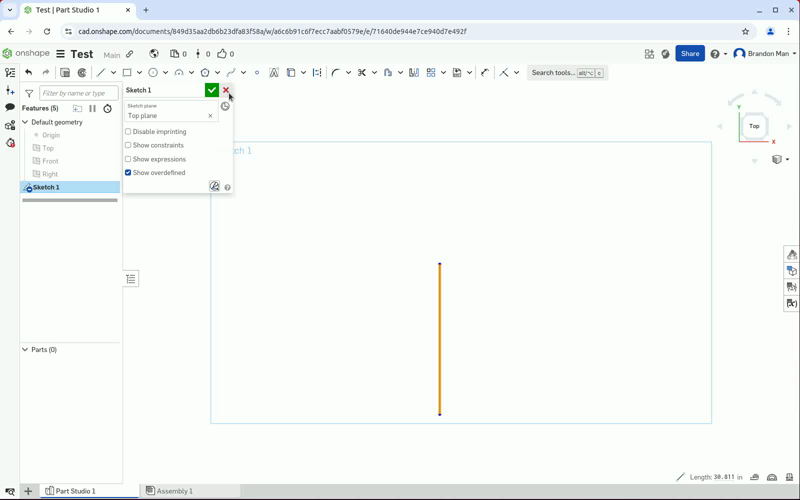
key(shift+h)
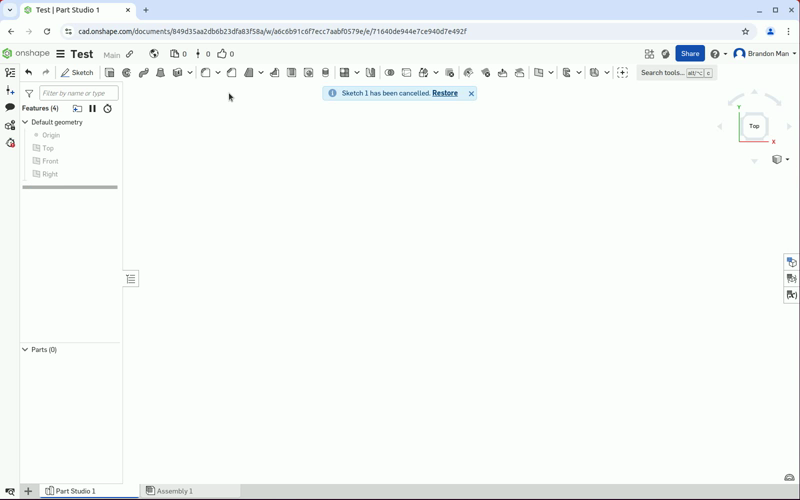
mouse_move(73, 352)
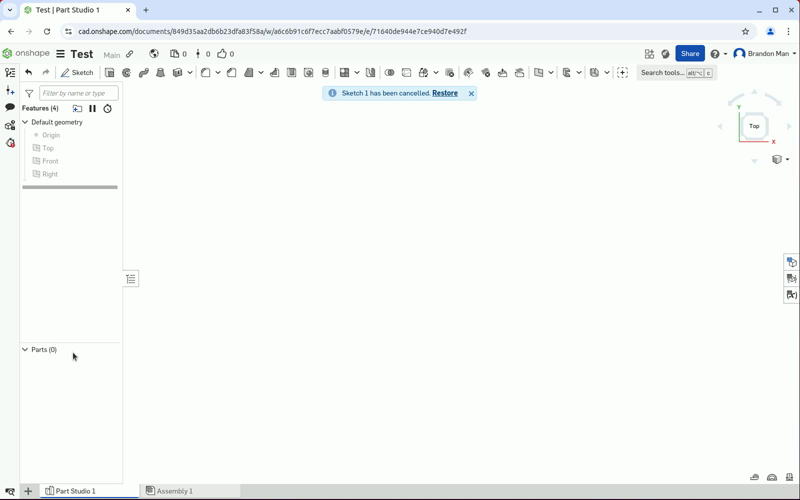
key(y)
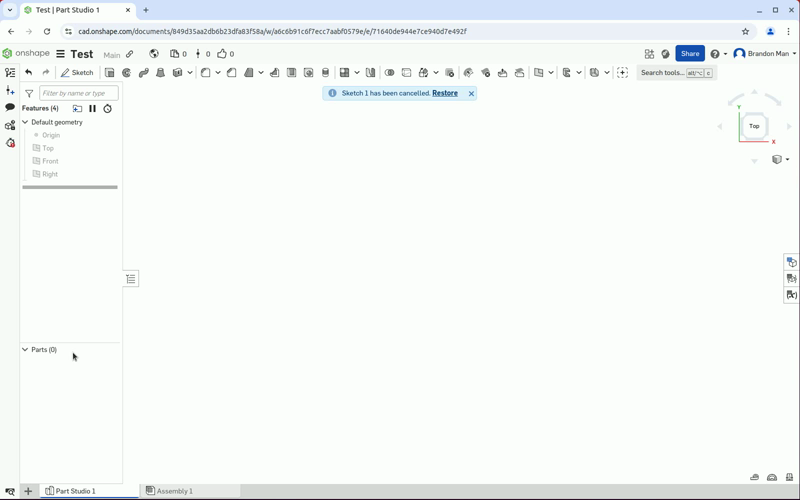
key(shift+p)
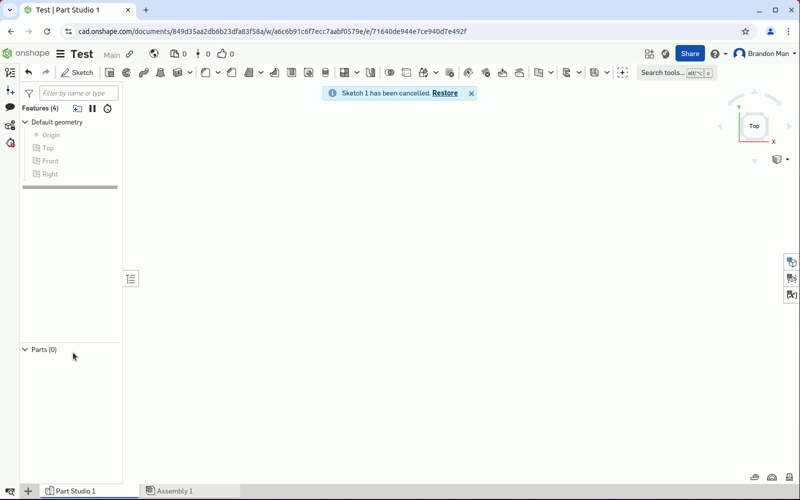
key(space)
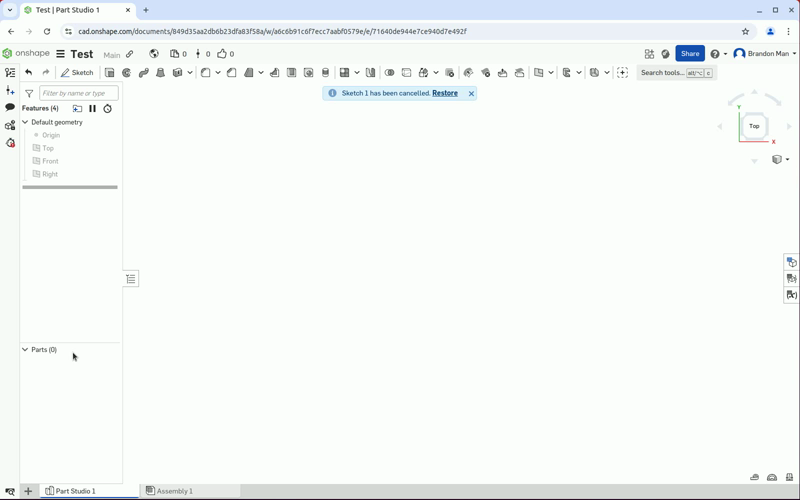
key_down(shift)
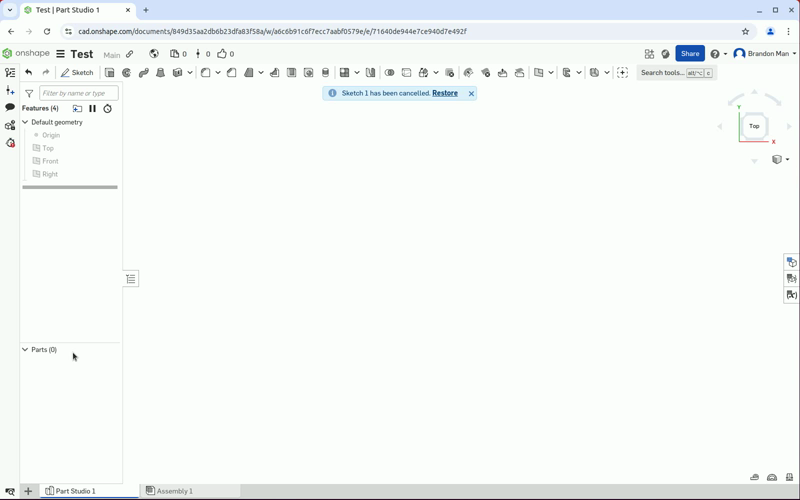
key(up)
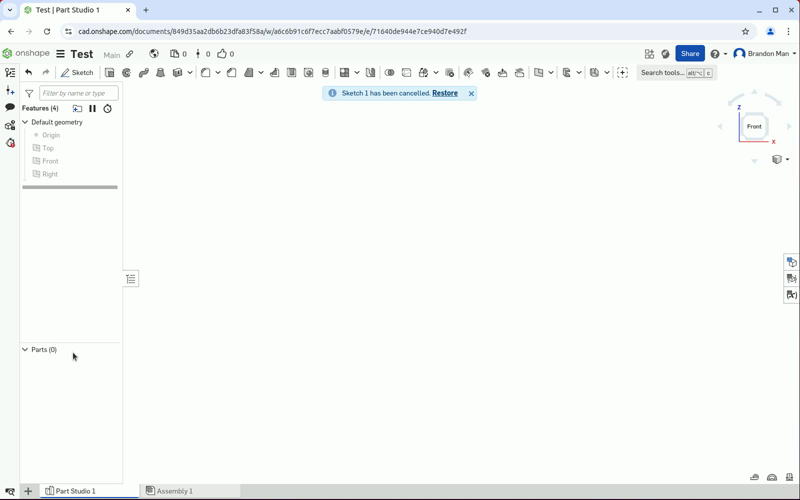
key_up(shift)
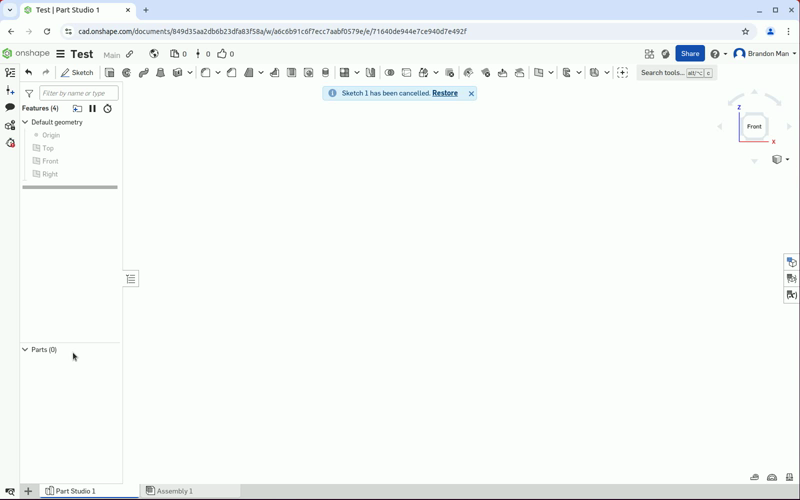
mouse_move(73, 352)
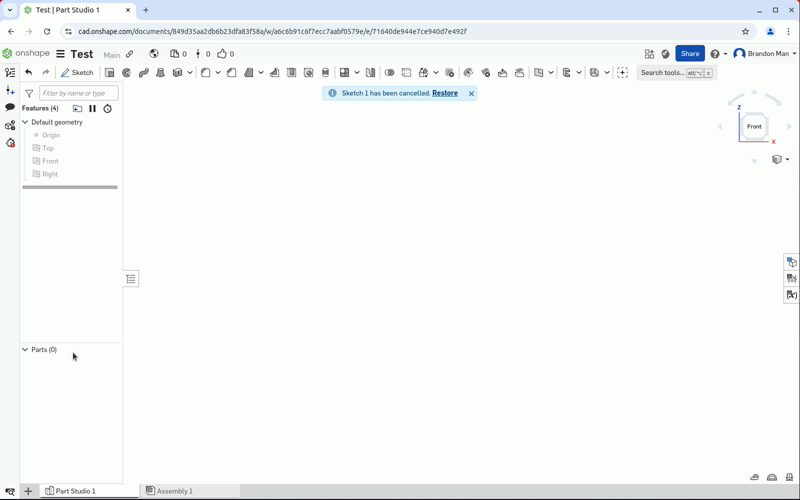
key(shift+y)
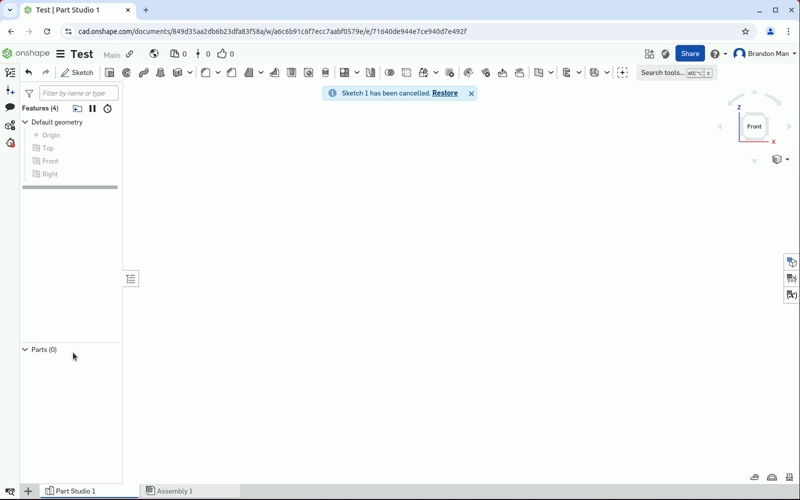
key(shift+s)
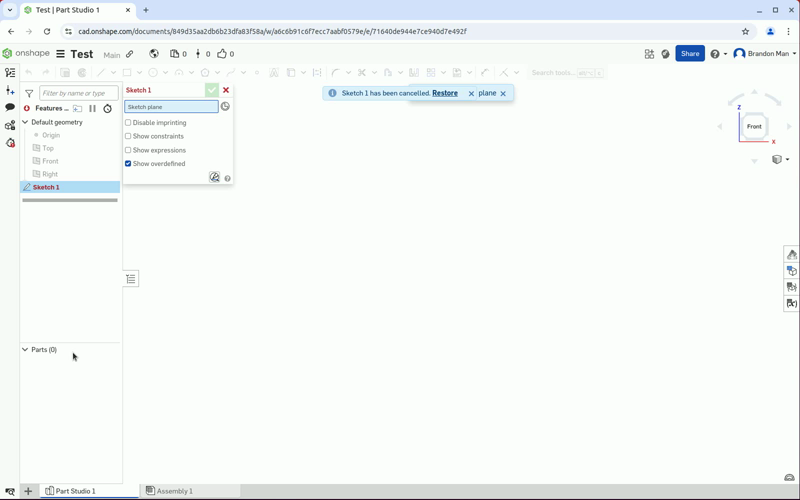
mouse_move(73, 163)
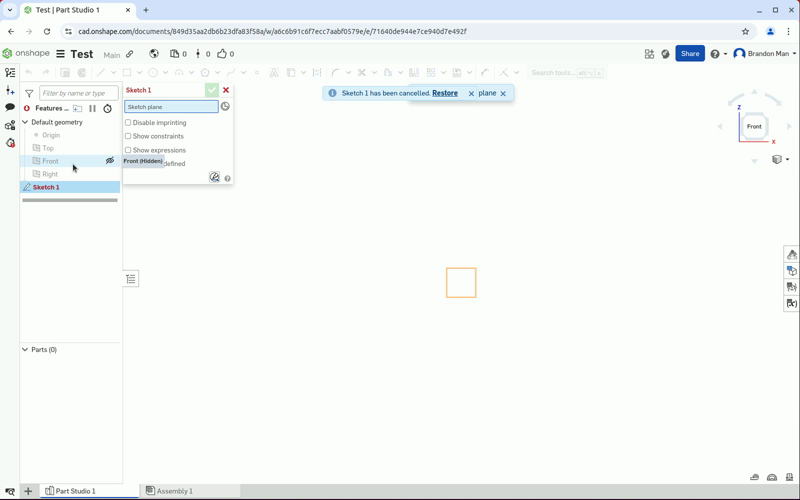
click(73, 163)
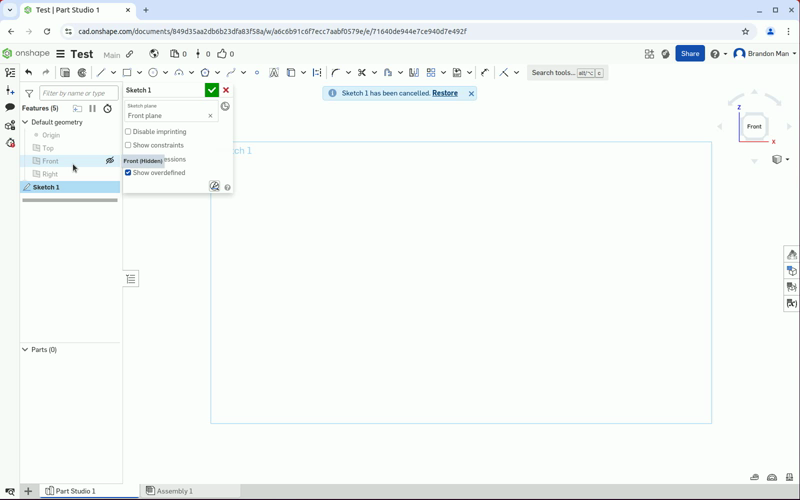
mouse_move(73, 352)
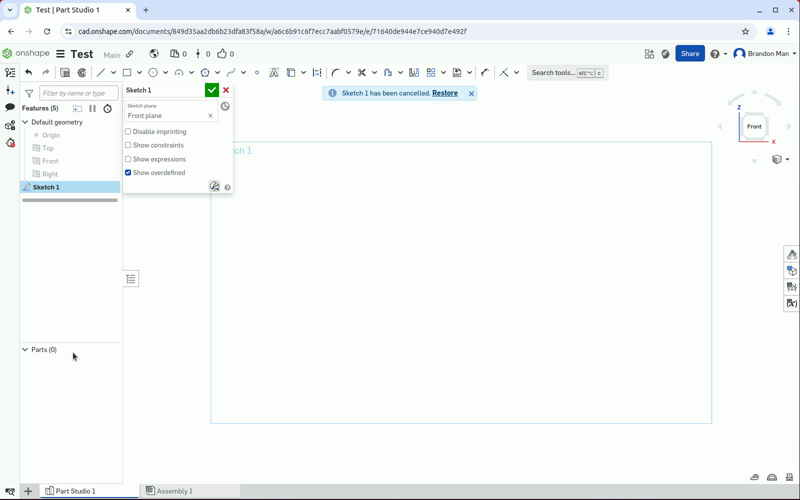
key(y)
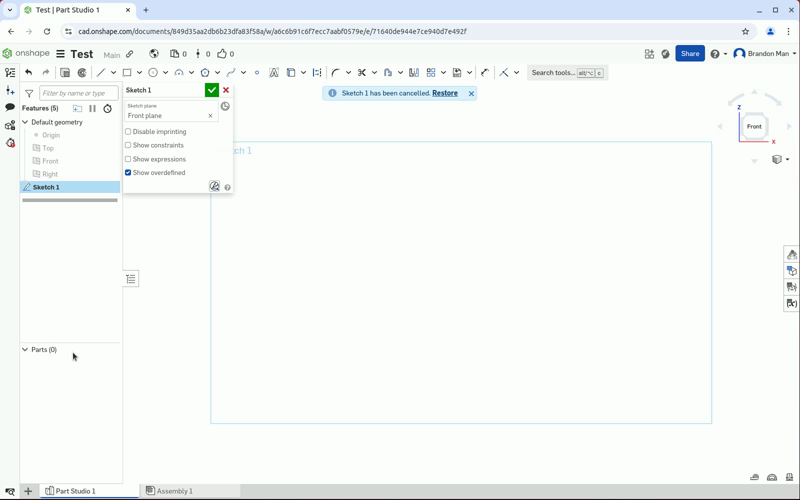
key(l)
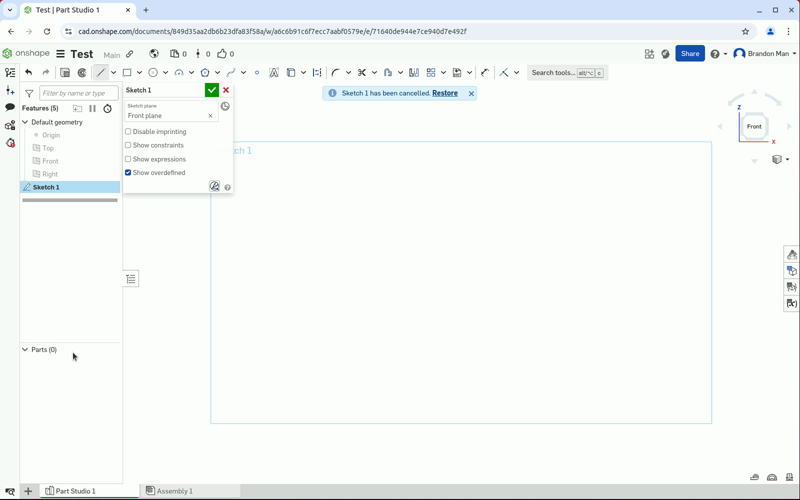
key_down(shift)
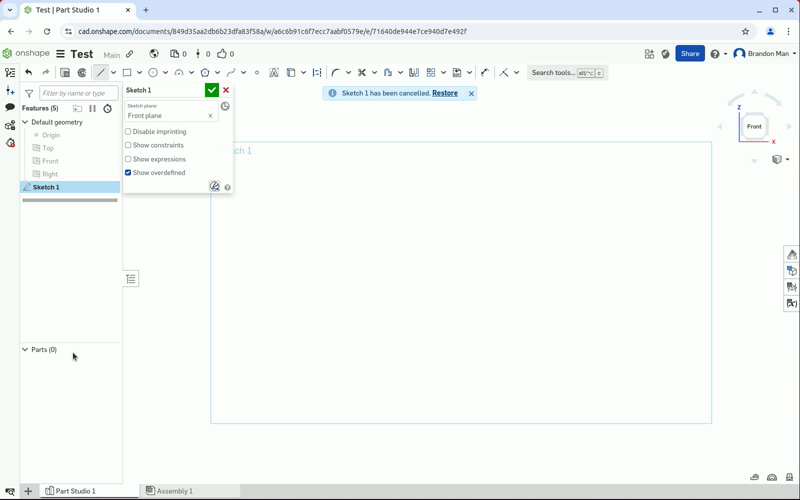
mouse_move(460, 282)
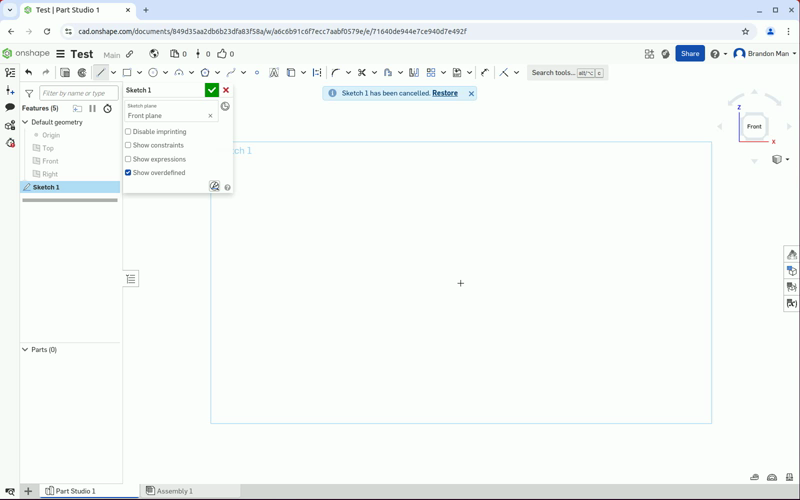
click(460, 282)
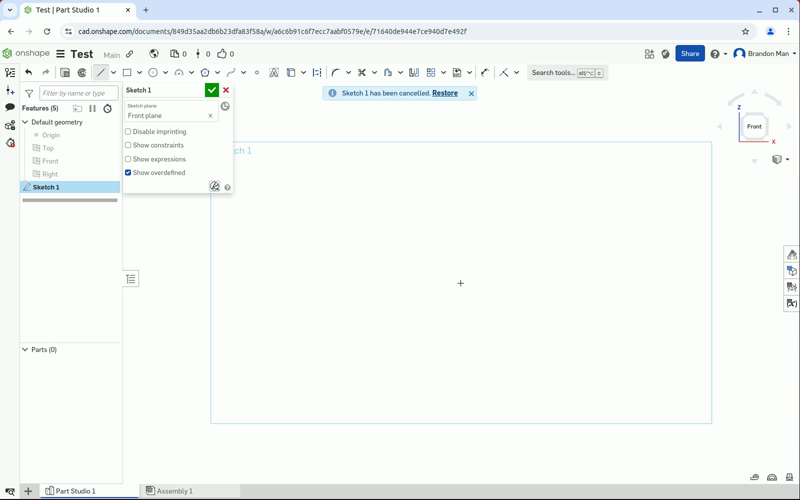
key_up(shift)
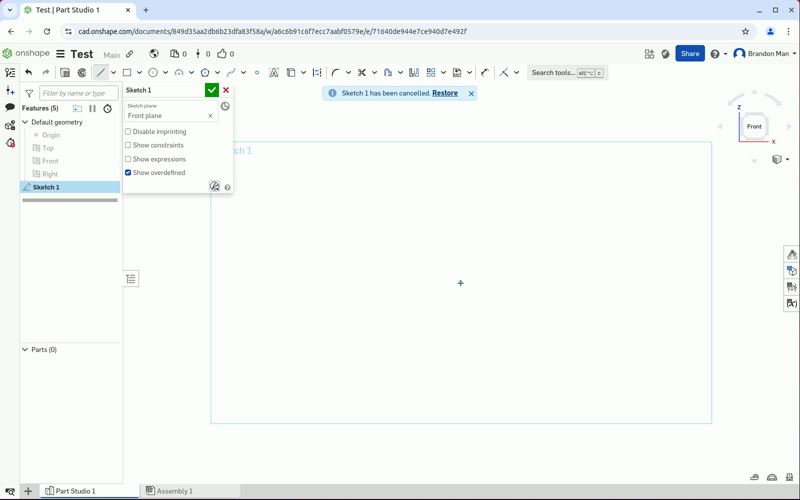
key_down(shift)
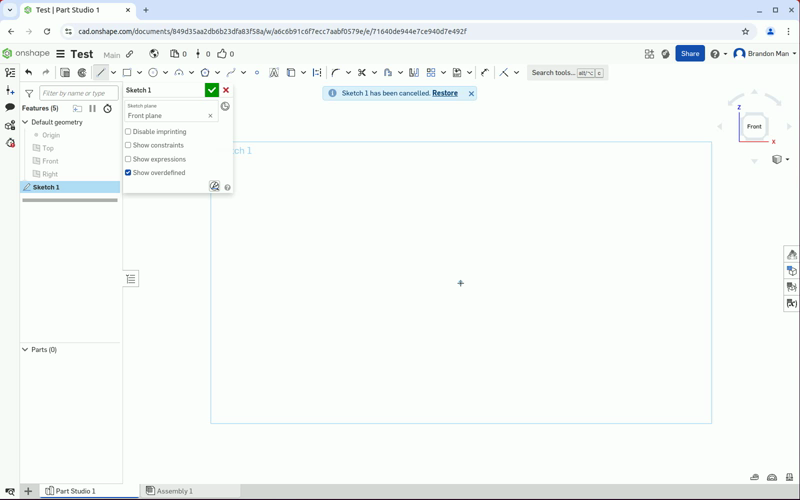
mouse_move(573, 282)
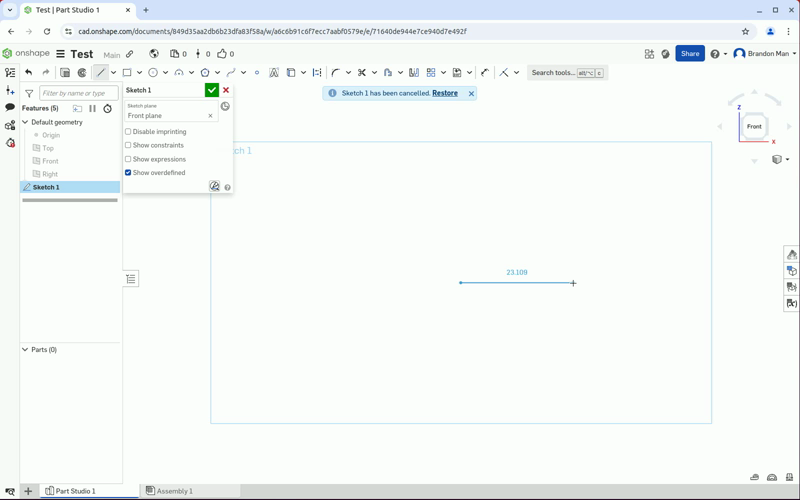
click(573, 282)
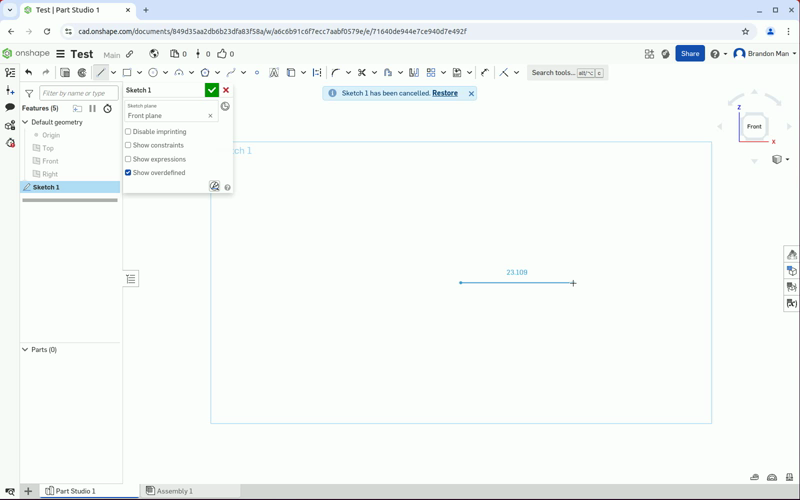
key_up(shift)
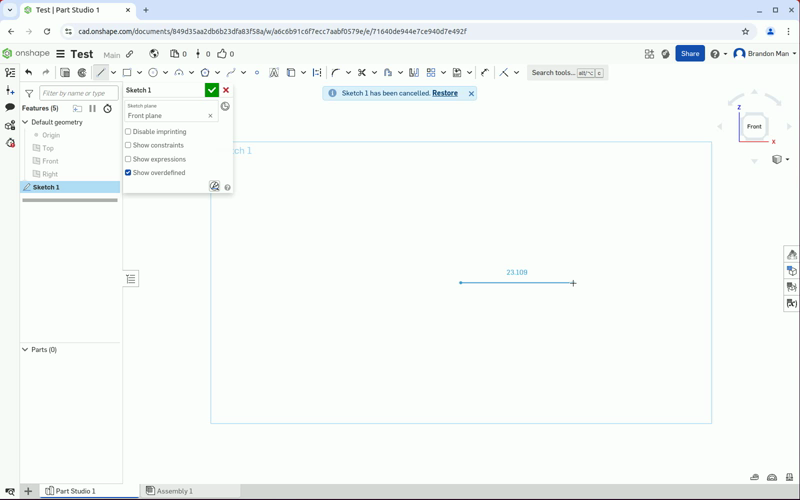
key_down(shift)
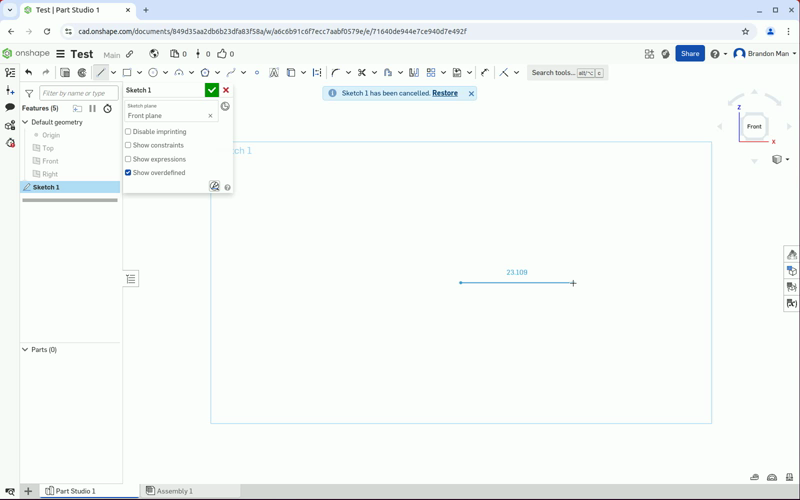
mouse_move(589, 282)
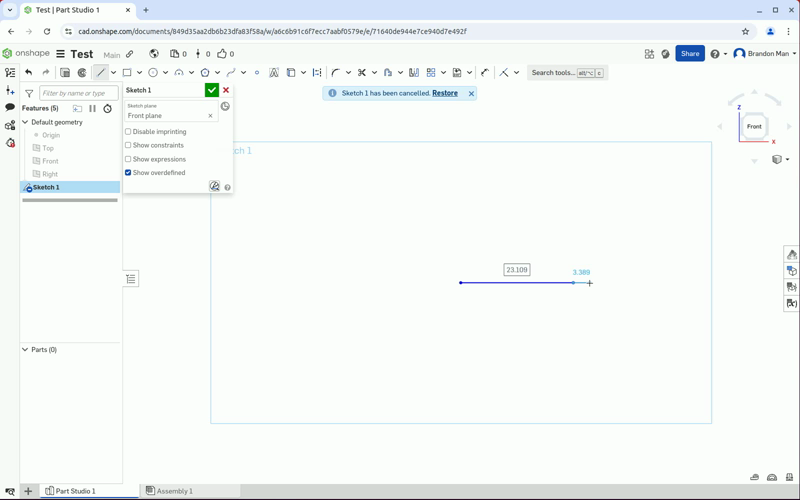
mouse_move(573, 235)
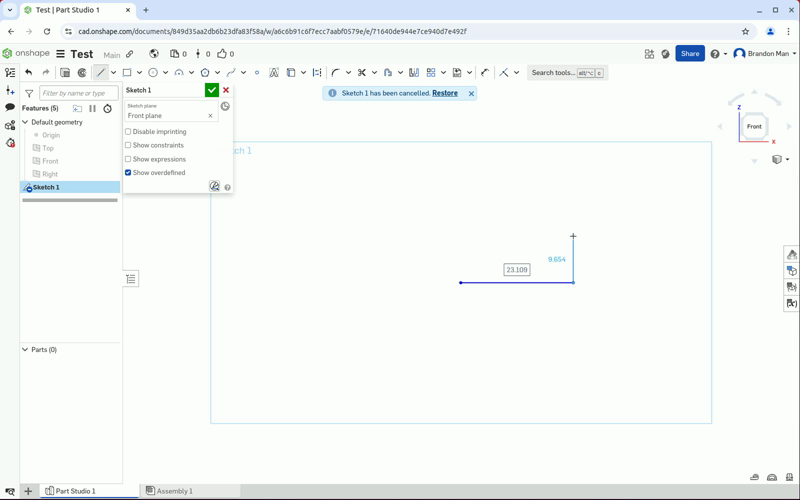
click(573, 235)
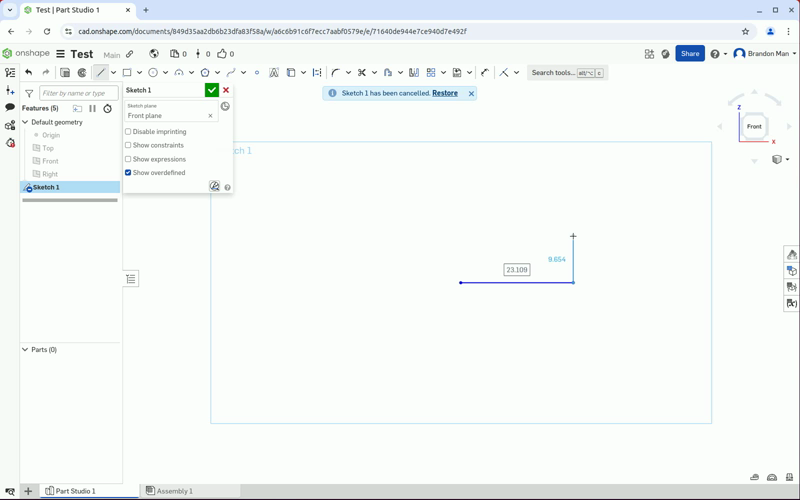
key_up(shift)
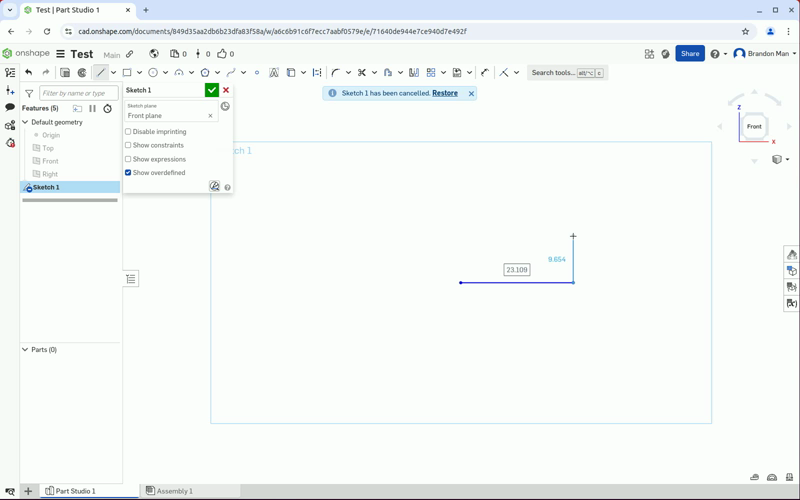
key_down(shift)
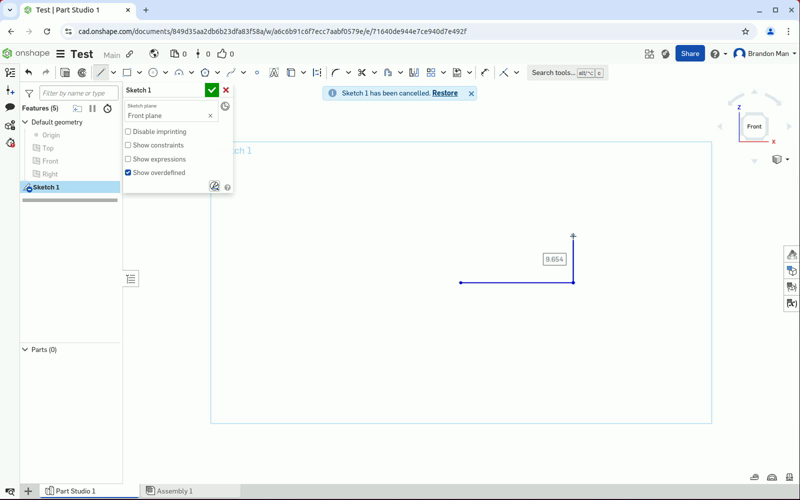
mouse_move(460, 235)
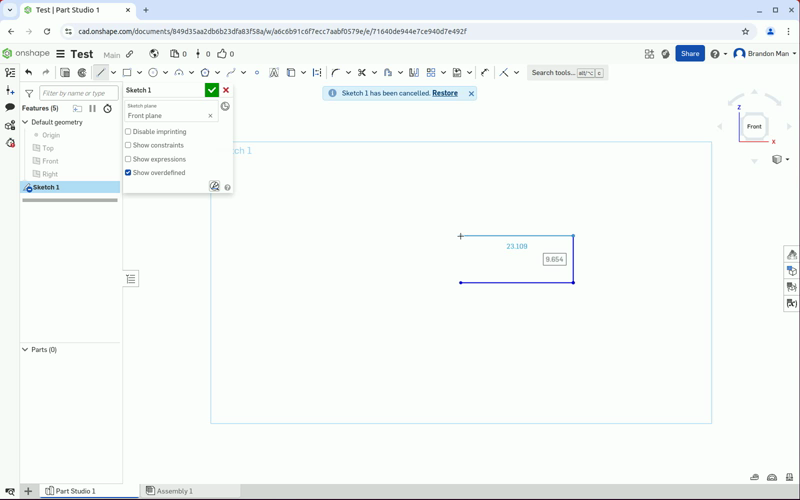
click(460, 235)
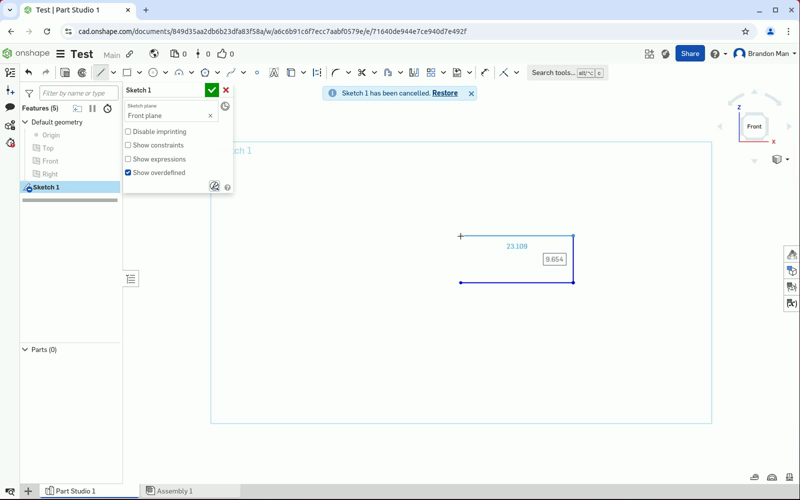
key_up(shift)
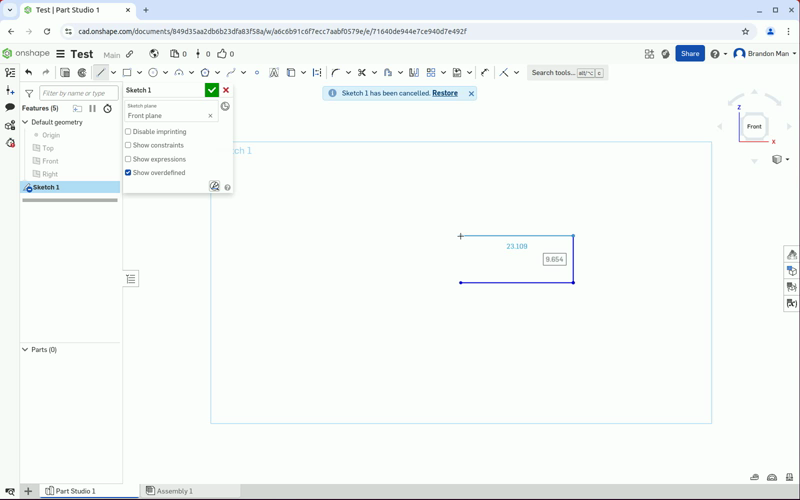
mouse_move(490, 235)
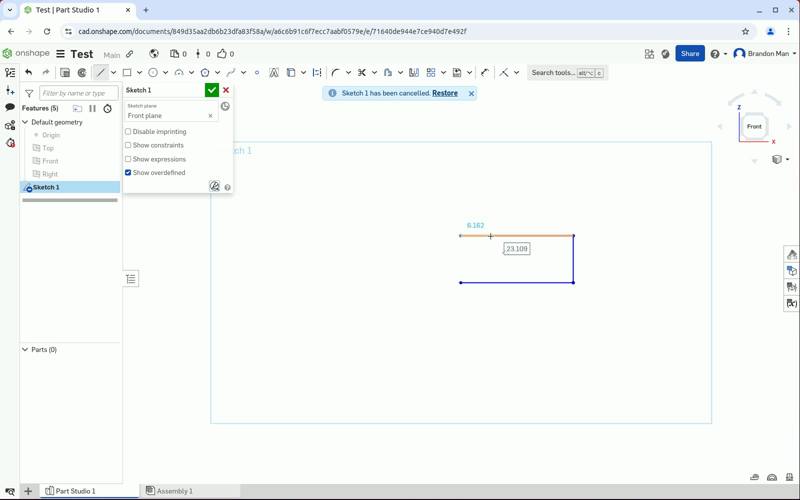
key_down(shift)
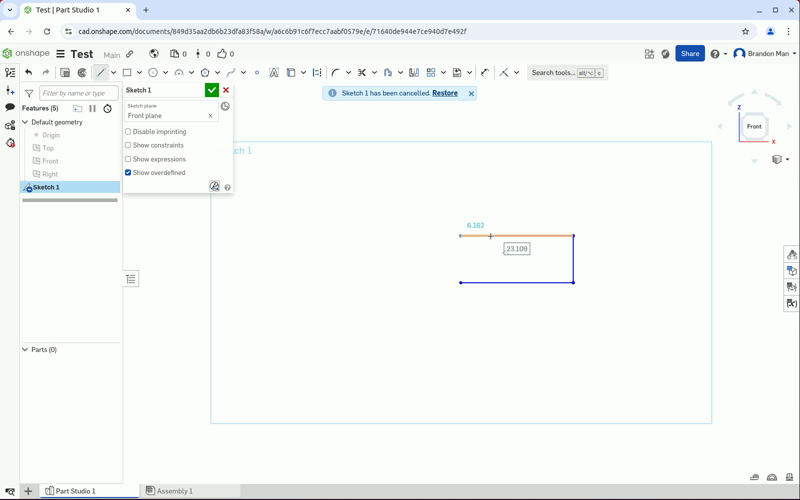
mouse_move(460, 282)
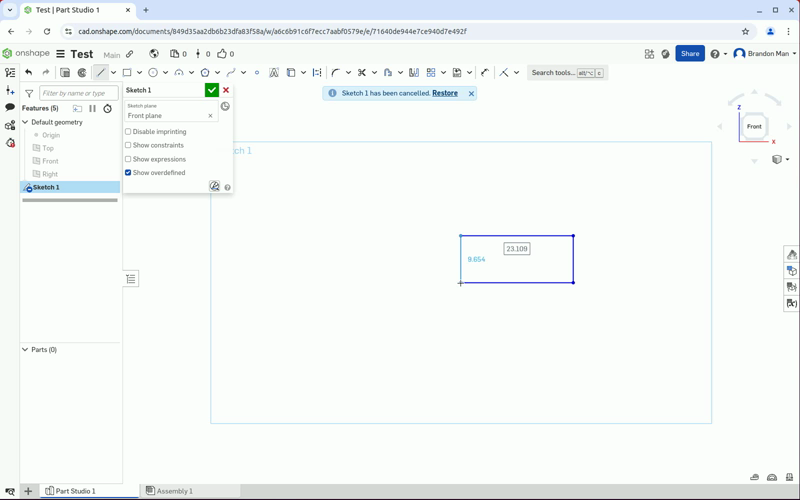
key_up(shift)
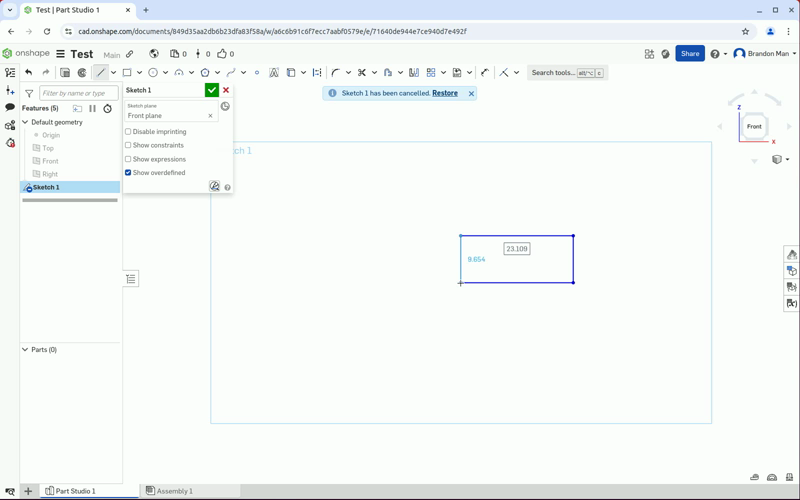
click(460, 282)
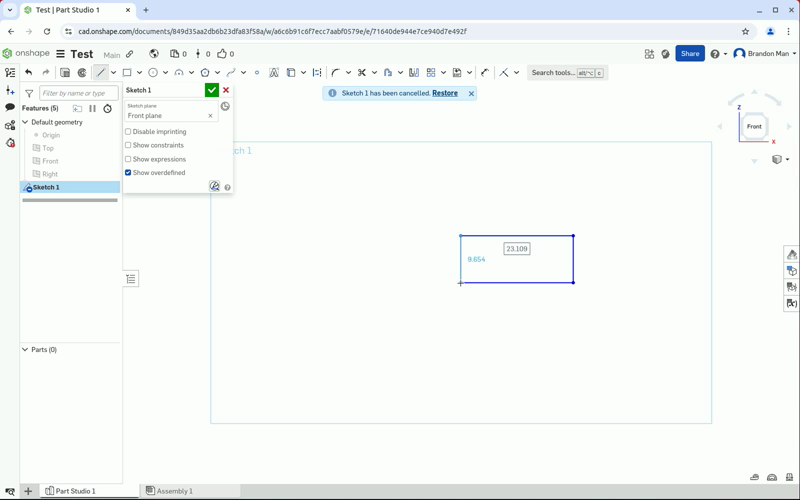
key(esc)
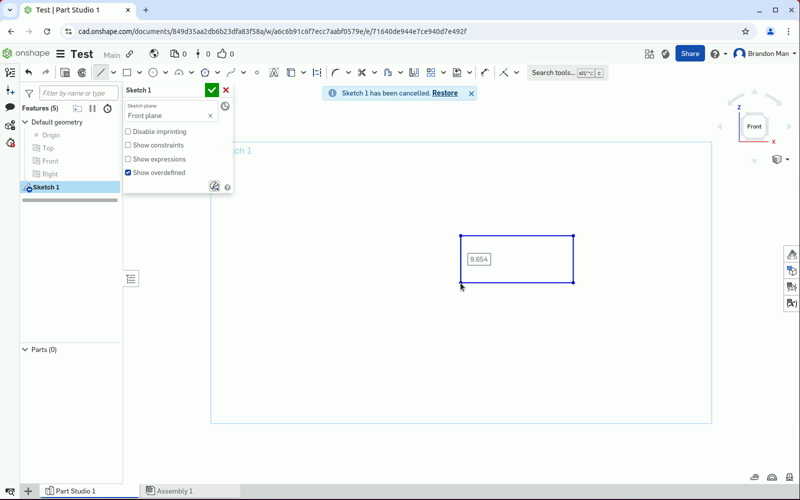
mouse_move(484, 249)
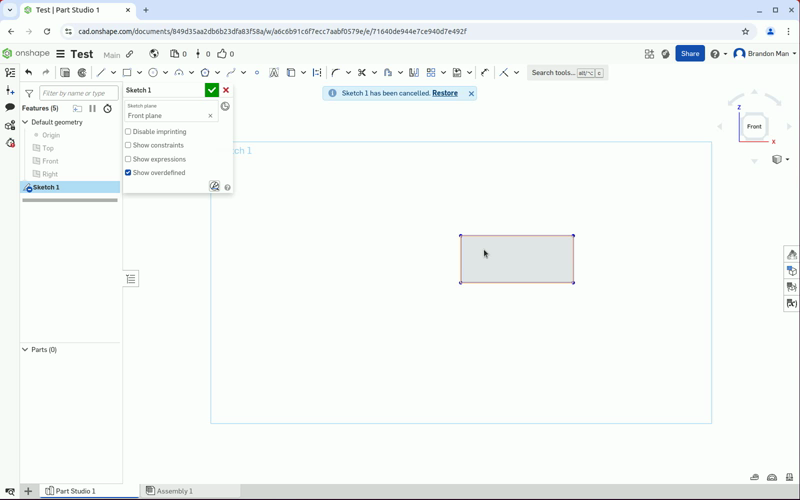
click(484, 249)
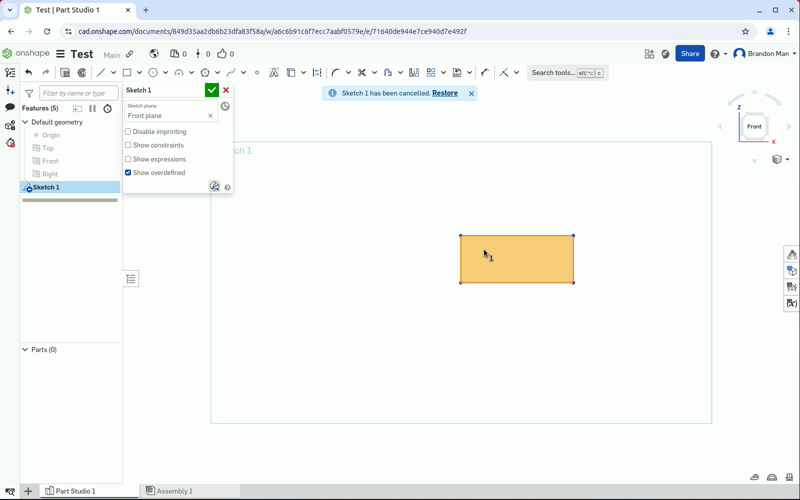
mouse_move(73, 352)
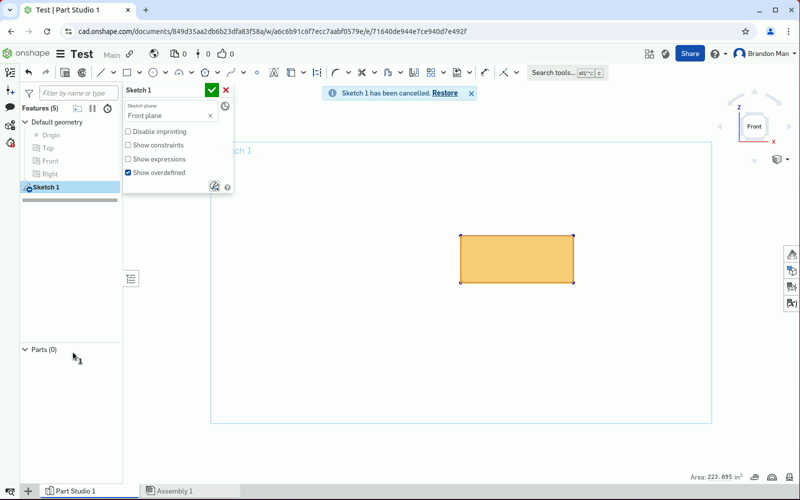
key(shift+y)
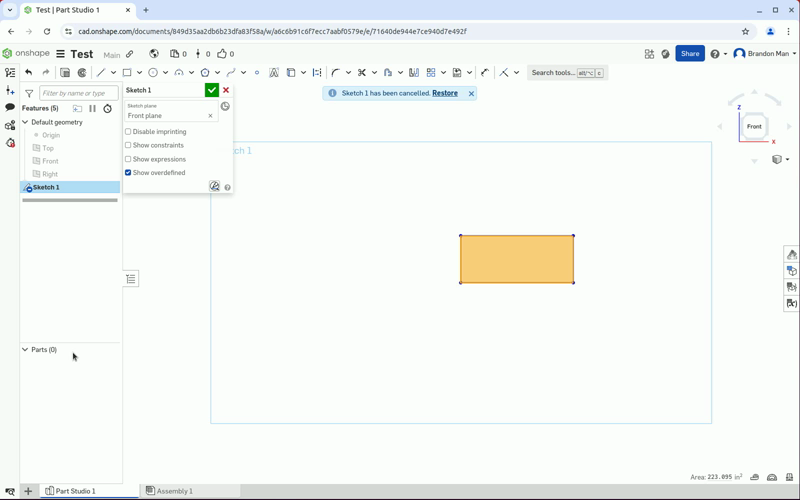
key(shift+e)
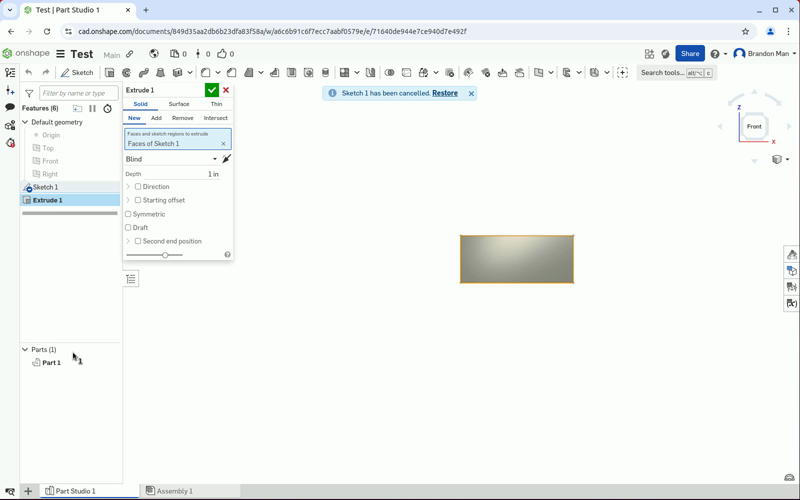
mouse_move(143, 106)
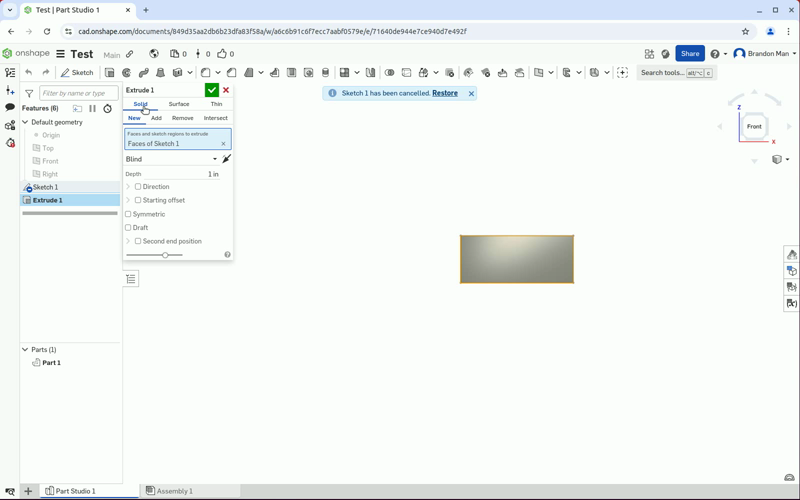
click(143, 106)
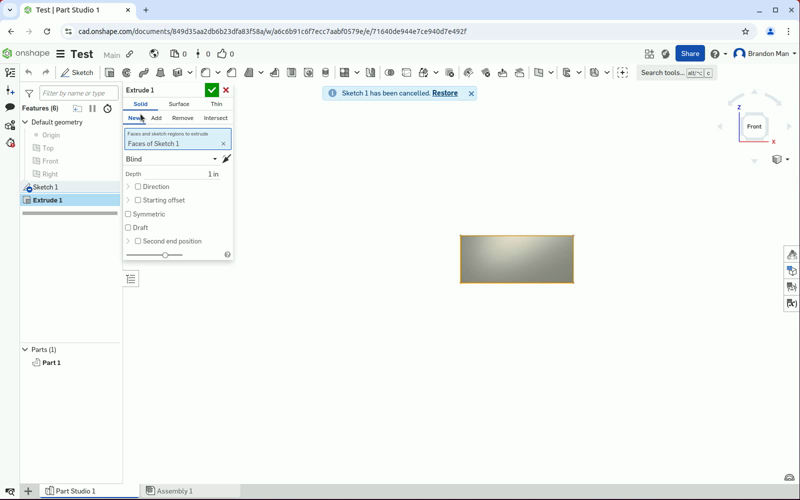
mouse_move(137, 120)
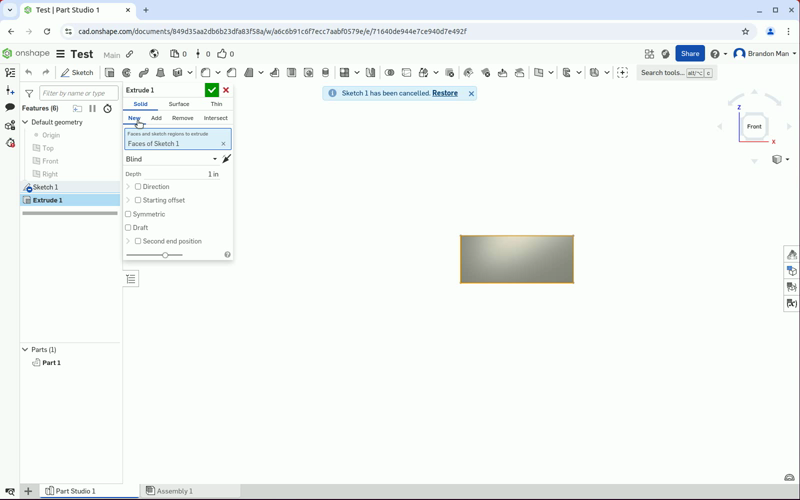
click(137, 120)
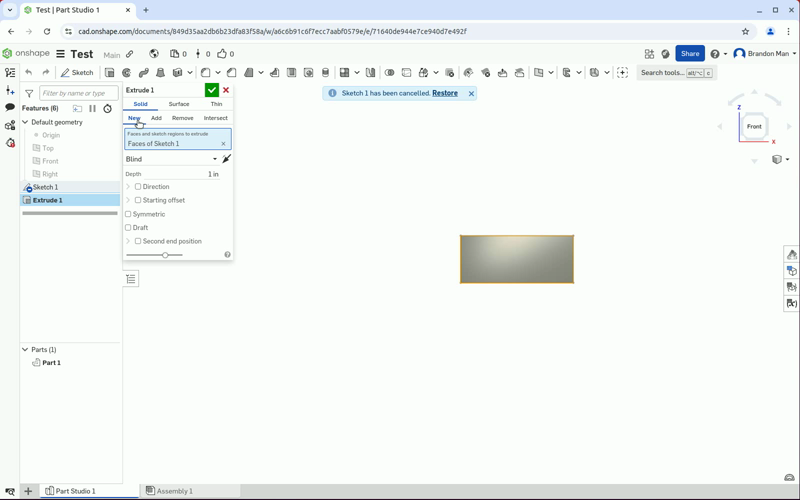
key(tab, 4)
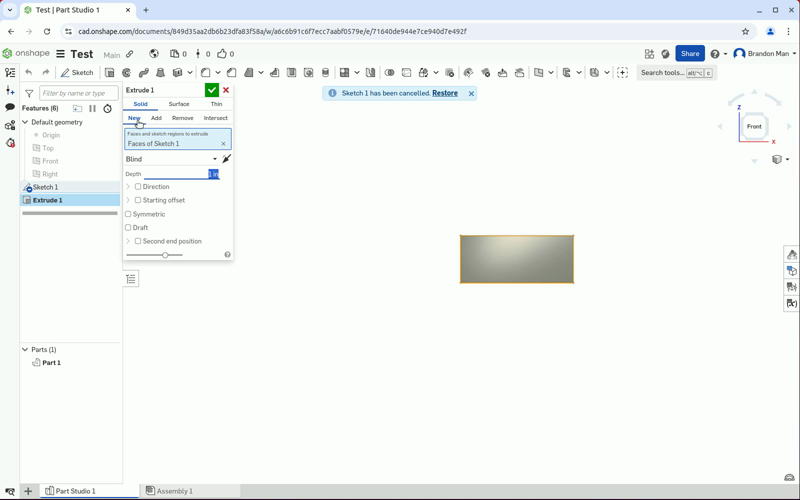
text(1.685)
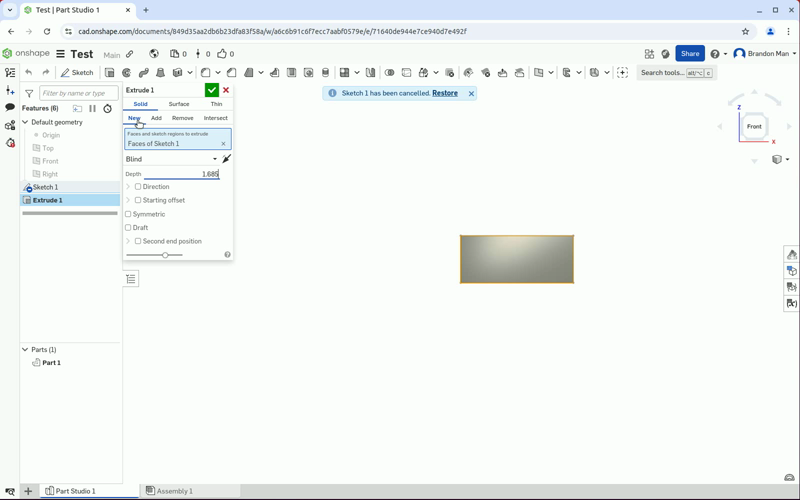
key(enter)
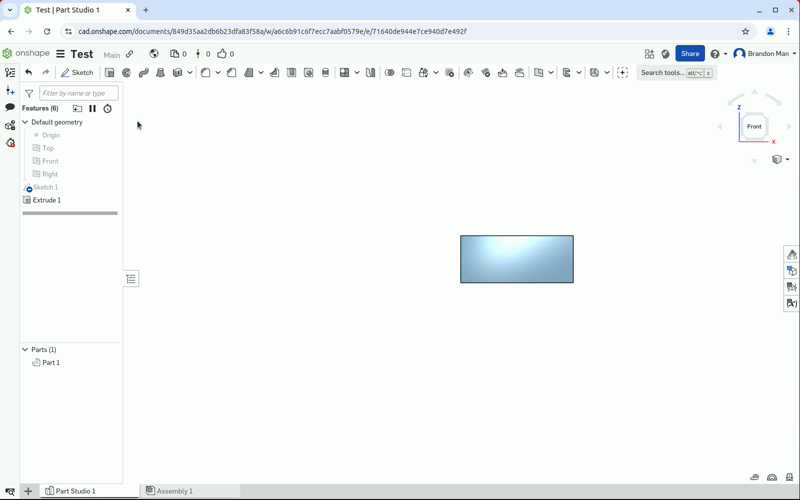
key(shift+h)
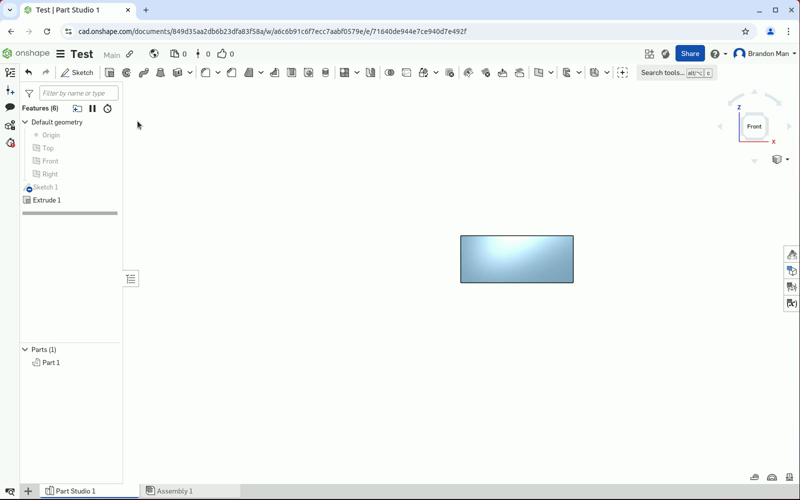
key(shift+h)
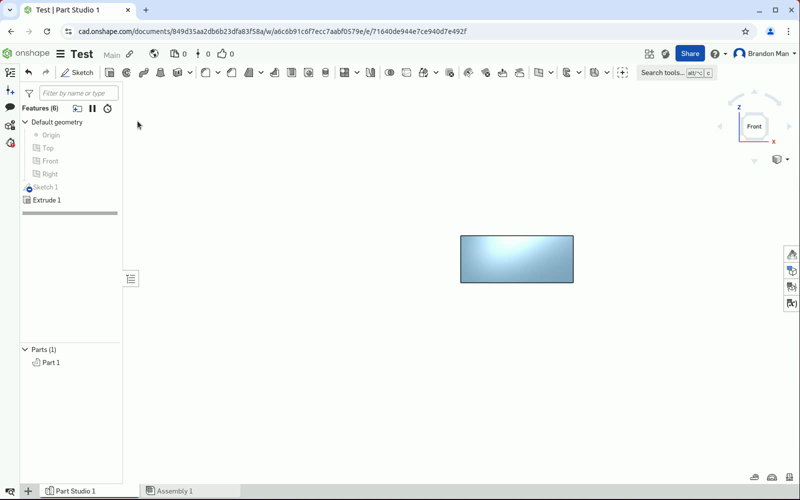
mouse_move(73, 189)
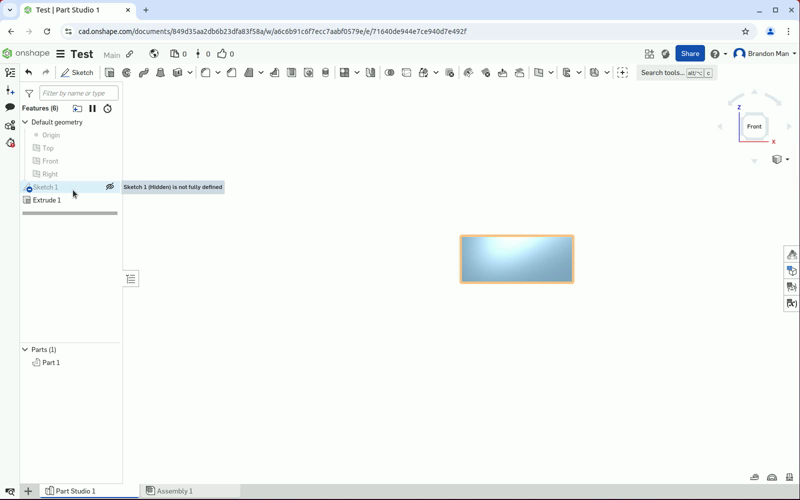
click(73, 189)
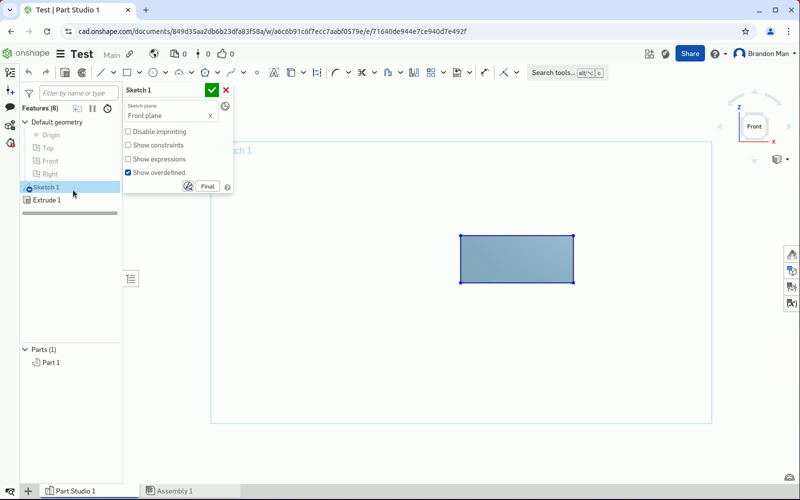
mouse_move(229, 92)
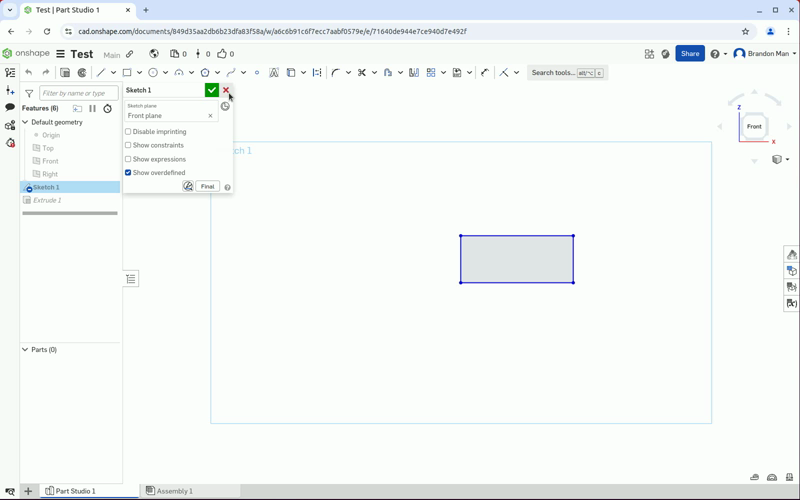
click(229, 92)
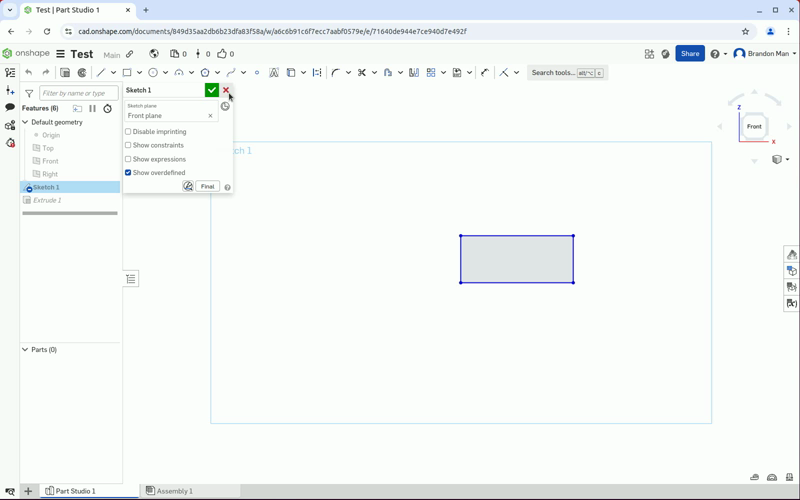
key(shift+s)
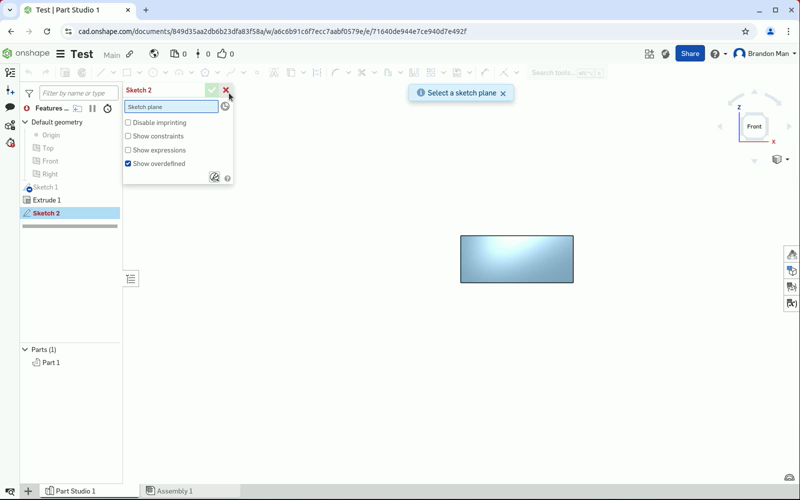
mouse_move(73, 163)
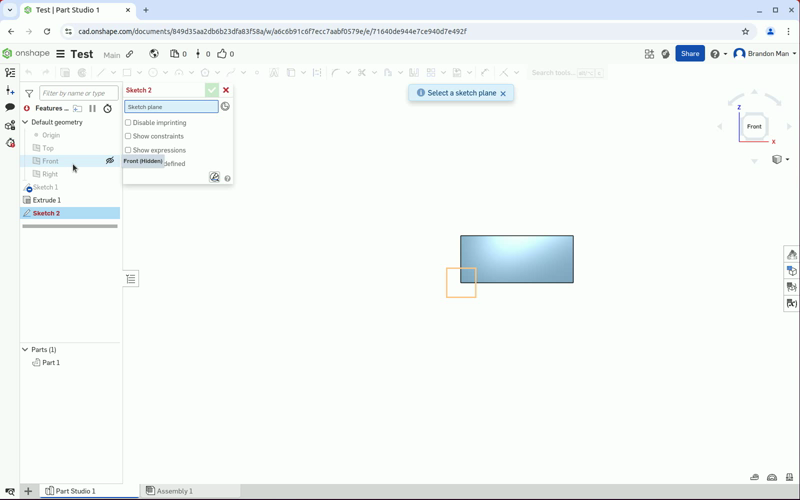
click(73, 163)
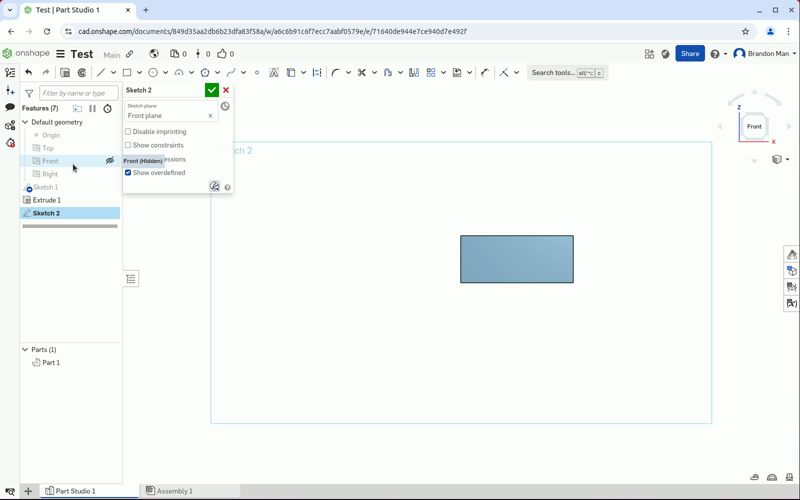
mouse_move(73, 352)
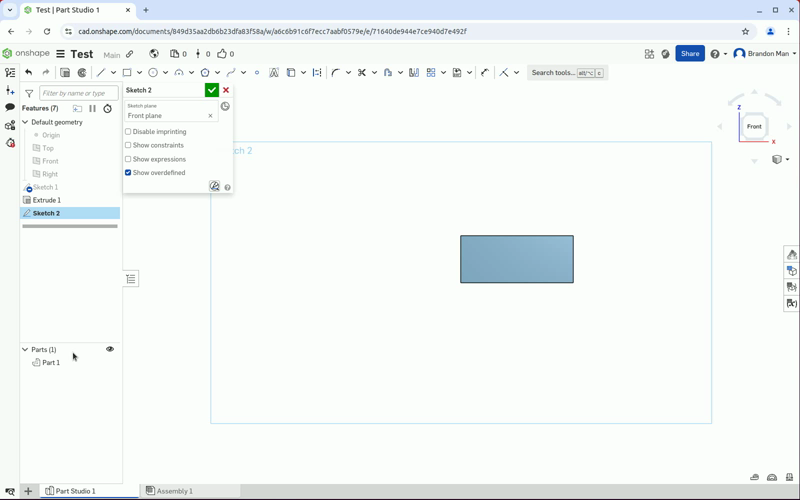
key(y)
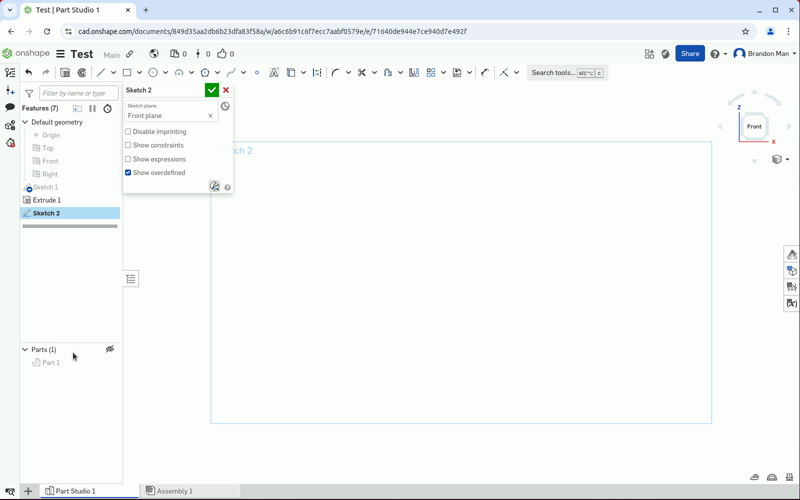
key(c)
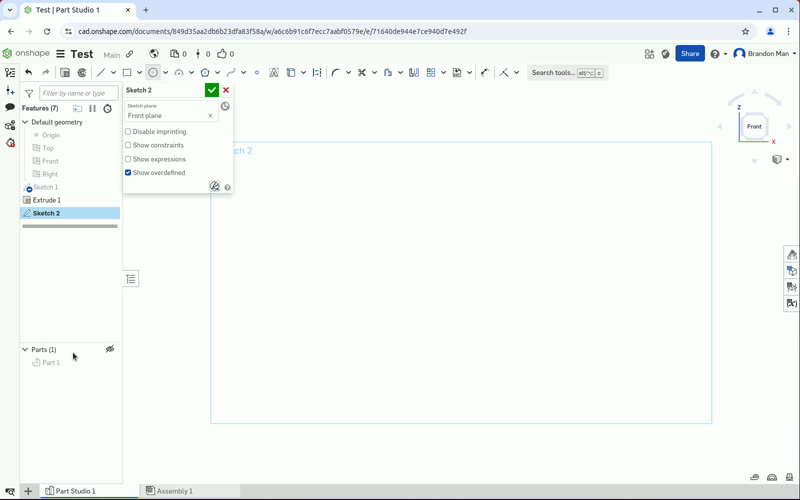
key_down(shift)
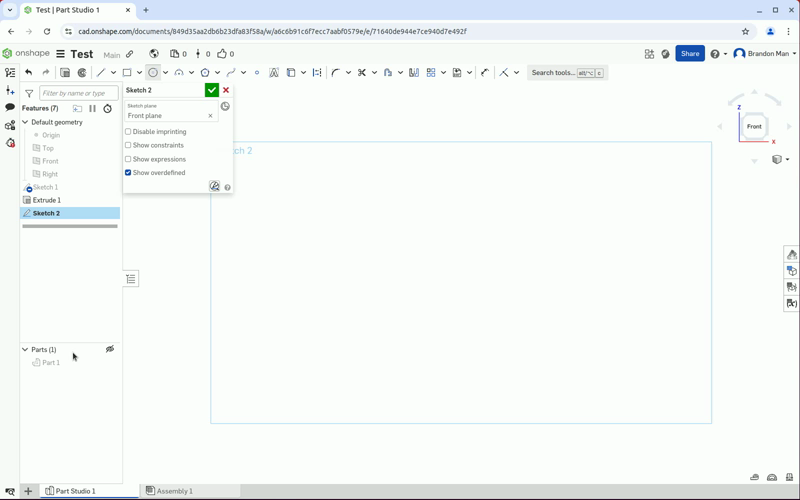
mouse_move(481, 262)
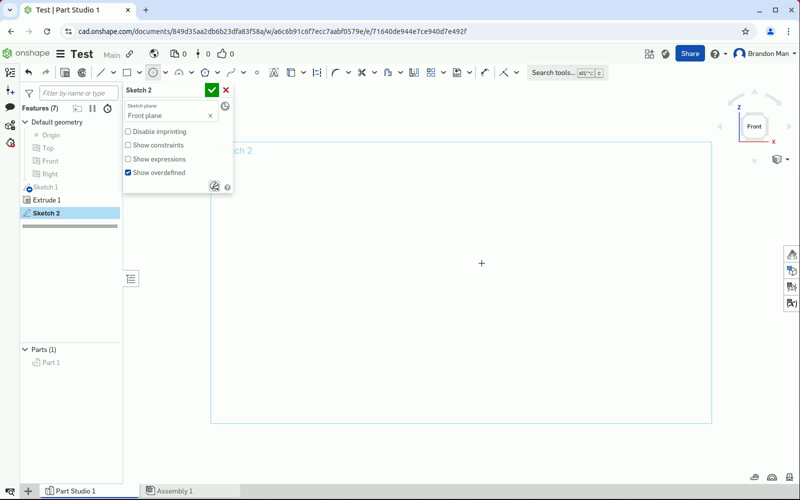
click(481, 262)
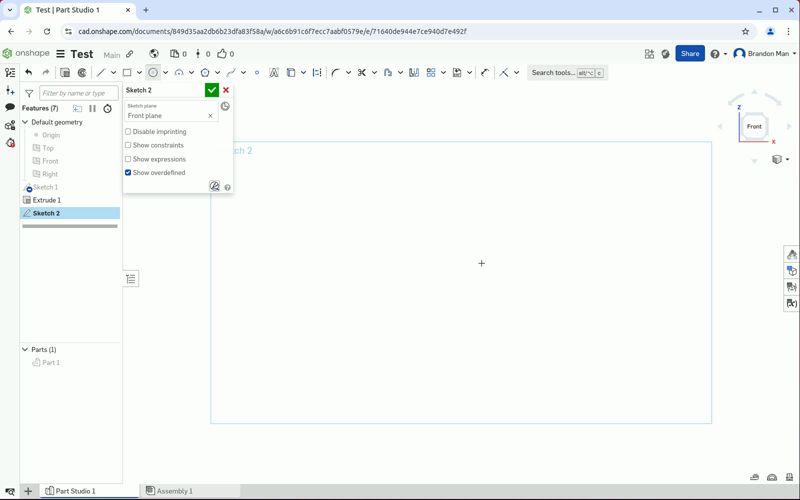
key_up(shift)
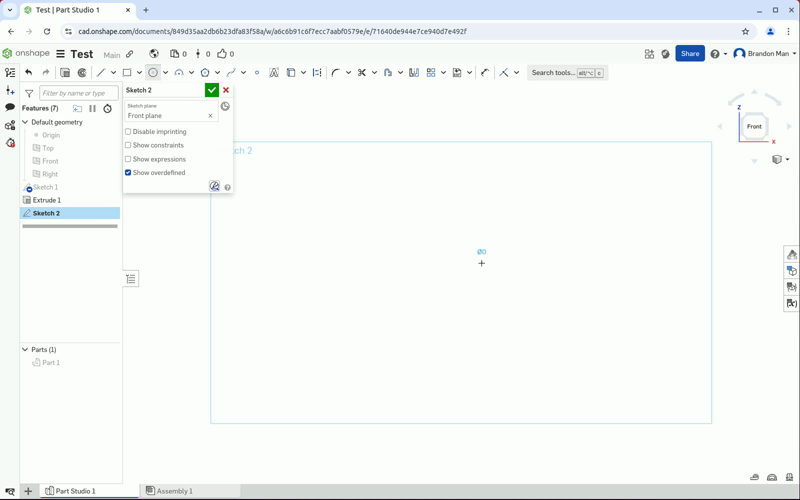
mouse_move(498, 262)
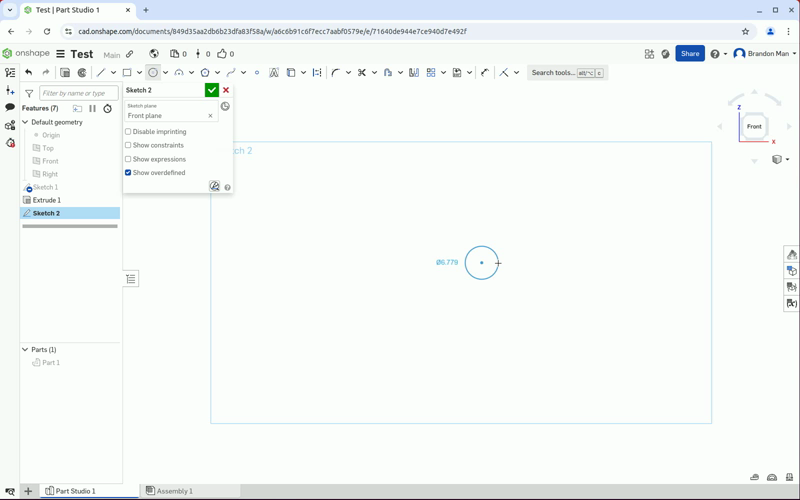
click(498, 262)
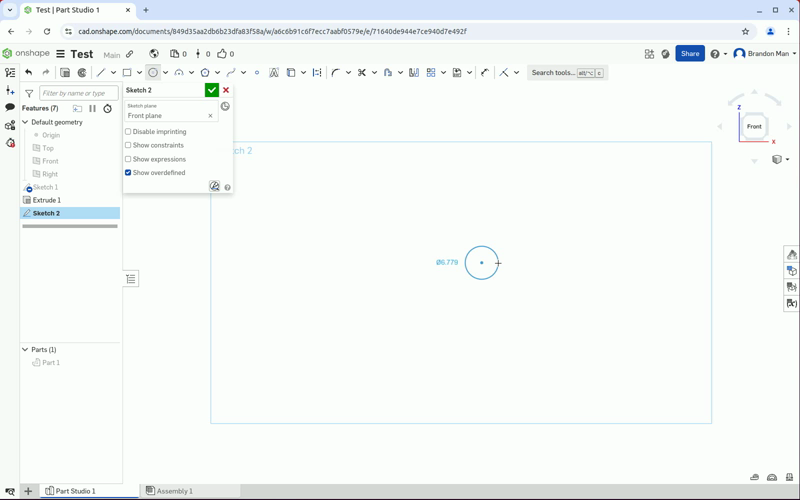
key(esc)
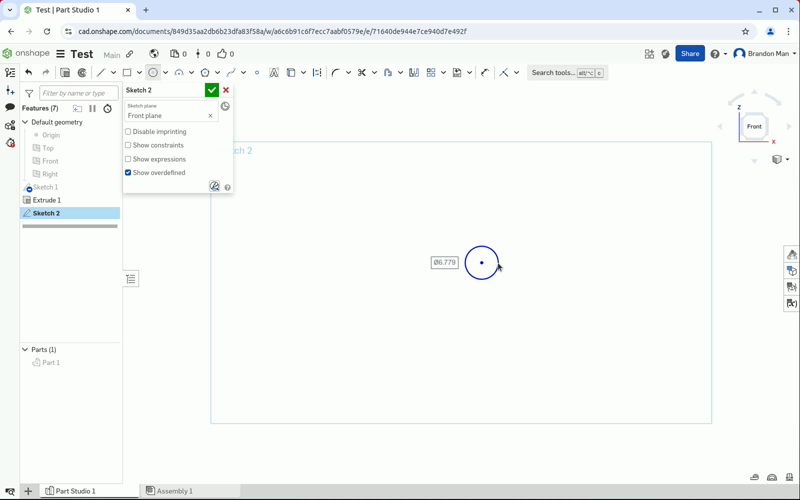
mouse_move(468, 259)
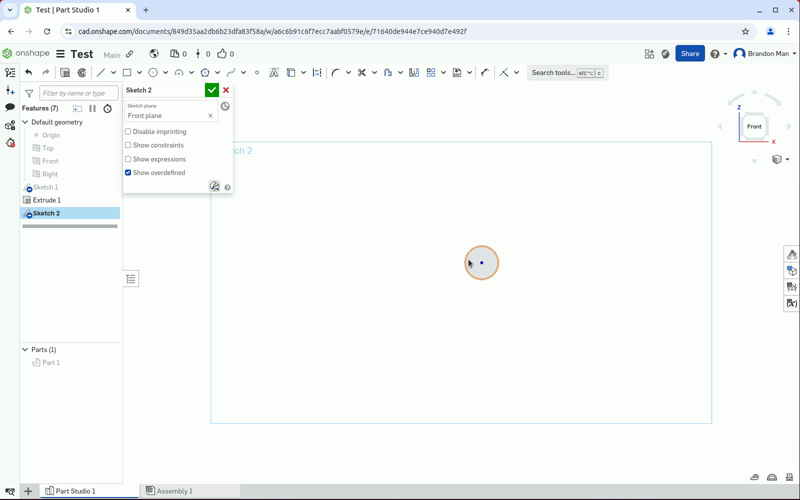
scroll(6)
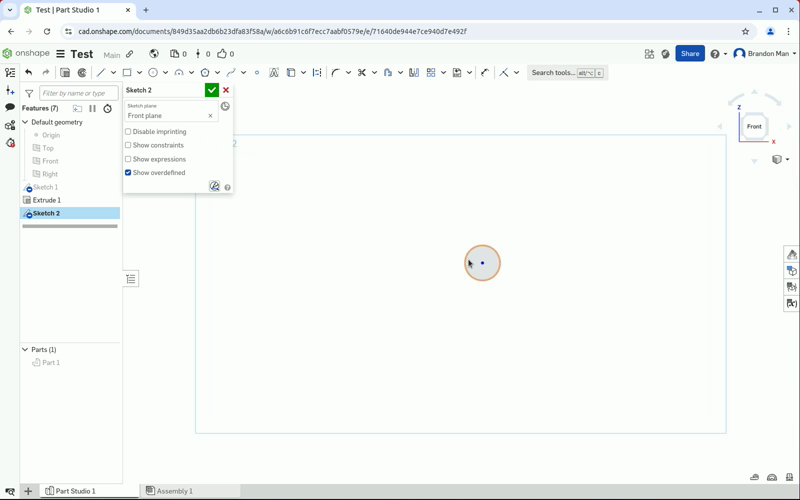
scroll(6)
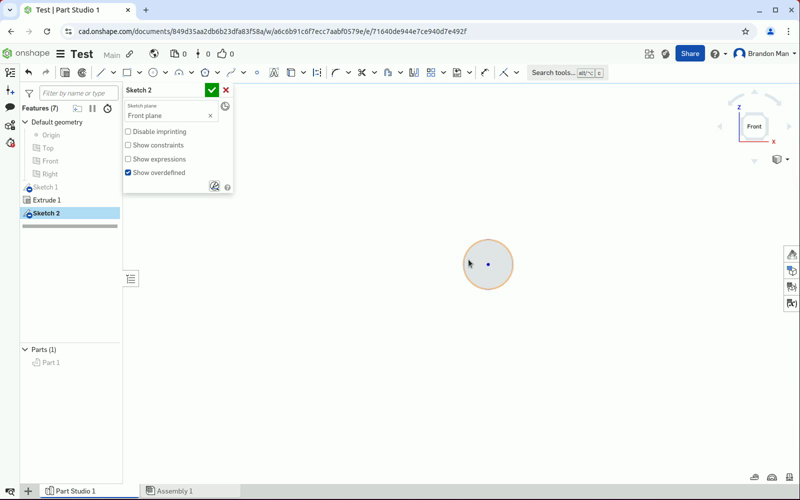
scroll(6)
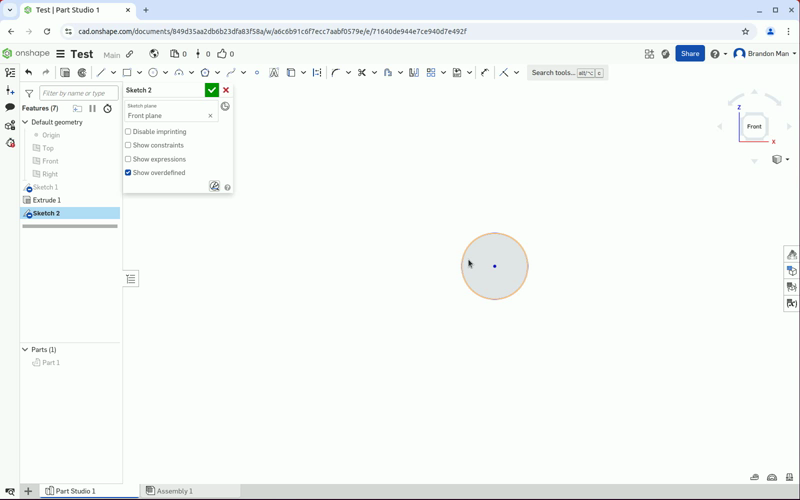
scroll(6)
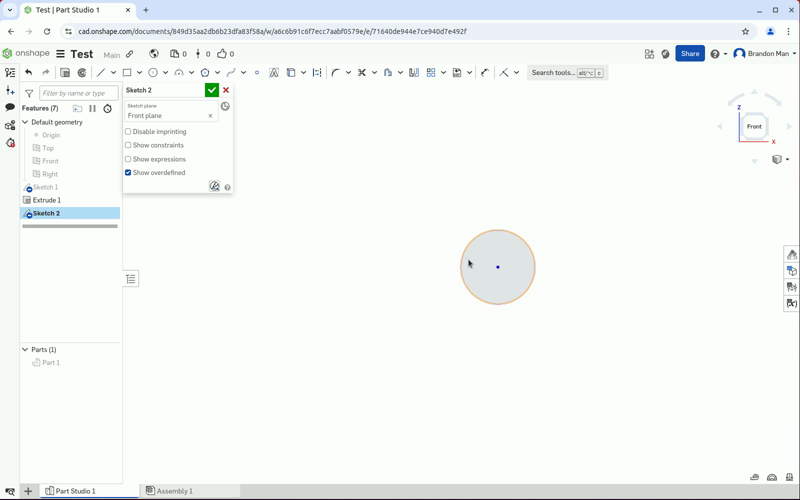
scroll(6)
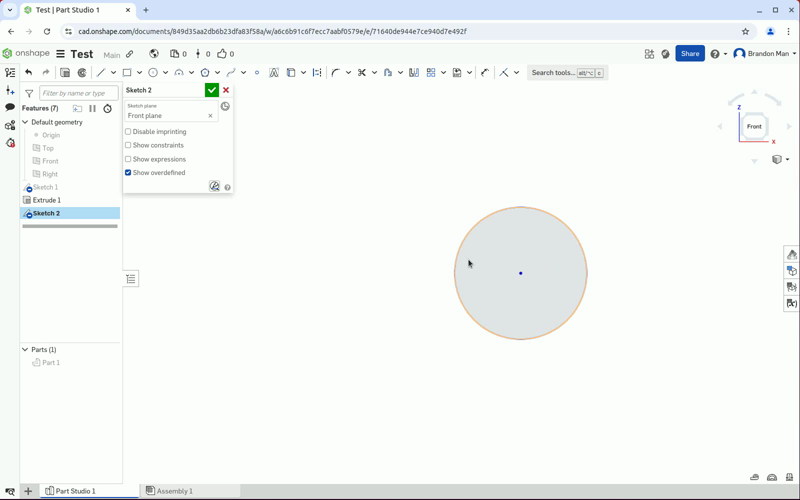
scroll(6)
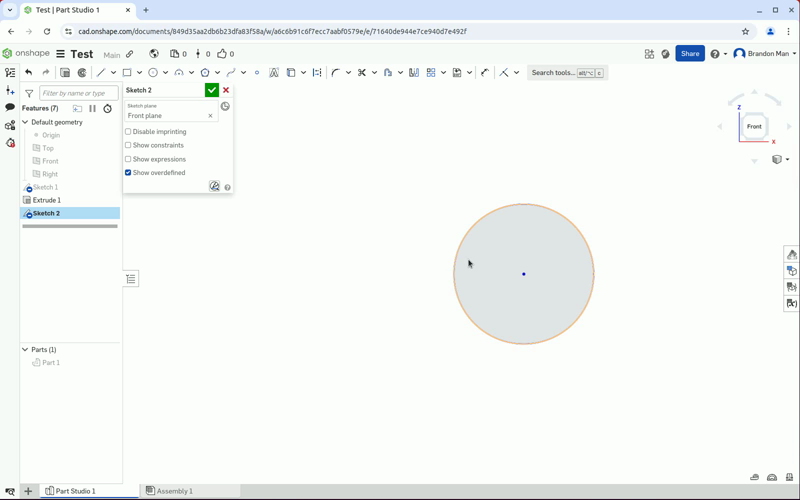
scroll(6)
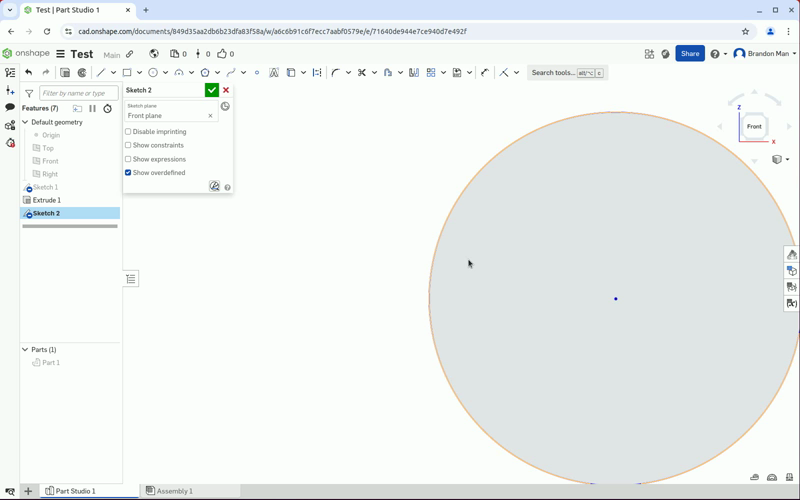
click(468, 259)
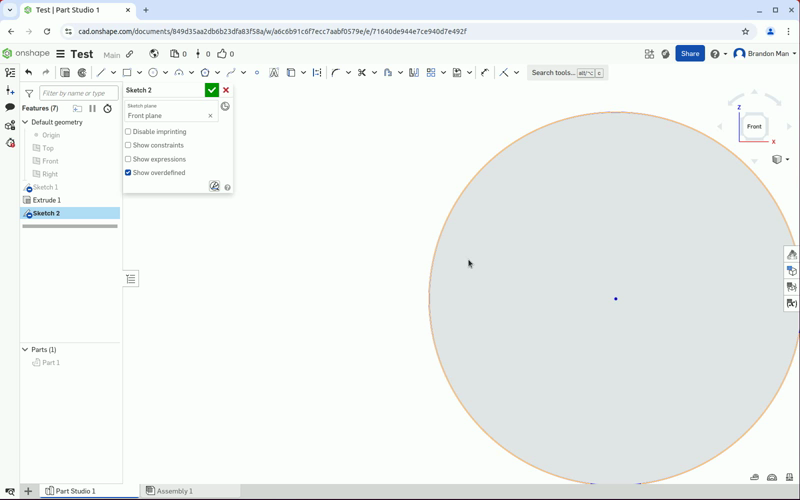
scroll(-6)
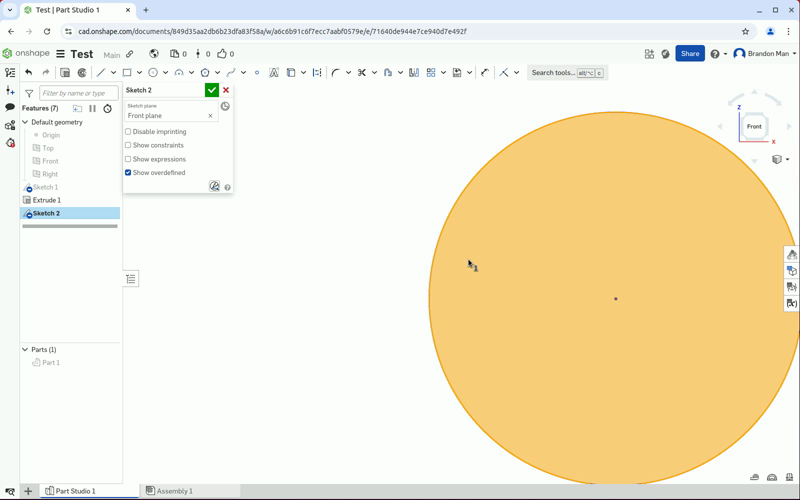
scroll(-6)
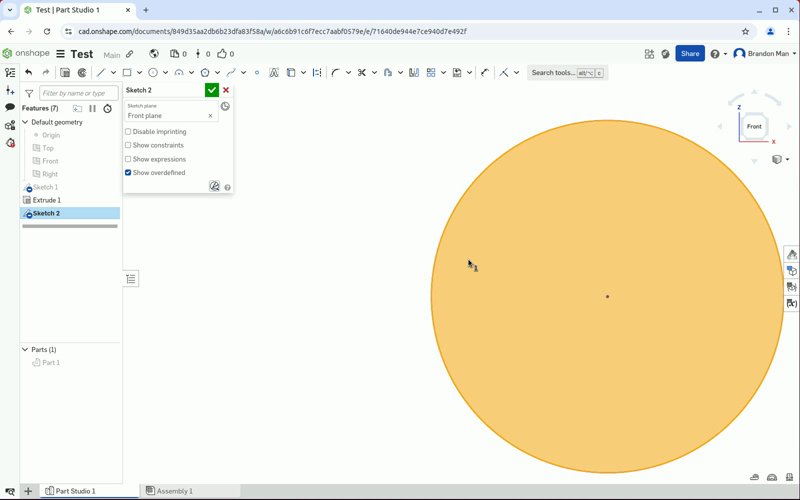
scroll(-6)
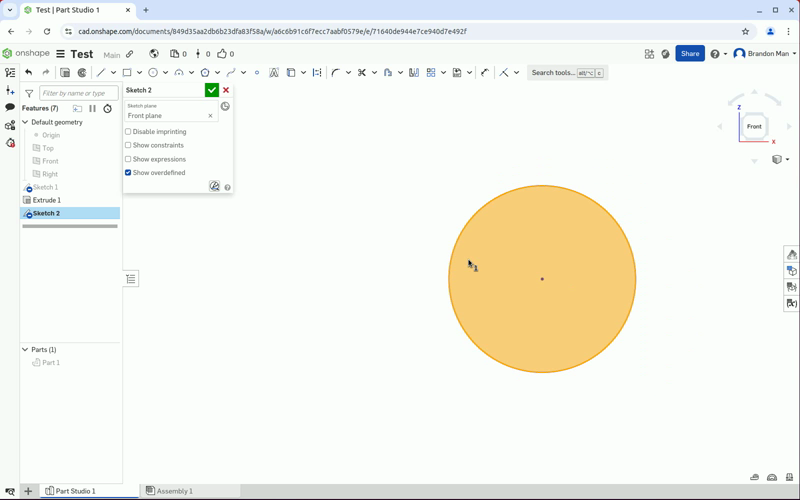
scroll(-6)
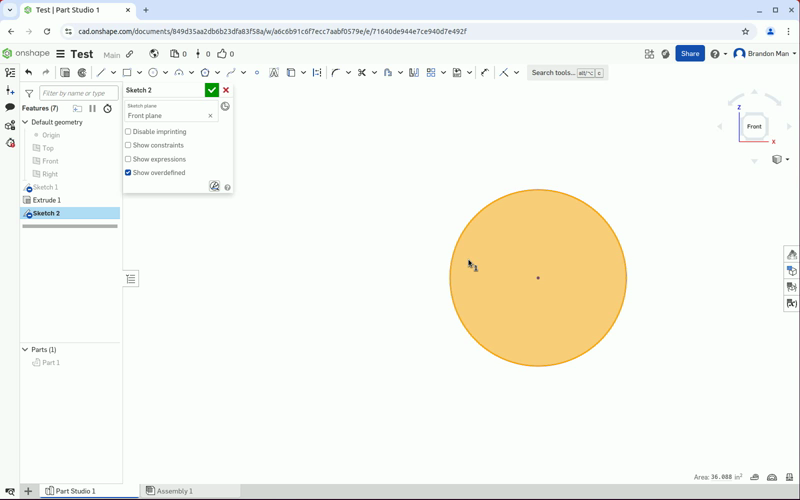
scroll(-6)
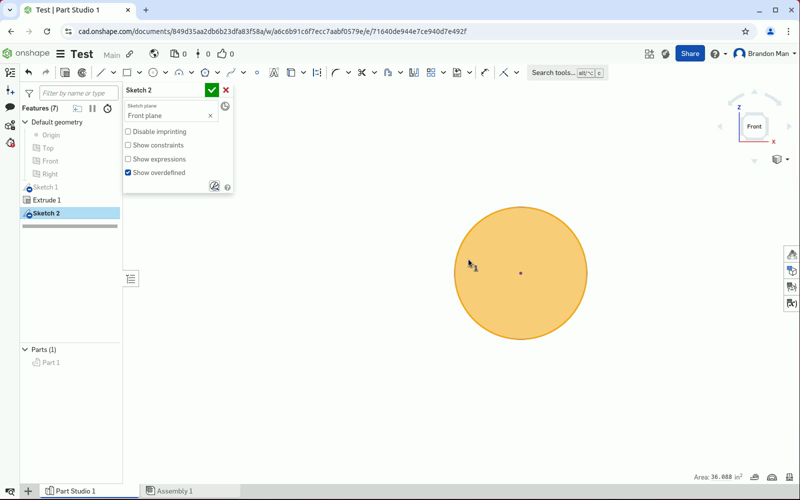
scroll(-6)
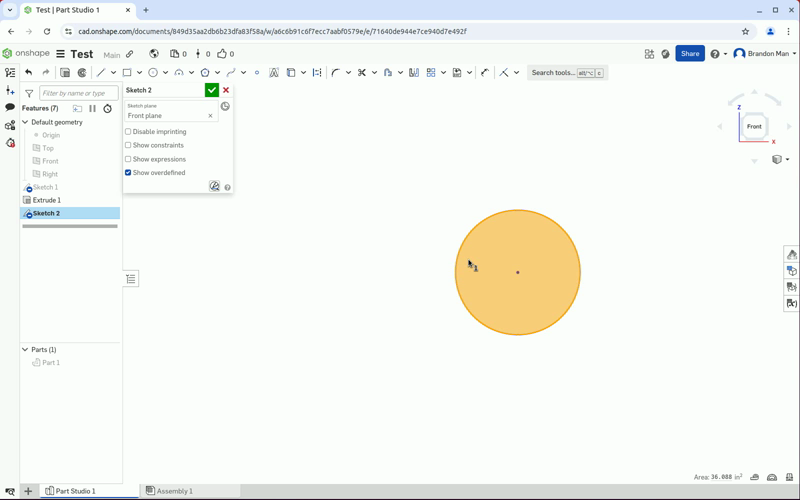
scroll(-6)
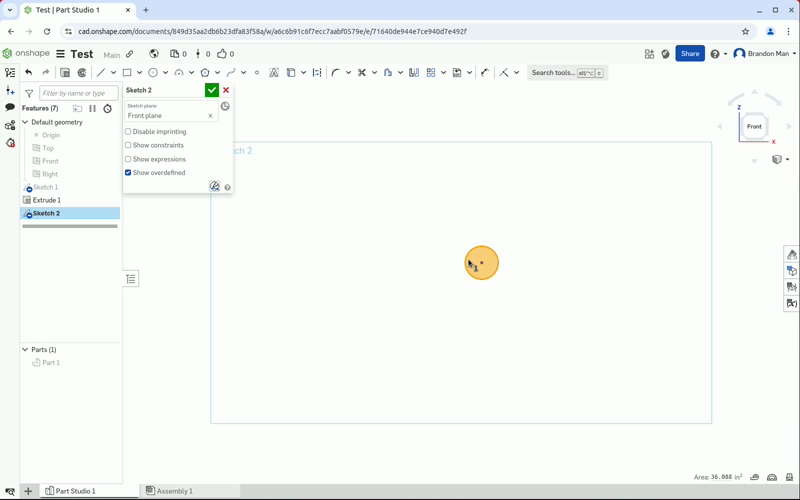
mouse_move(73, 352)
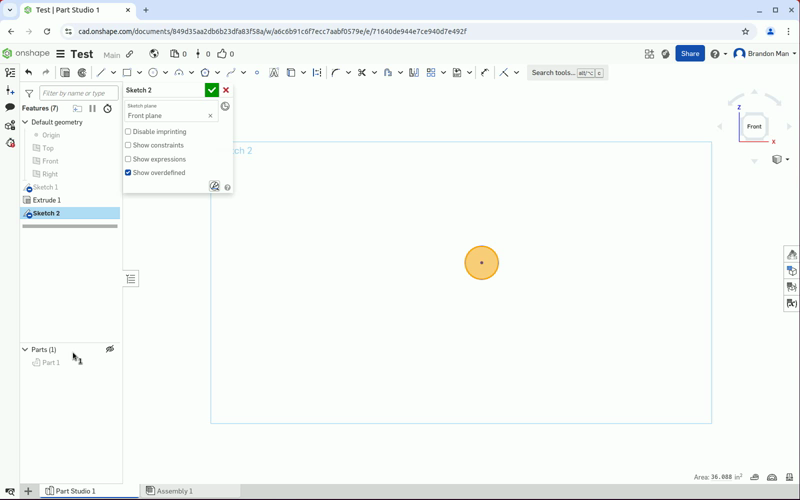
key(shift+y)
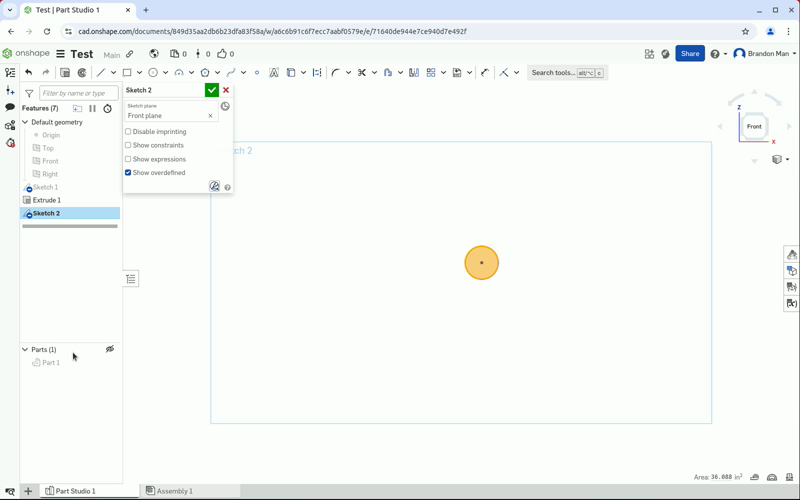
key(shift+e)
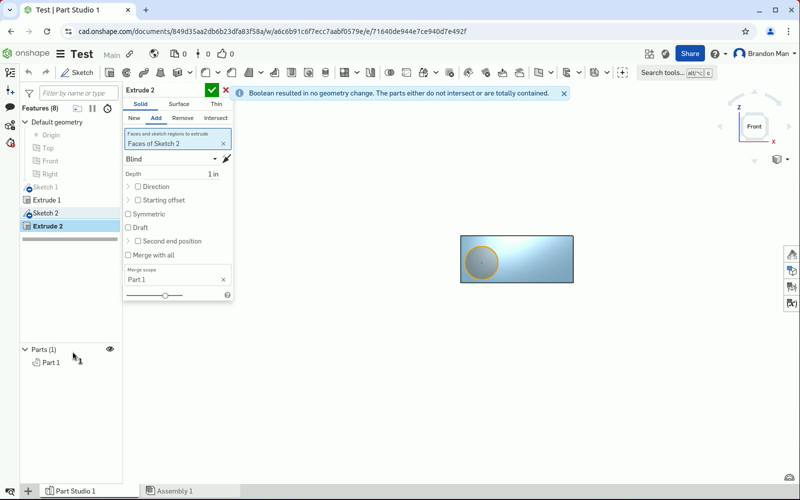
mouse_move(143, 106)
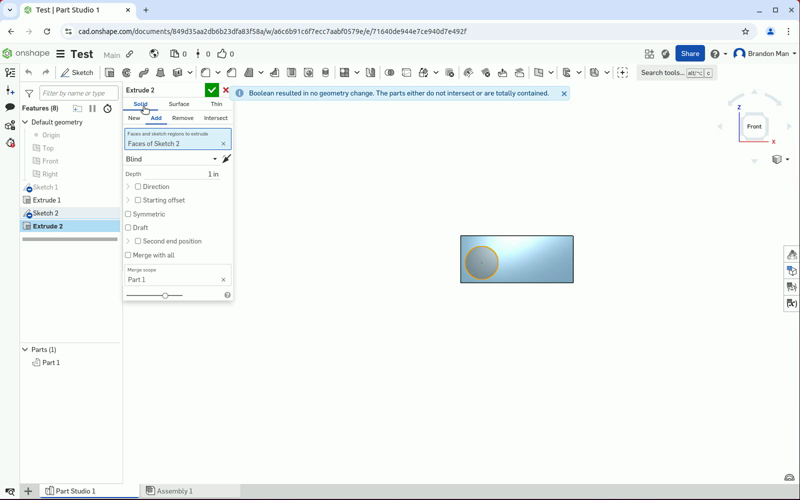
click(143, 106)
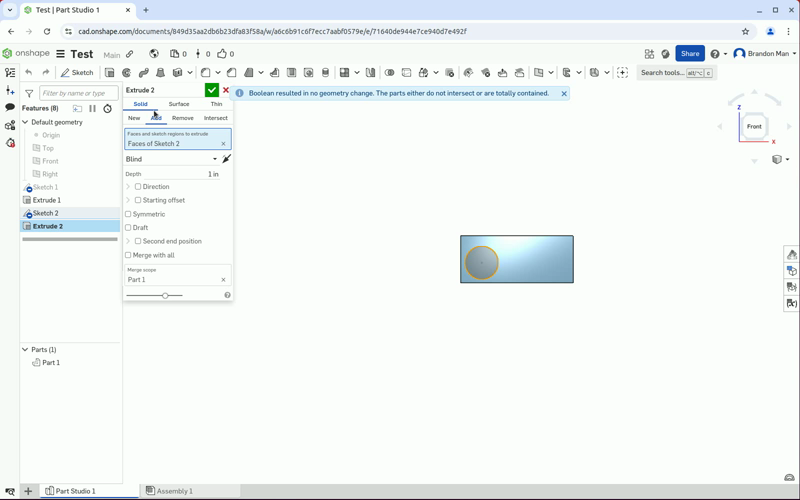
mouse_move(186, 120)
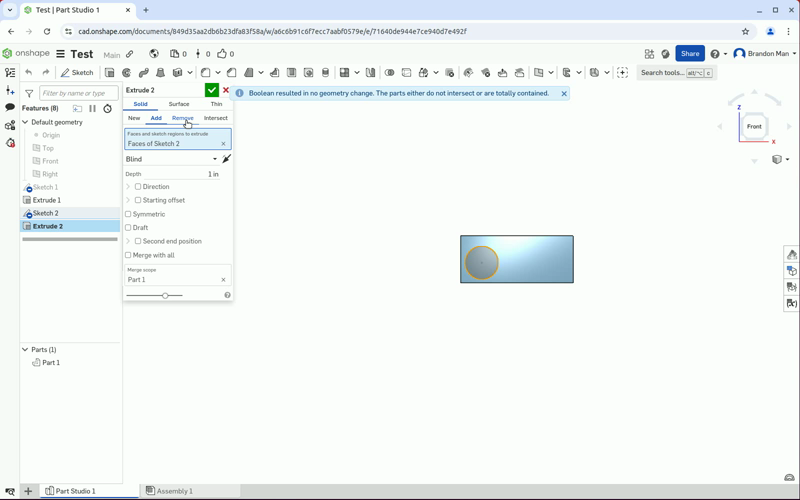
click(186, 120)
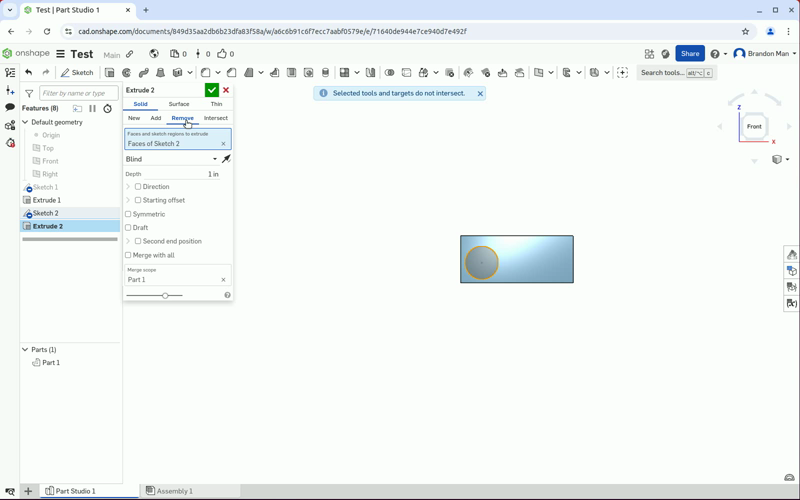
key(tab, 4)
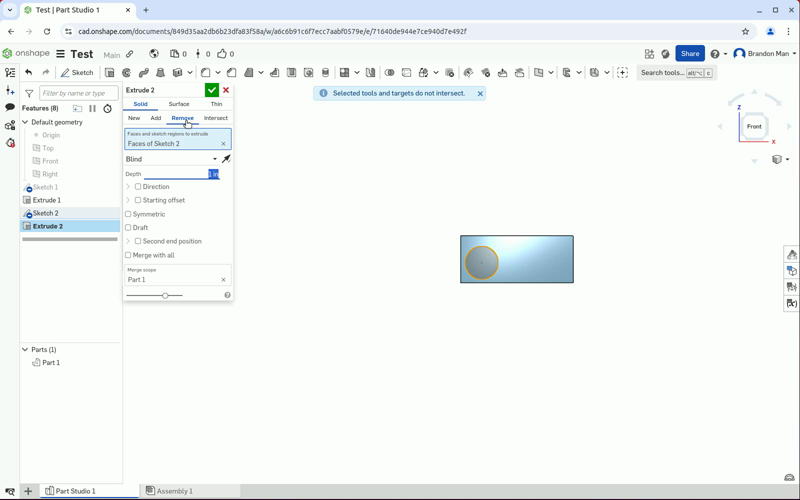
text(-2.166)
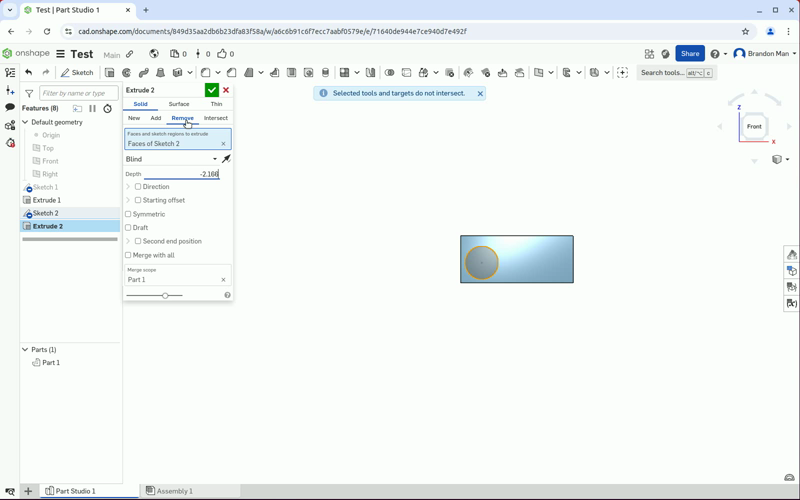
key(tab, 6)
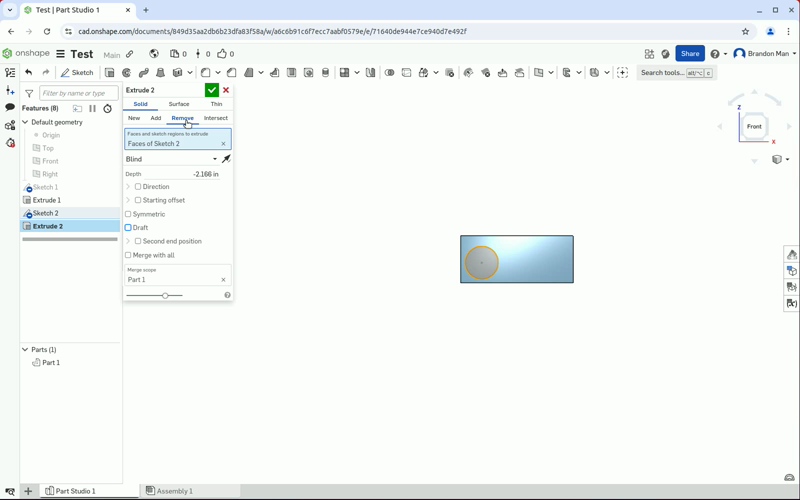
key(space)
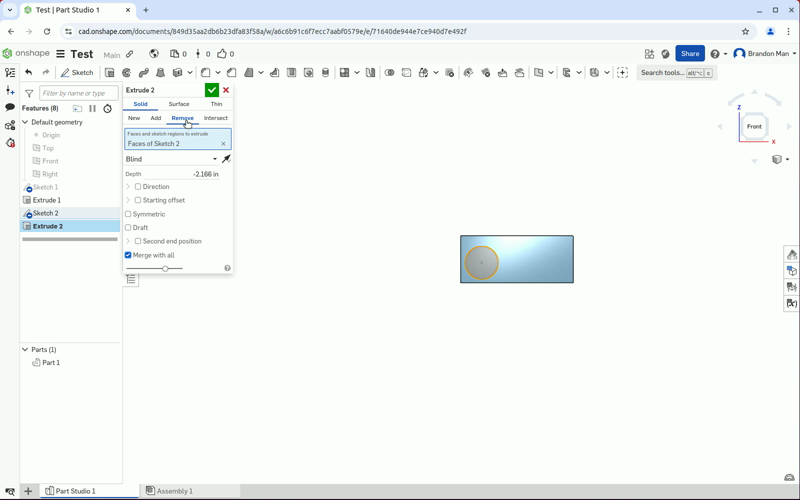
key(enter)
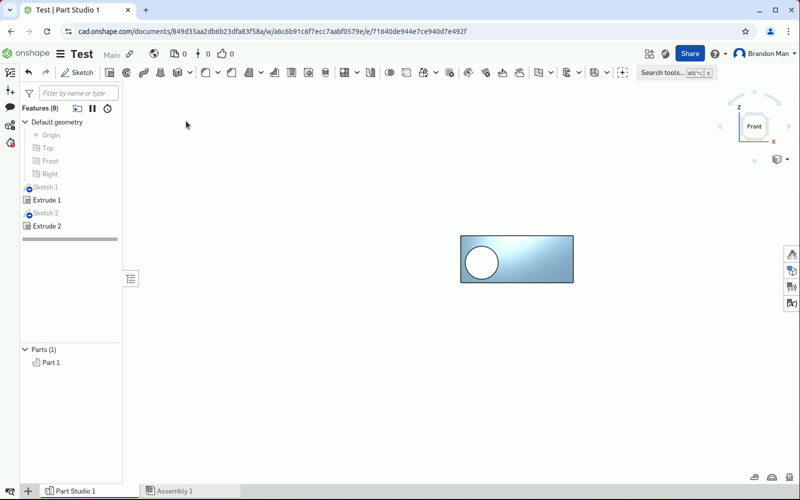
key(shift+h)
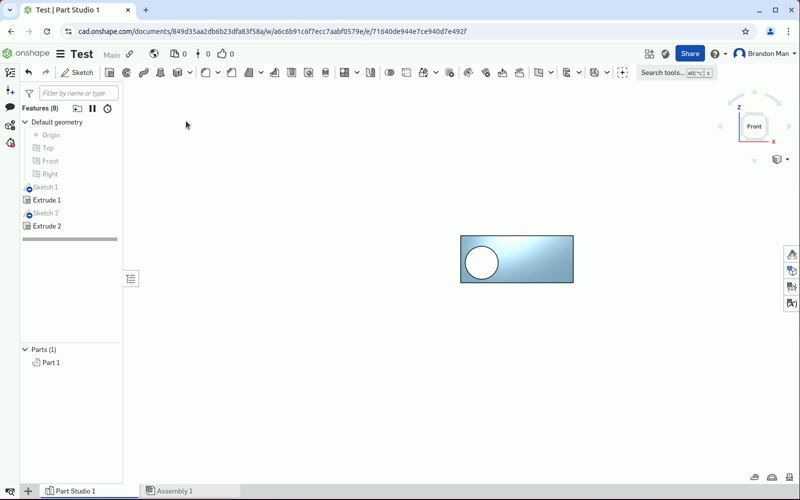
key(shift+h)
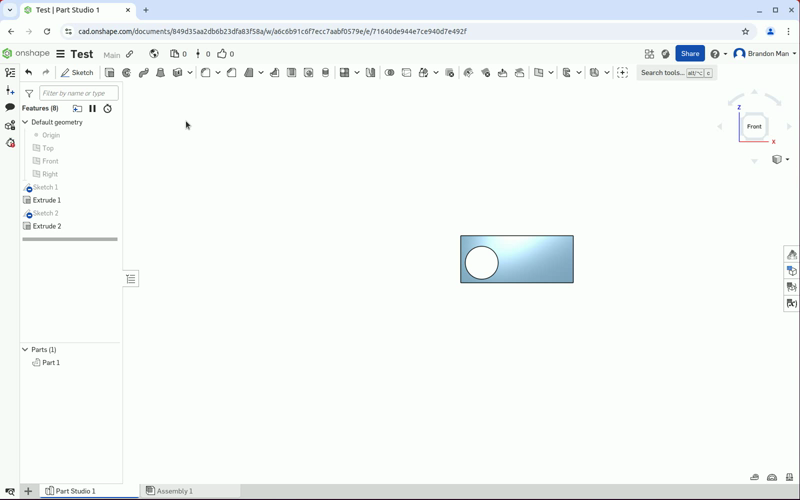
mouse_move(73, 189)
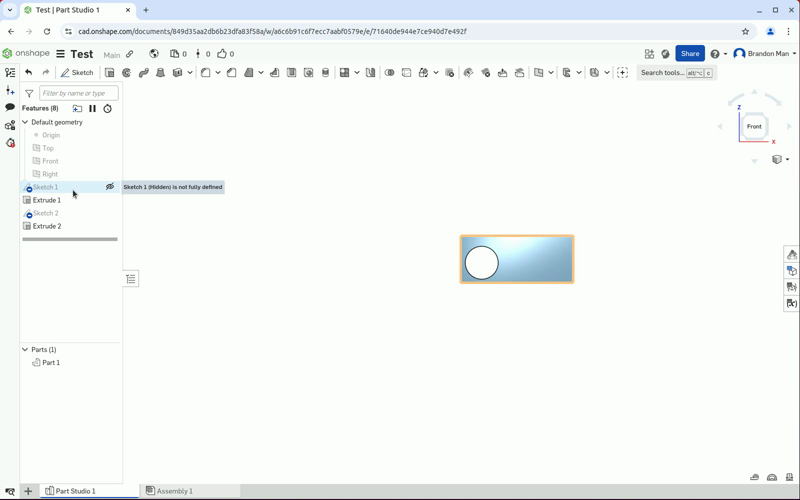
click(73, 189)
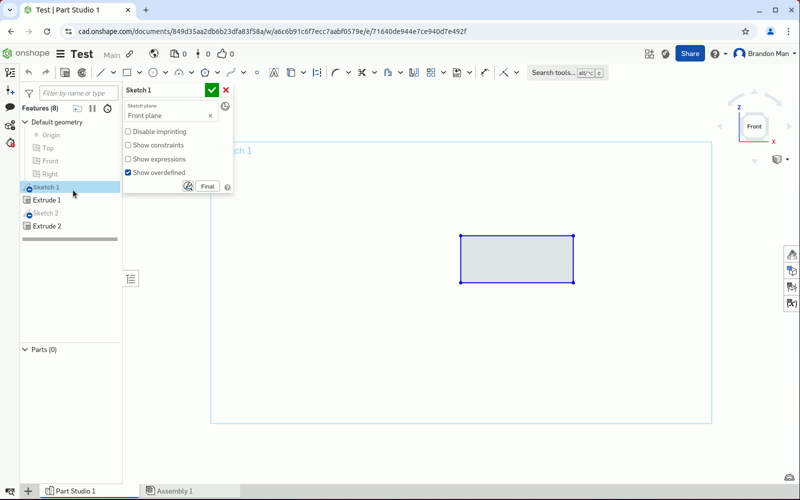
mouse_move(229, 92)
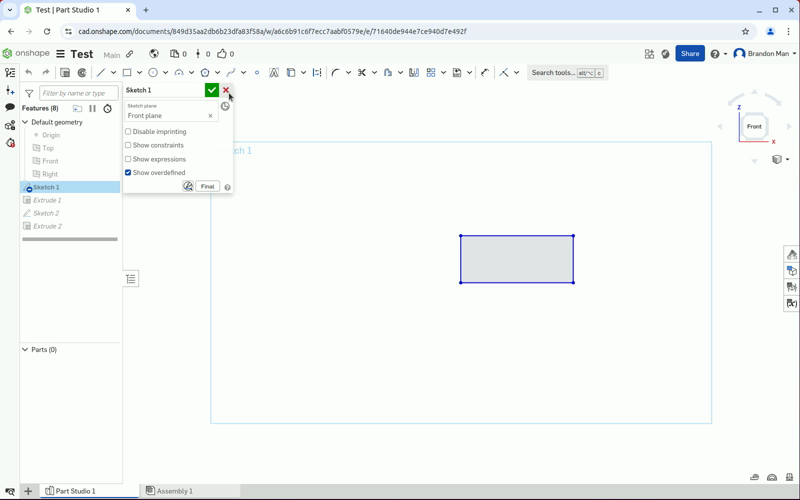
click(229, 92)
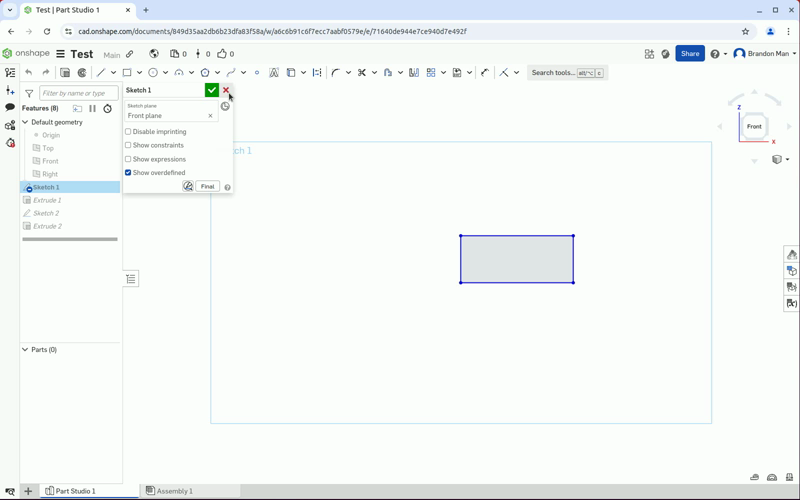
key(shift+s)
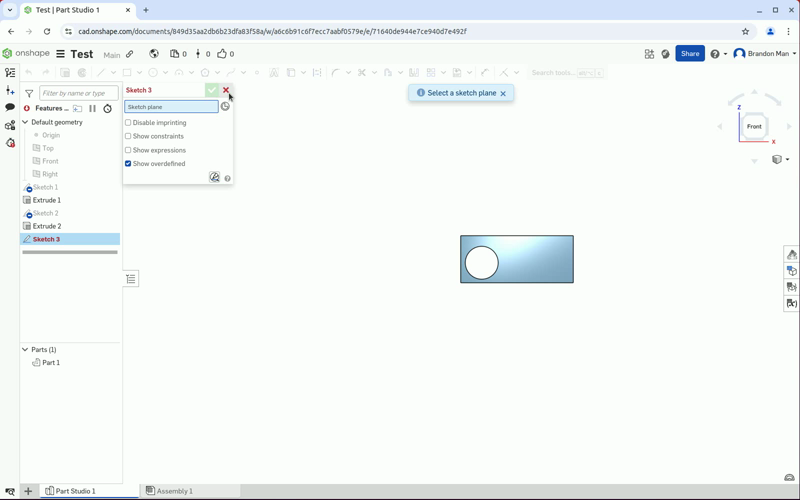
mouse_move(73, 163)
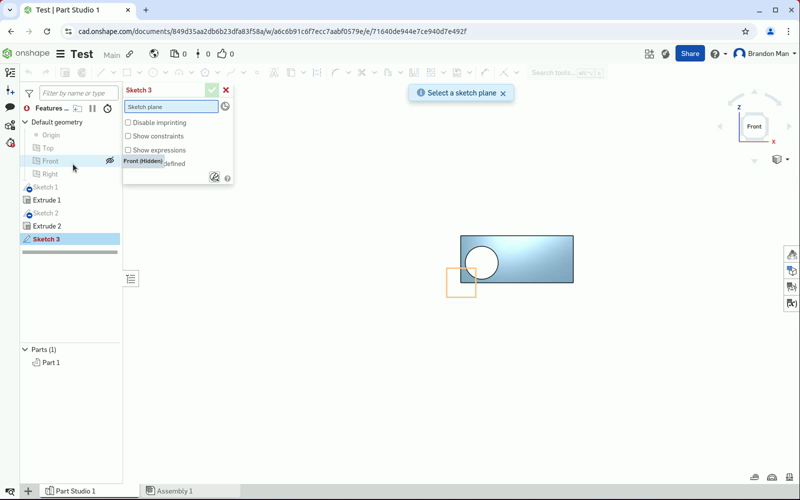
click(73, 163)
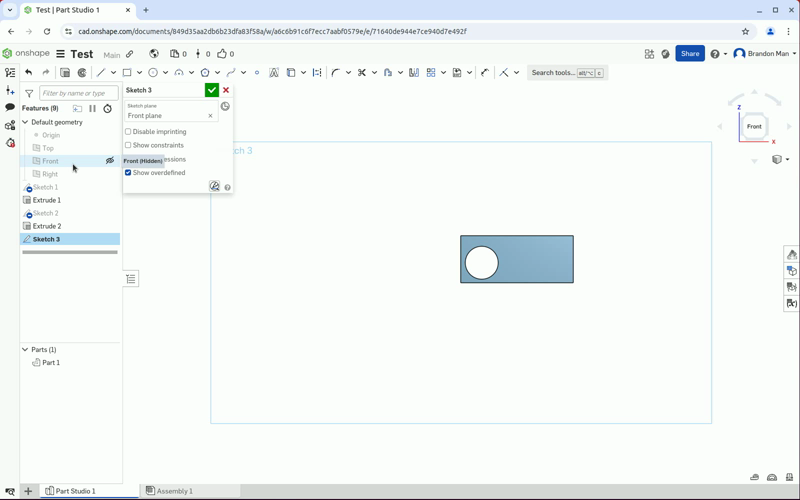
mouse_move(73, 352)
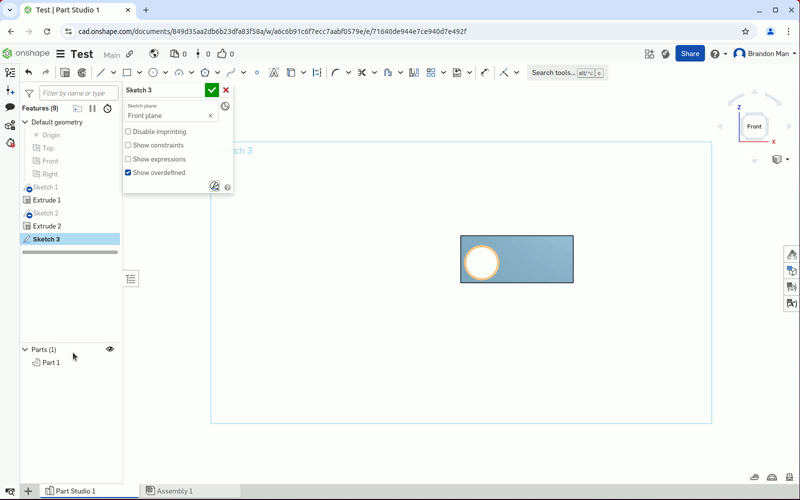
key(y)
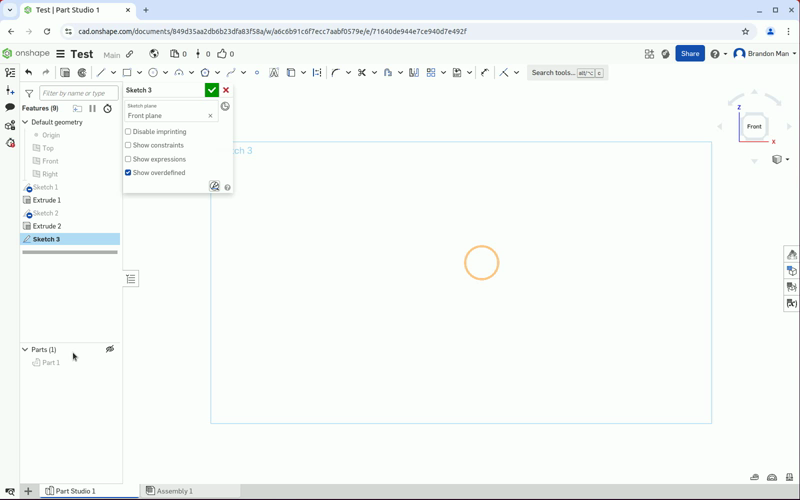
key(c)
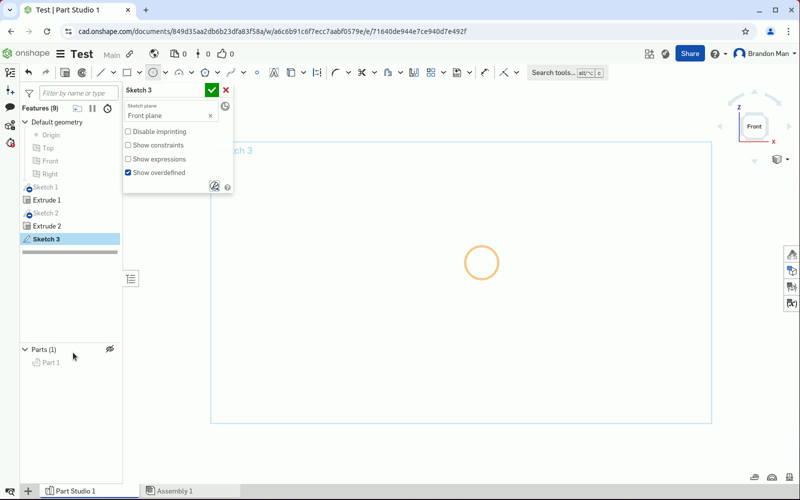
key_down(shift)
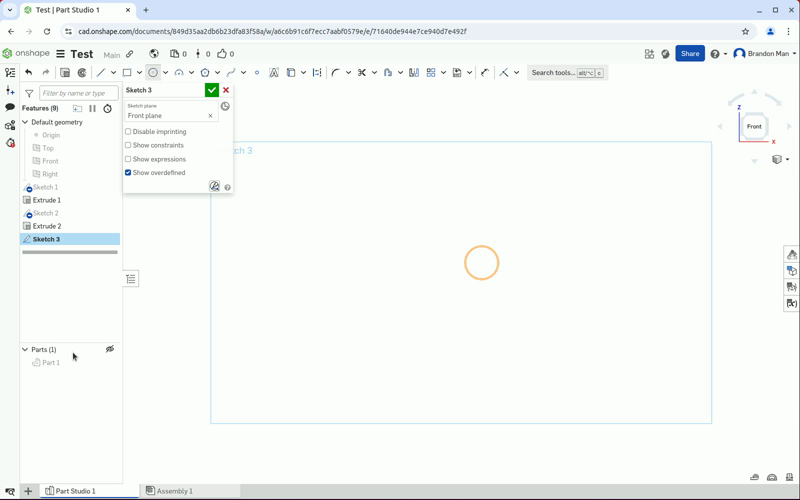
mouse_move(553, 262)
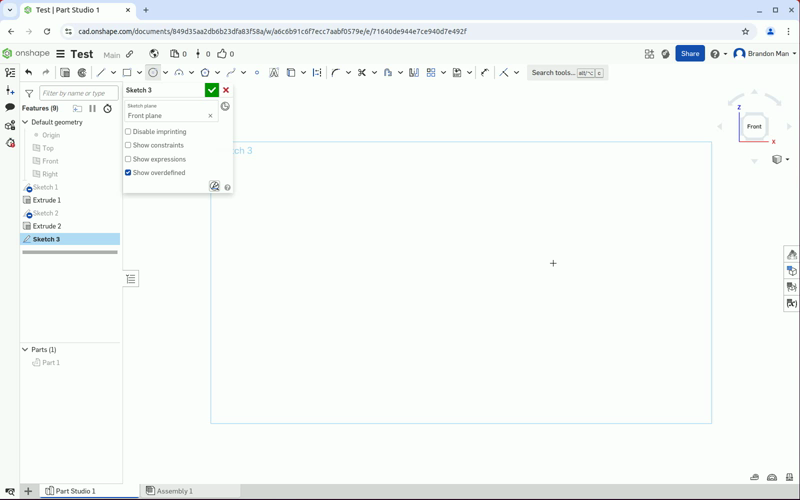
click(553, 262)
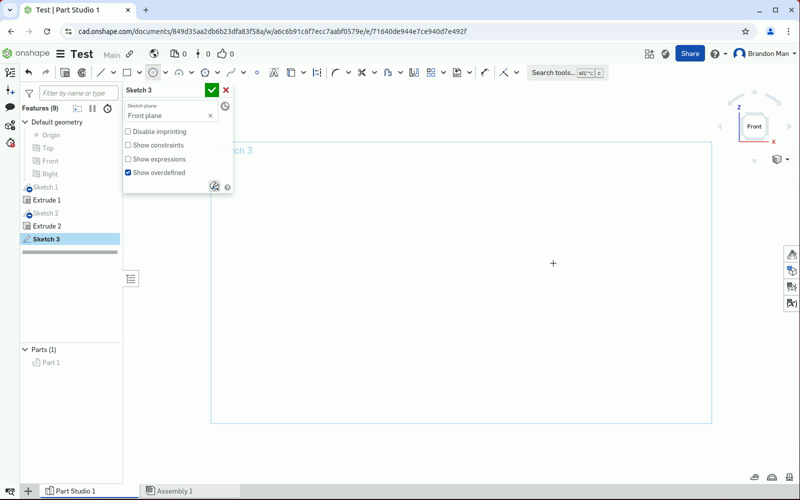
key_up(shift)
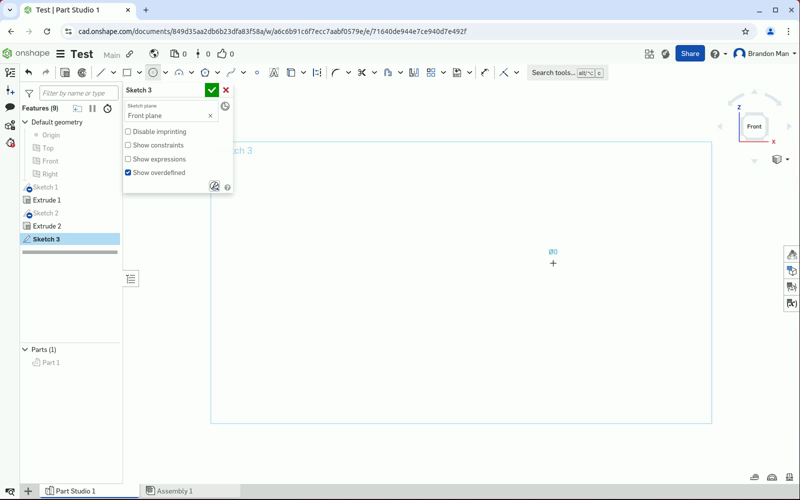
mouse_move(569, 262)
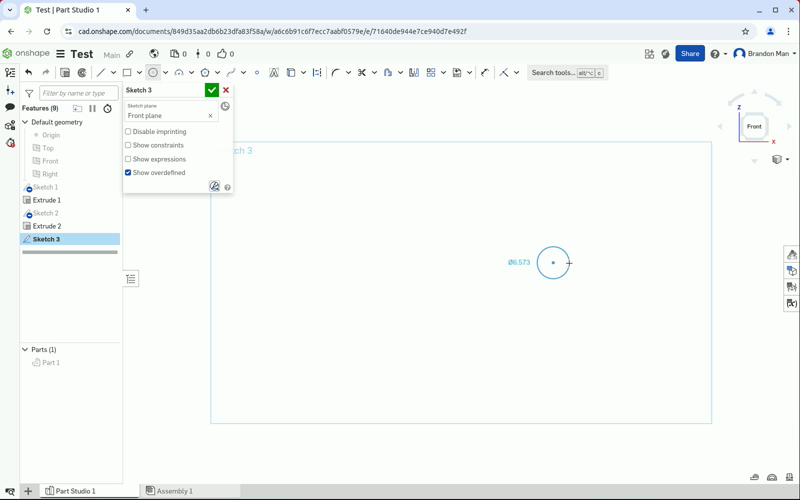
click(569, 262)
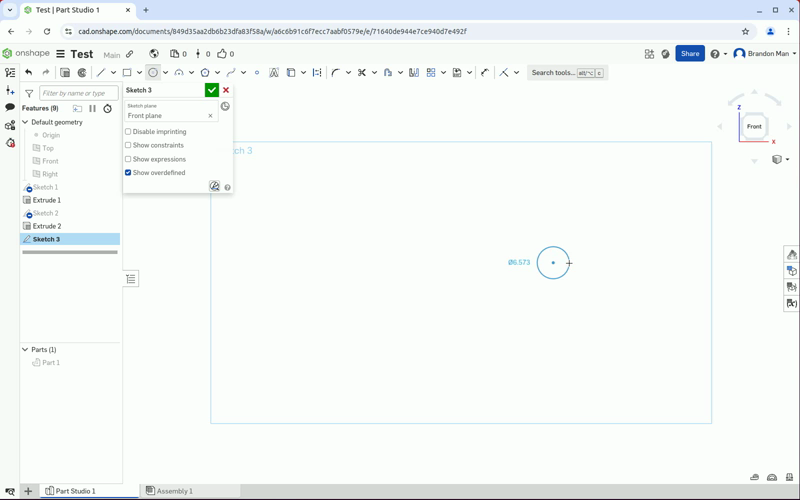
key(esc)
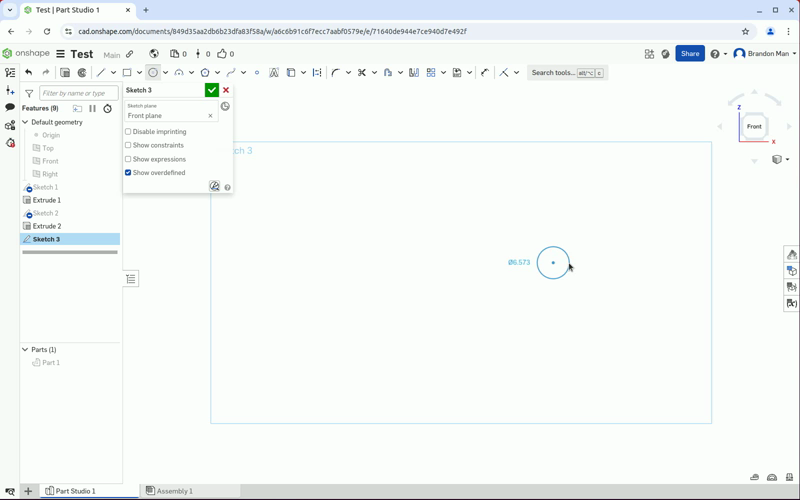
mouse_move(552, 249)
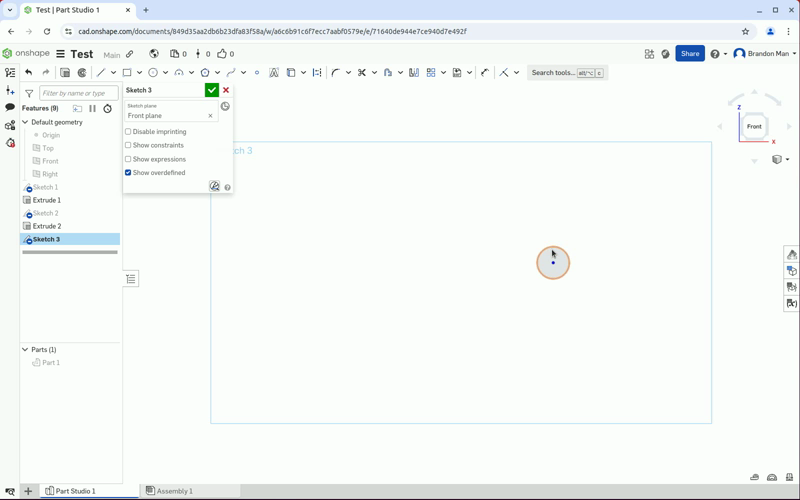
scroll(6)
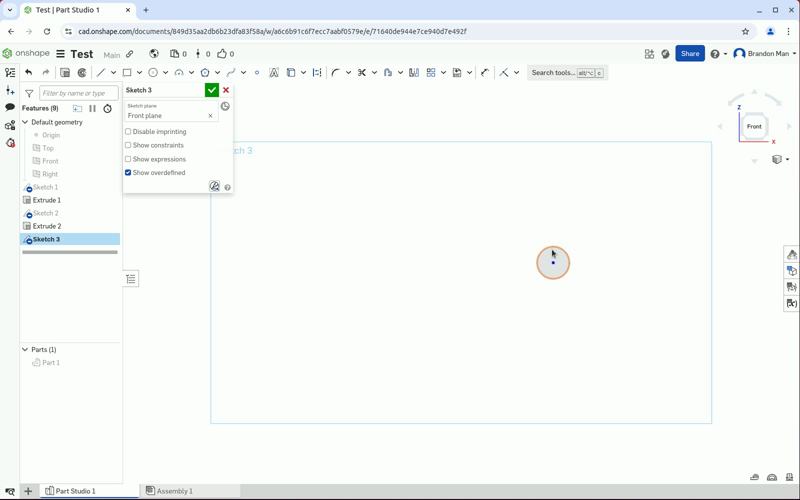
scroll(6)
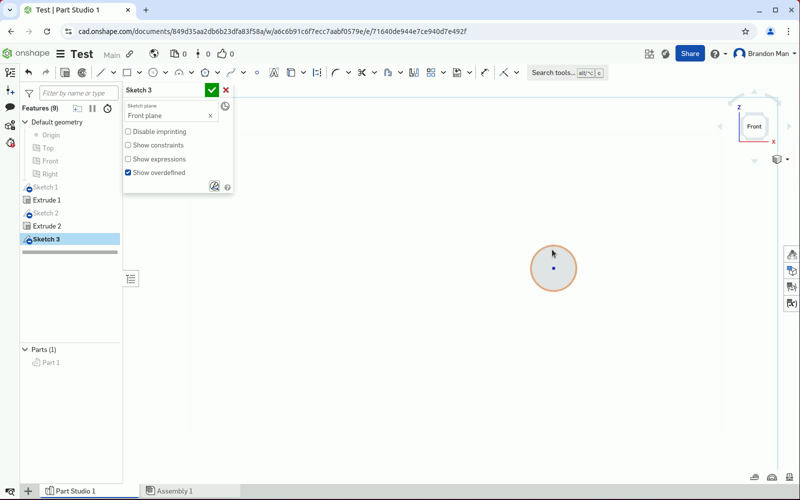
scroll(6)
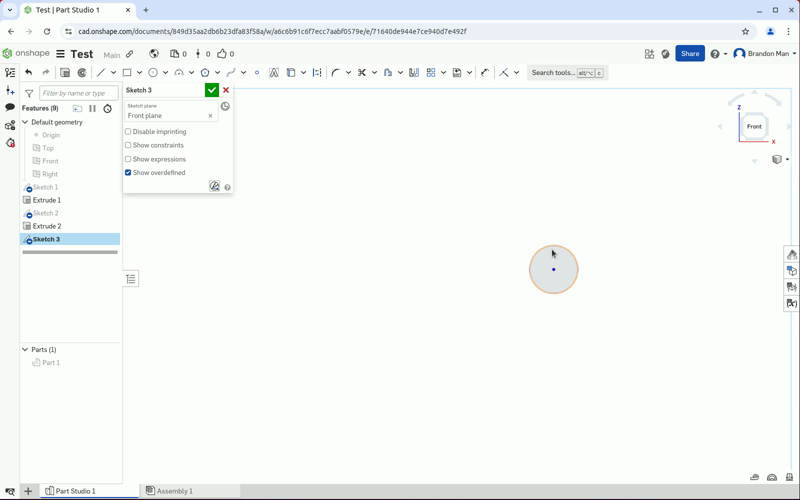
scroll(6)
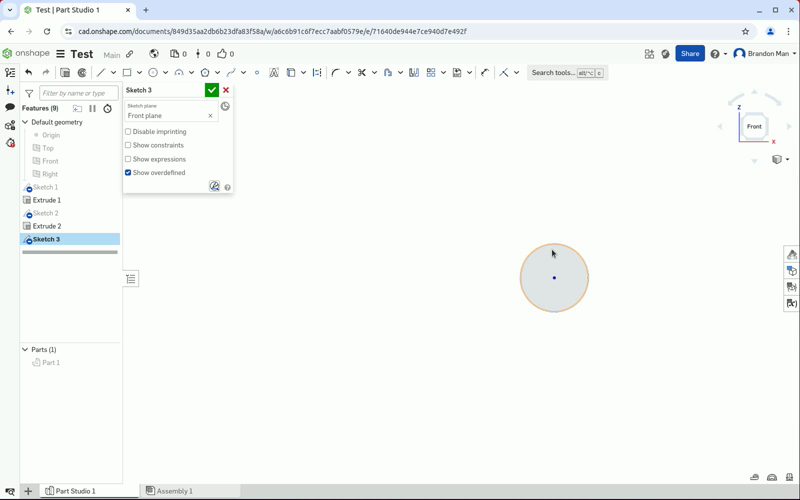
scroll(6)
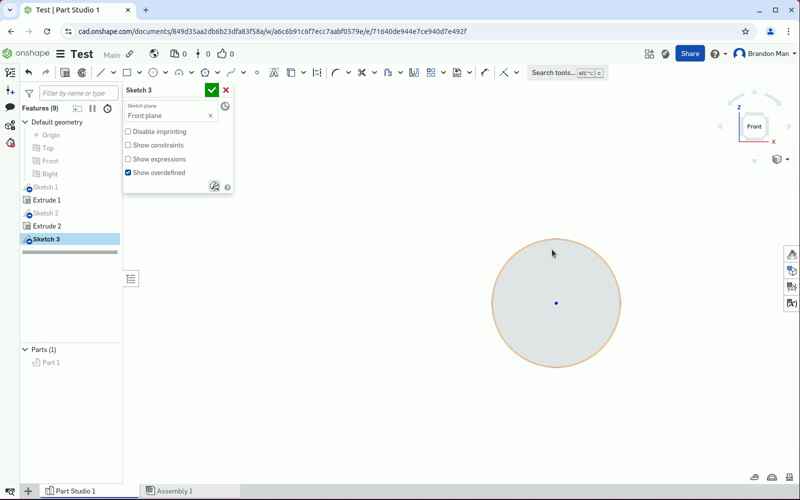
scroll(6)
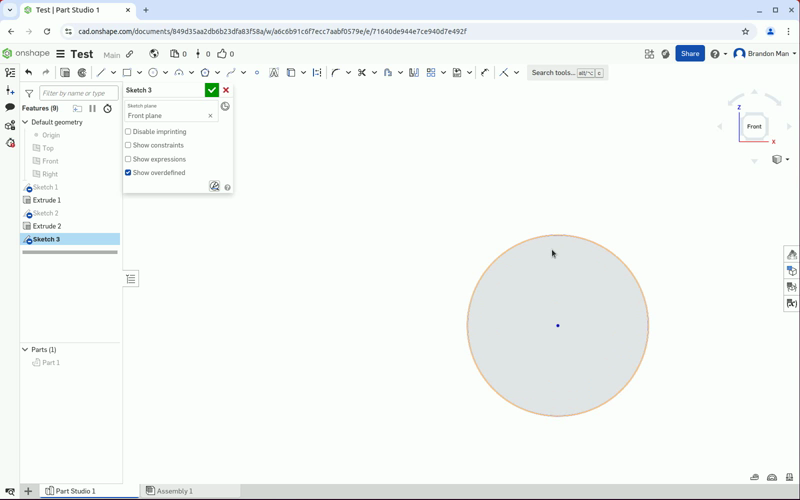
scroll(6)
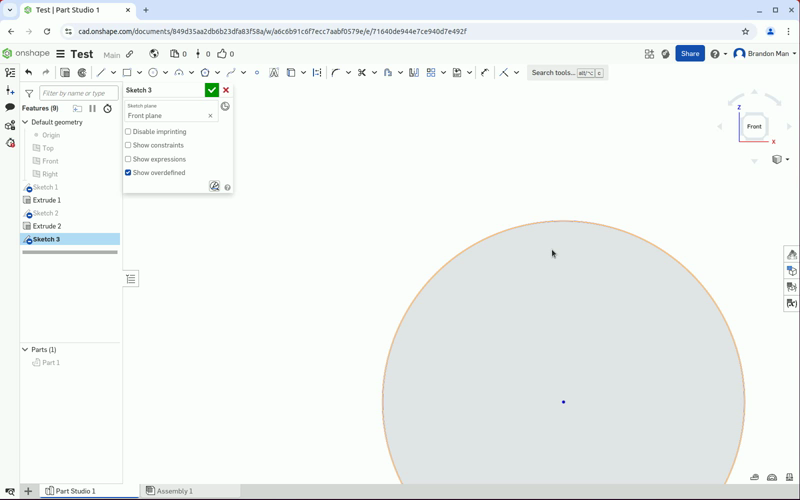
click(552, 249)
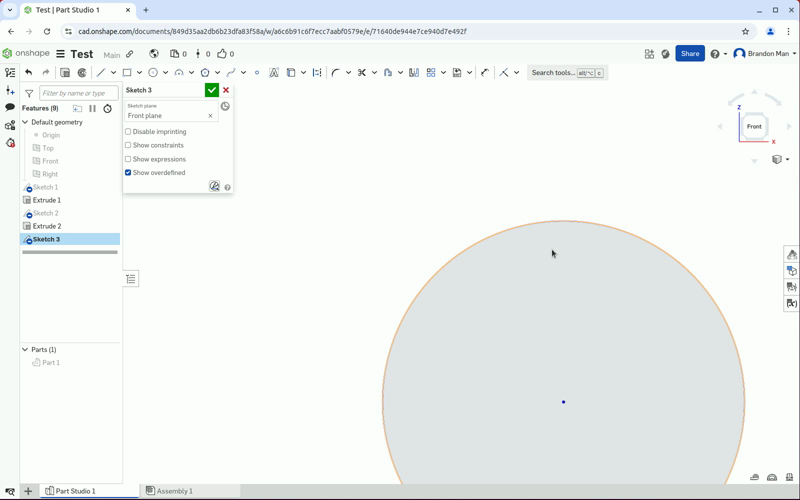
scroll(-6)
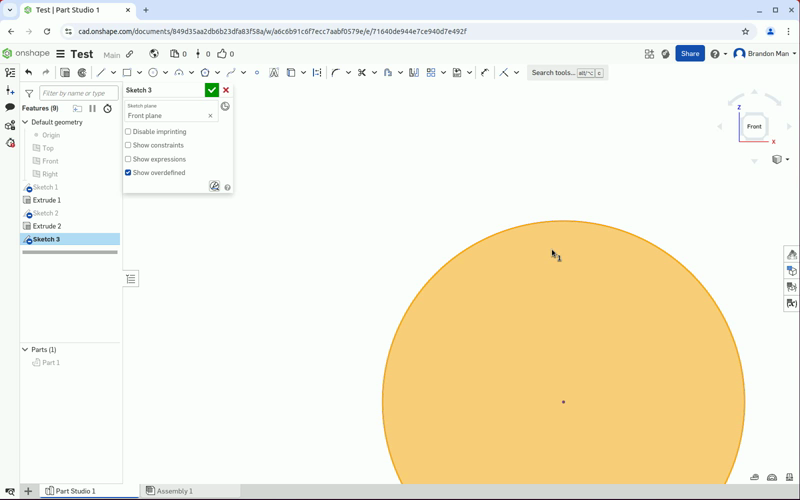
scroll(-6)
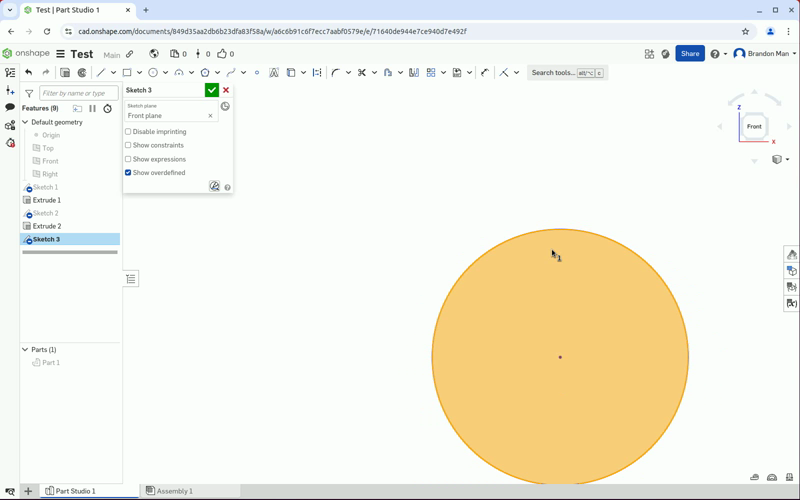
scroll(-6)
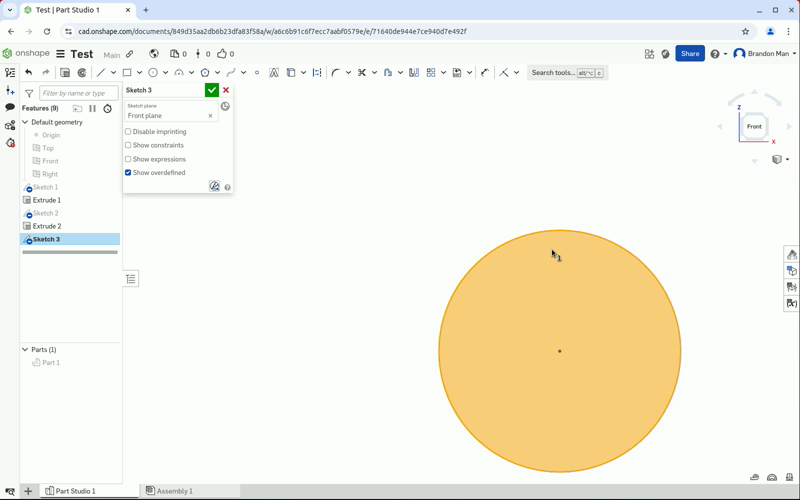
scroll(-6)
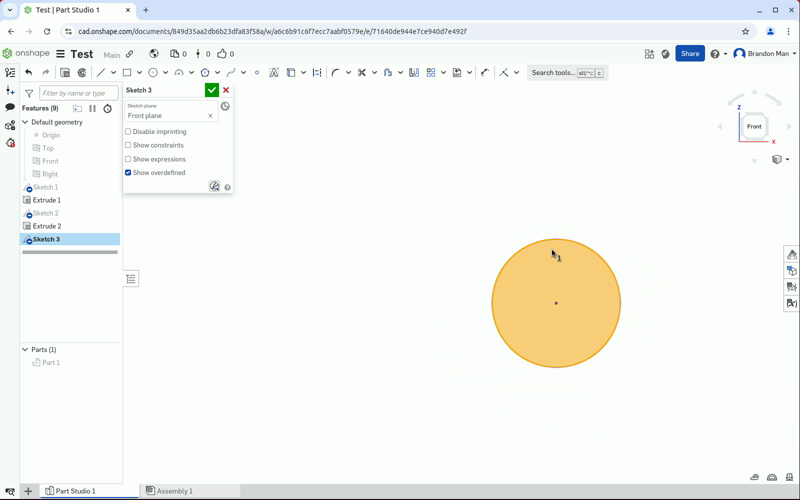
scroll(-6)
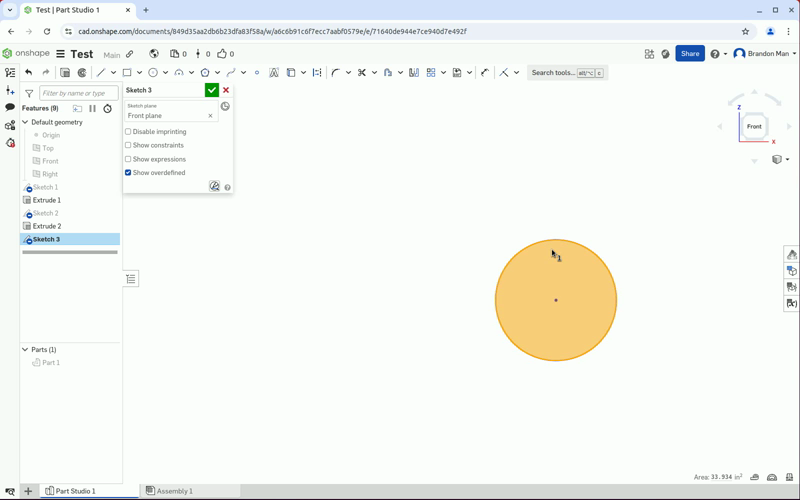
scroll(-6)
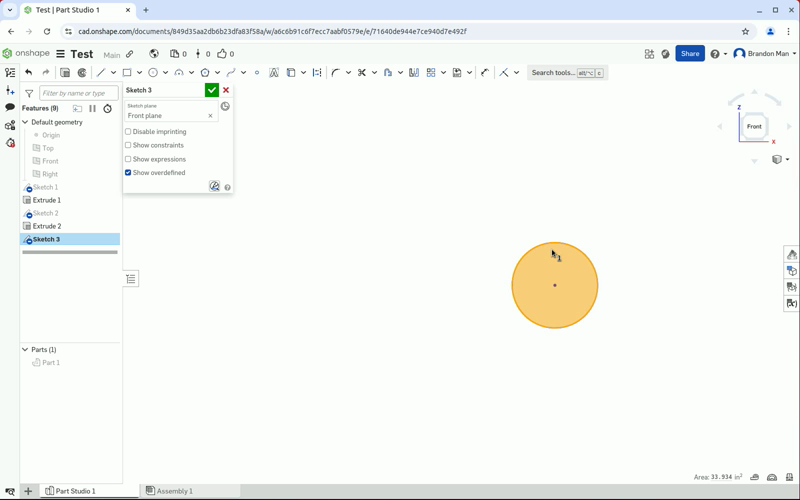
scroll(-6)
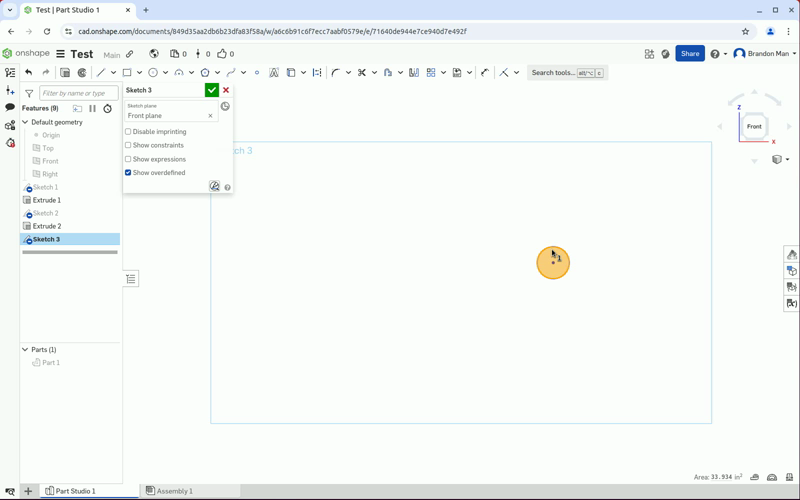
mouse_move(73, 352)
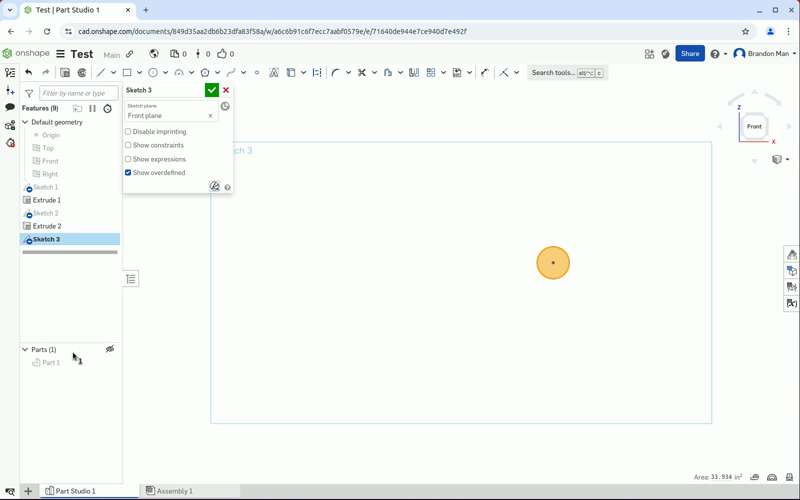
key(shift+y)
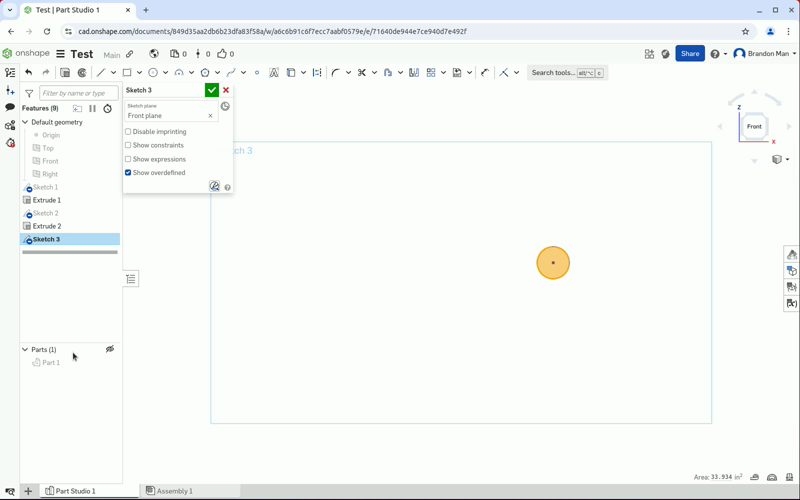
key(shift+e)
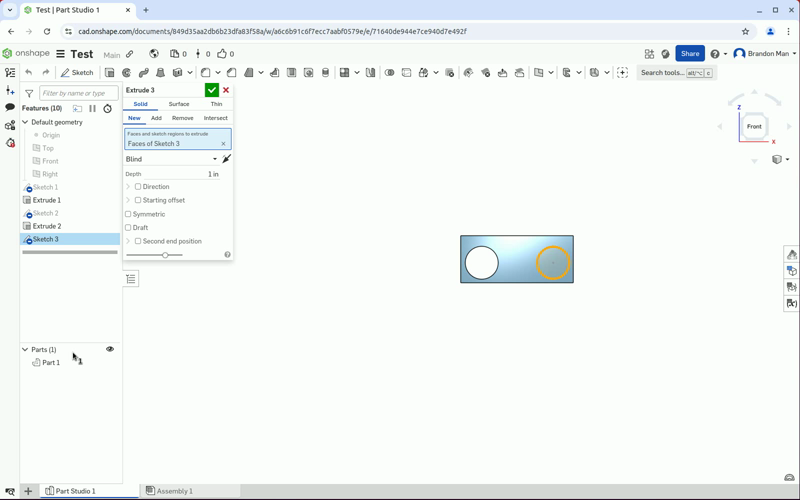
mouse_move(143, 106)
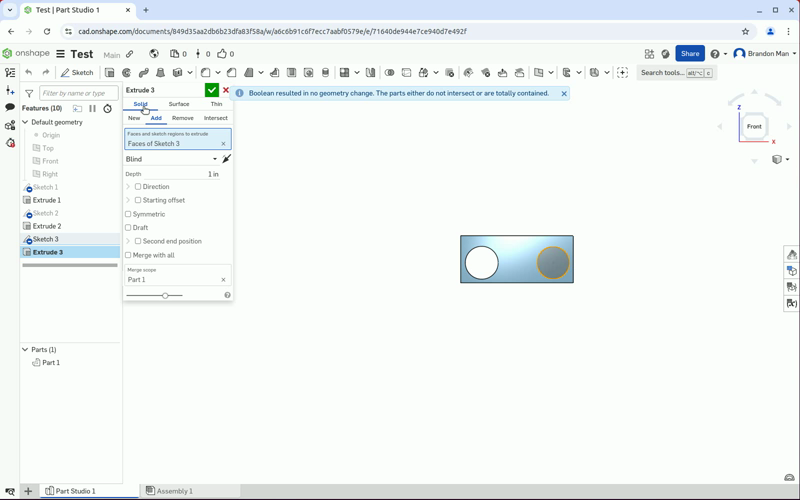
click(143, 106)
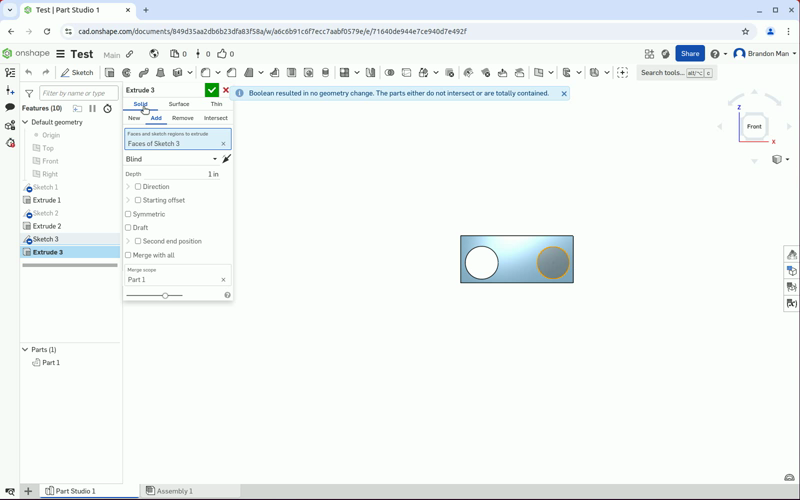
mouse_move(186, 120)
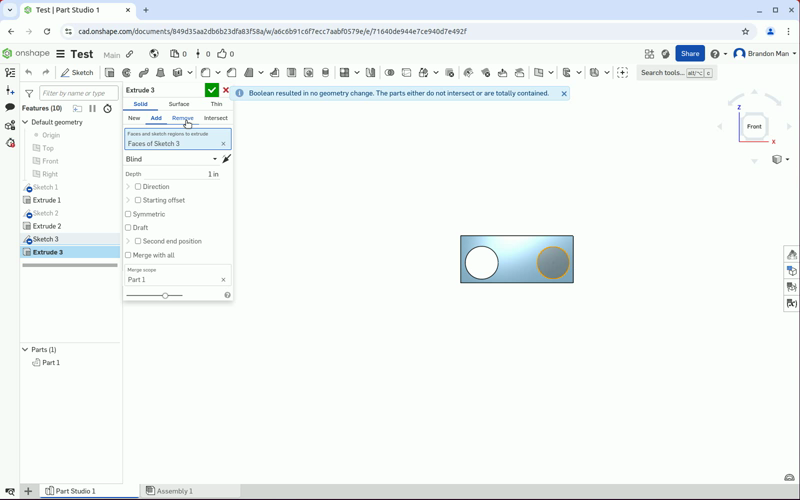
click(186, 120)
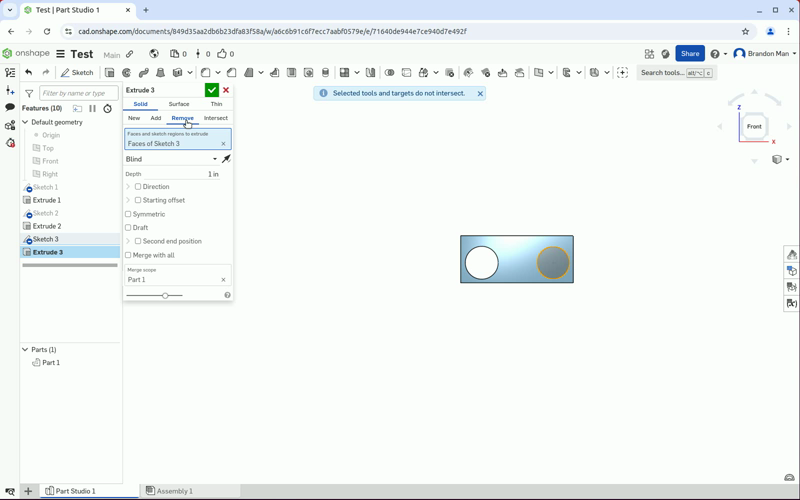
key(tab, 4)
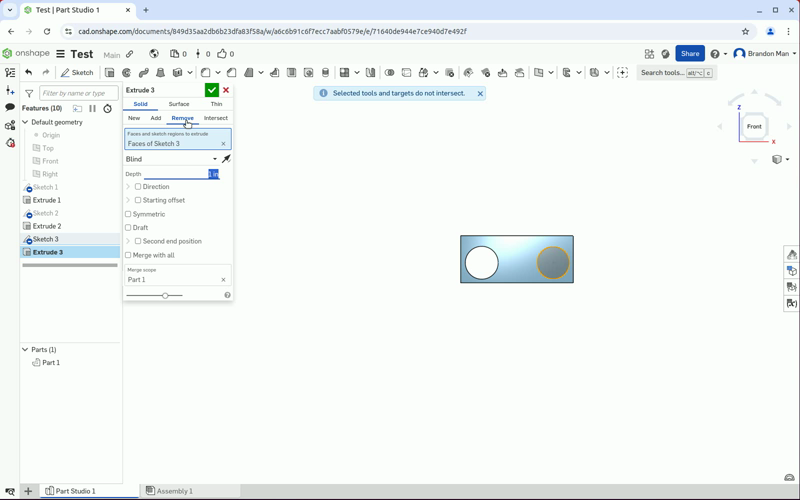
text(-2.166)
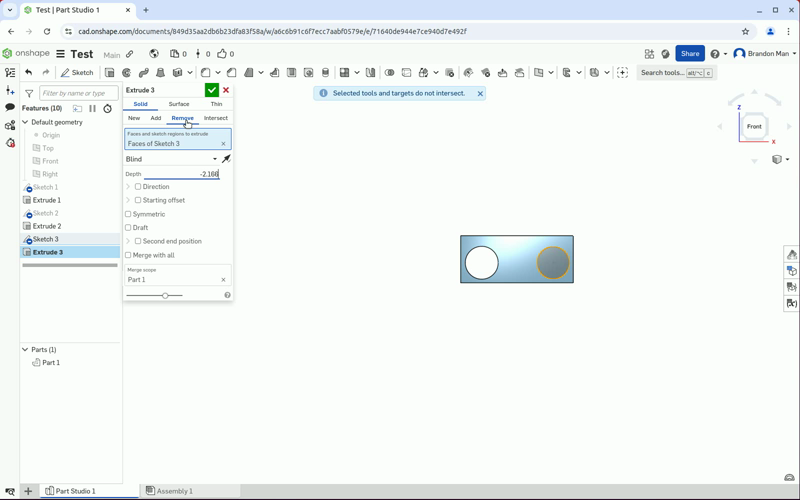
key(tab, 6)
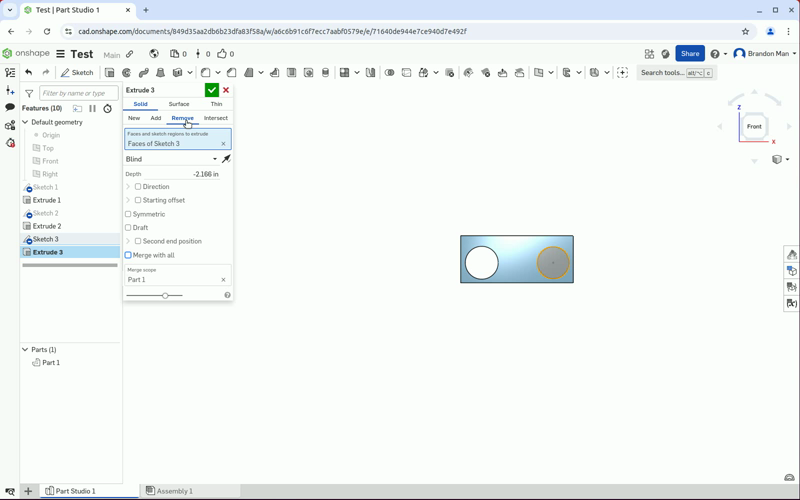
key(space)
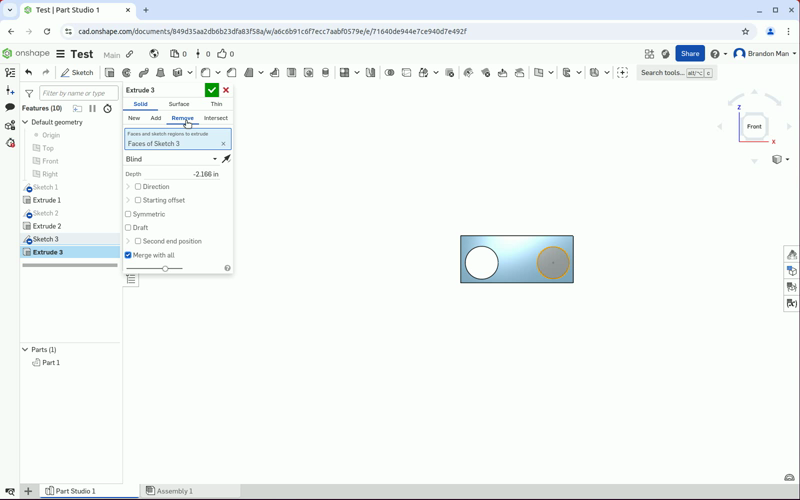
key(enter)
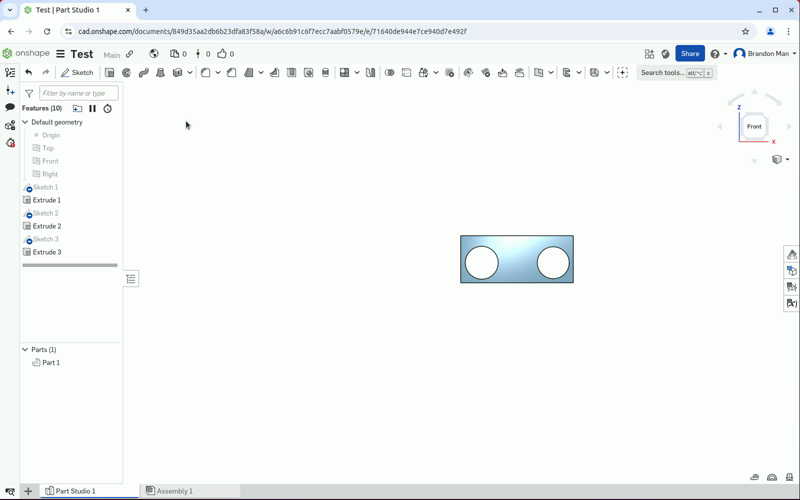
key(shift+h)
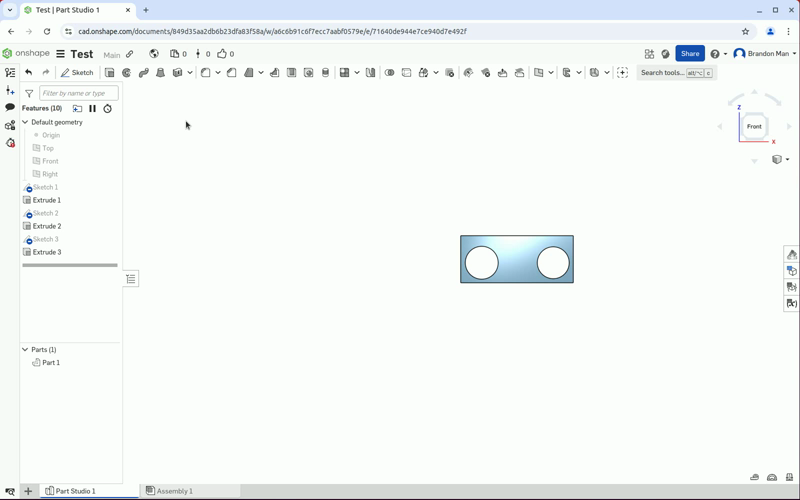
key(shift+h)
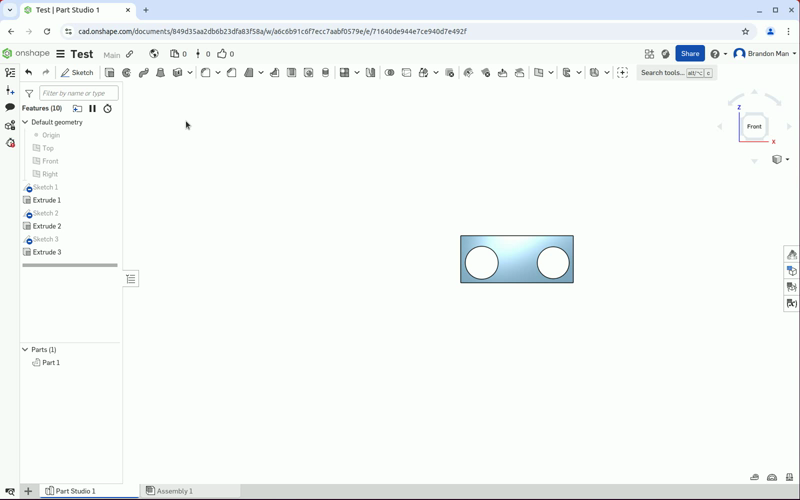
mouse_move(73, 189)
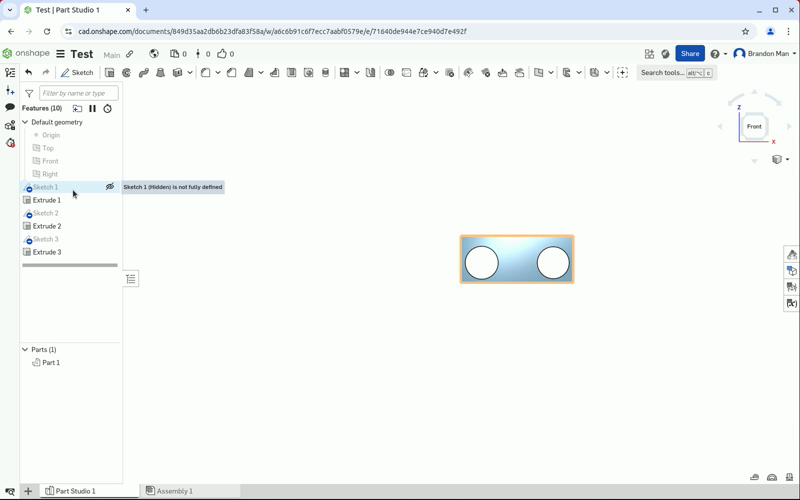
click(73, 189)
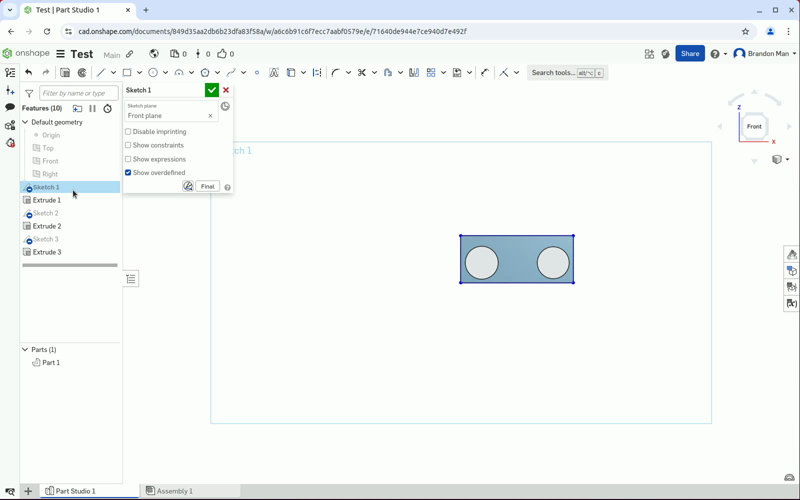
mouse_move(229, 92)
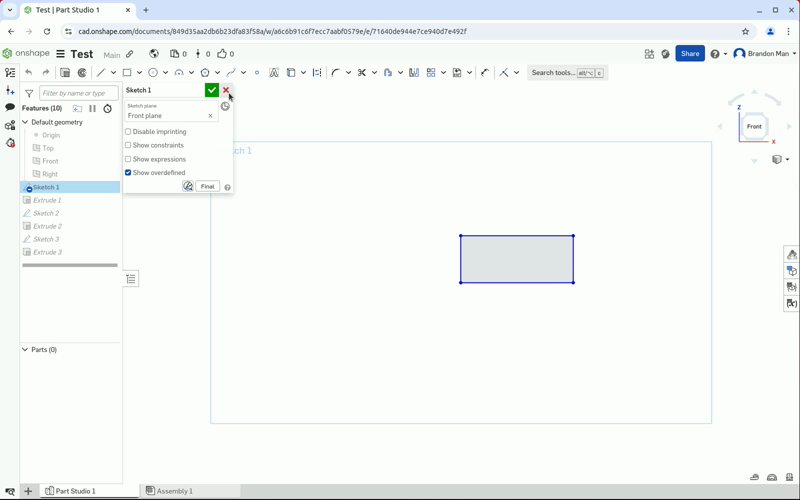
click(229, 92)
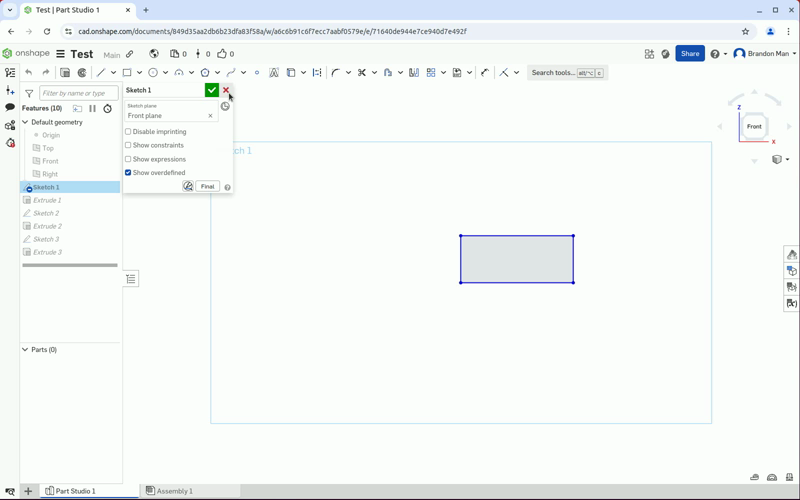
key(shift+s)
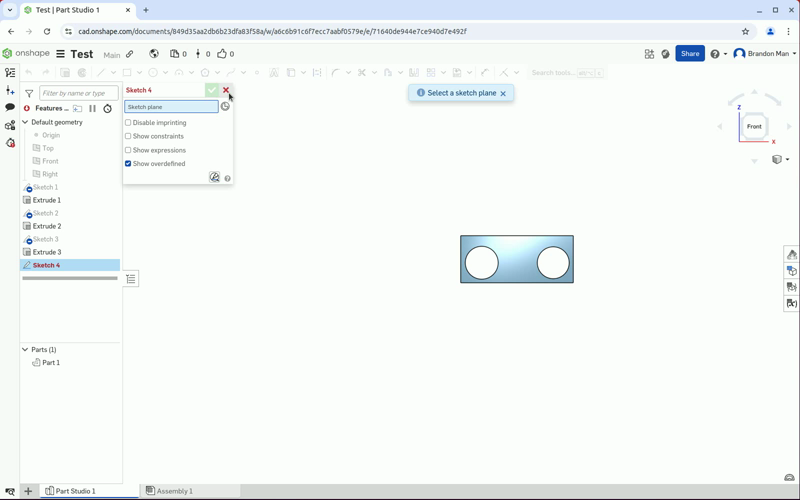
mouse_move(73, 163)
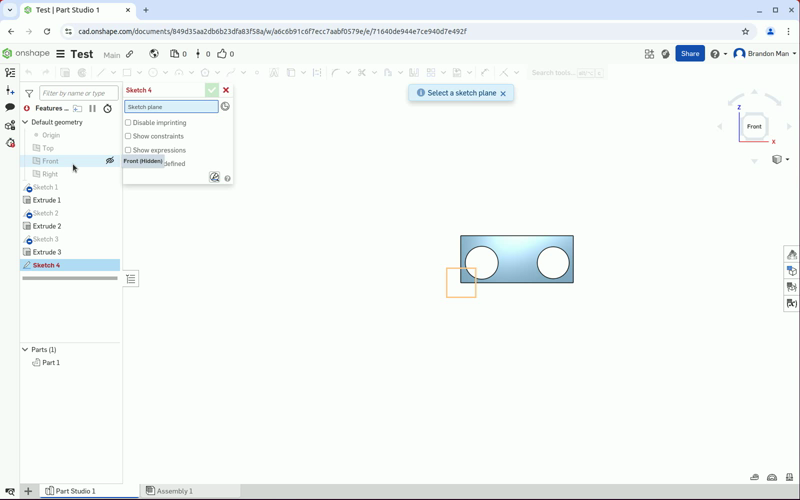
click(73, 163)
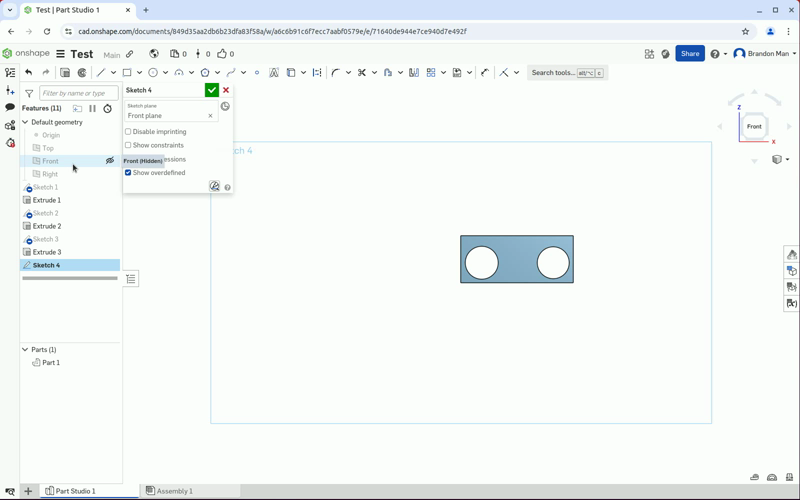
mouse_move(73, 352)
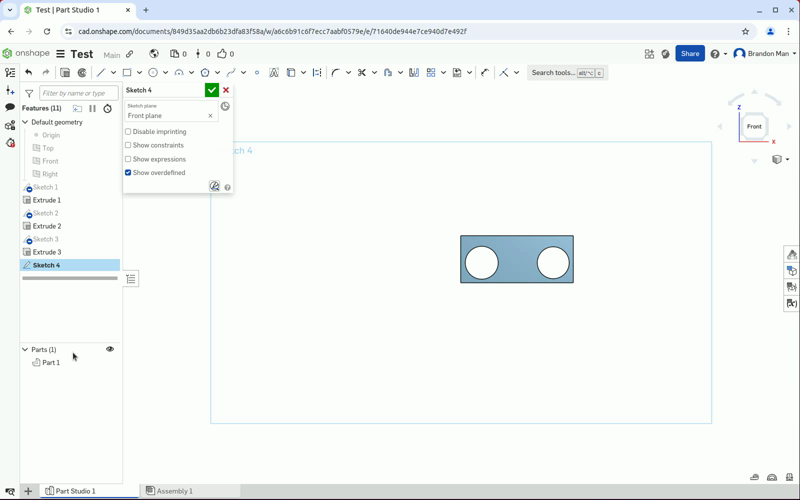
key(y)
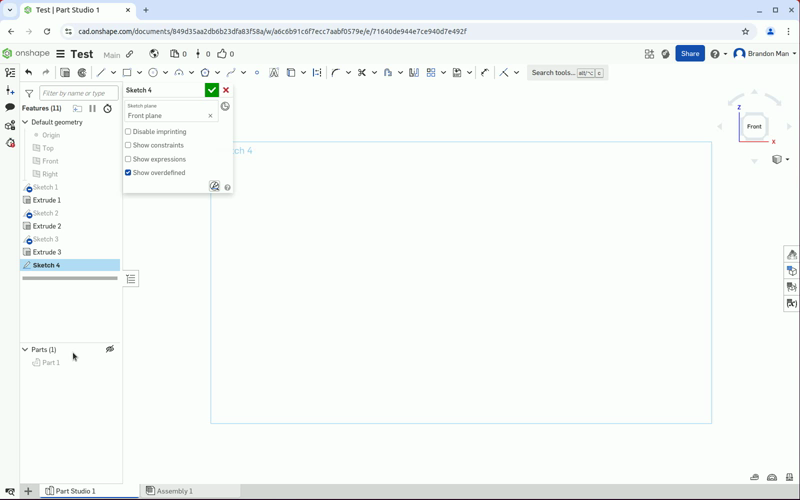
key(a)
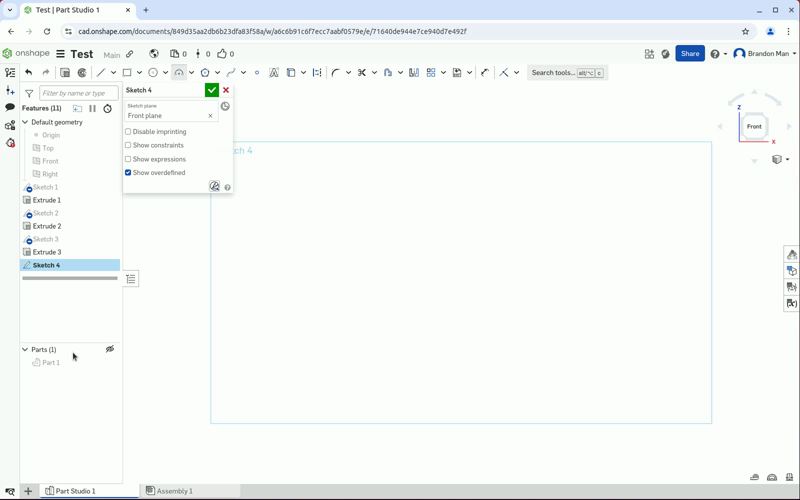
key_down(shift)
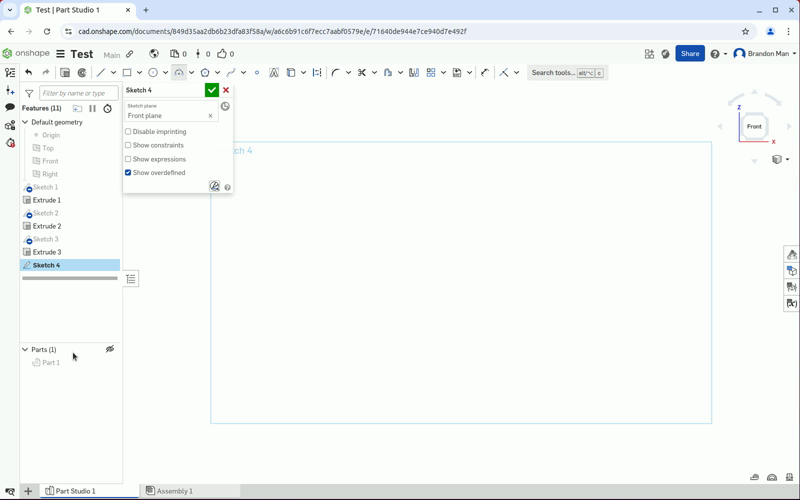
mouse_move(499, 257)
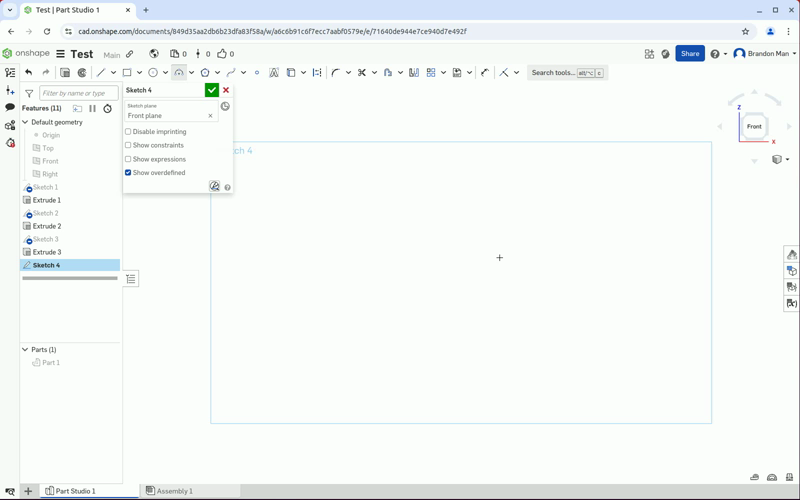
click(499, 257)
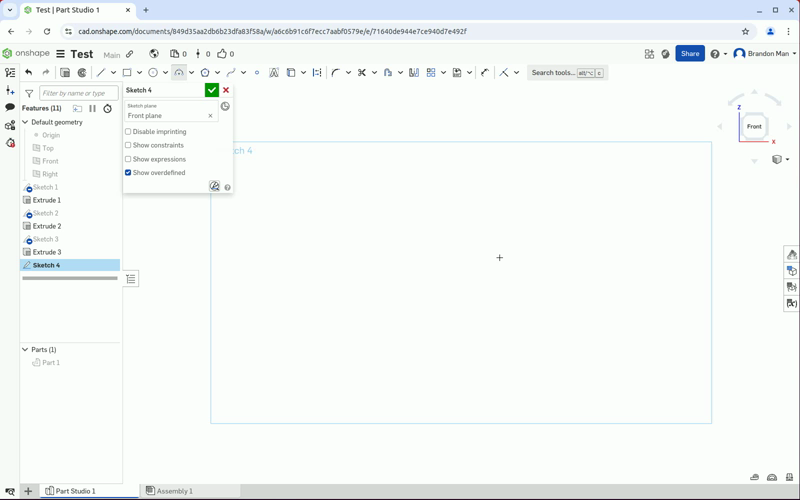
key_up(shift)
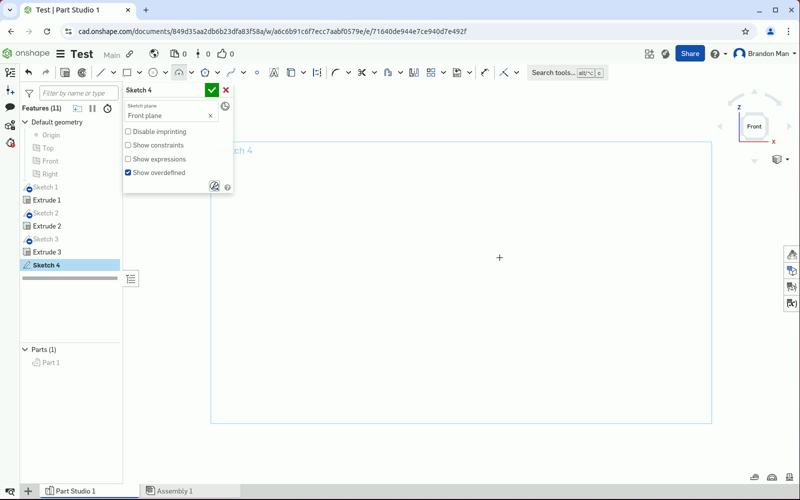
key_down(shift)
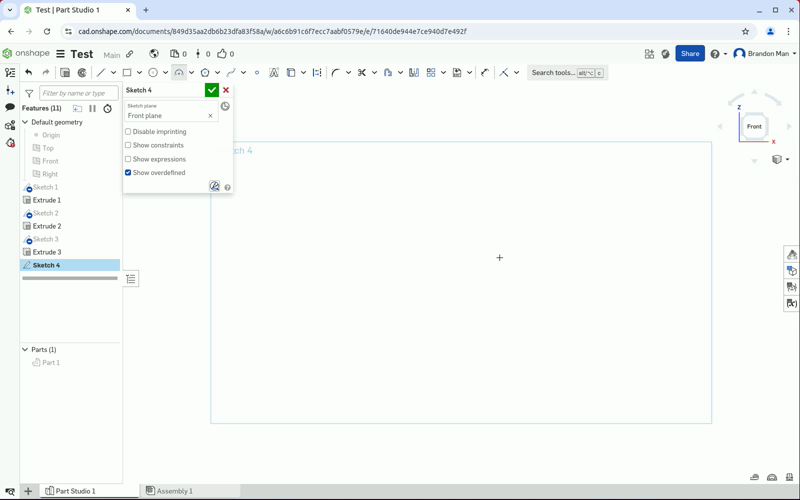
mouse_move(504, 261)
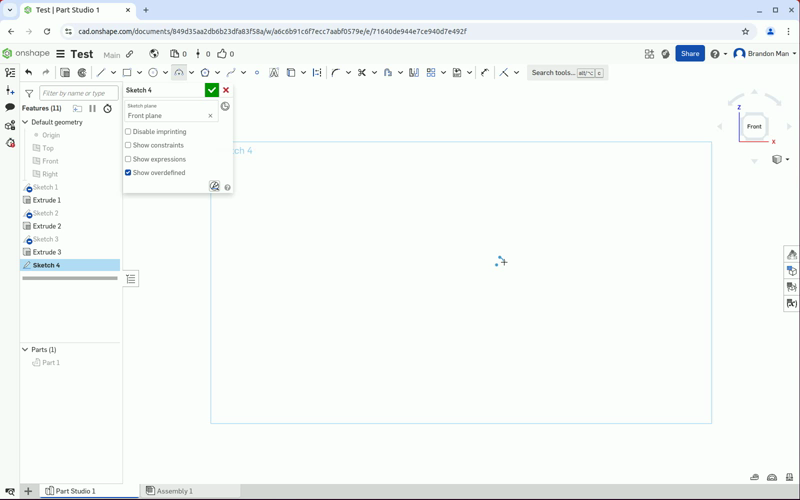
scroll(6)
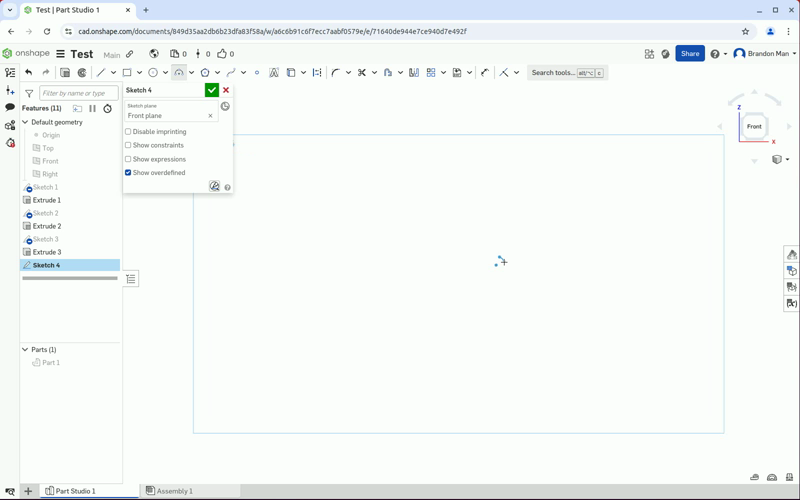
scroll(6)
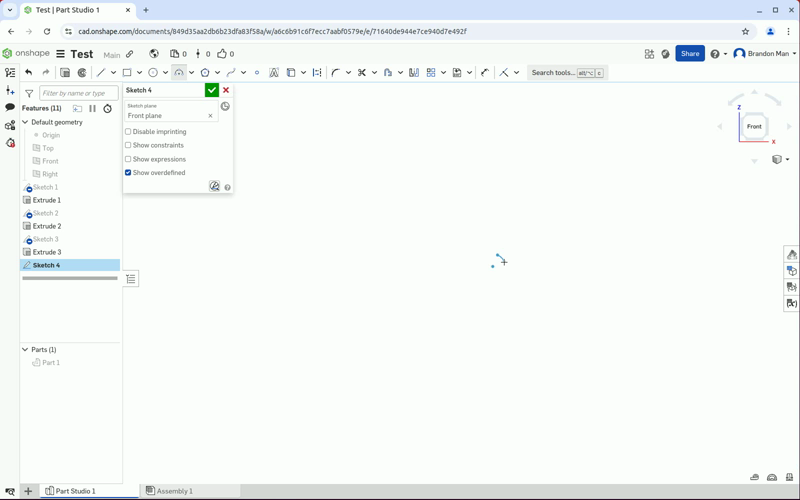
scroll(6)
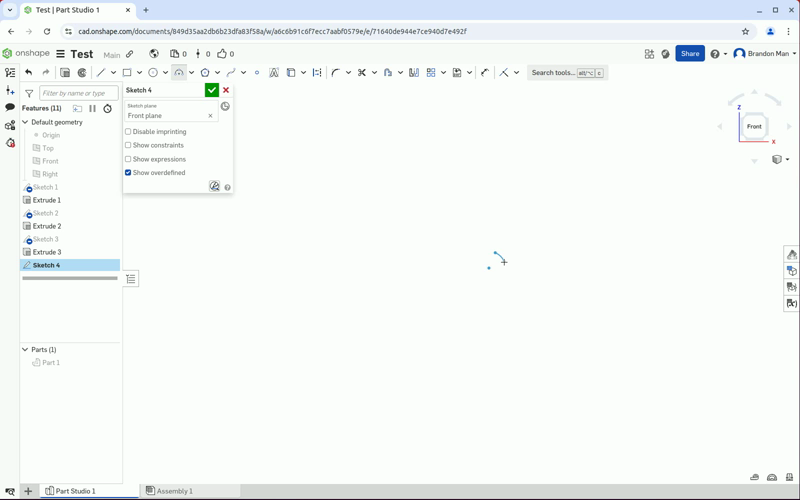
scroll(6)
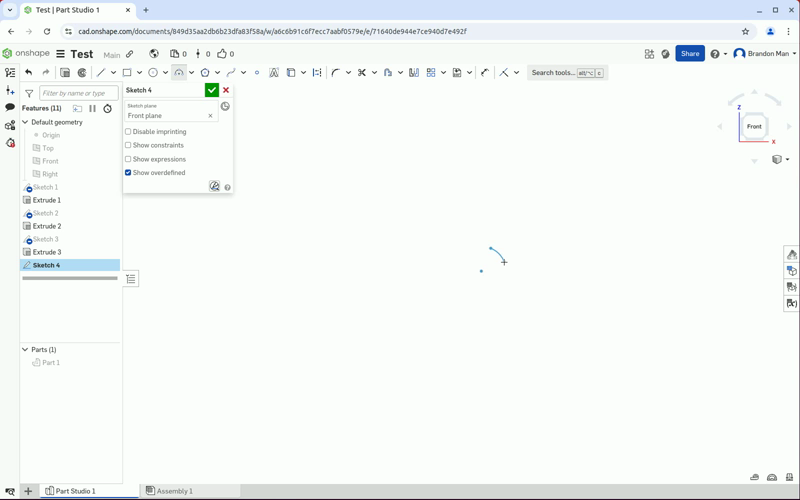
scroll(6)
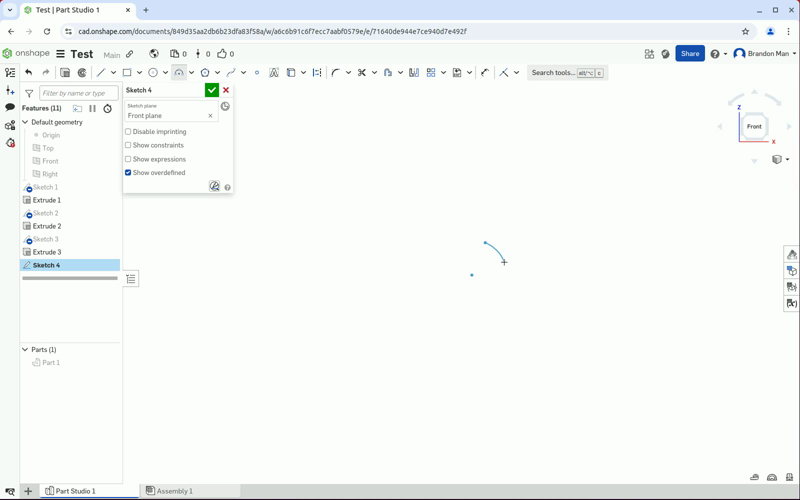
scroll(6)
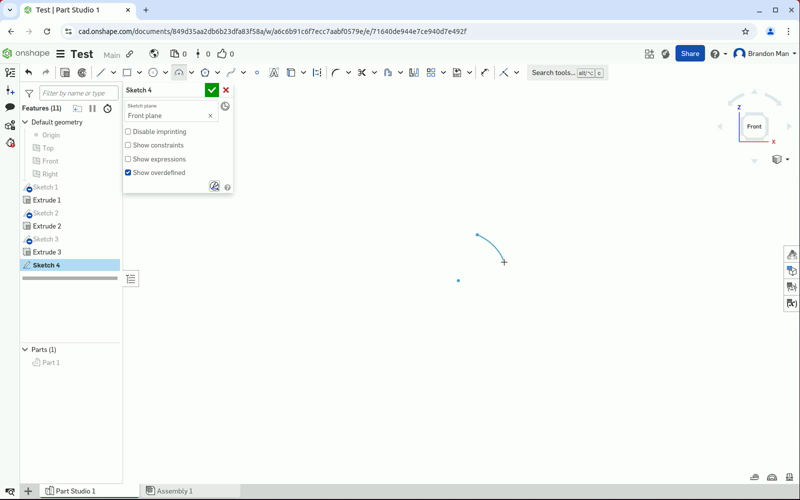
scroll(6)
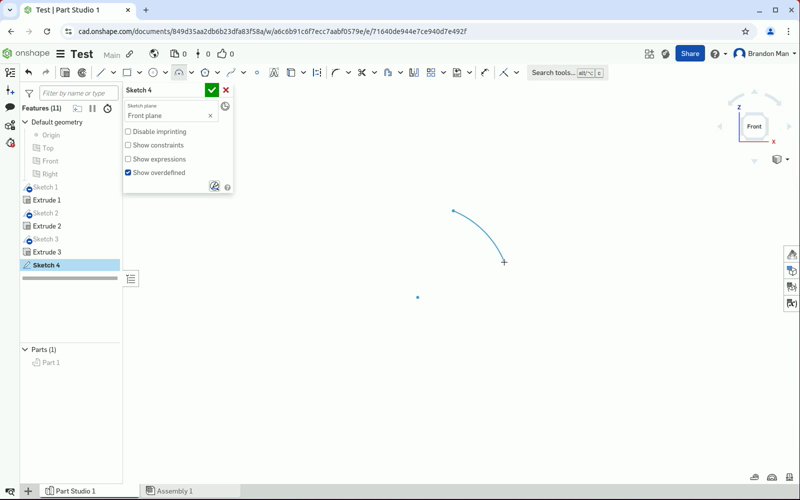
click(504, 261)
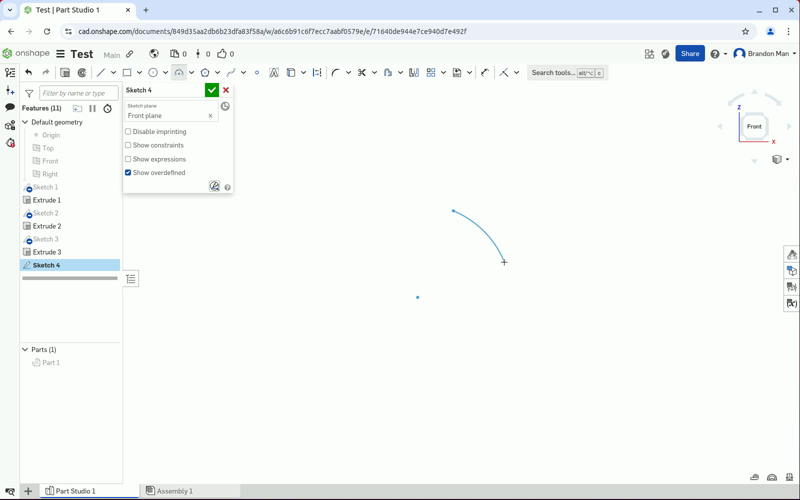
scroll(-6)
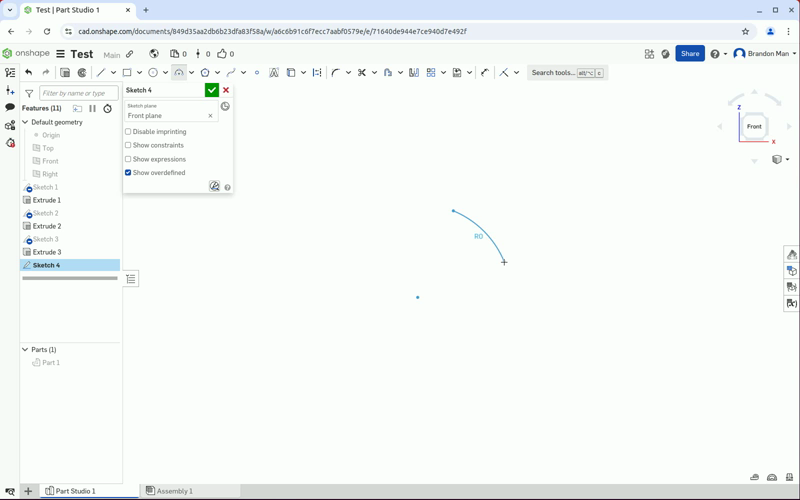
scroll(-6)
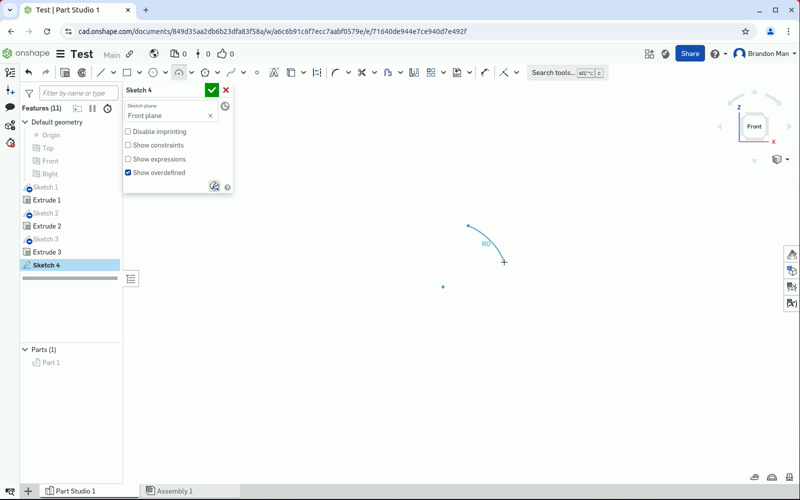
scroll(-6)
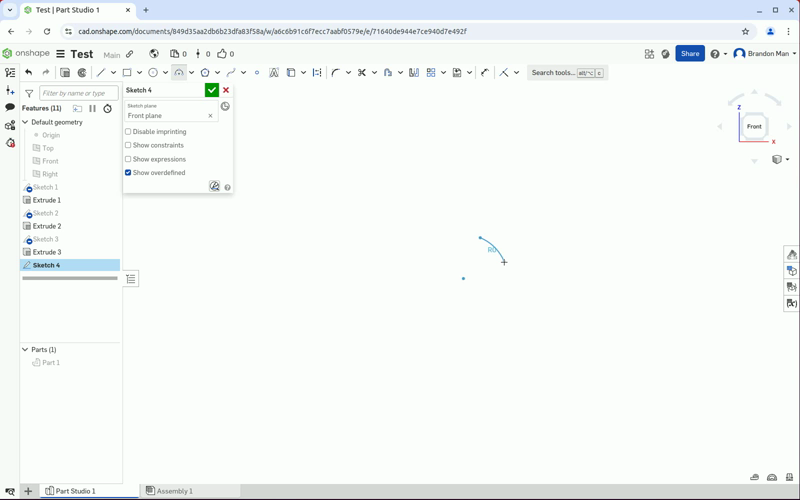
scroll(-6)
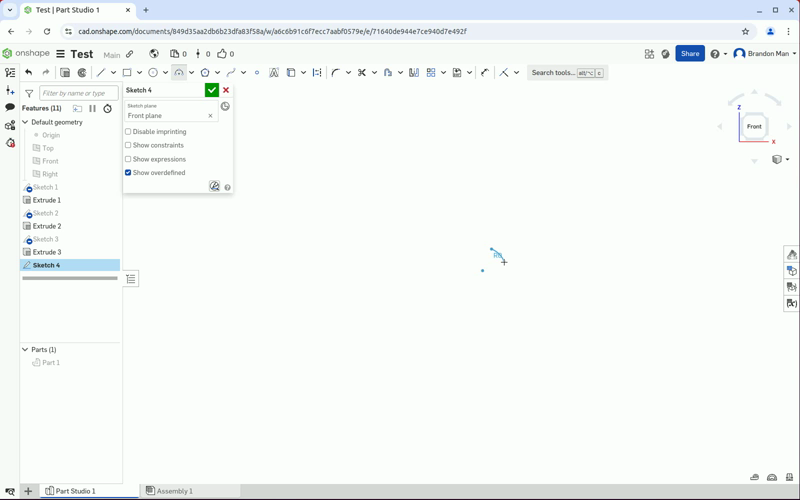
scroll(-6)
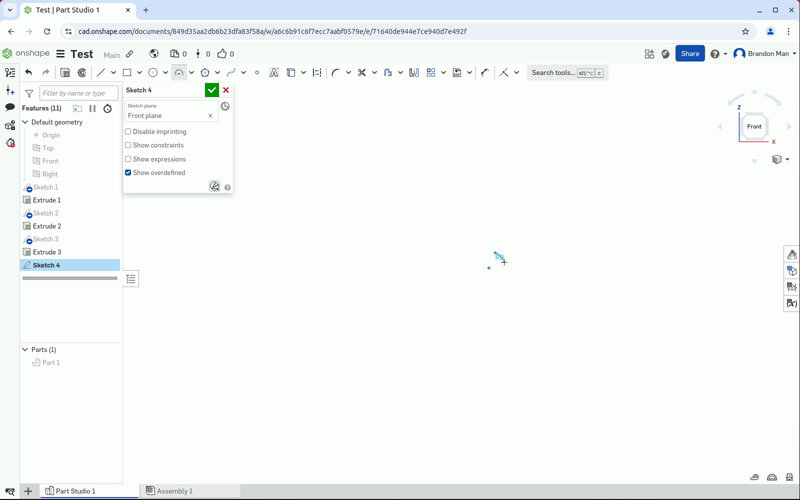
scroll(-6)
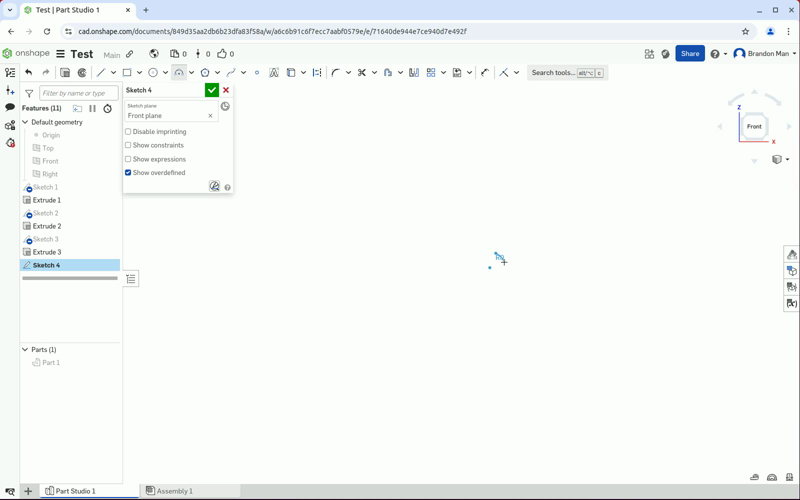
scroll(-6)
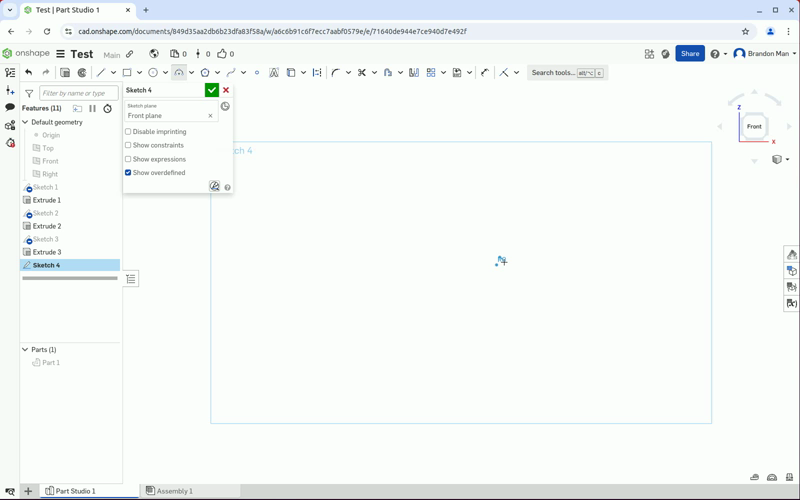
mouse_move(501, 260)
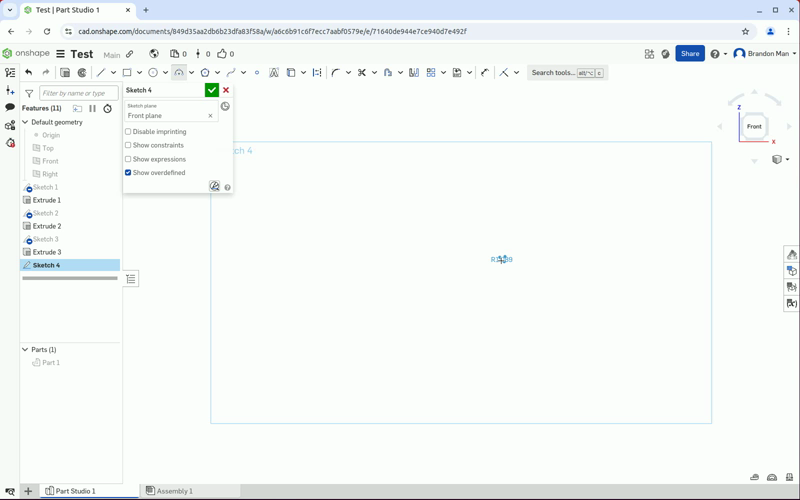
scroll(6)
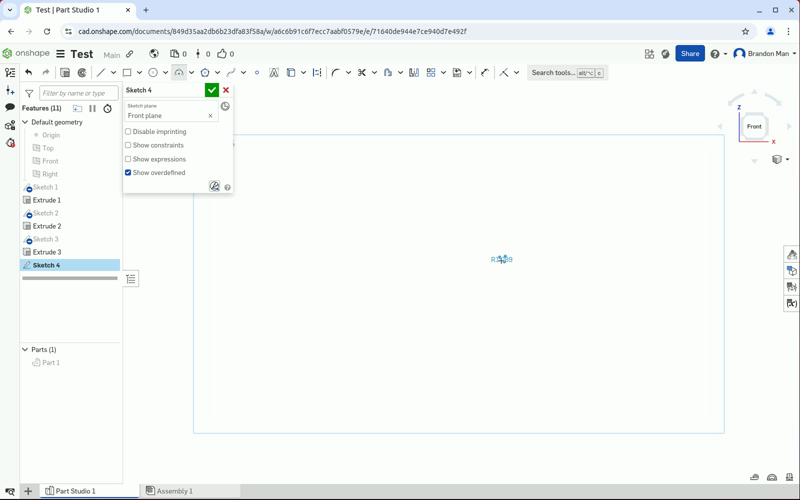
scroll(6)
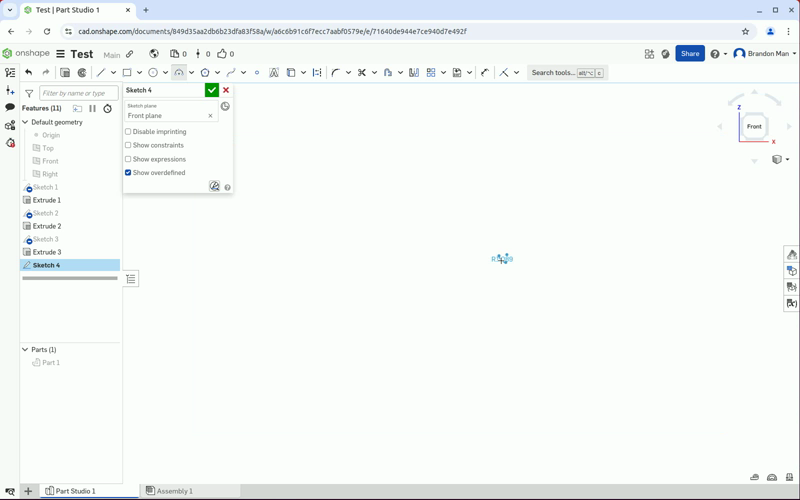
scroll(6)
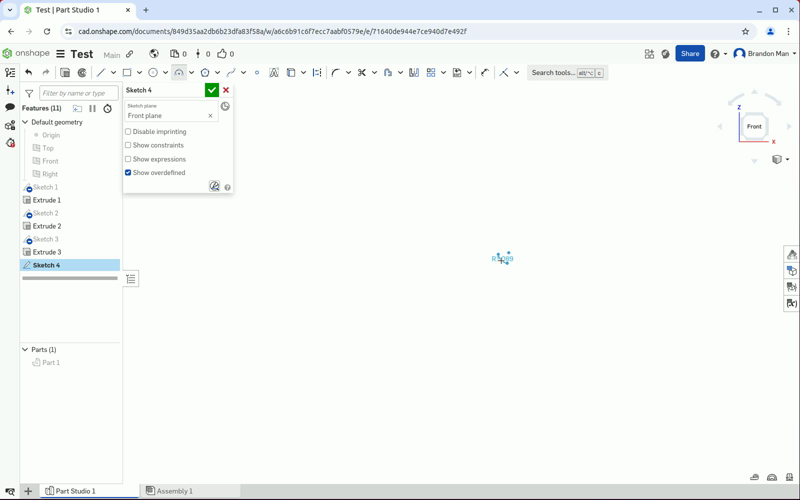
scroll(6)
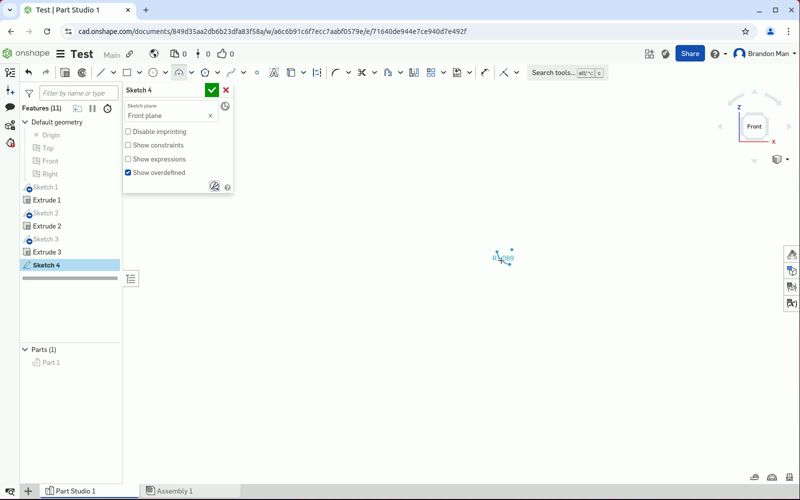
scroll(6)
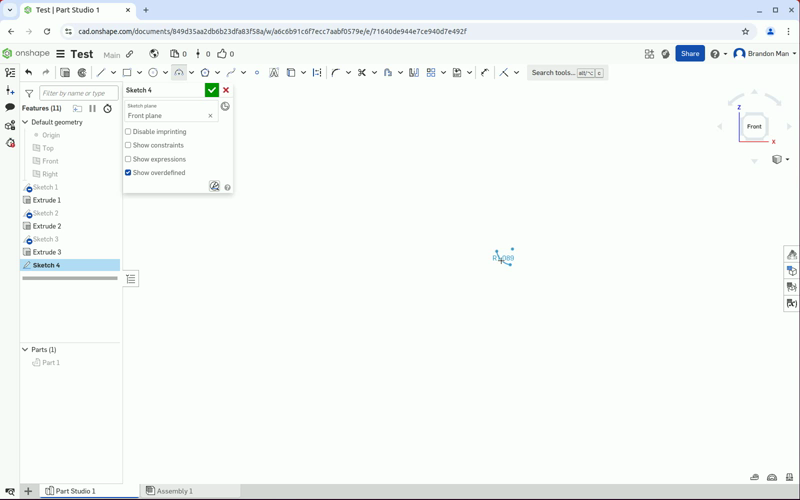
scroll(6)
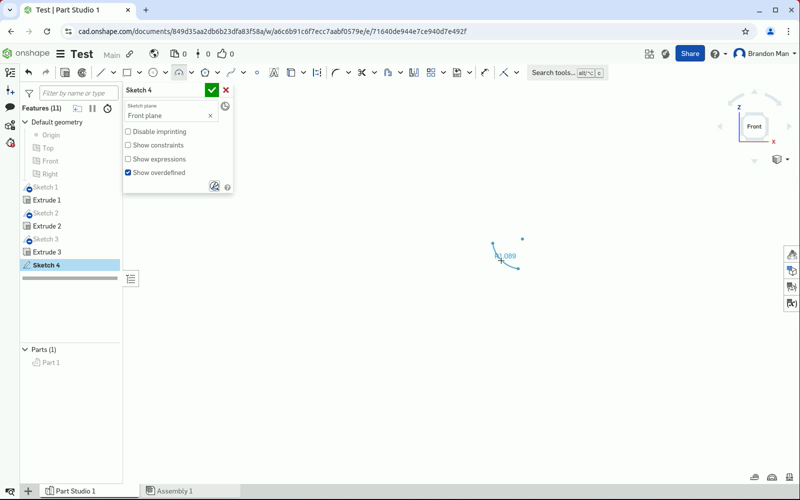
scroll(6)
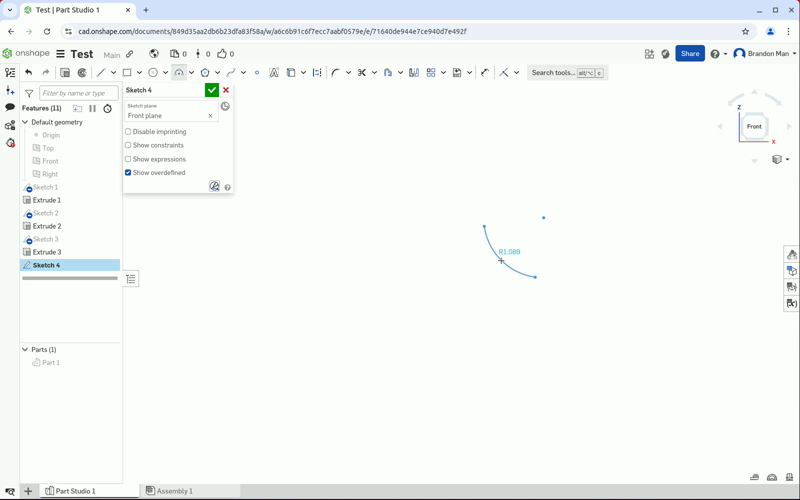
click(501, 260)
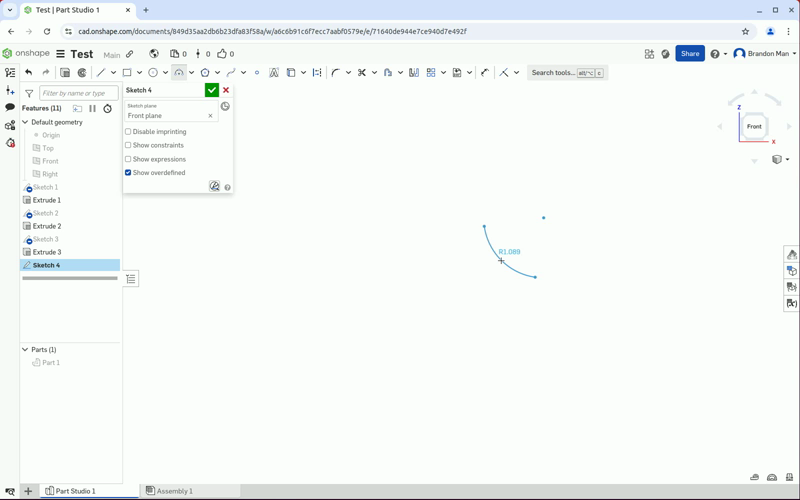
scroll(-6)
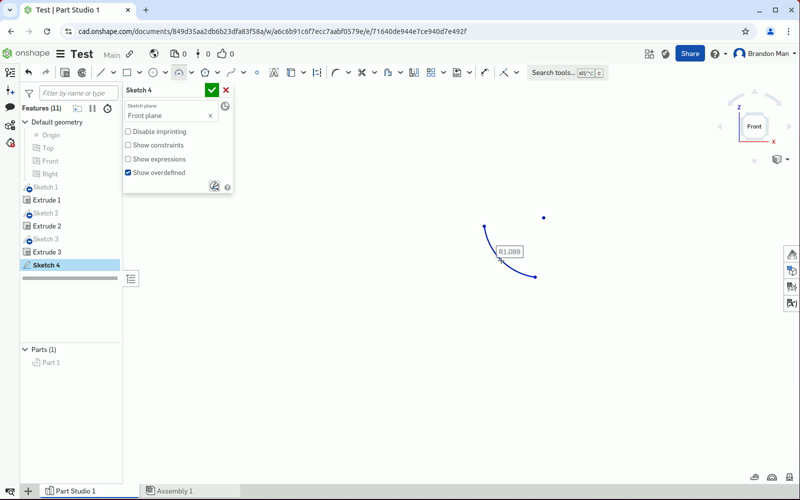
scroll(-6)
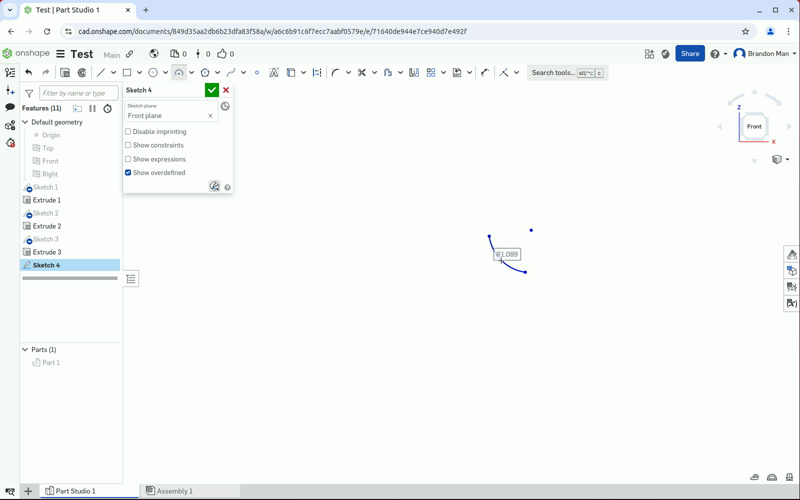
scroll(-6)
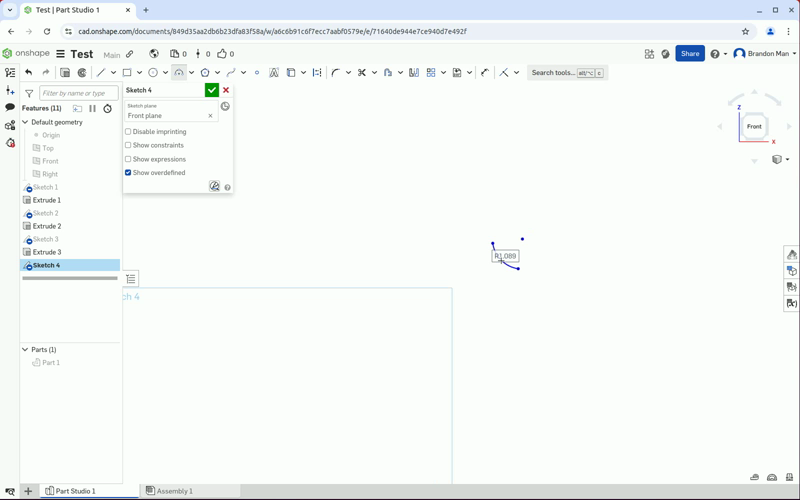
scroll(-6)
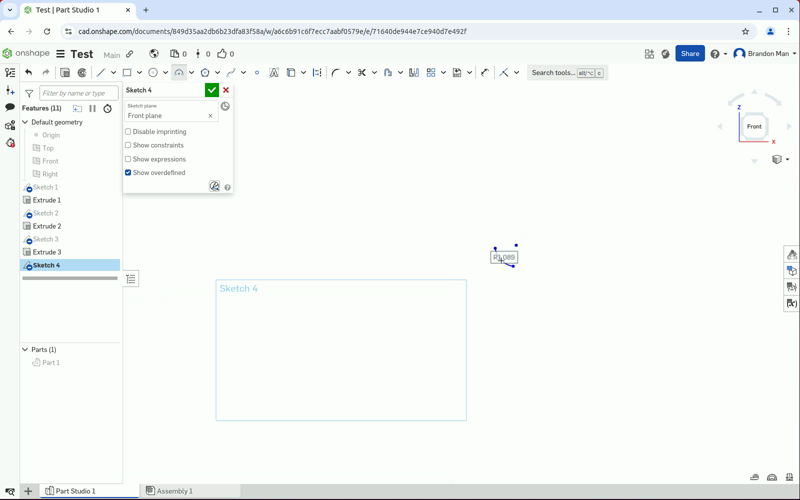
scroll(-6)
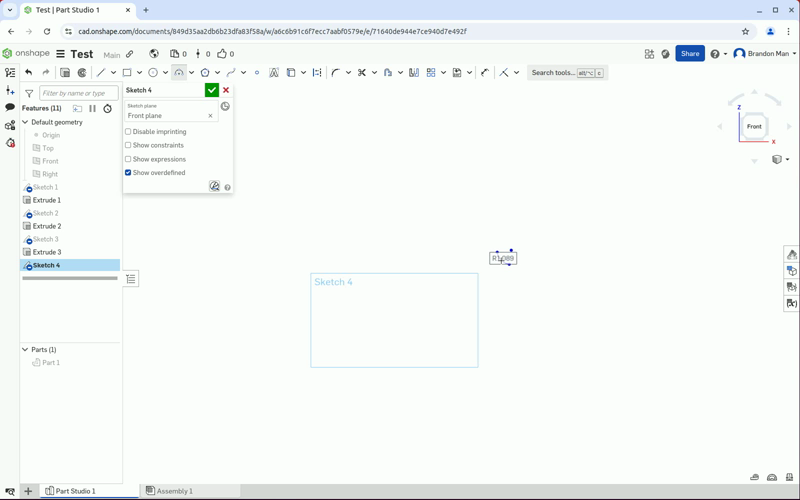
scroll(-6)
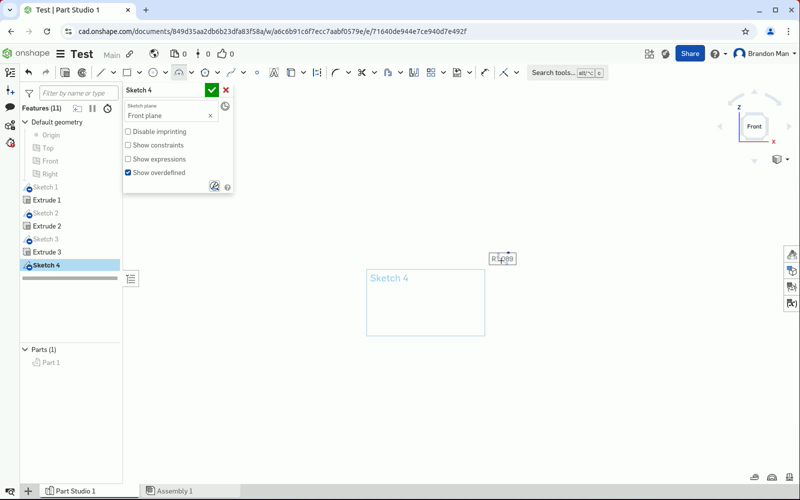
scroll(-6)
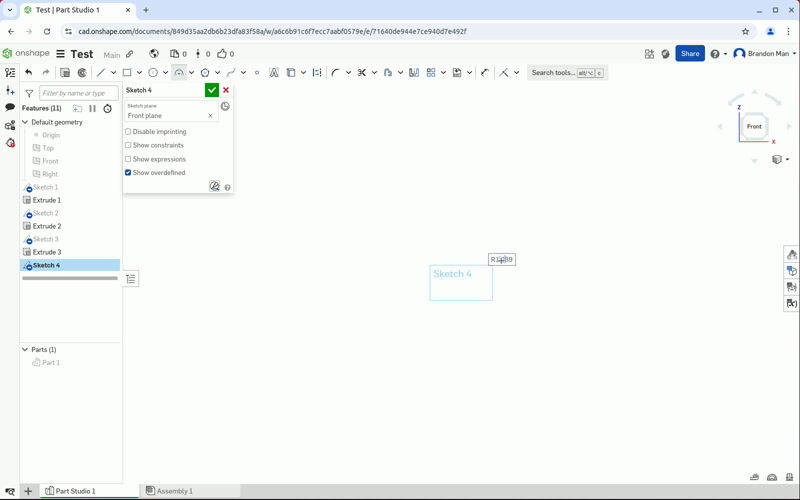
key_up(shift)
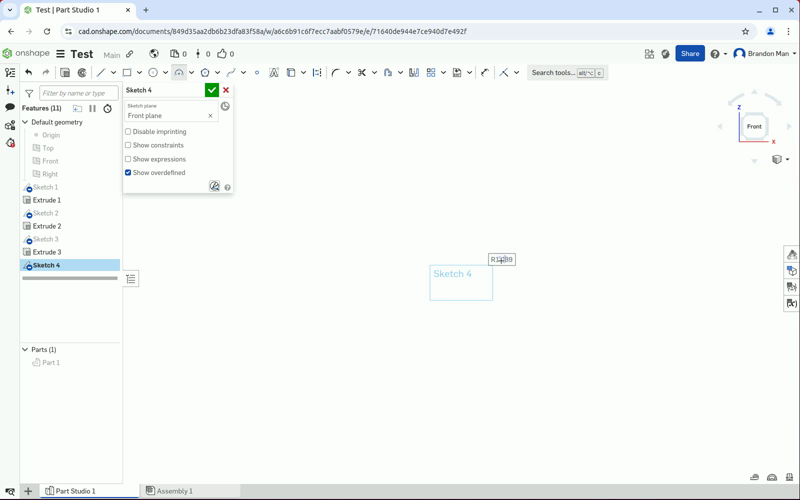
key(esc)
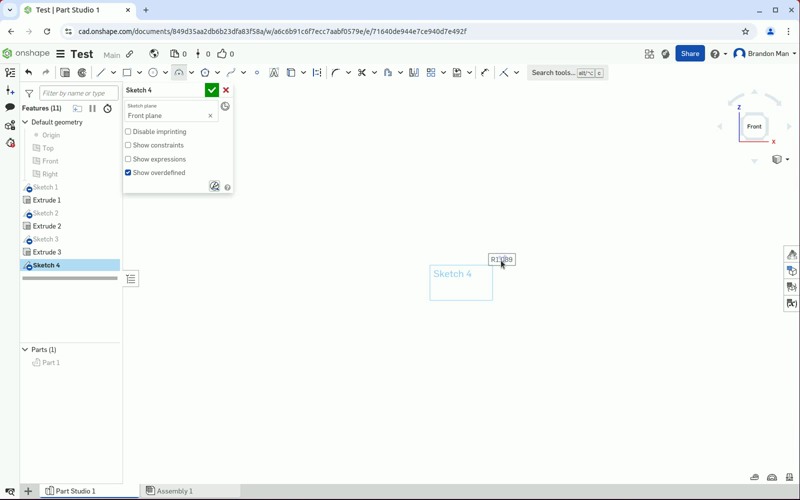
key(l)
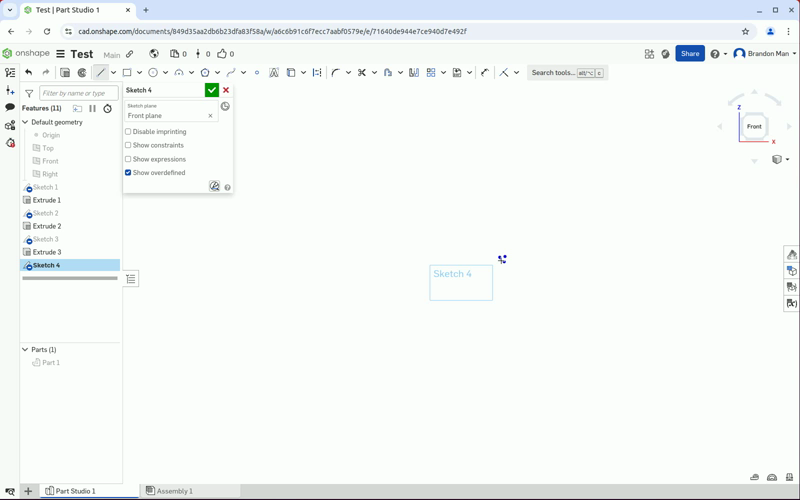
mouse_move(504, 261)
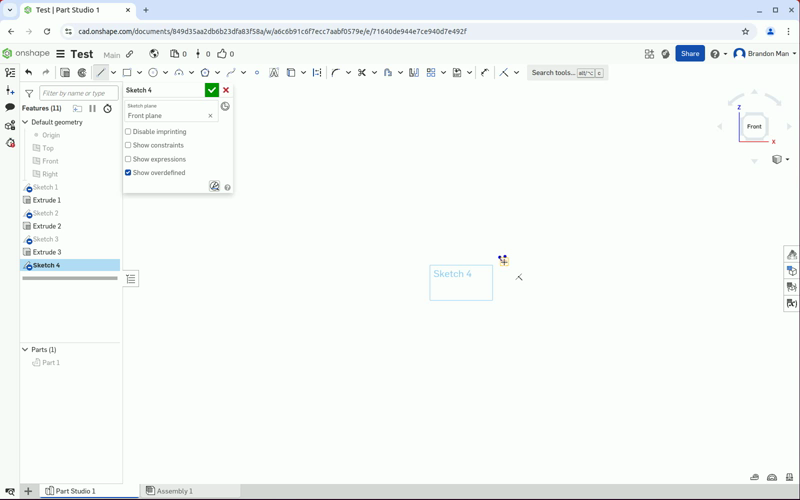
scroll(6)
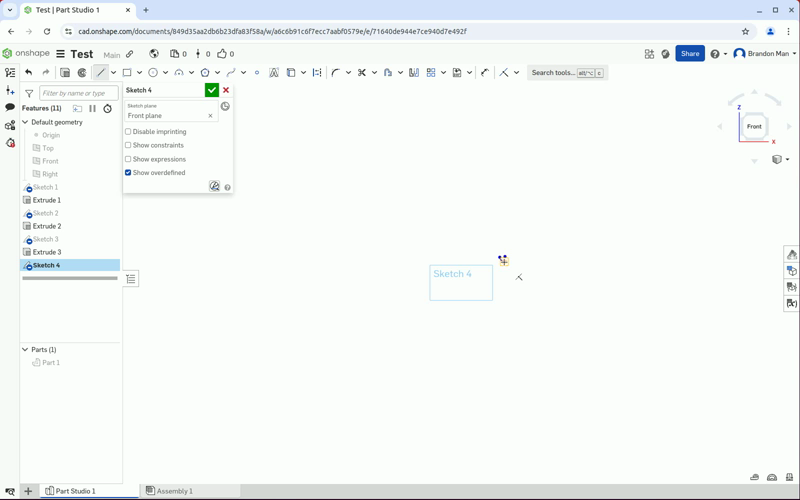
scroll(6)
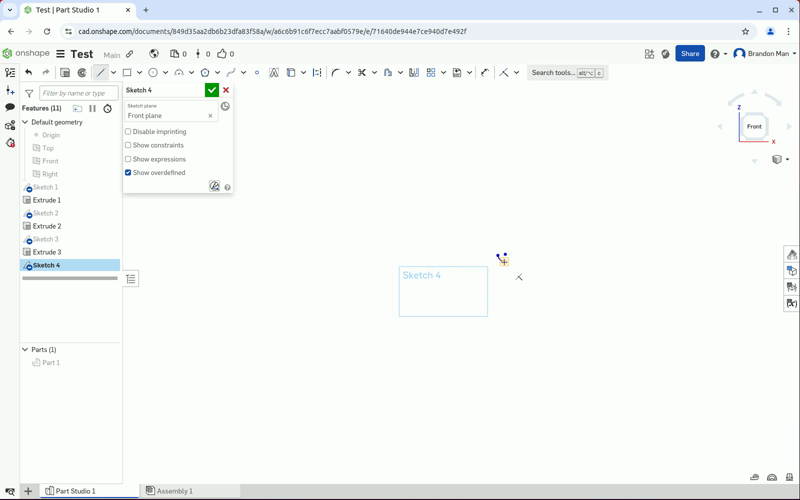
scroll(6)
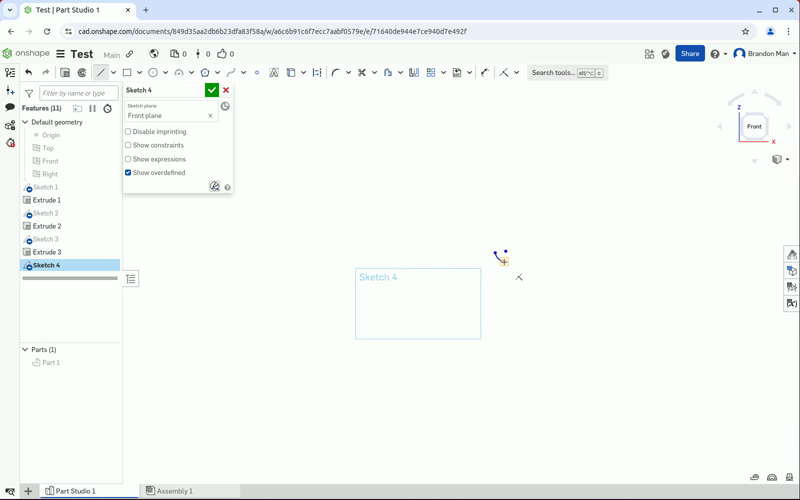
scroll(6)
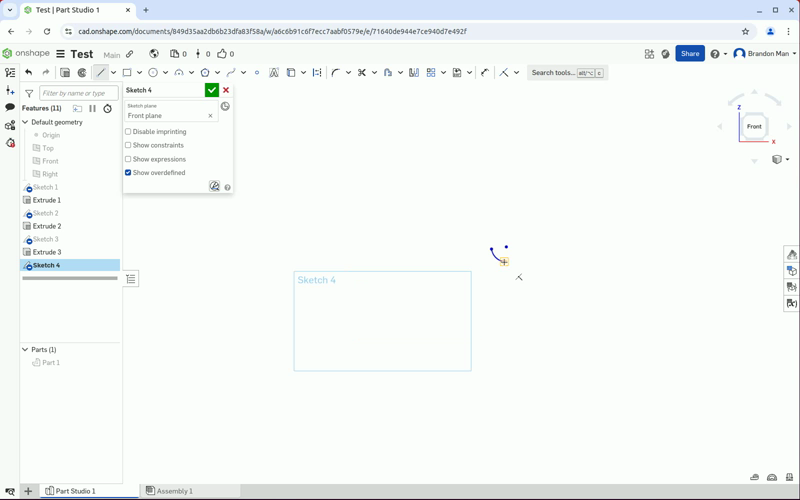
scroll(6)
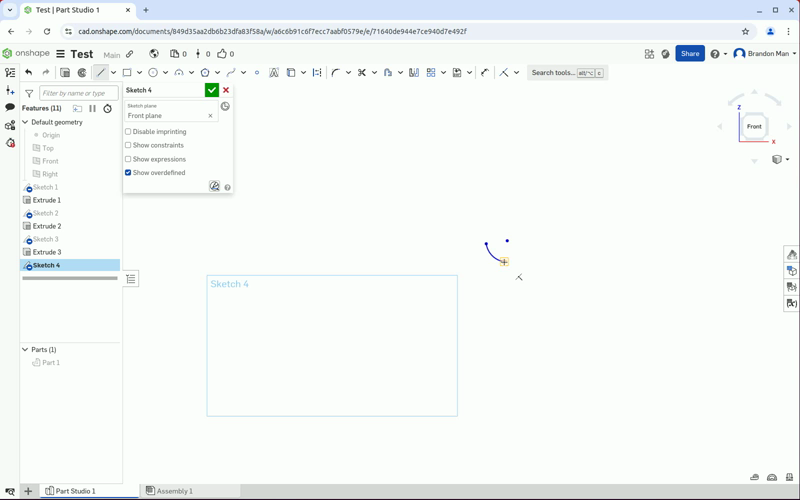
scroll(6)
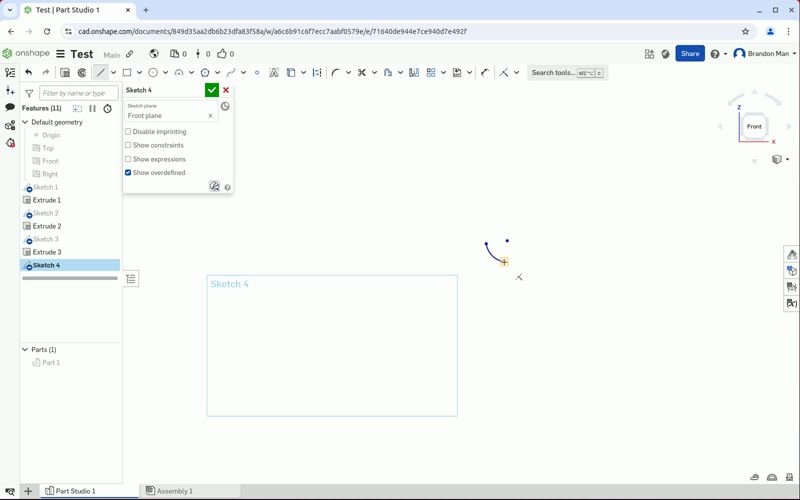
scroll(6)
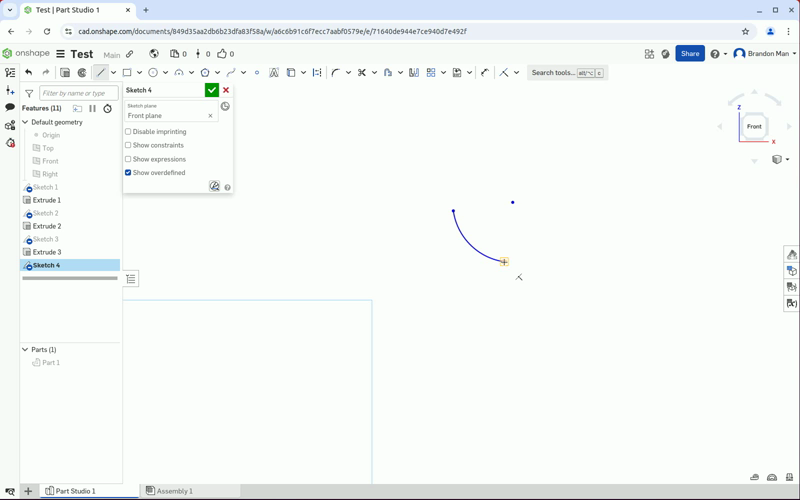
click(504, 261)
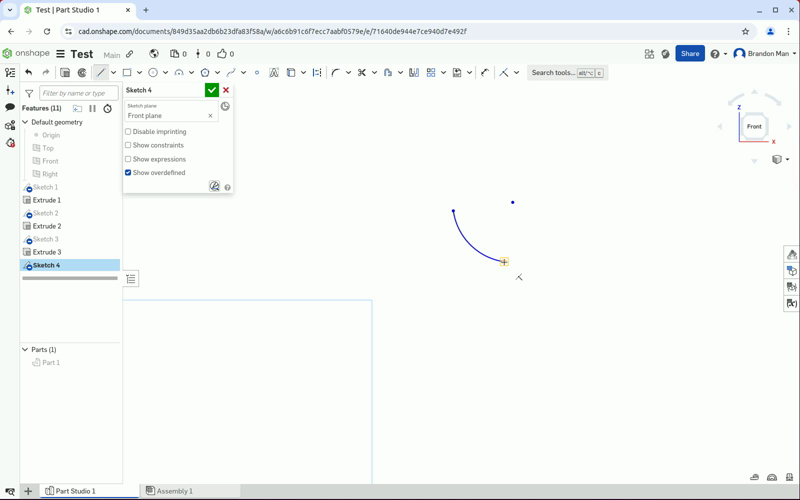
scroll(-6)
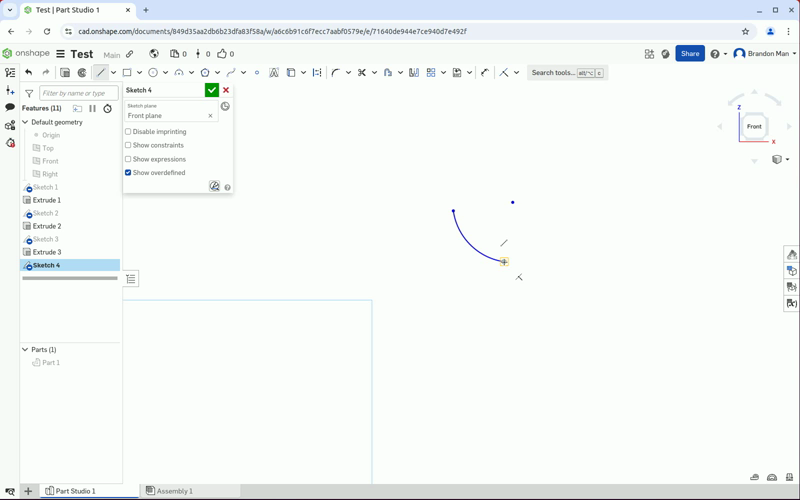
scroll(-6)
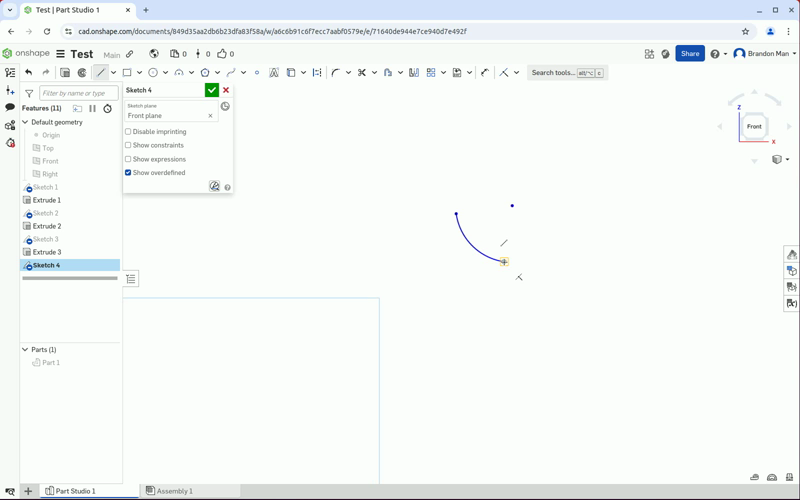
scroll(-6)
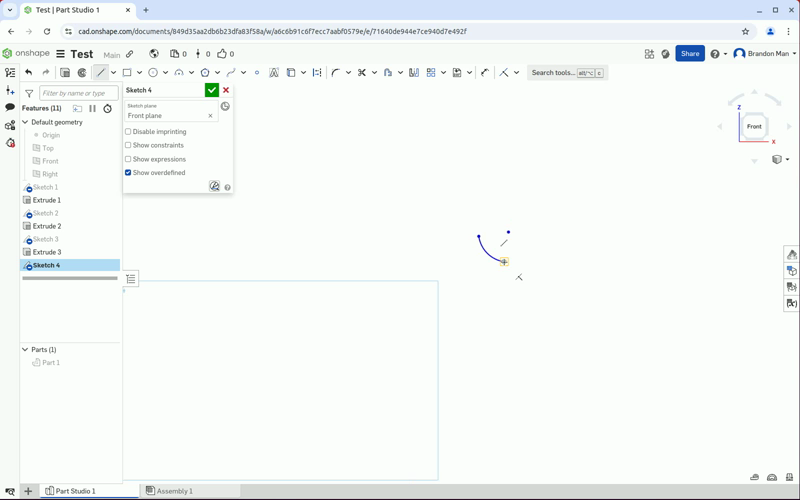
scroll(-6)
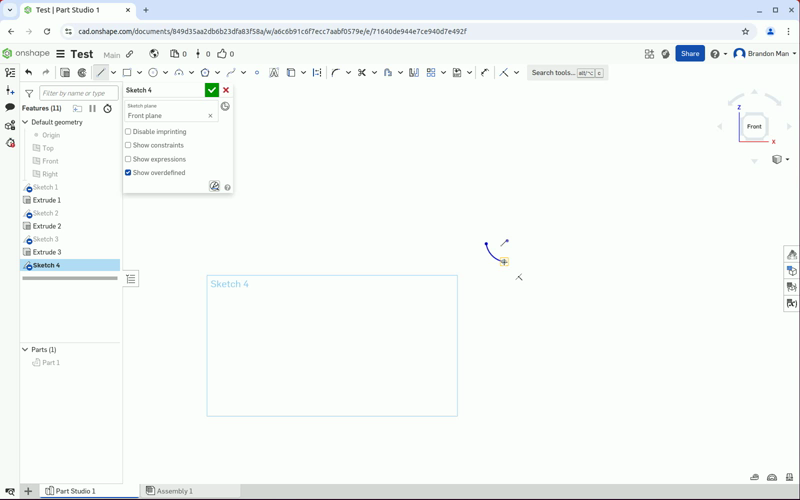
scroll(-6)
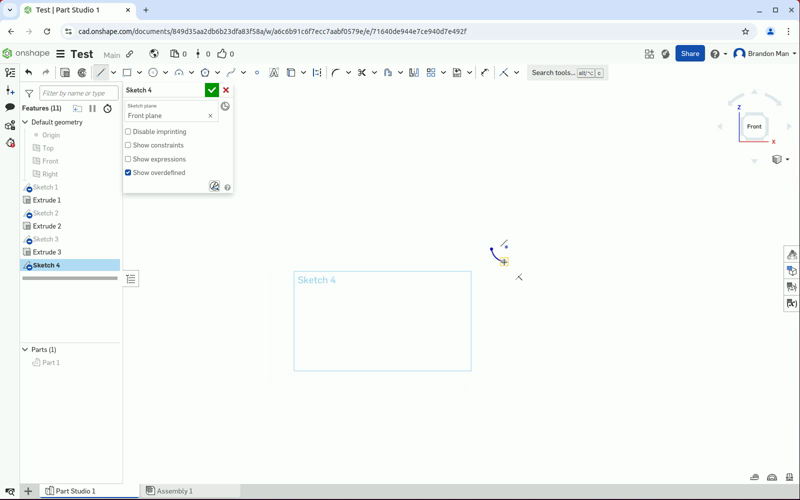
scroll(-6)
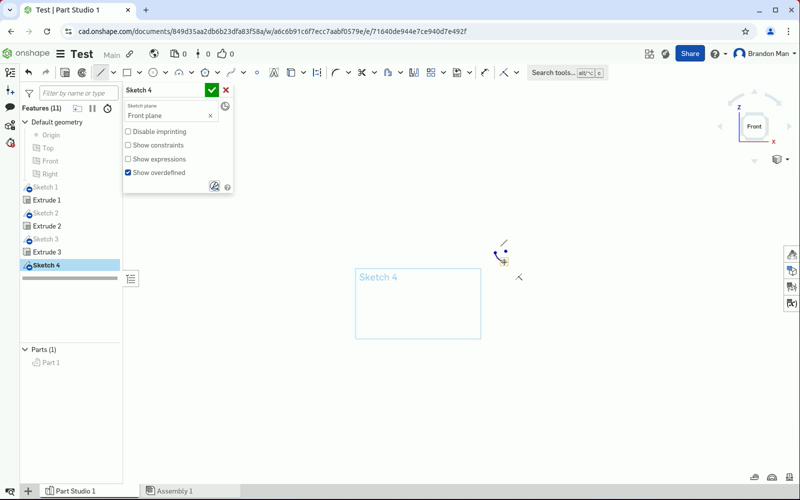
scroll(-6)
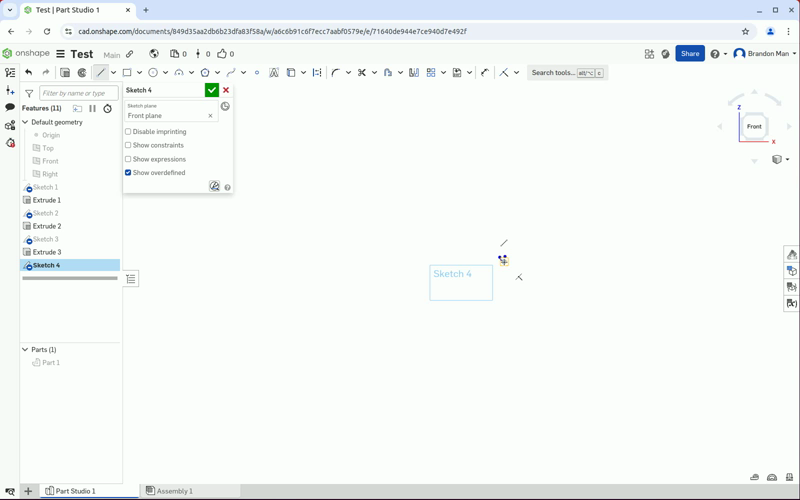
key_down(shift)
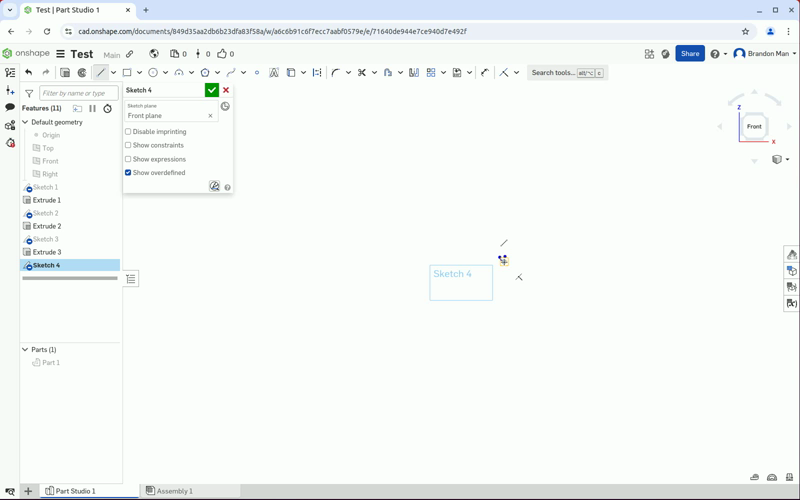
mouse_move(534, 261)
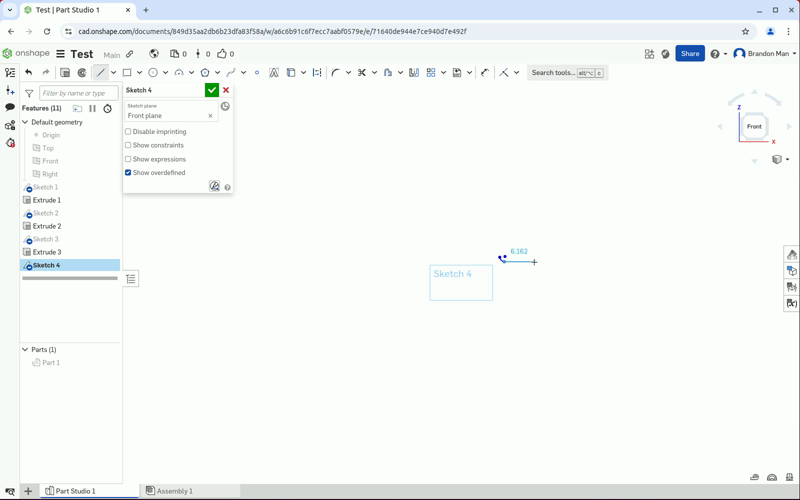
mouse_move(529, 261)
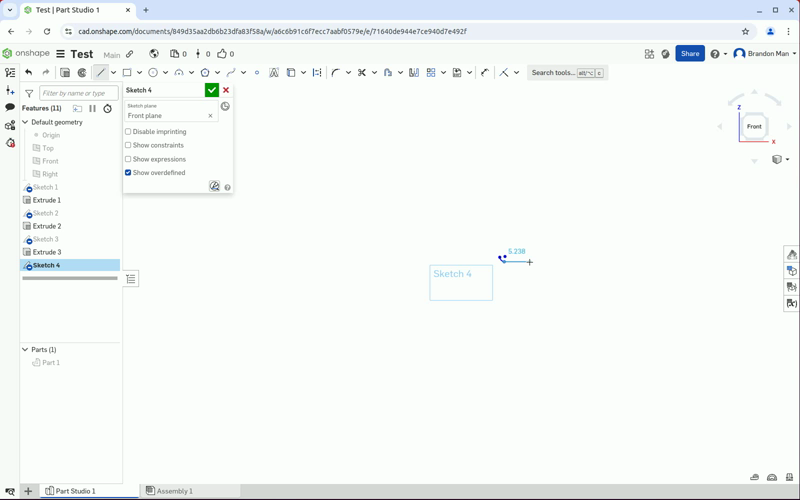
click(529, 261)
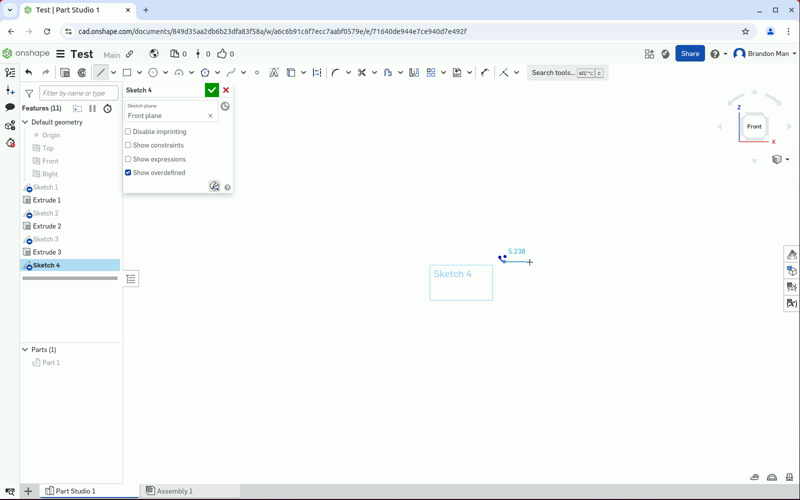
key_up(shift)
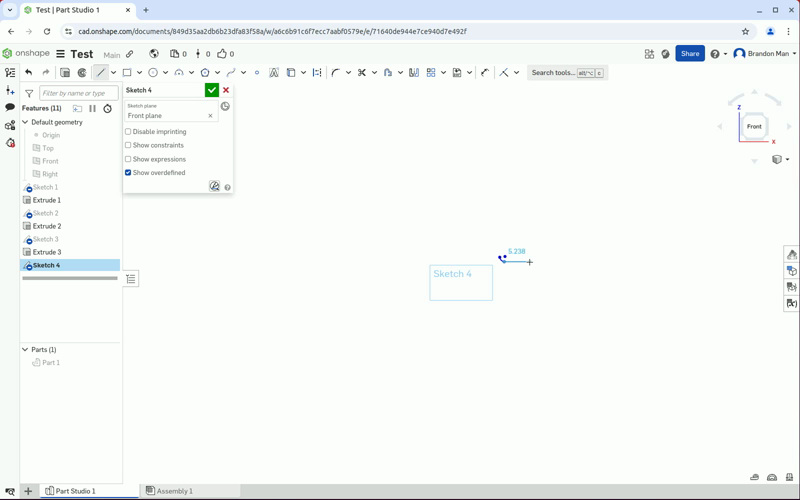
key(esc)
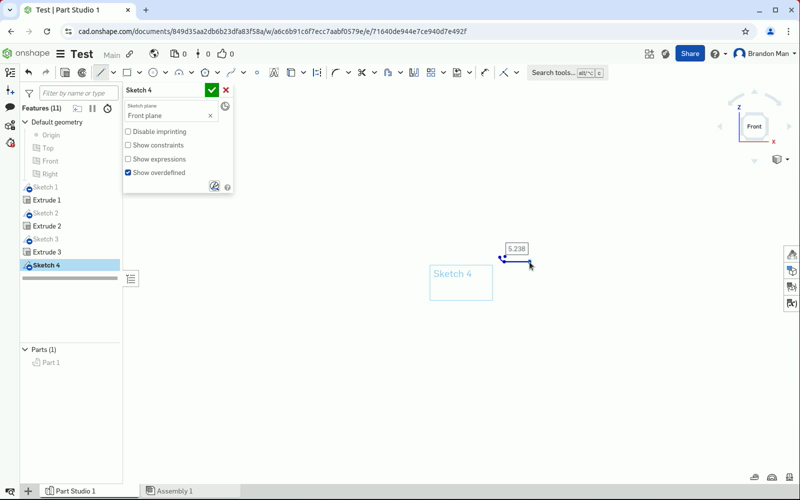
key(a)
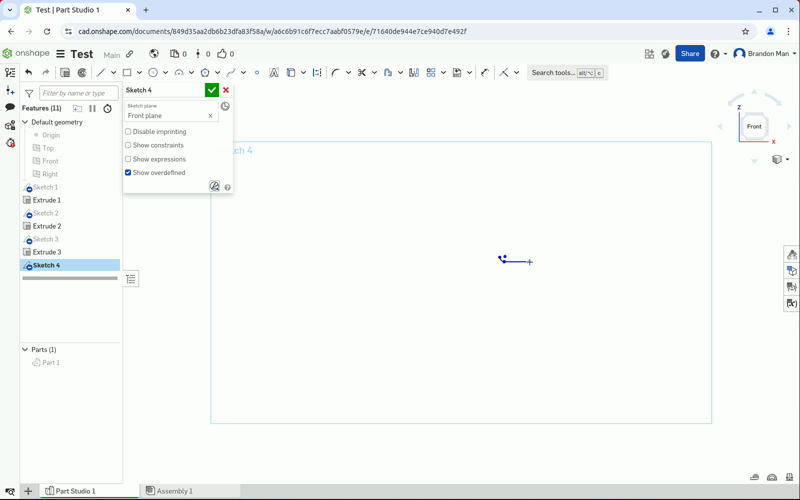
mouse_move(529, 261)
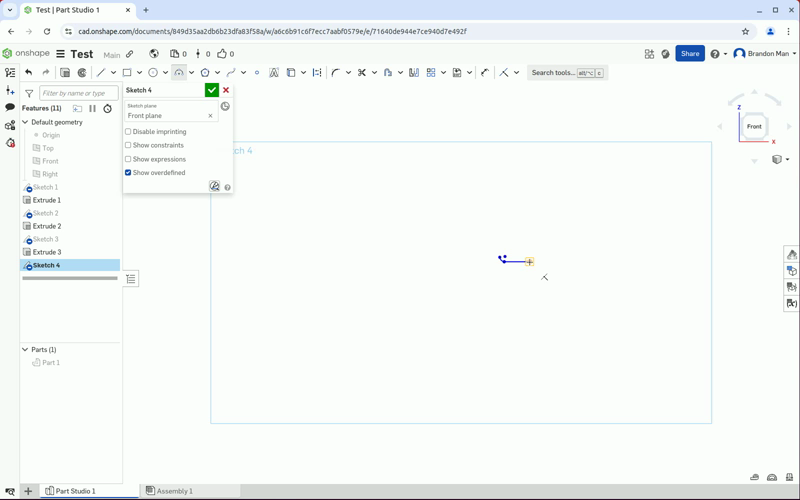
click(529, 261)
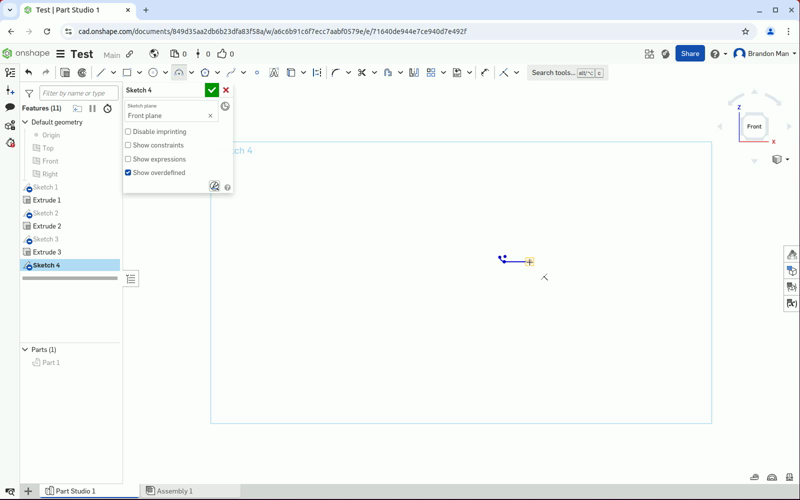
key_down(shift)
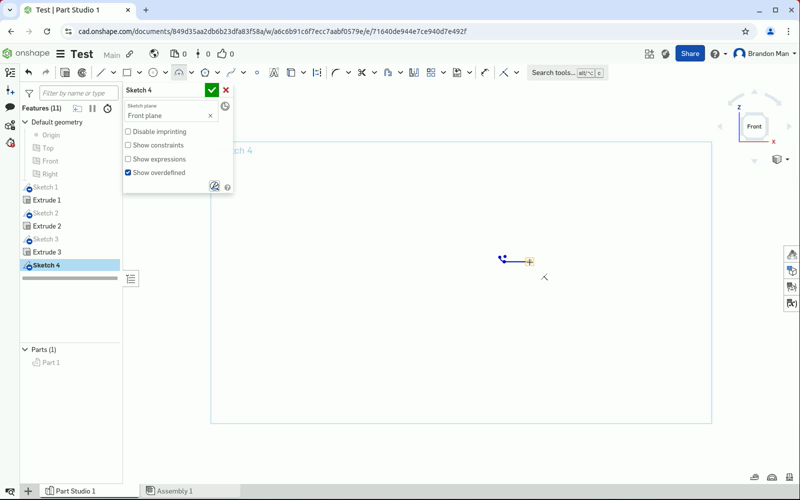
mouse_move(534, 257)
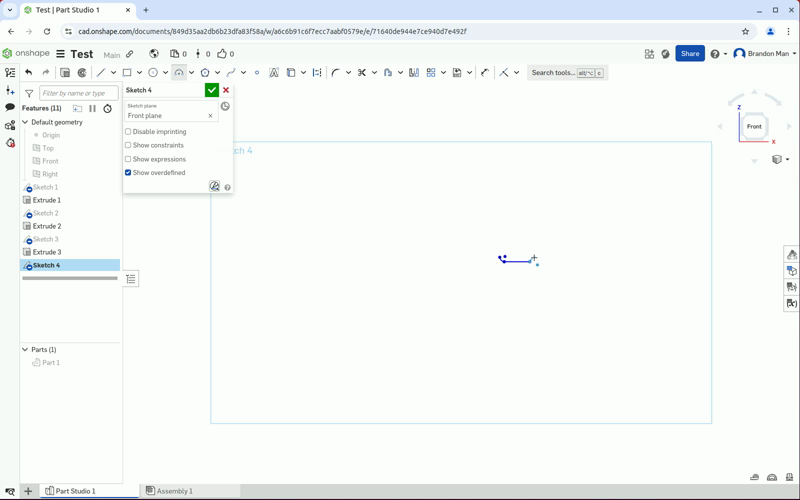
scroll(6)
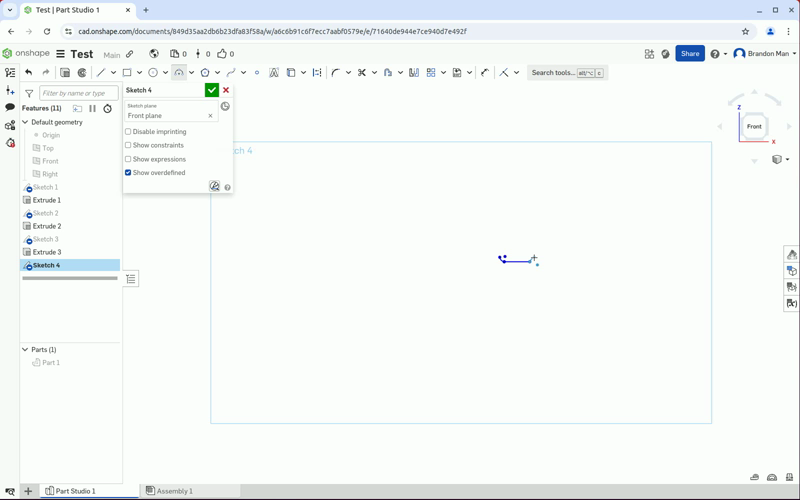
scroll(6)
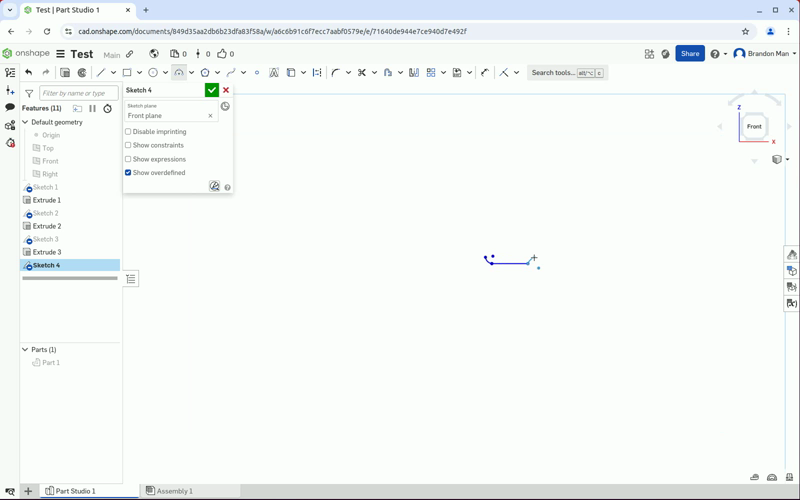
scroll(6)
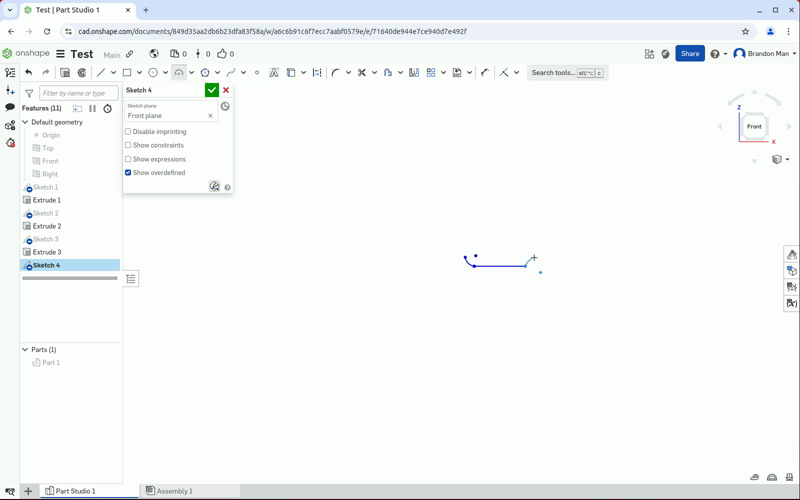
scroll(6)
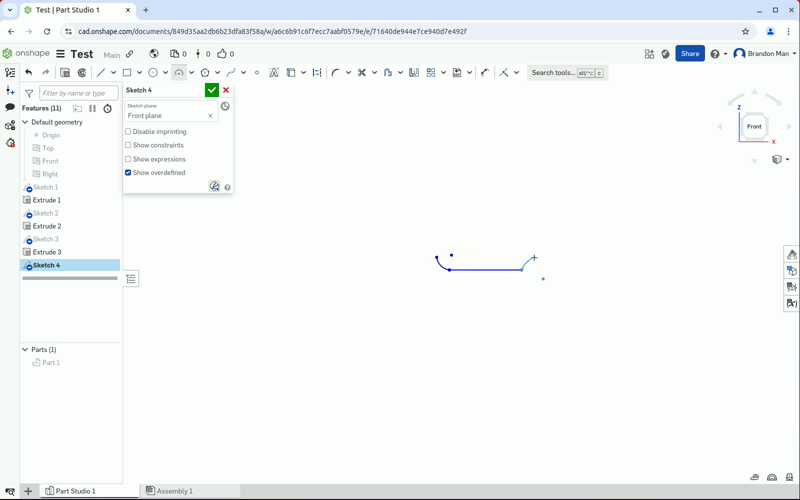
scroll(6)
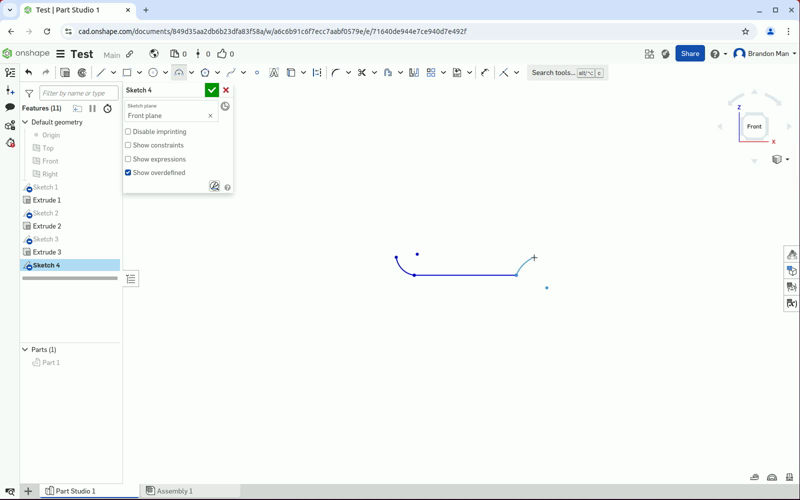
scroll(6)
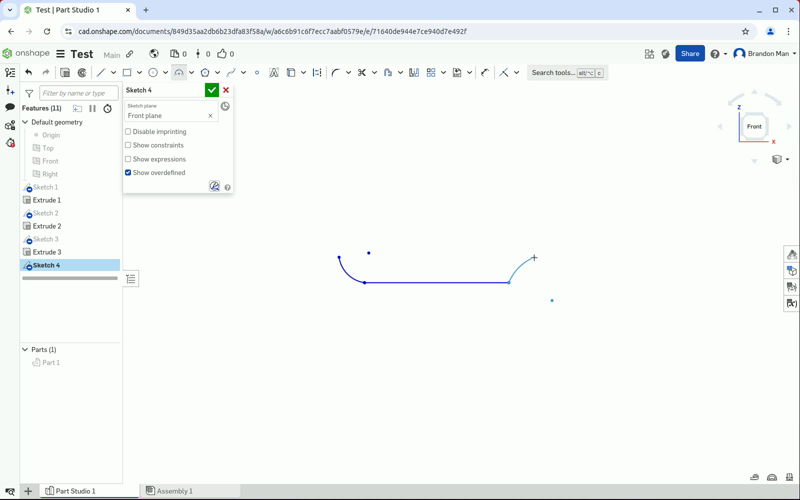
scroll(6)
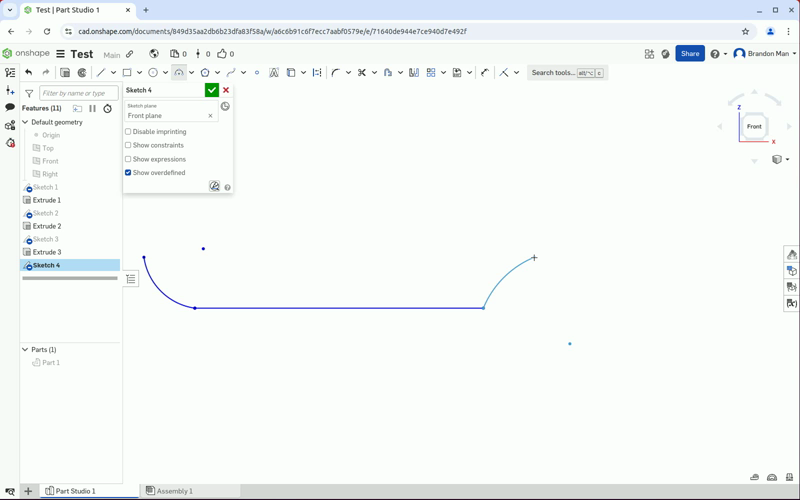
click(534, 257)
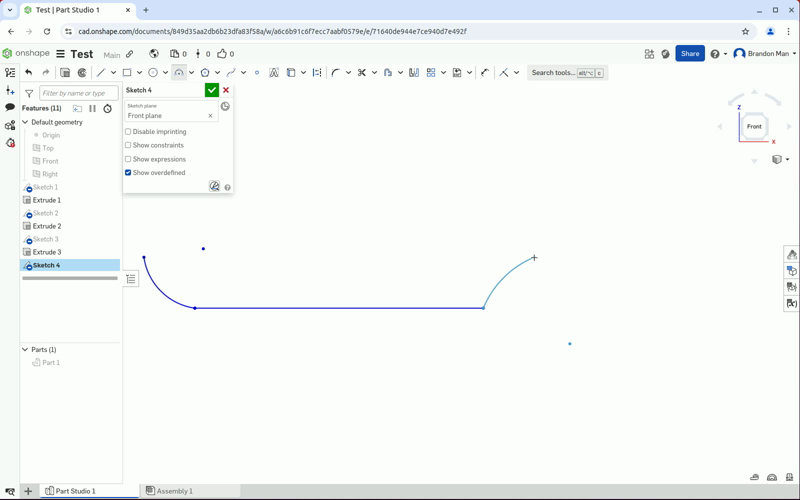
scroll(-6)
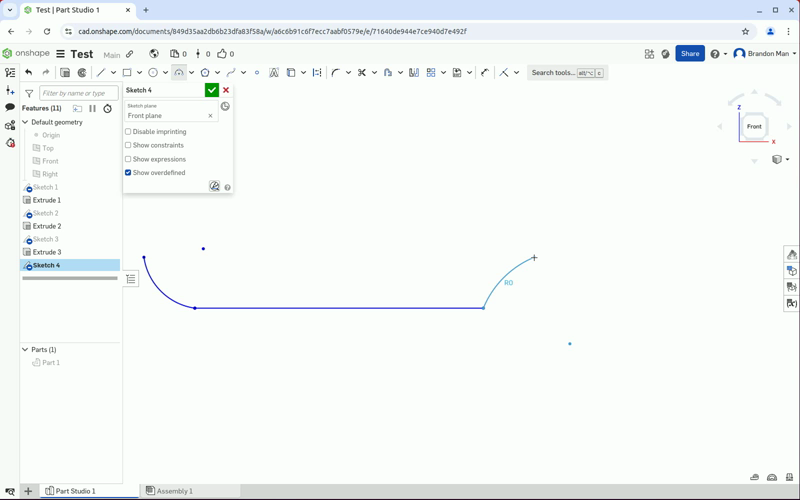
scroll(-6)
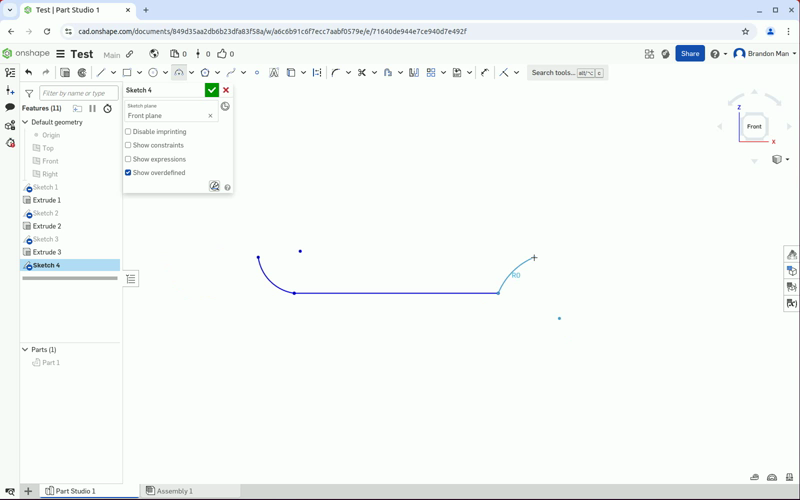
scroll(-6)
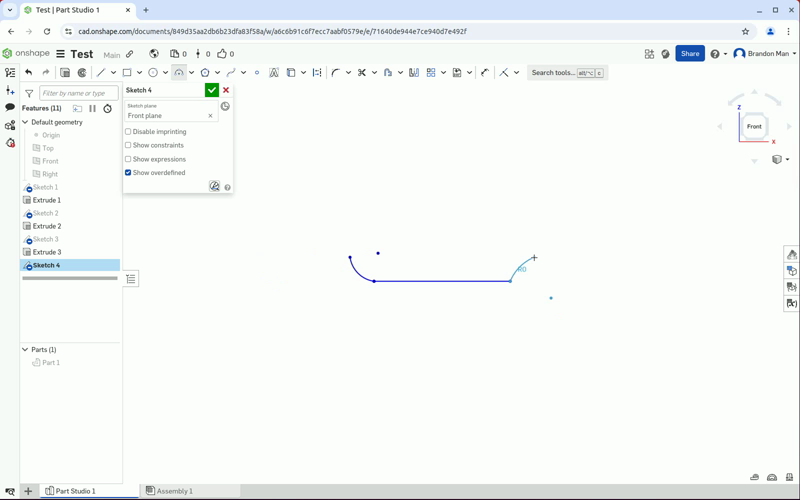
scroll(-6)
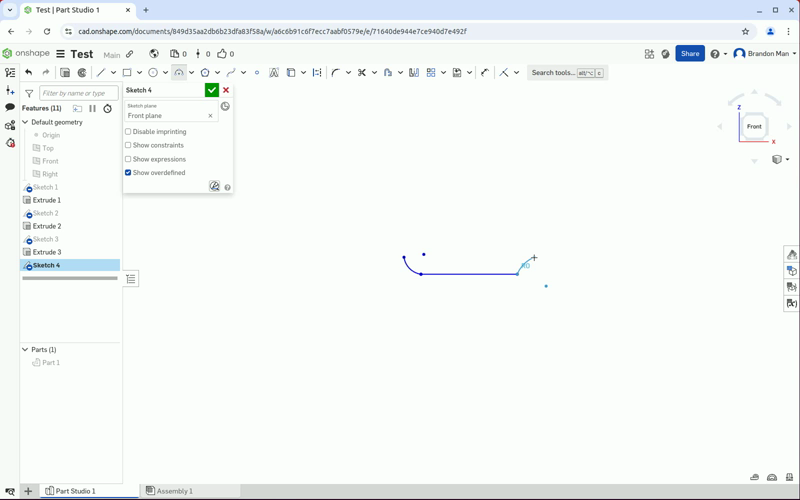
scroll(-6)
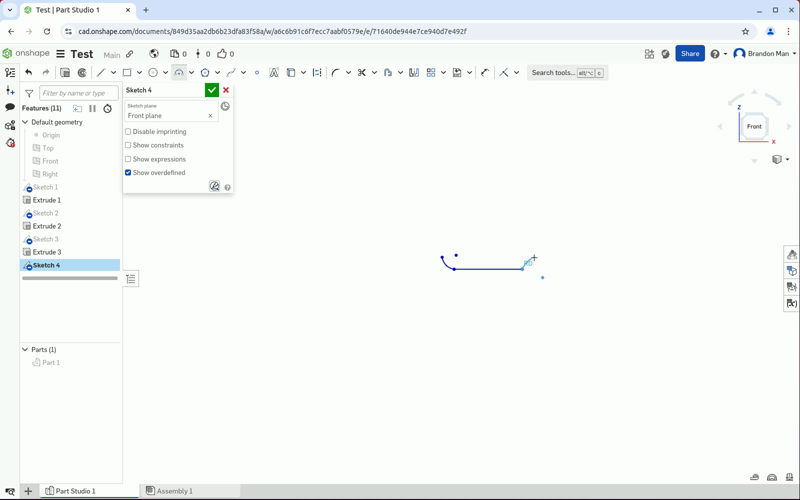
scroll(-6)
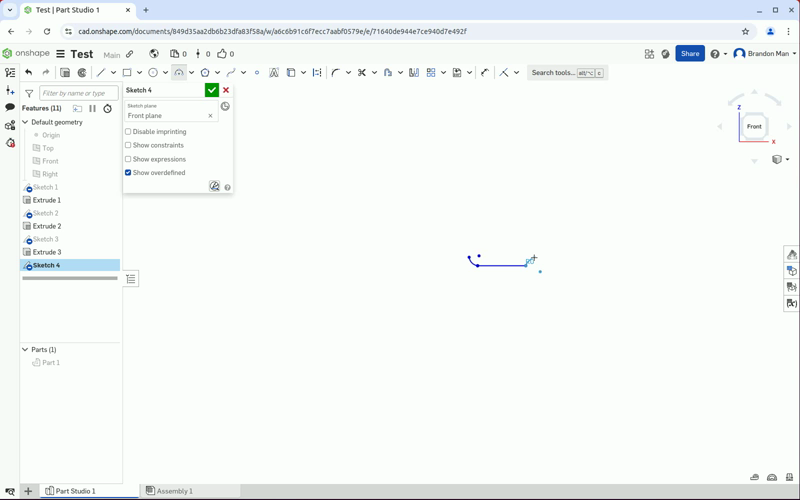
scroll(-6)
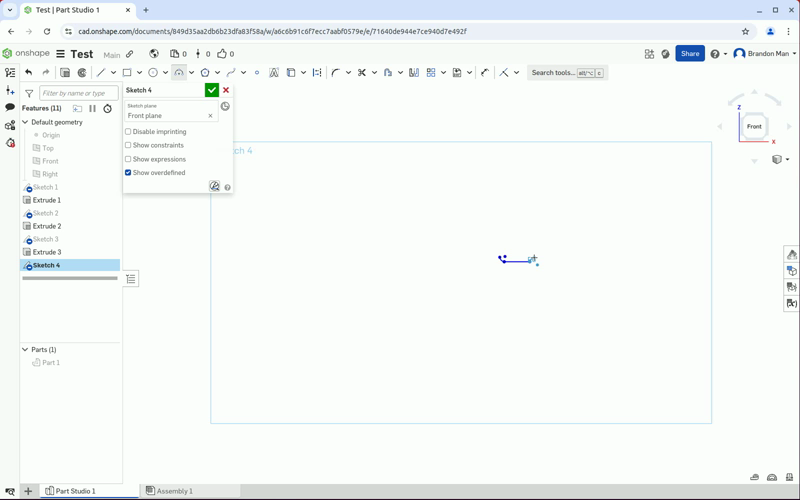
mouse_move(532, 260)
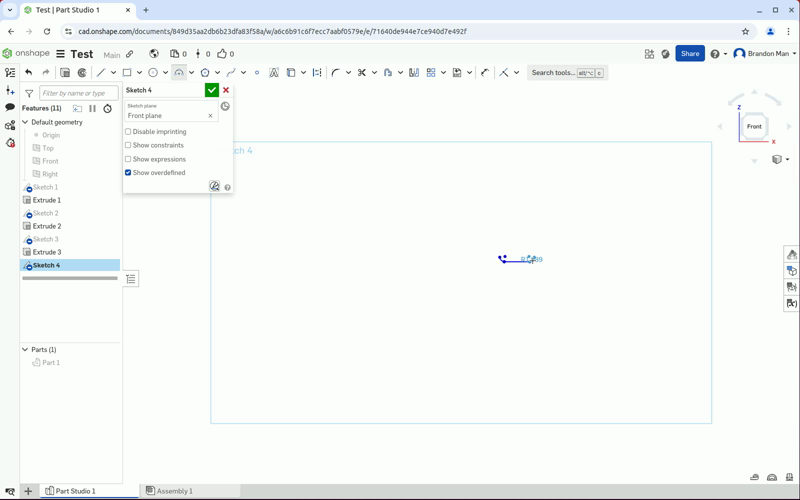
scroll(6)
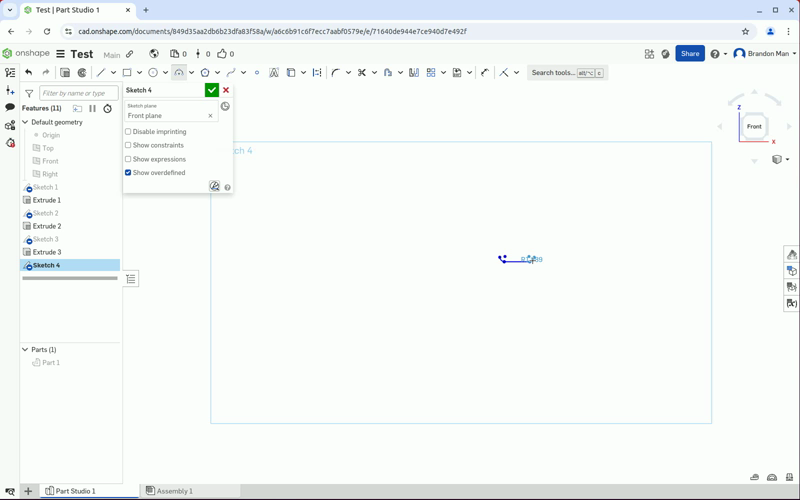
scroll(6)
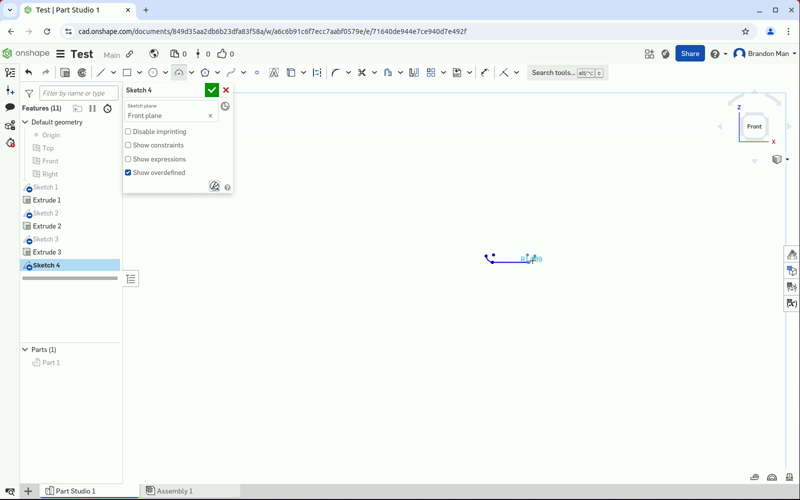
scroll(6)
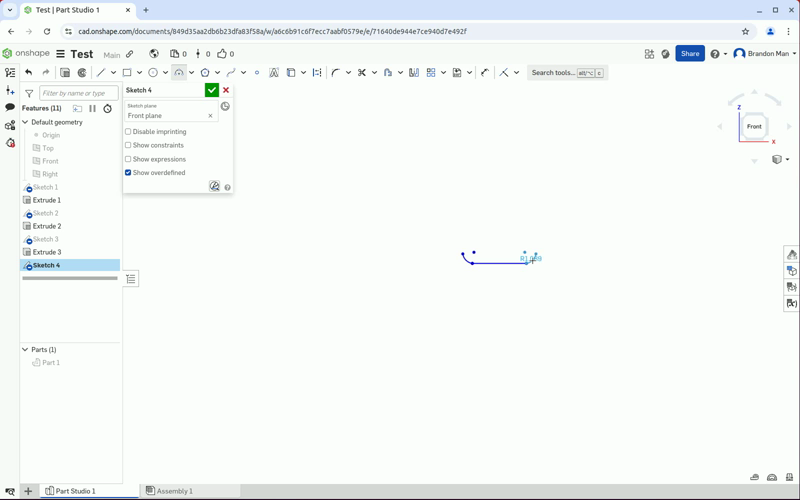
scroll(6)
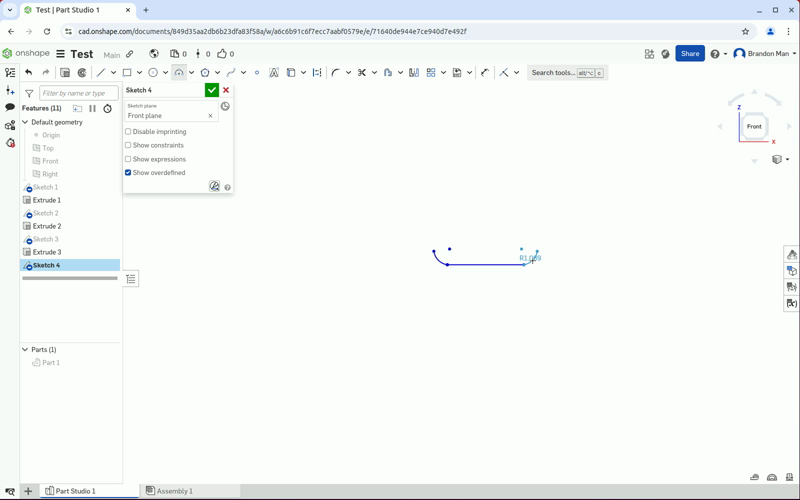
scroll(6)
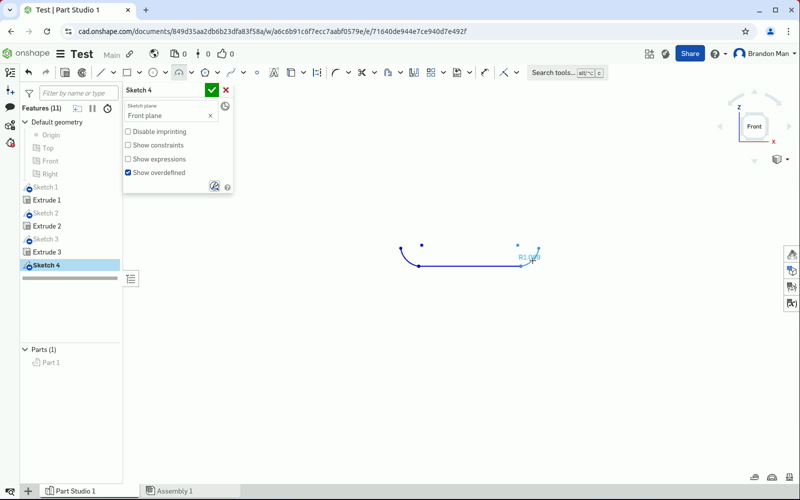
scroll(6)
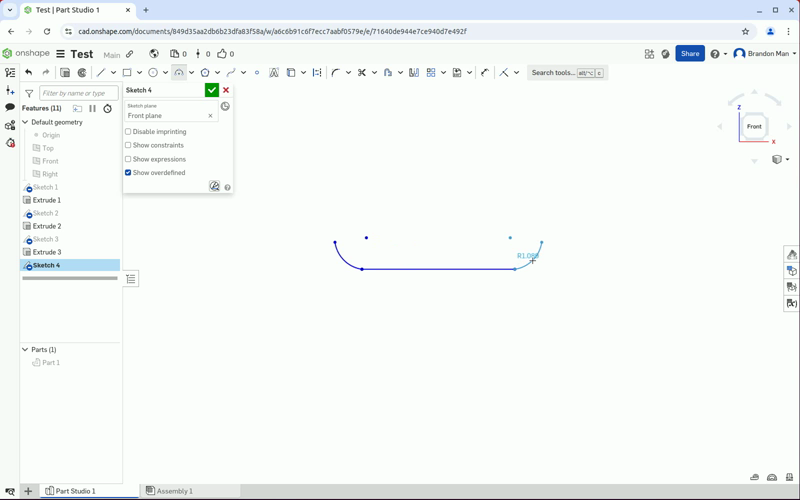
scroll(6)
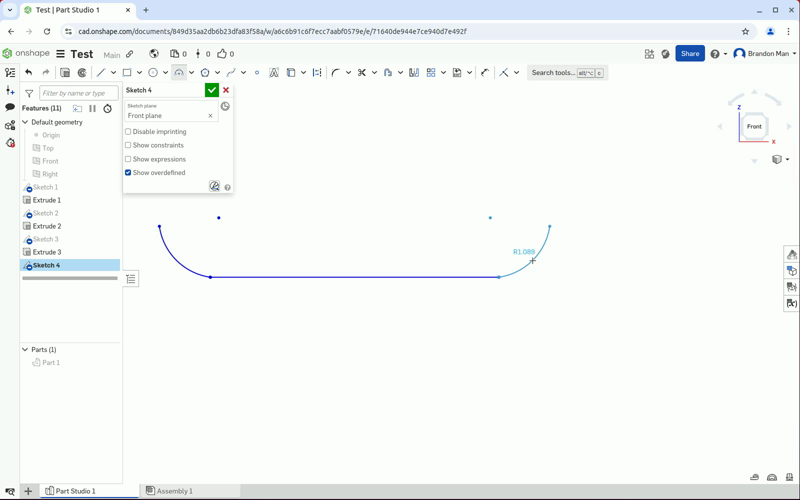
click(532, 260)
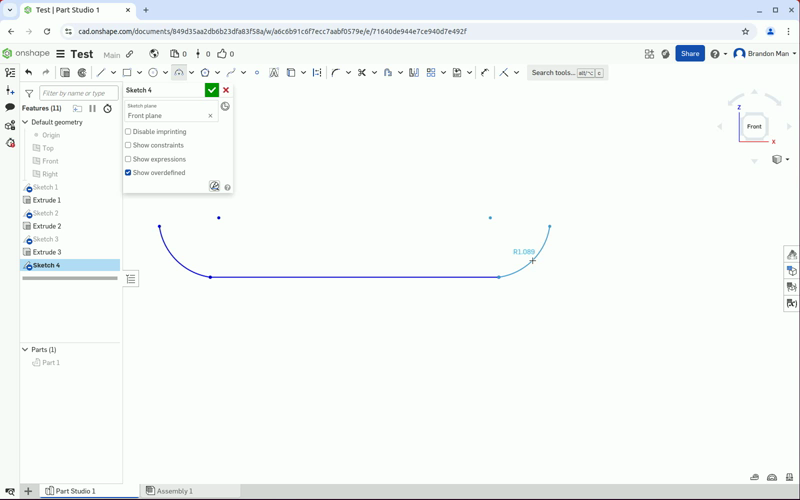
scroll(-6)
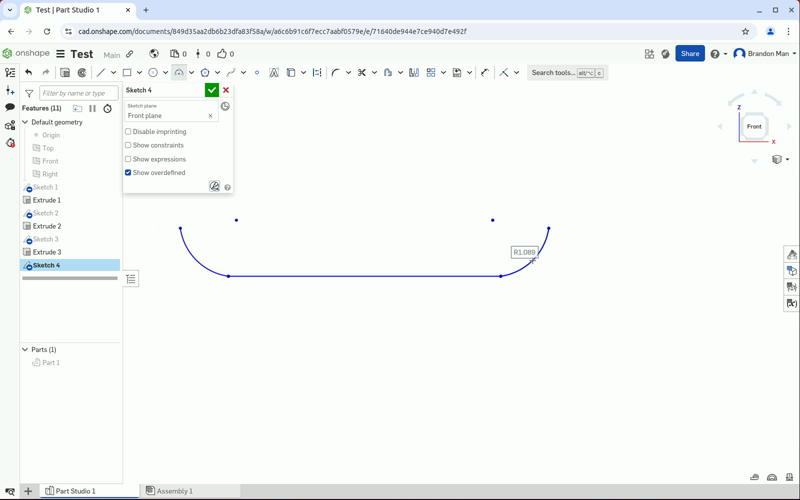
scroll(-6)
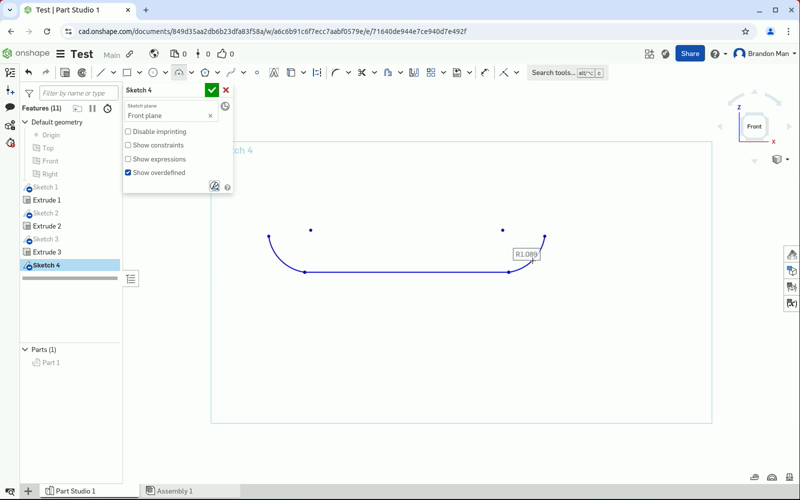
scroll(-6)
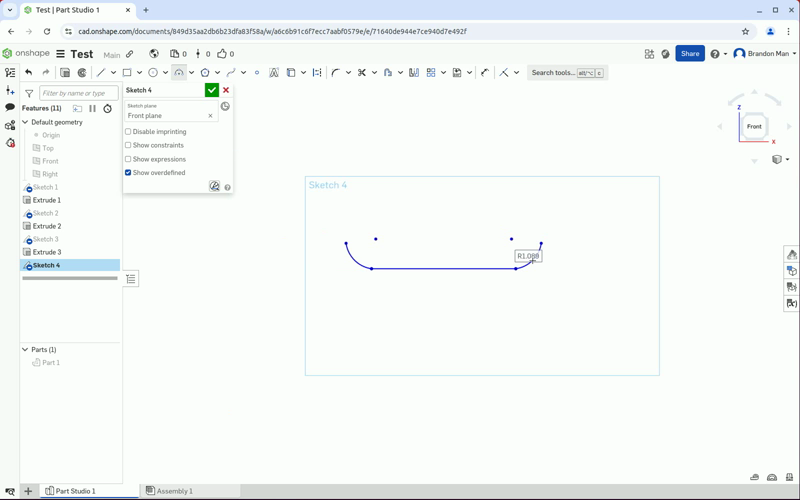
scroll(-6)
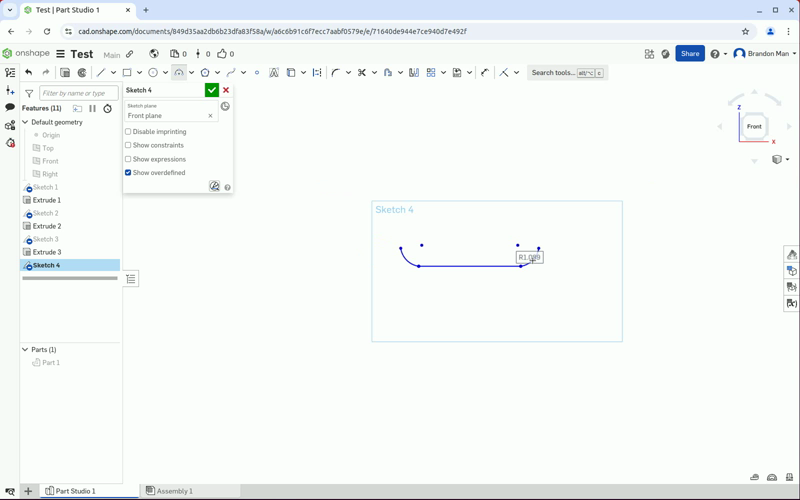
scroll(-6)
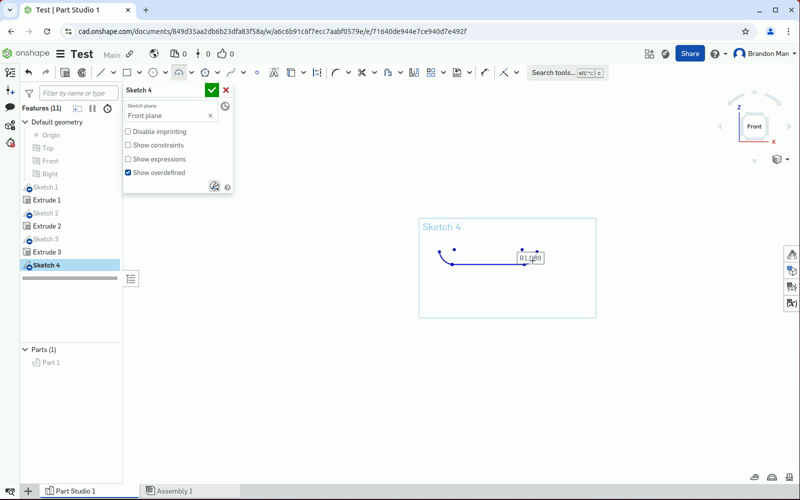
scroll(-6)
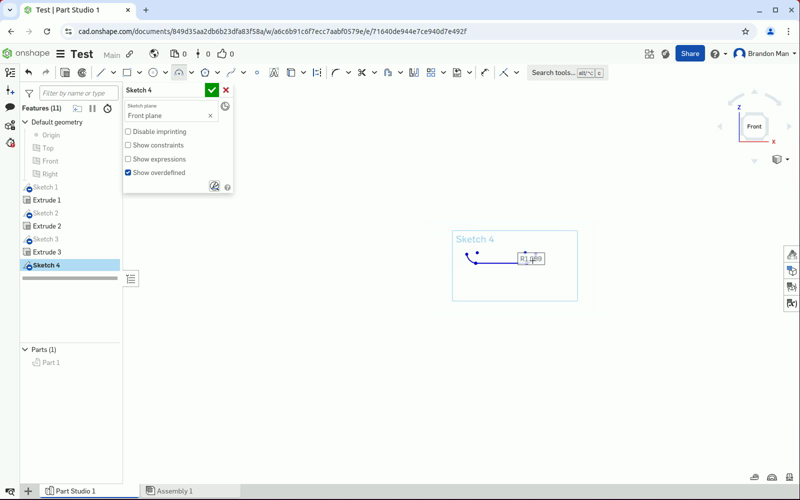
scroll(-6)
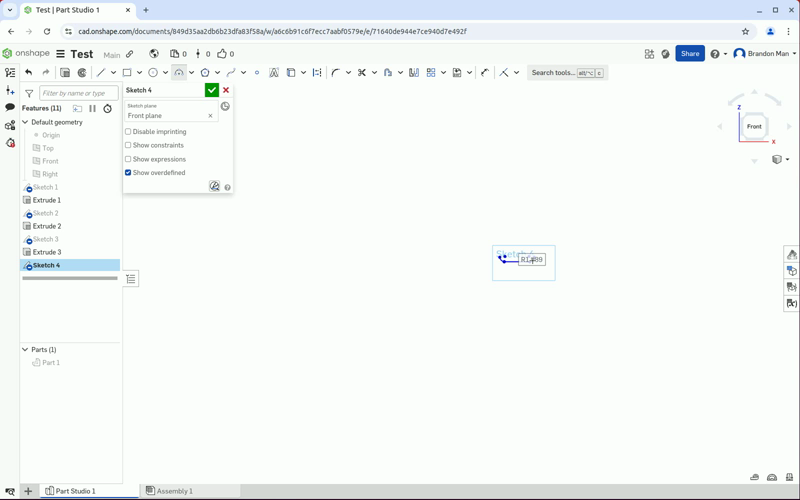
key_up(shift)
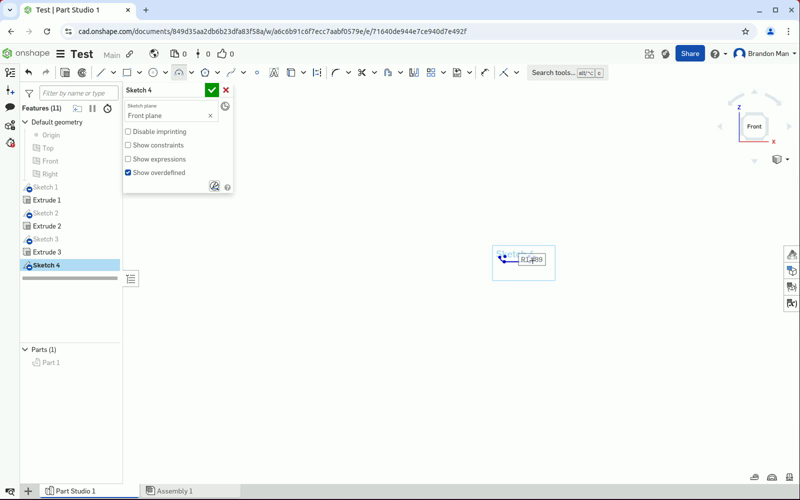
key(esc)
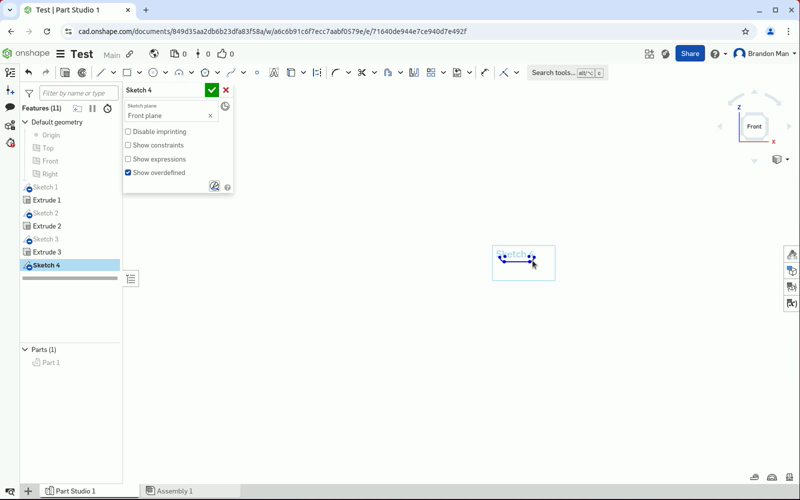
key(l)
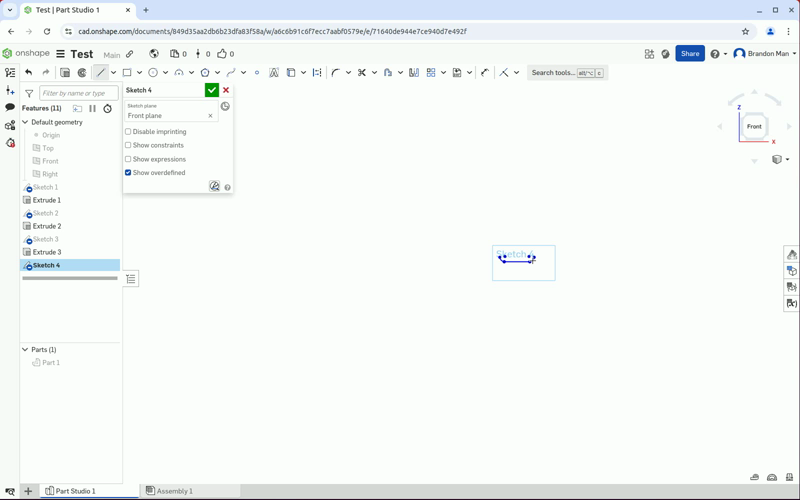
mouse_move(534, 257)
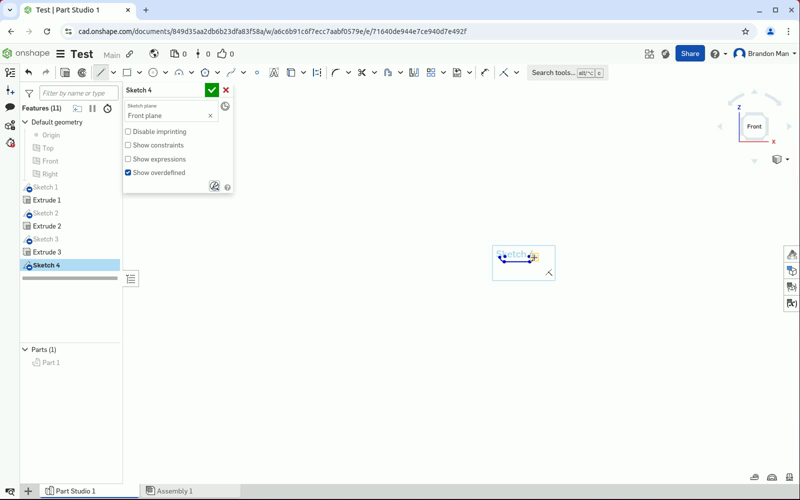
scroll(6)
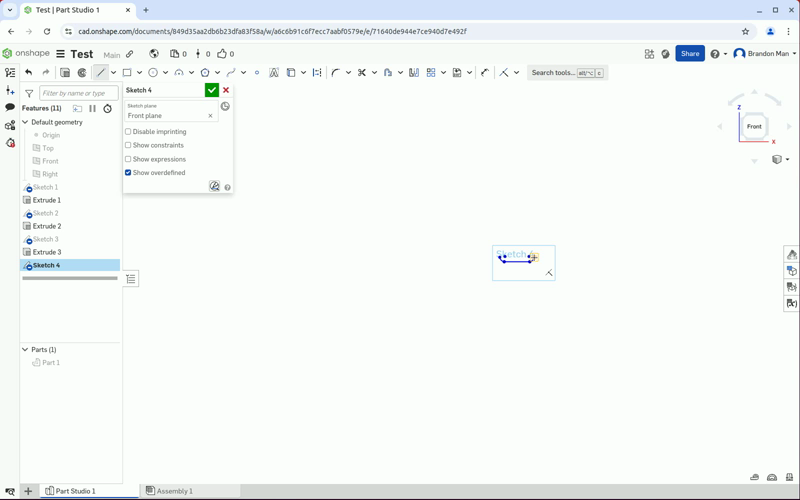
scroll(6)
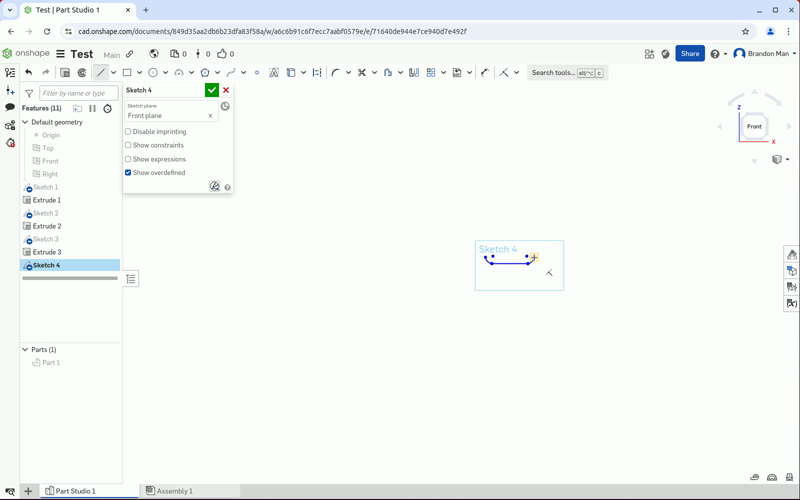
scroll(6)
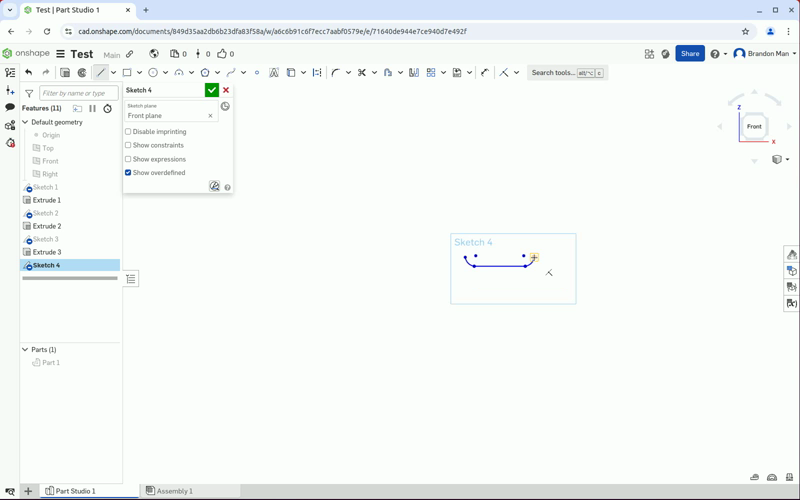
scroll(6)
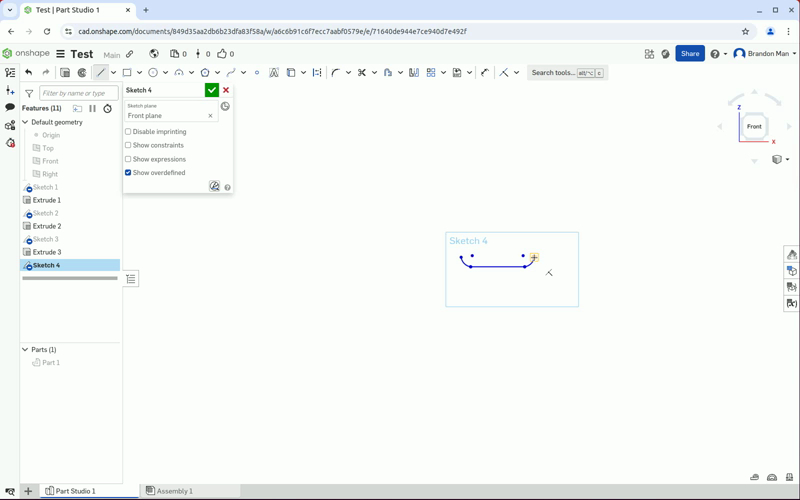
scroll(6)
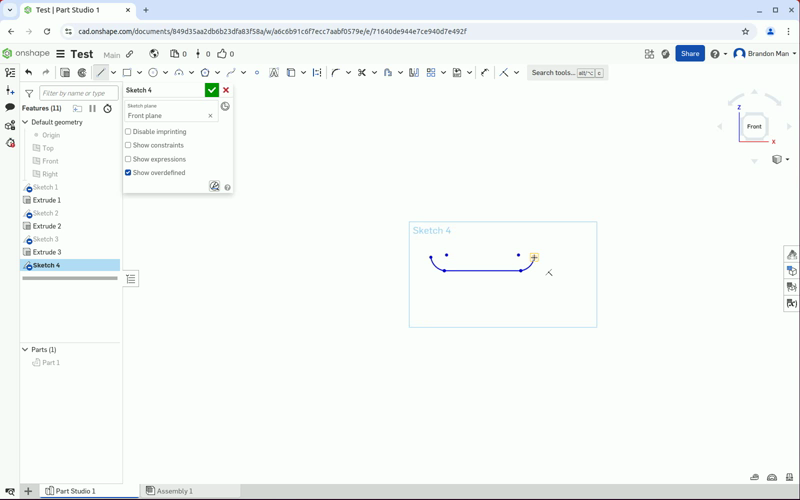
scroll(6)
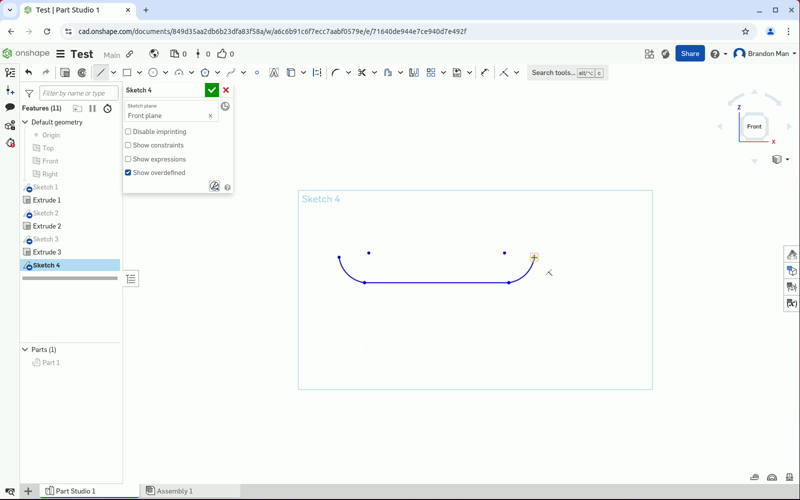
scroll(6)
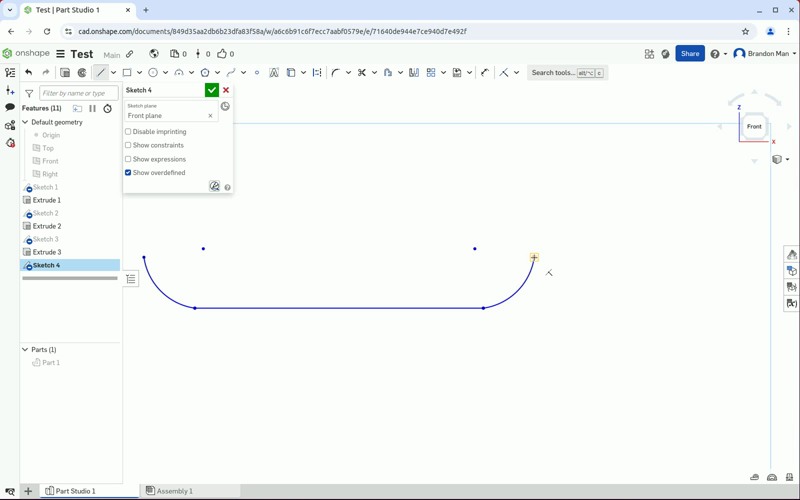
click(534, 257)
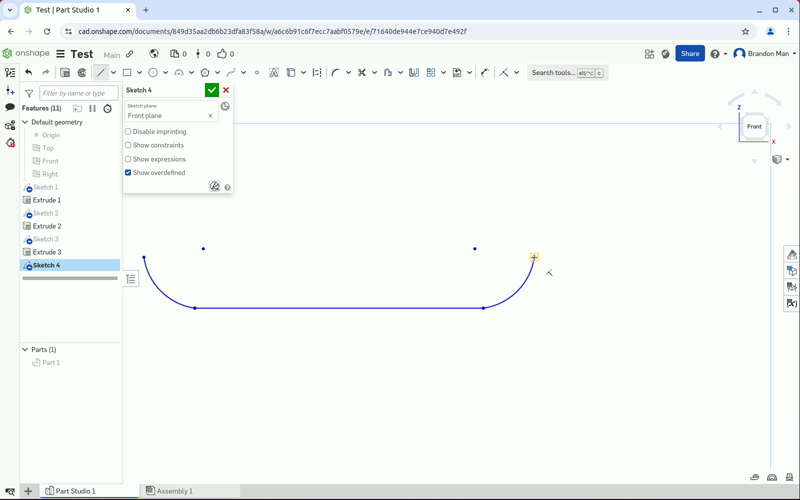
scroll(-6)
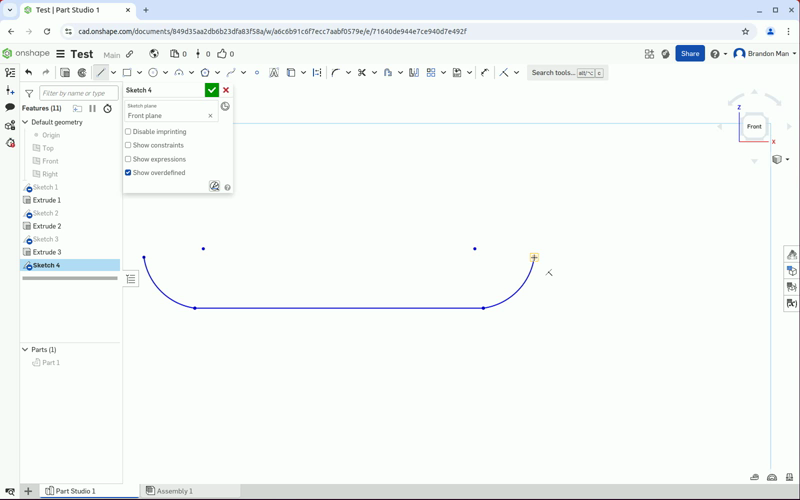
scroll(-6)
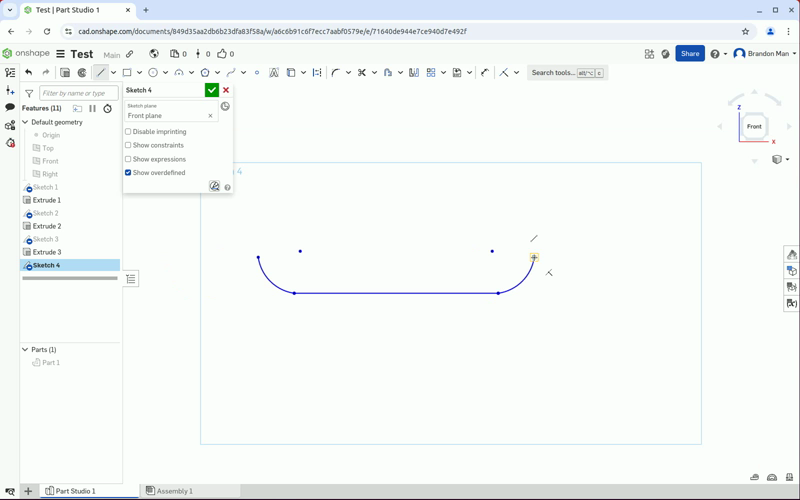
scroll(-6)
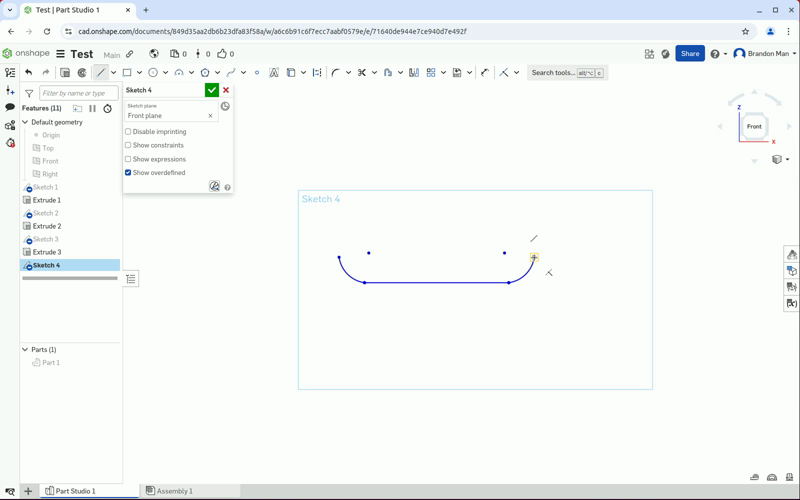
scroll(-6)
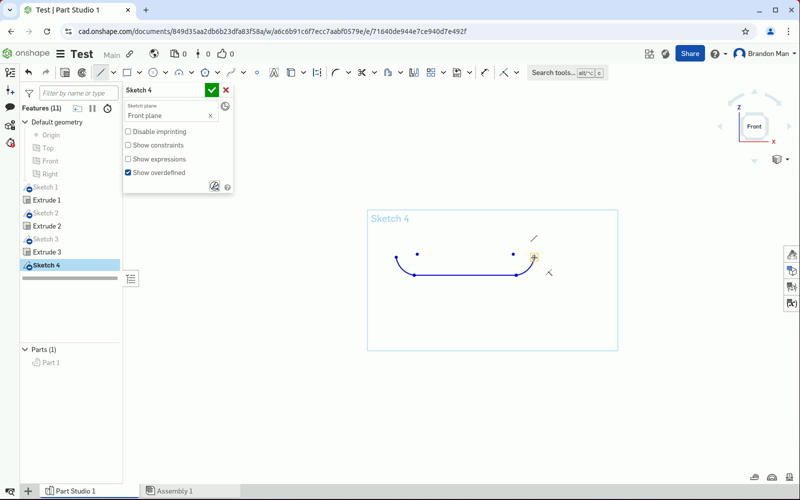
scroll(-6)
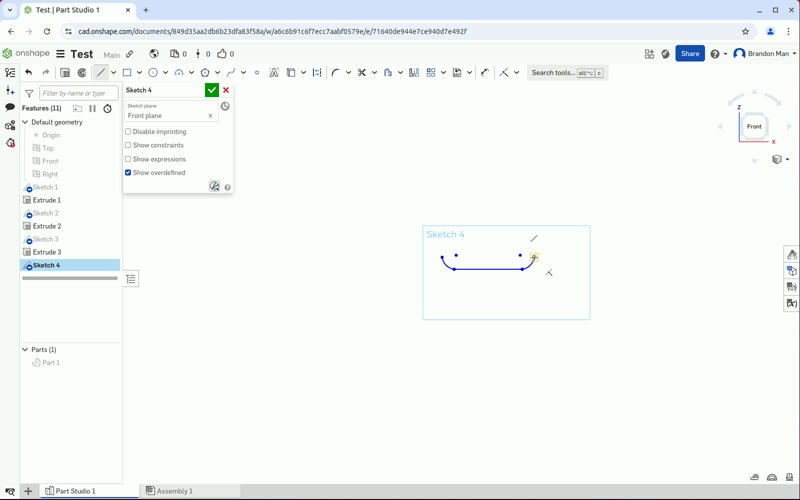
scroll(-6)
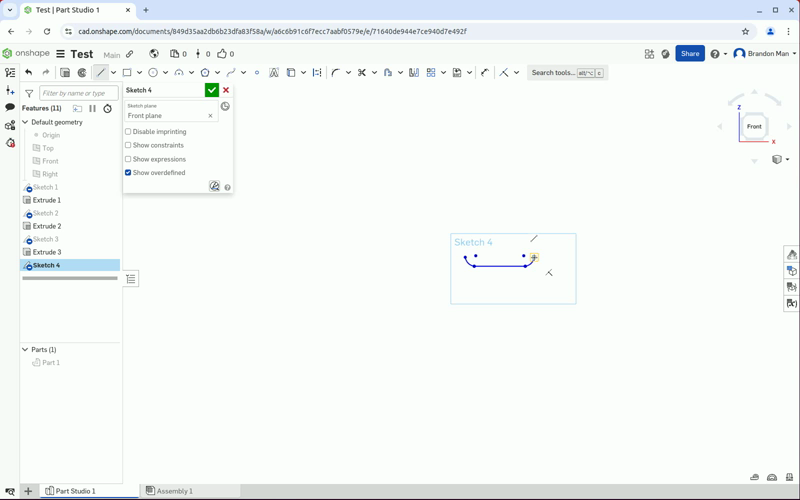
scroll(-6)
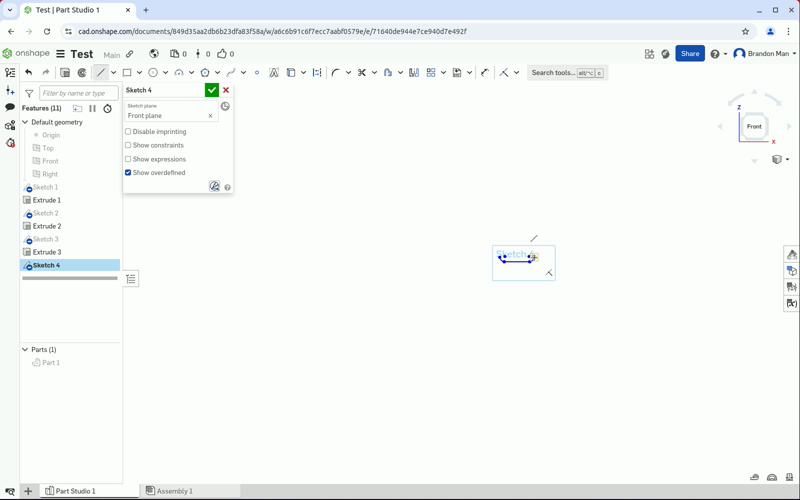
key_down(shift)
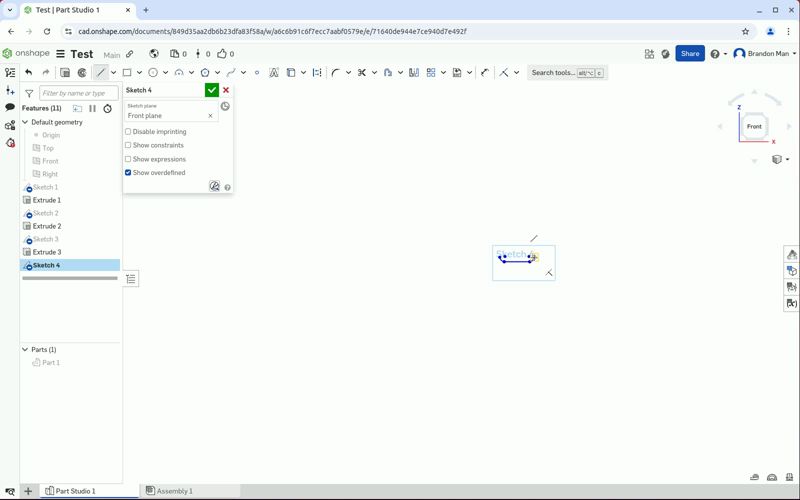
mouse_move(564, 257)
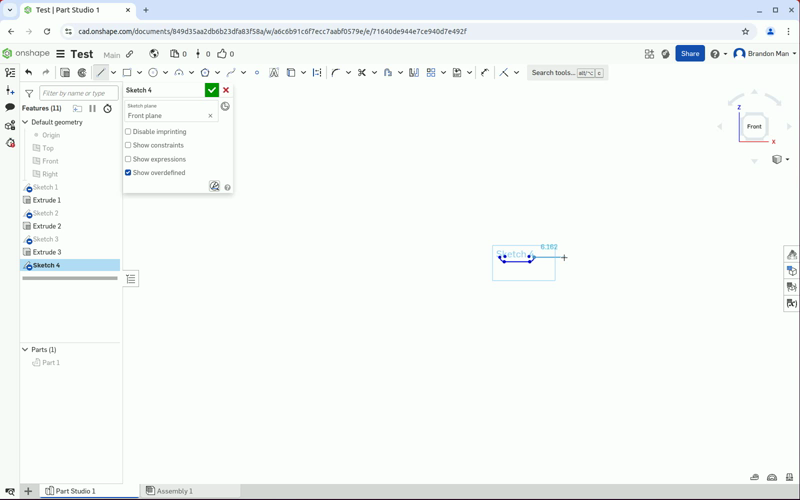
mouse_move(534, 235)
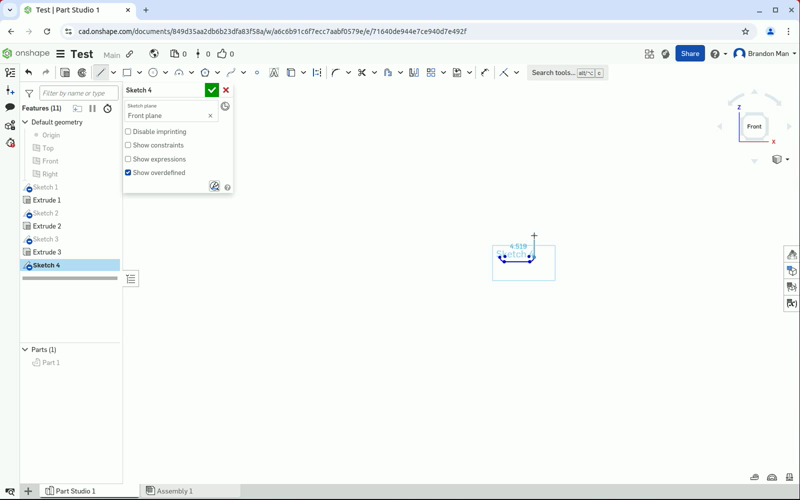
click(534, 235)
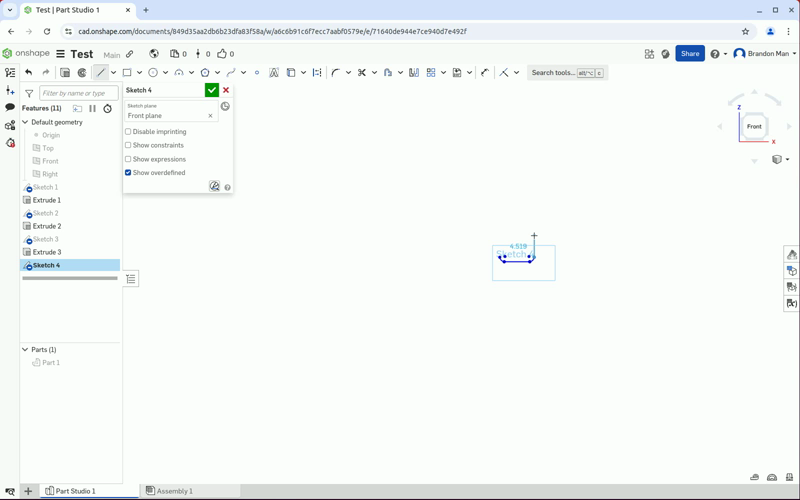
key_up(shift)
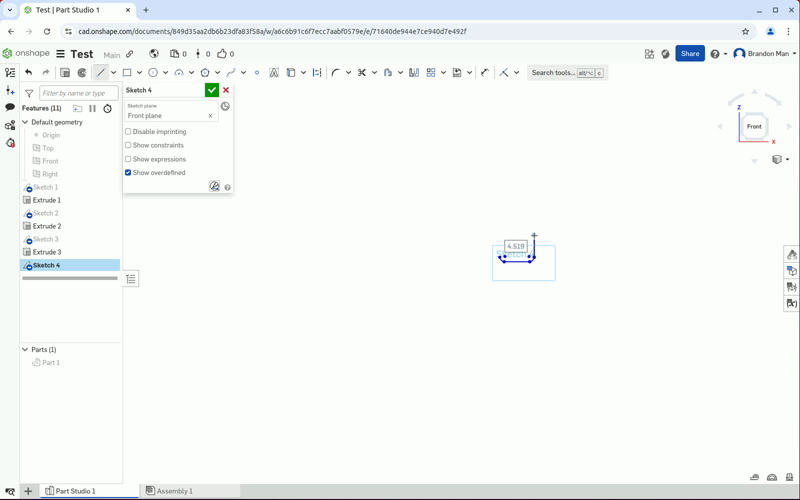
key_down(shift)
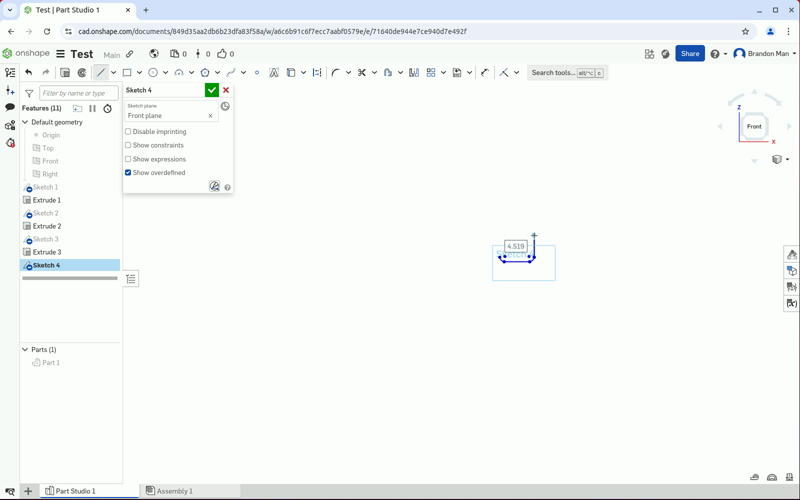
mouse_move(564, 235)
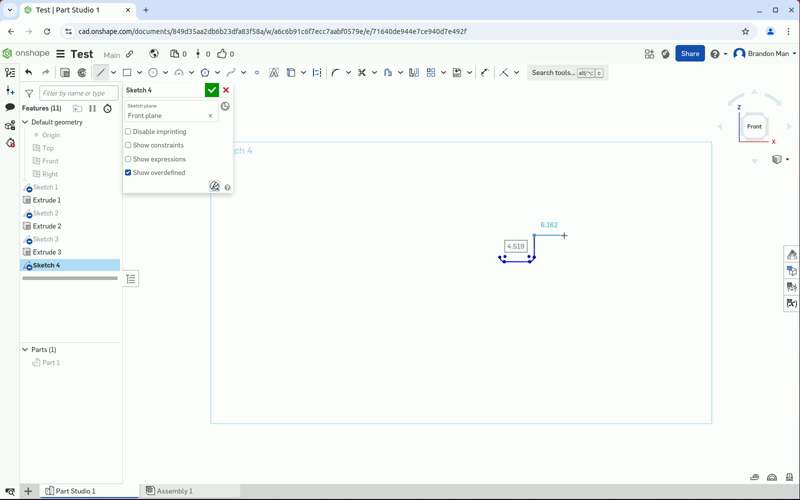
mouse_move(499, 235)
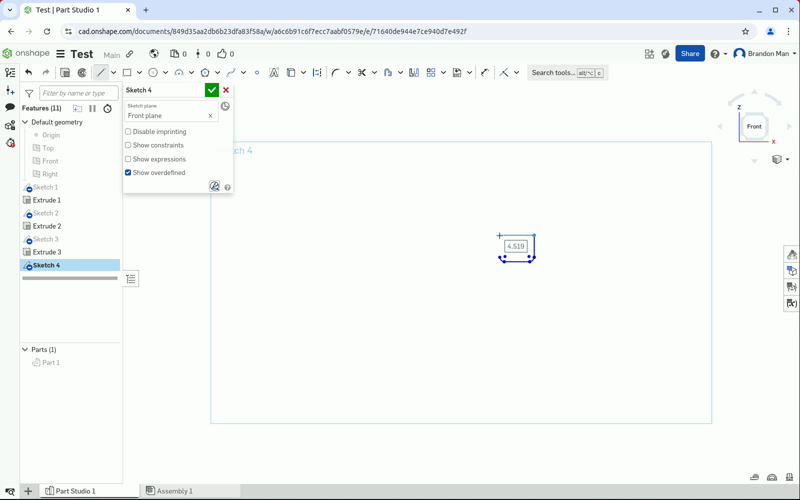
click(499, 235)
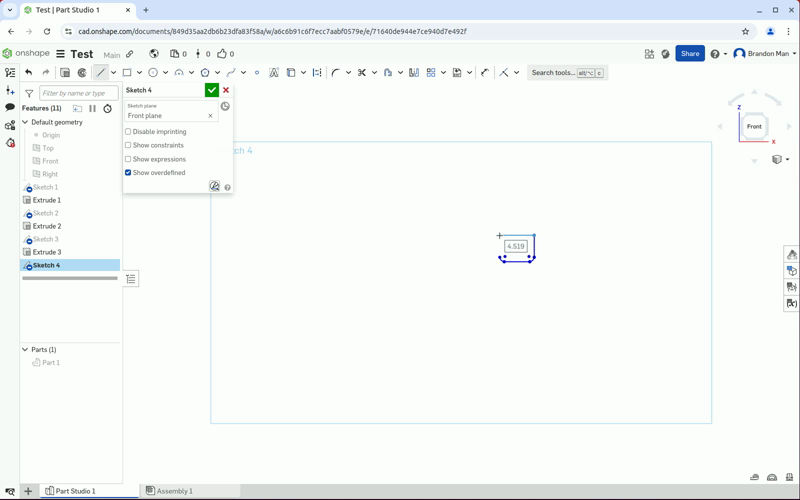
key_up(shift)
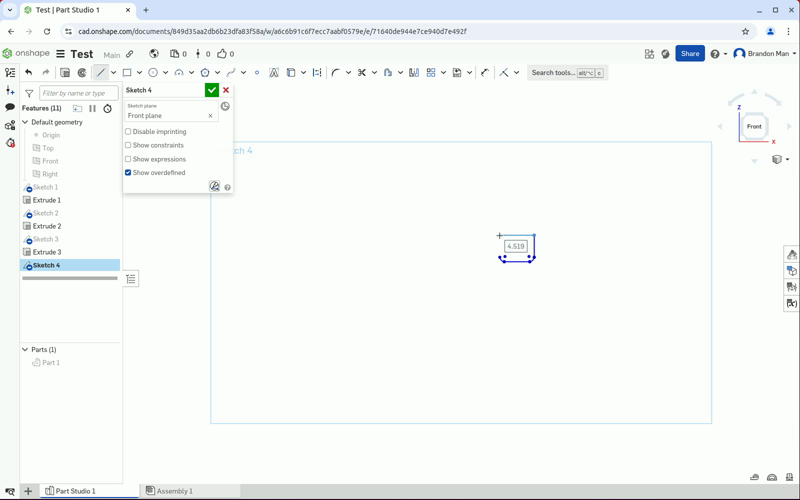
mouse_move(529, 235)
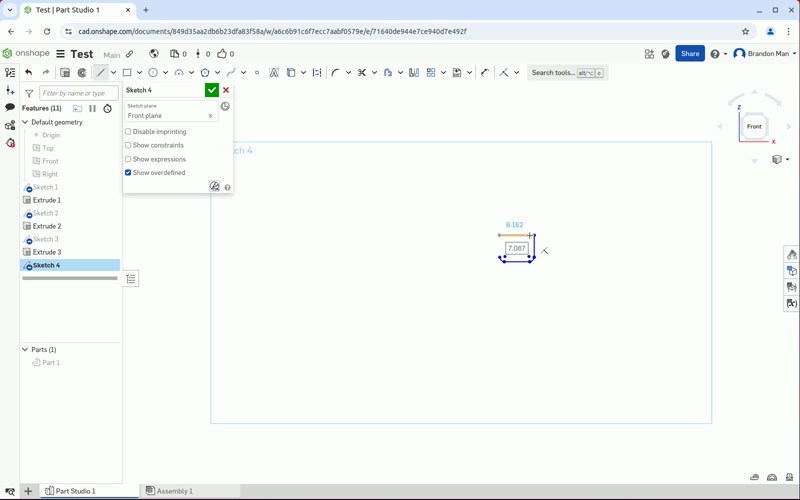
key_down(shift)
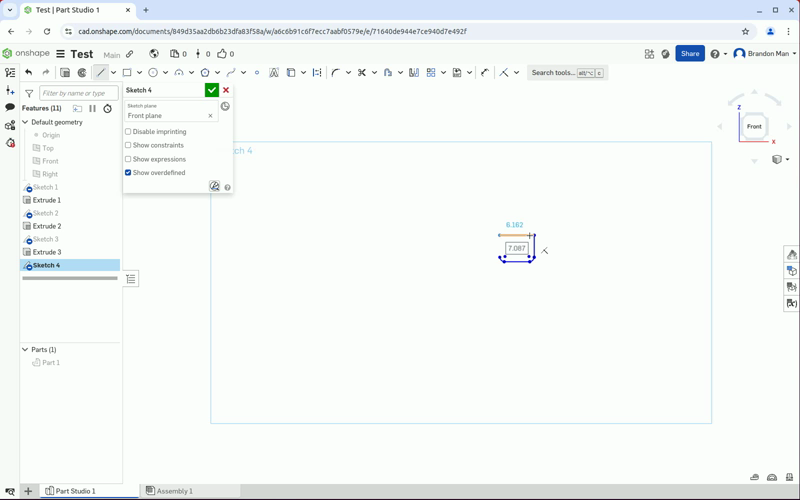
mouse_move(499, 257)
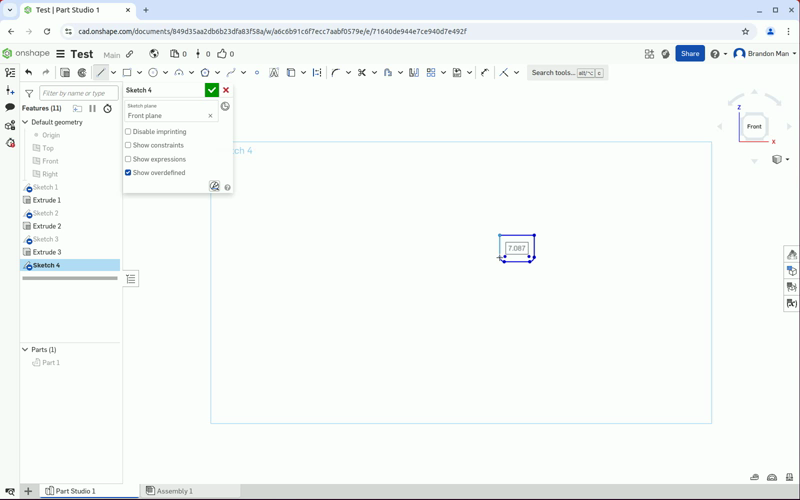
scroll(6)
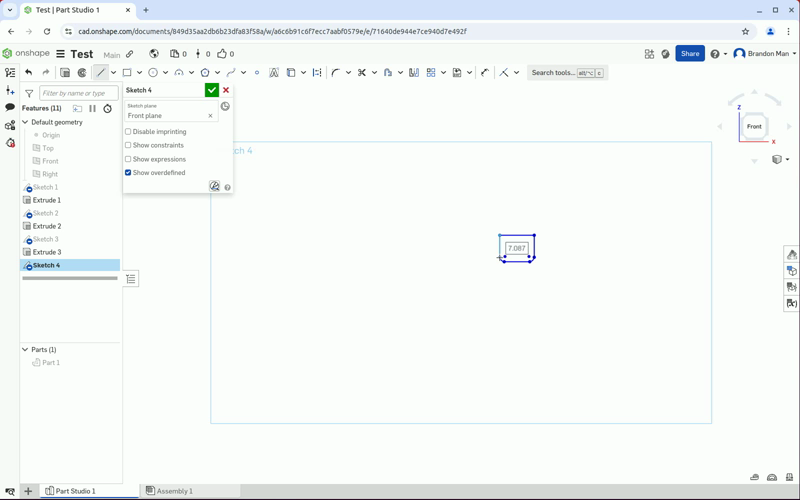
scroll(6)
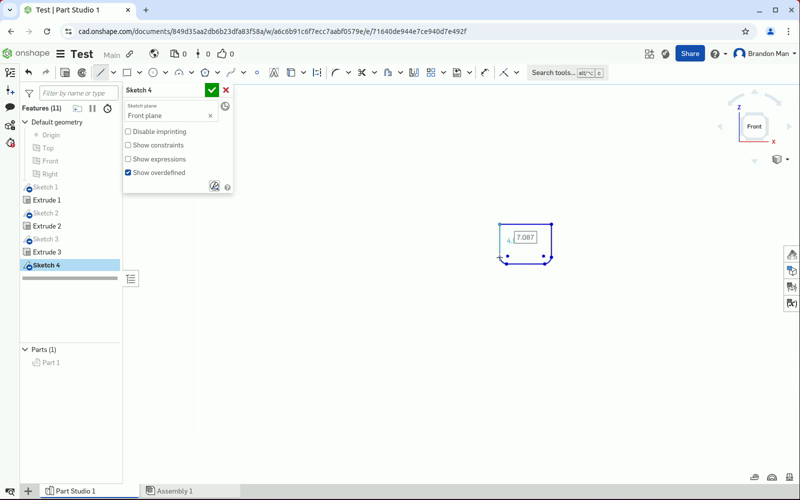
scroll(6)
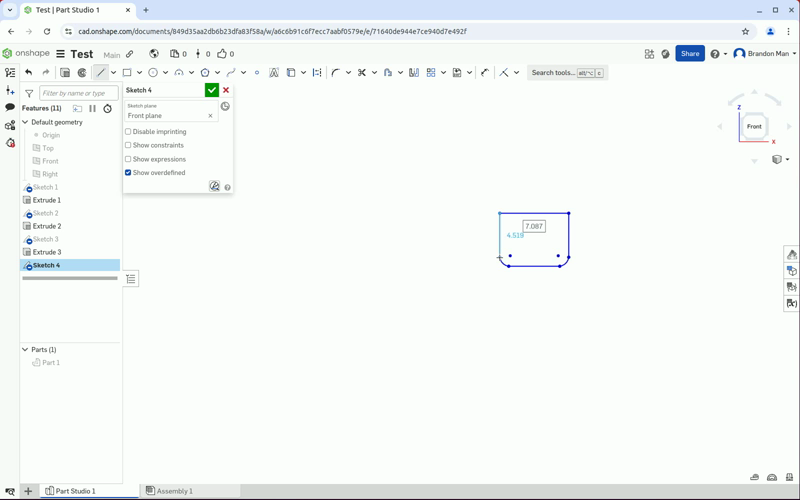
scroll(6)
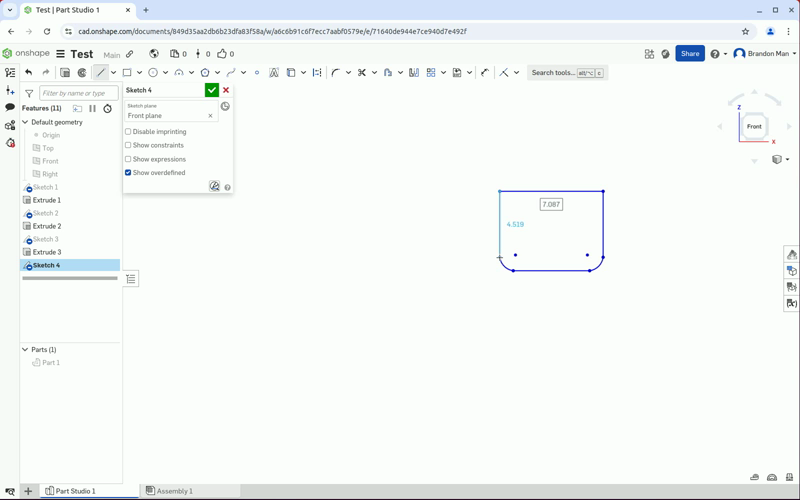
scroll(6)
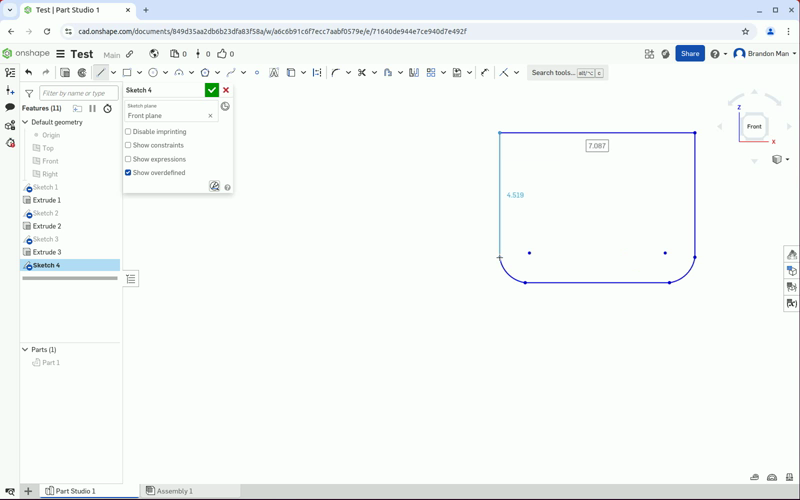
scroll(6)
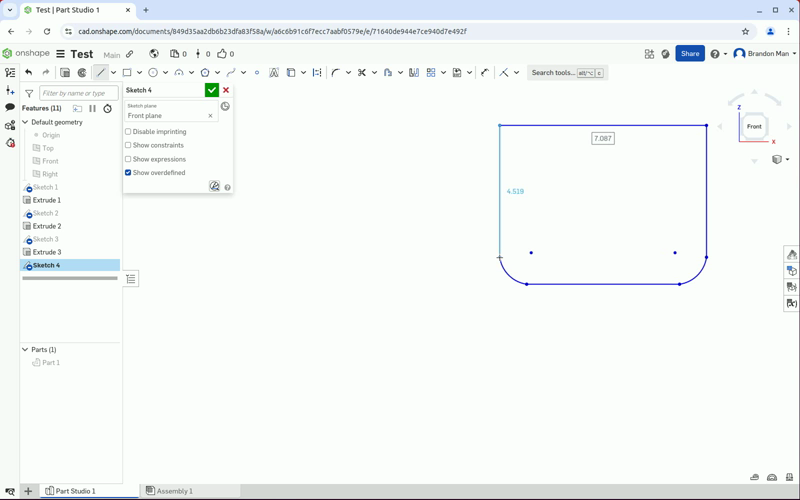
scroll(6)
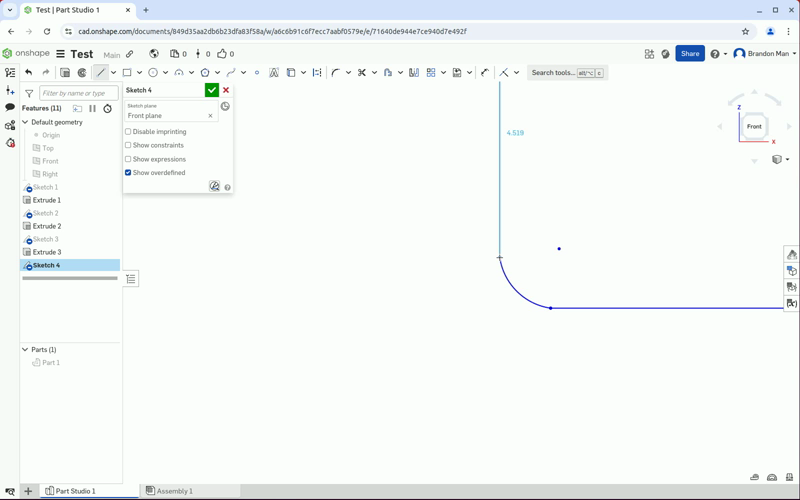
key_up(shift)
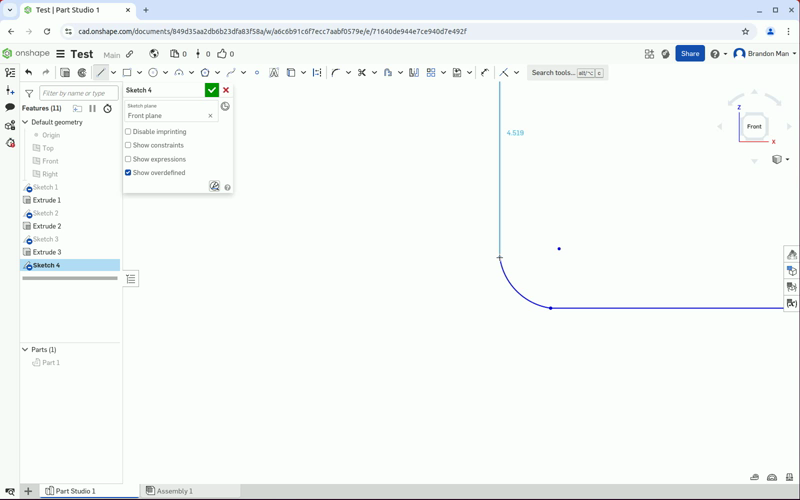
click(499, 257)
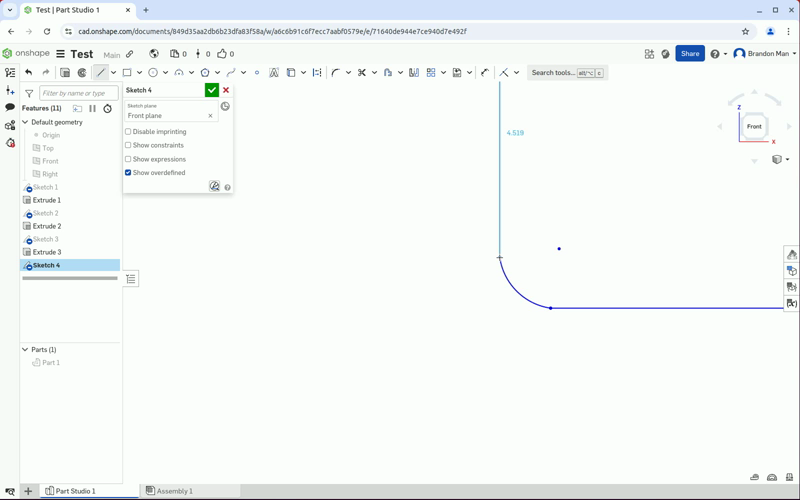
scroll(-6)
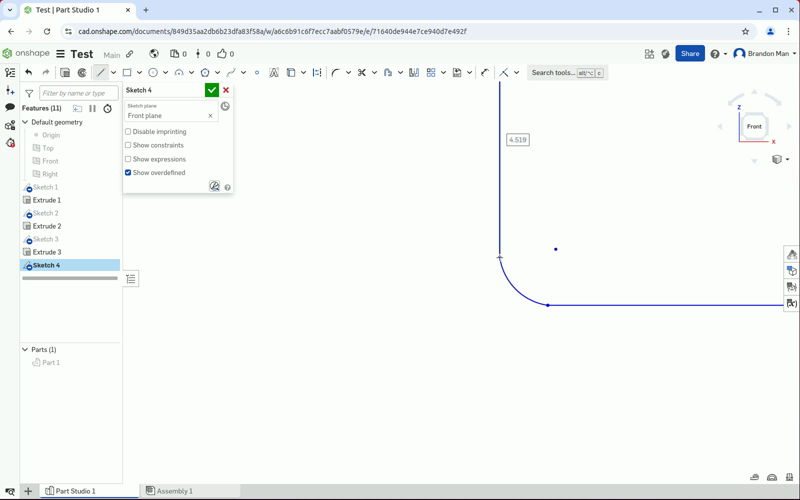
scroll(-6)
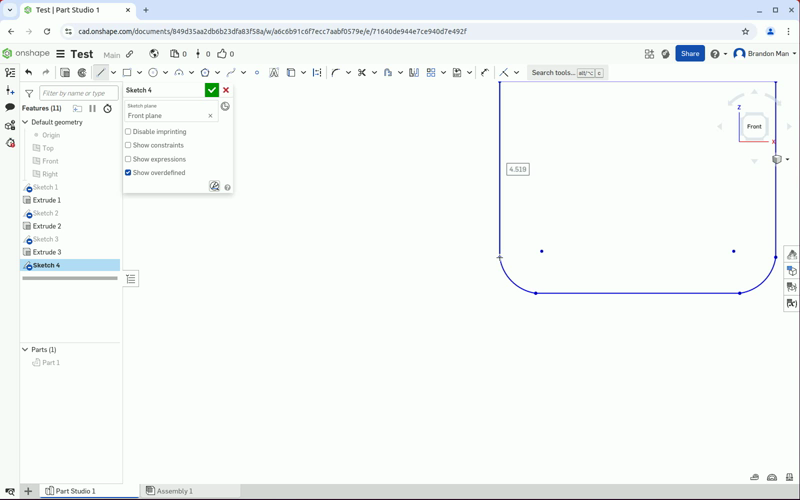
scroll(-6)
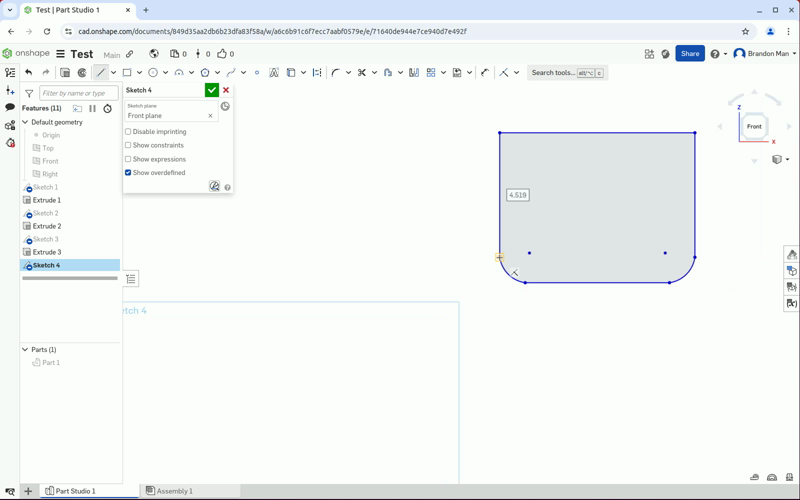
scroll(-6)
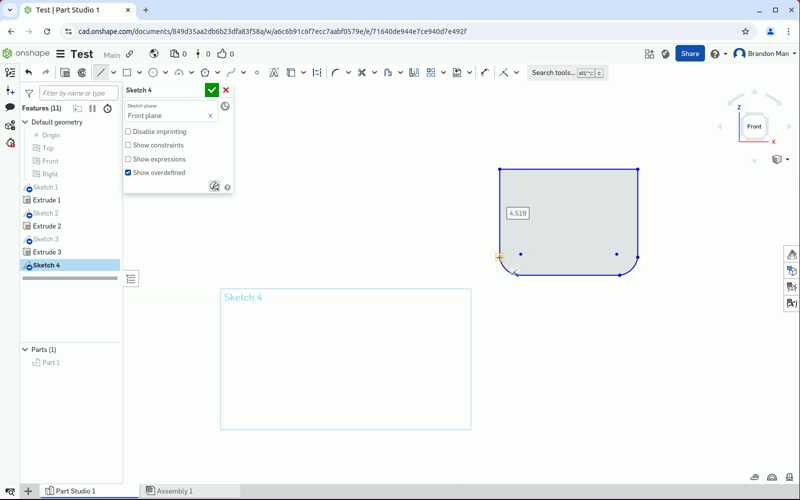
scroll(-6)
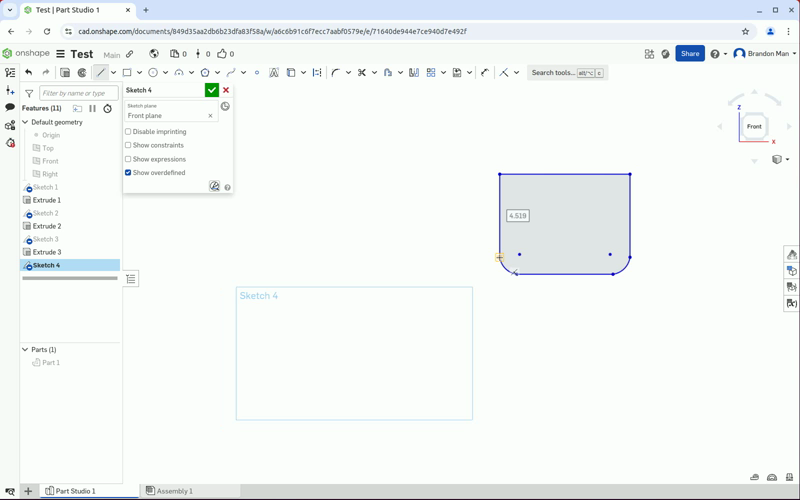
scroll(-6)
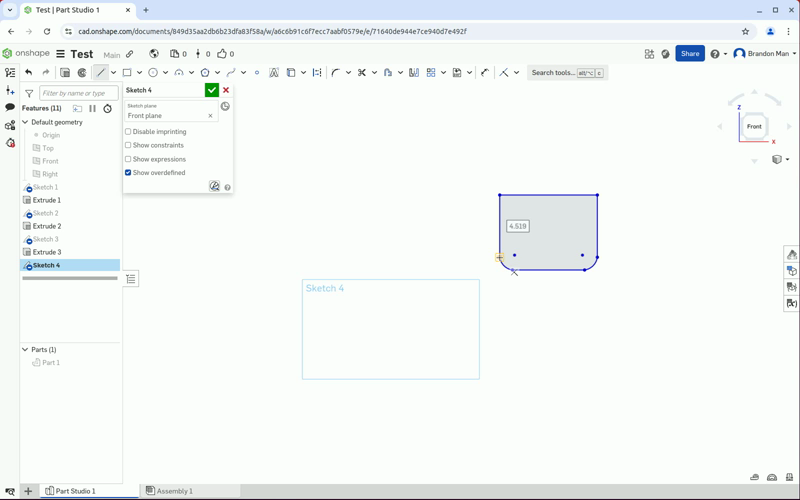
scroll(-6)
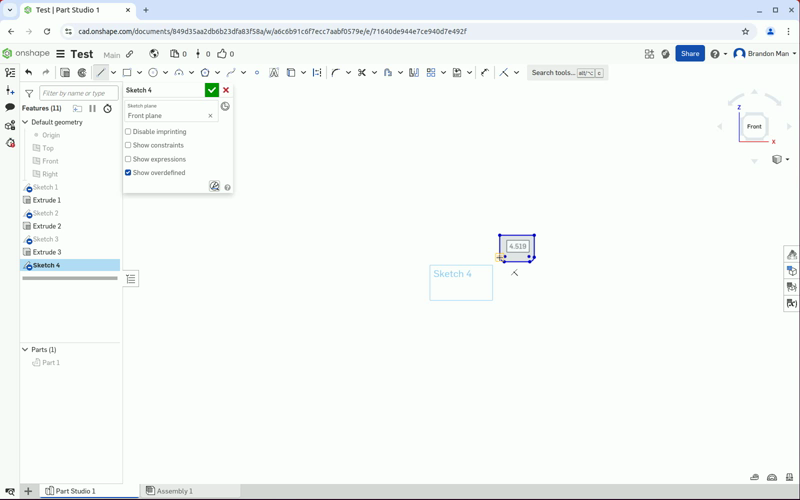
key(esc)
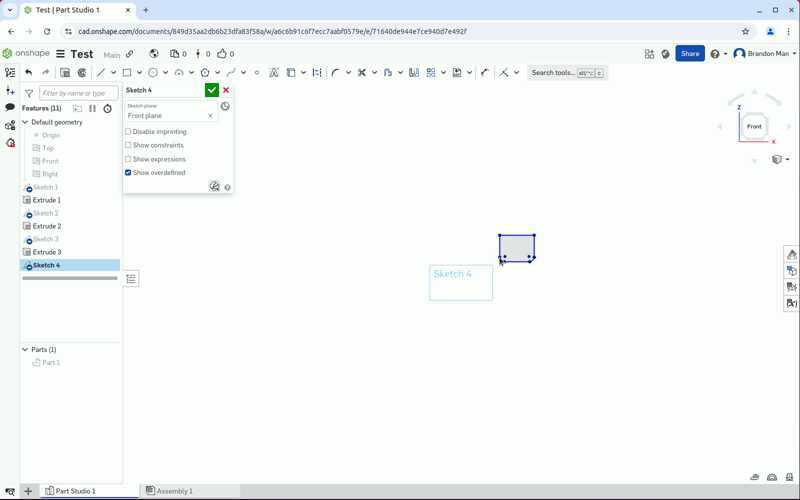
mouse_move(532, 257)
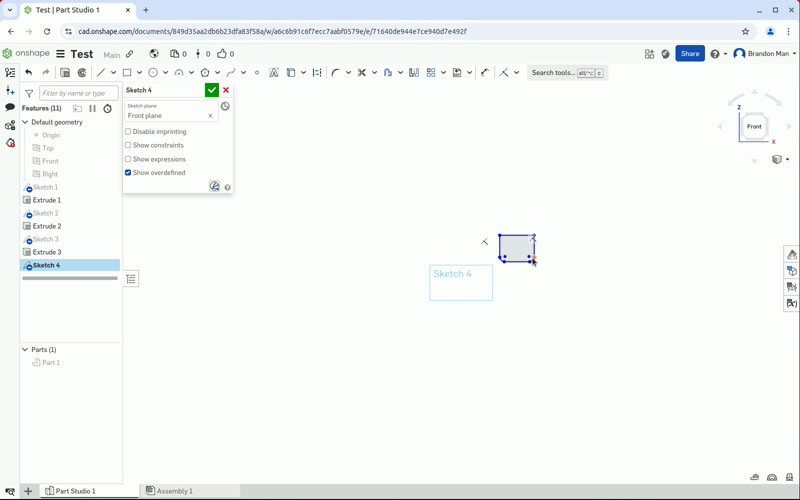
scroll(6)
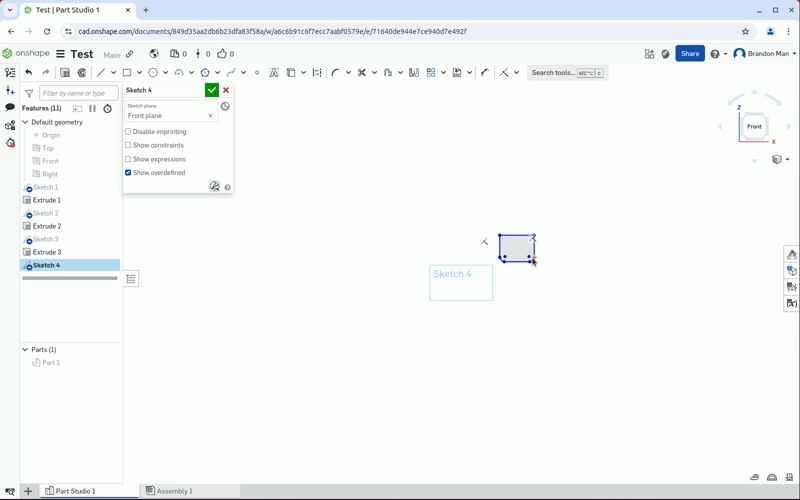
scroll(6)
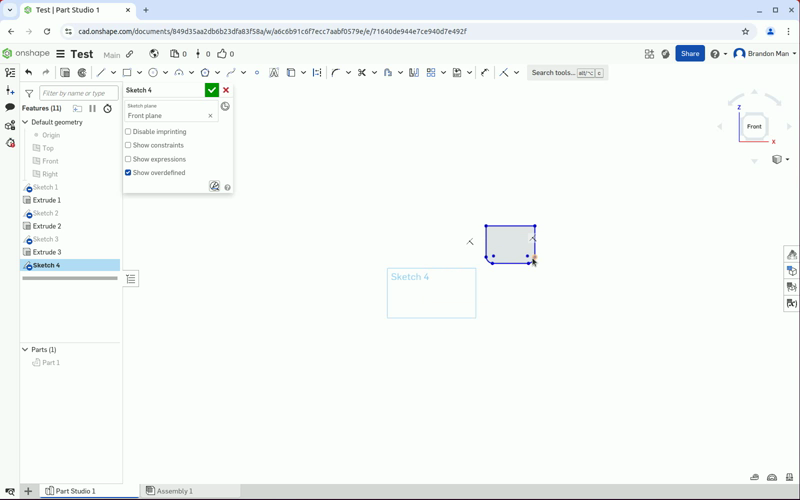
scroll(6)
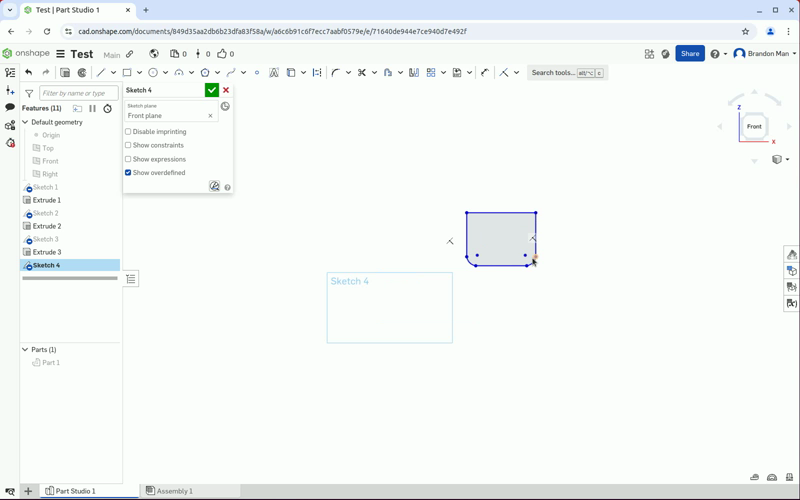
scroll(6)
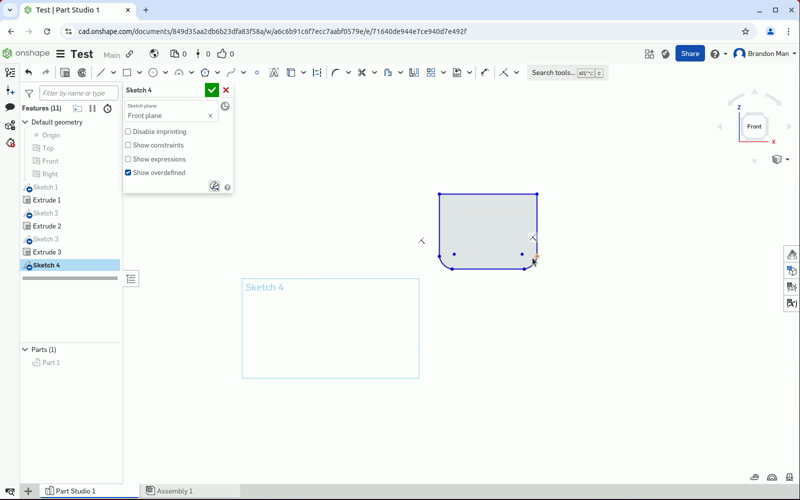
scroll(6)
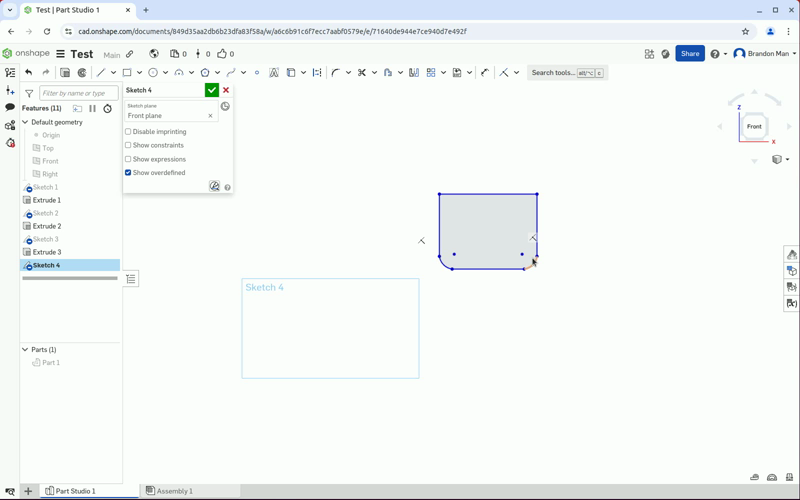
scroll(6)
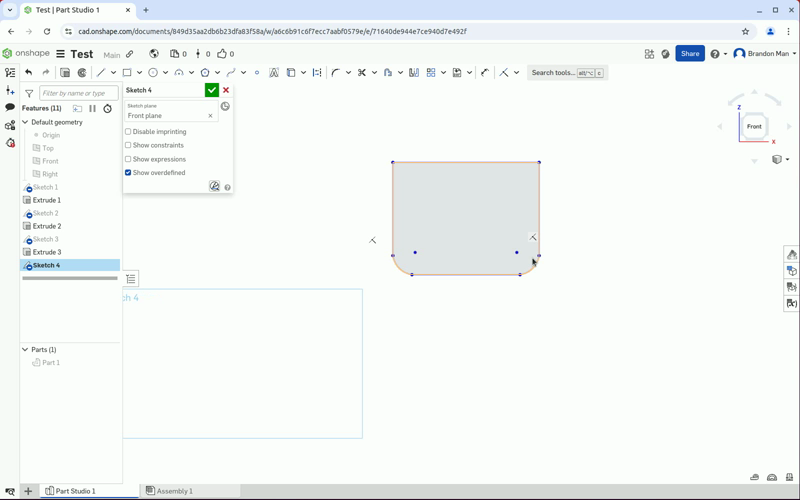
scroll(6)
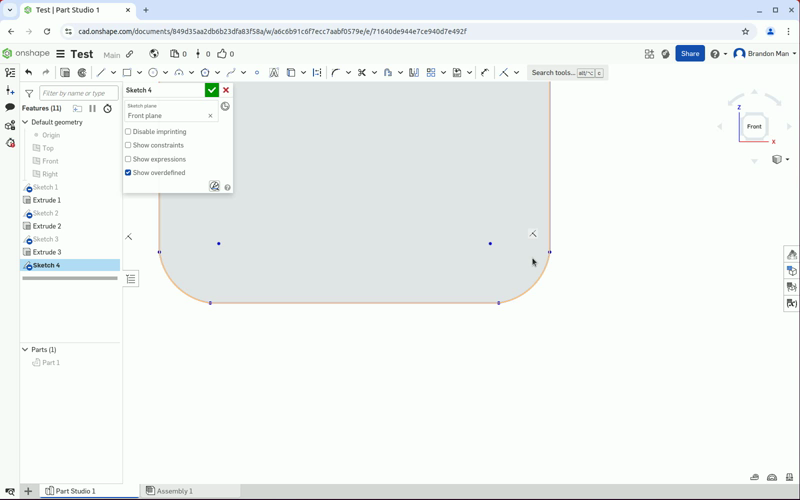
click(532, 257)
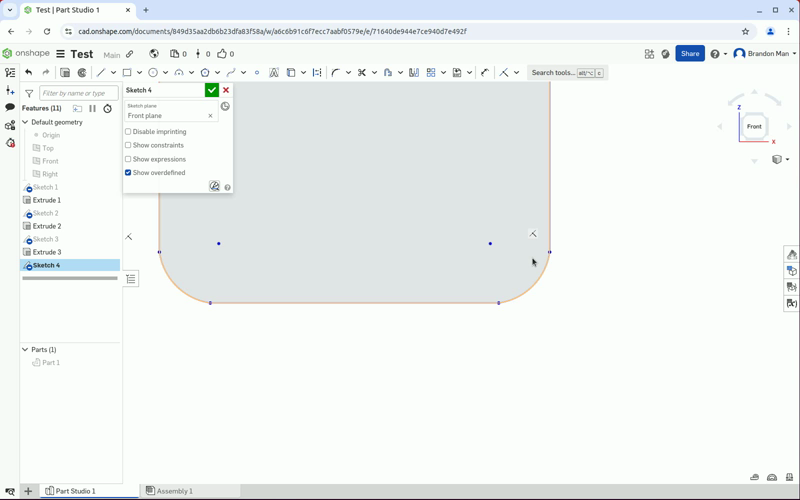
scroll(-6)
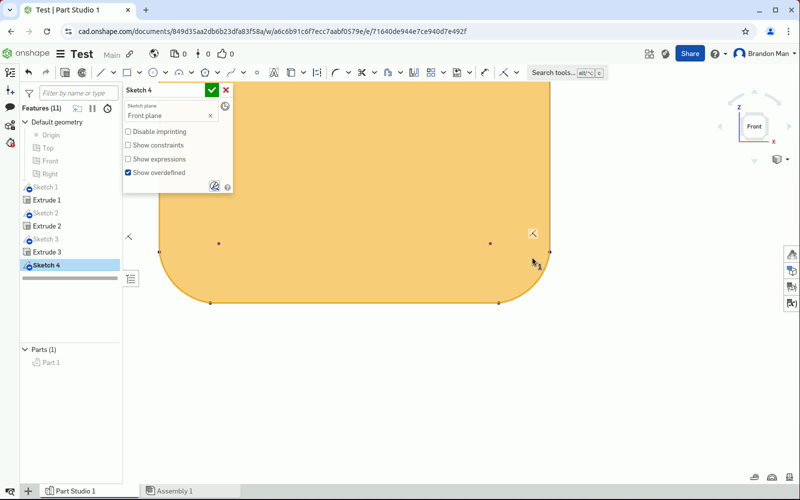
scroll(-6)
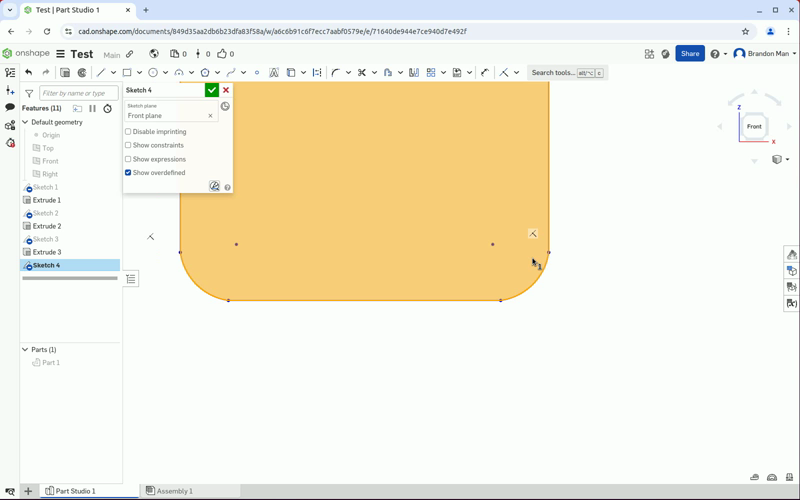
scroll(-6)
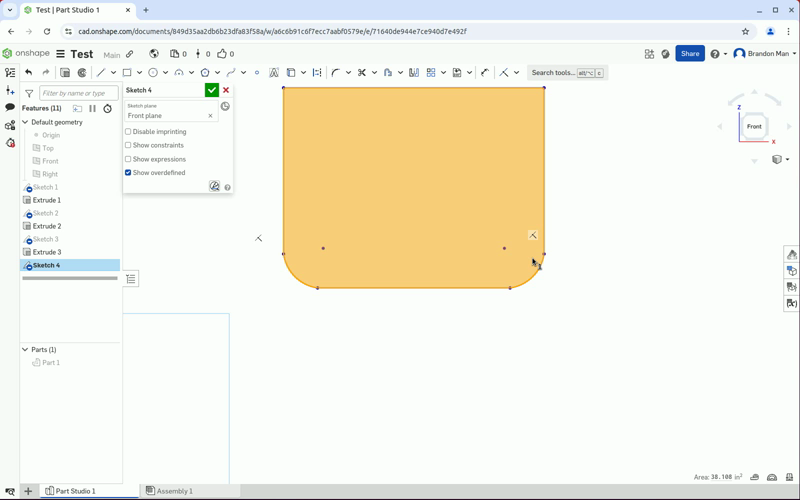
scroll(-6)
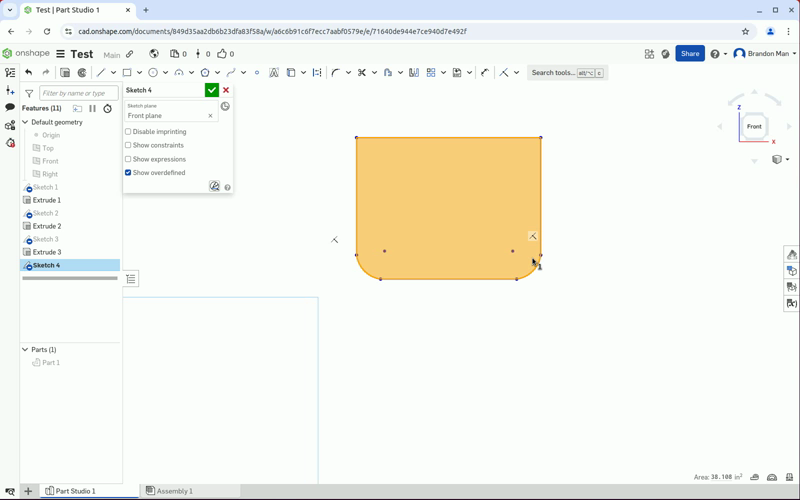
scroll(-6)
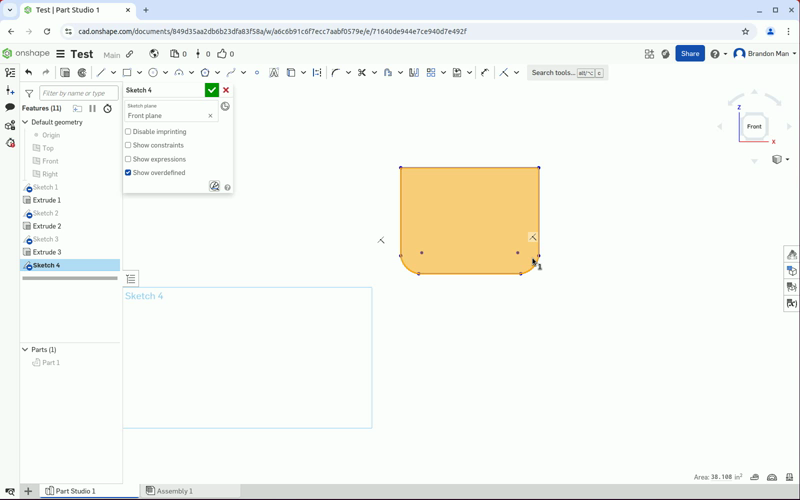
scroll(-6)
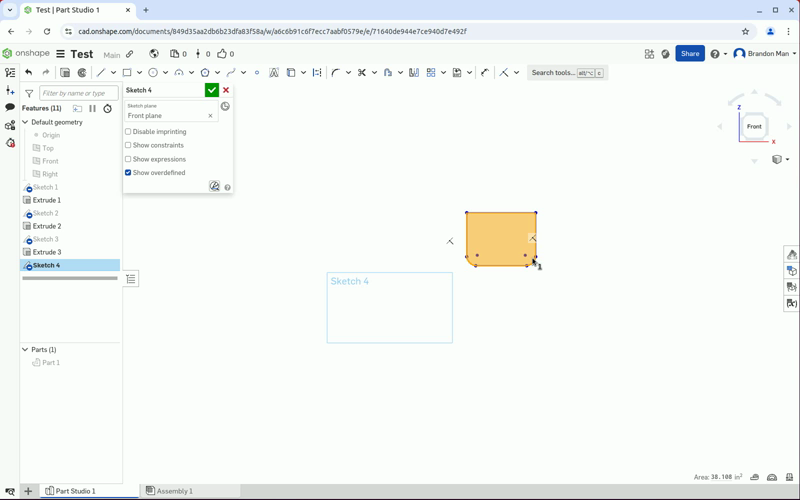
scroll(-6)
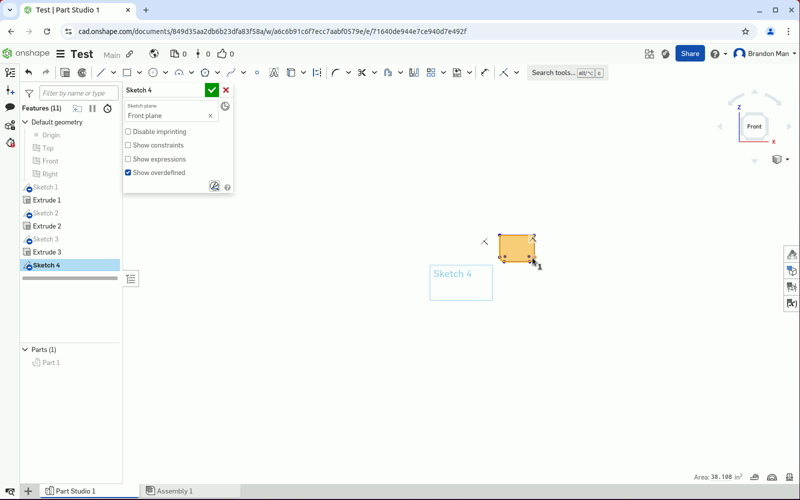
mouse_move(73, 352)
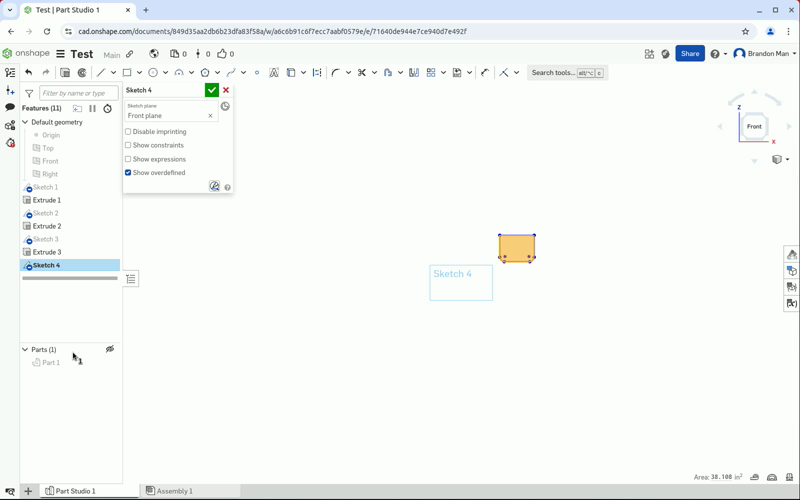
key(shift+y)
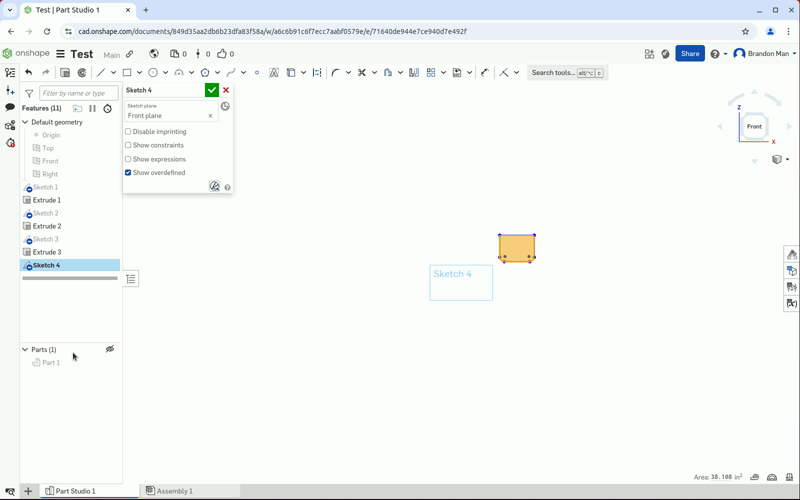
key(shift+e)
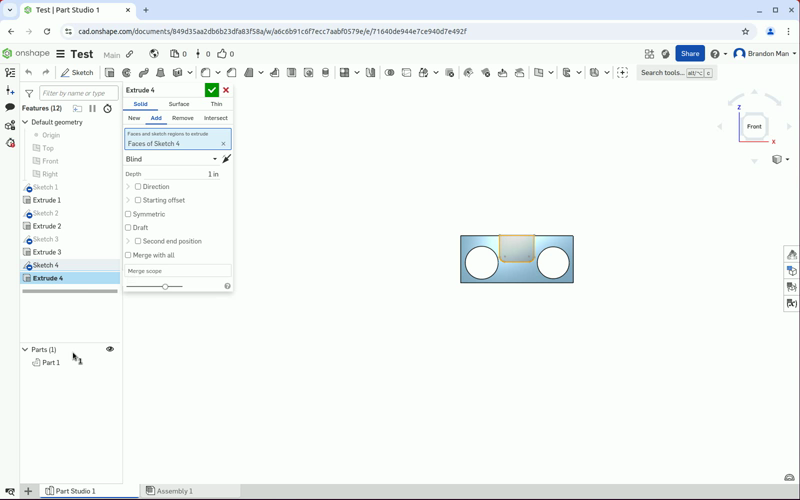
mouse_move(143, 106)
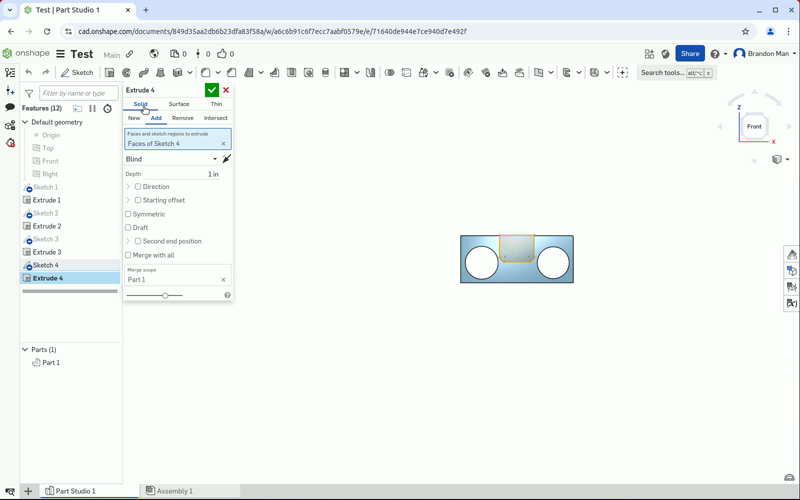
click(143, 106)
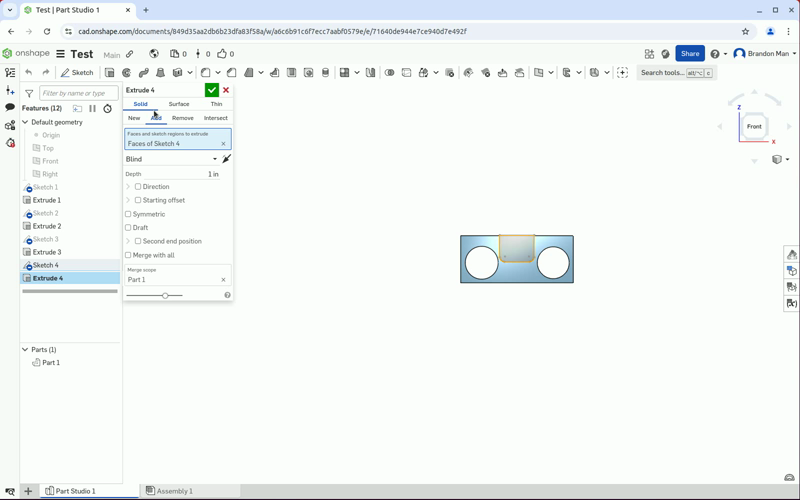
mouse_move(186, 120)
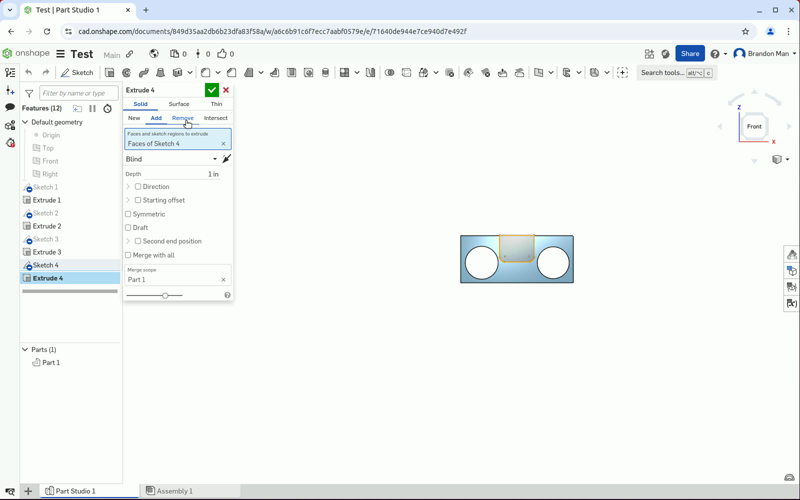
click(186, 120)
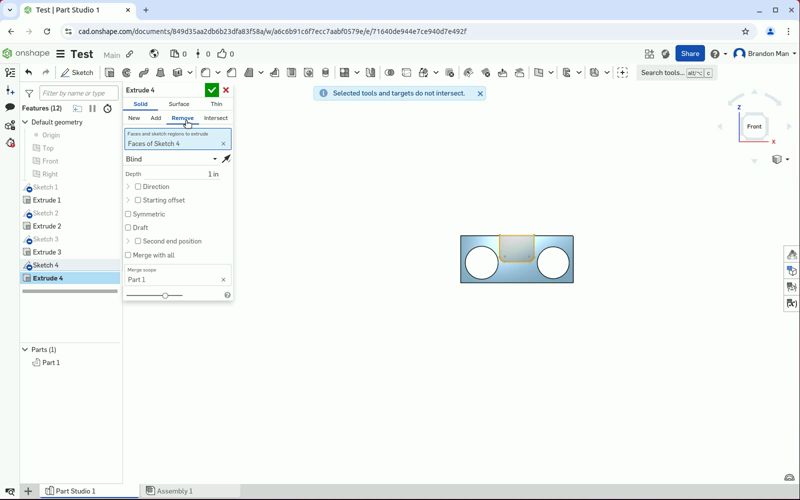
key(tab, 4)
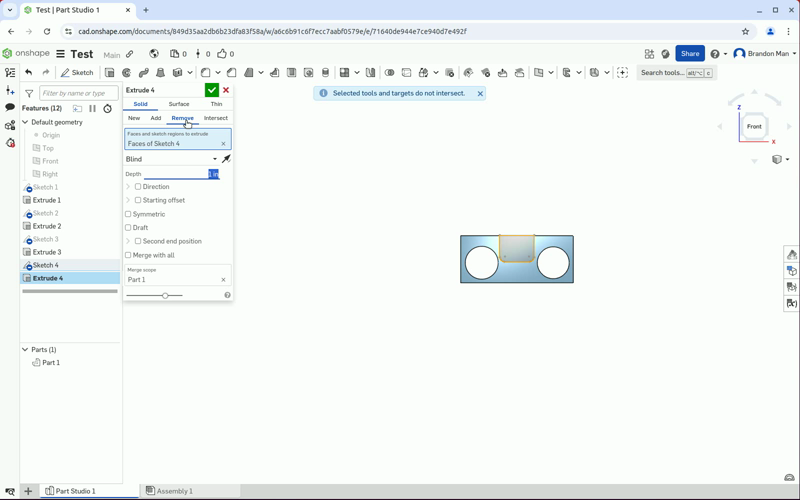
text(2.166)
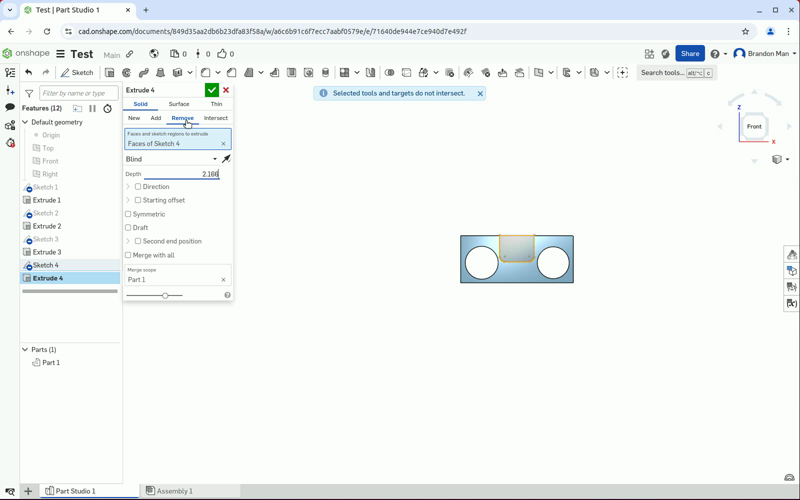
key(tab, 6)
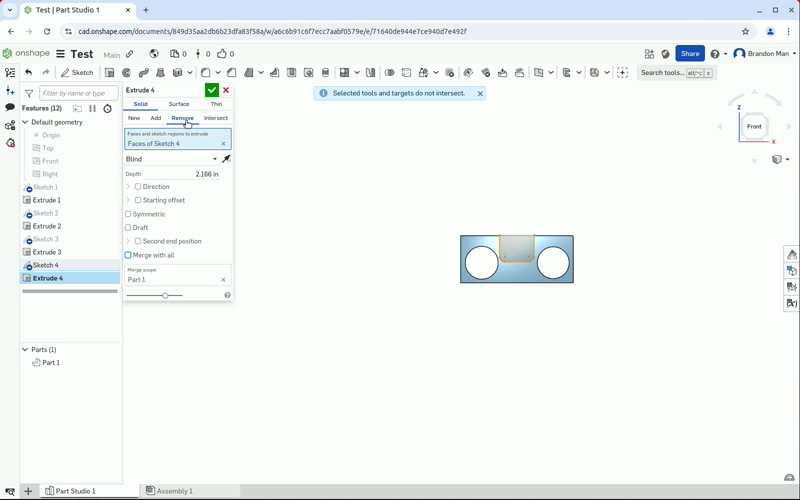
key(space)
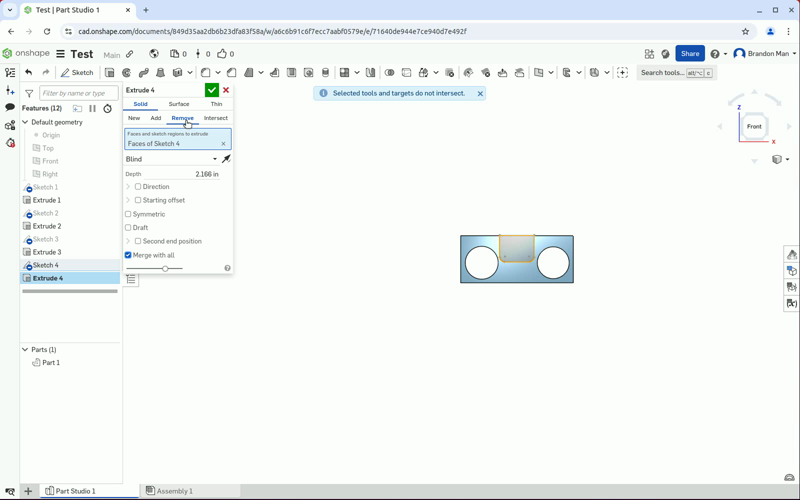
key(enter)
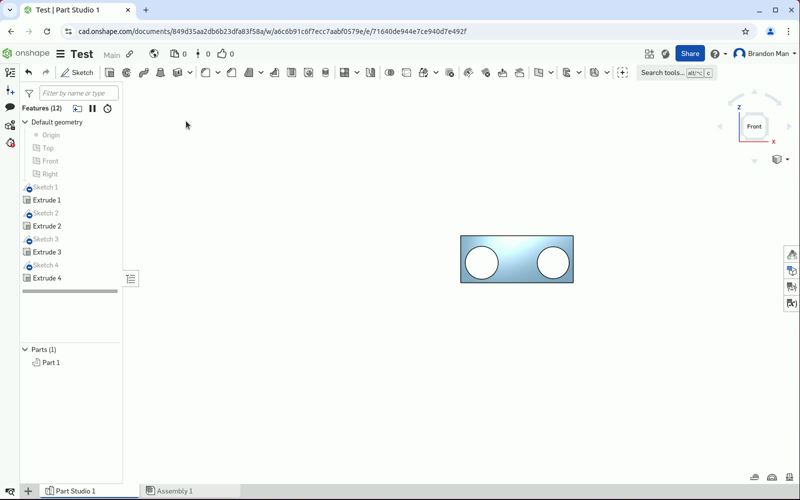
key(shift+h)
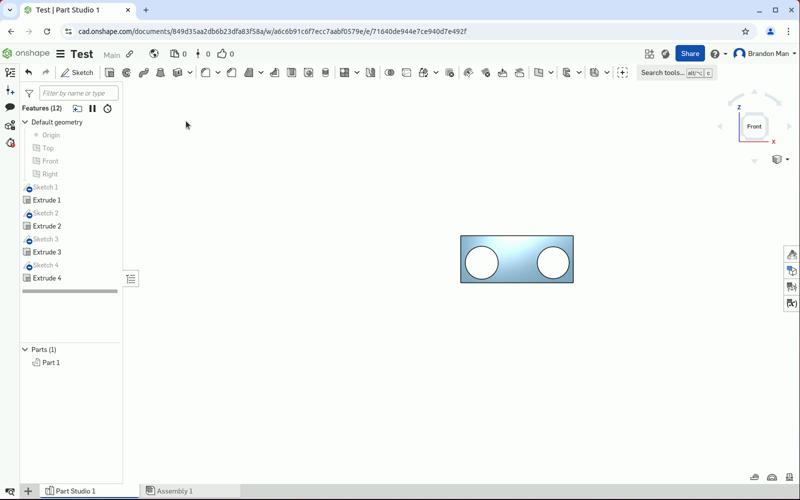
key(shift+h)
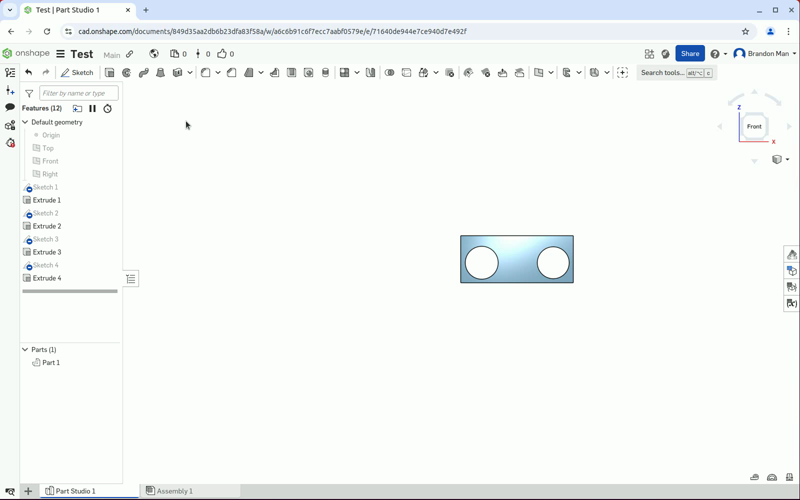
mouse_move(73, 189)
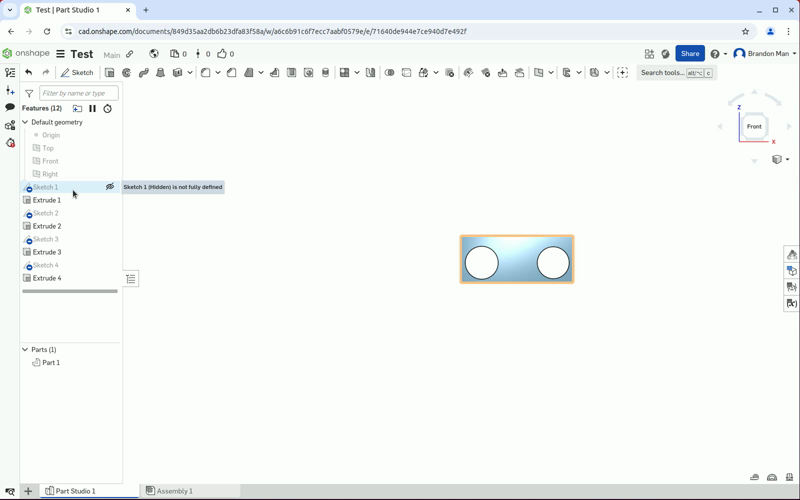
click(73, 189)
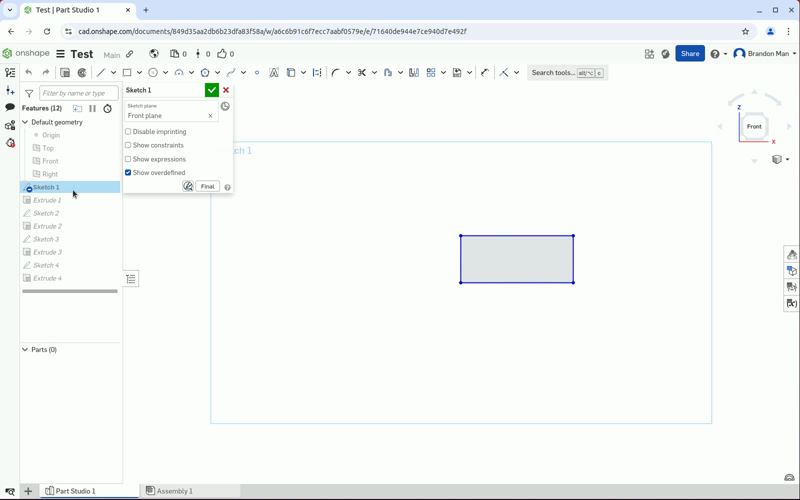
mouse_move(229, 92)
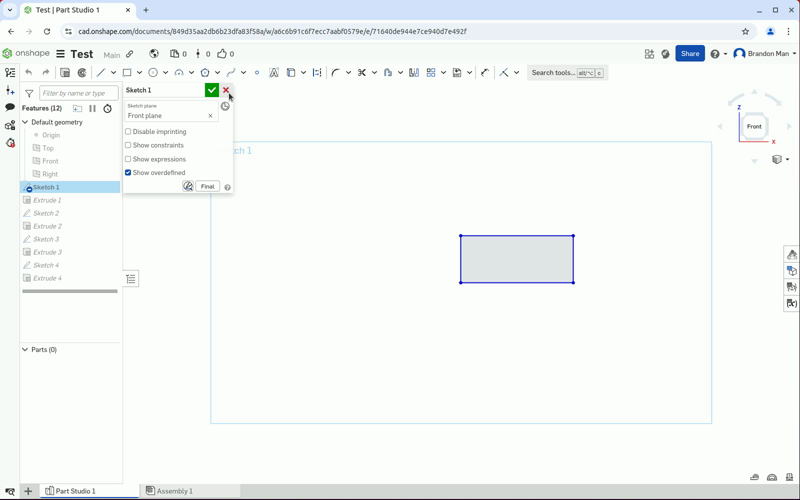
click(229, 92)
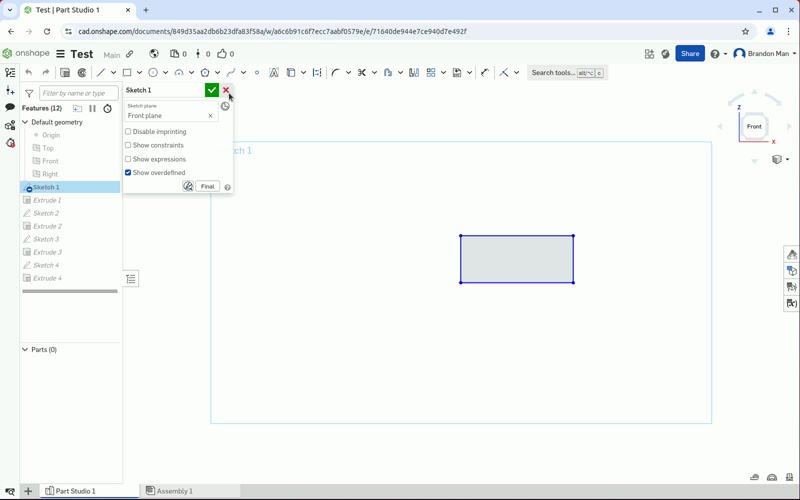
key(shift+s)
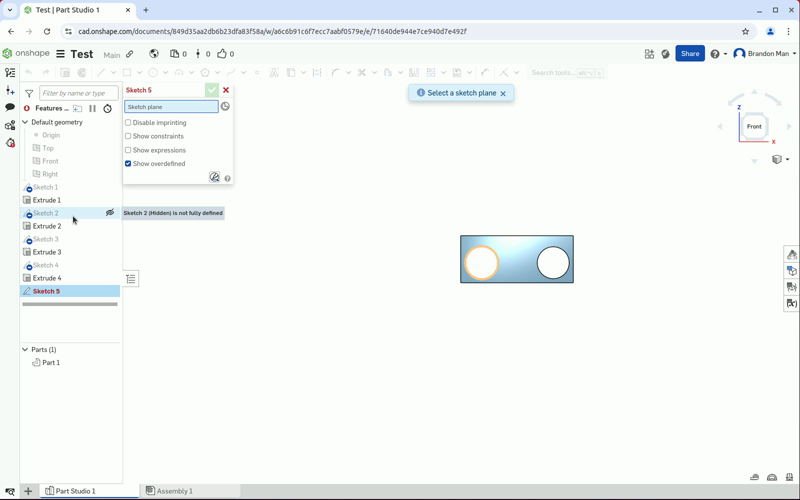
scroll(3)
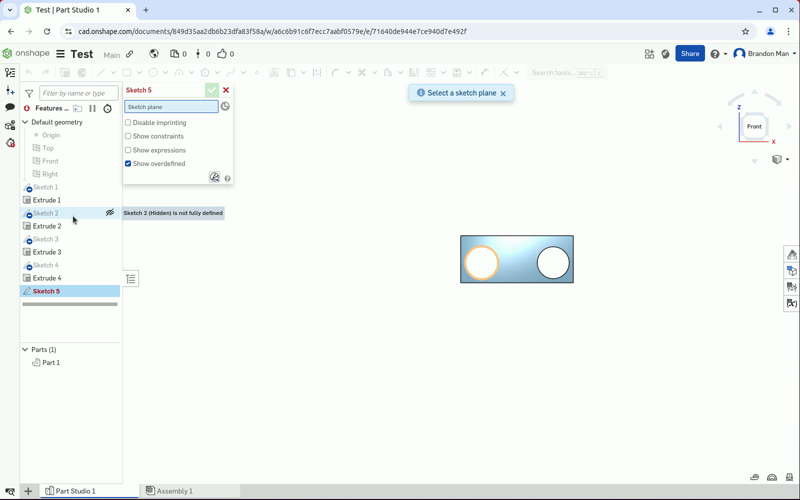
mouse_move(73, 163)
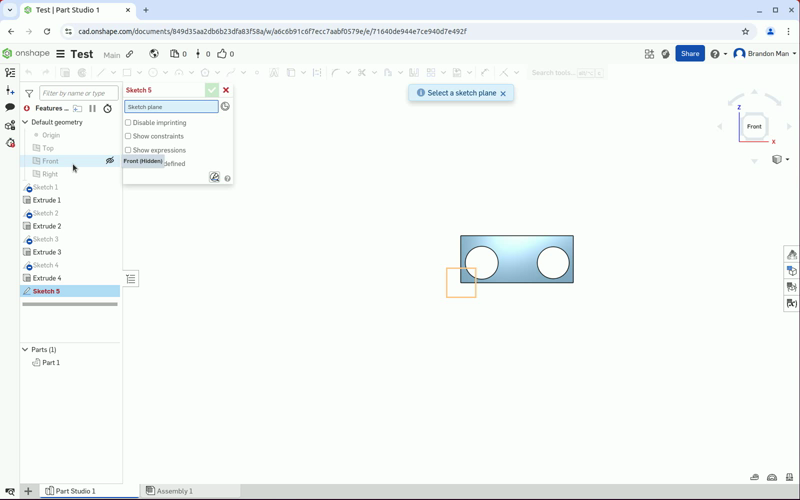
click(73, 163)
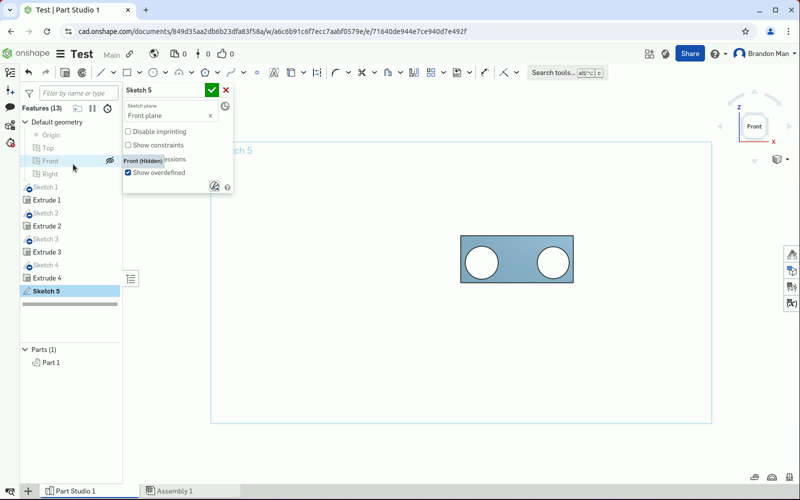
mouse_move(73, 352)
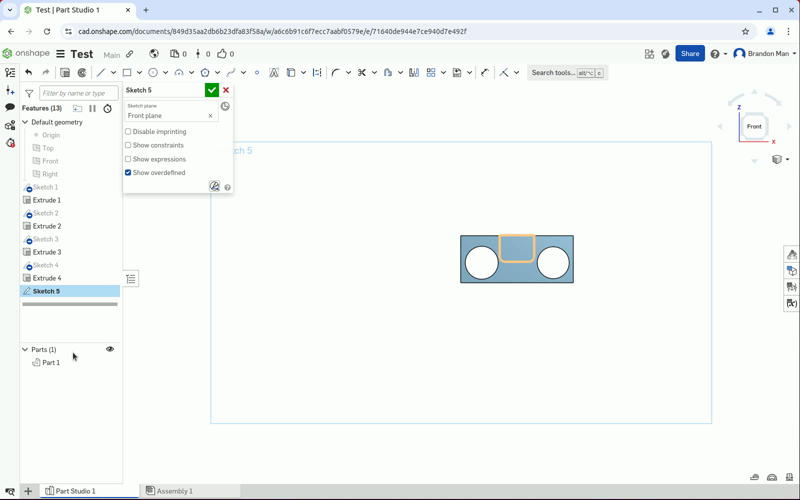
key(y)
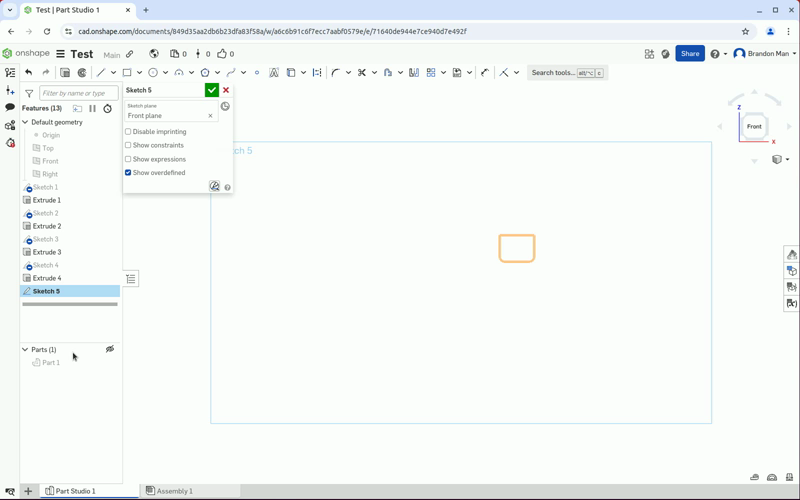
key(a)
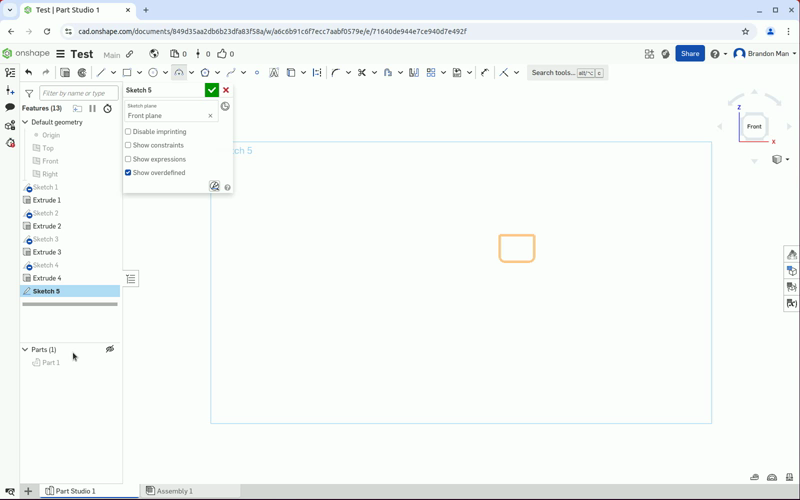
key_down(shift)
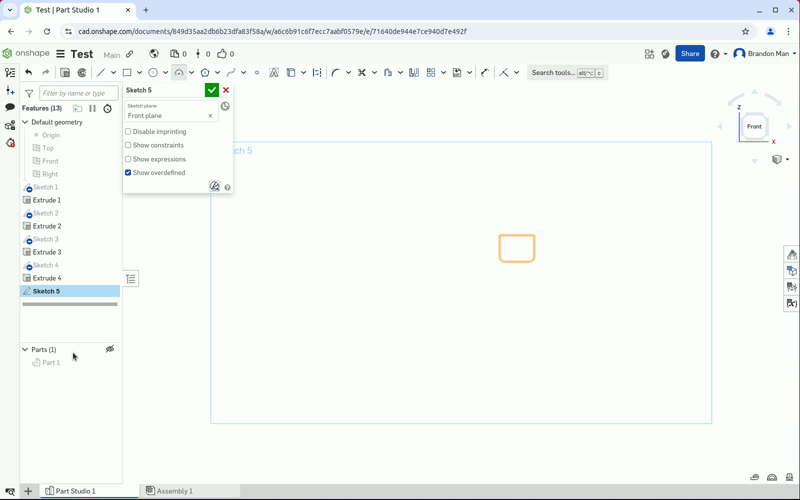
mouse_move(499, 257)
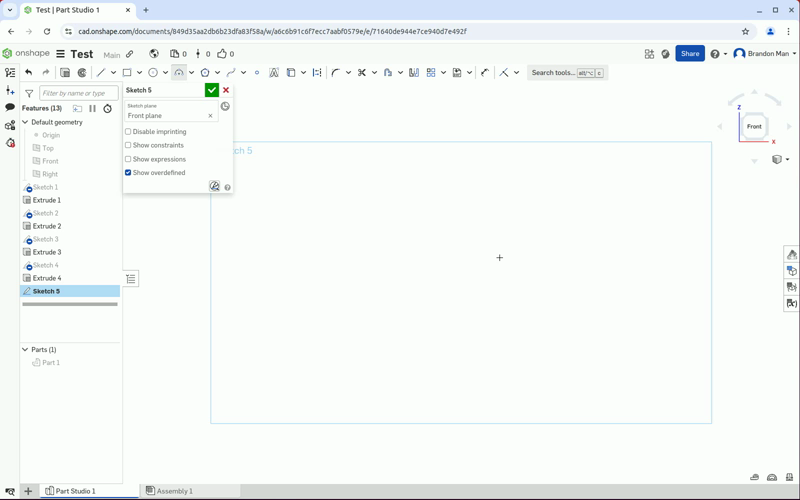
click(499, 257)
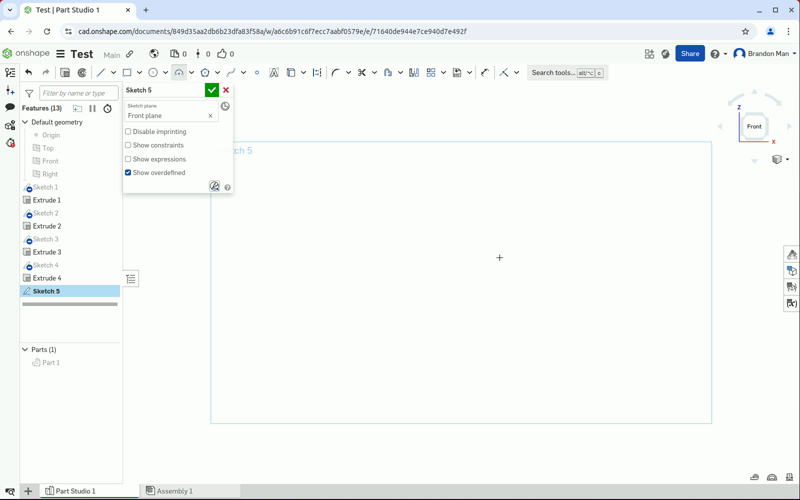
key_up(shift)
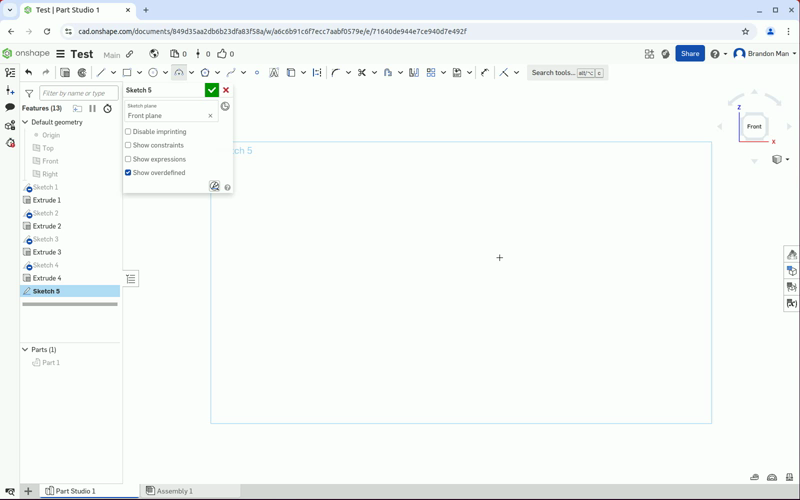
key_down(shift)
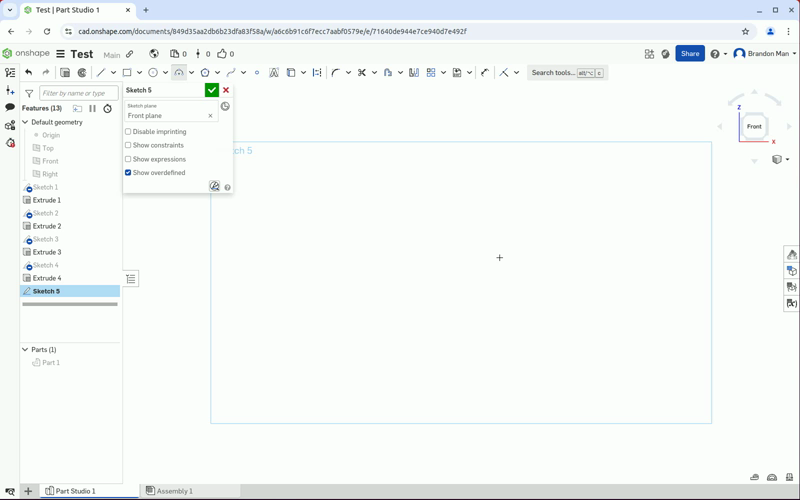
mouse_move(504, 261)
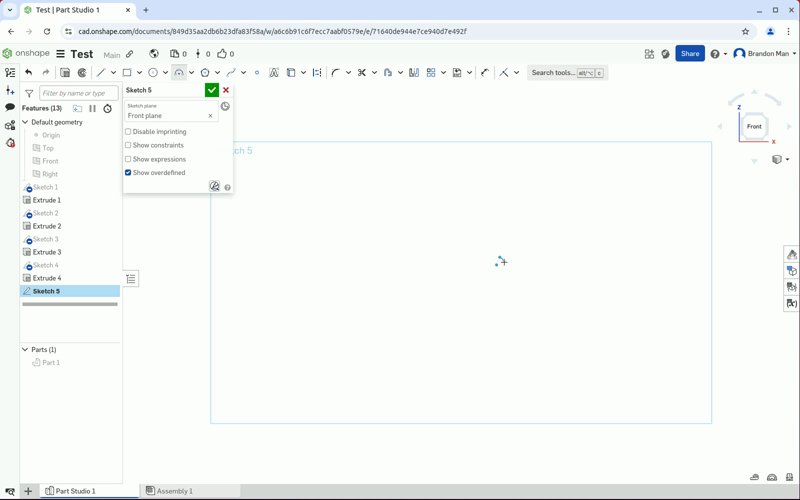
scroll(6)
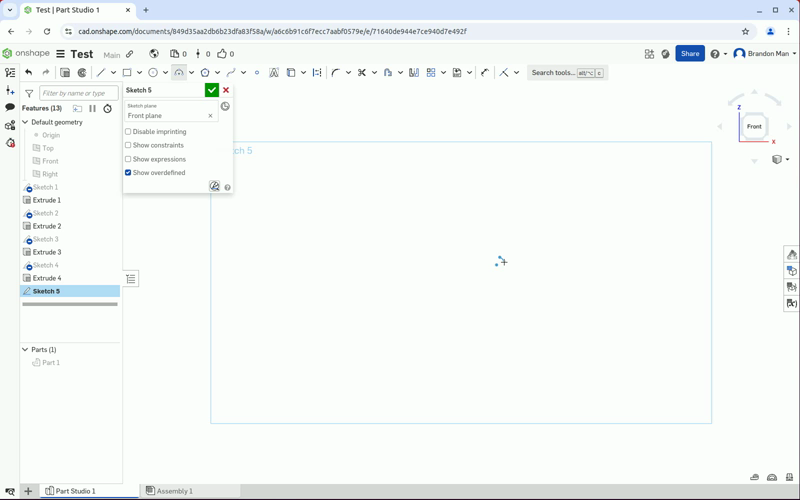
scroll(6)
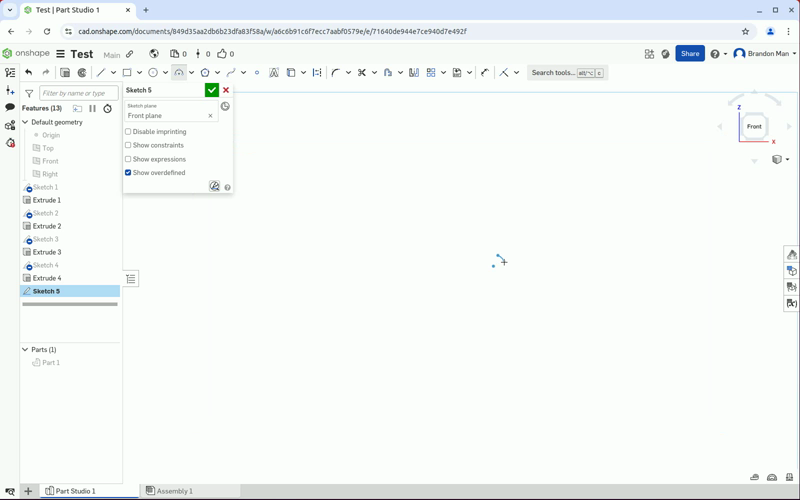
scroll(6)
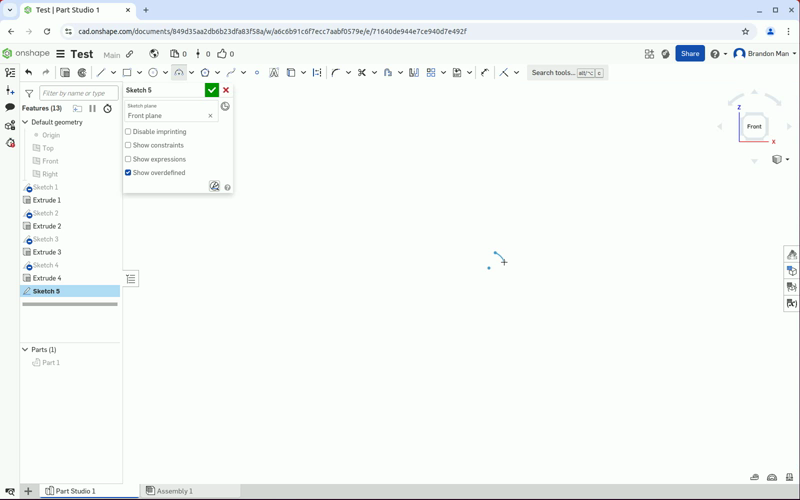
scroll(6)
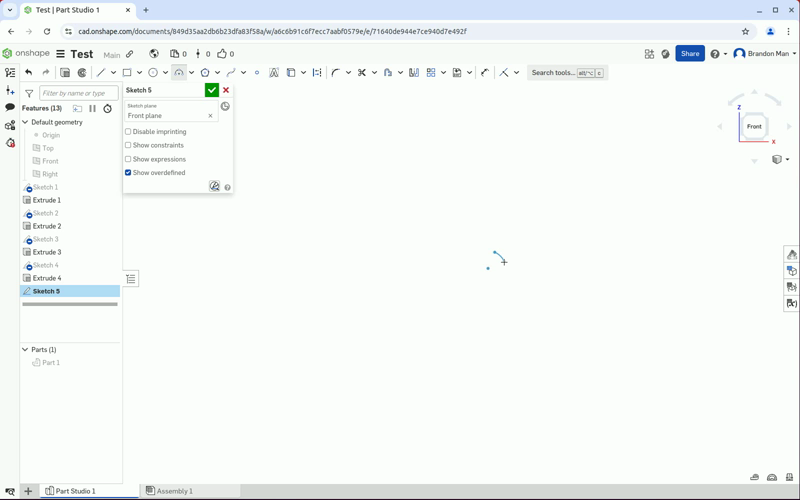
scroll(6)
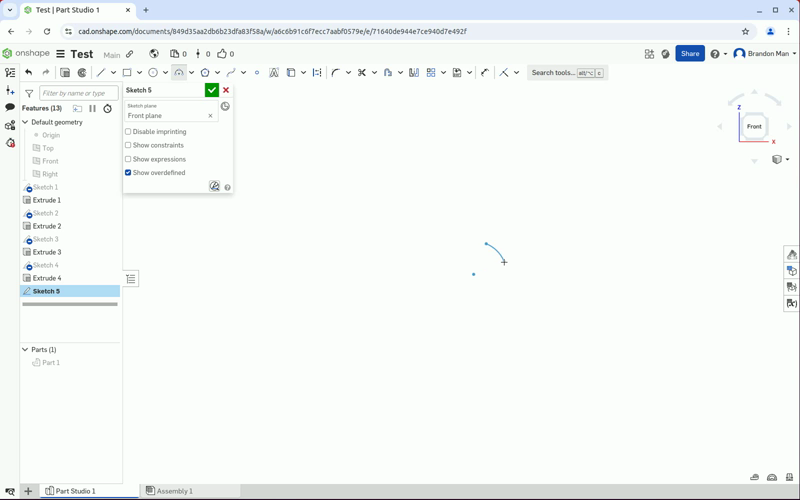
scroll(6)
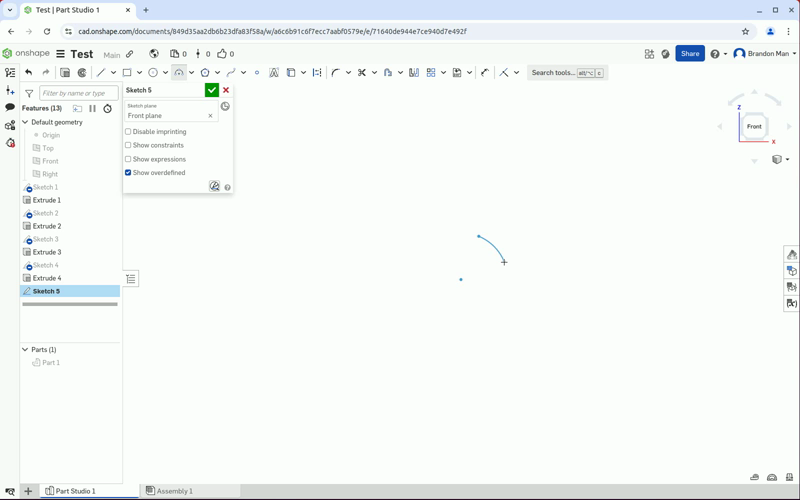
scroll(6)
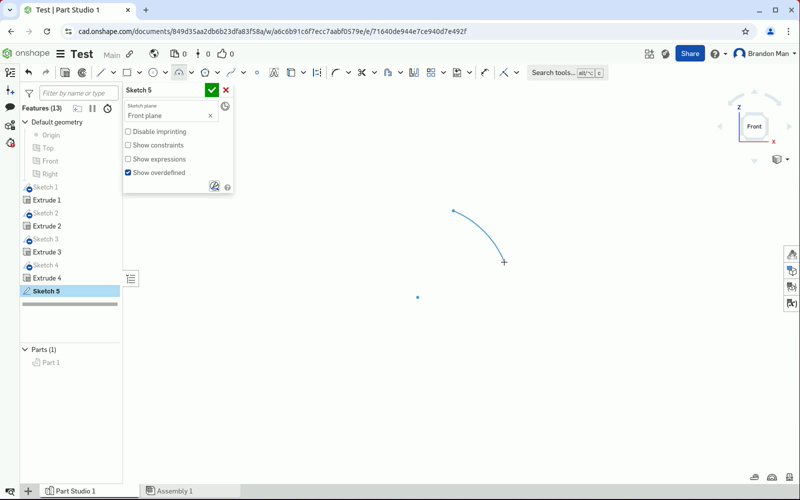
click(504, 261)
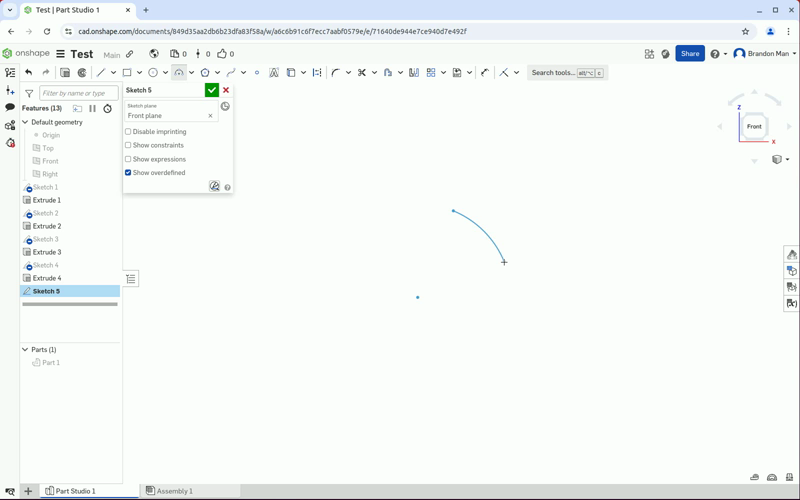
scroll(-6)
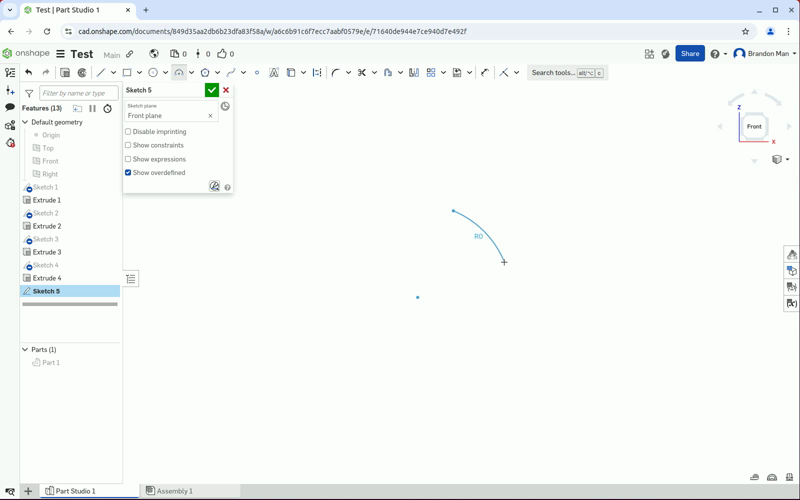
scroll(-6)
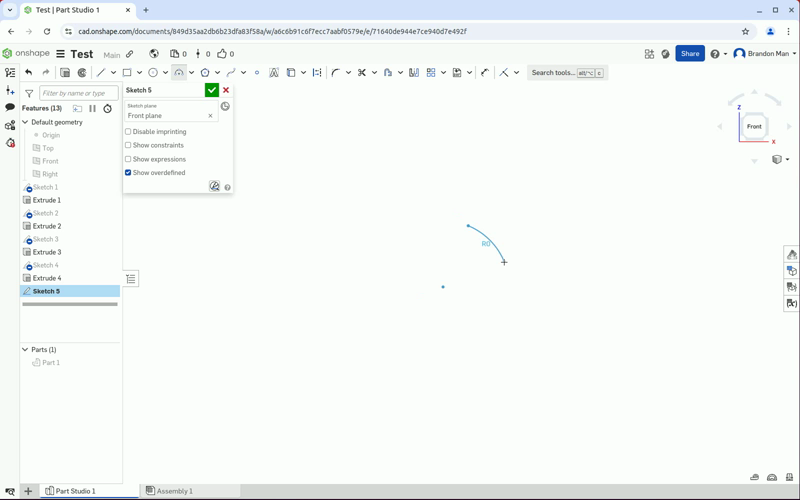
scroll(-6)
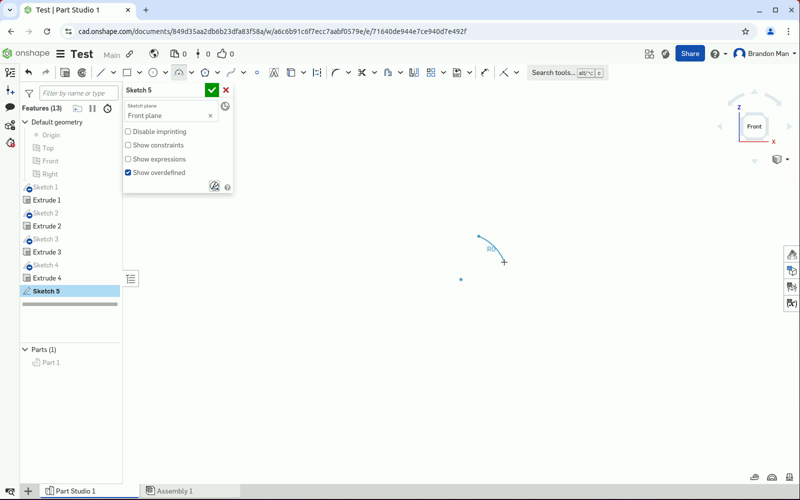
scroll(-6)
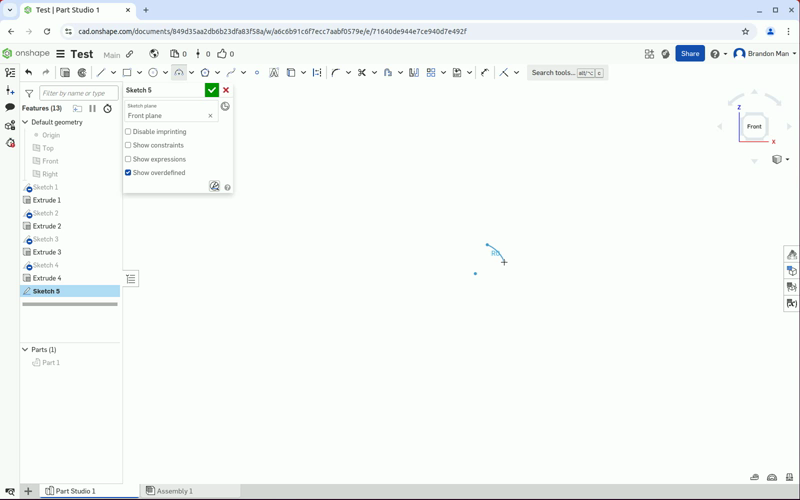
scroll(-6)
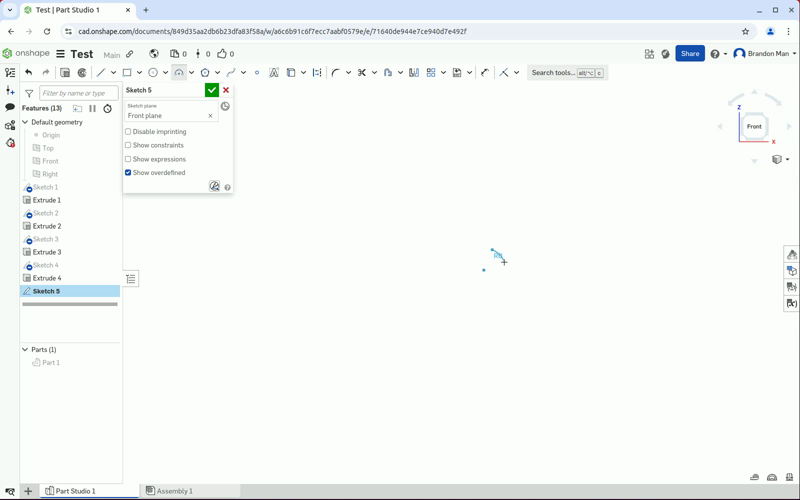
scroll(-6)
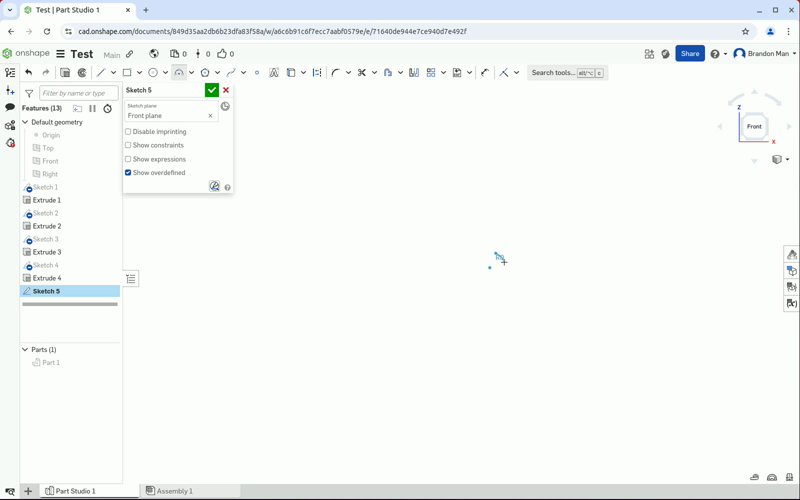
scroll(-6)
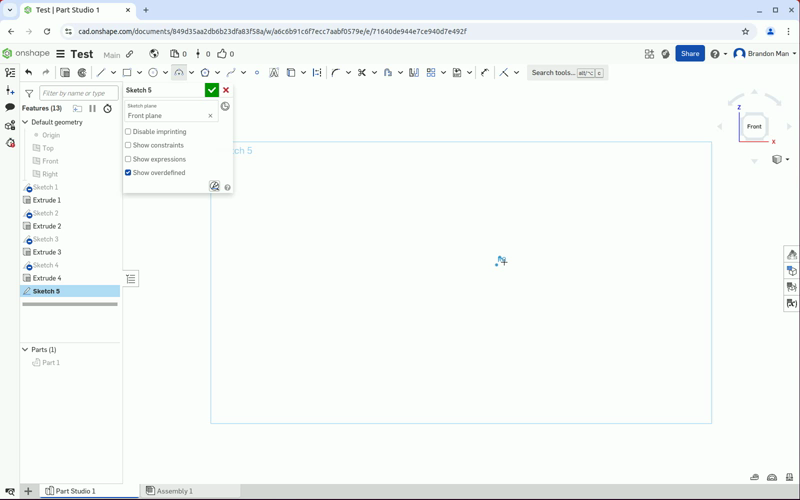
mouse_move(501, 260)
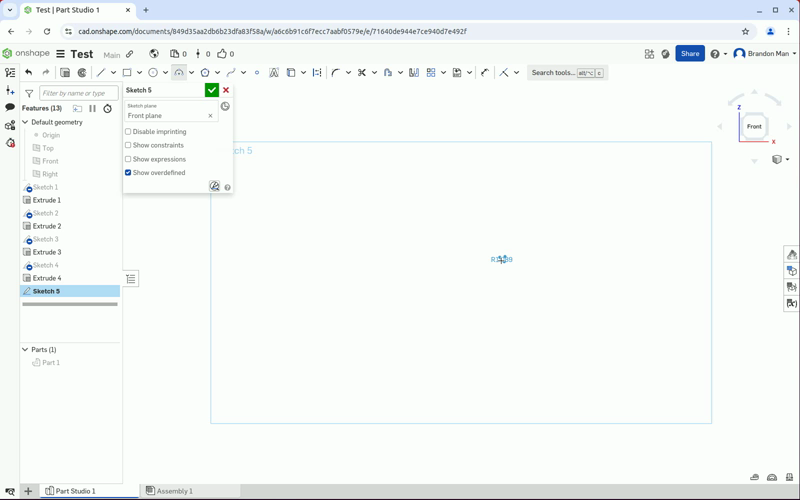
scroll(6)
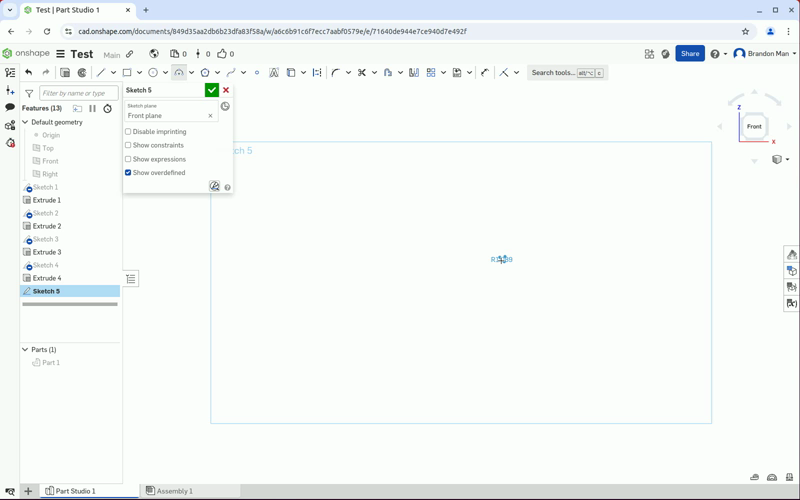
scroll(6)
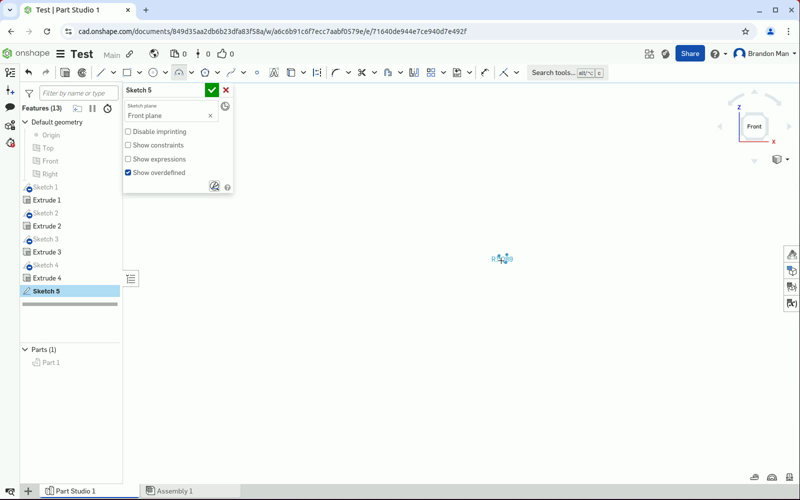
scroll(6)
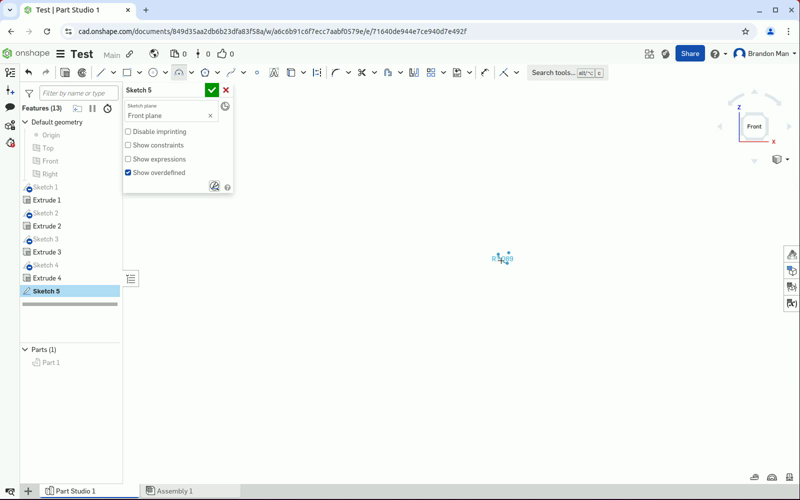
scroll(6)
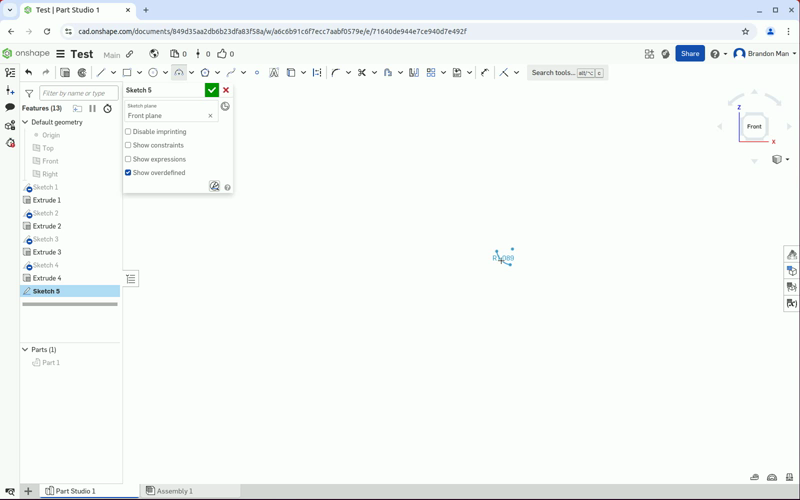
scroll(6)
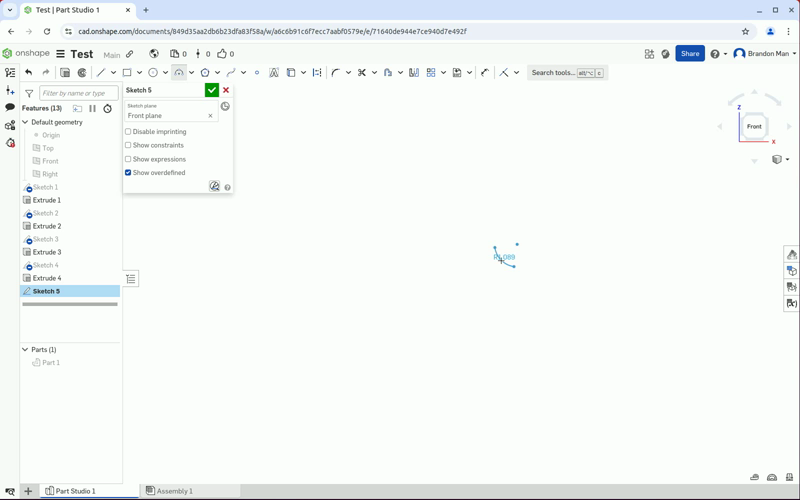
scroll(6)
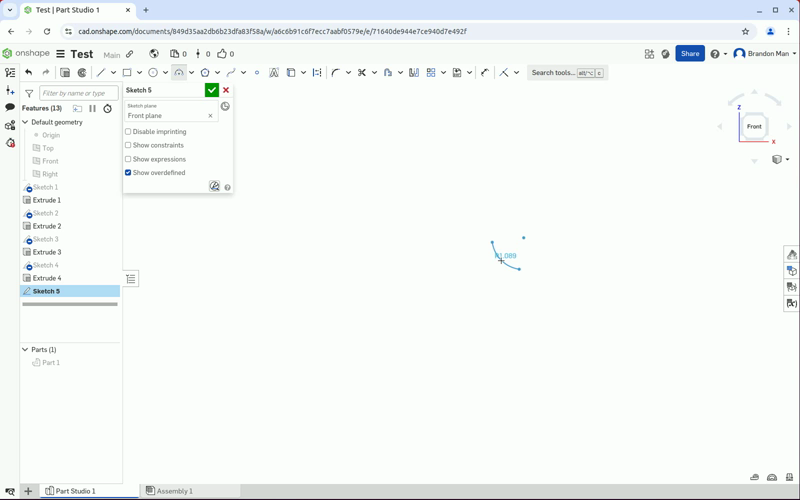
scroll(6)
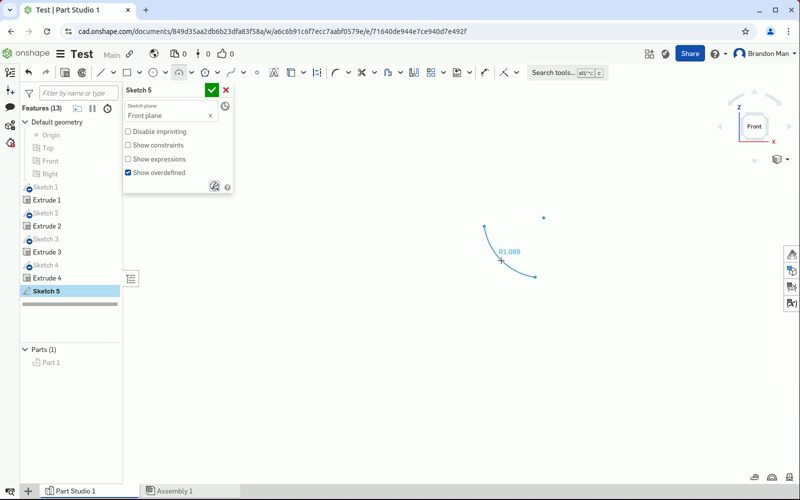
click(501, 260)
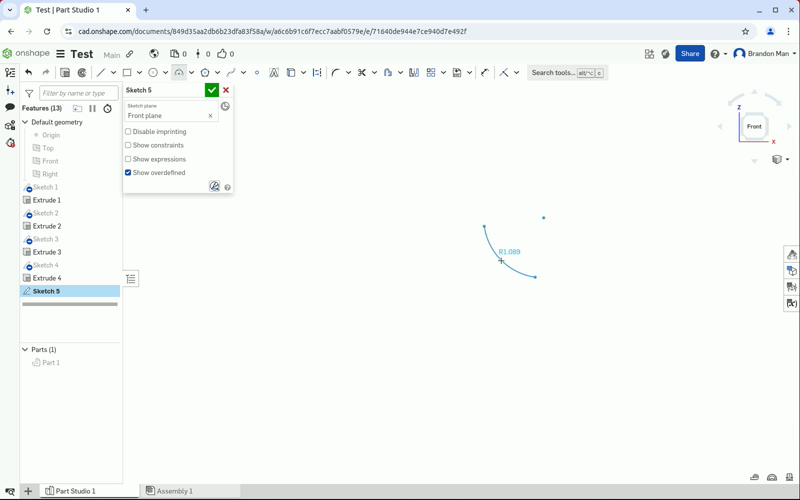
scroll(-6)
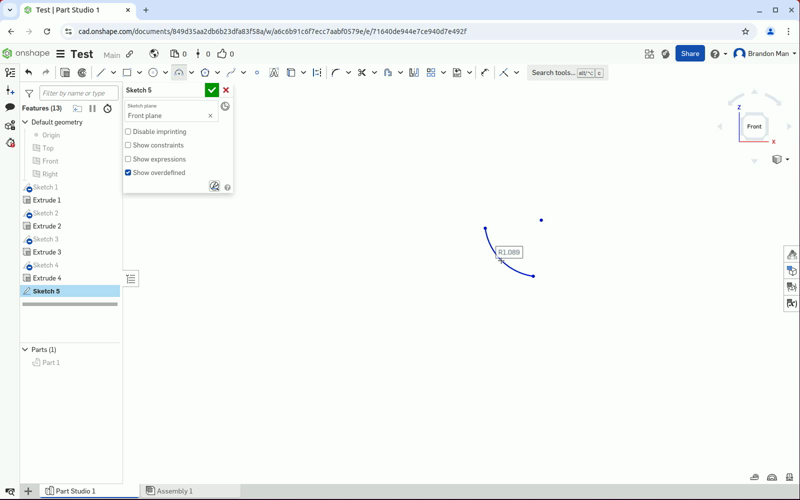
scroll(-6)
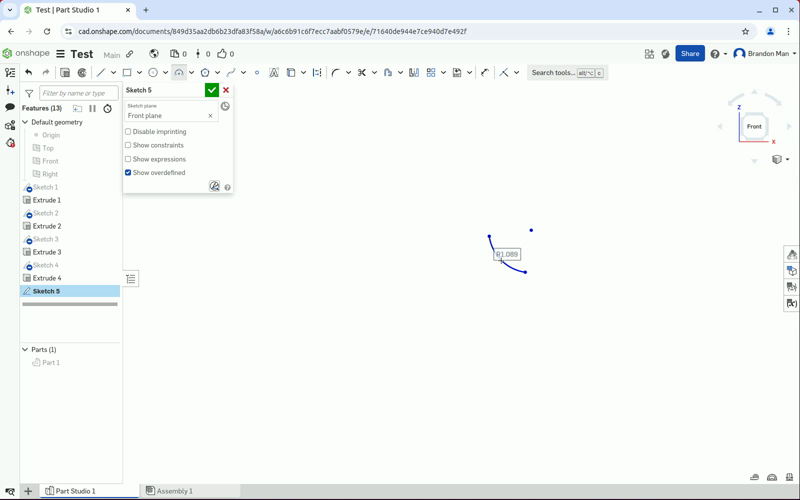
scroll(-6)
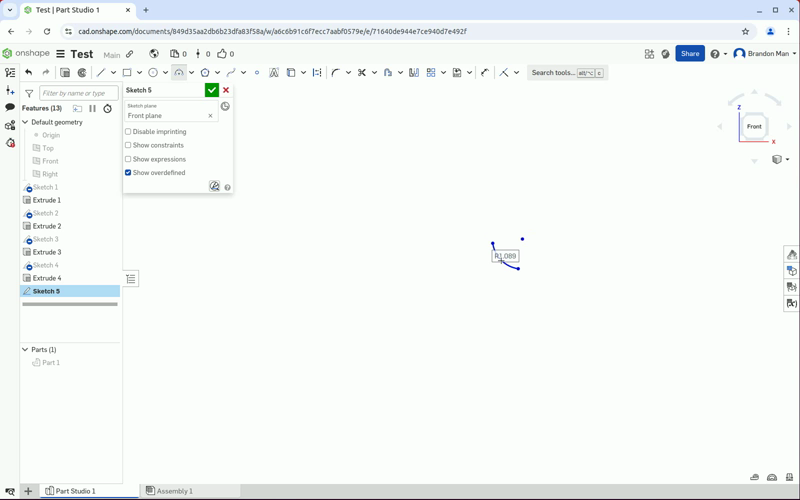
scroll(-6)
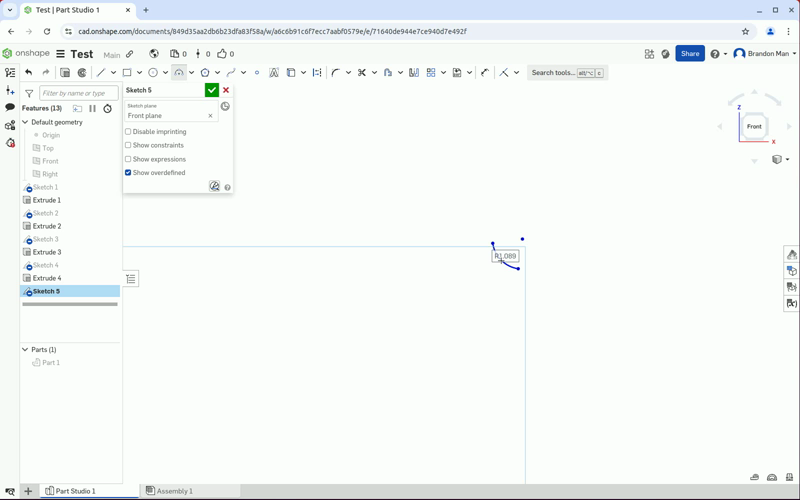
scroll(-6)
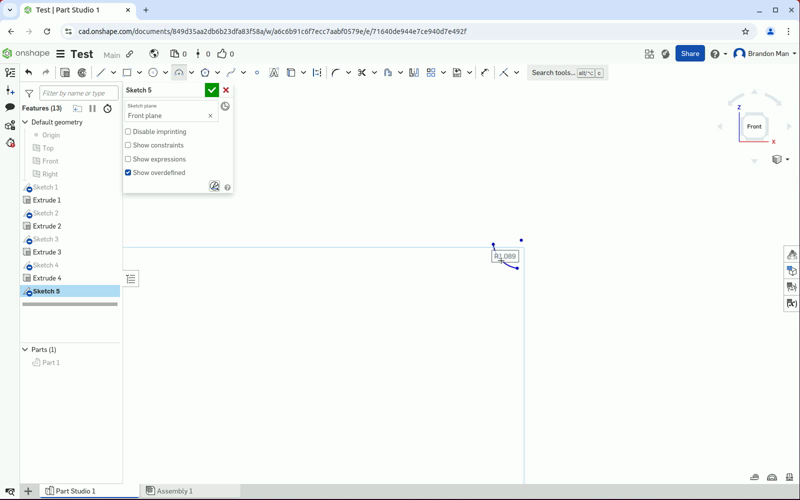
scroll(-6)
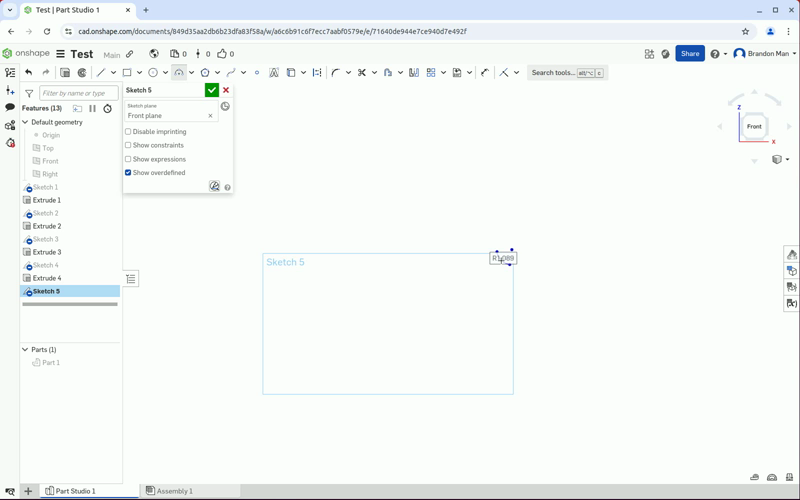
scroll(-6)
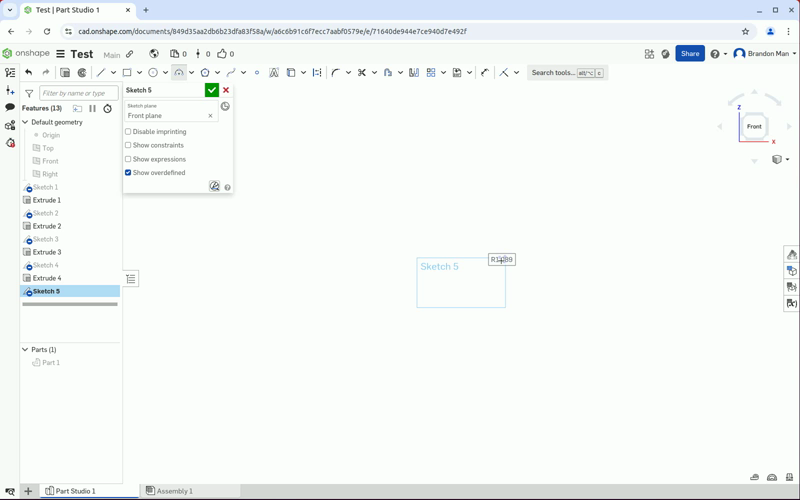
key_up(shift)
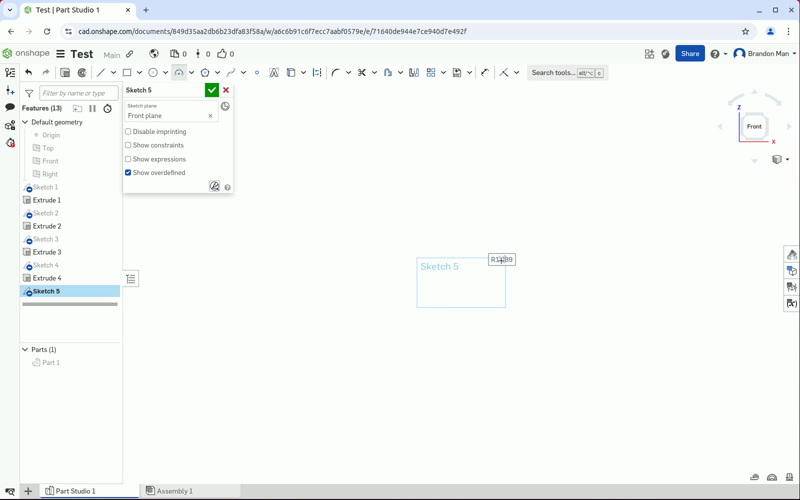
key(esc)
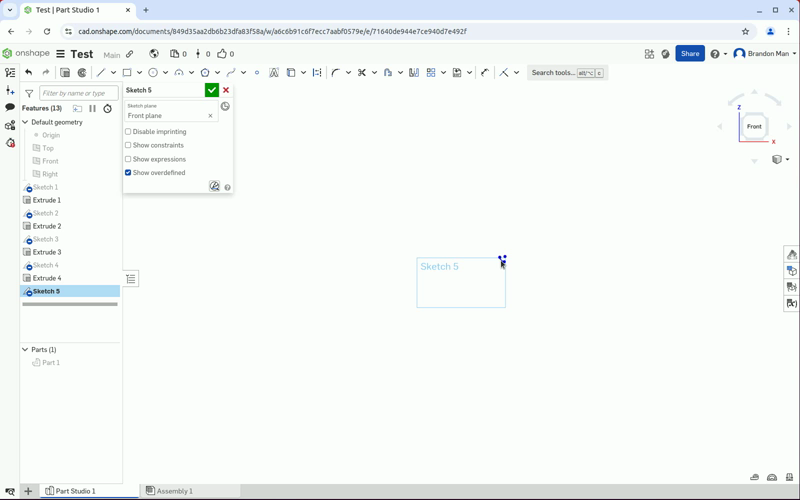
key(l)
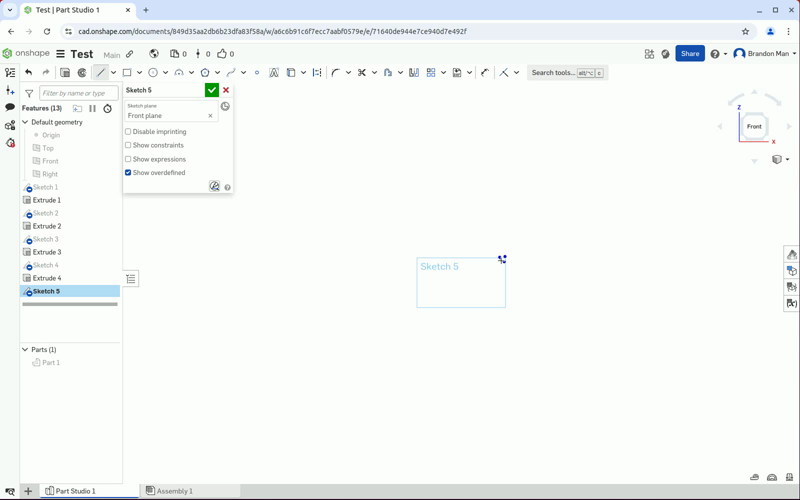
mouse_move(504, 261)
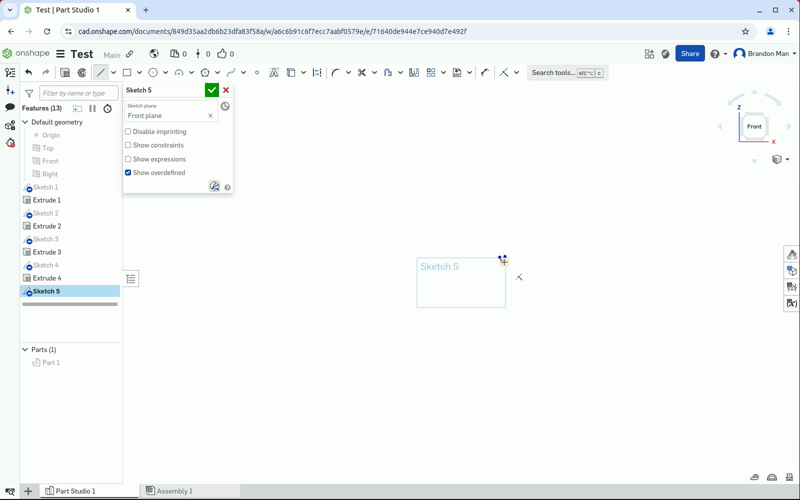
scroll(6)
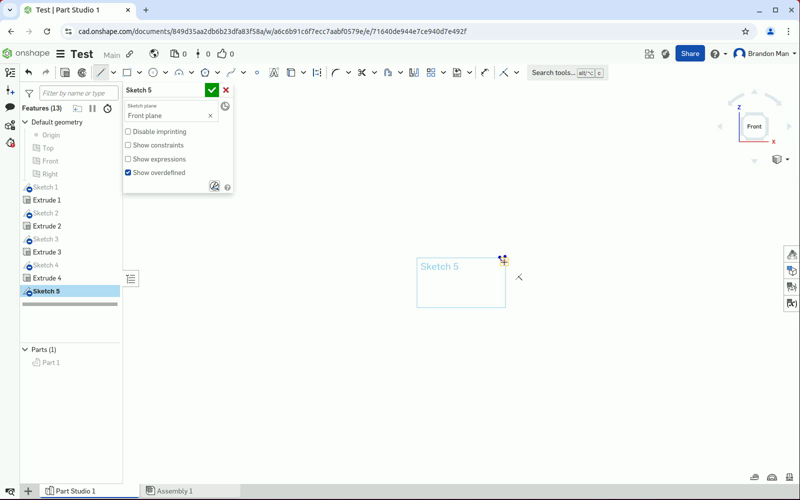
scroll(6)
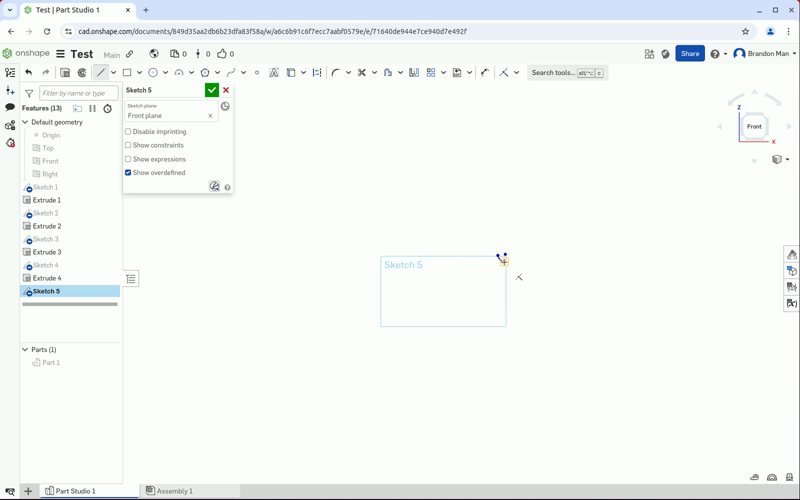
scroll(6)
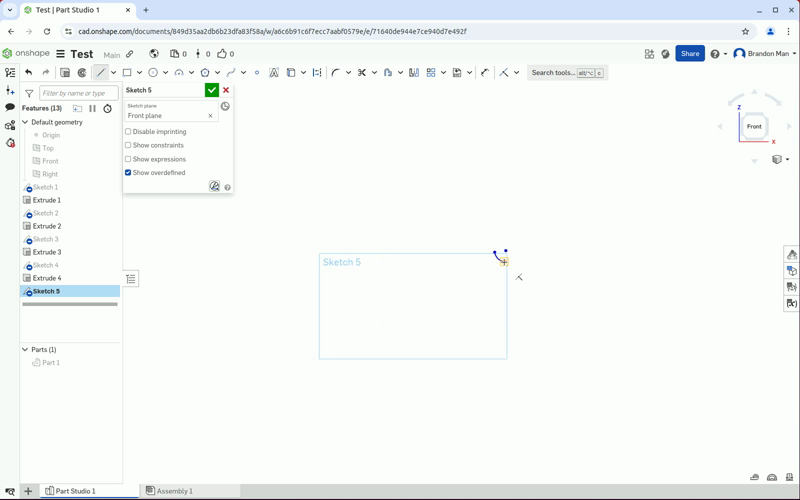
scroll(6)
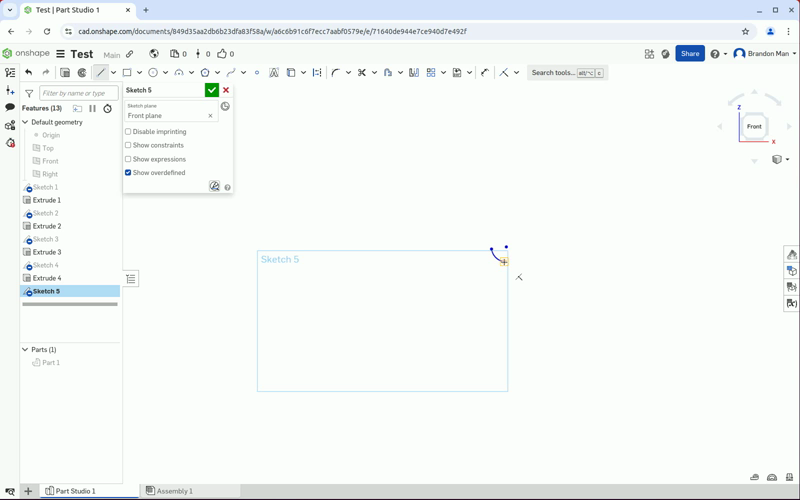
scroll(6)
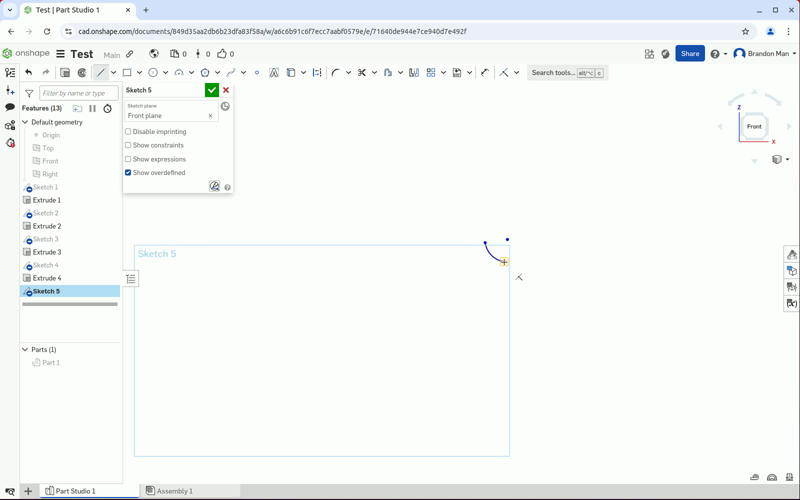
scroll(6)
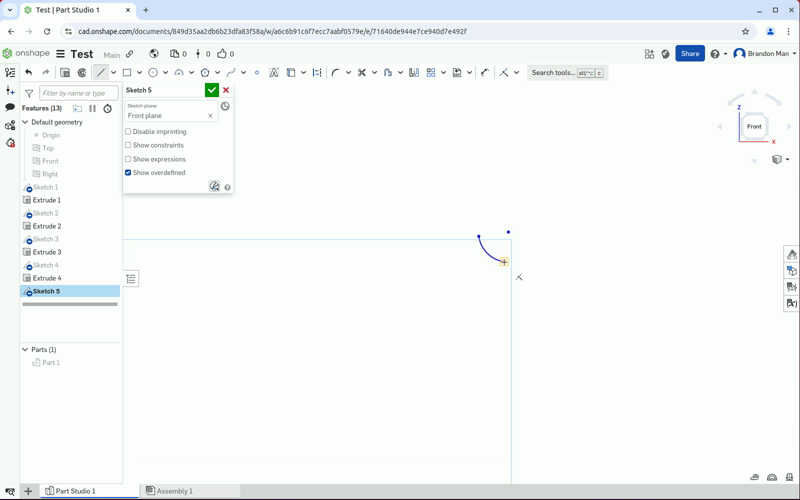
scroll(6)
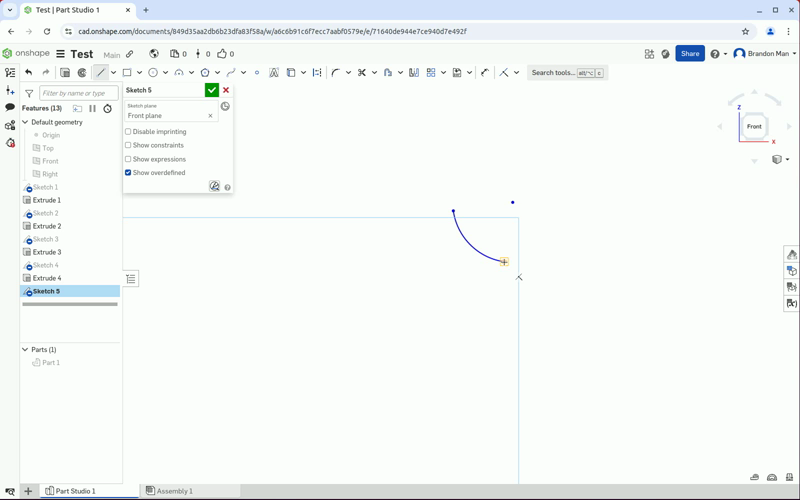
click(504, 261)
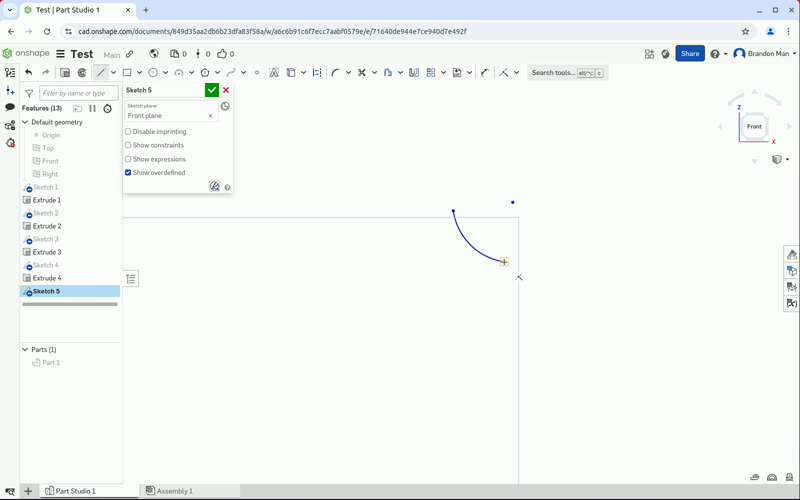
scroll(-6)
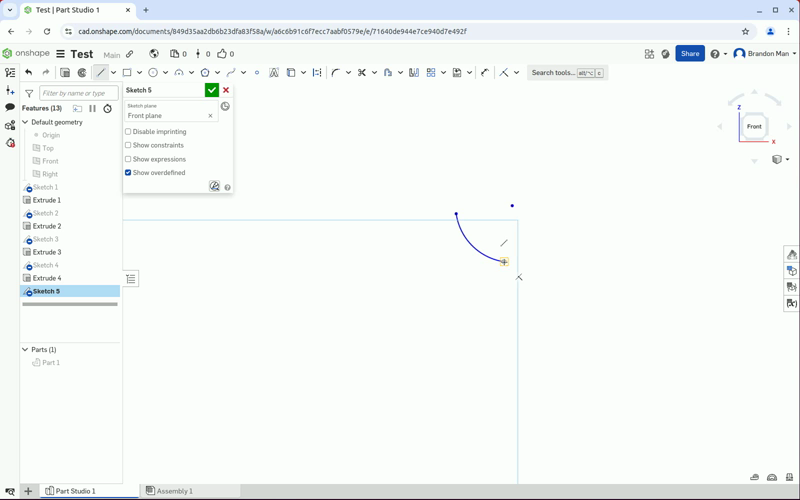
scroll(-6)
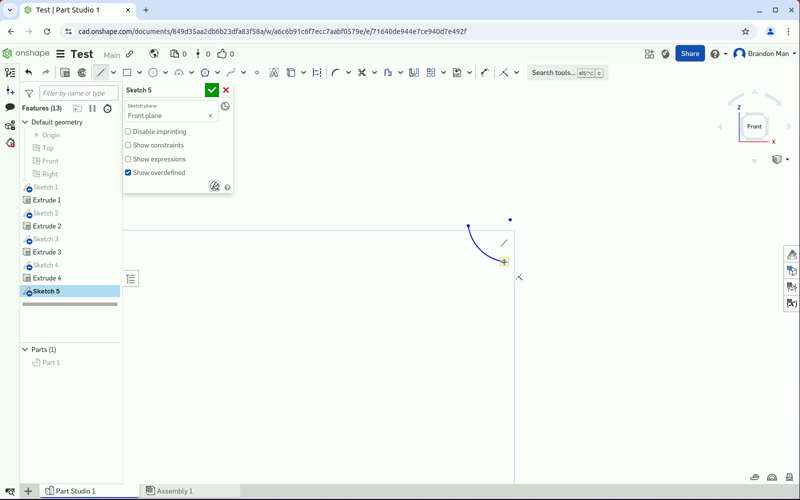
scroll(-6)
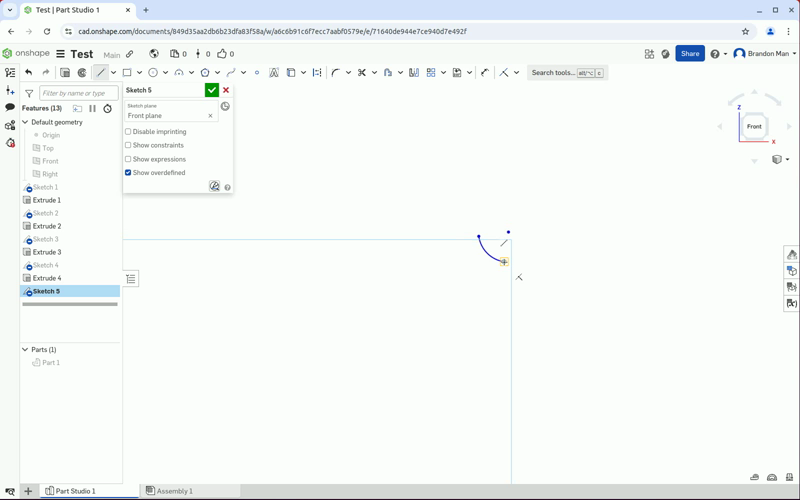
scroll(-6)
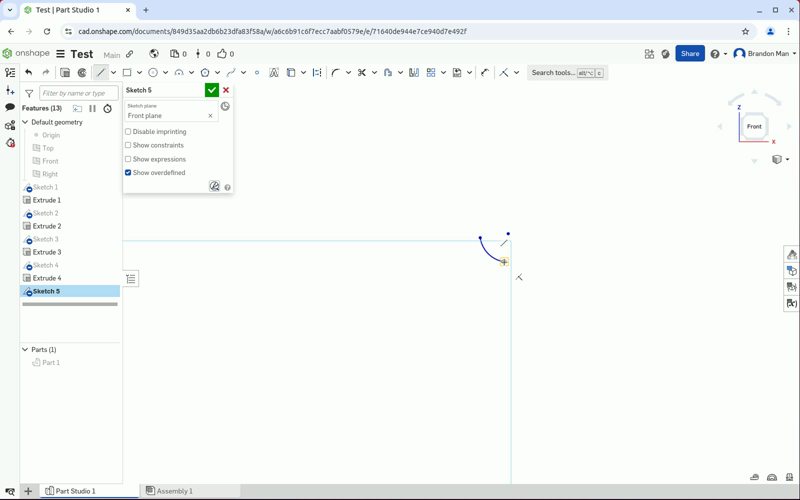
scroll(-6)
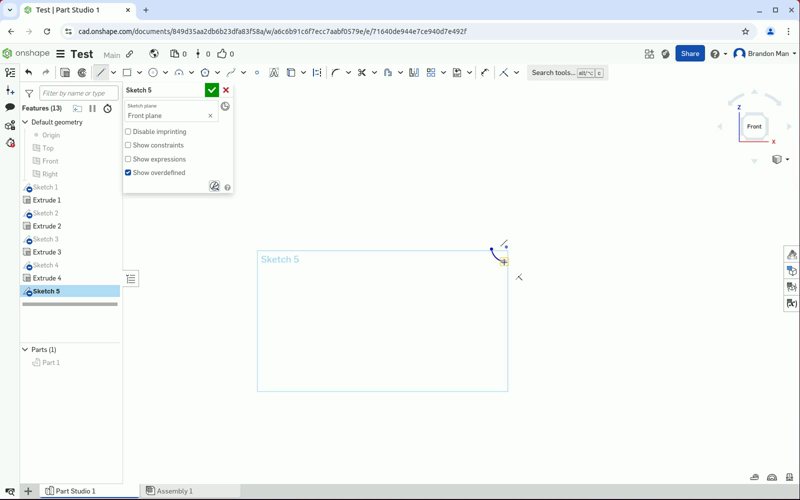
scroll(-6)
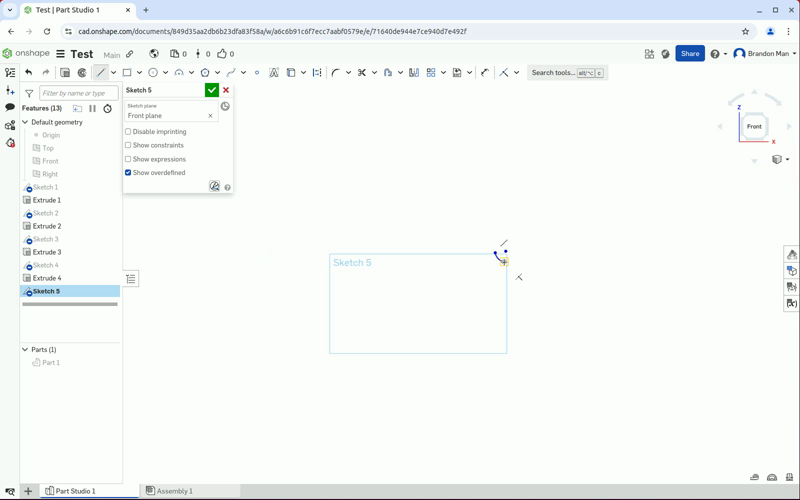
scroll(-6)
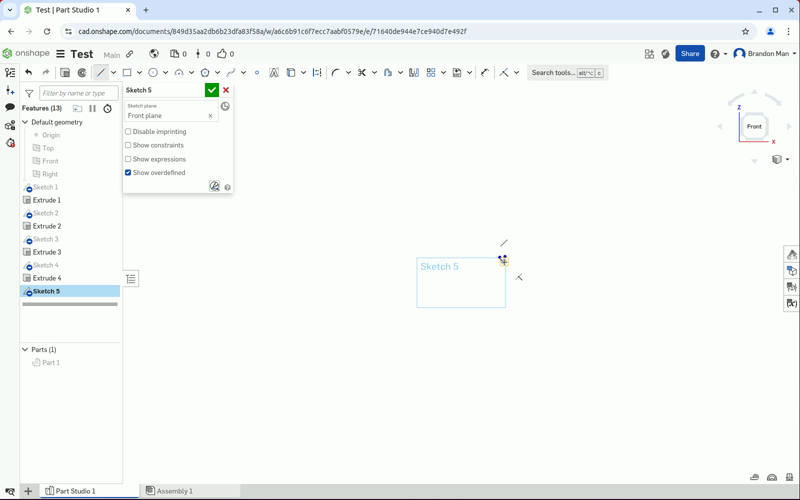
key_down(shift)
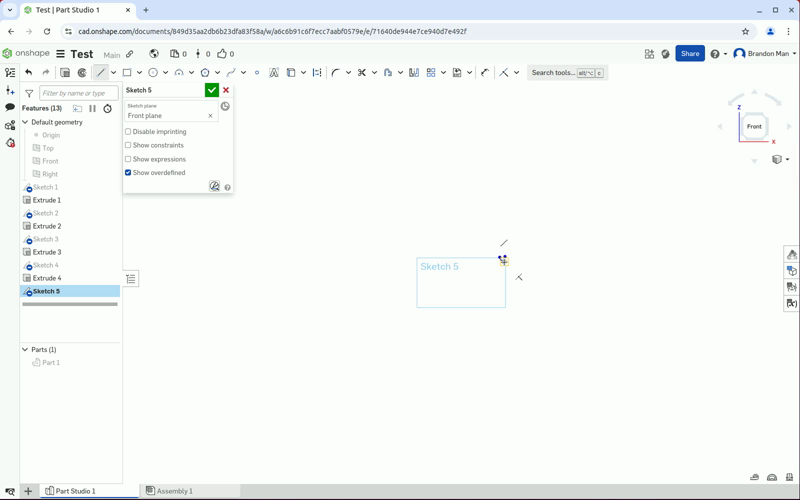
mouse_move(534, 261)
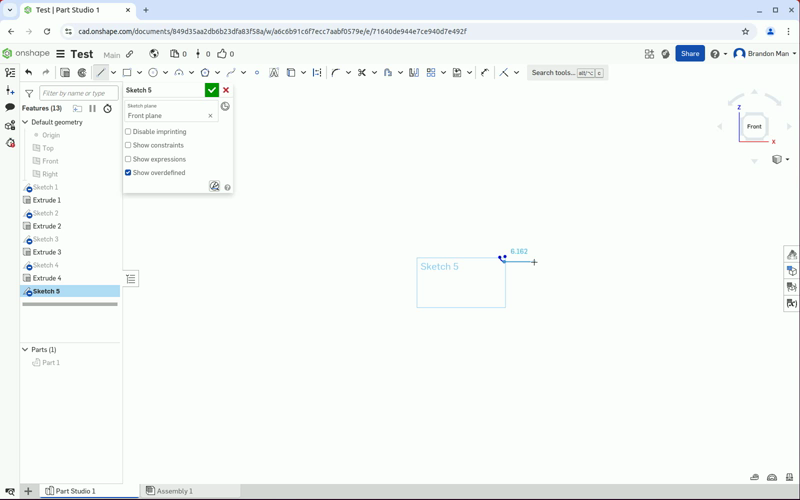
mouse_move(529, 261)
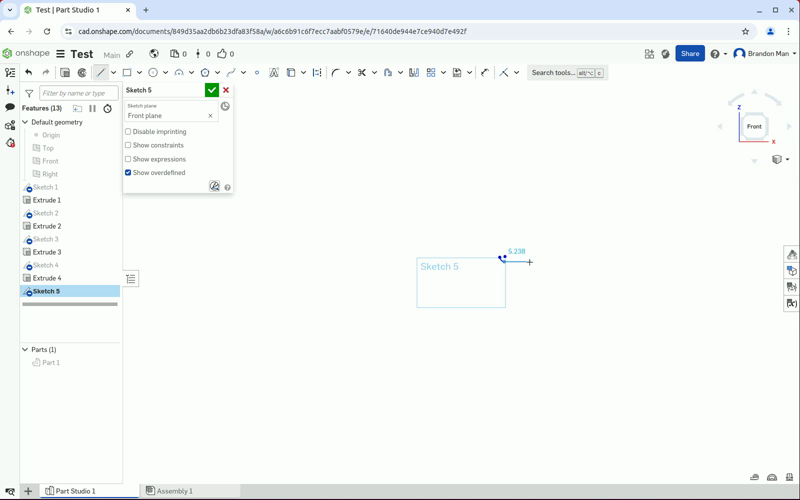
click(529, 261)
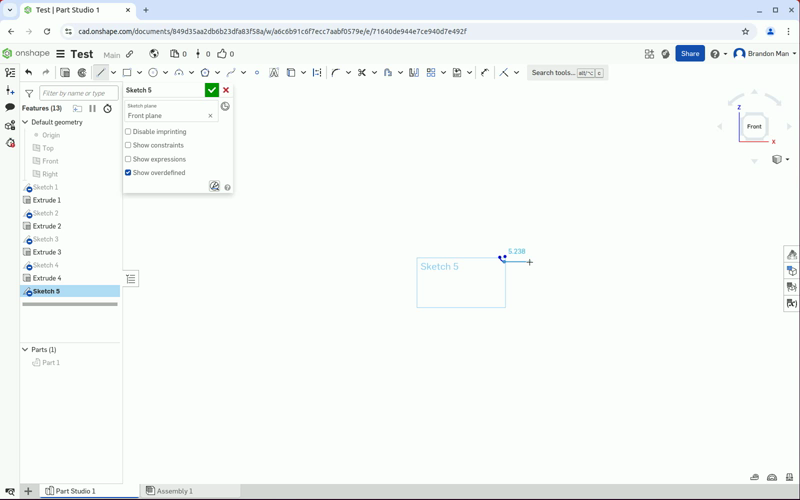
key_up(shift)
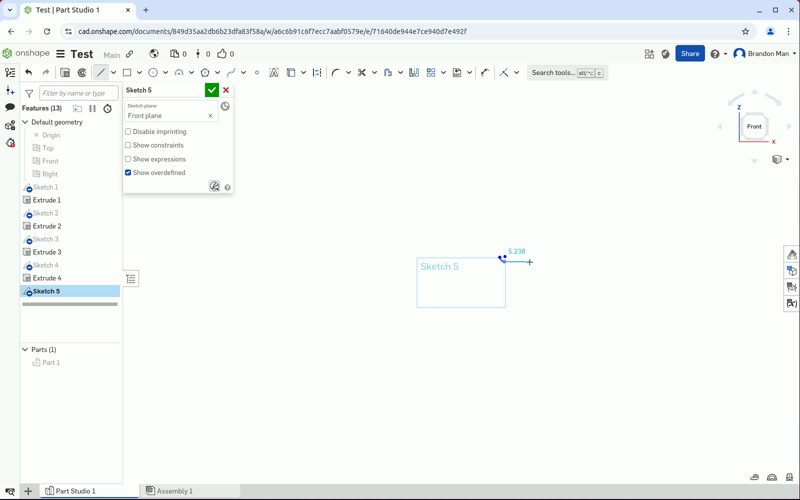
key(esc)
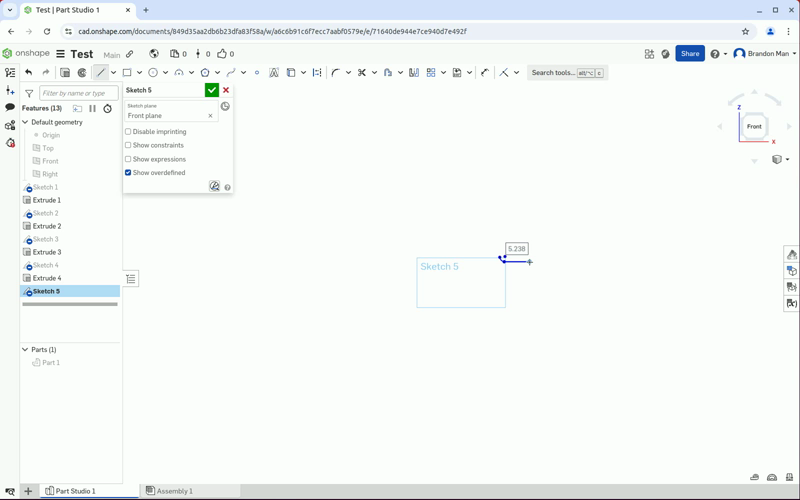
key(a)
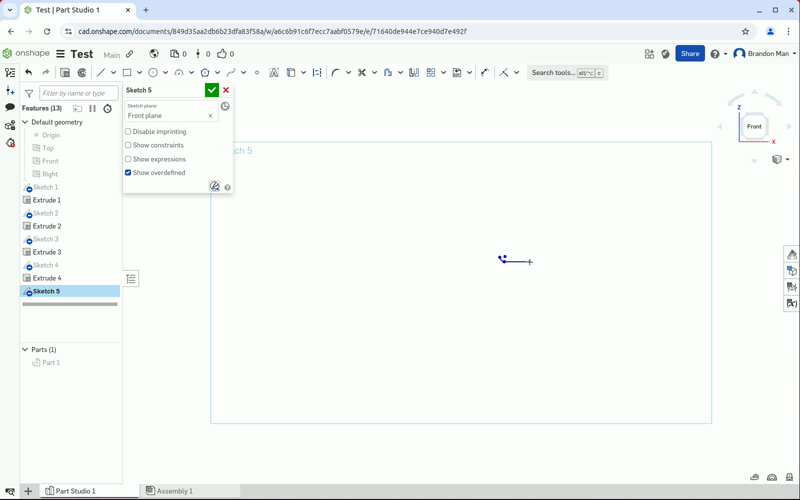
mouse_move(529, 261)
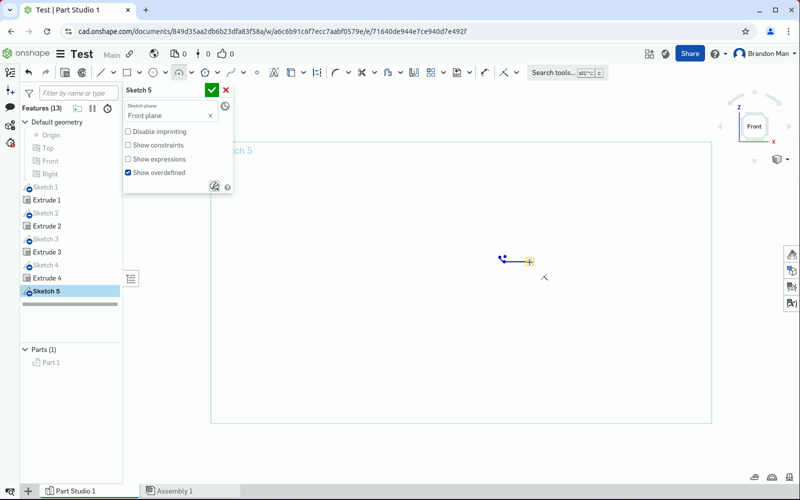
click(529, 261)
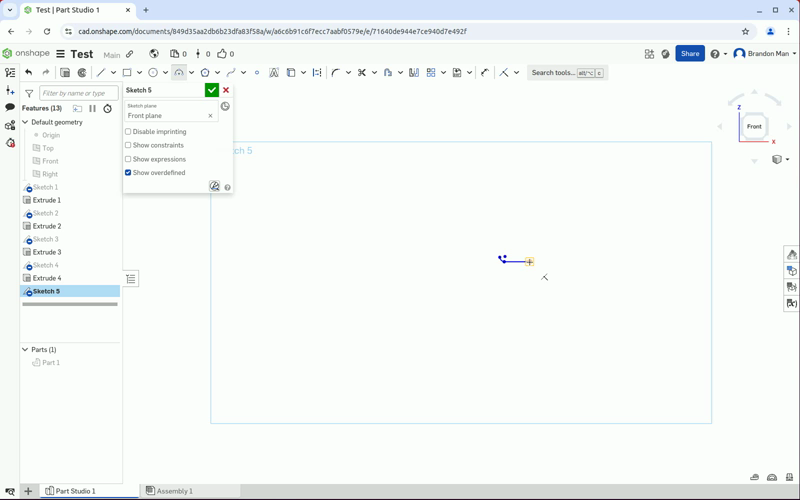
key_down(shift)
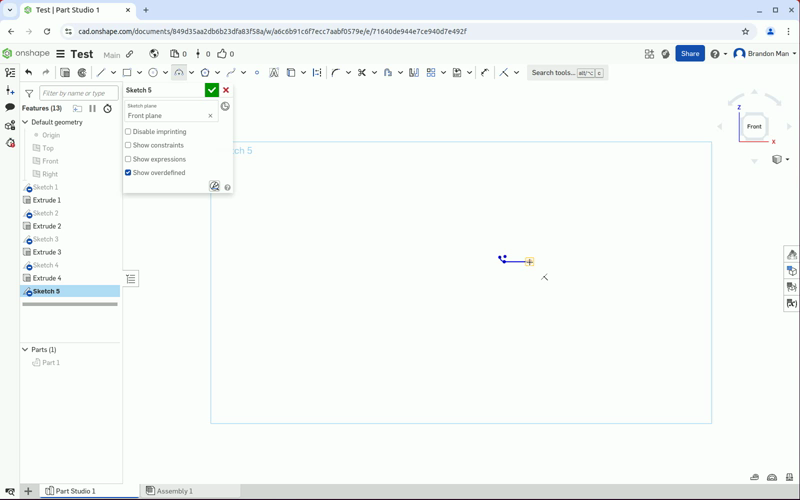
mouse_move(534, 257)
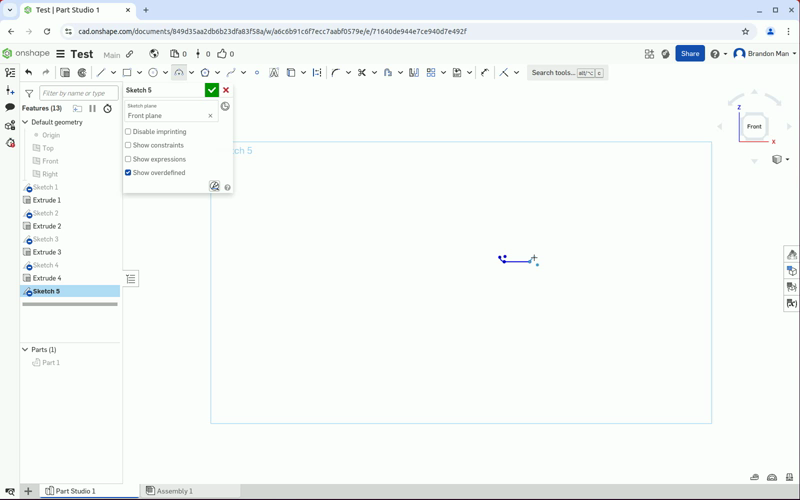
scroll(6)
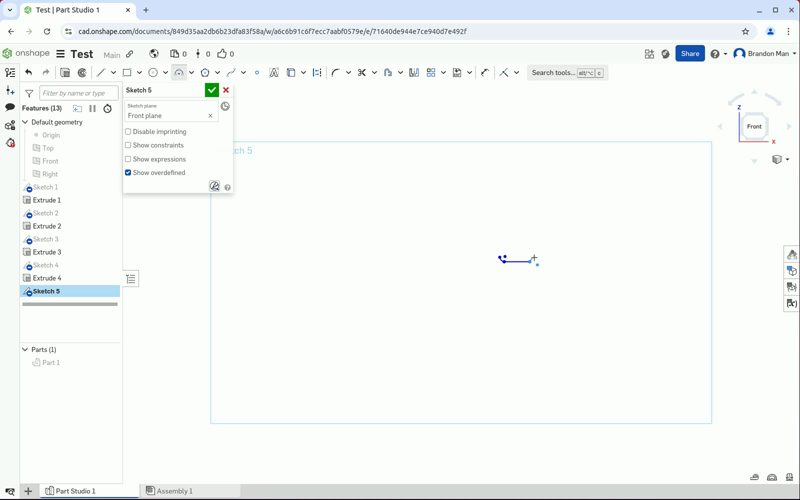
scroll(6)
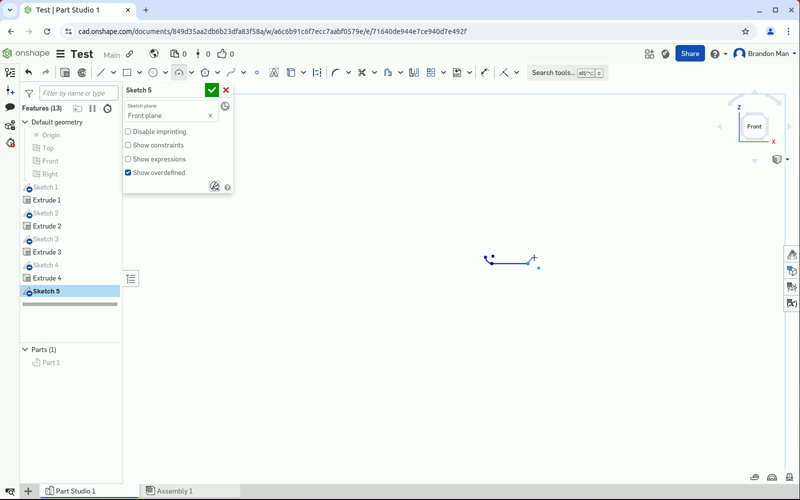
scroll(6)
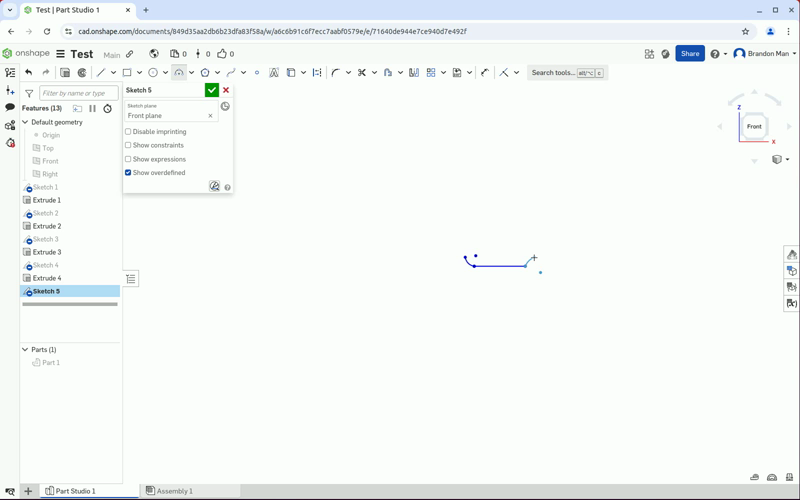
scroll(6)
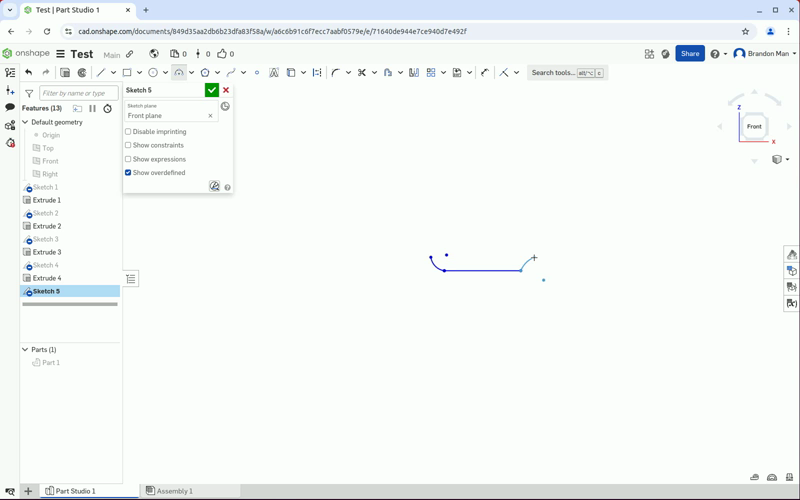
scroll(6)
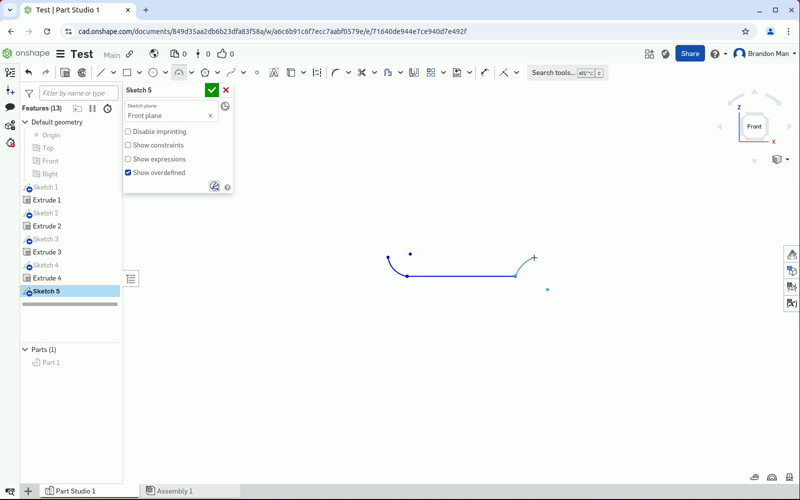
scroll(6)
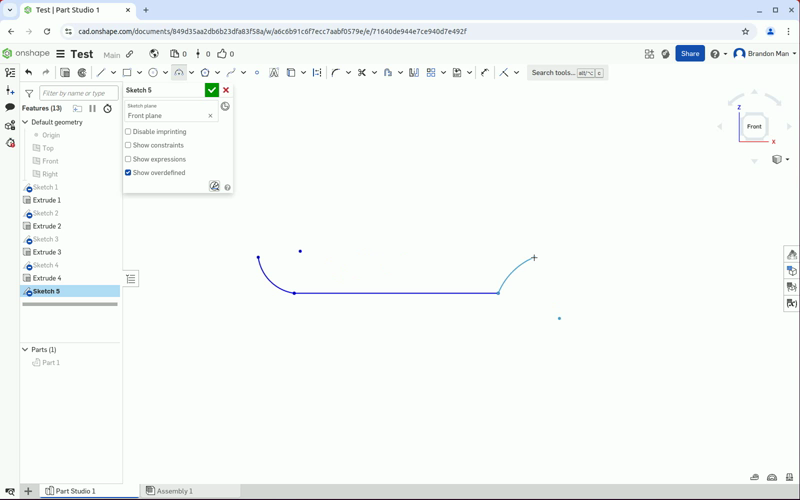
scroll(6)
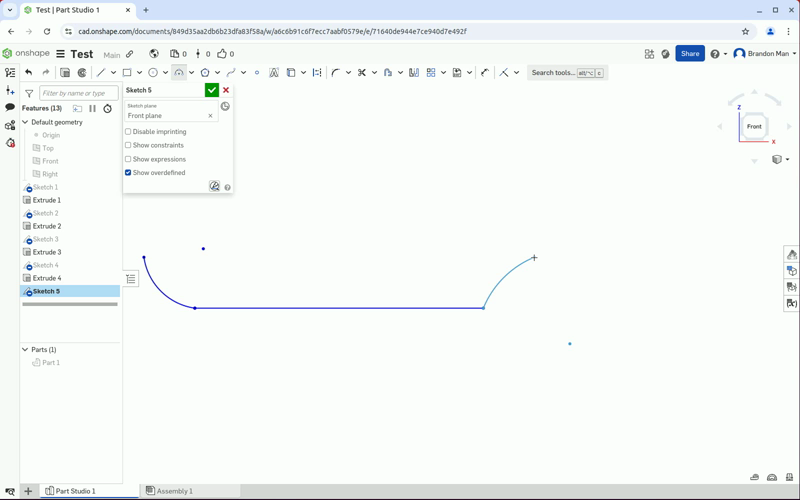
click(534, 257)
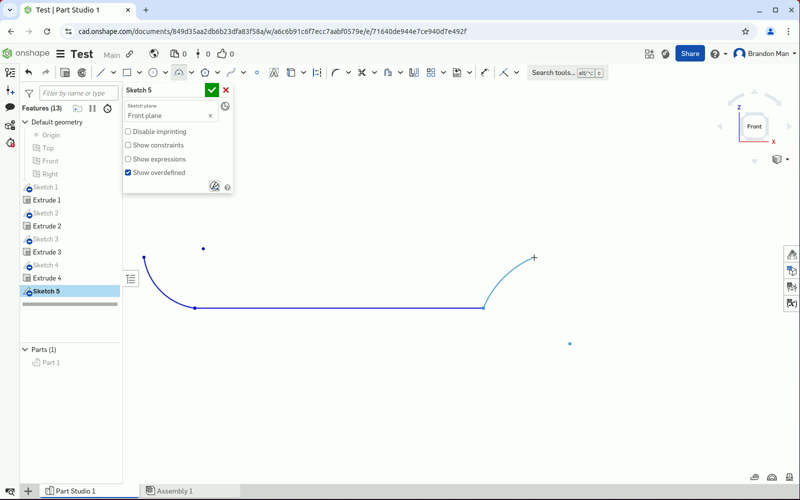
scroll(-6)
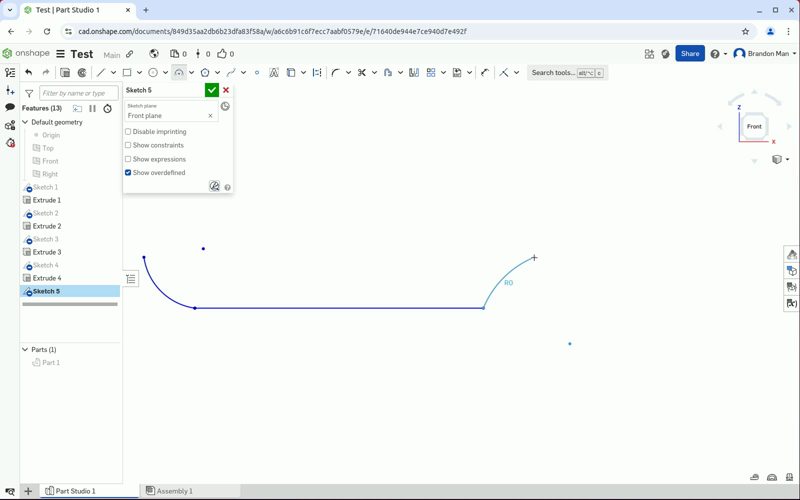
scroll(-6)
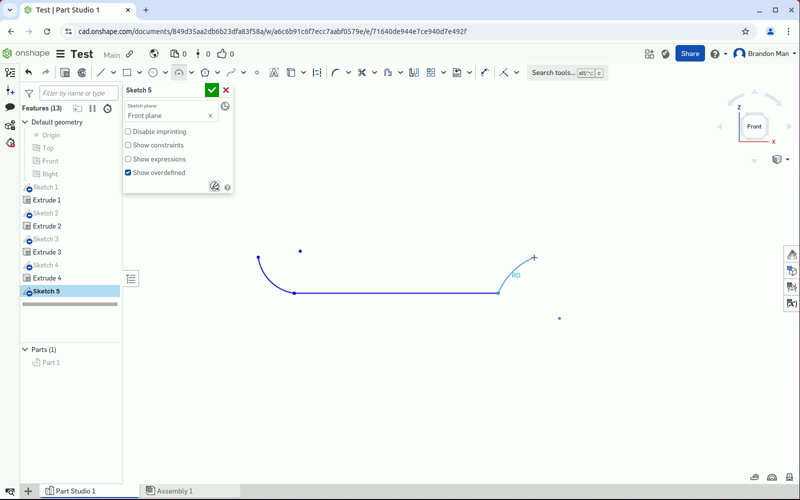
scroll(-6)
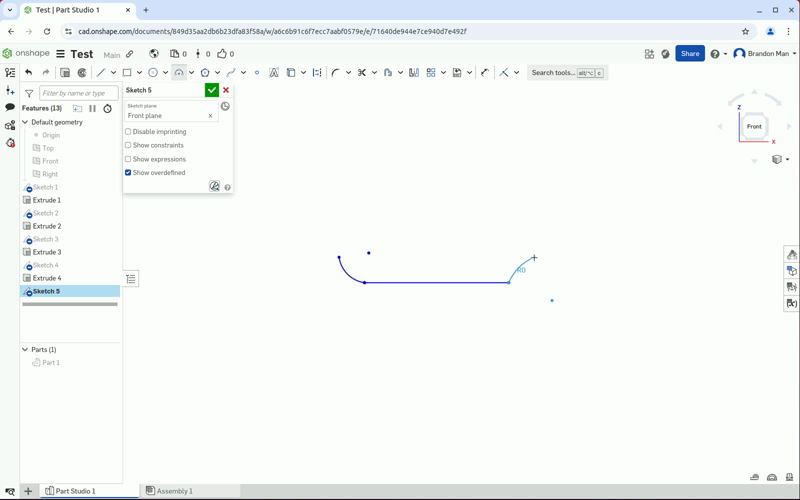
scroll(-6)
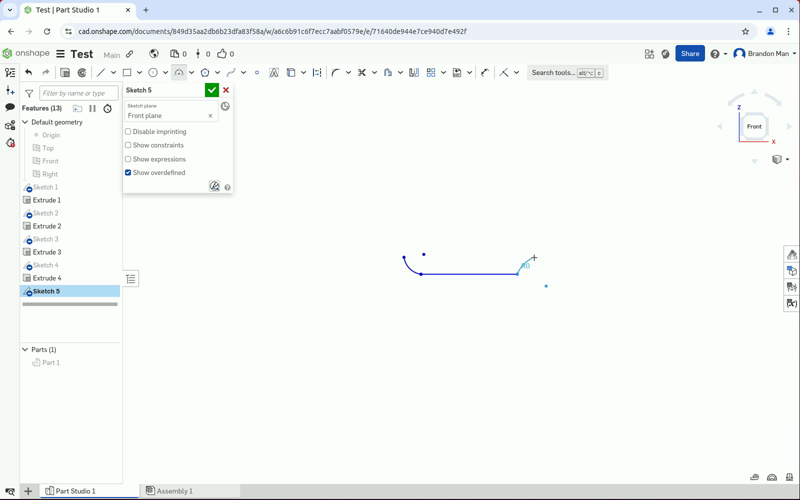
scroll(-6)
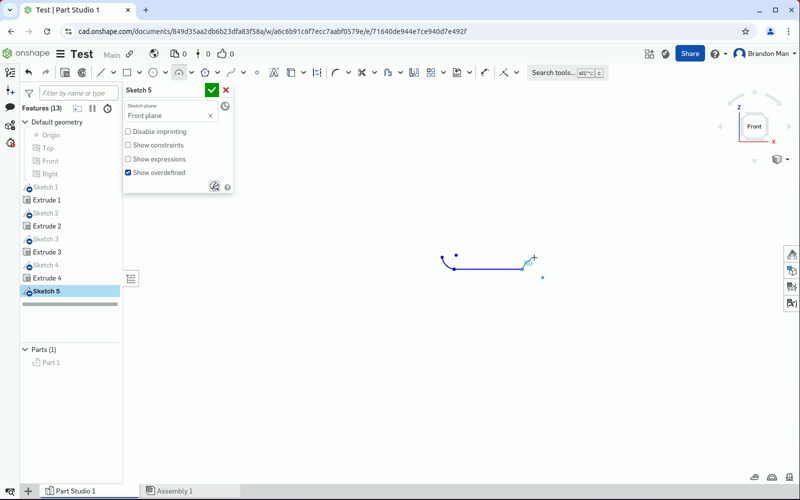
scroll(-6)
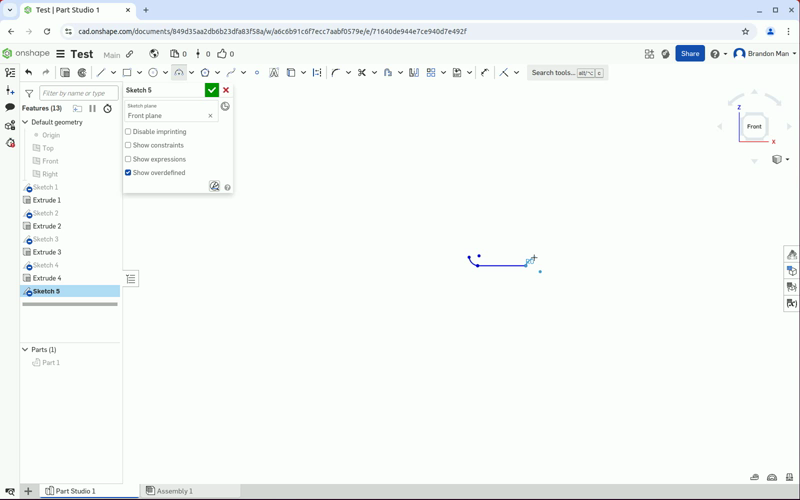
scroll(-6)
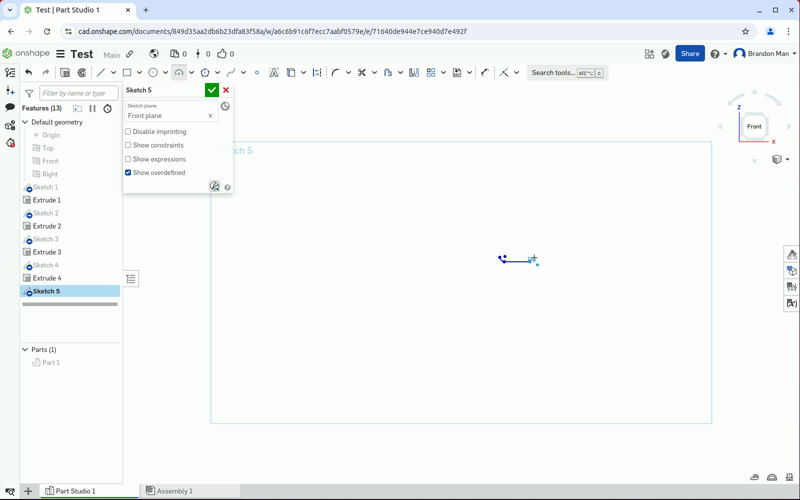
mouse_move(532, 260)
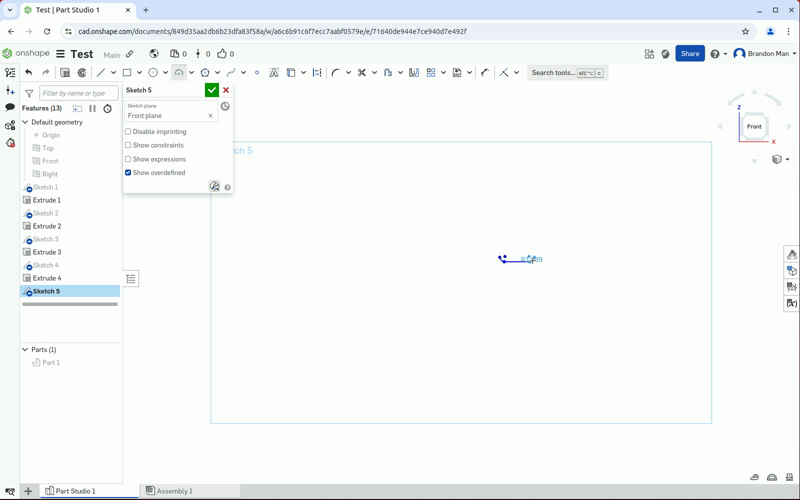
scroll(6)
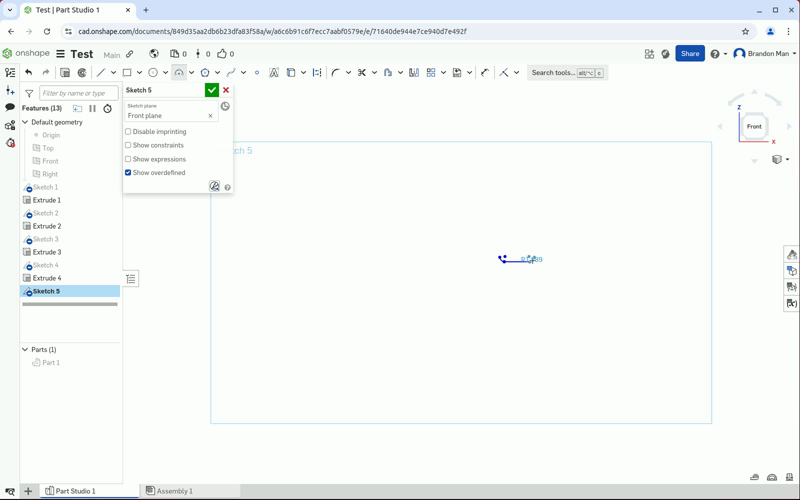
scroll(6)
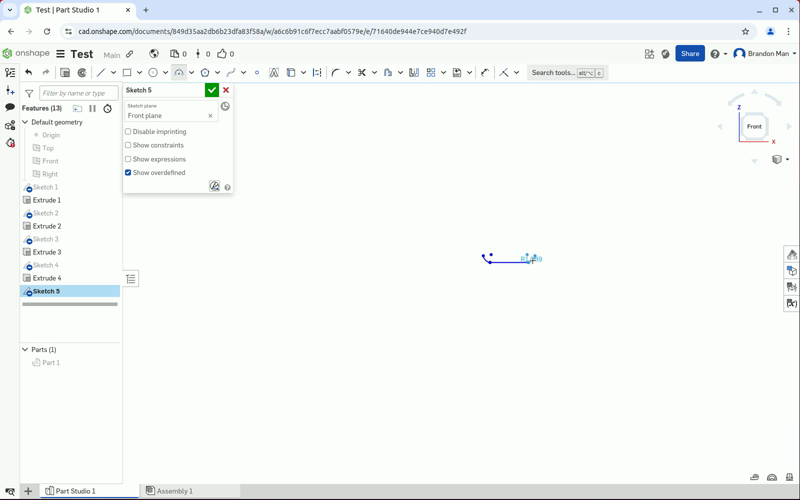
scroll(6)
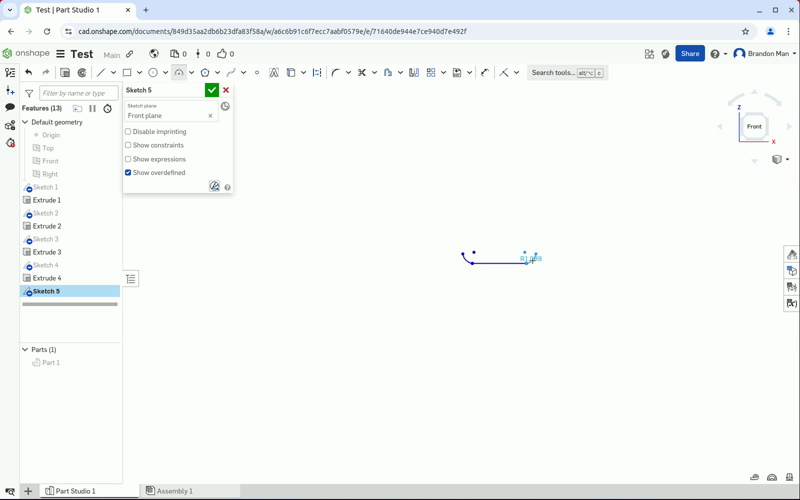
scroll(6)
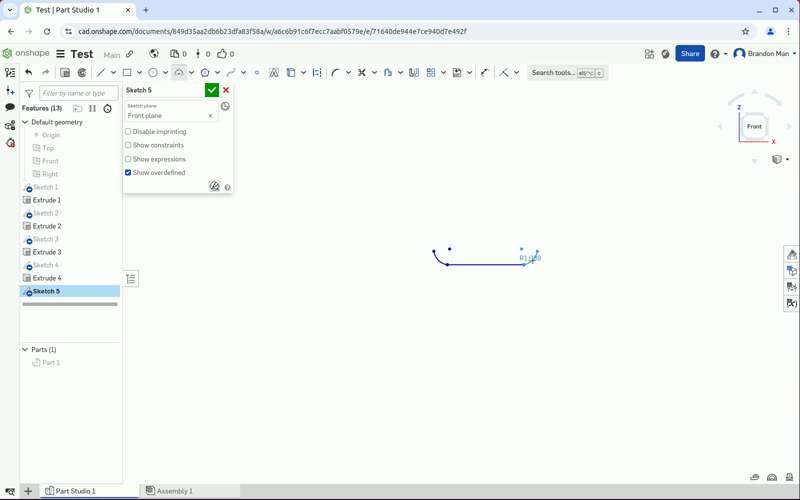
scroll(6)
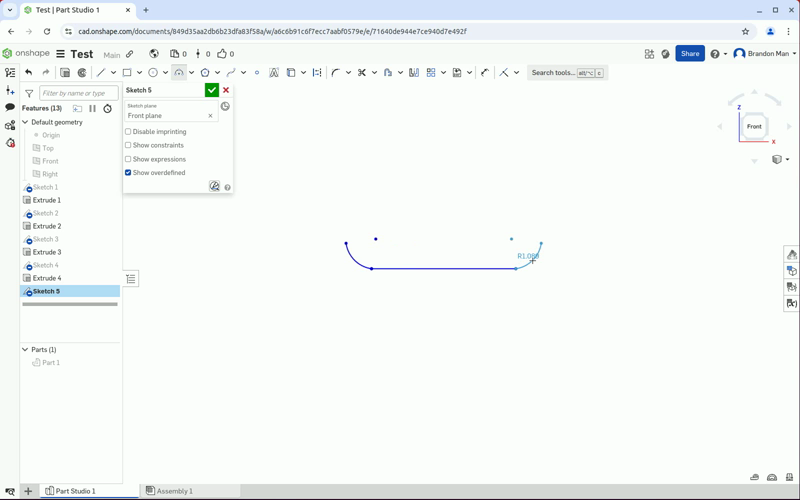
scroll(6)
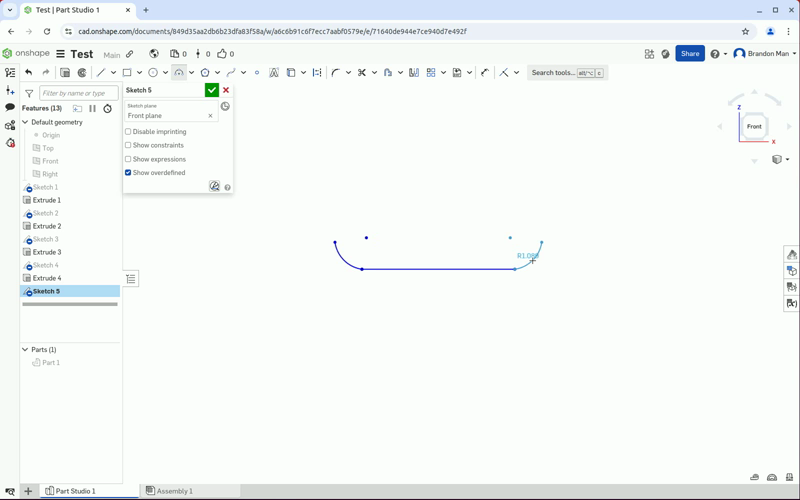
scroll(6)
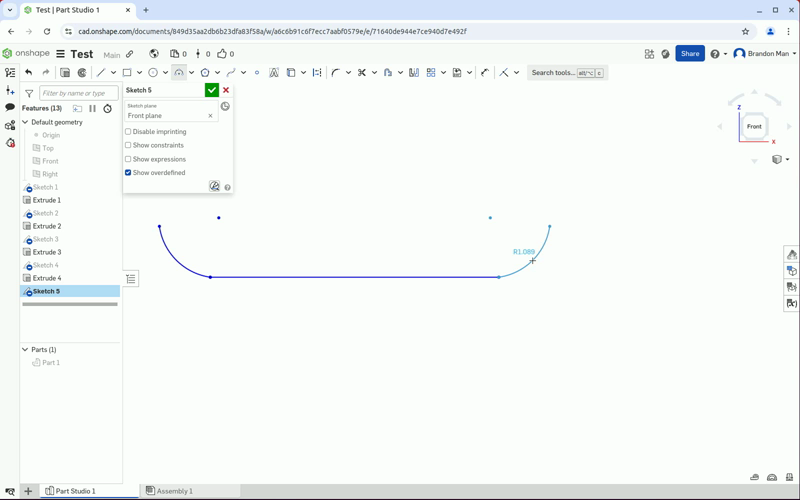
click(532, 260)
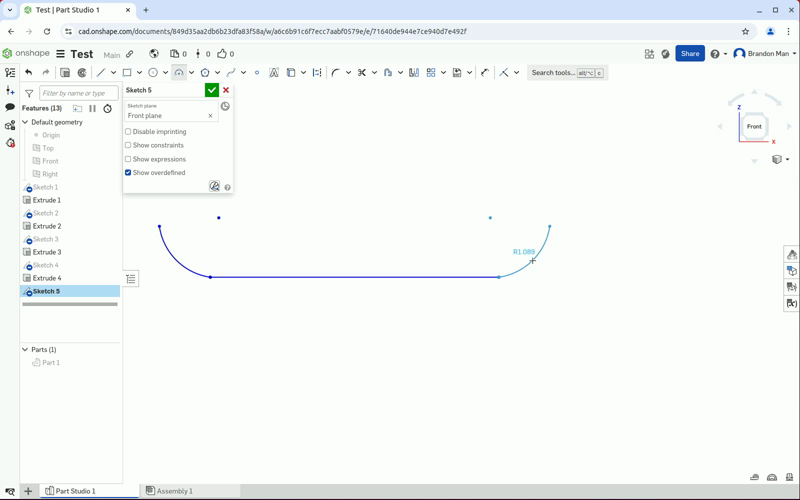
scroll(-6)
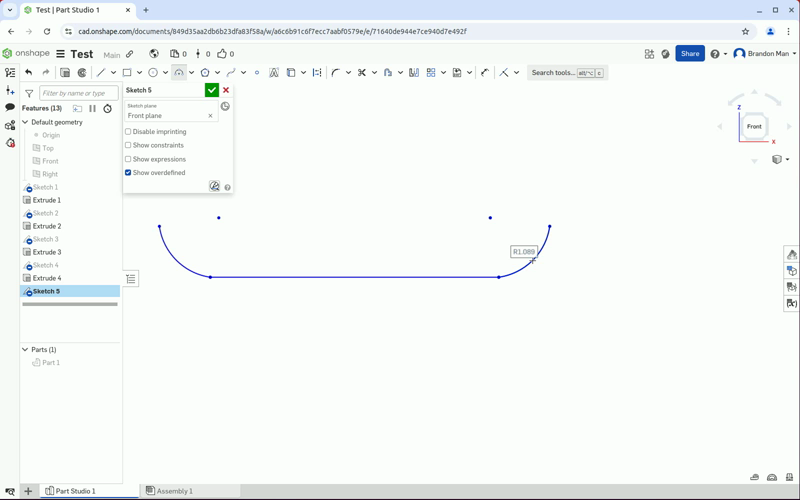
scroll(-6)
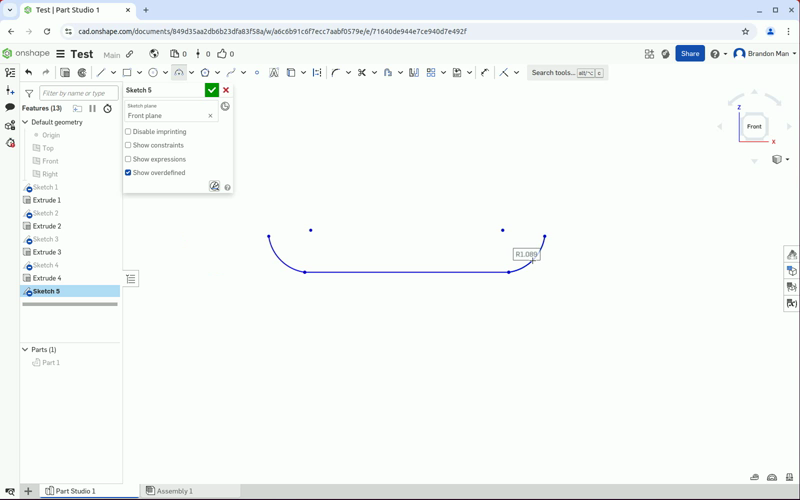
scroll(-6)
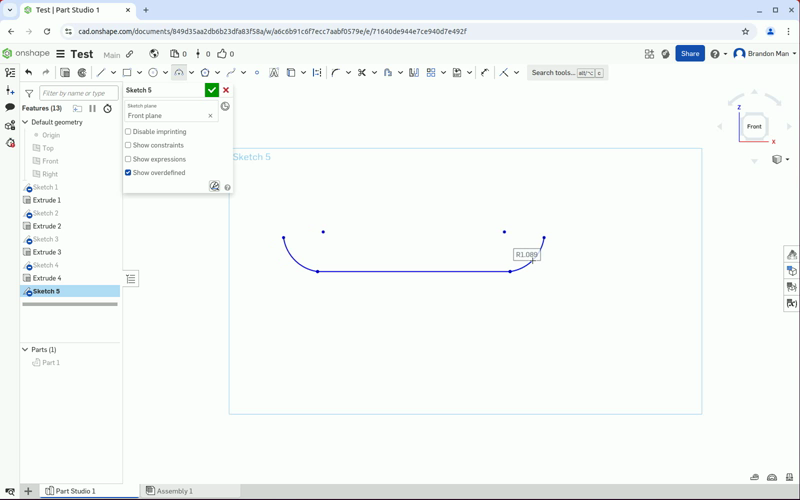
scroll(-6)
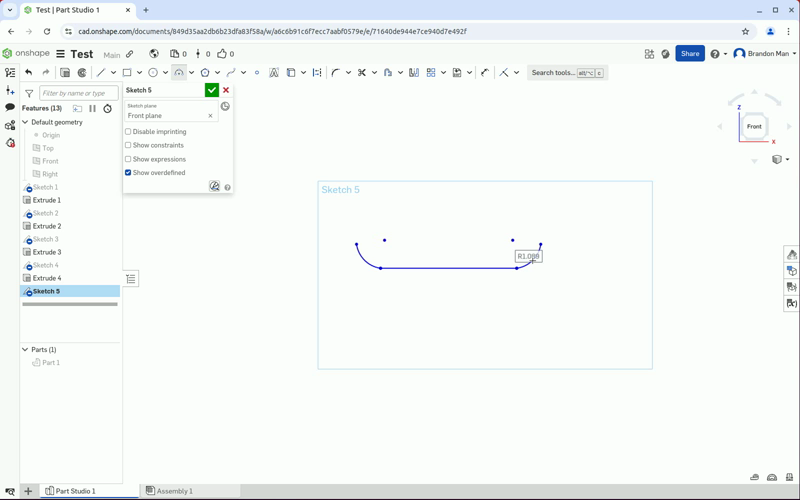
scroll(-6)
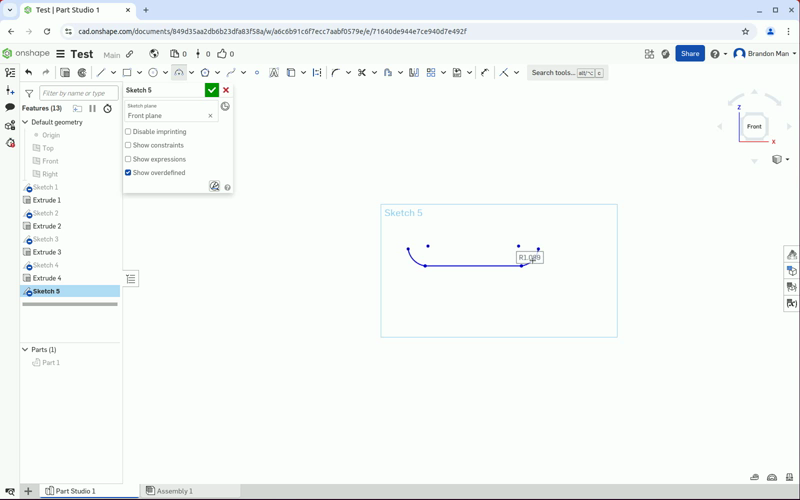
scroll(-6)
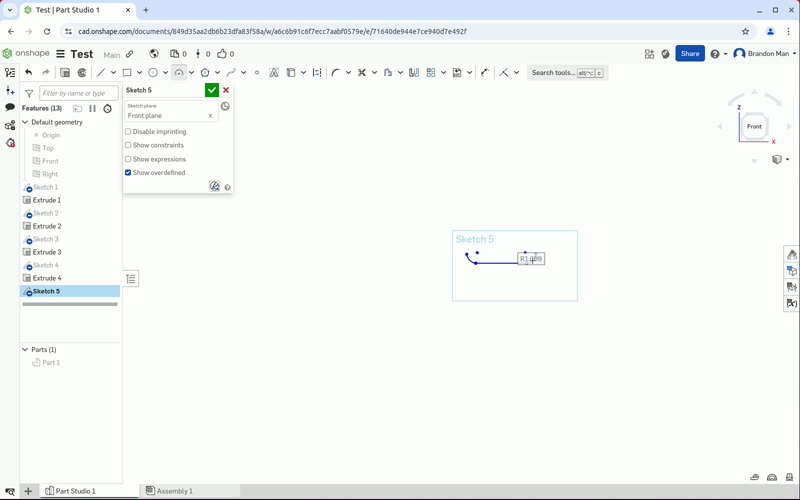
scroll(-6)
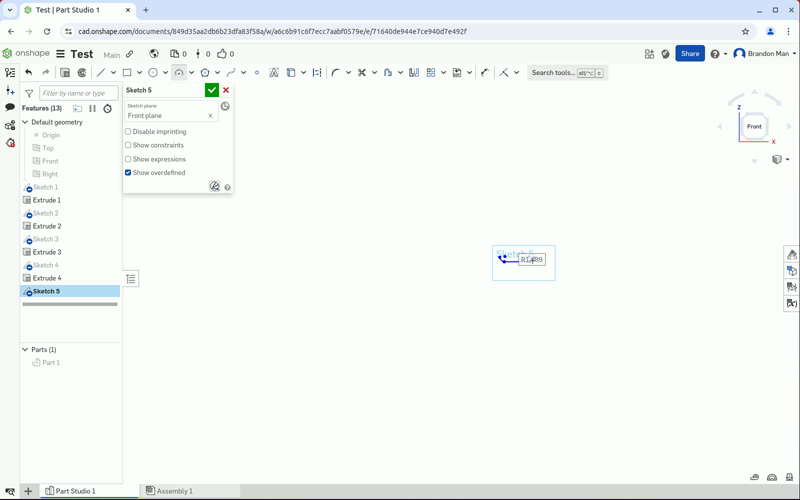
key_up(shift)
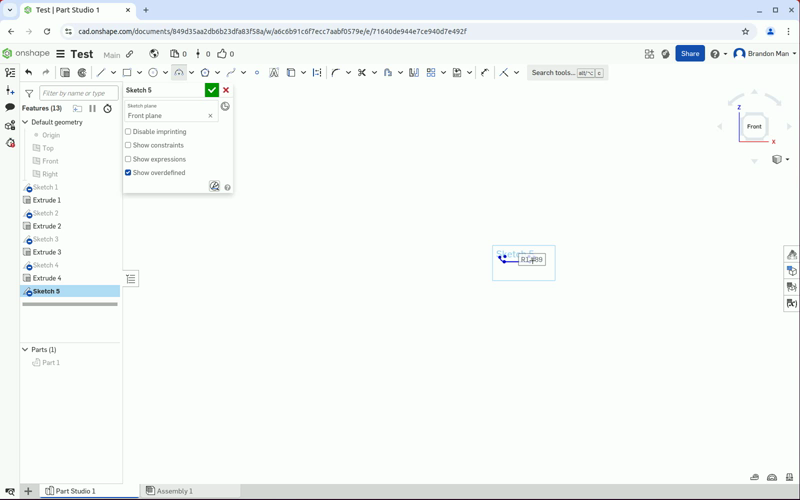
key(esc)
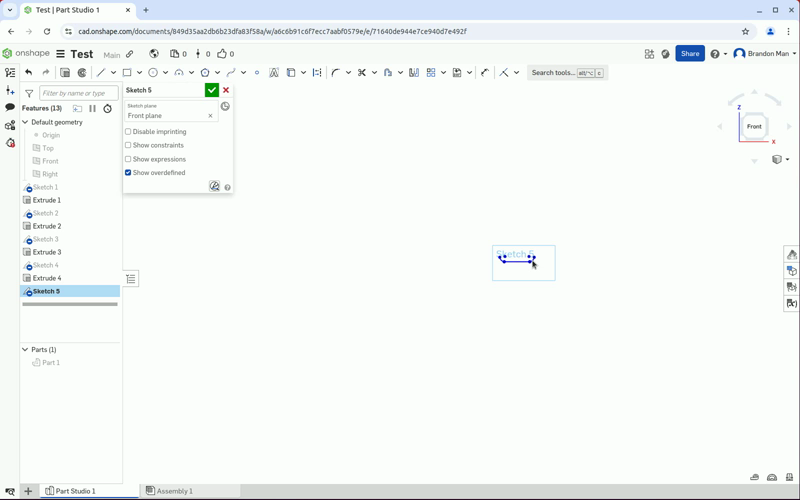
key(l)
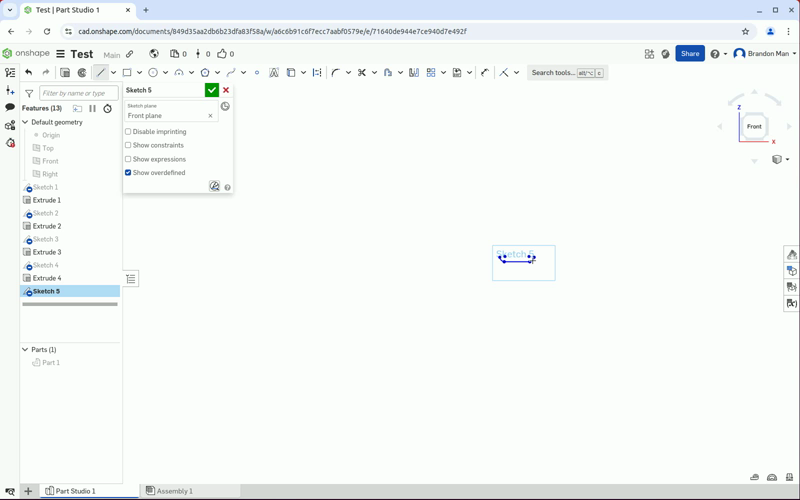
mouse_move(534, 257)
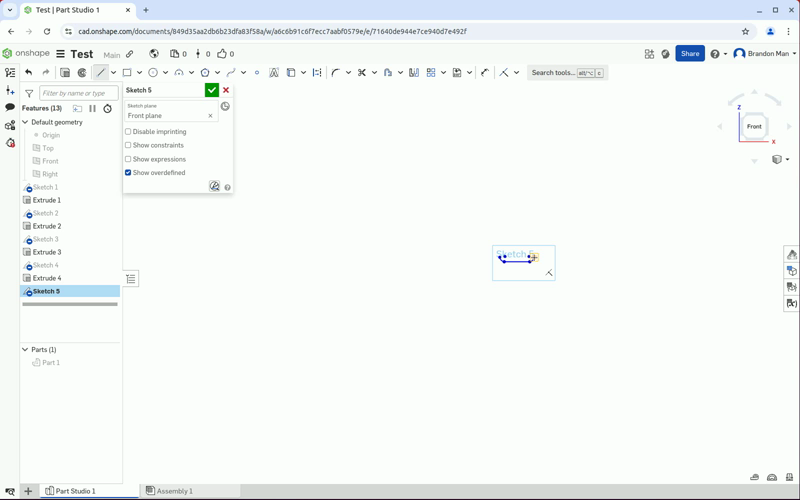
scroll(6)
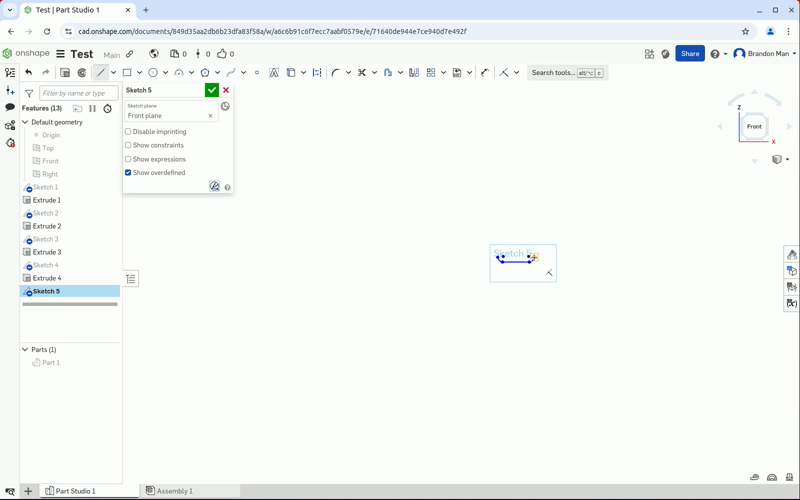
scroll(6)
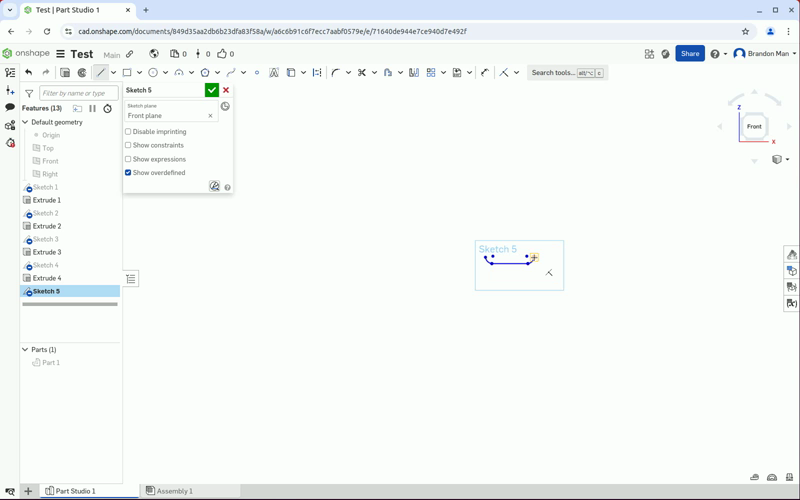
scroll(6)
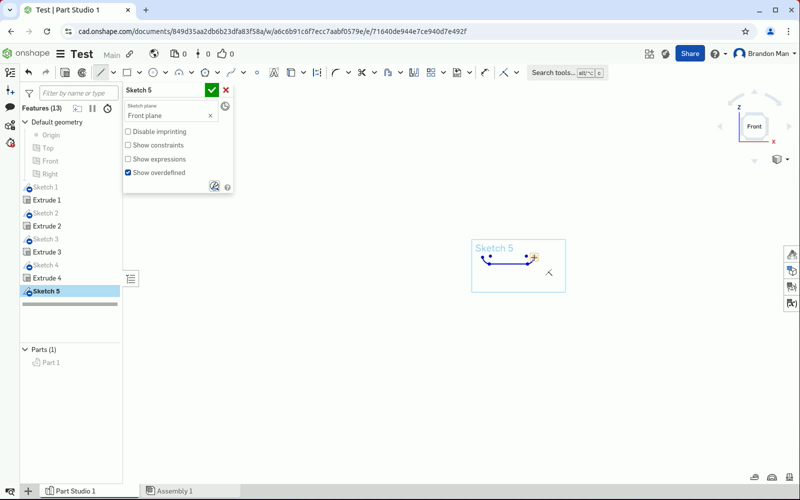
scroll(6)
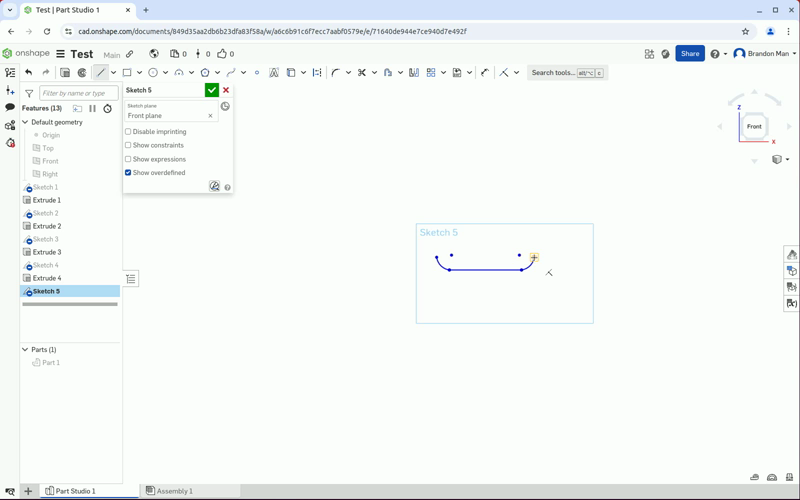
scroll(6)
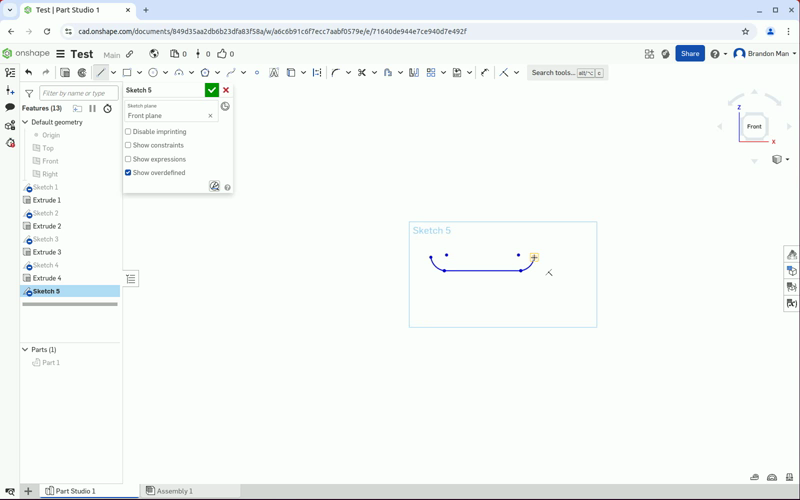
scroll(6)
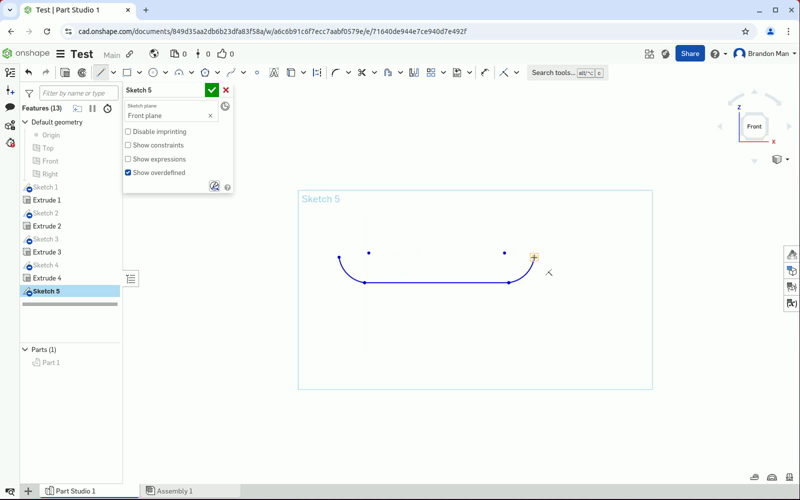
scroll(6)
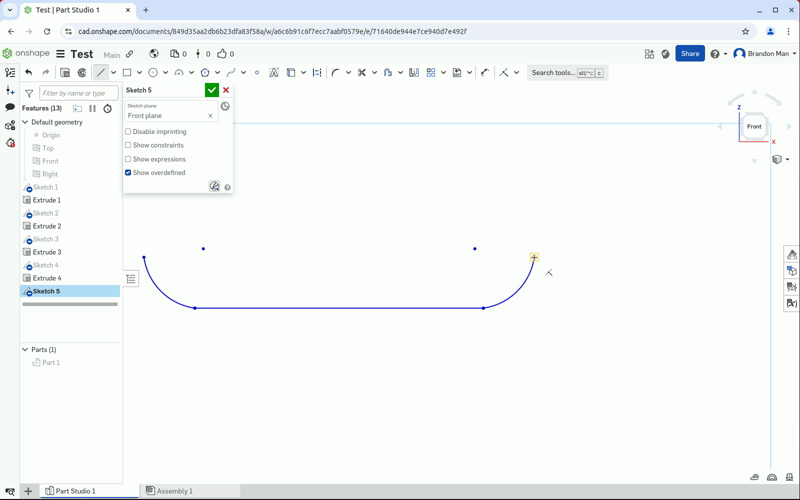
click(534, 257)
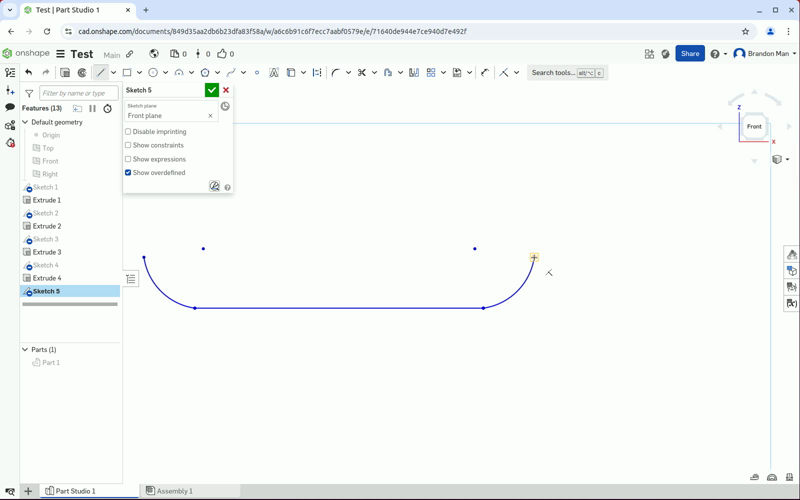
scroll(-6)
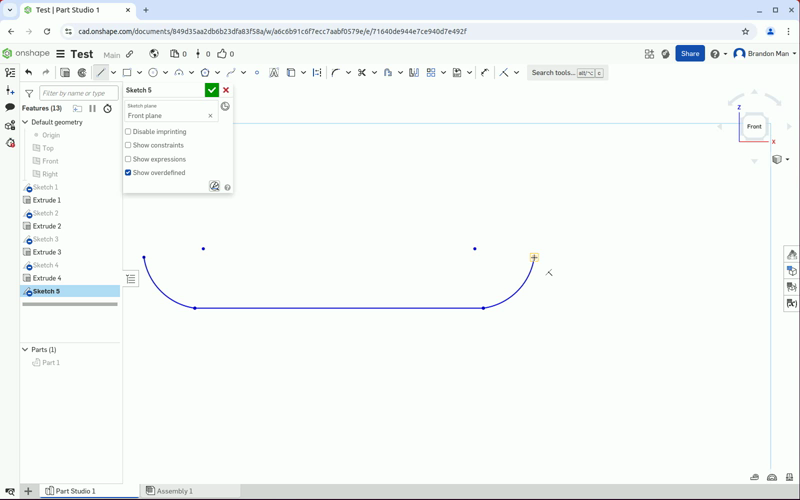
scroll(-6)
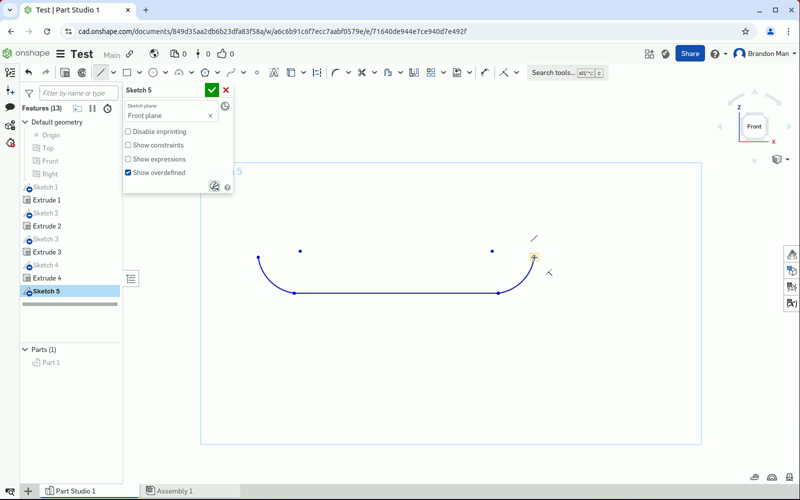
scroll(-6)
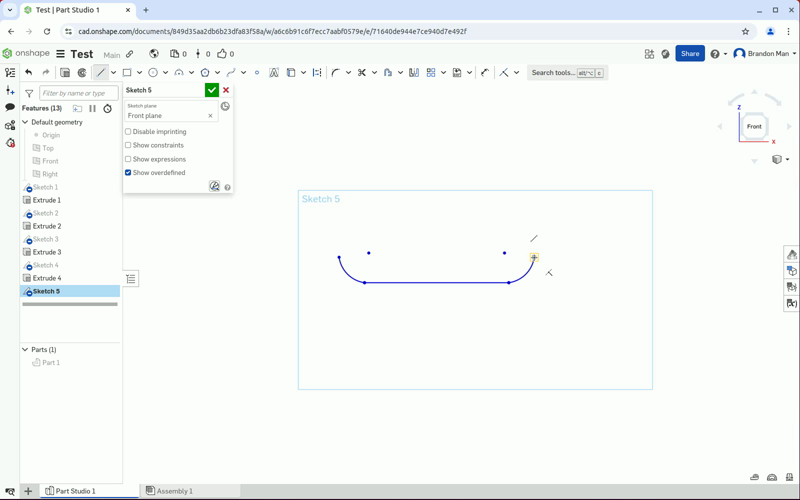
scroll(-6)
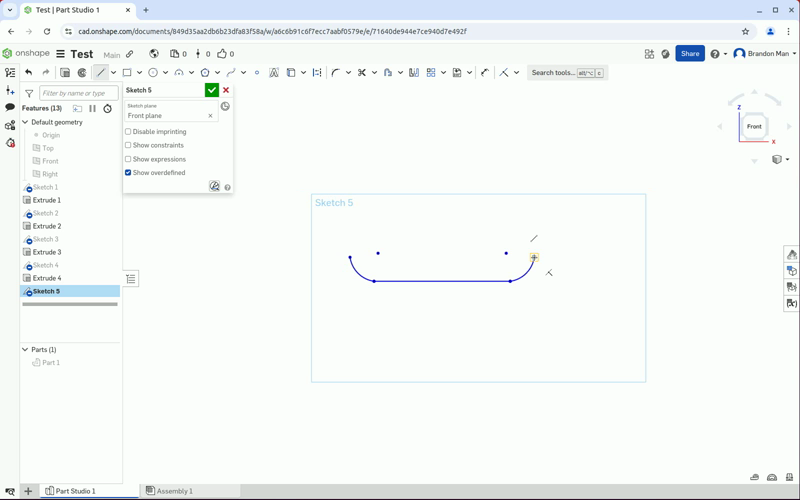
scroll(-6)
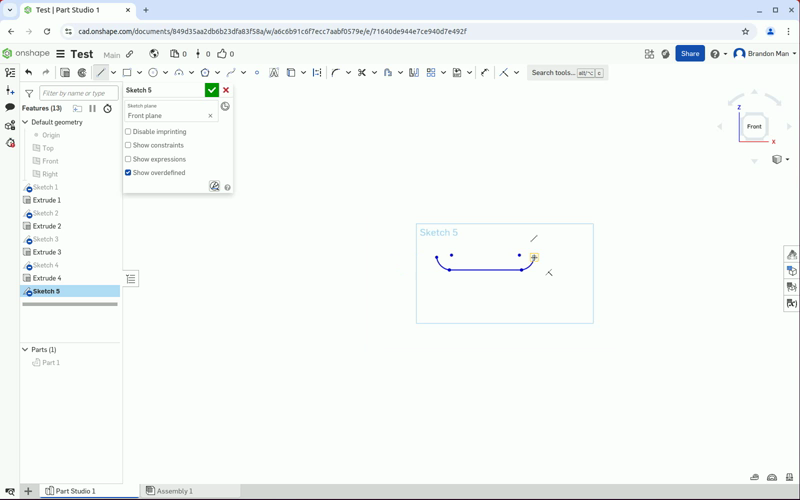
scroll(-6)
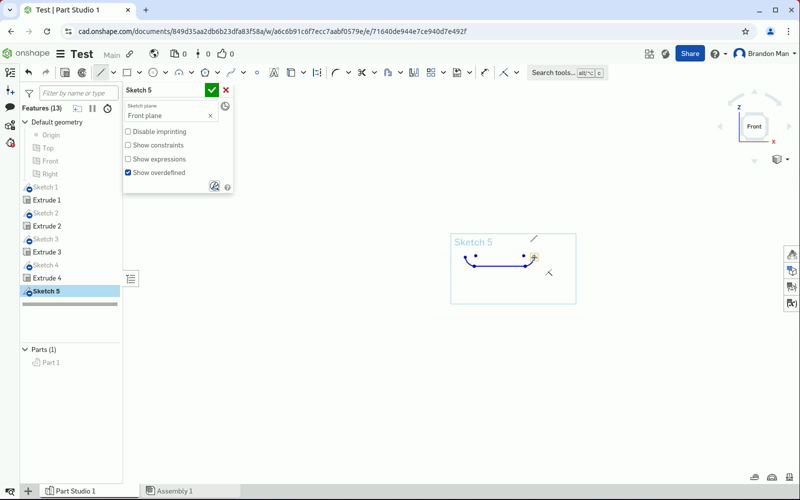
scroll(-6)
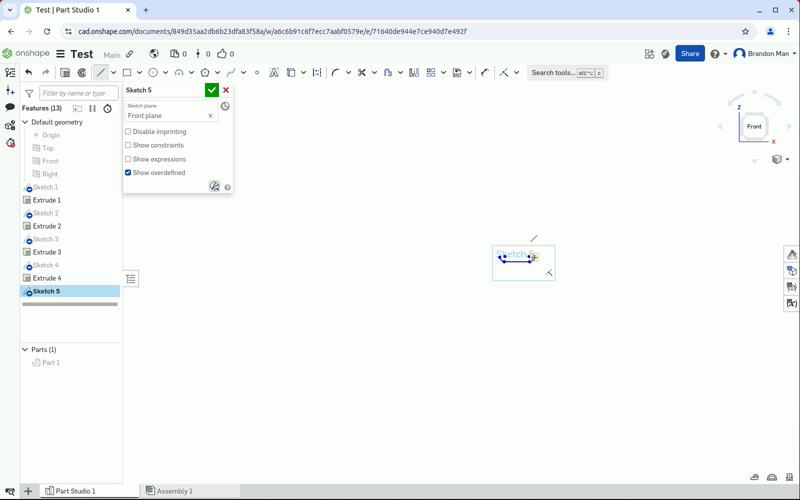
key_down(shift)
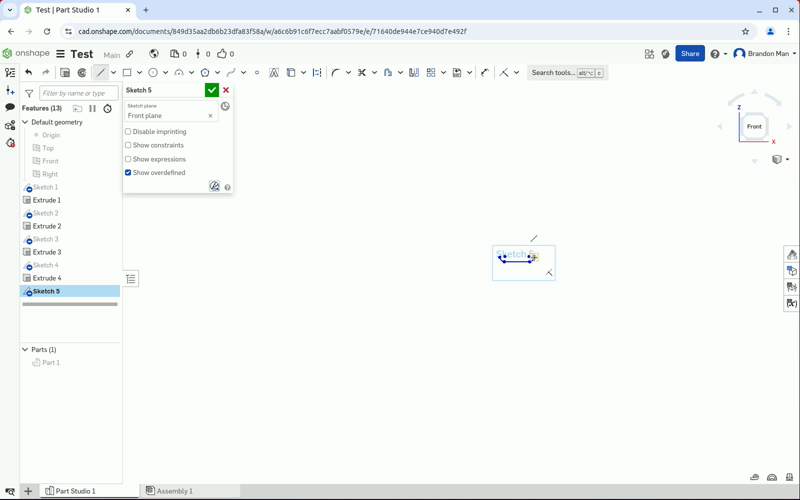
mouse_move(564, 257)
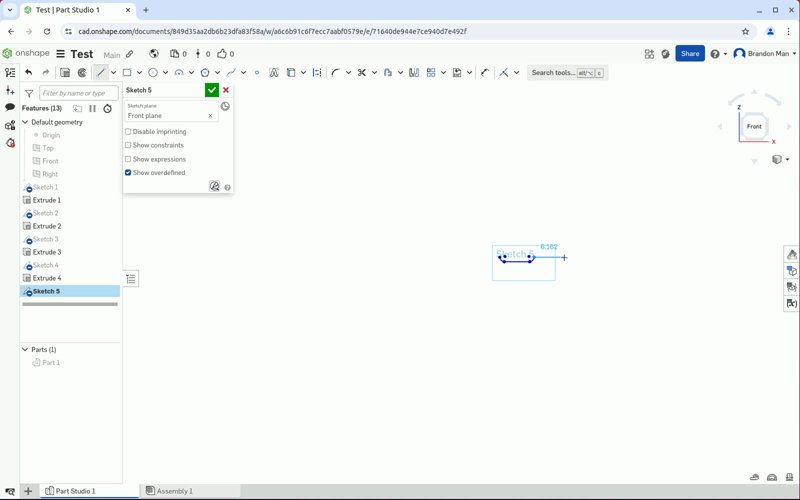
mouse_move(534, 235)
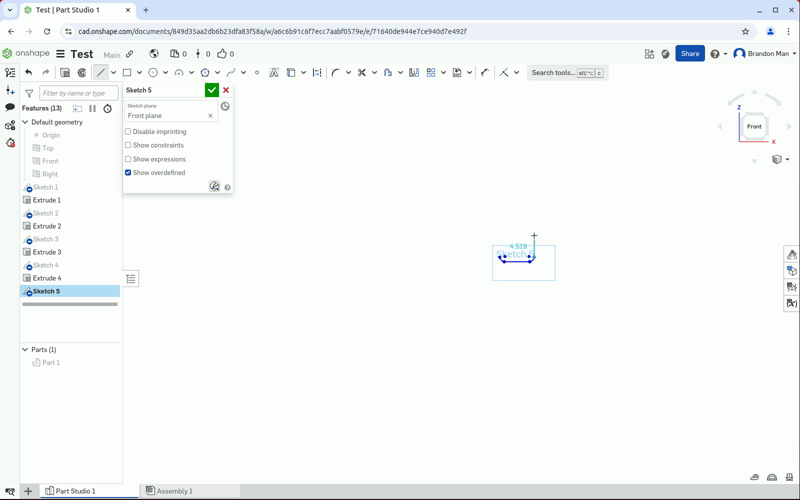
click(534, 235)
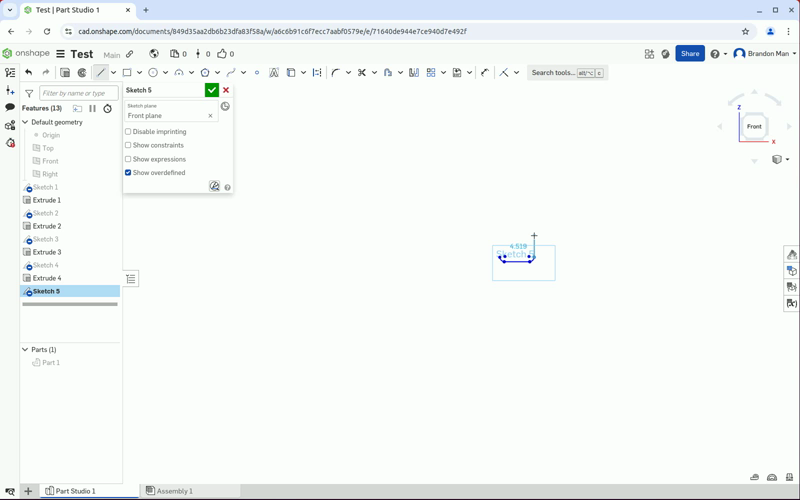
key_up(shift)
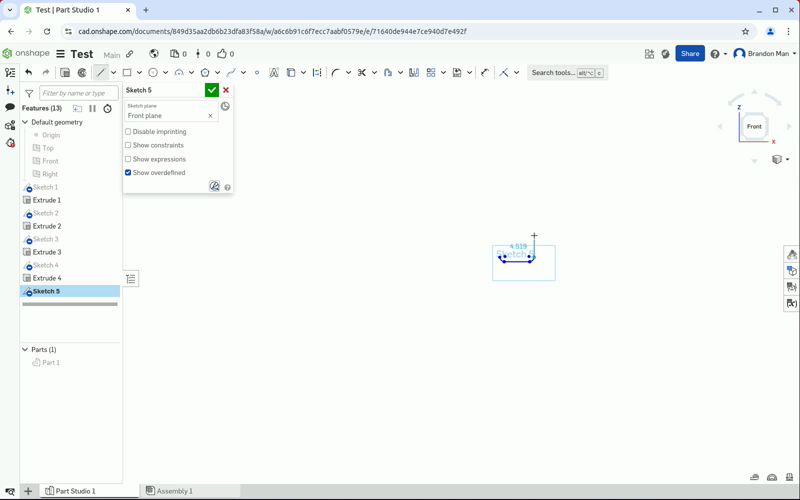
key_down(shift)
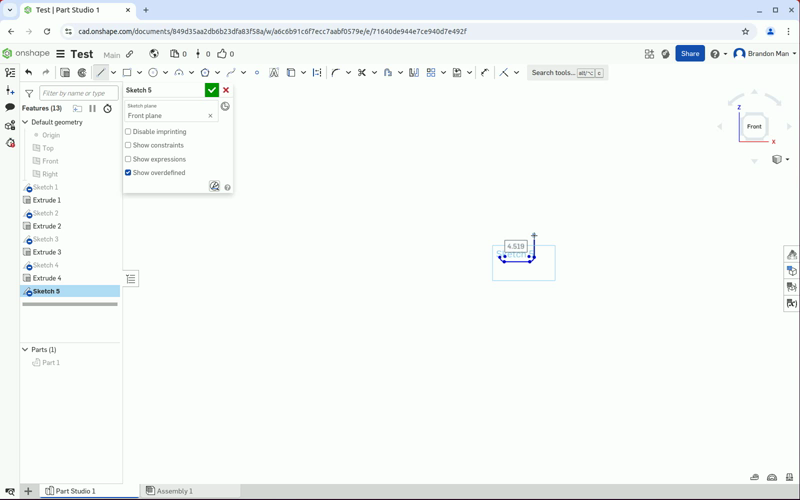
mouse_move(564, 235)
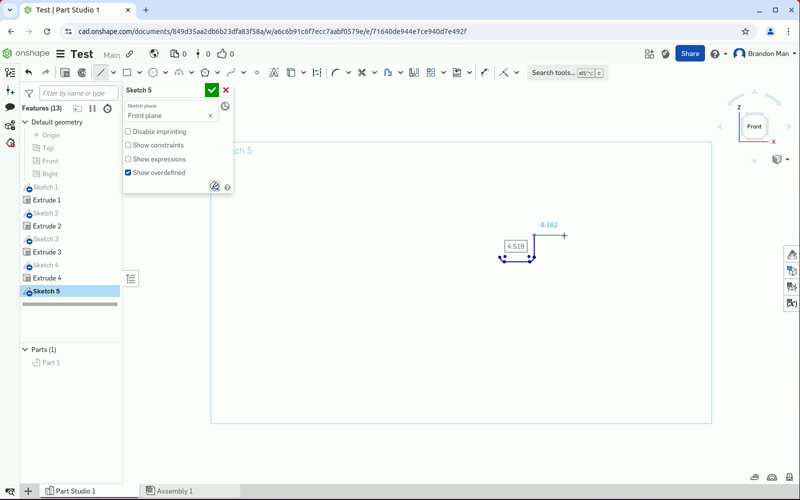
mouse_move(499, 235)
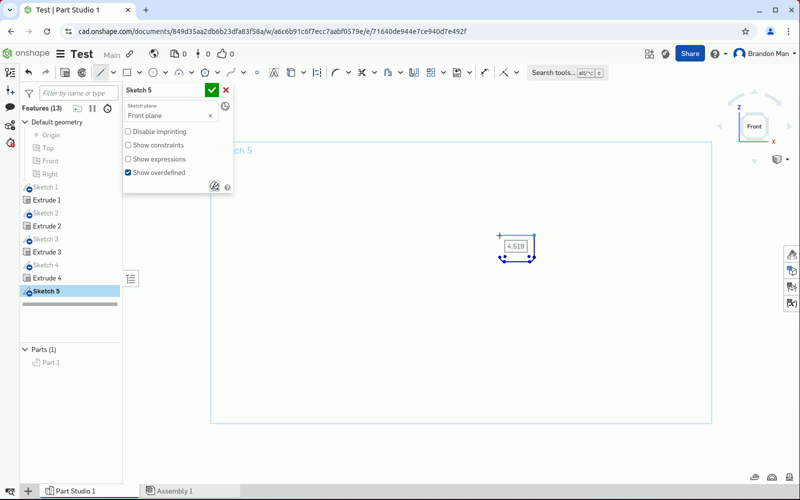
click(499, 235)
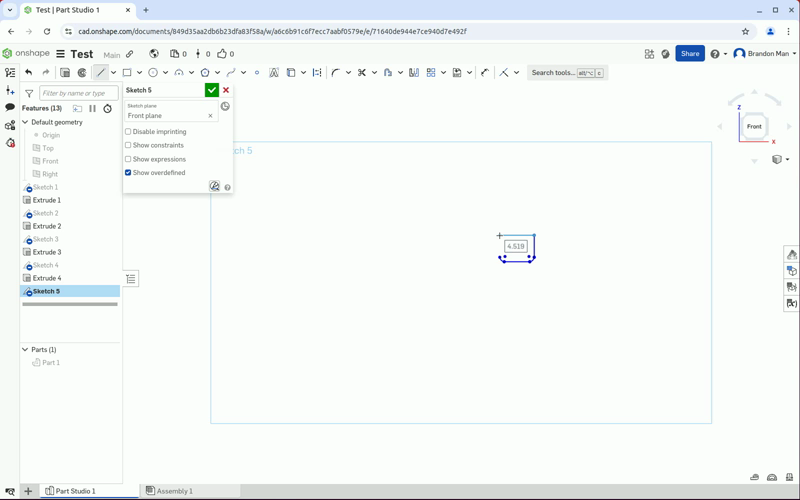
key_up(shift)
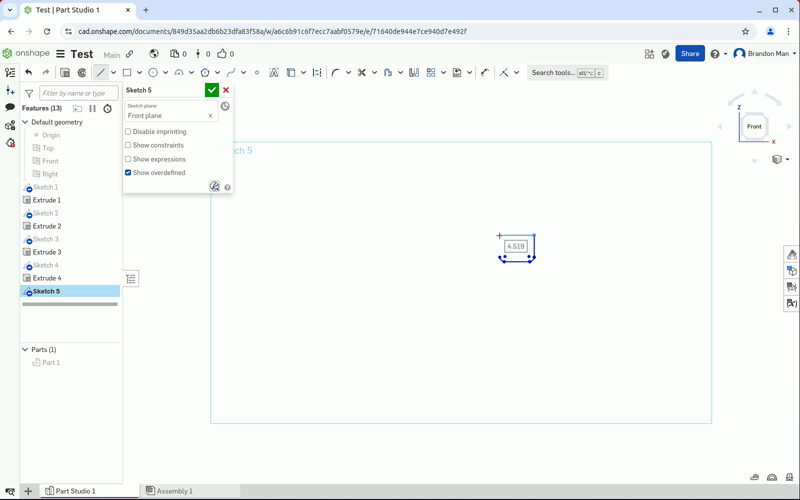
mouse_move(529, 235)
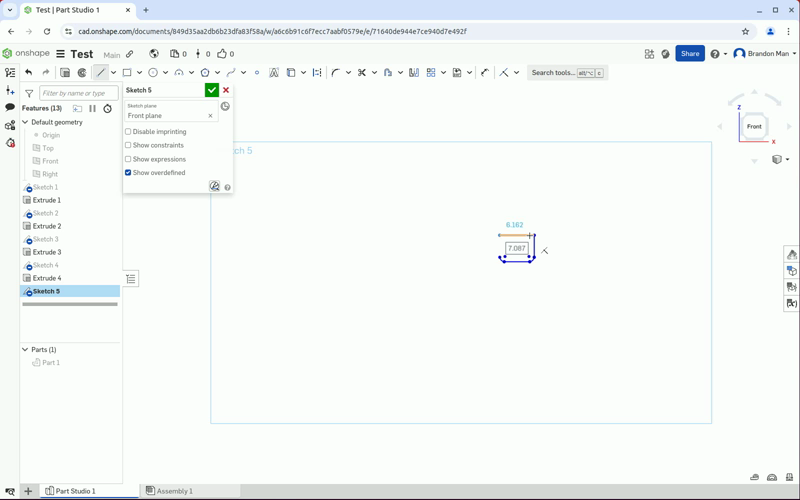
key_down(shift)
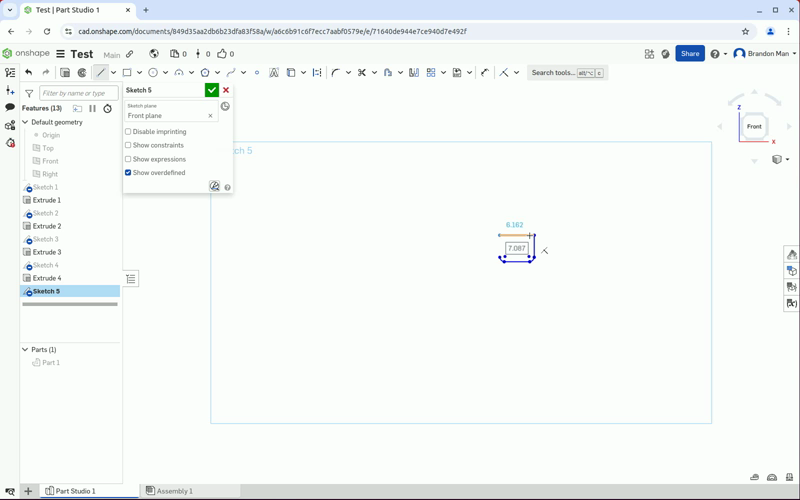
mouse_move(499, 257)
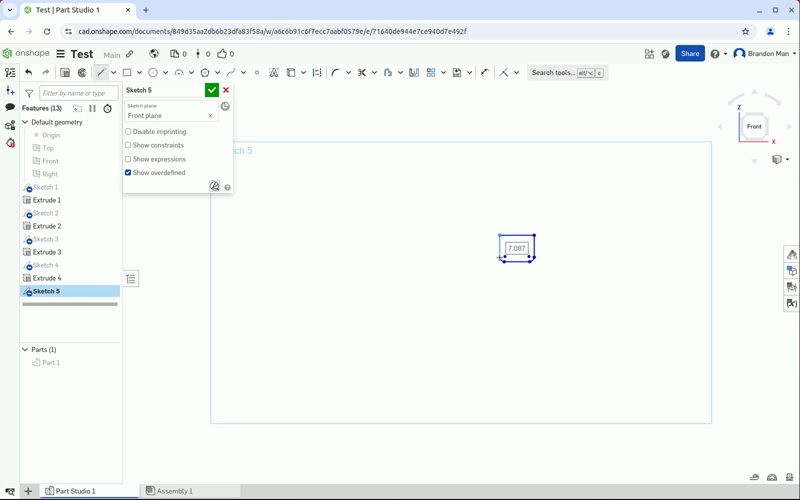
scroll(6)
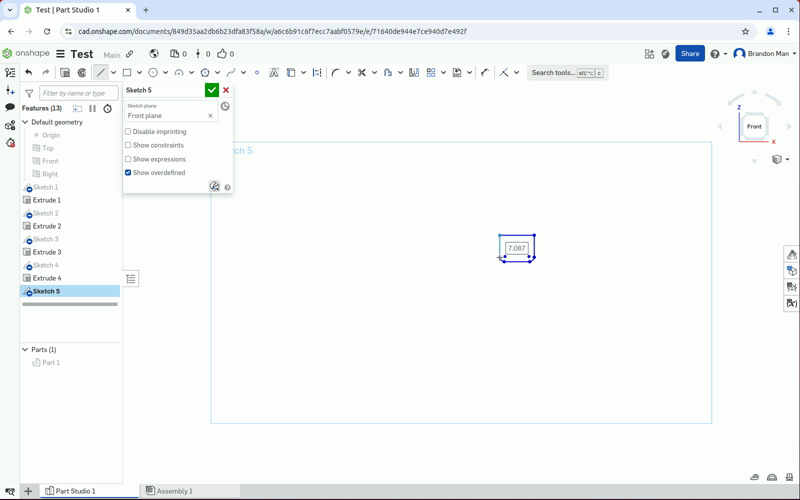
scroll(6)
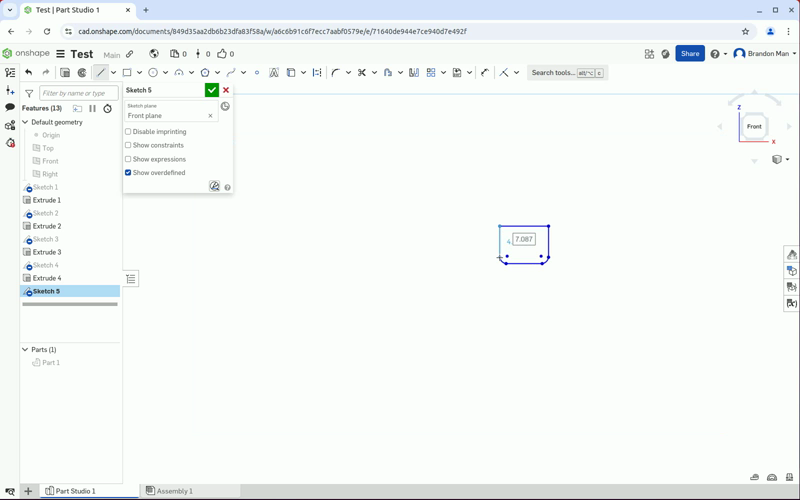
scroll(6)
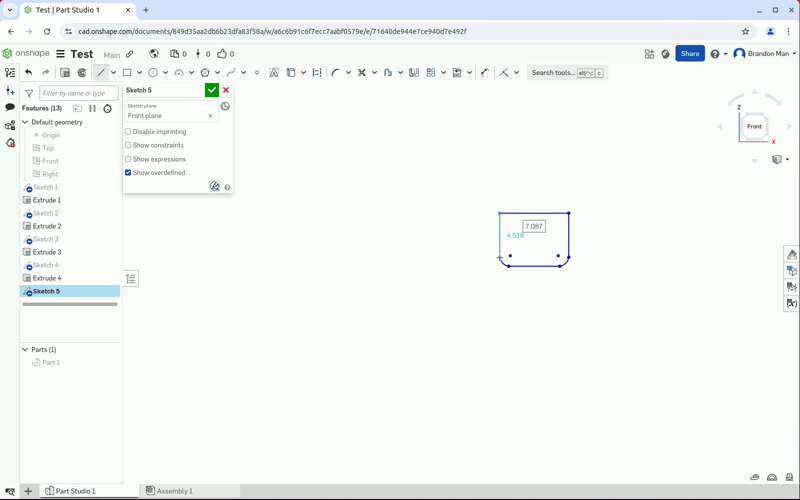
scroll(6)
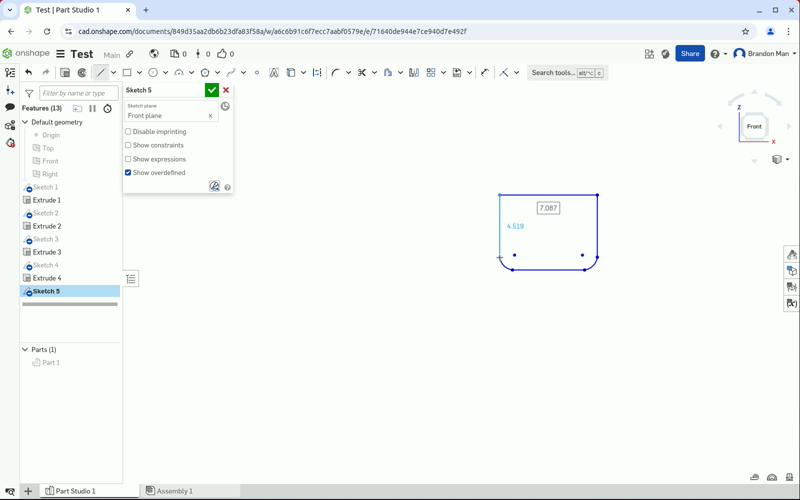
scroll(6)
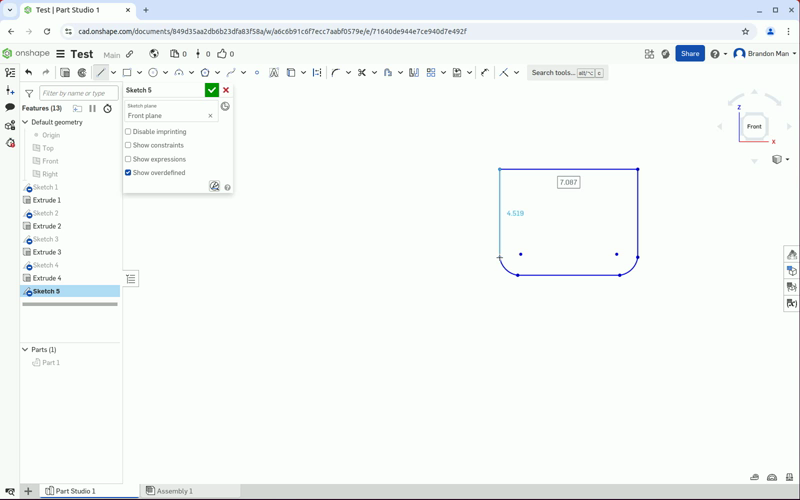
scroll(6)
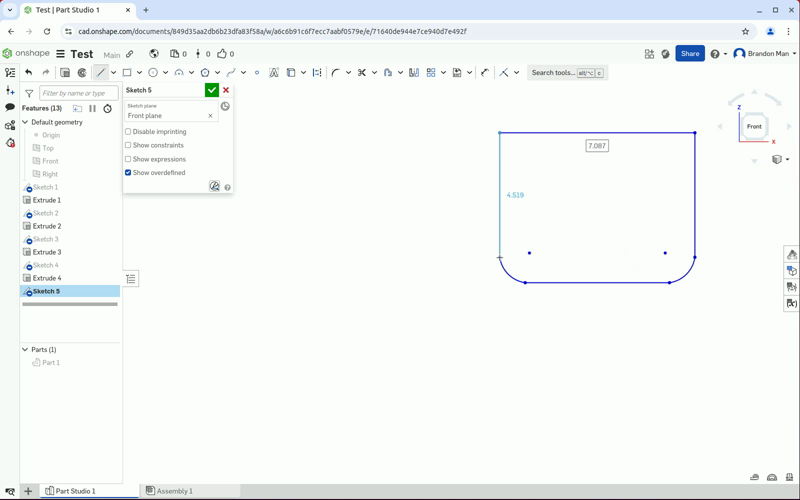
scroll(6)
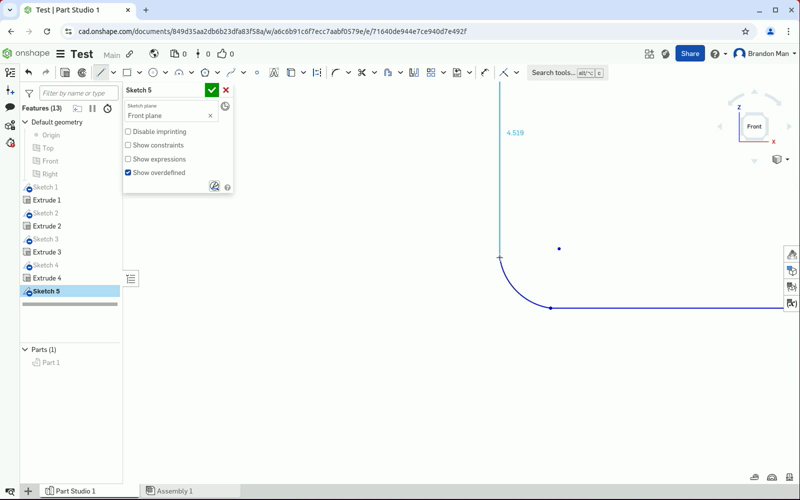
key_up(shift)
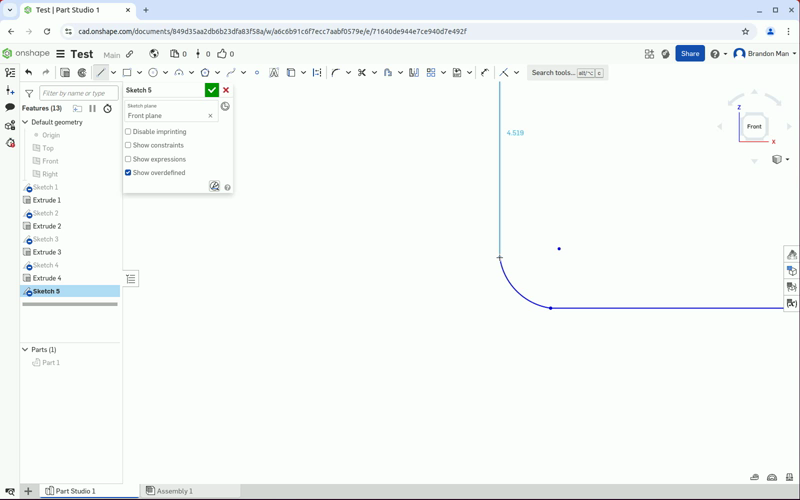
click(499, 257)
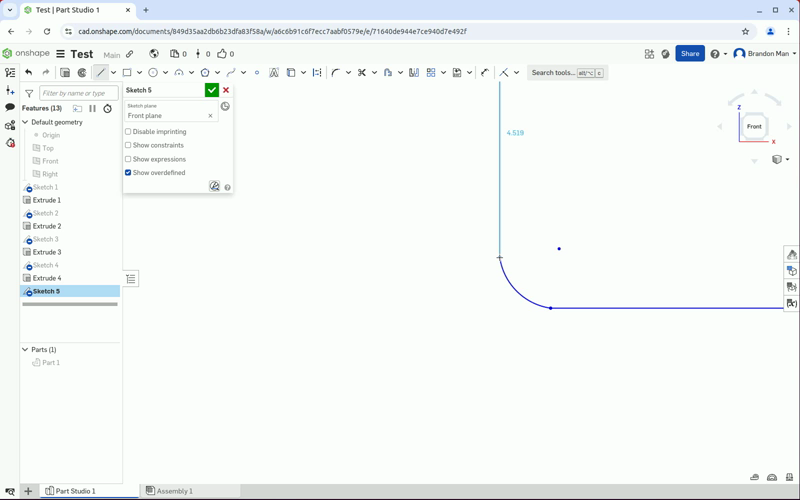
scroll(-6)
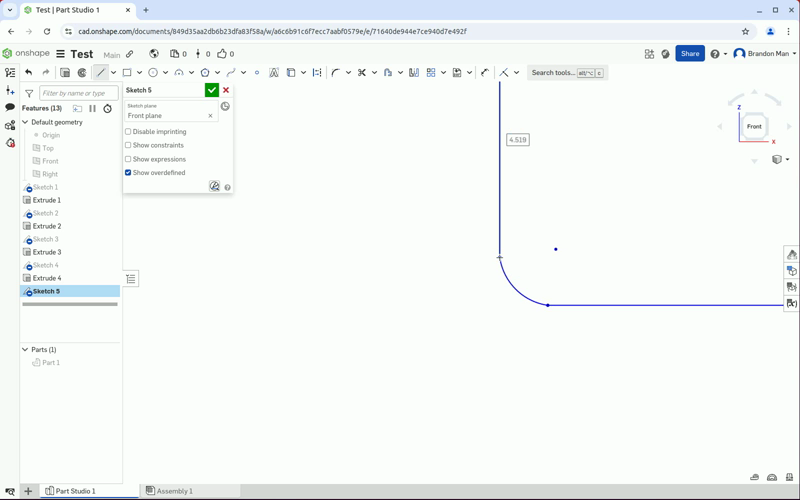
scroll(-6)
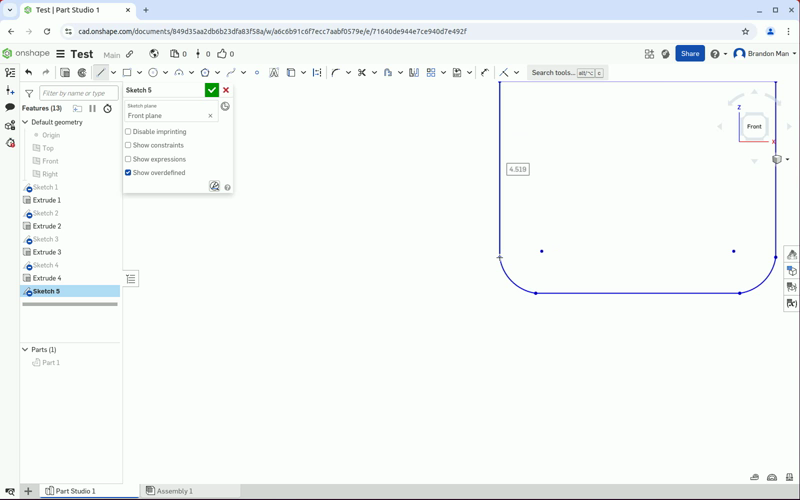
scroll(-6)
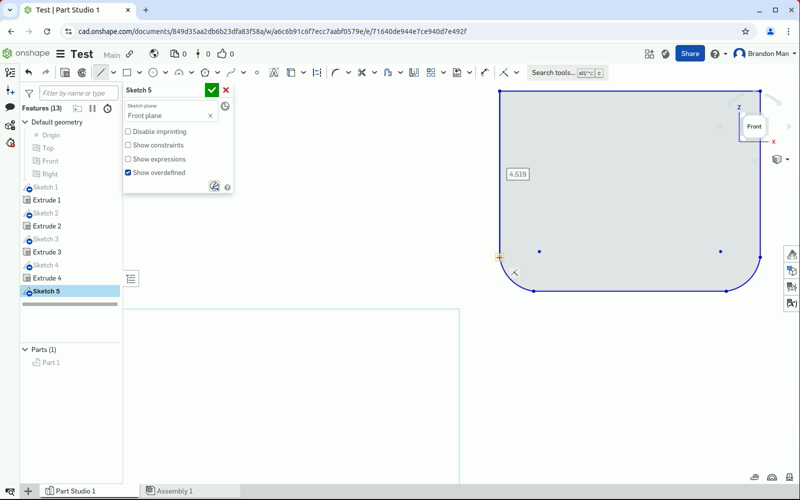
scroll(-6)
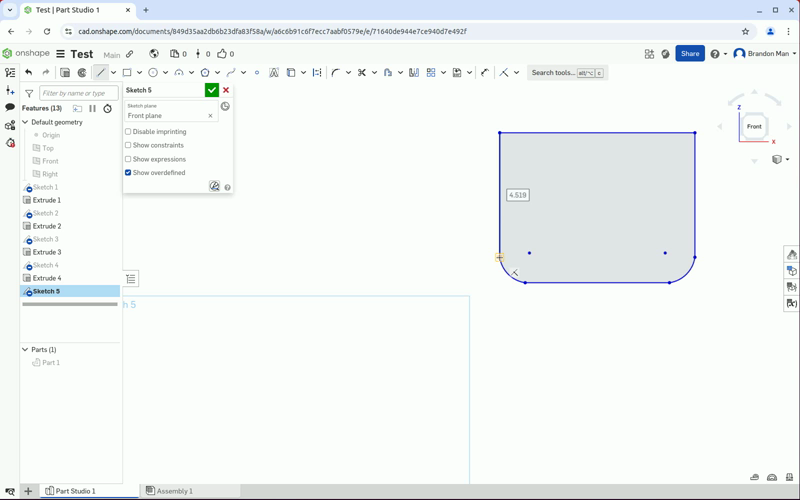
scroll(-6)
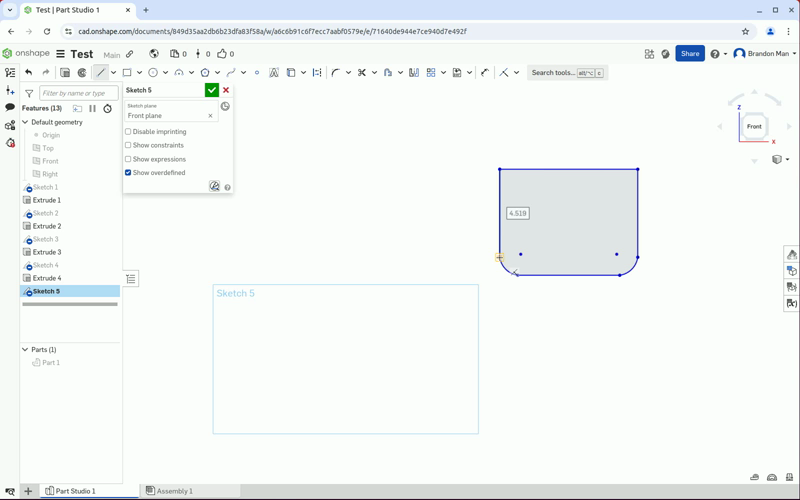
scroll(-6)
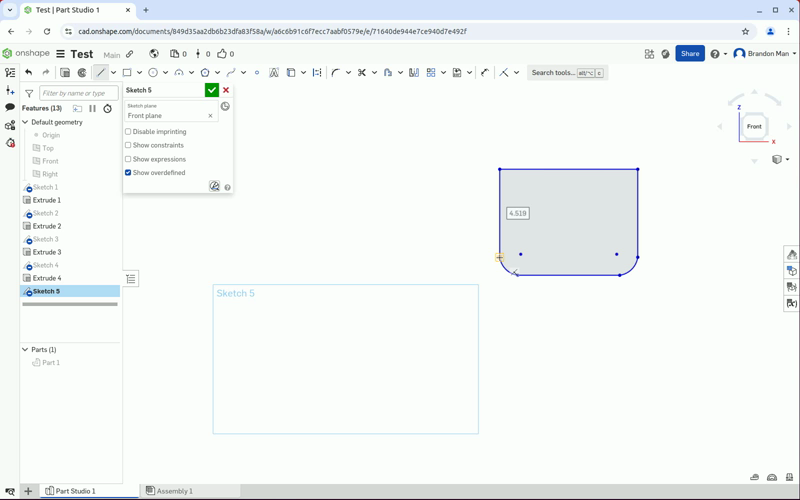
scroll(-6)
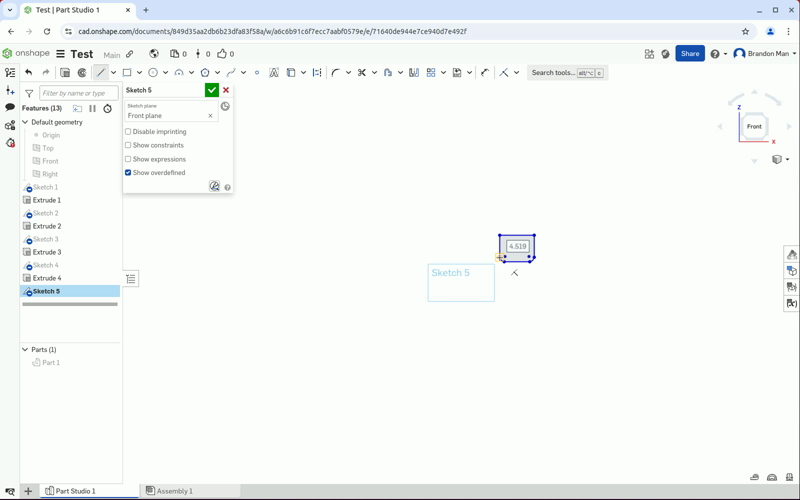
key(esc)
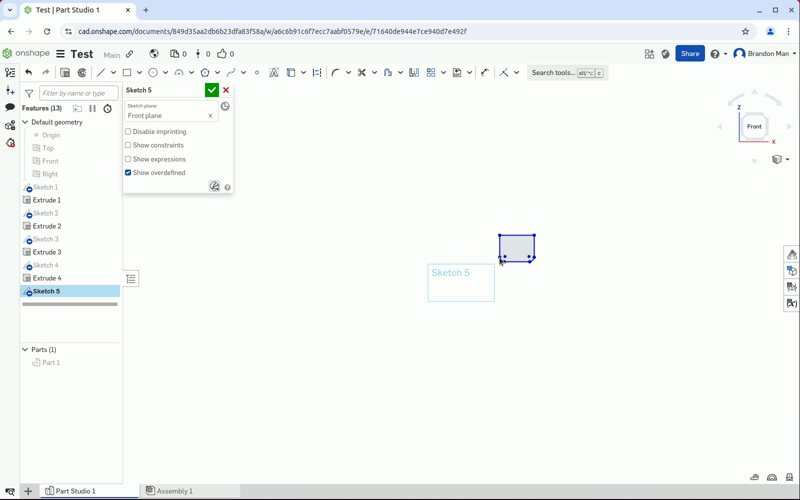
mouse_move(528, 252)
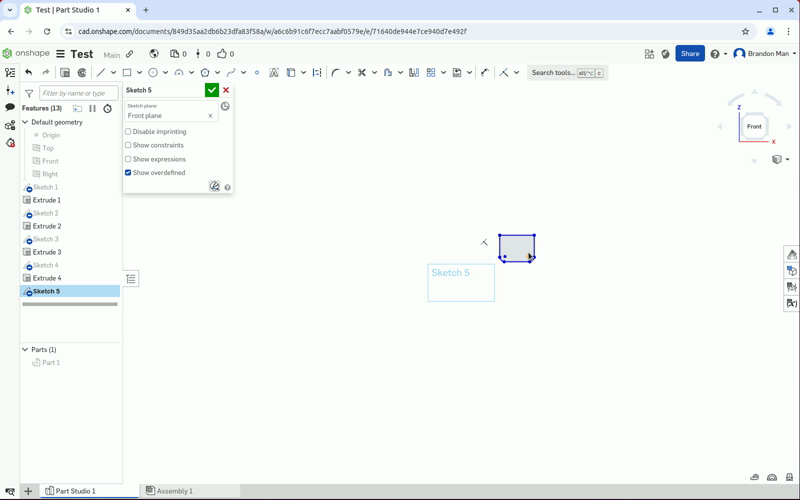
scroll(6)
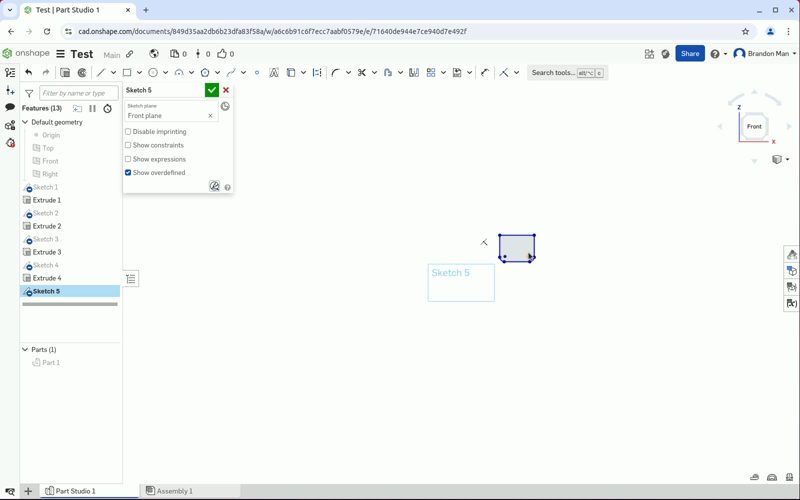
scroll(6)
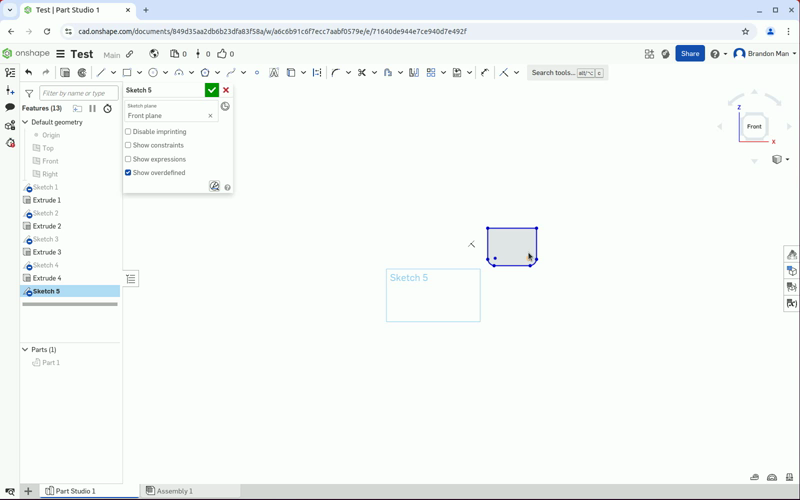
scroll(6)
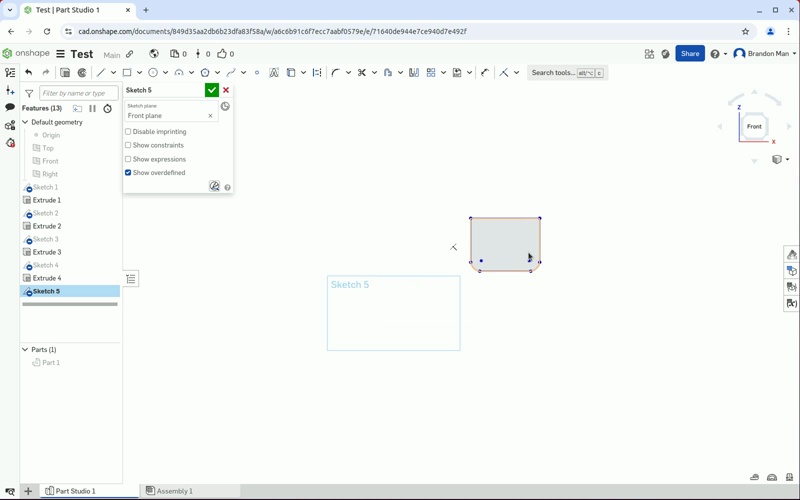
scroll(6)
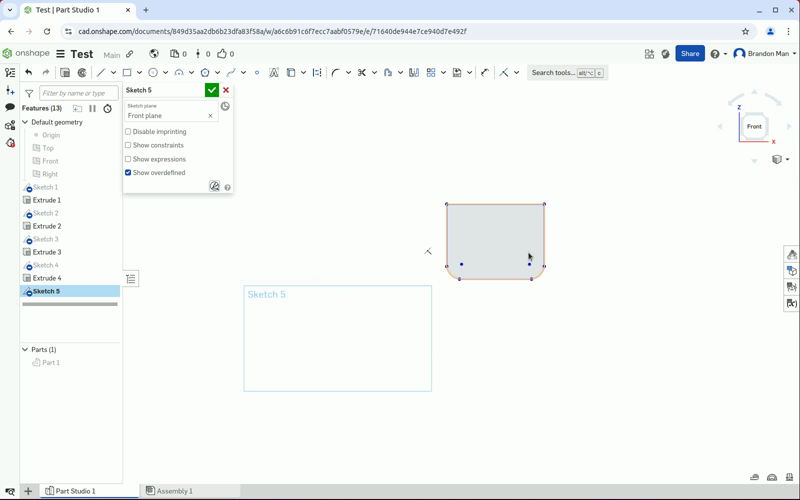
scroll(6)
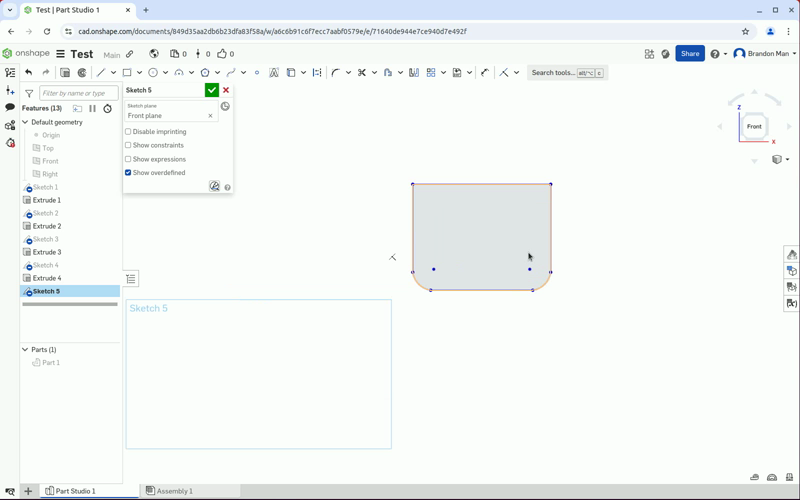
scroll(6)
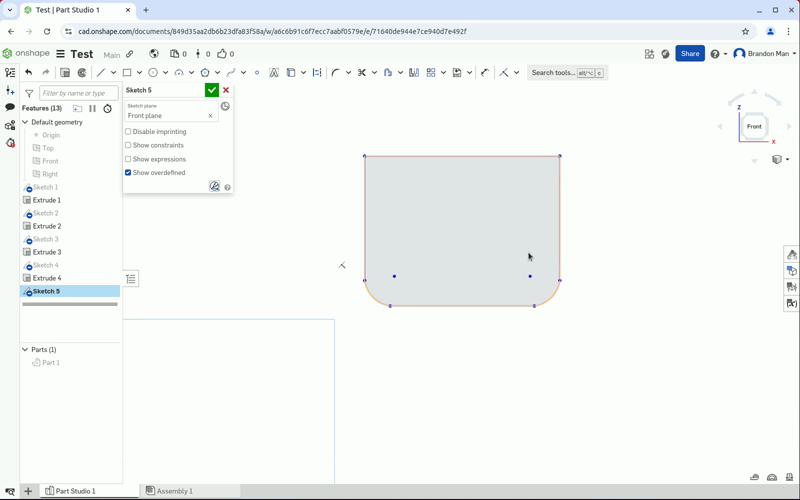
scroll(6)
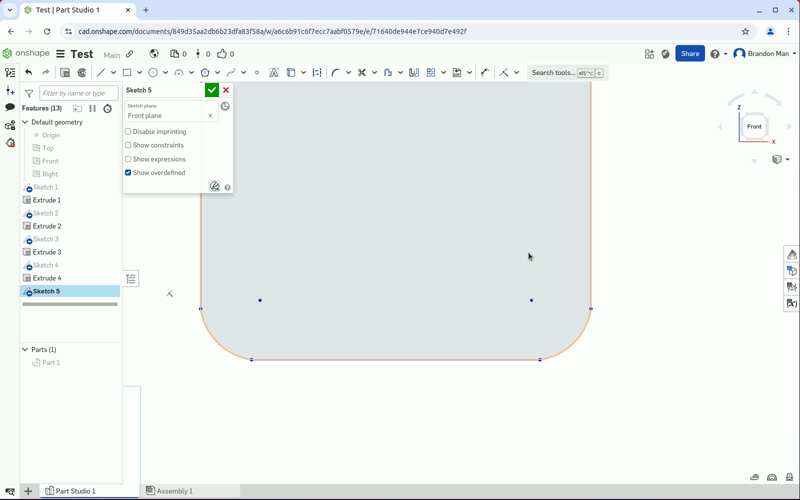
click(528, 252)
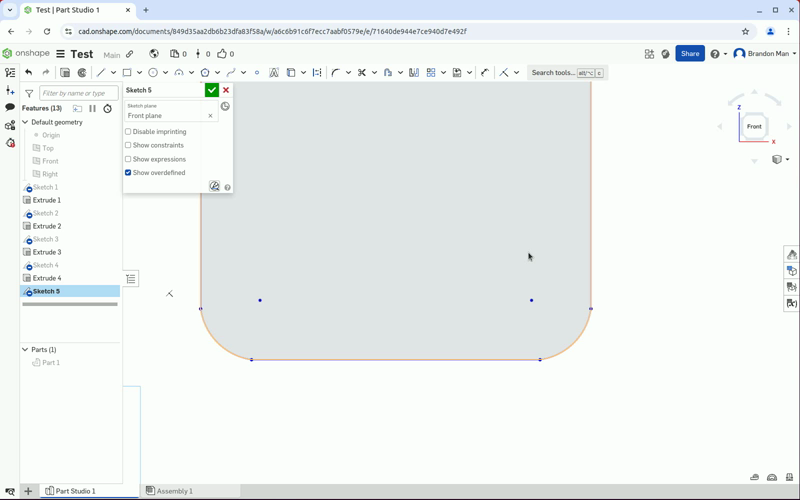
scroll(-6)
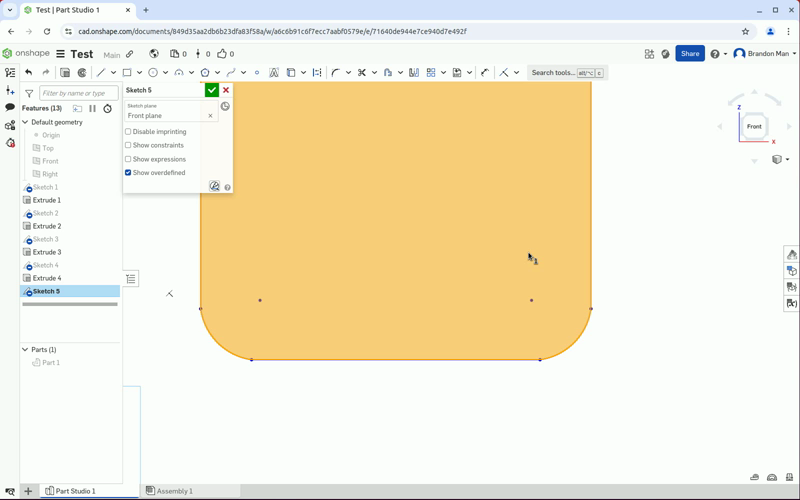
scroll(-6)
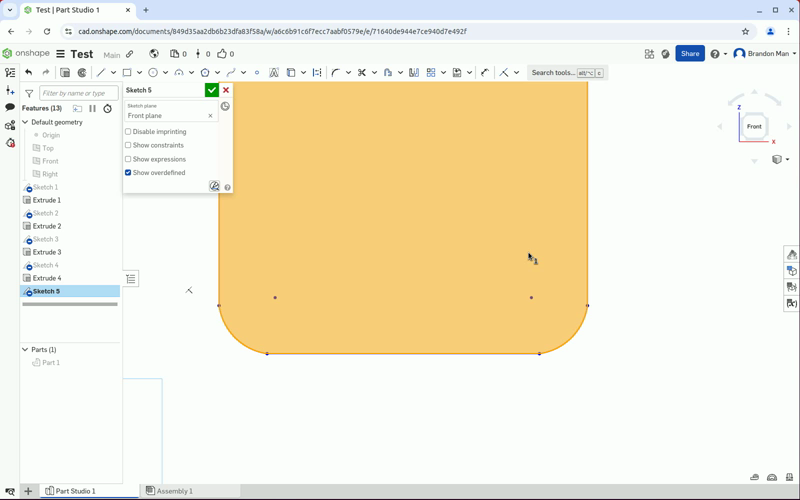
scroll(-6)
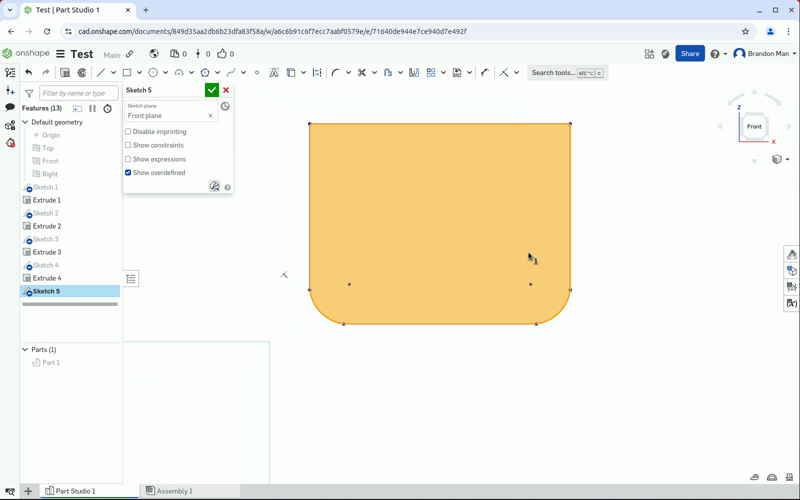
scroll(-6)
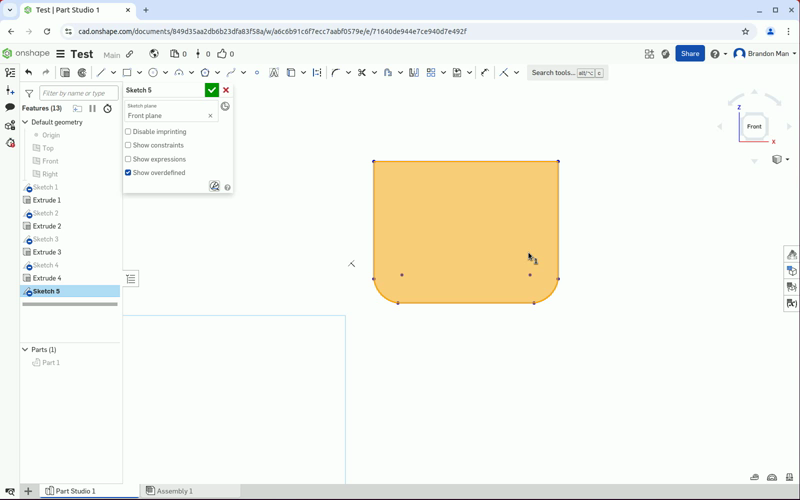
scroll(-6)
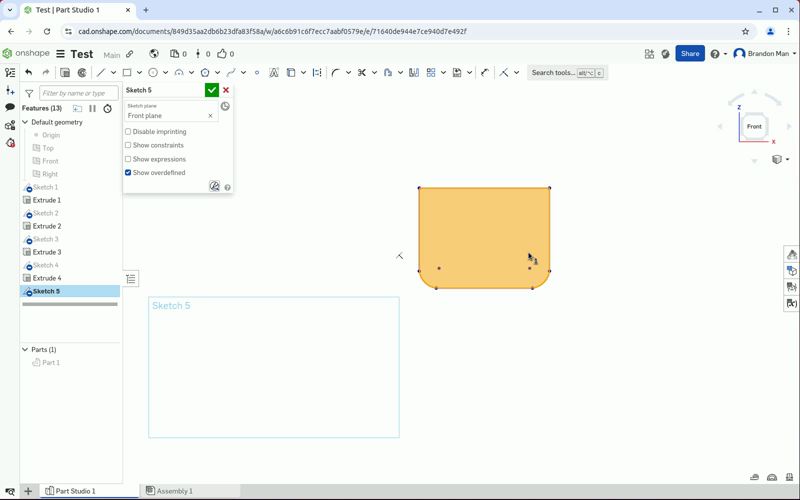
scroll(-6)
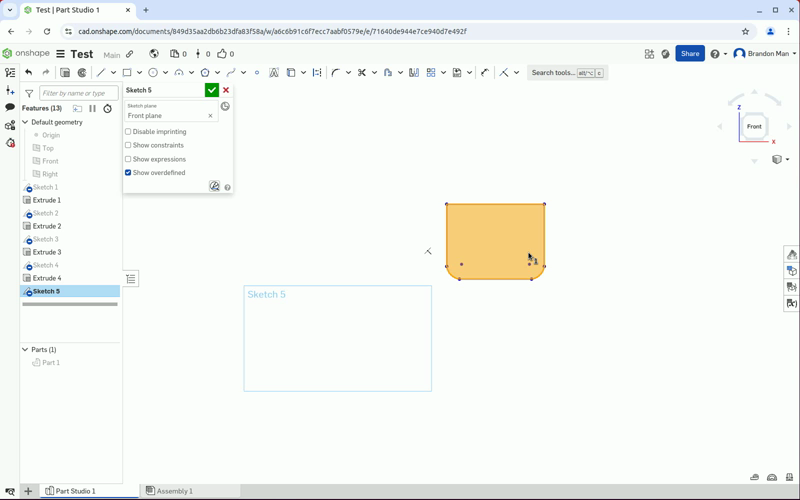
scroll(-6)
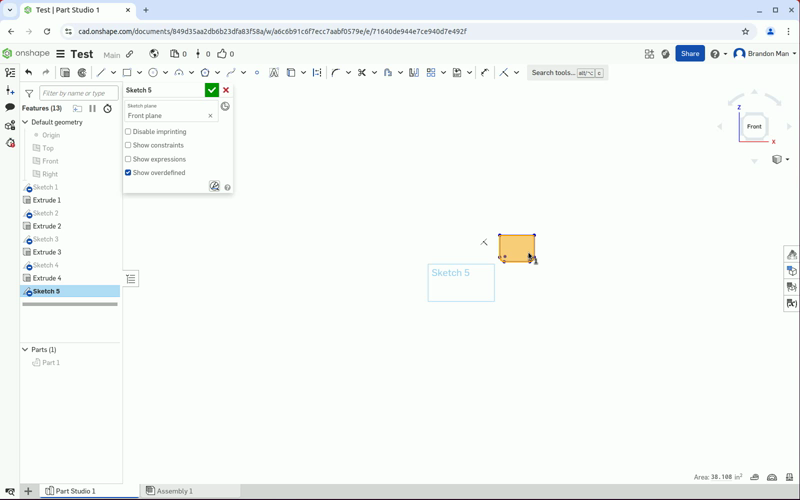
mouse_move(73, 352)
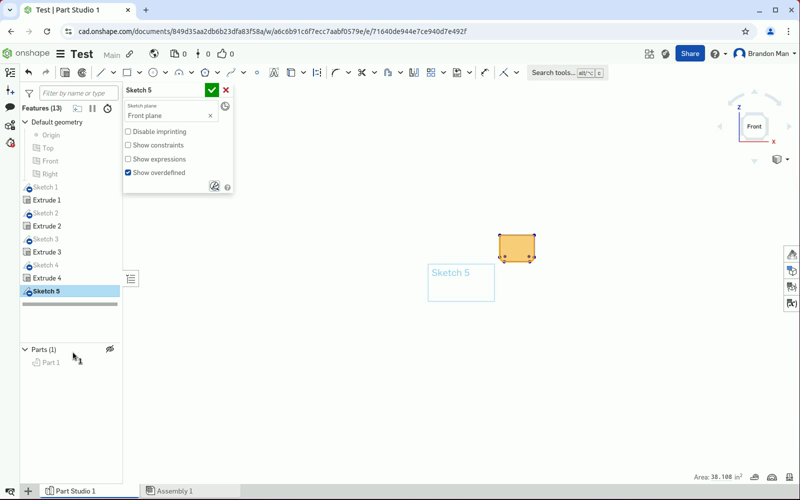
key(shift+y)
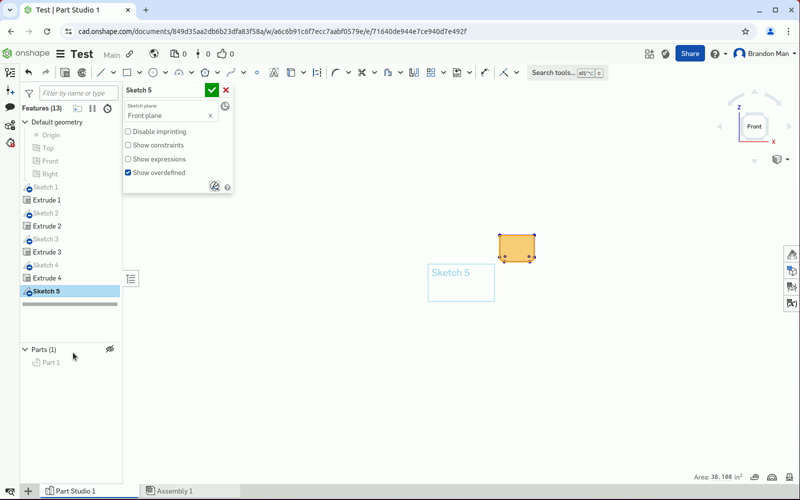
key(shift+e)
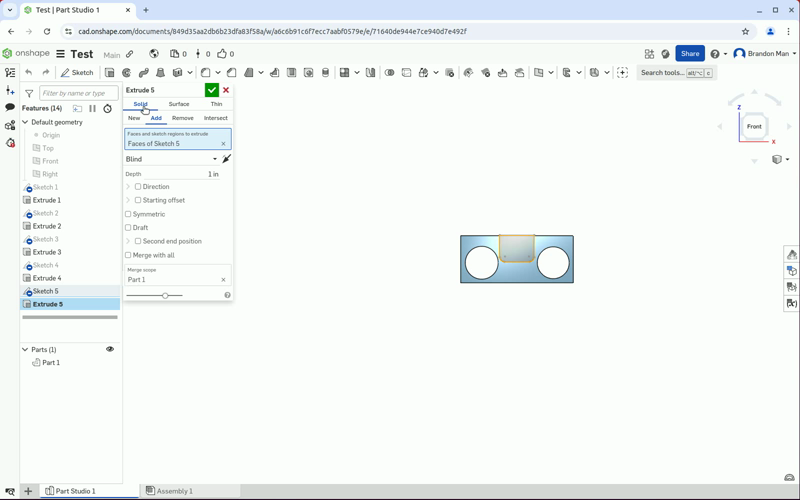
mouse_move(143, 106)
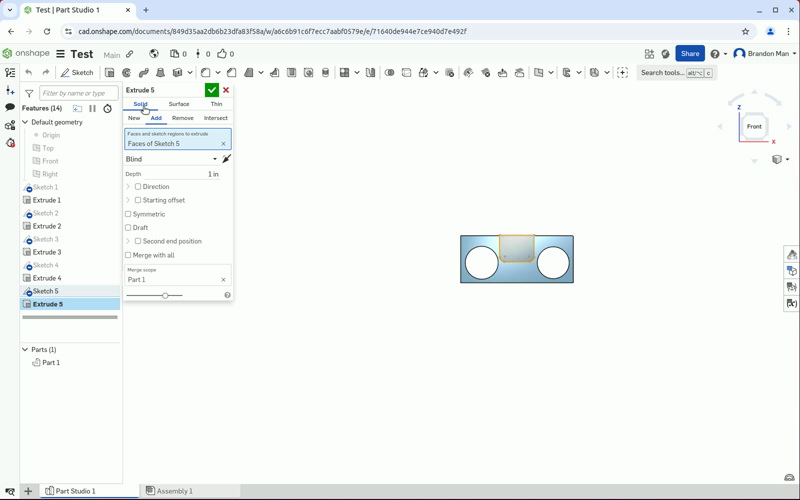
click(143, 106)
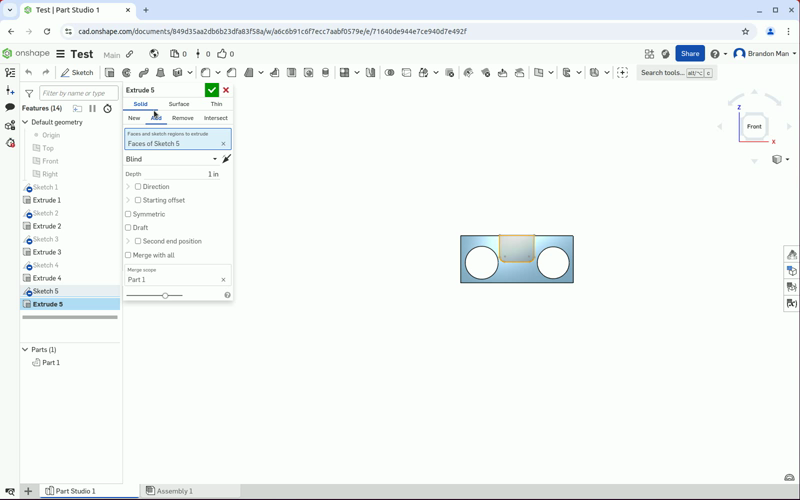
mouse_move(186, 120)
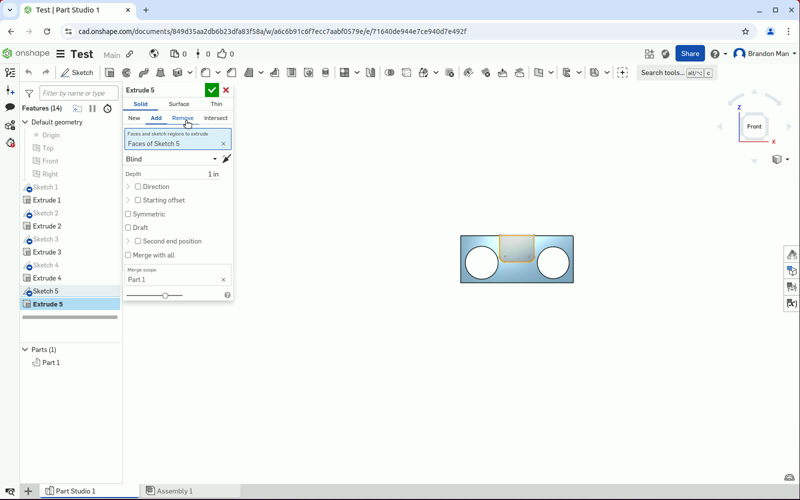
click(186, 120)
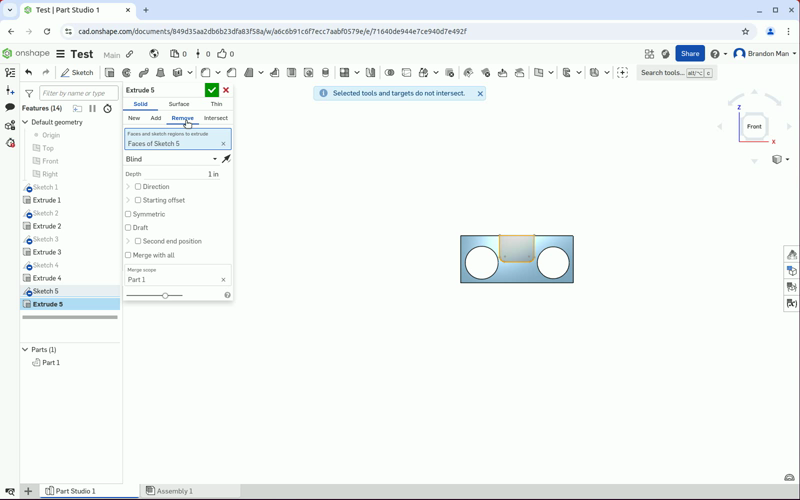
key(tab, 4)
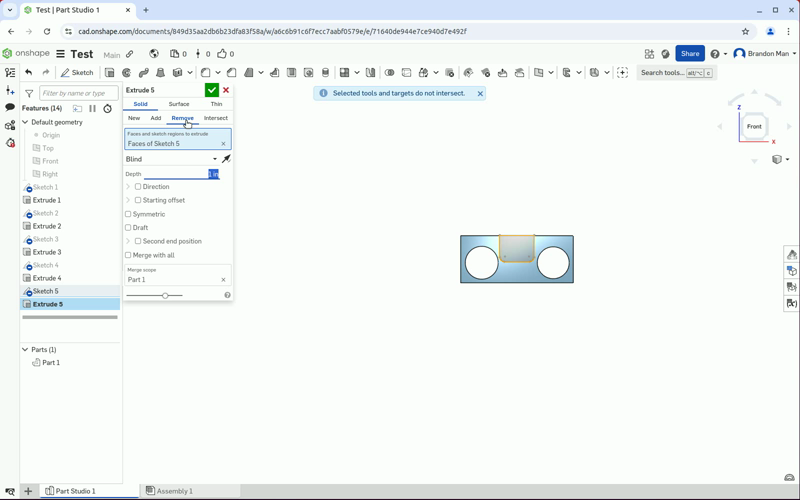
text(-2.166)
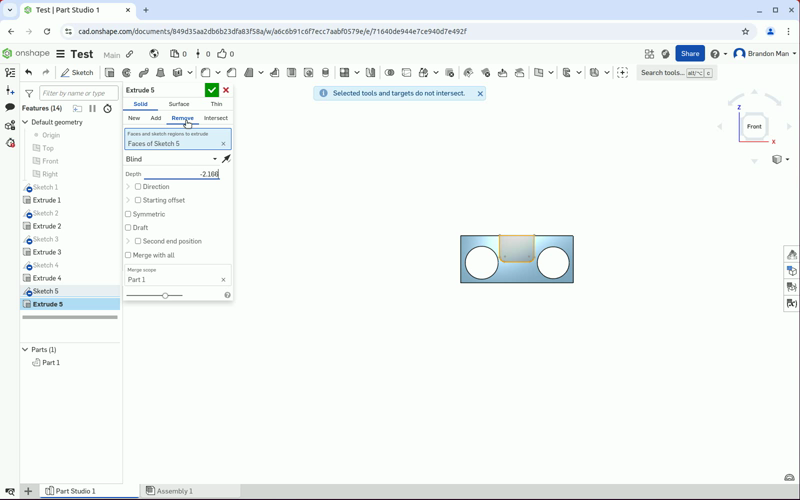
key(tab, 6)
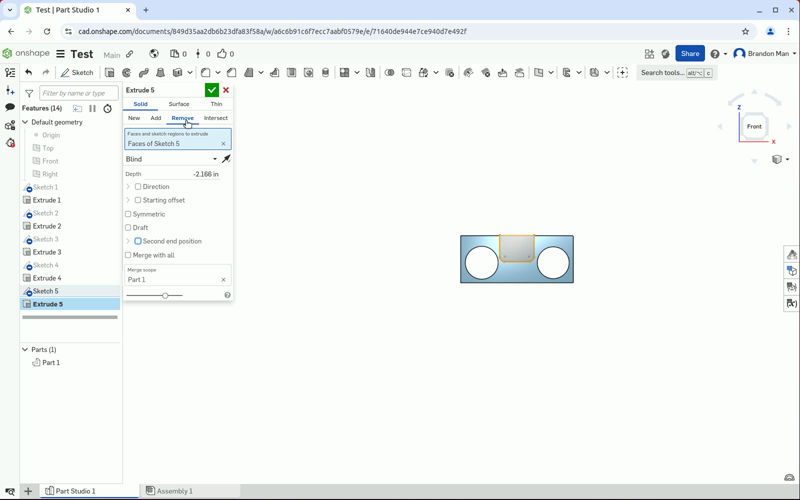
key(space)
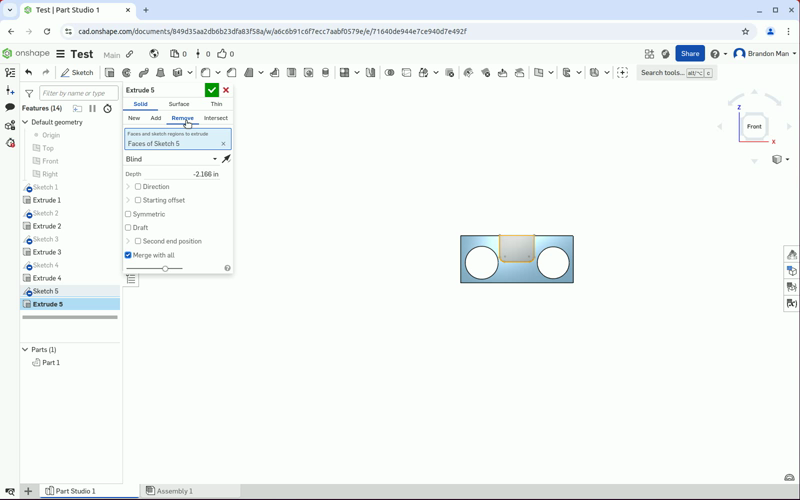
key(enter)
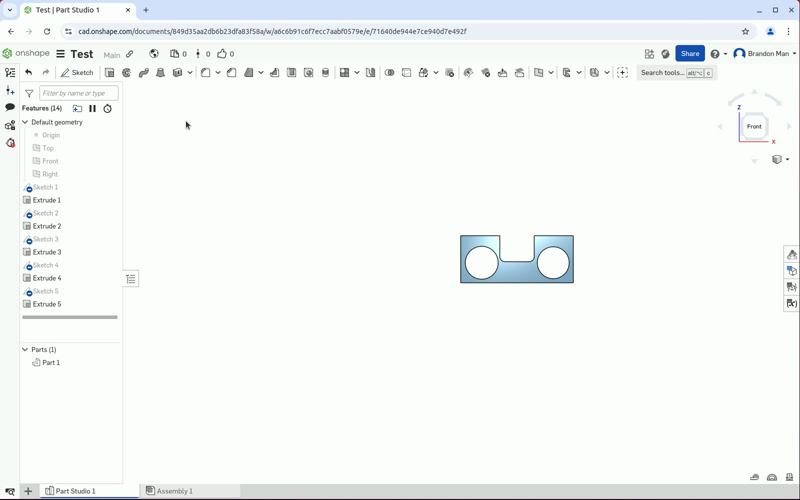
key(shift+h)
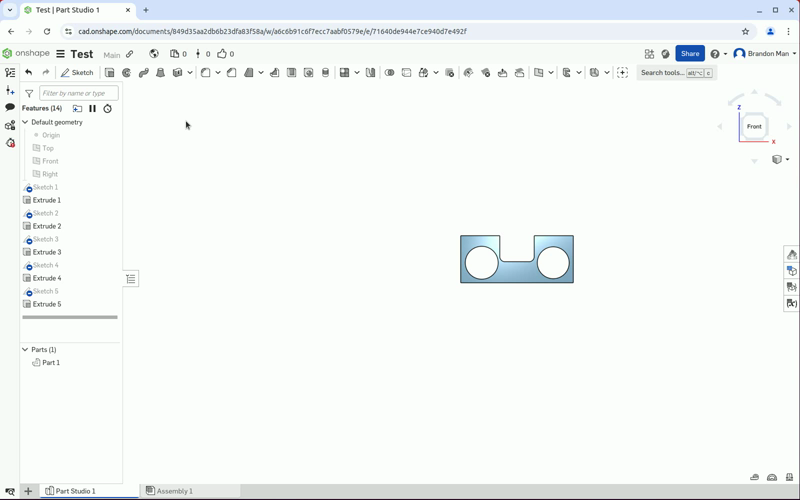
key(shift+h)
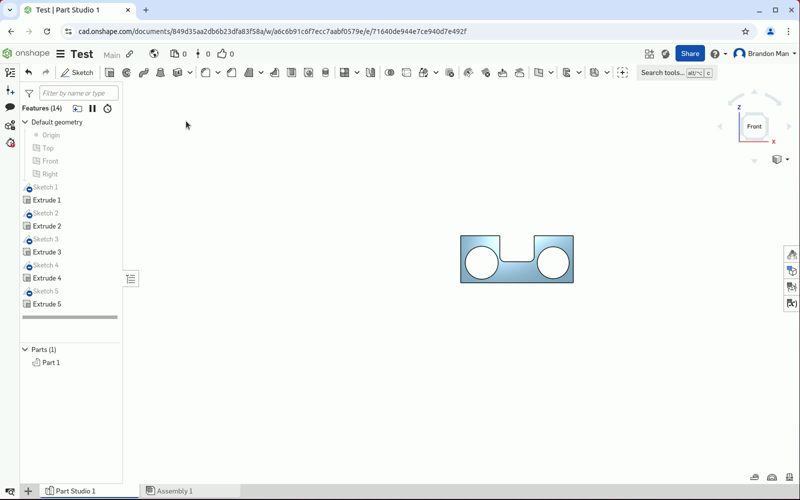
mouse_move(73, 189)
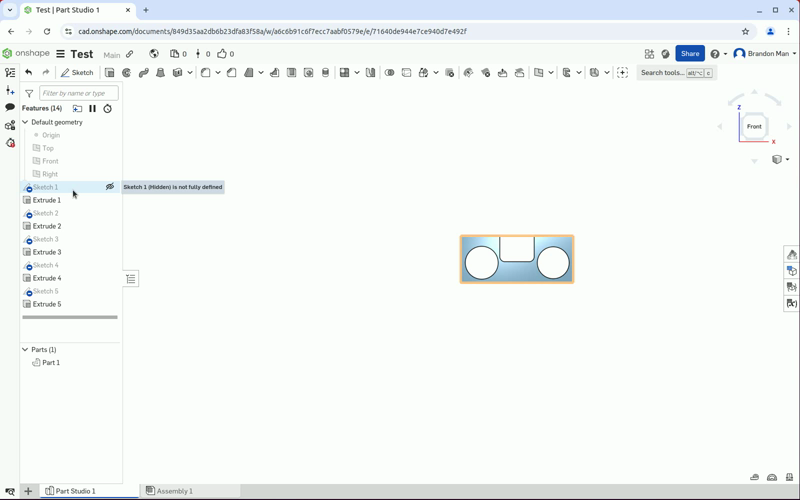
click(73, 189)
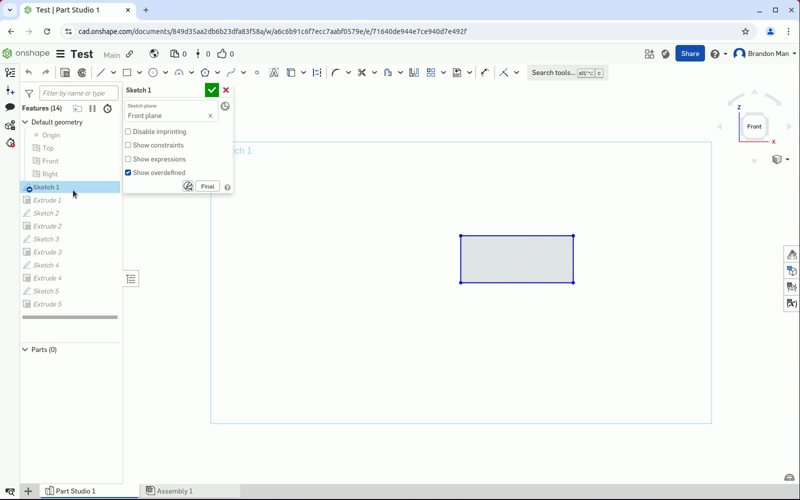
mouse_move(229, 92)
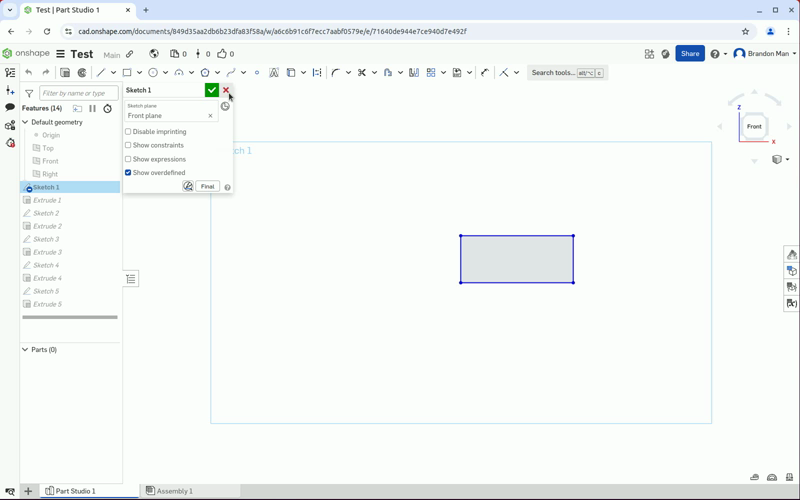
click(229, 92)
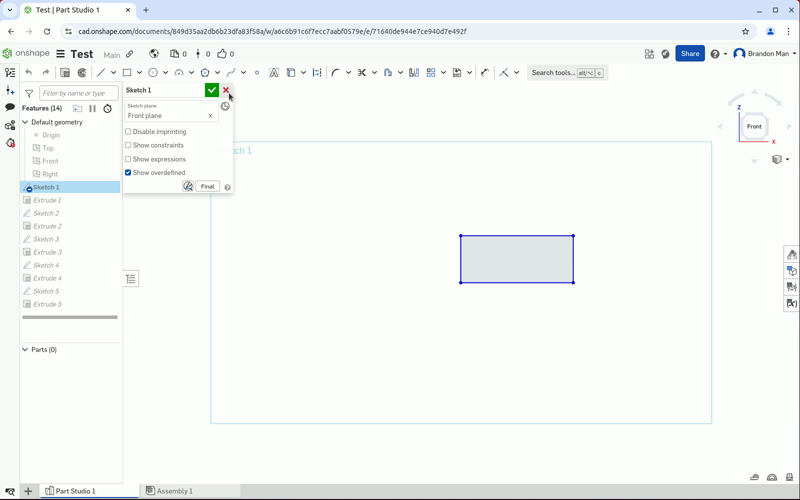
key(shift+s)
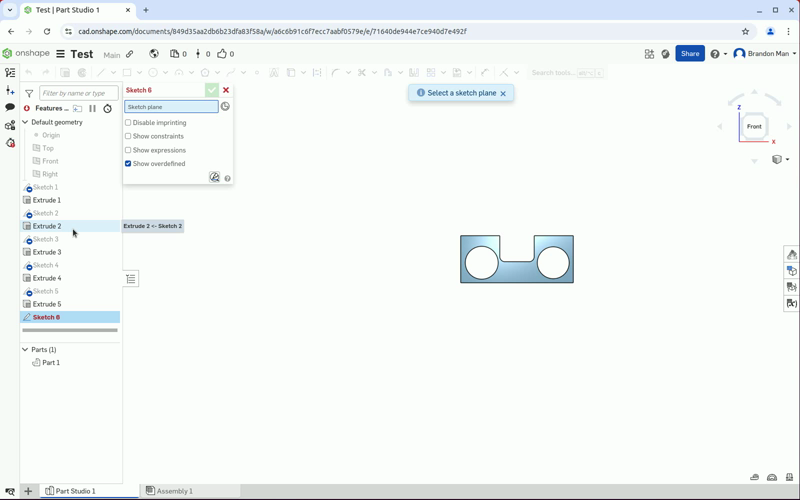
scroll(3)
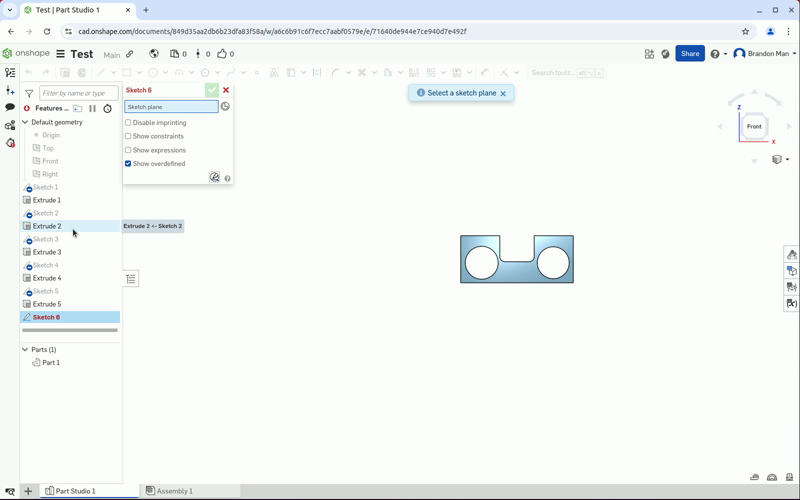
mouse_move(73, 163)
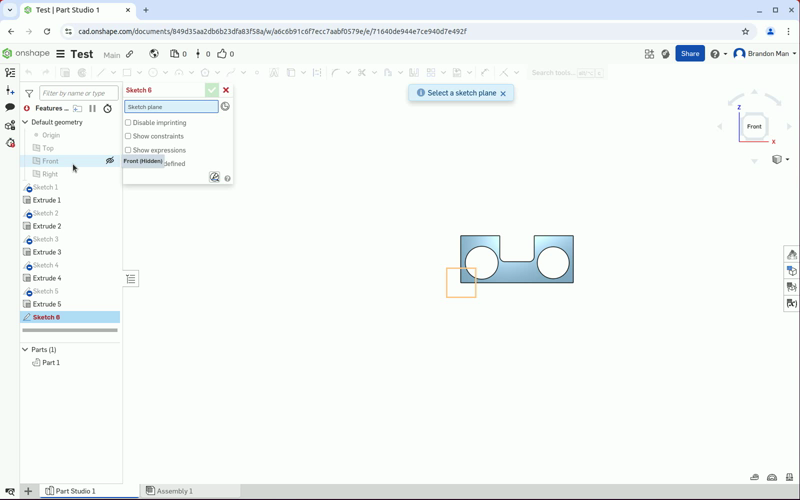
click(73, 163)
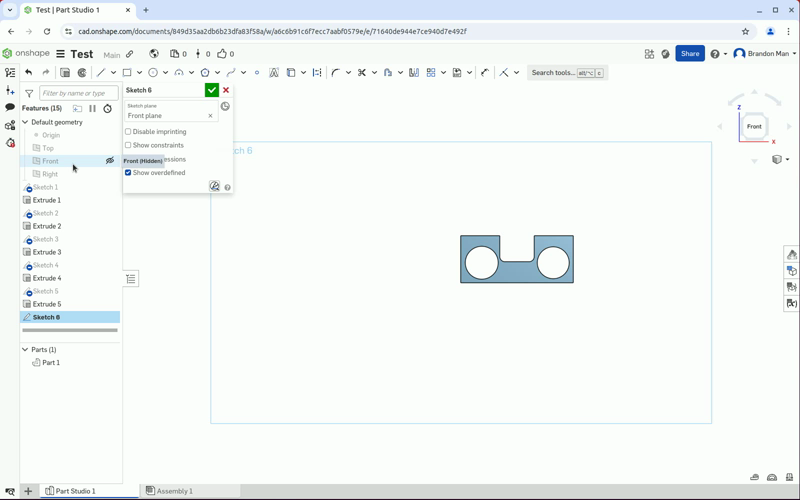
mouse_move(73, 352)
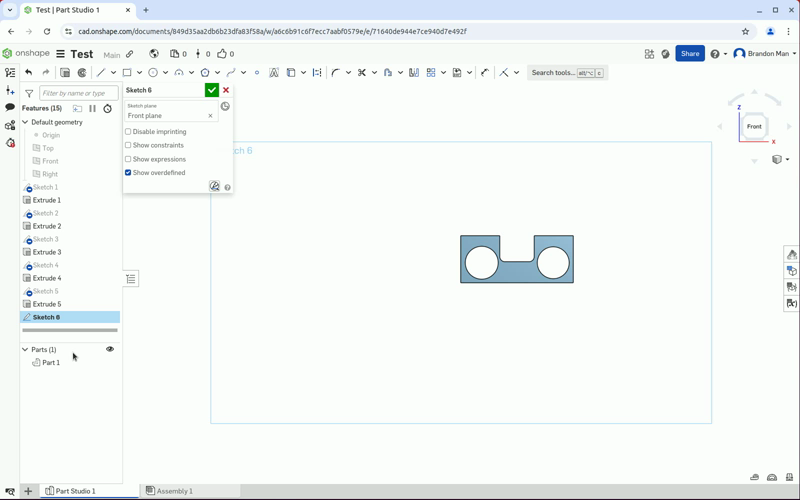
key(y)
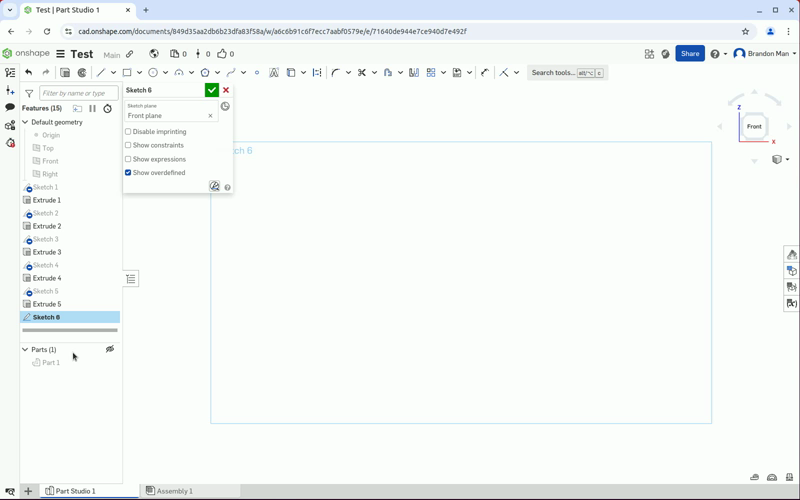
key(a)
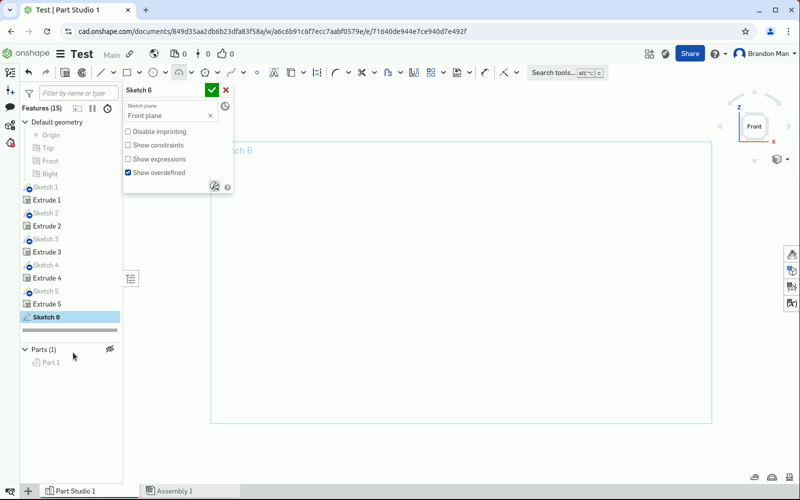
key_down(shift)
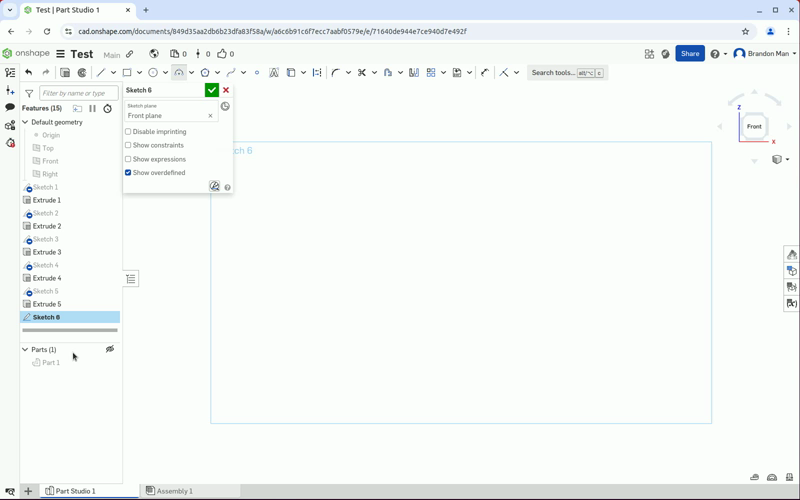
mouse_move(499, 257)
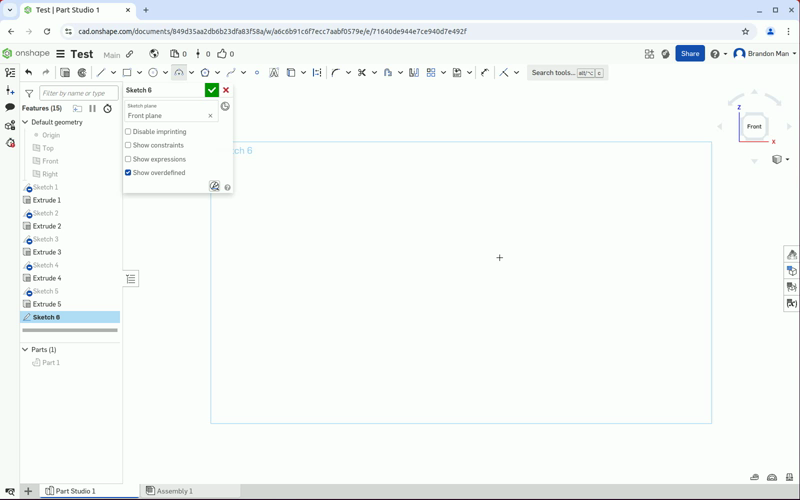
click(499, 257)
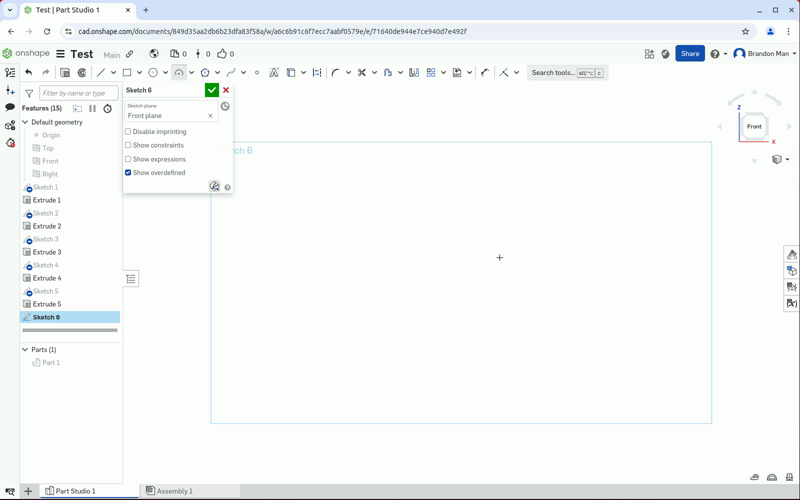
key_up(shift)
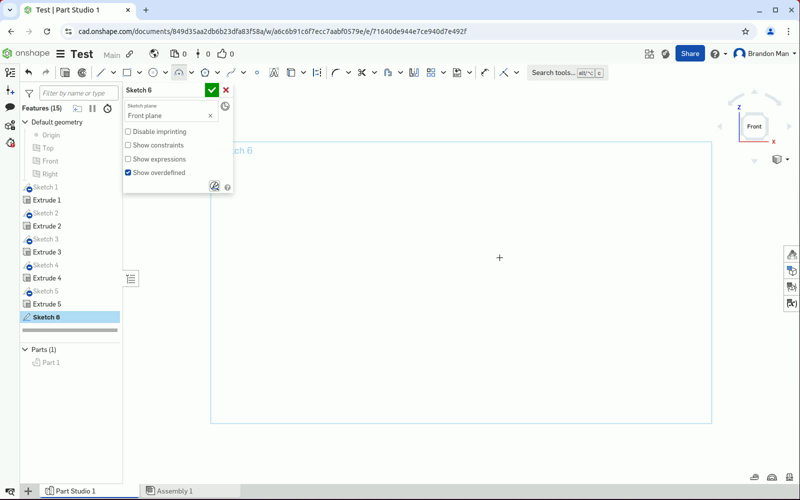
key_down(shift)
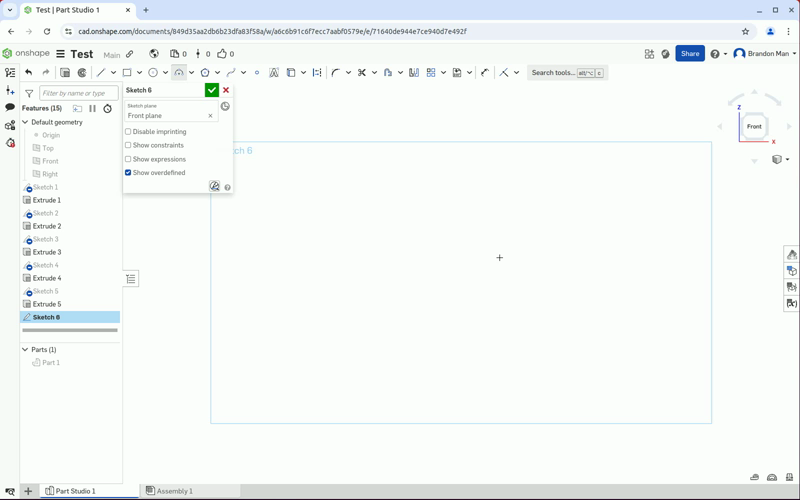
mouse_move(504, 261)
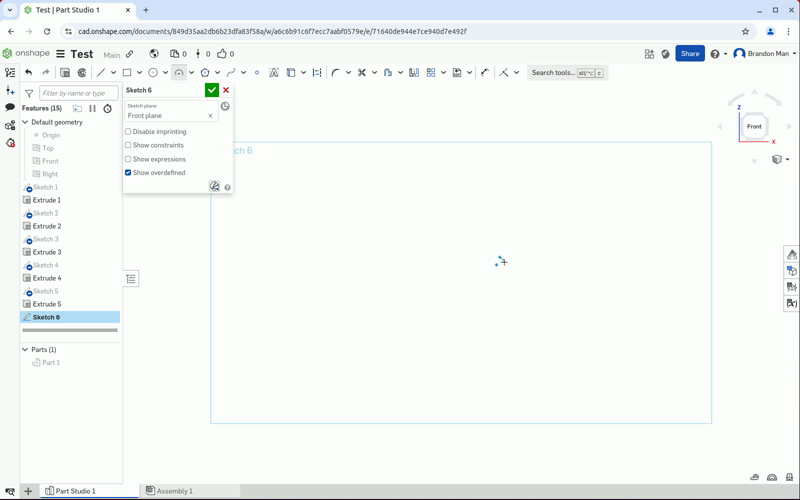
scroll(6)
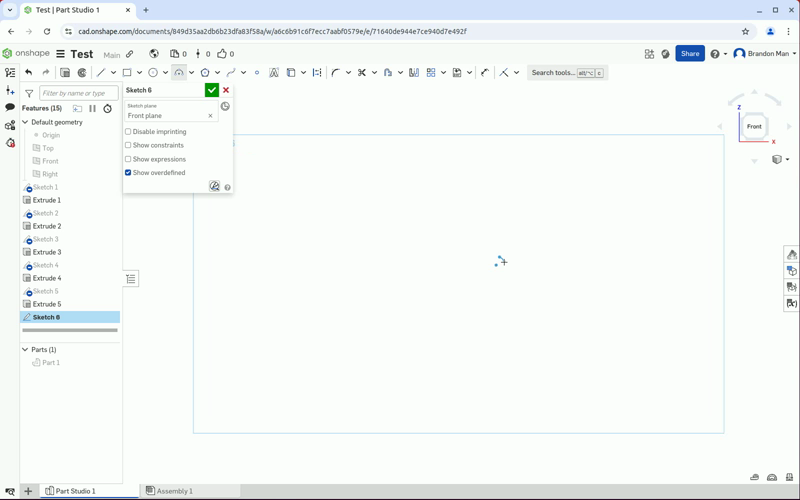
scroll(6)
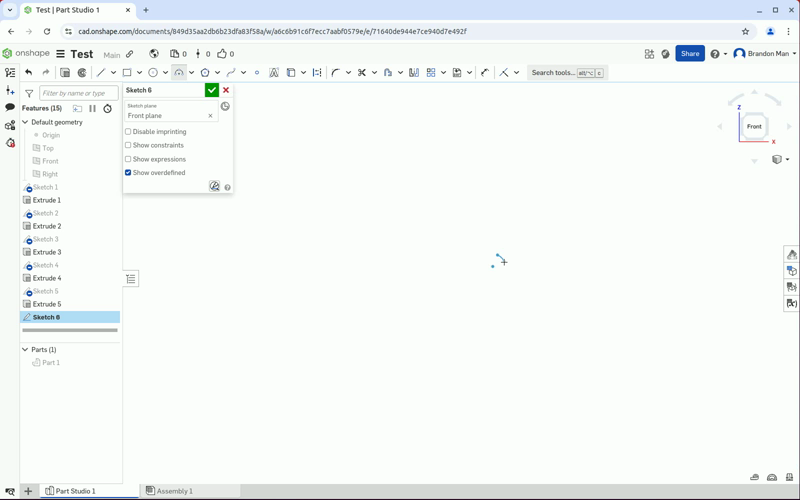
scroll(6)
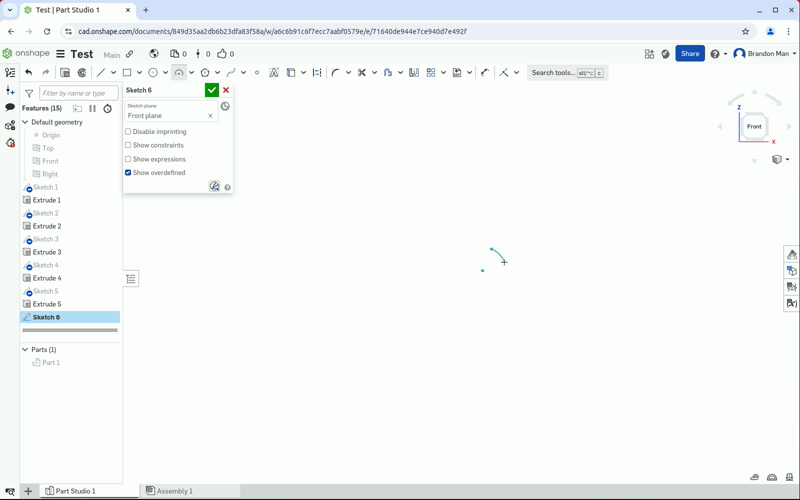
scroll(6)
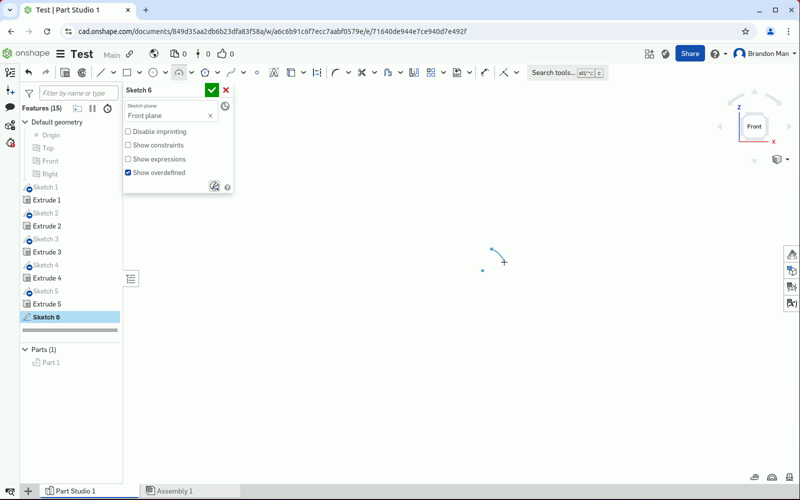
scroll(6)
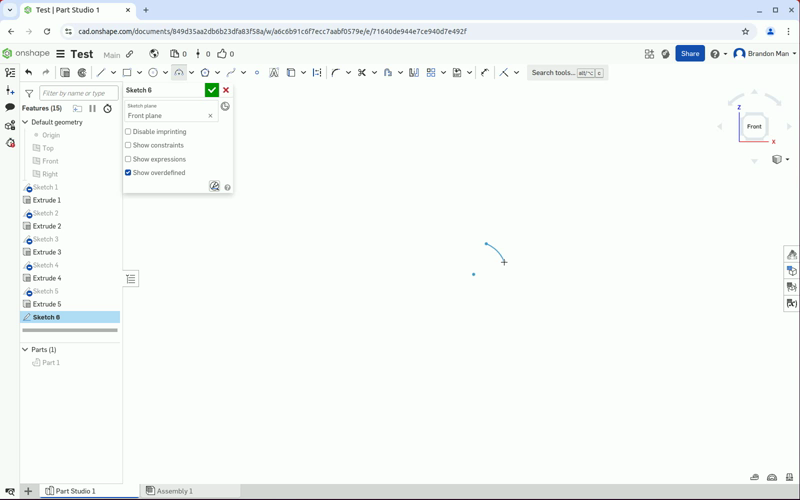
scroll(6)
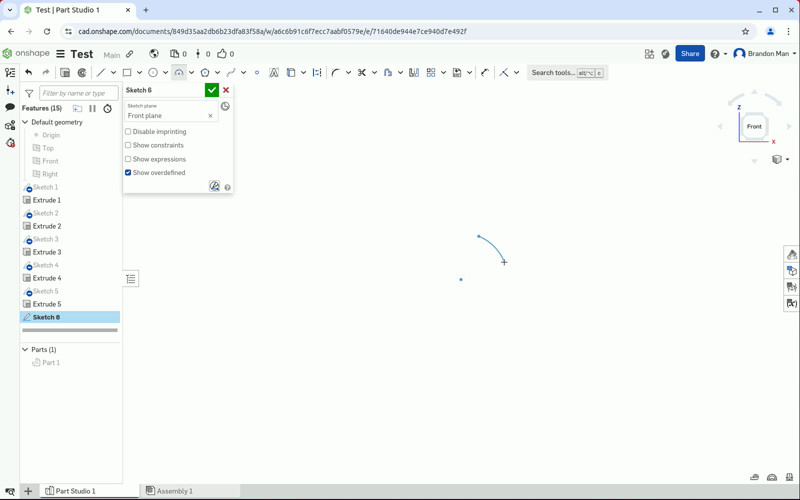
scroll(6)
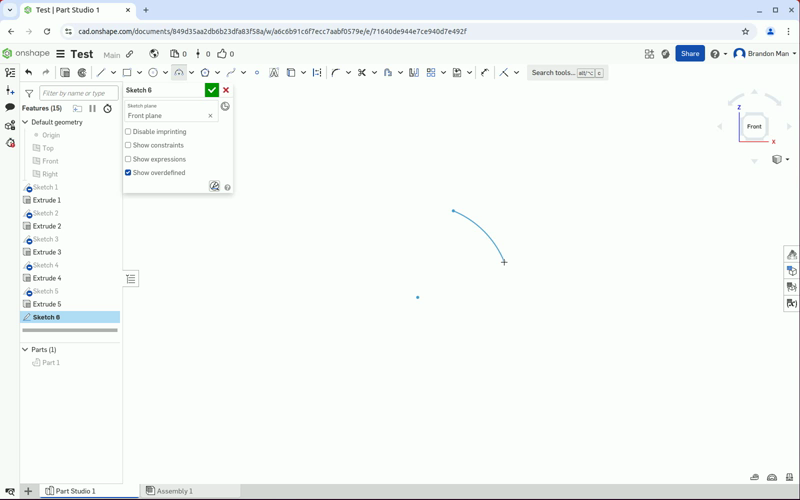
click(504, 261)
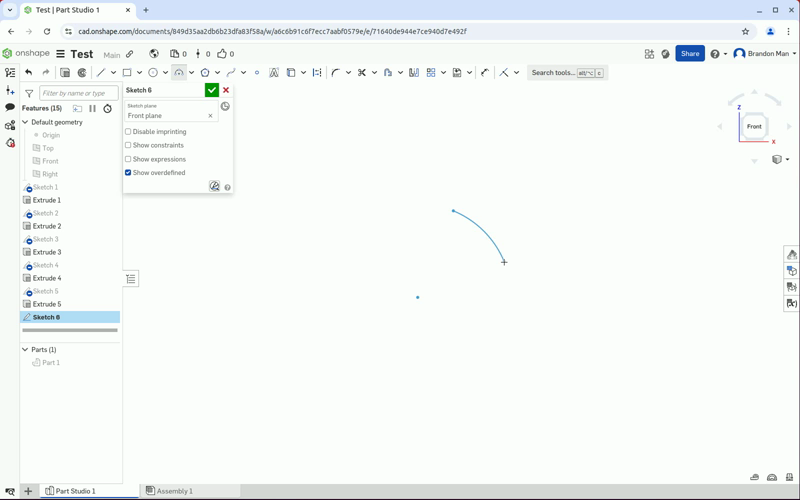
scroll(-6)
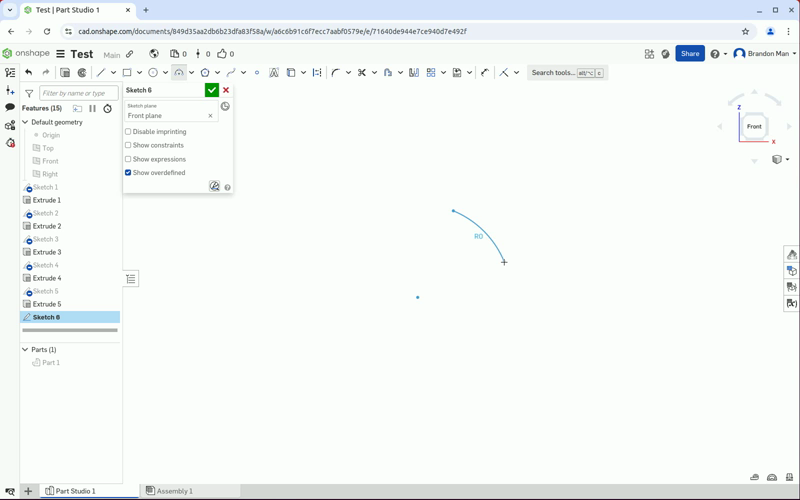
scroll(-6)
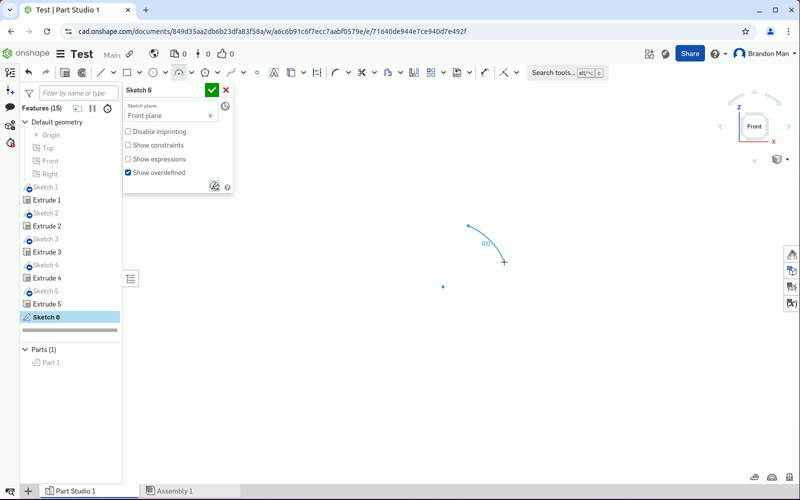
scroll(-6)
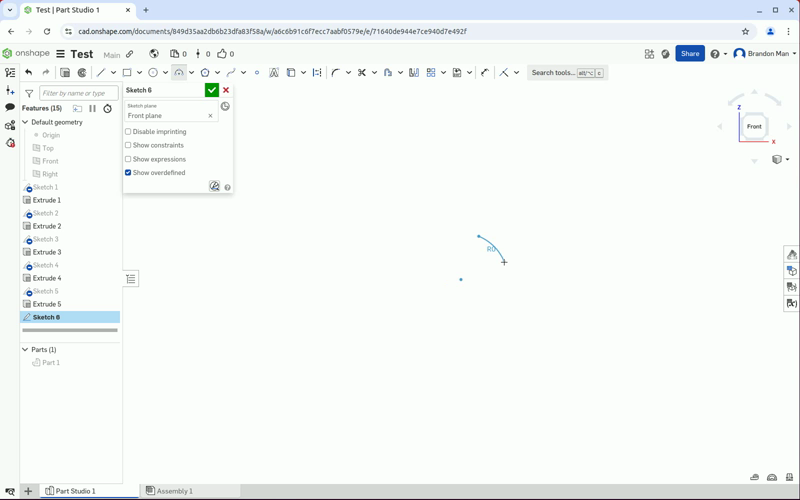
scroll(-6)
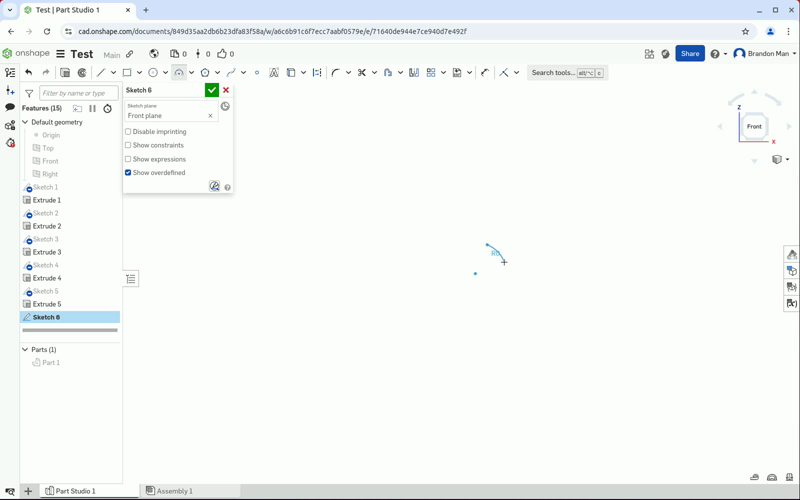
scroll(-6)
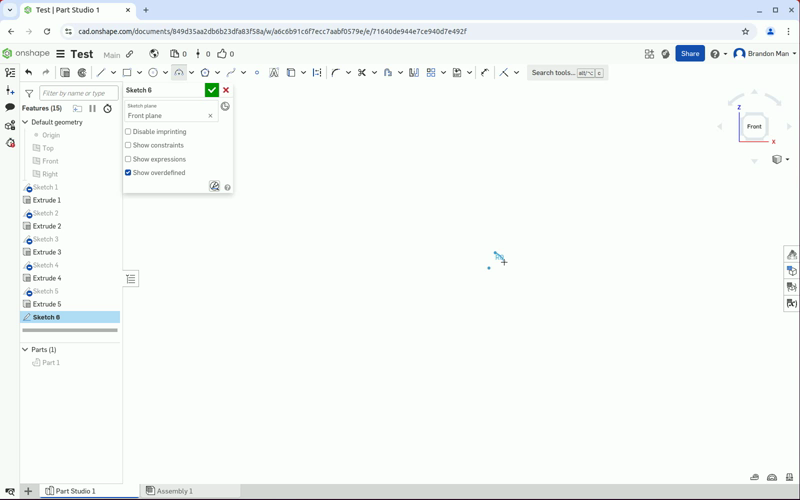
scroll(-6)
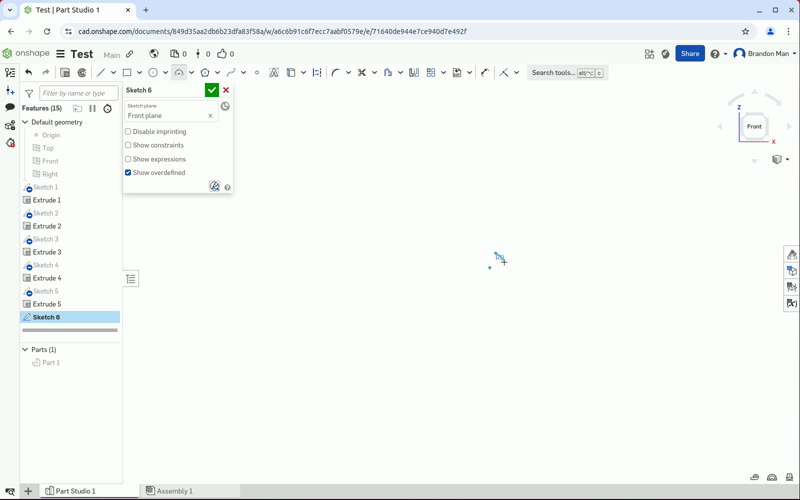
scroll(-6)
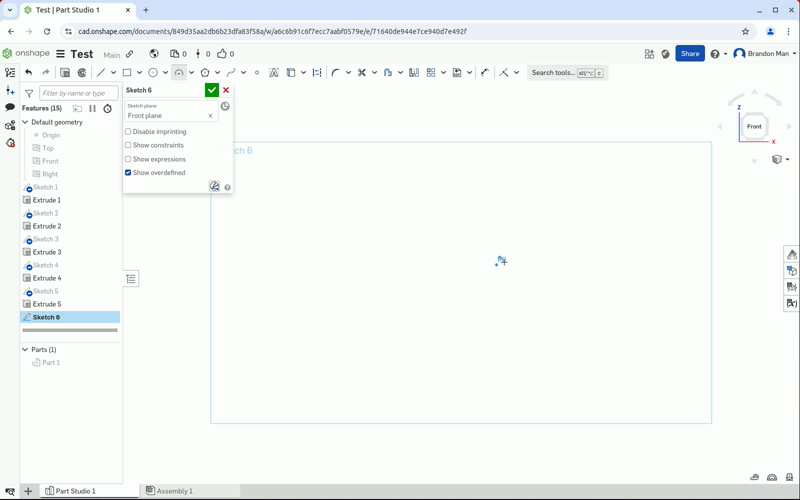
mouse_move(501, 260)
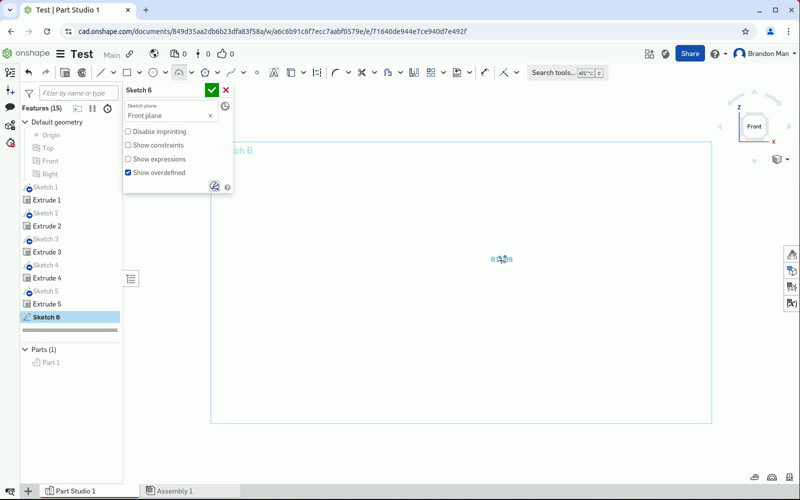
scroll(6)
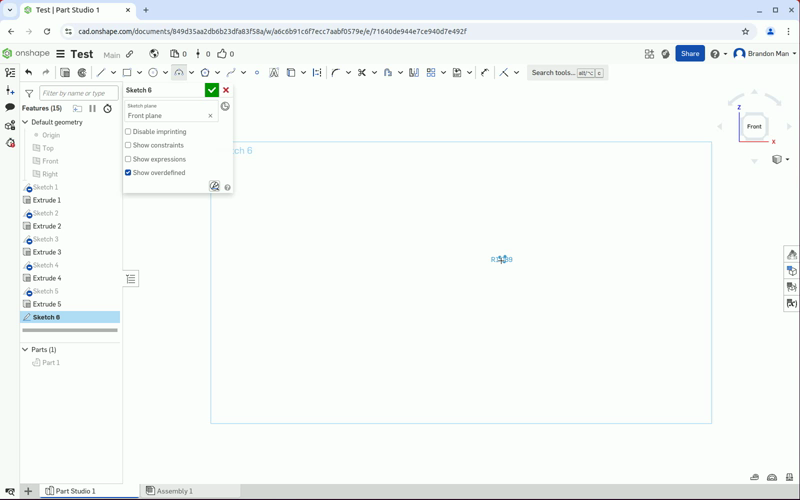
scroll(6)
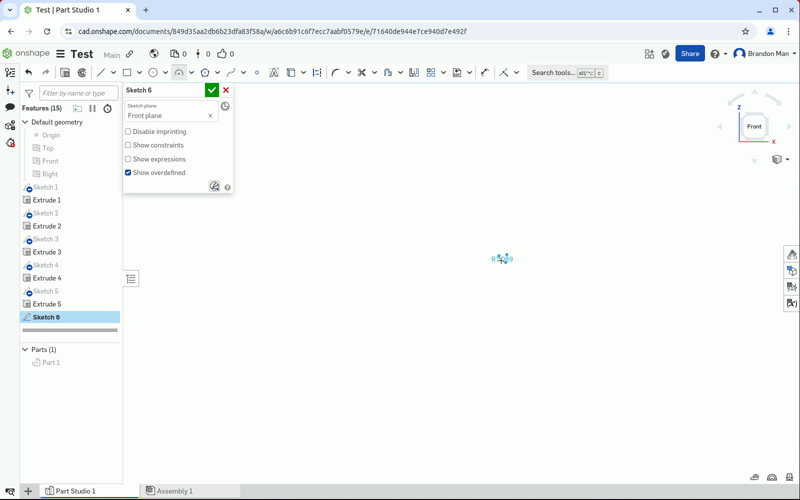
scroll(6)
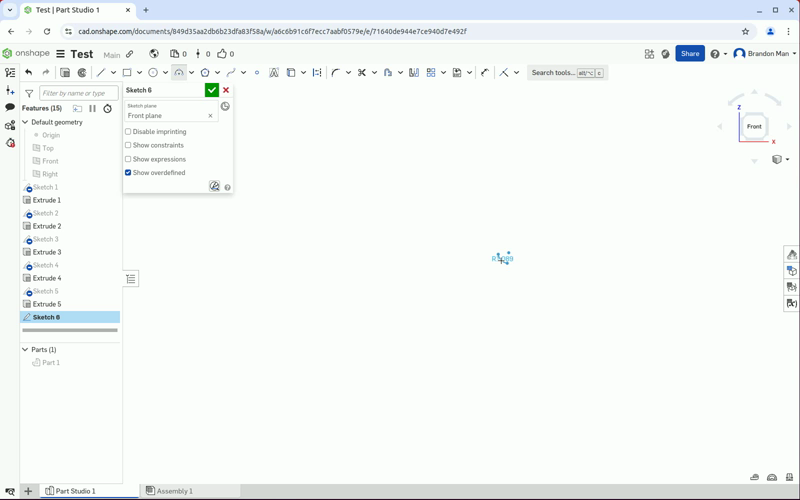
scroll(6)
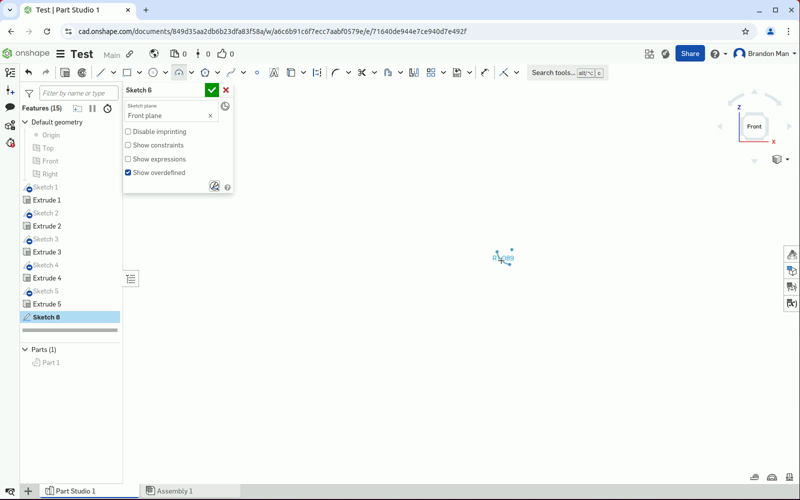
scroll(6)
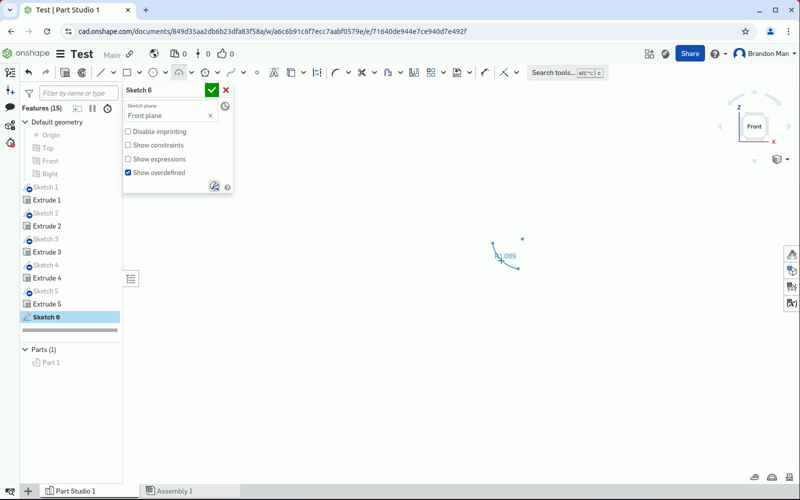
scroll(6)
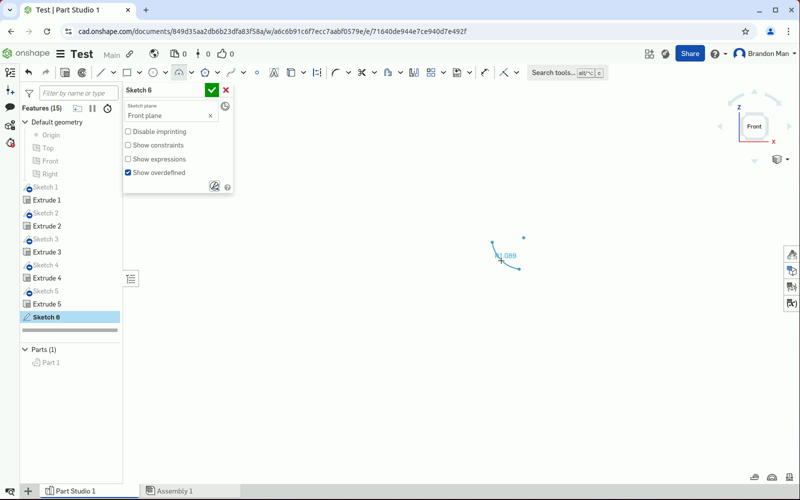
scroll(6)
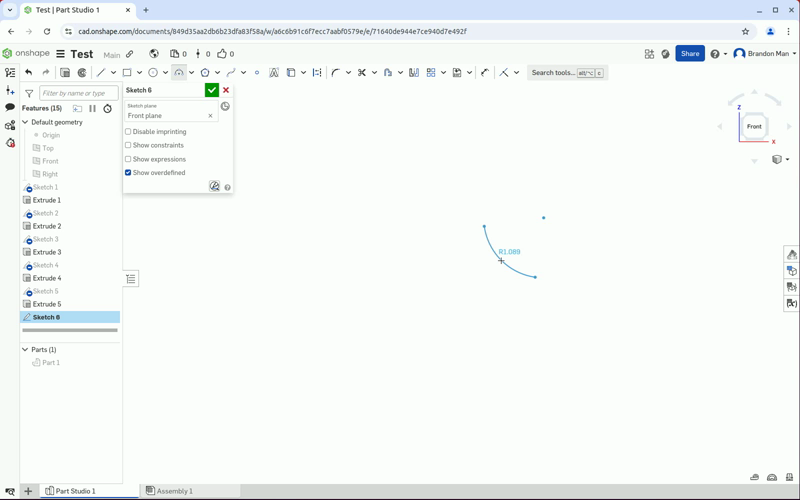
click(501, 260)
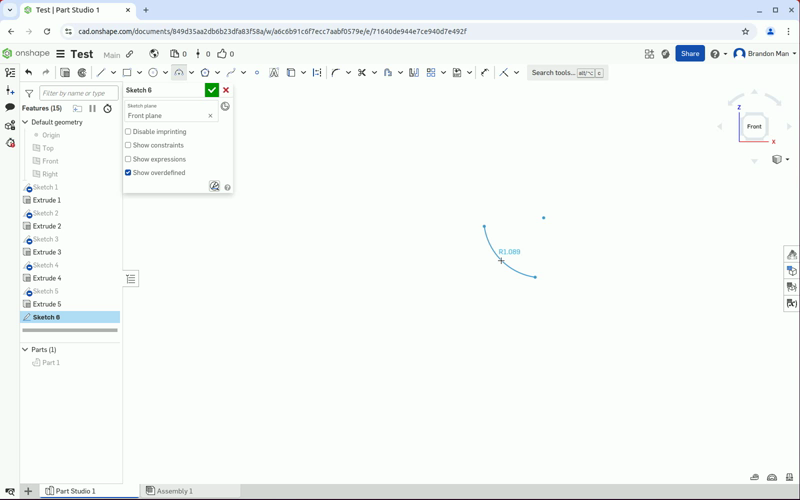
scroll(-6)
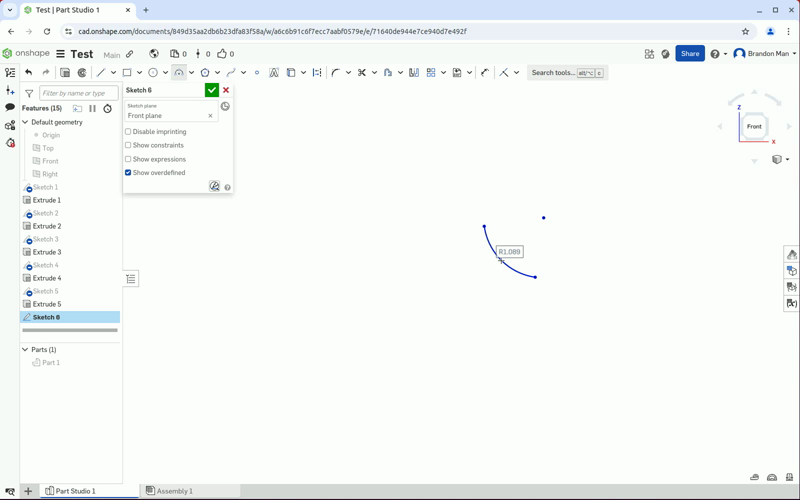
scroll(-6)
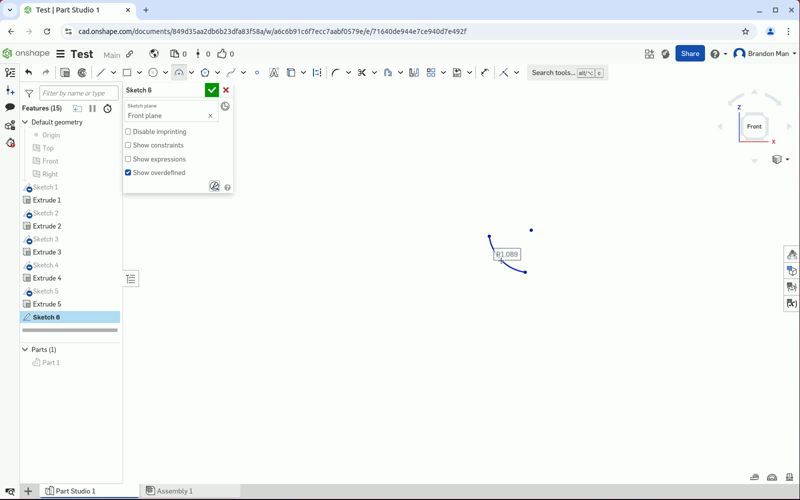
scroll(-6)
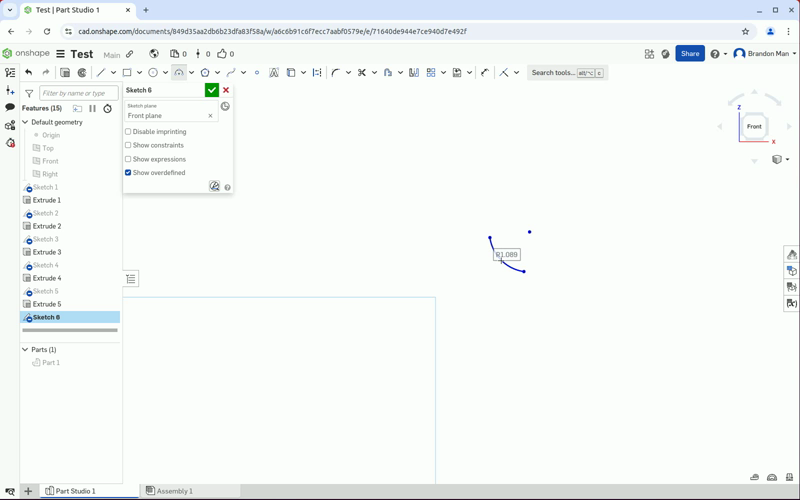
scroll(-6)
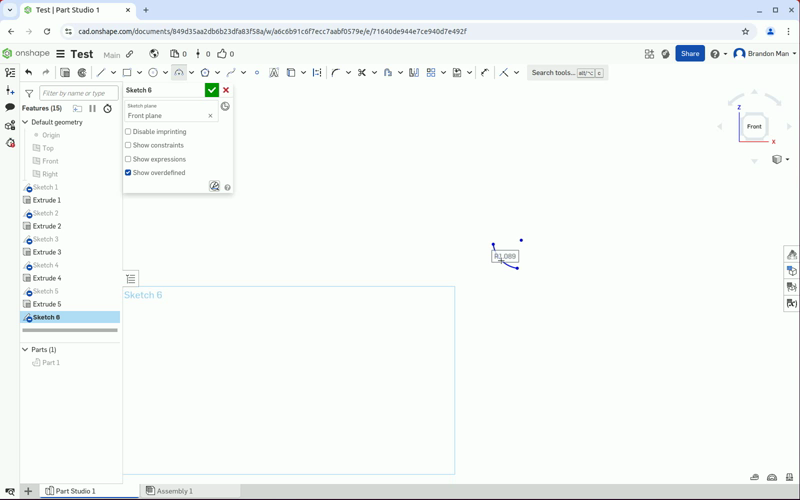
scroll(-6)
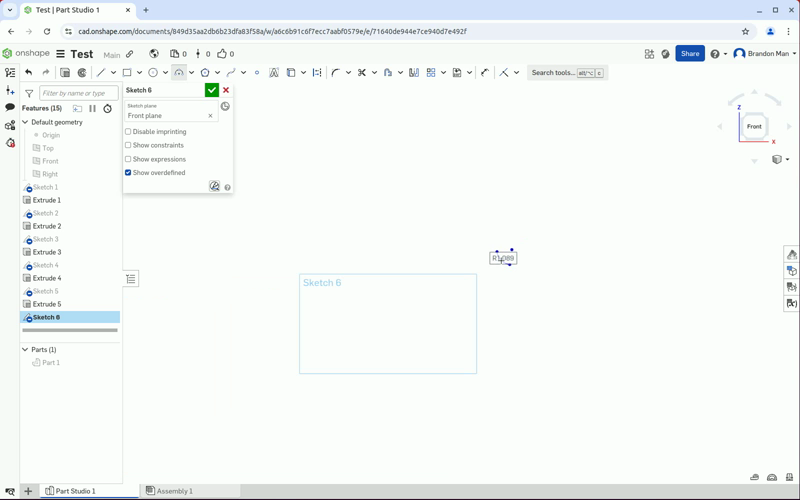
scroll(-6)
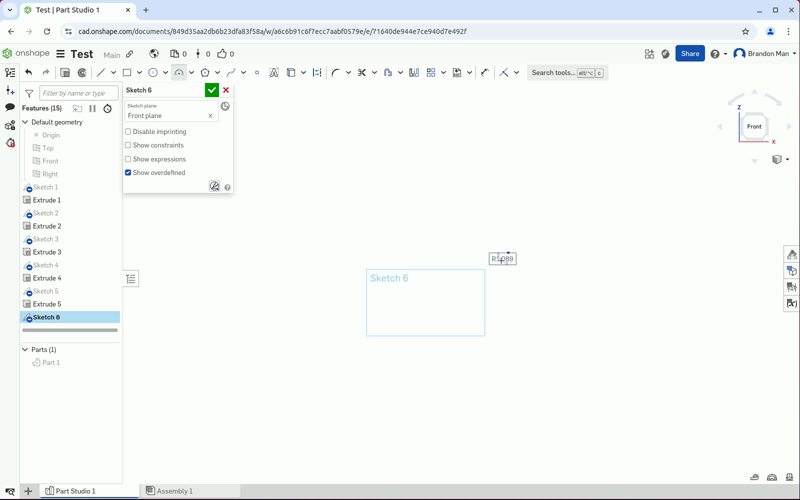
scroll(-6)
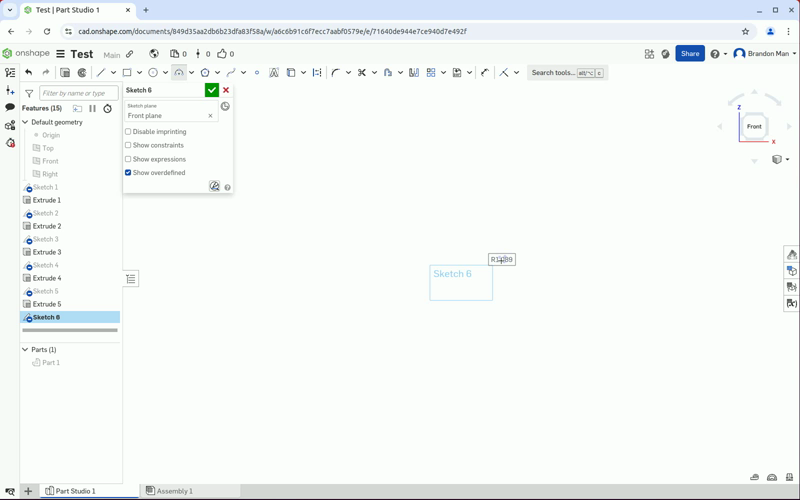
key_up(shift)
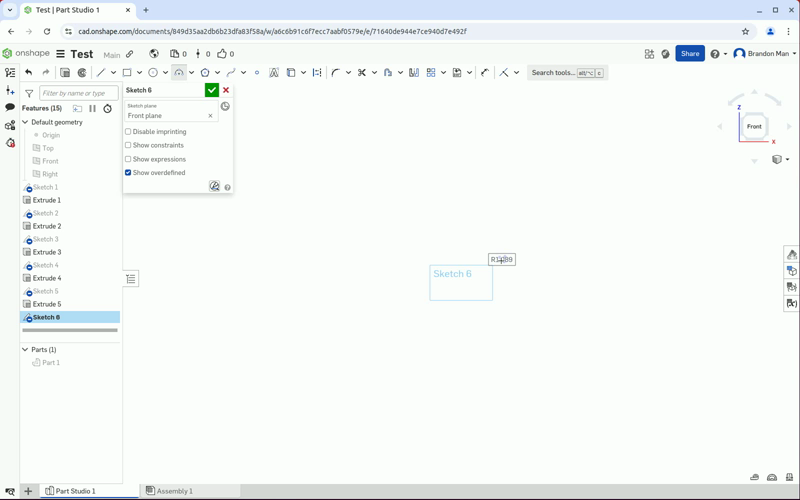
key(esc)
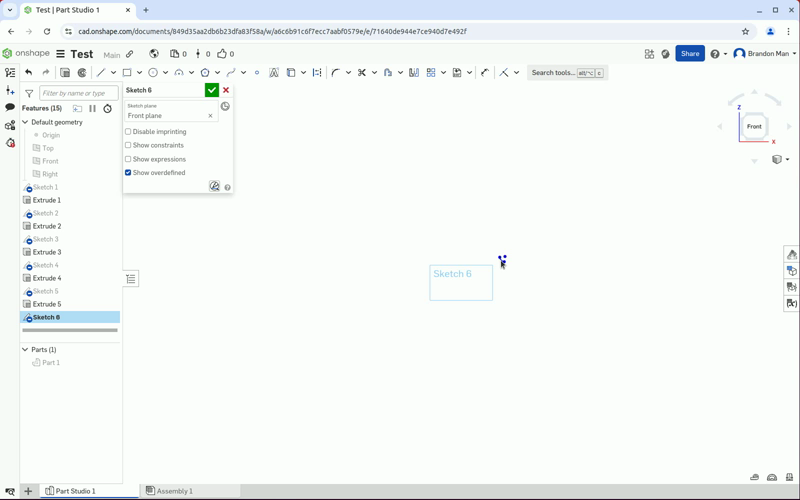
key(l)
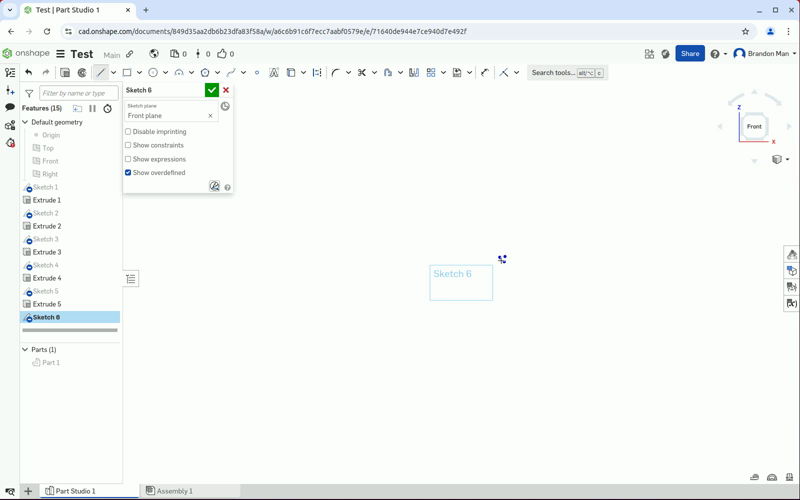
mouse_move(504, 261)
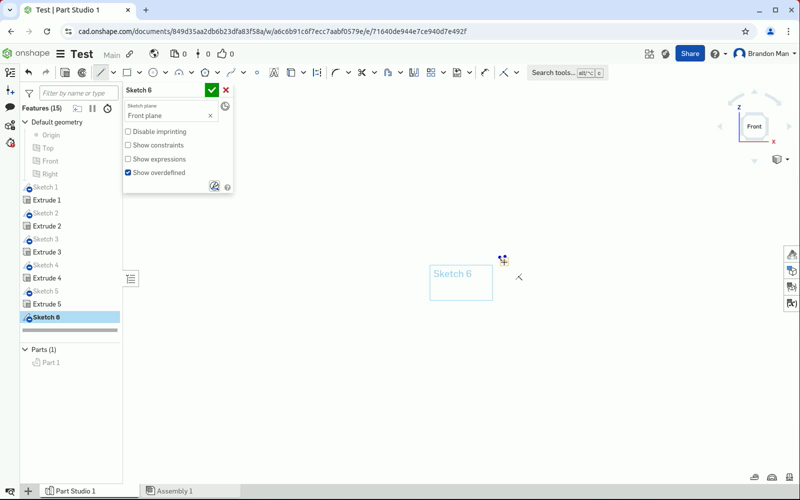
scroll(6)
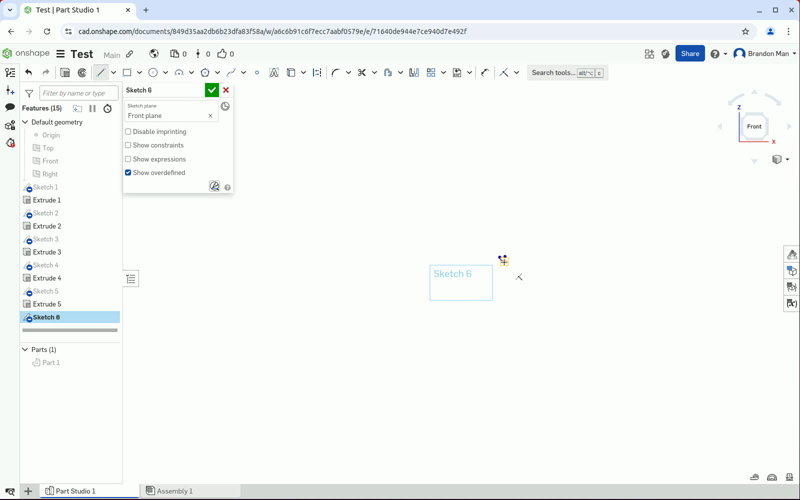
scroll(6)
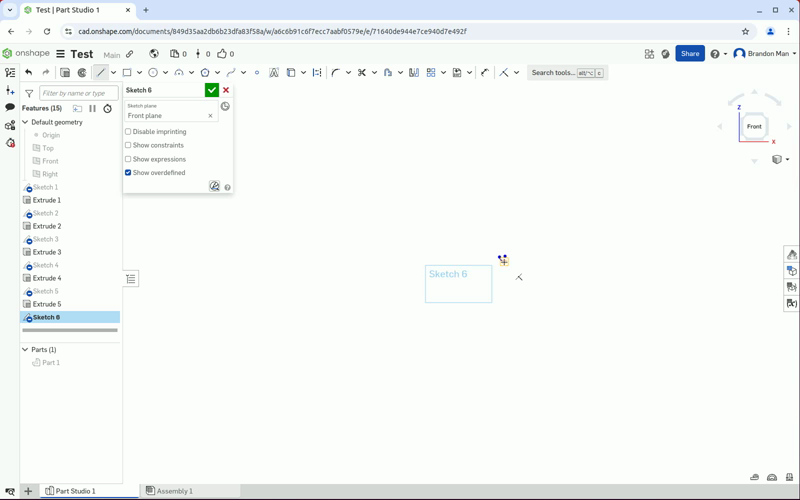
scroll(6)
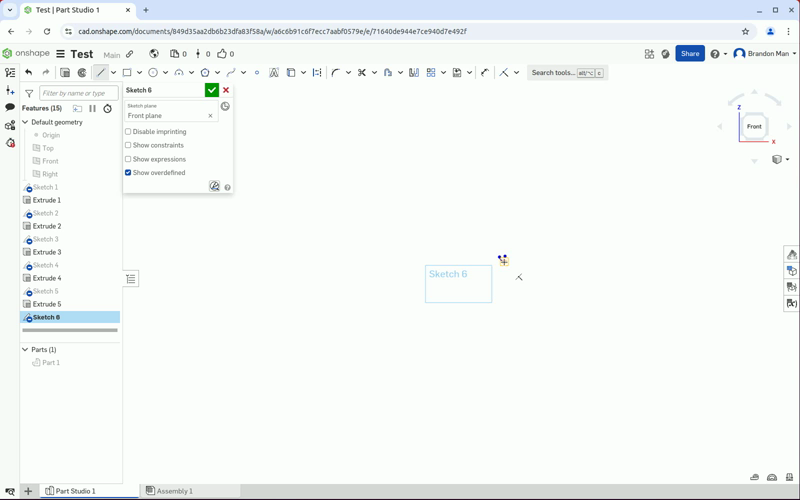
scroll(6)
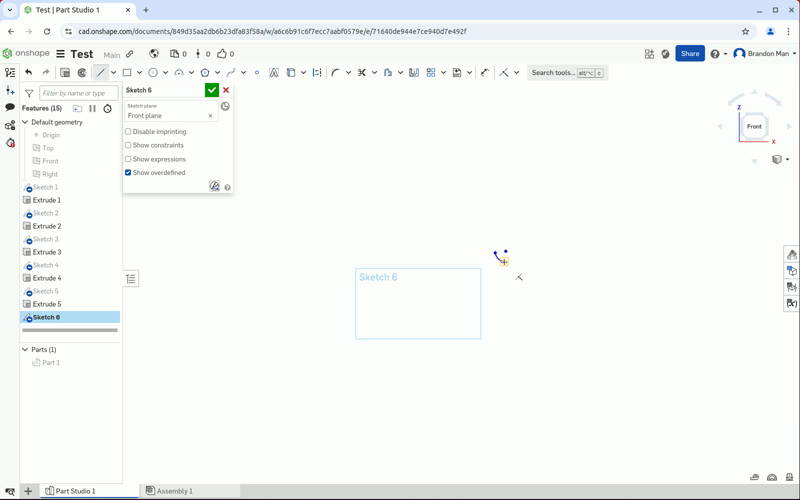
scroll(6)
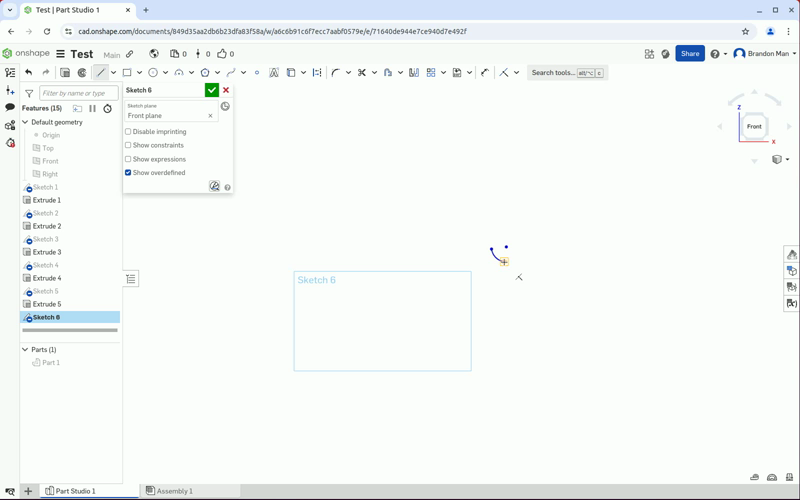
scroll(6)
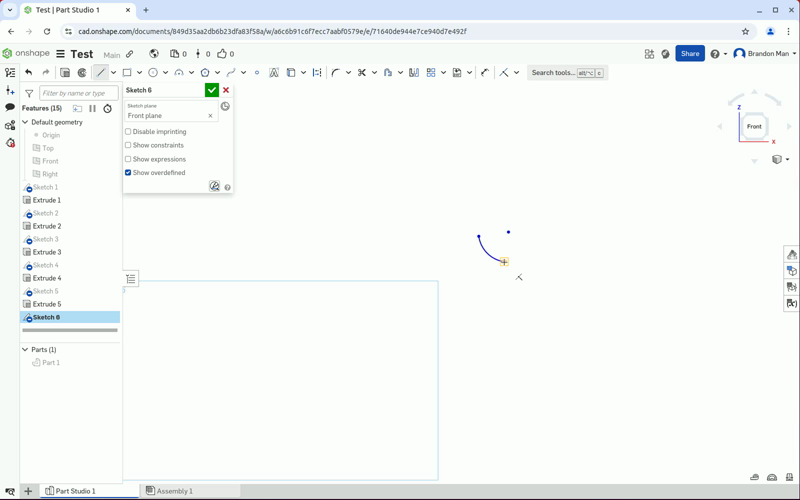
scroll(6)
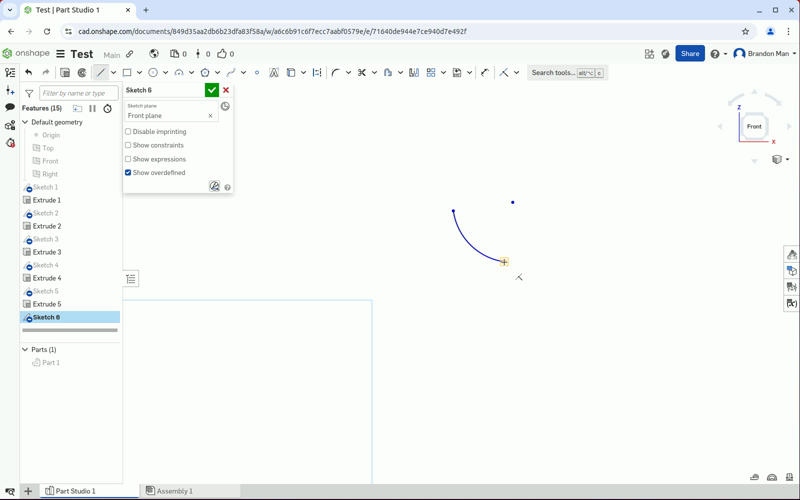
click(504, 261)
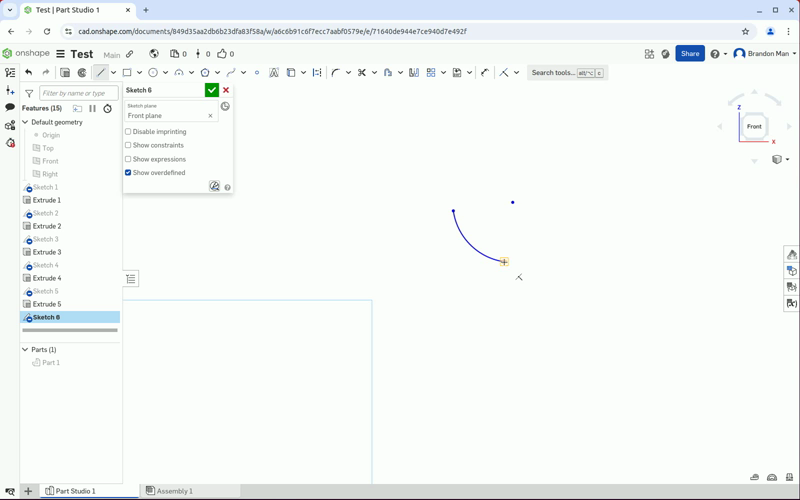
scroll(-6)
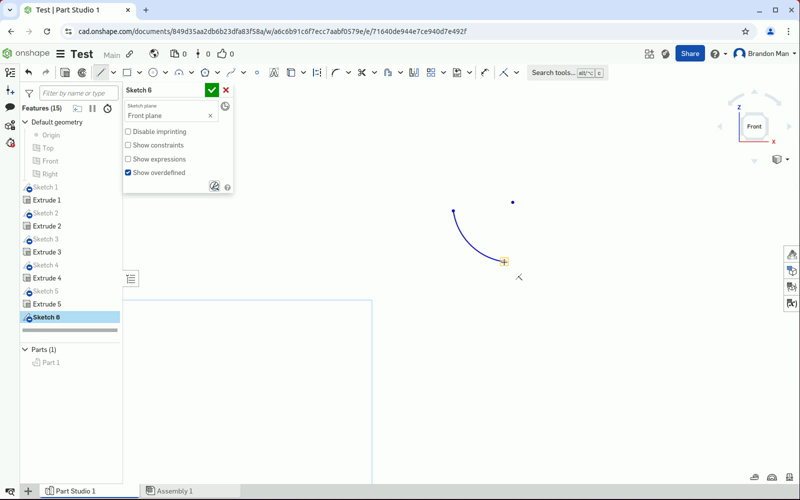
scroll(-6)
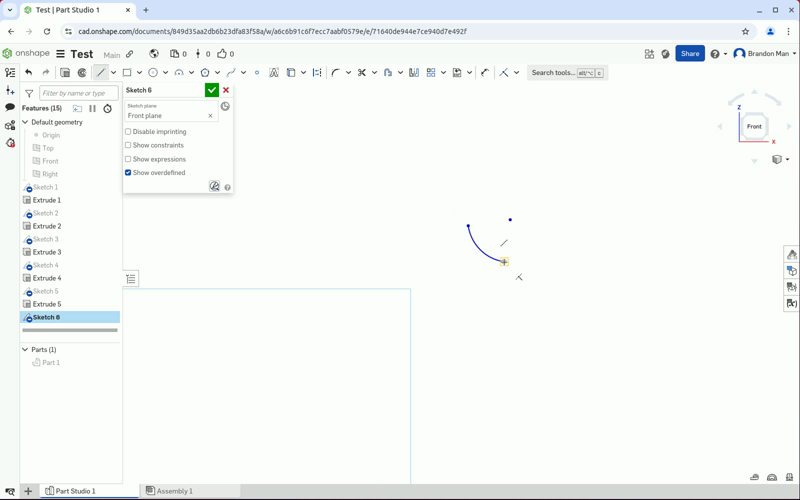
scroll(-6)
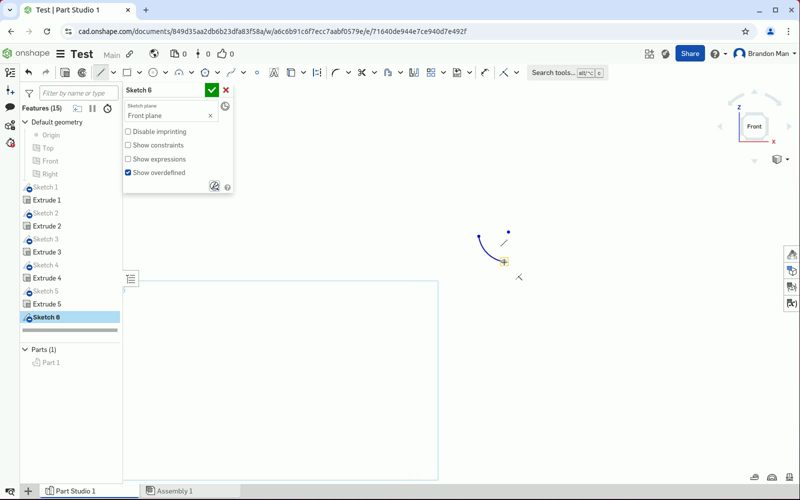
scroll(-6)
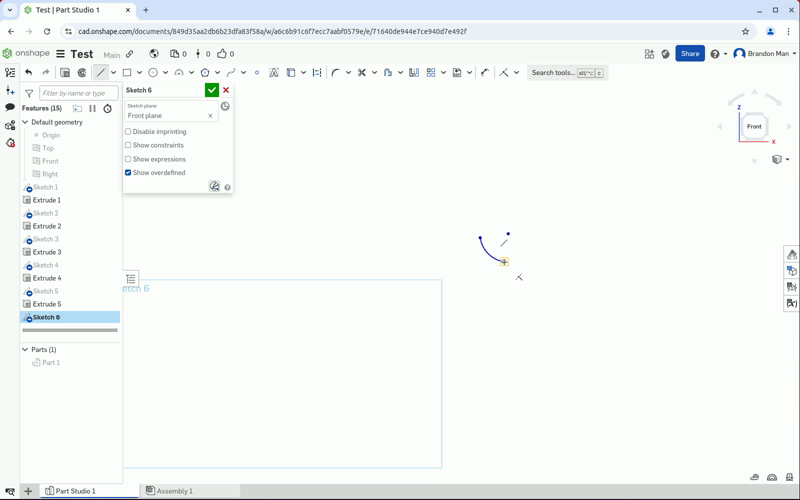
scroll(-6)
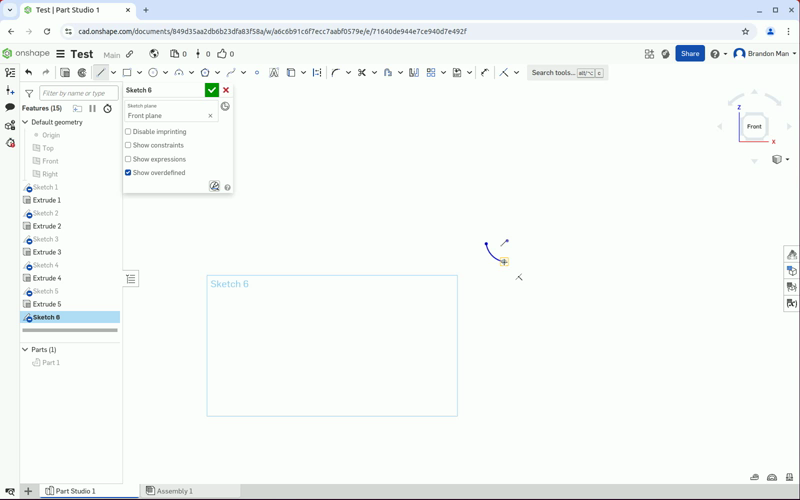
scroll(-6)
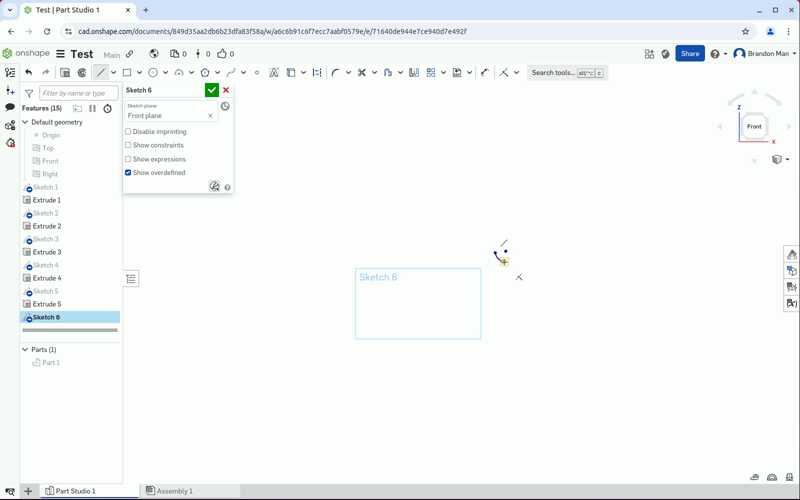
scroll(-6)
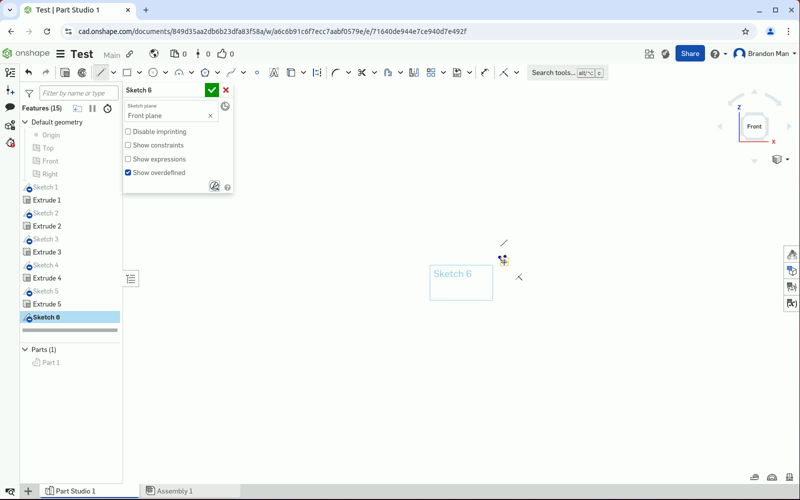
key_down(shift)
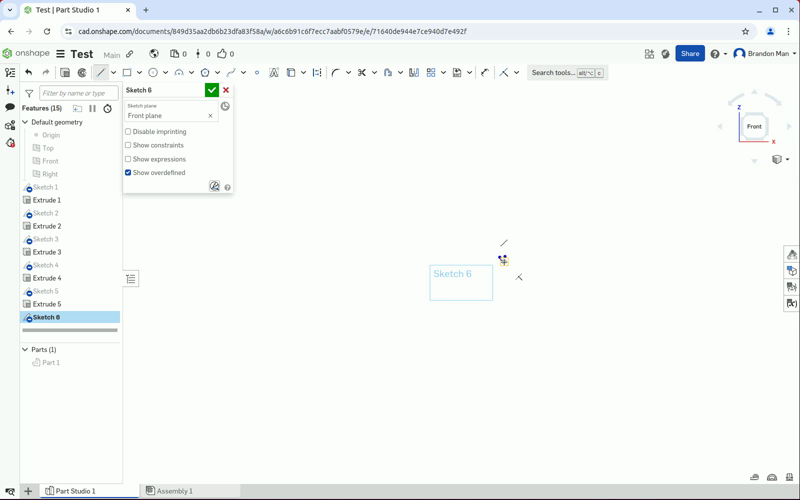
mouse_move(534, 261)
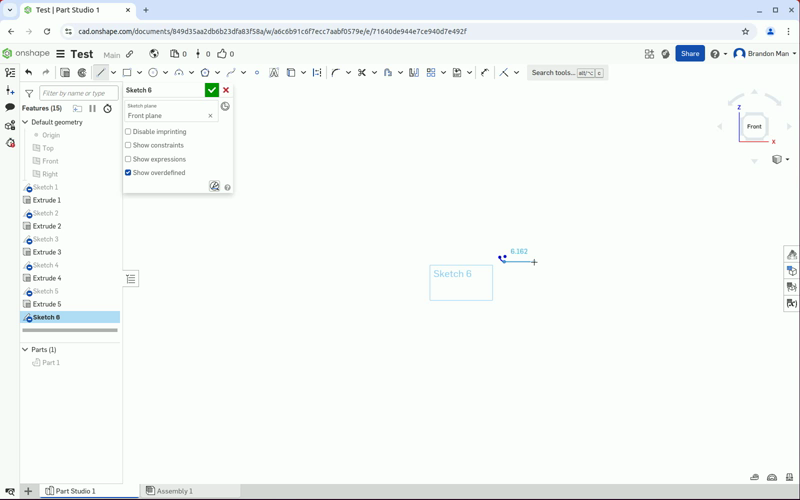
mouse_move(529, 261)
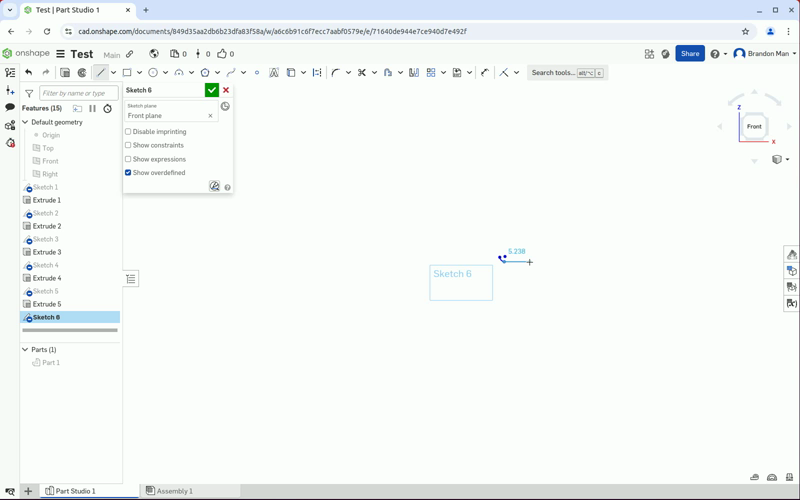
click(529, 261)
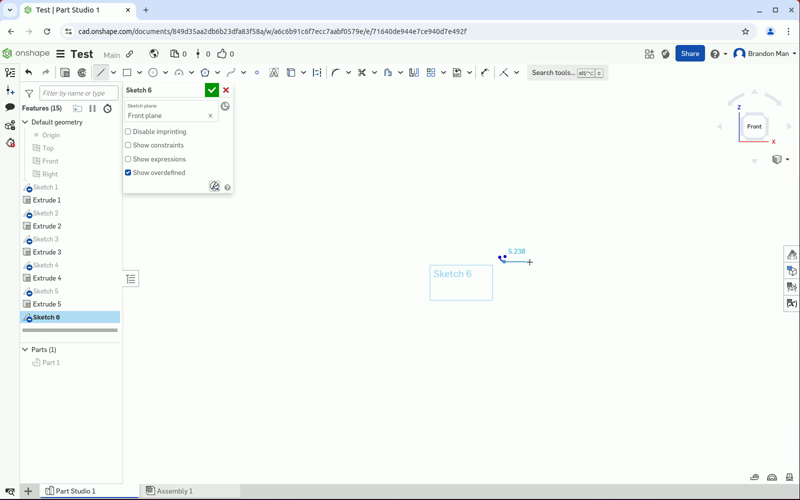
key_up(shift)
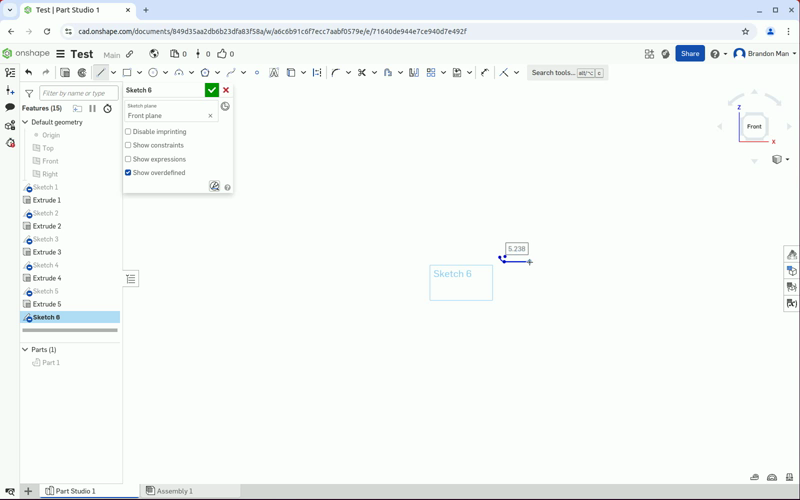
key(esc)
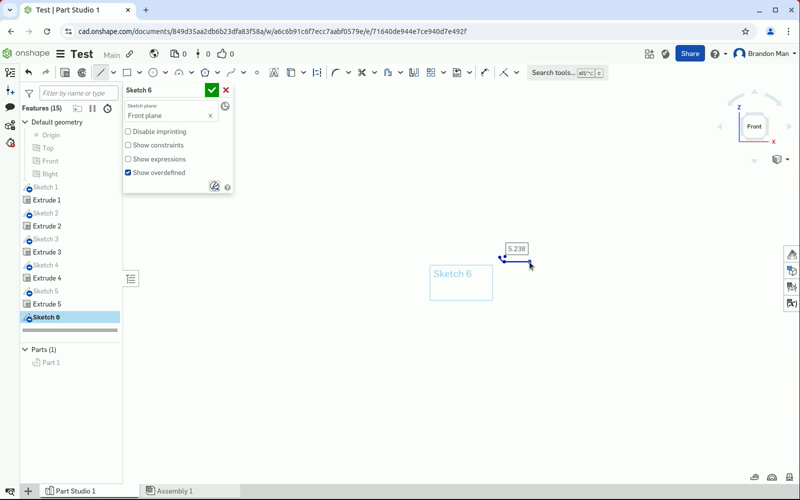
key(a)
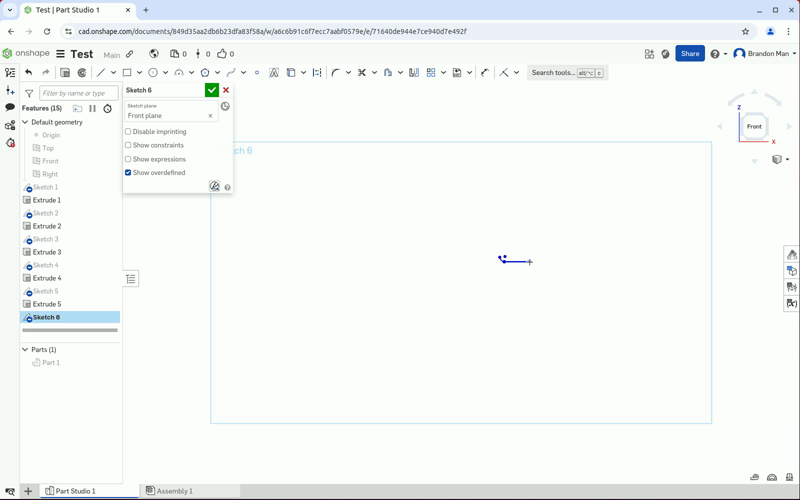
mouse_move(529, 261)
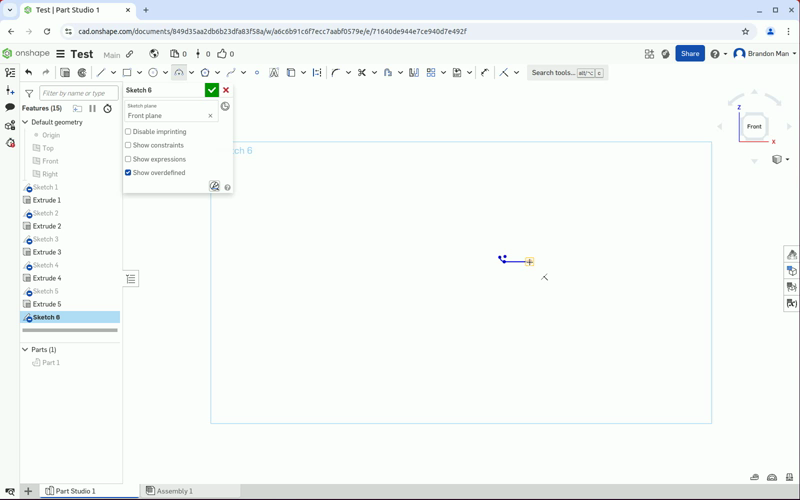
click(529, 261)
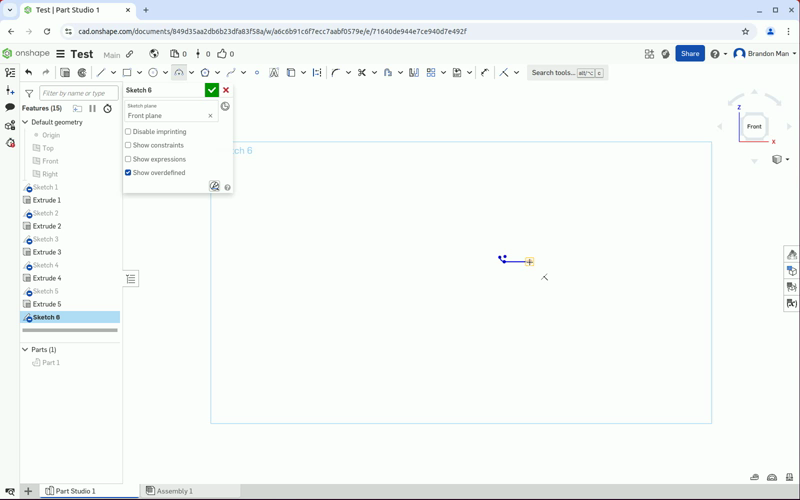
key_down(shift)
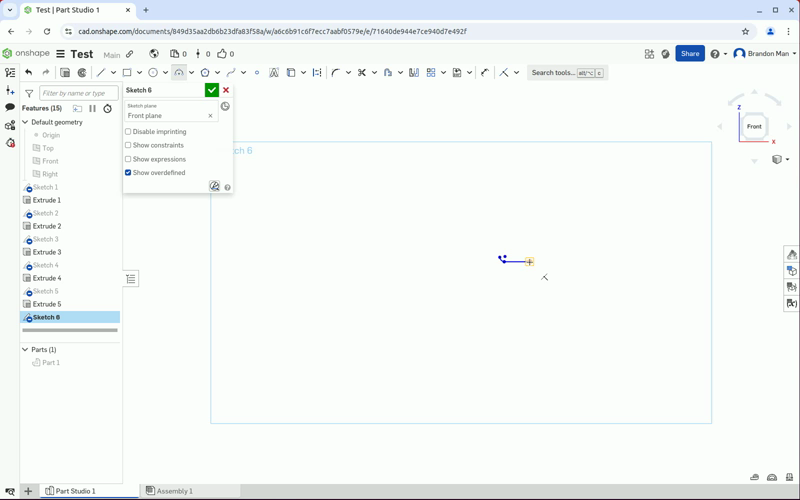
mouse_move(534, 257)
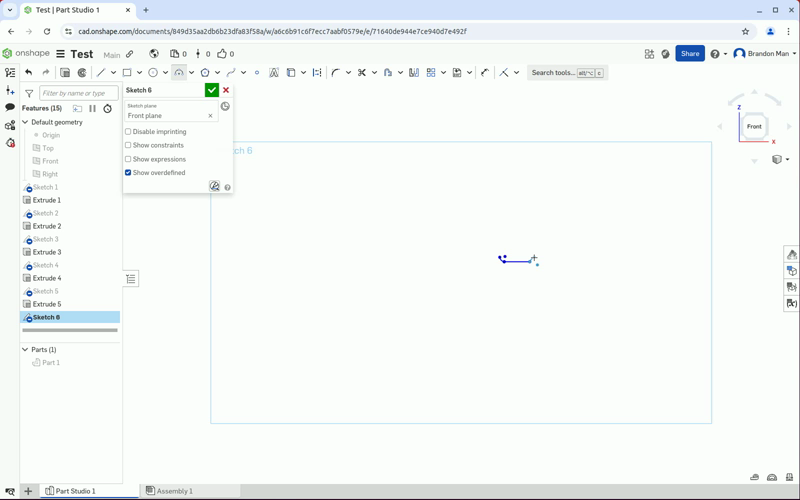
scroll(6)
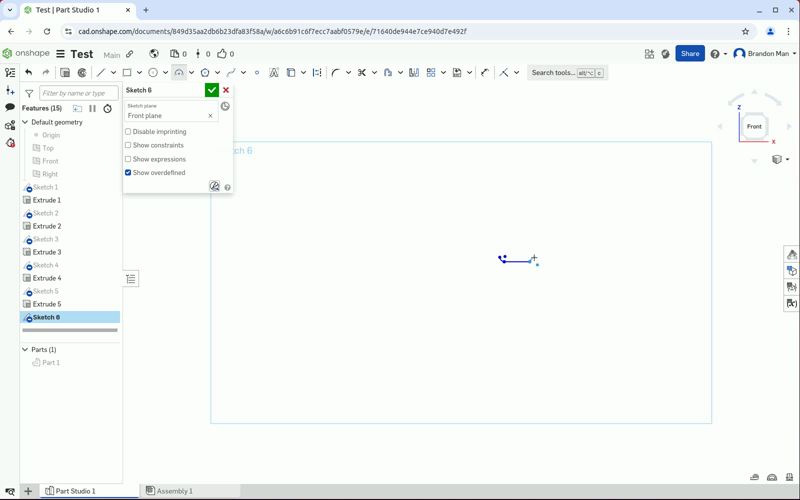
scroll(6)
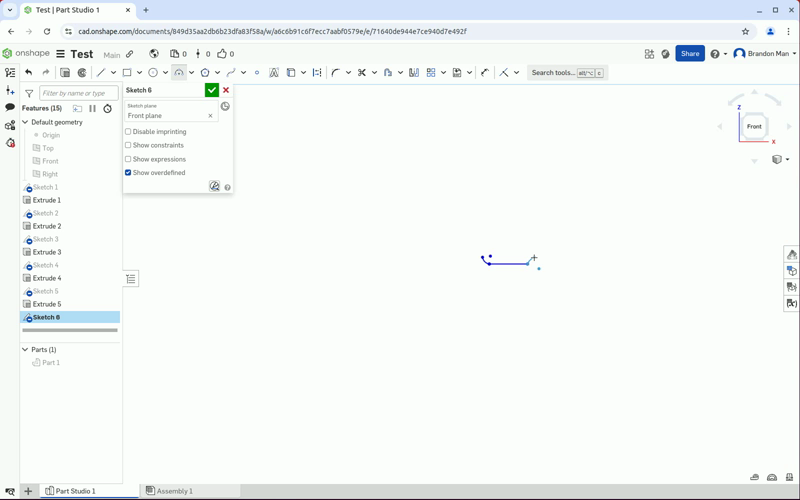
scroll(6)
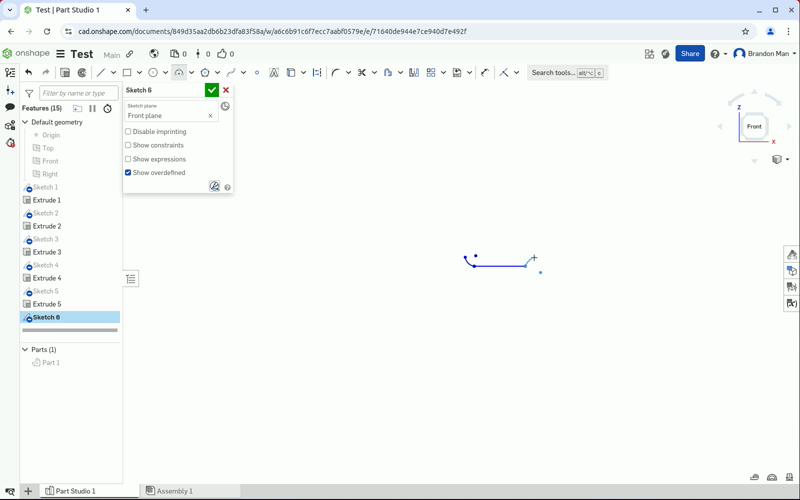
scroll(6)
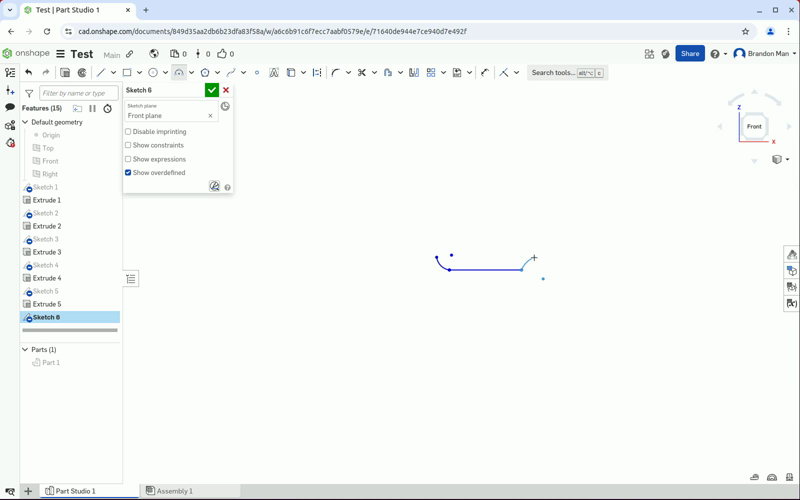
scroll(6)
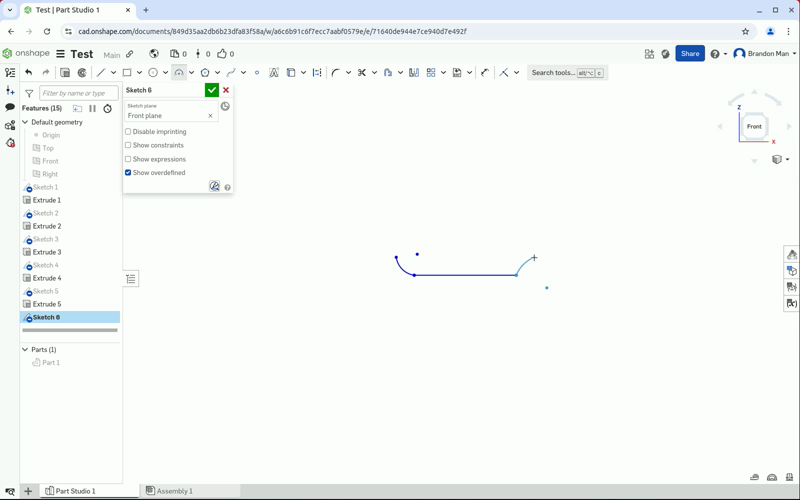
scroll(6)
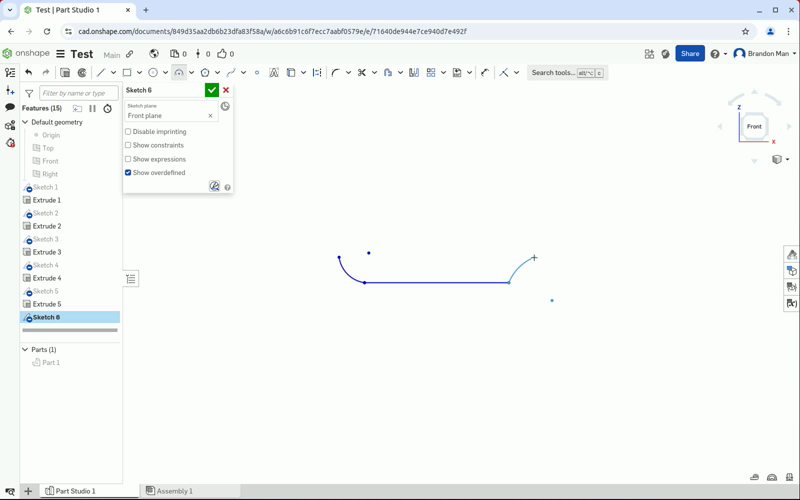
scroll(6)
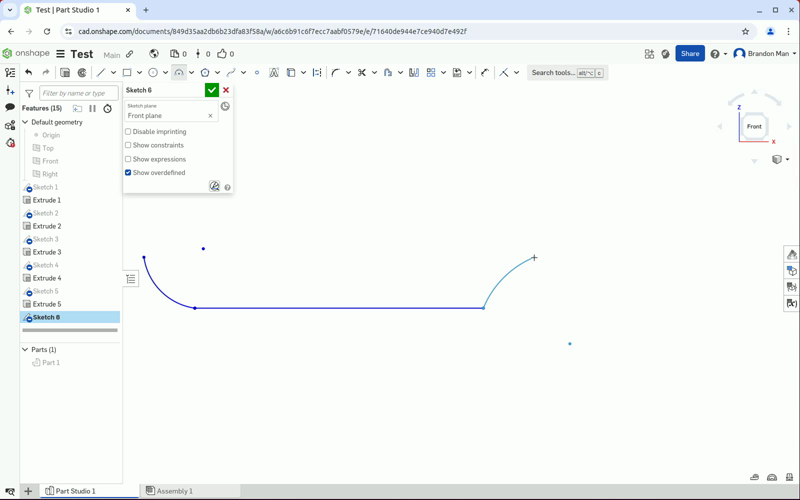
click(534, 257)
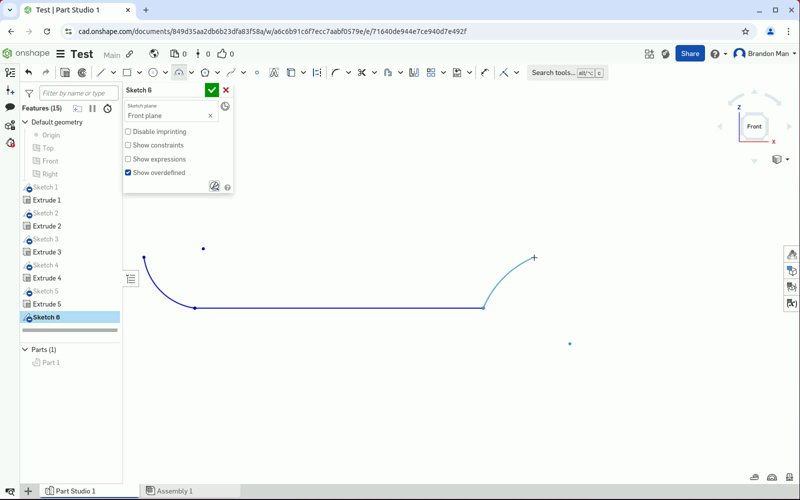
scroll(-6)
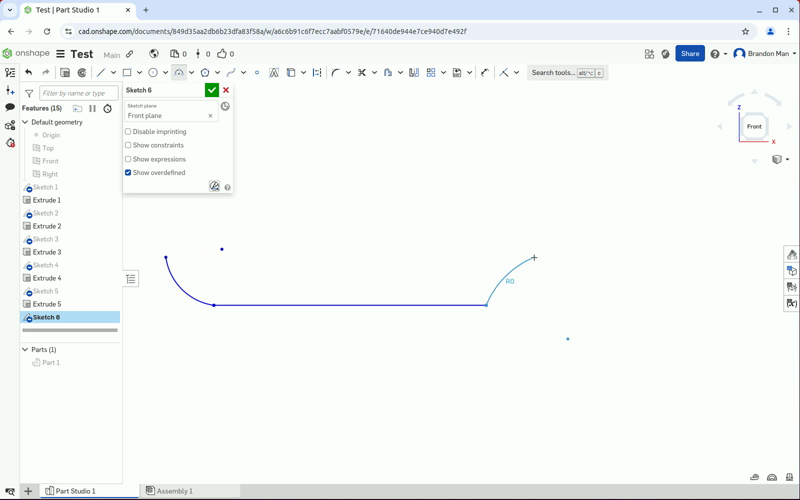
scroll(-6)
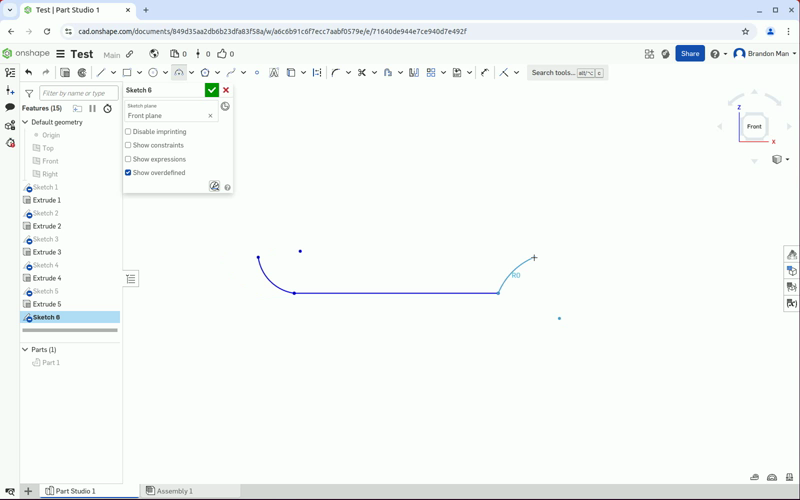
scroll(-6)
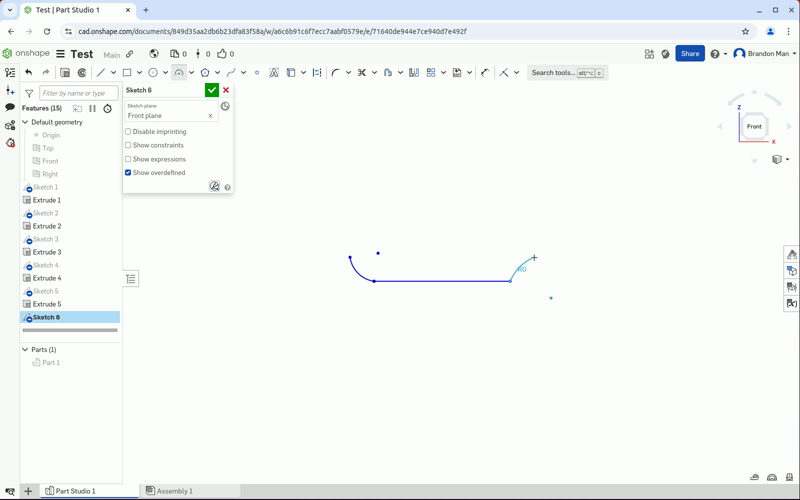
scroll(-6)
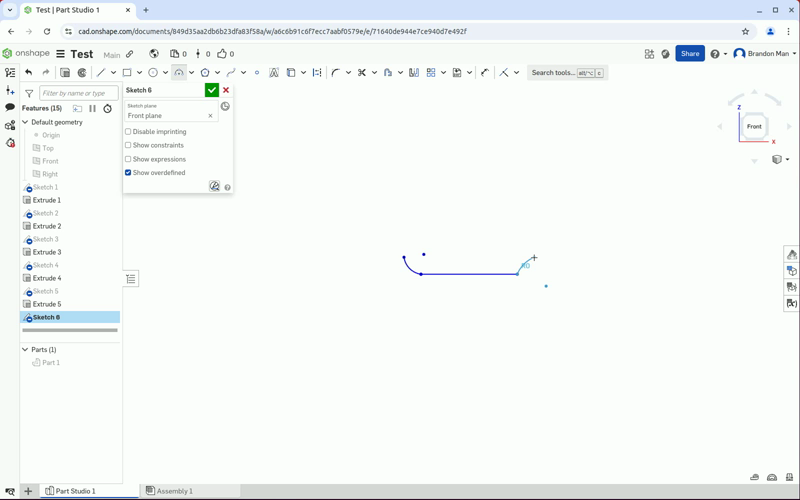
scroll(-6)
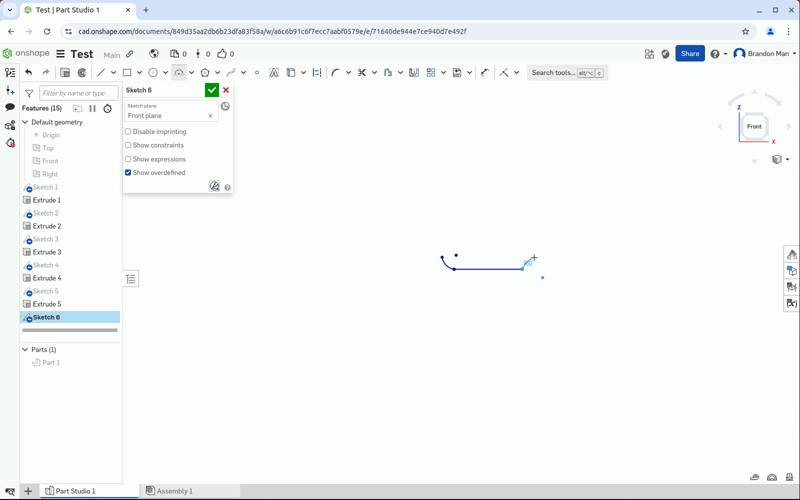
scroll(-6)
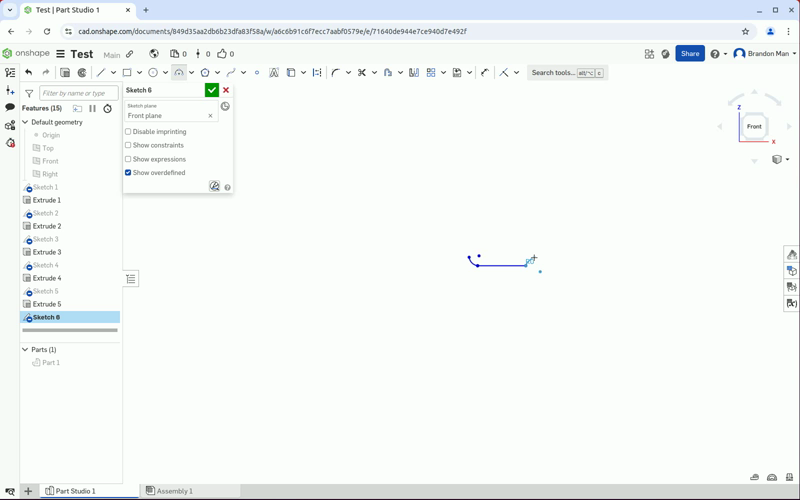
scroll(-6)
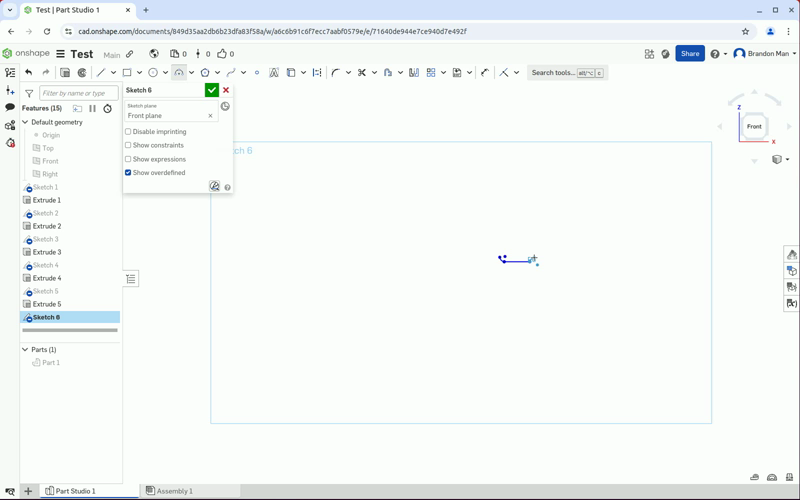
mouse_move(532, 260)
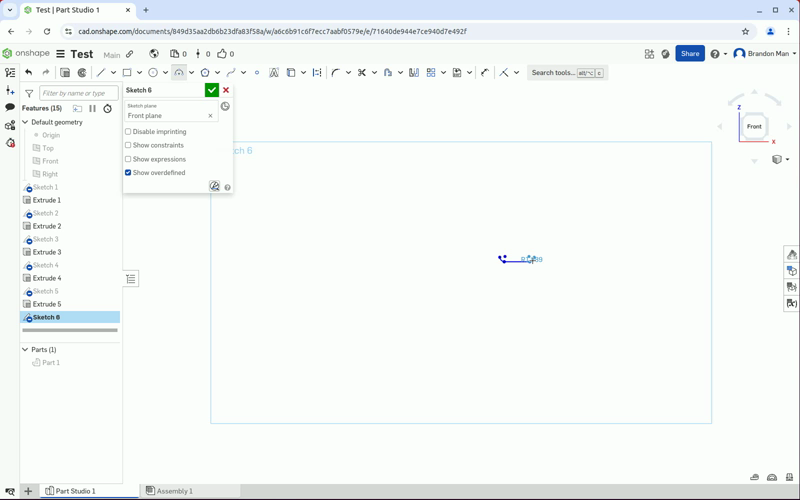
scroll(6)
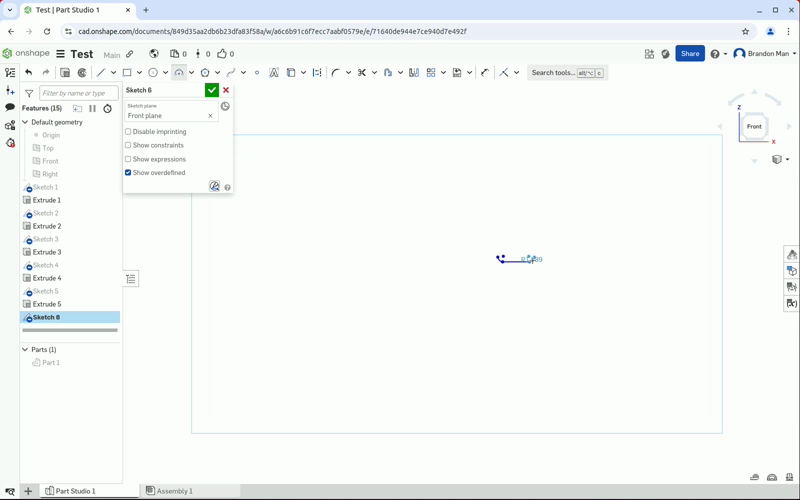
scroll(6)
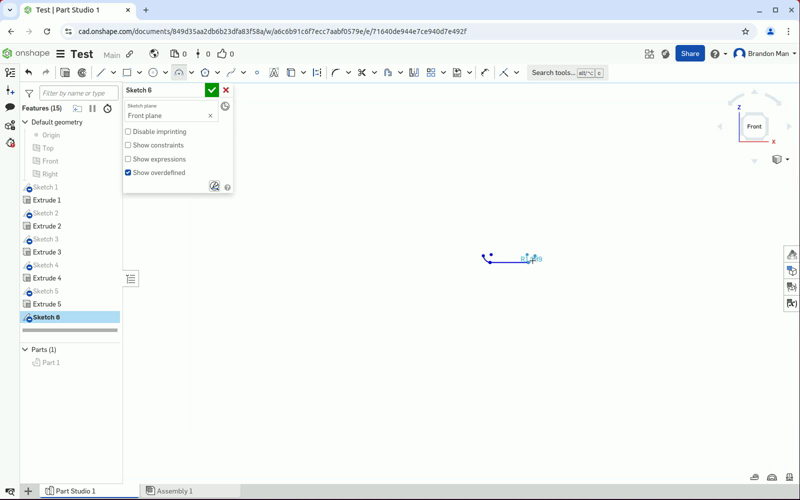
scroll(6)
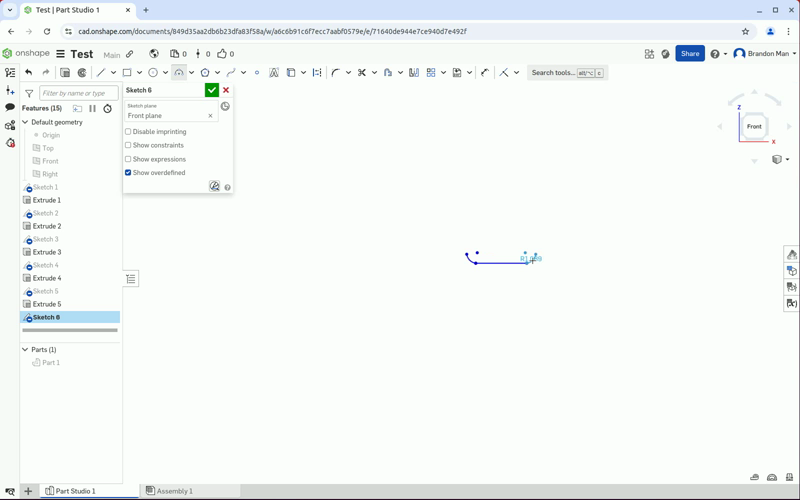
scroll(6)
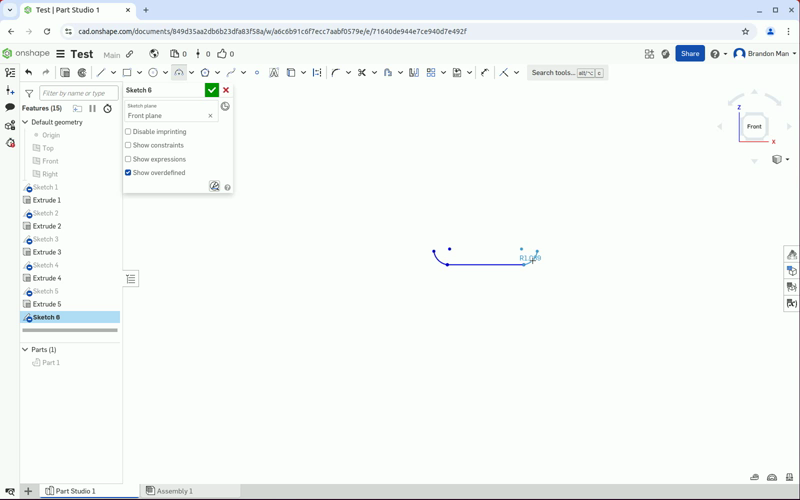
scroll(6)
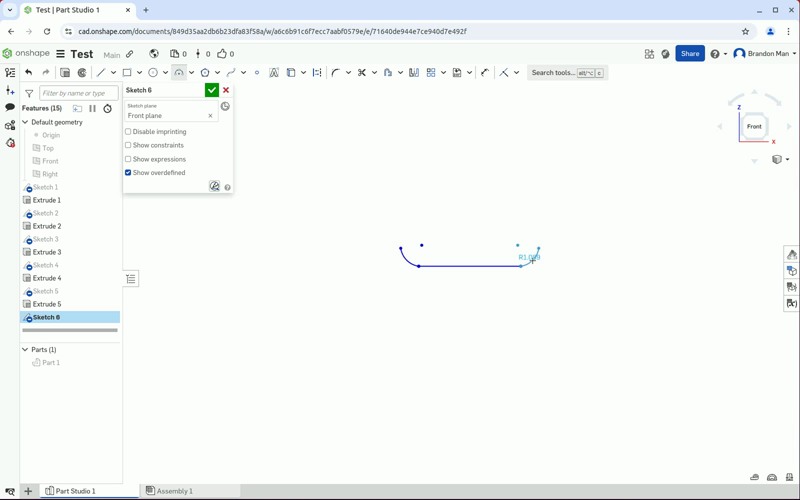
scroll(6)
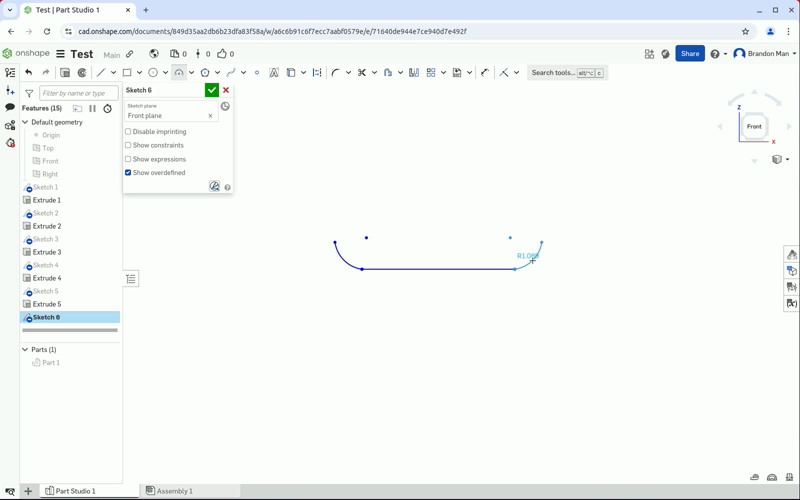
scroll(6)
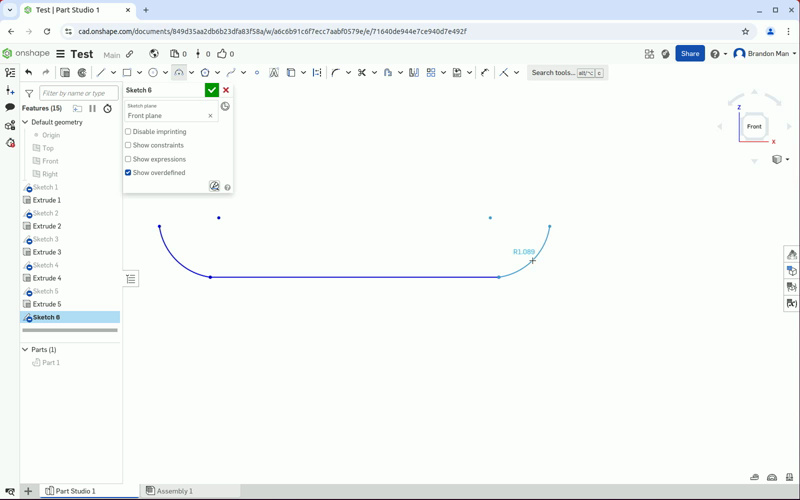
click(532, 260)
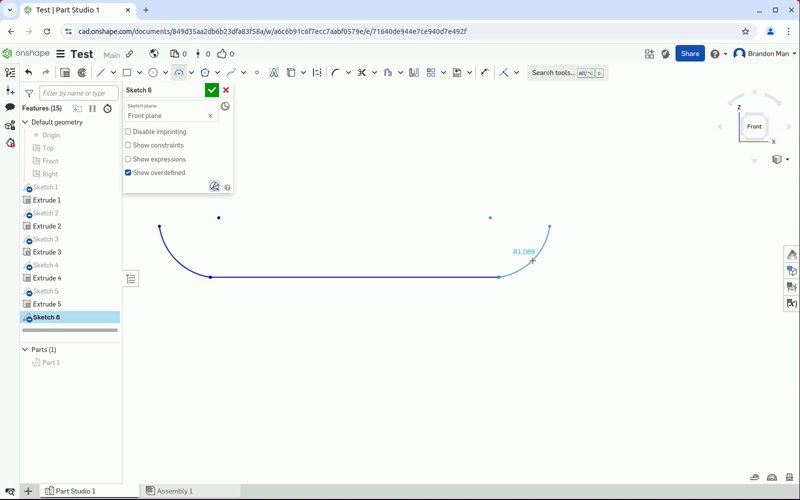
scroll(-6)
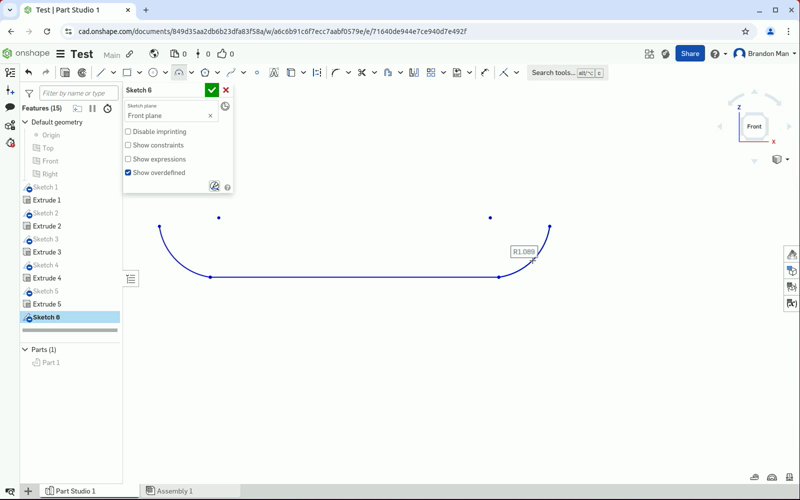
scroll(-6)
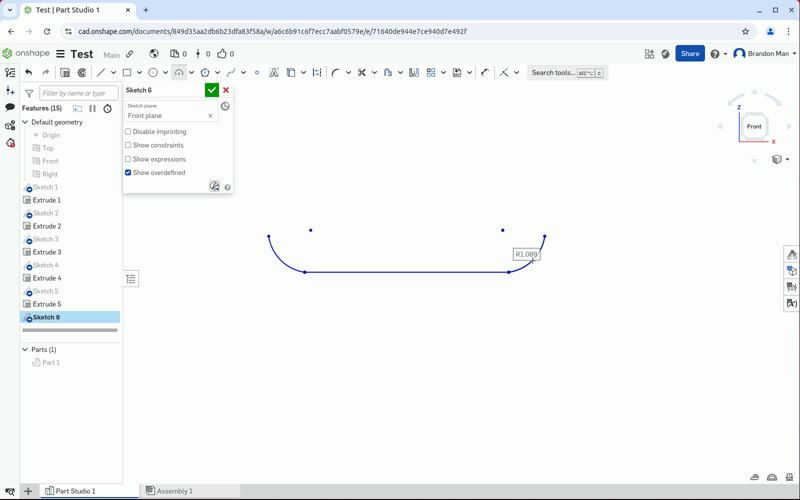
scroll(-6)
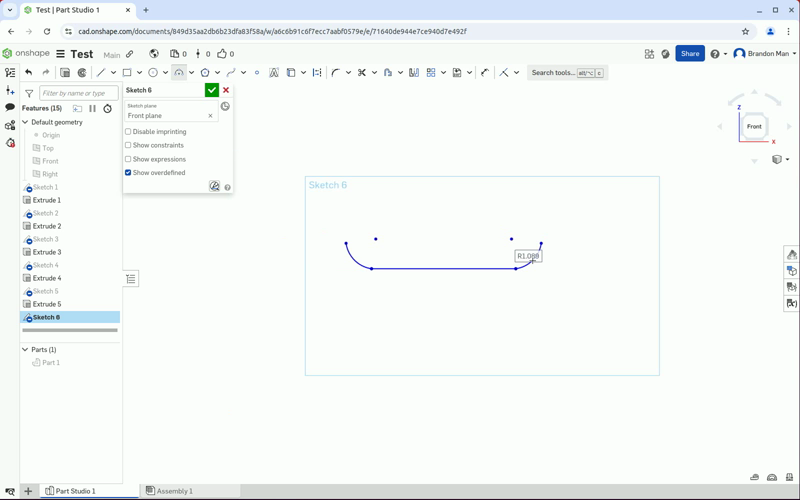
scroll(-6)
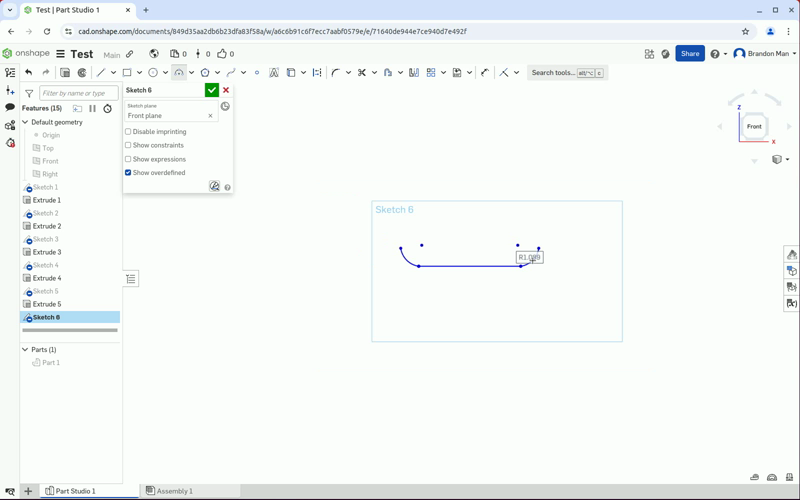
scroll(-6)
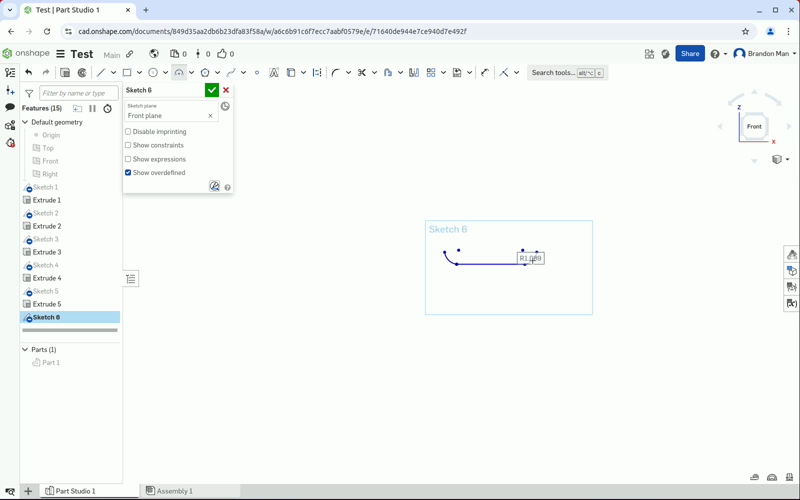
scroll(-6)
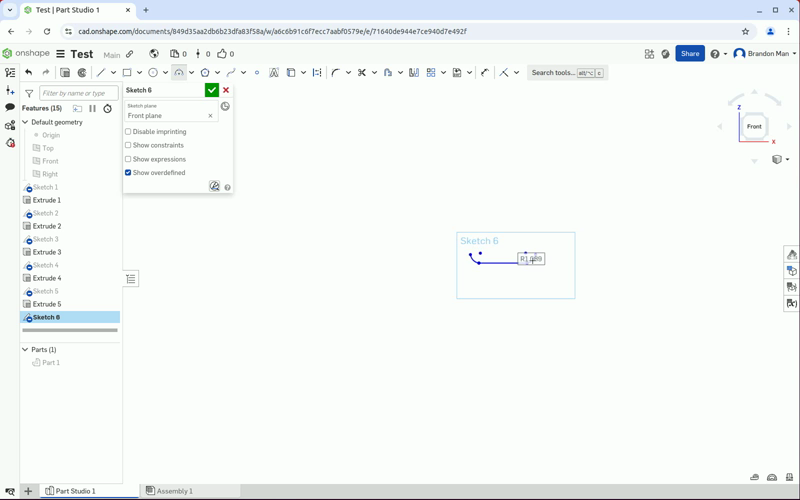
scroll(-6)
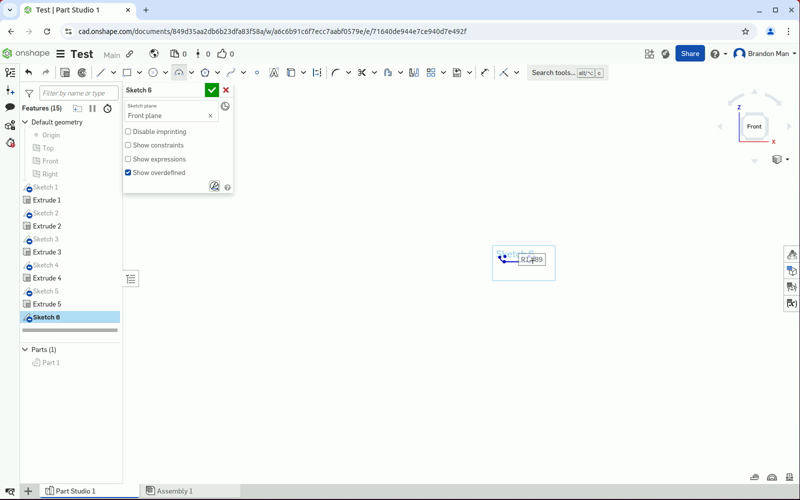
key_up(shift)
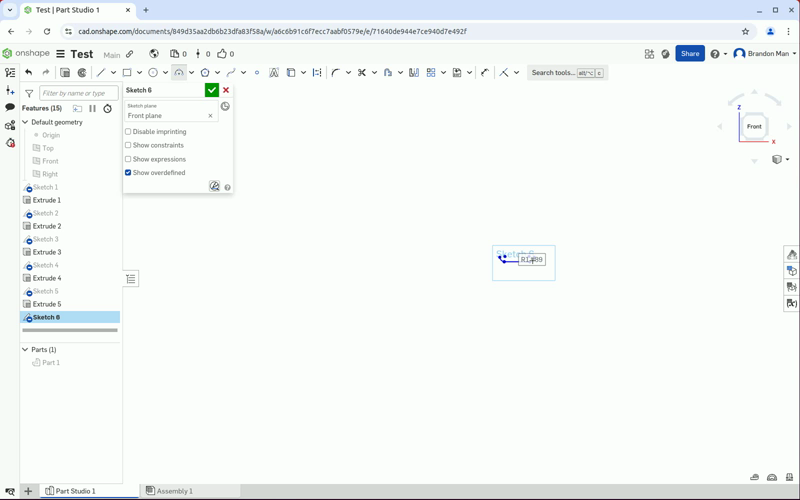
key(esc)
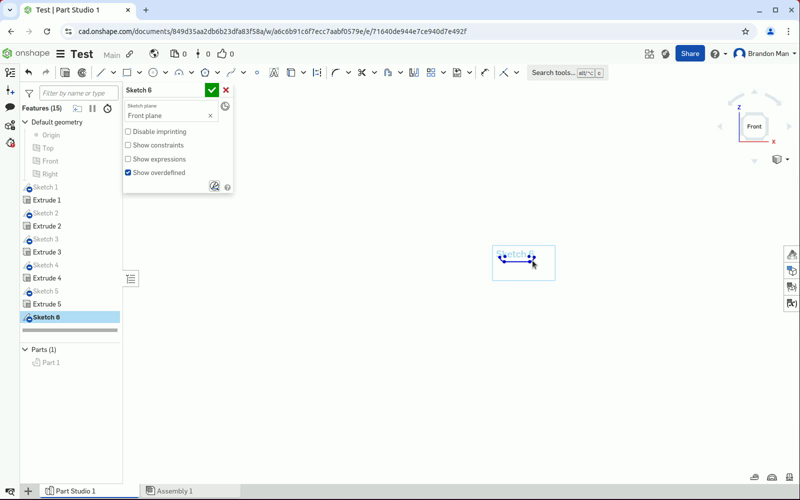
key(l)
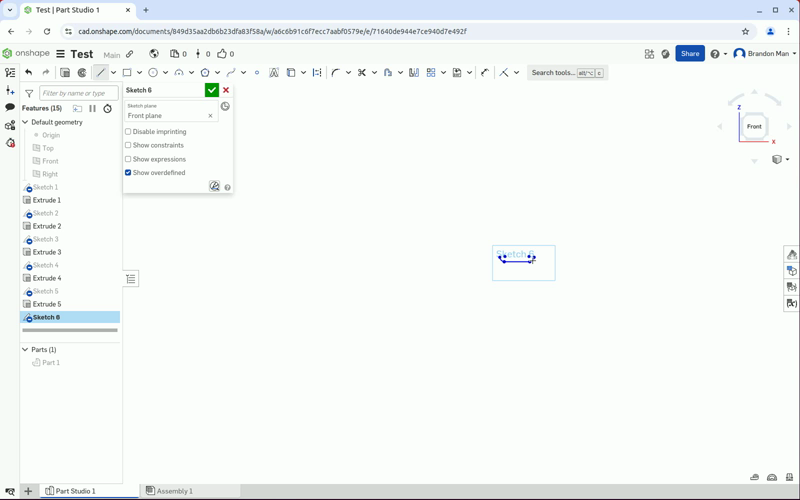
mouse_move(534, 257)
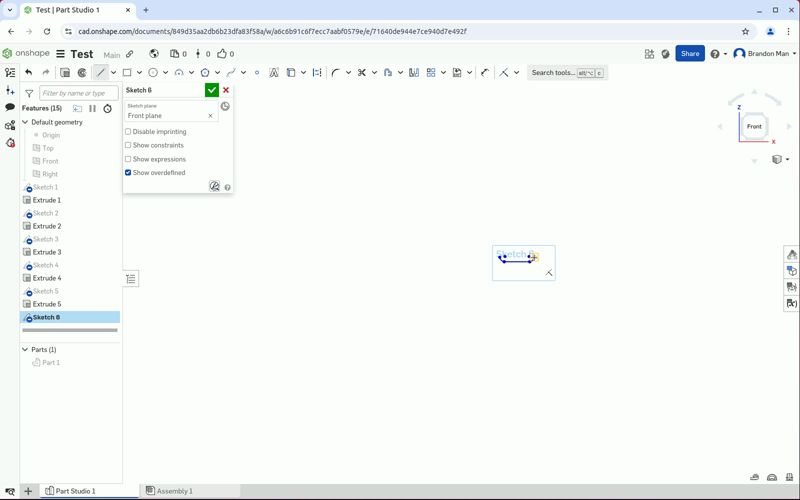
scroll(6)
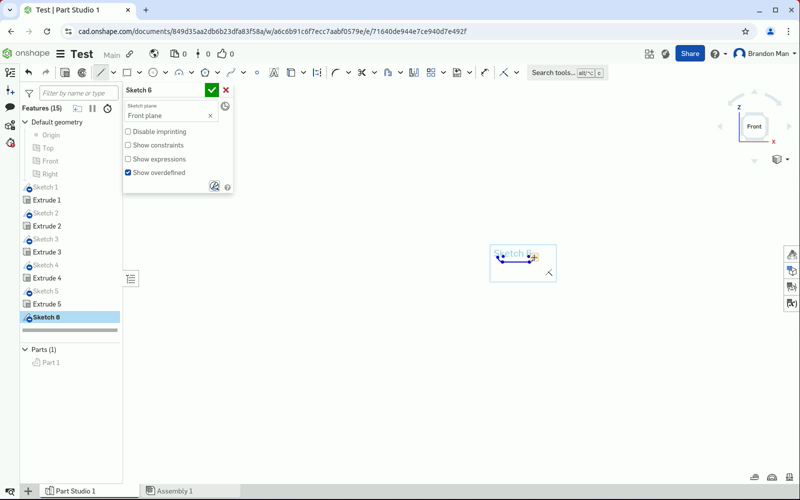
scroll(6)
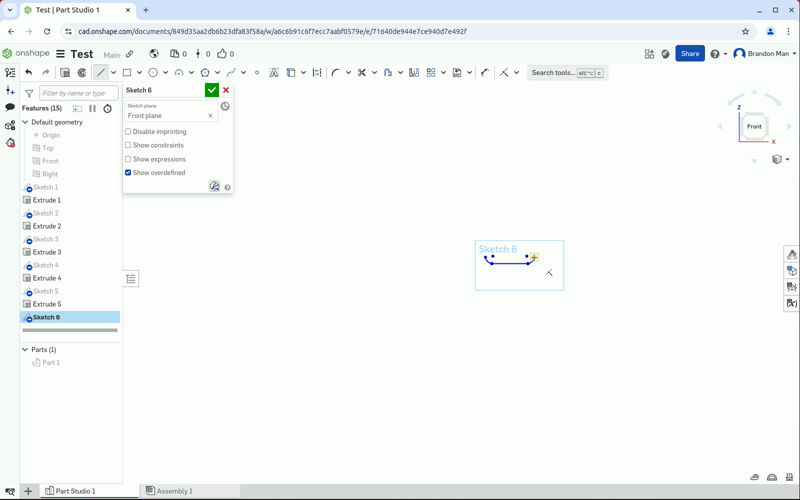
scroll(6)
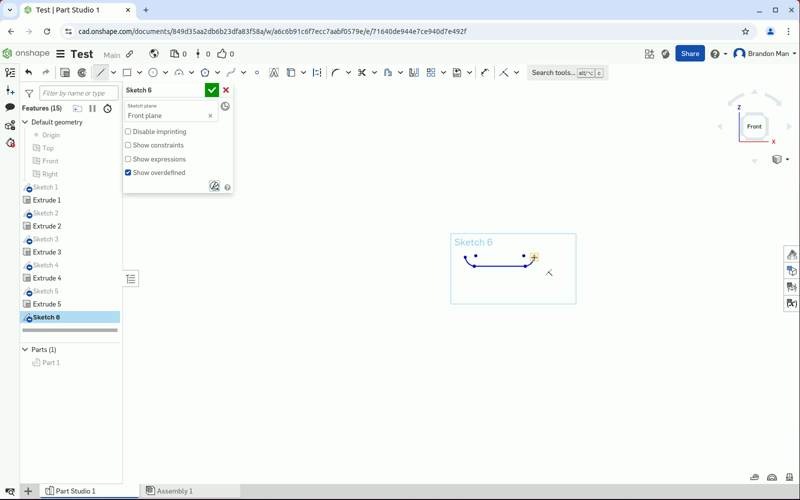
scroll(6)
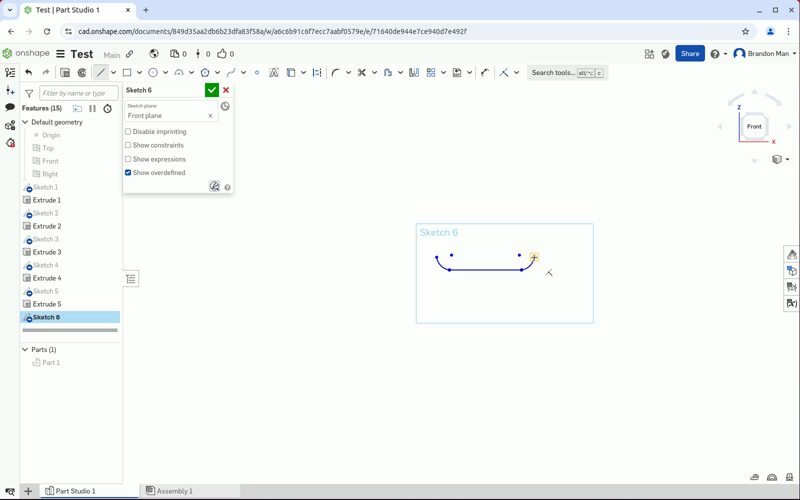
scroll(6)
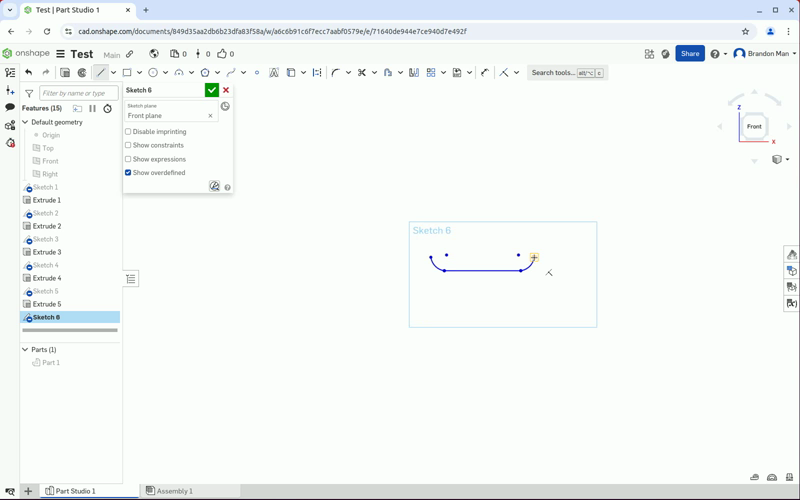
scroll(6)
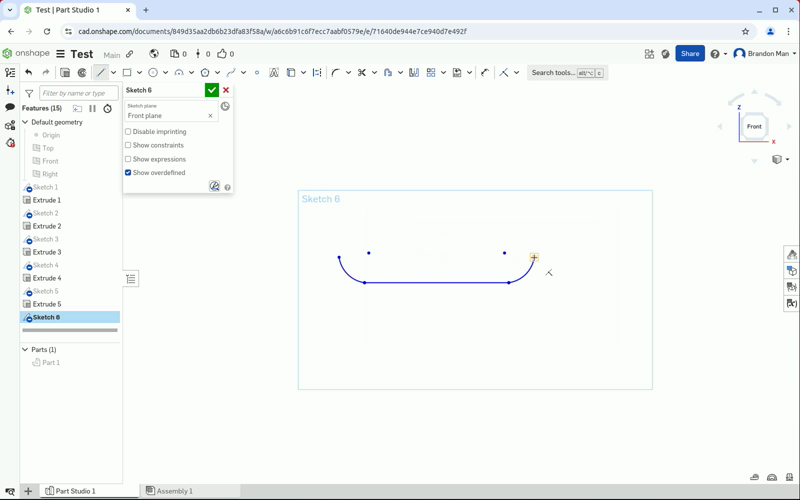
scroll(6)
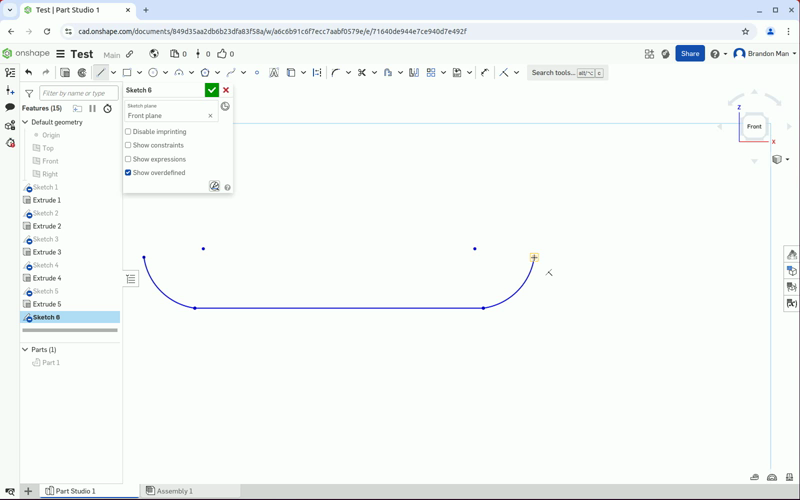
click(534, 257)
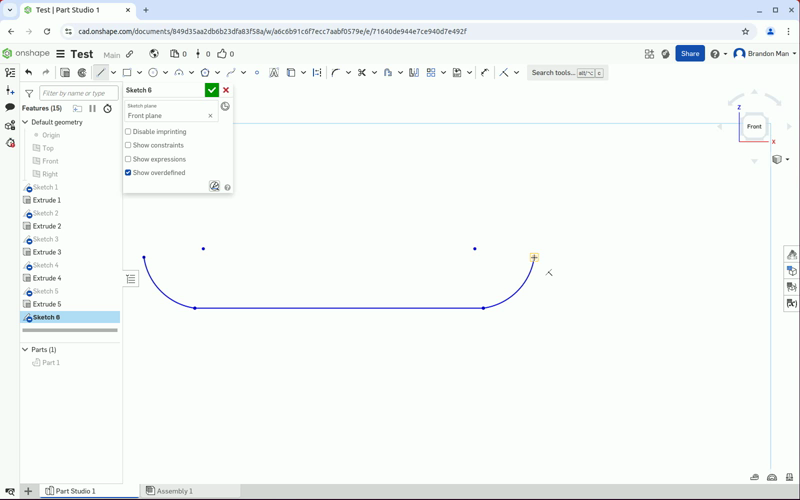
scroll(-6)
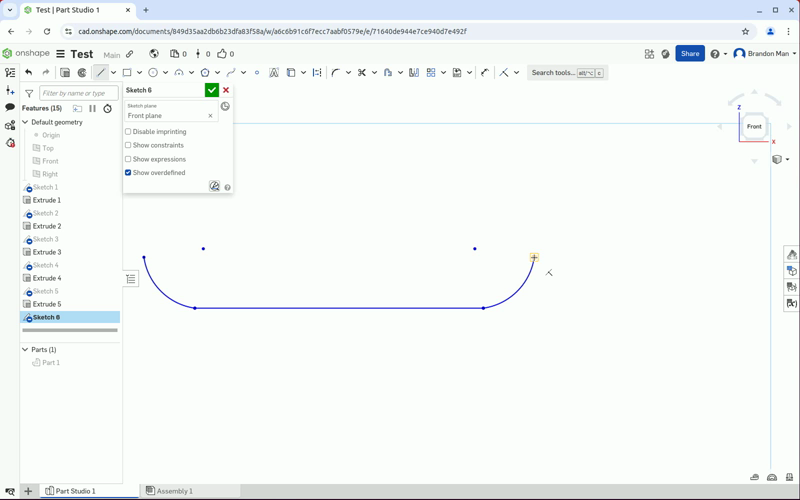
scroll(-6)
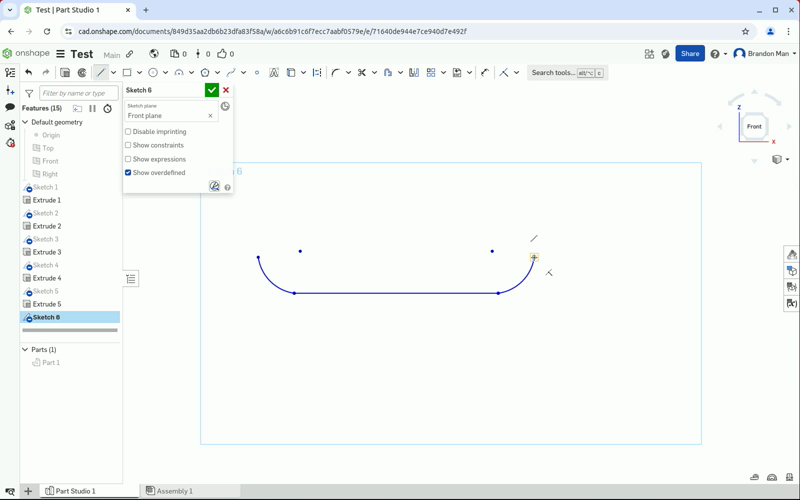
scroll(-6)
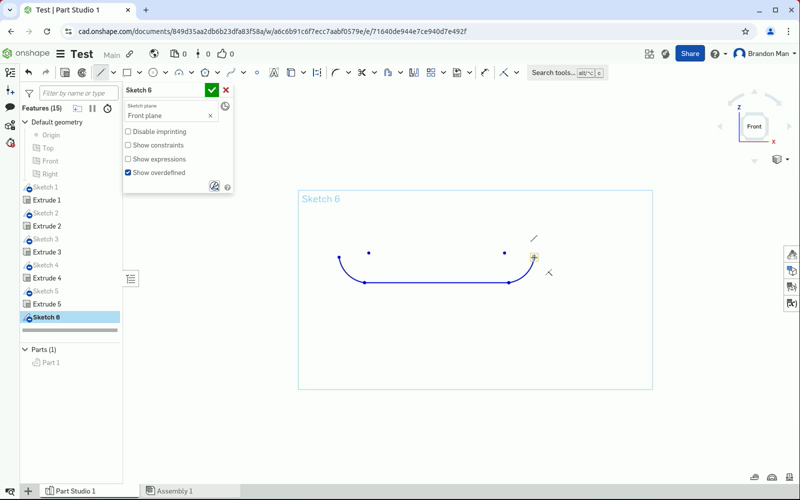
scroll(-6)
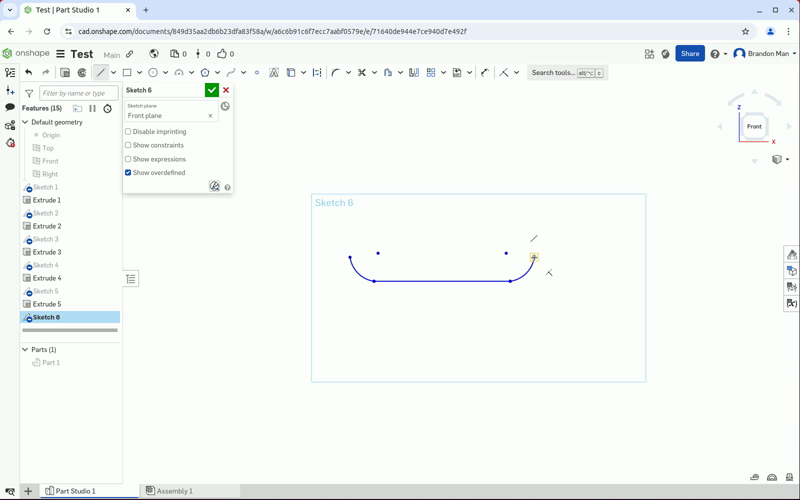
scroll(-6)
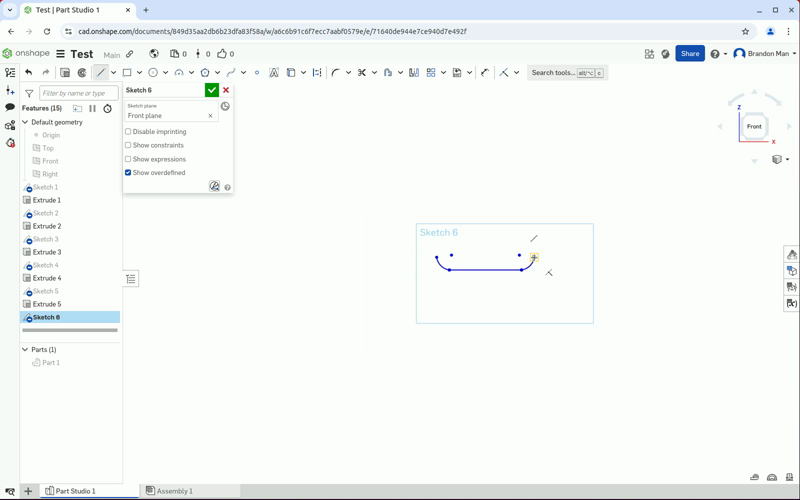
scroll(-6)
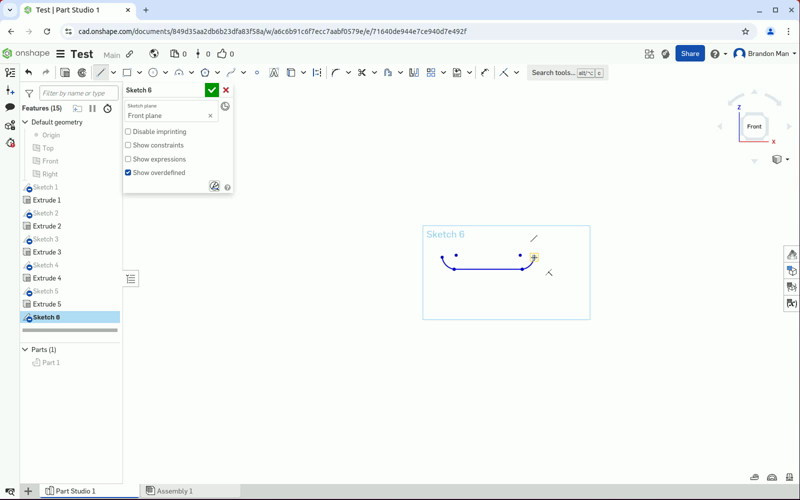
scroll(-6)
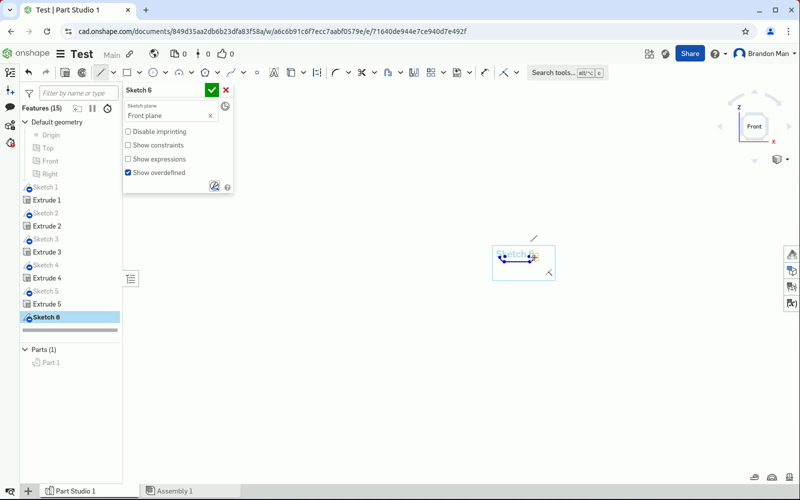
key_down(shift)
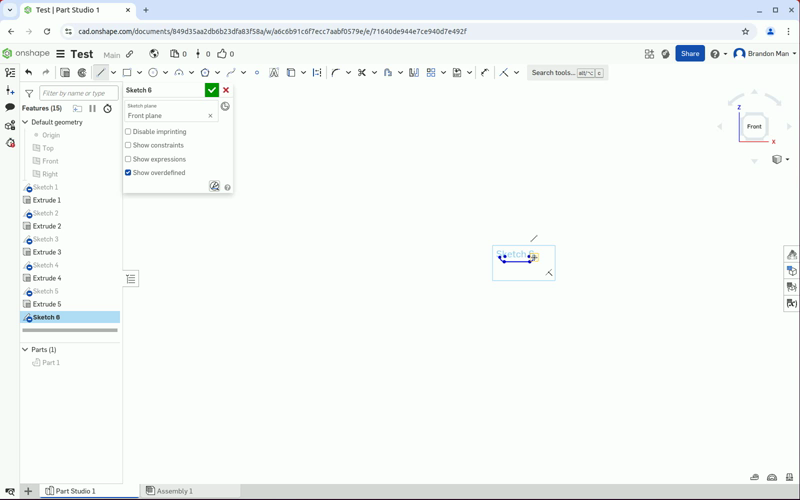
mouse_move(564, 257)
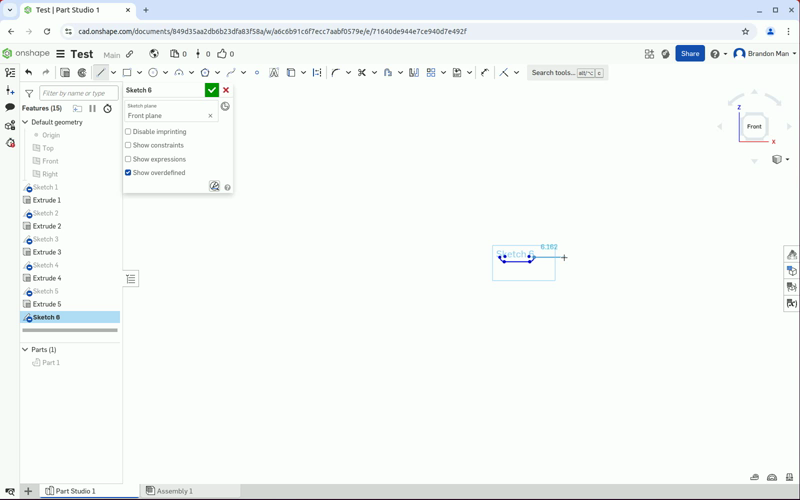
mouse_move(534, 235)
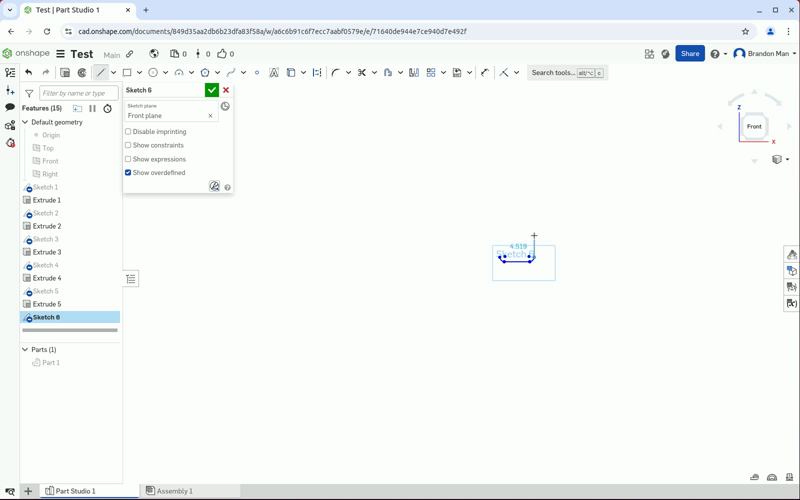
click(534, 235)
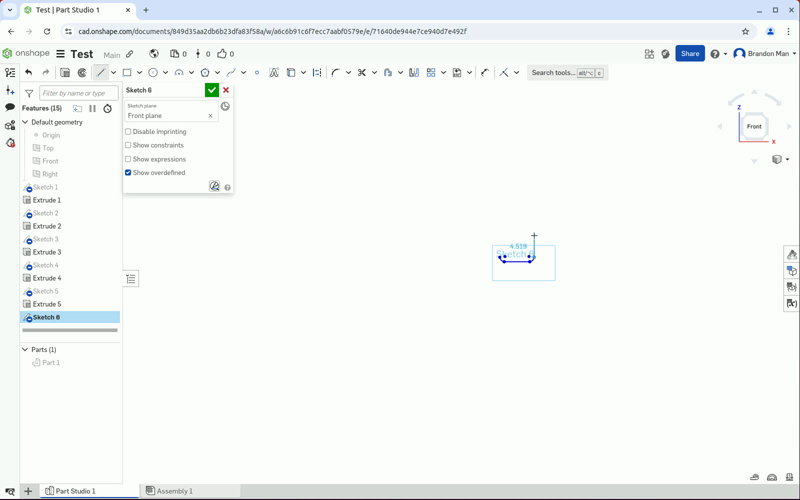
key_up(shift)
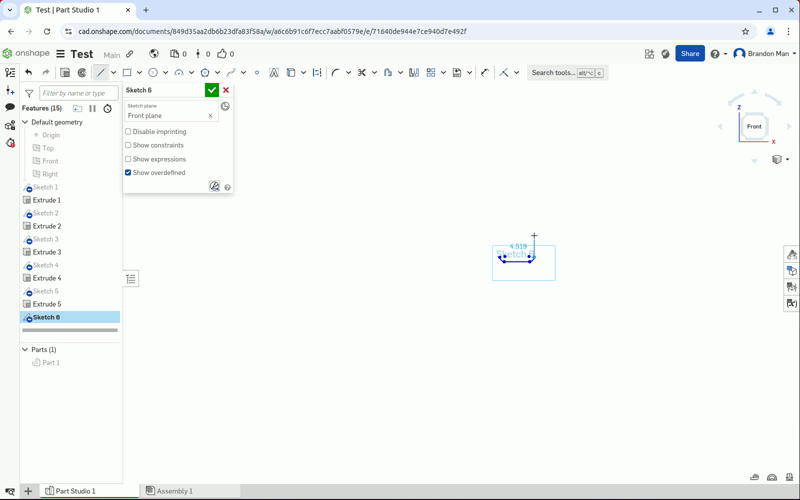
key_down(shift)
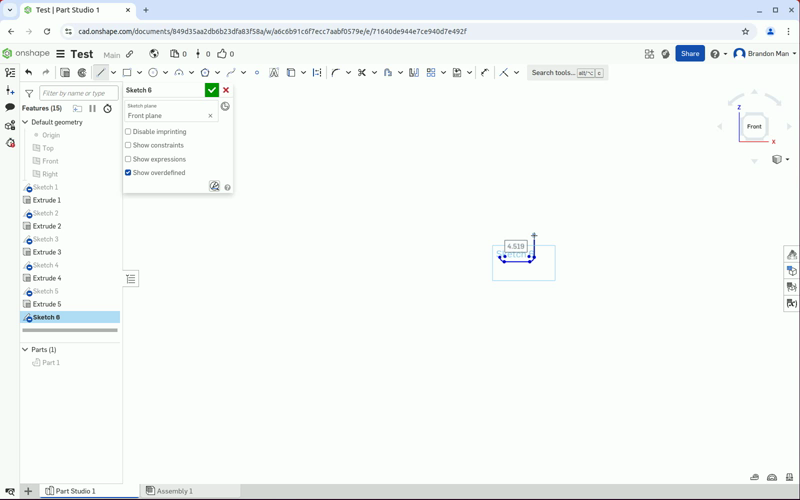
mouse_move(564, 235)
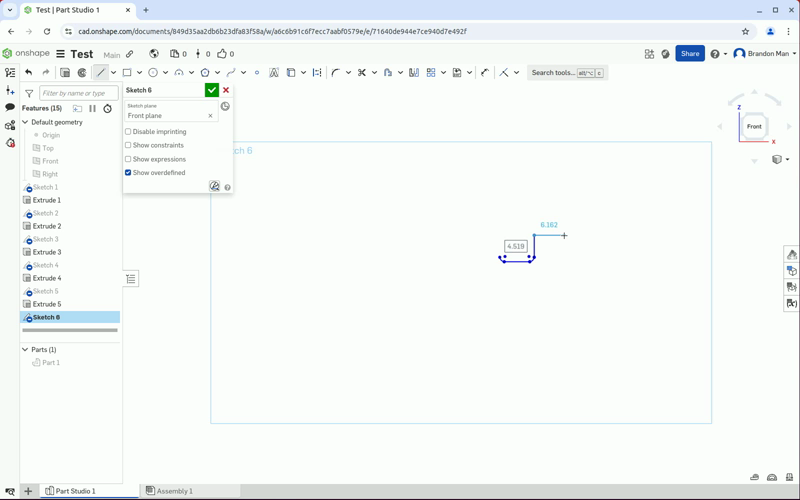
mouse_move(499, 235)
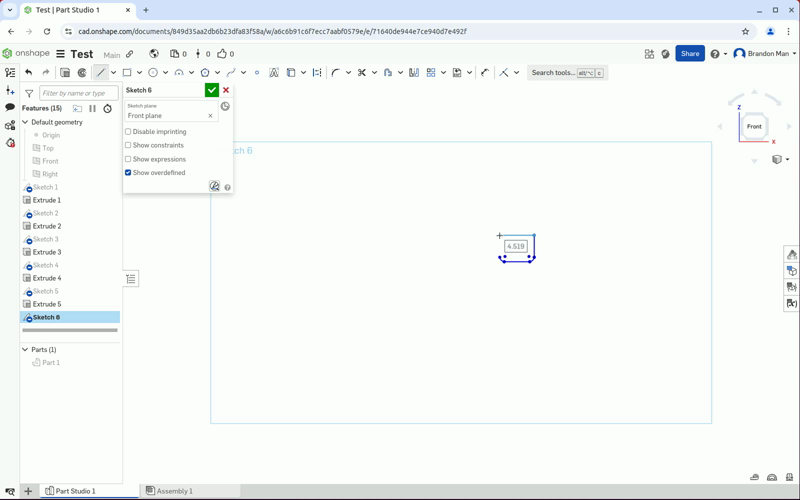
click(499, 235)
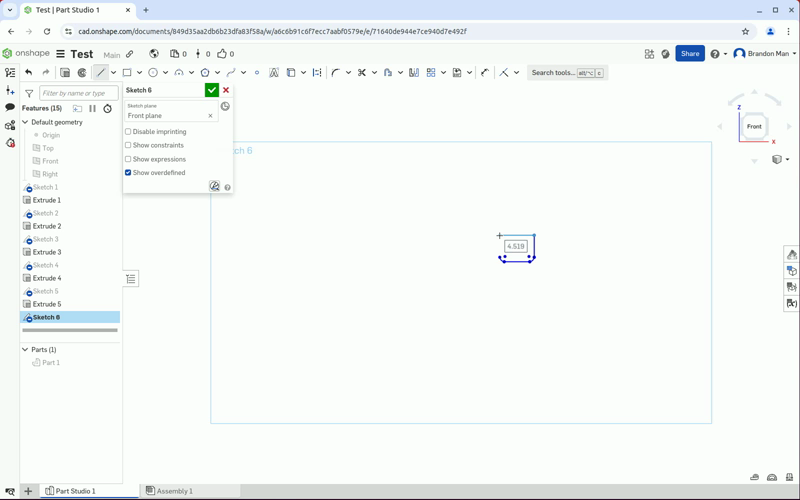
key_up(shift)
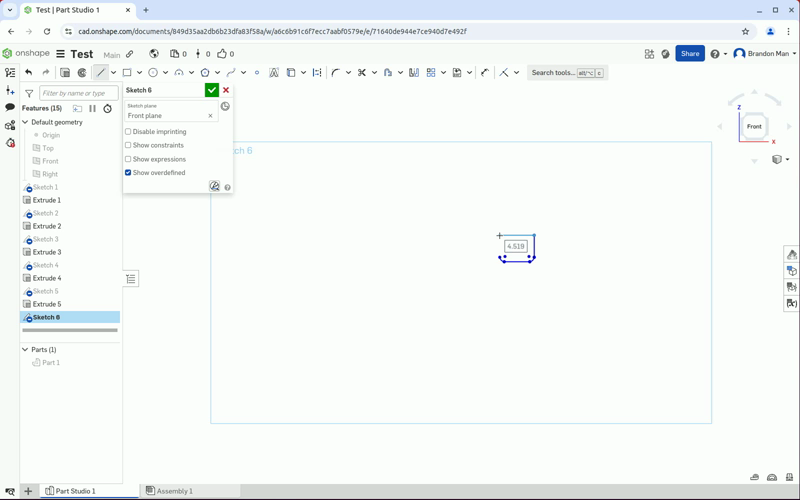
mouse_move(529, 235)
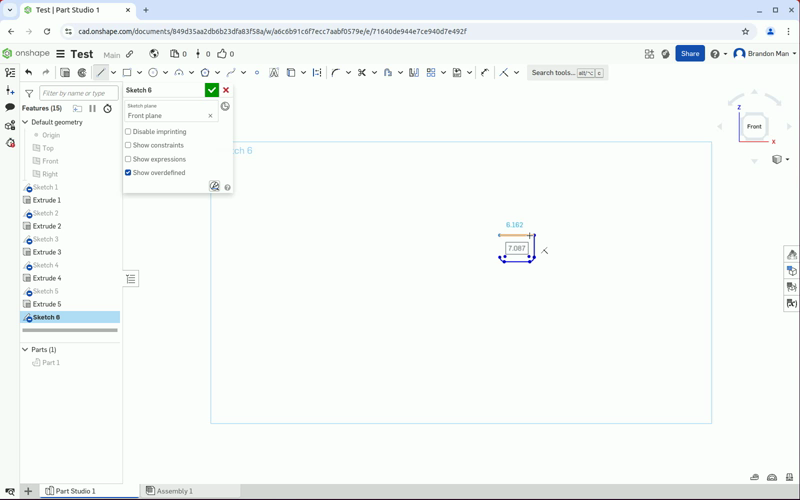
key_down(shift)
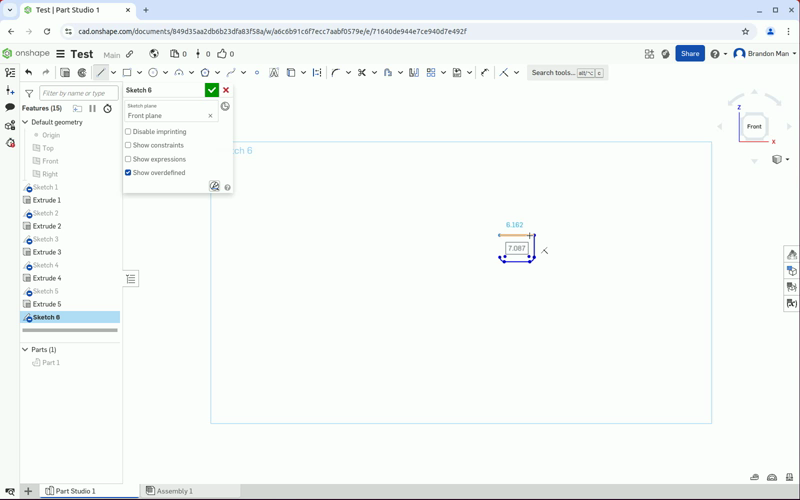
mouse_move(499, 257)
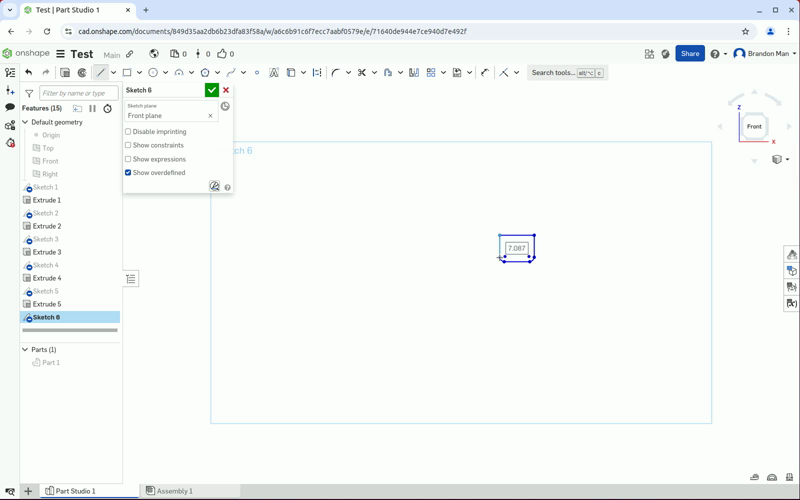
scroll(6)
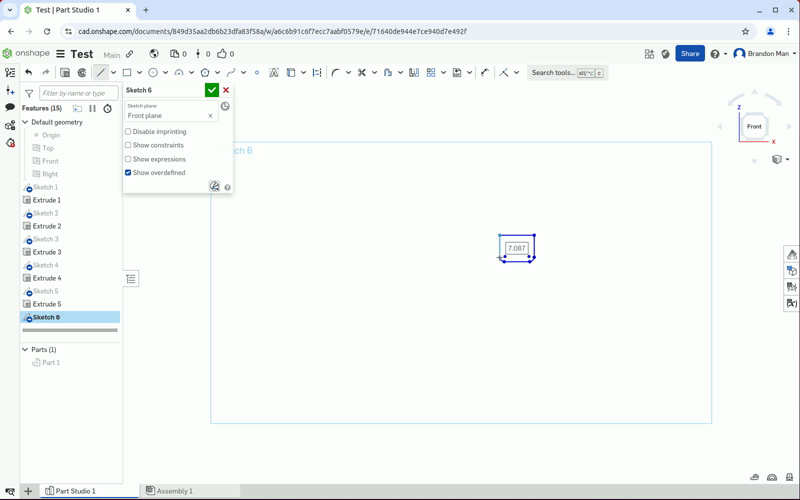
scroll(6)
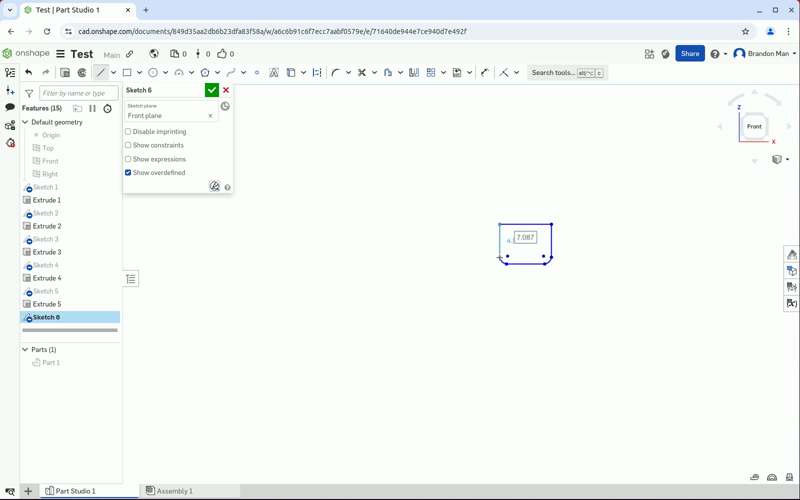
scroll(6)
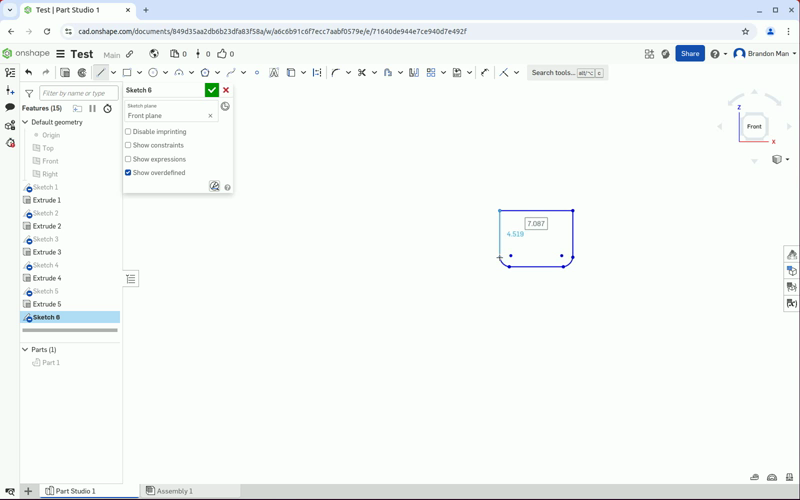
scroll(6)
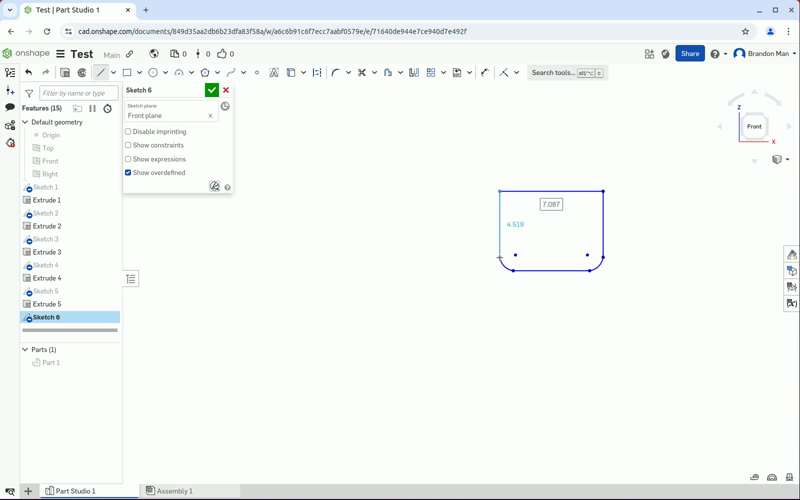
scroll(6)
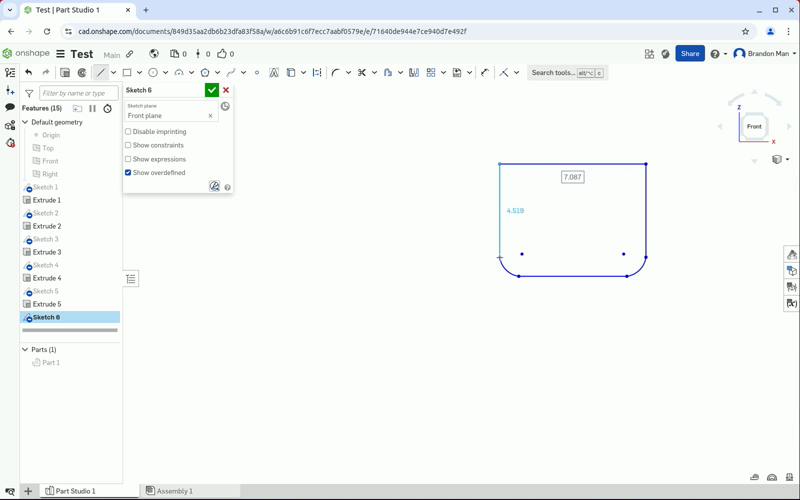
scroll(6)
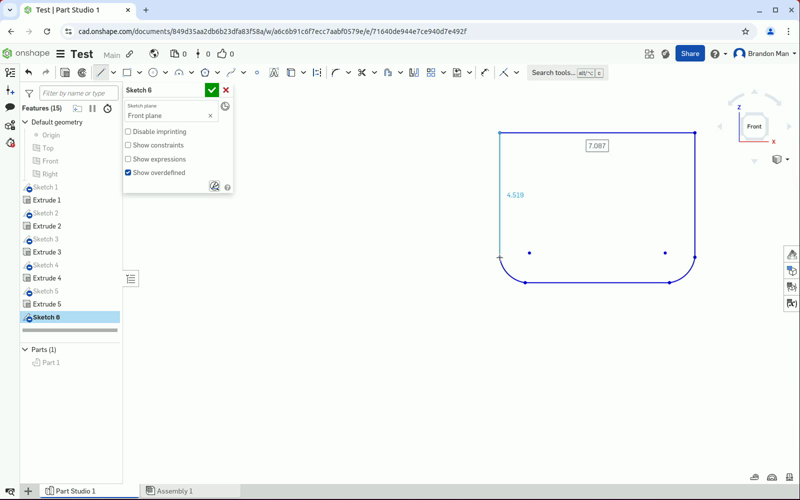
scroll(6)
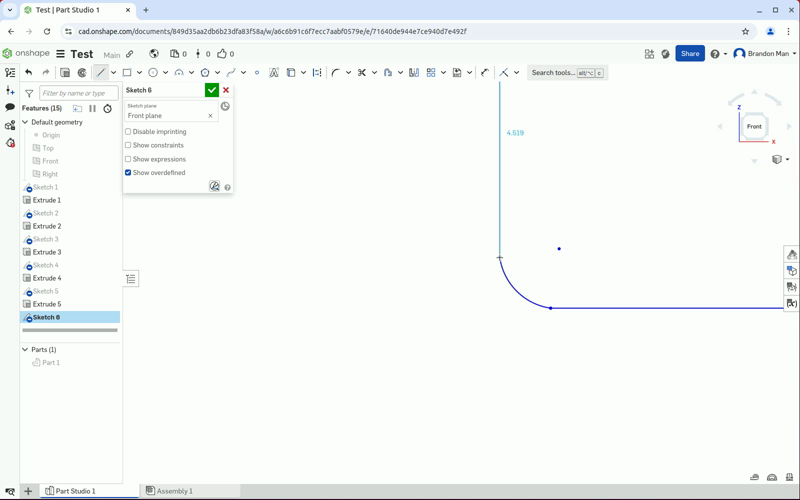
key_up(shift)
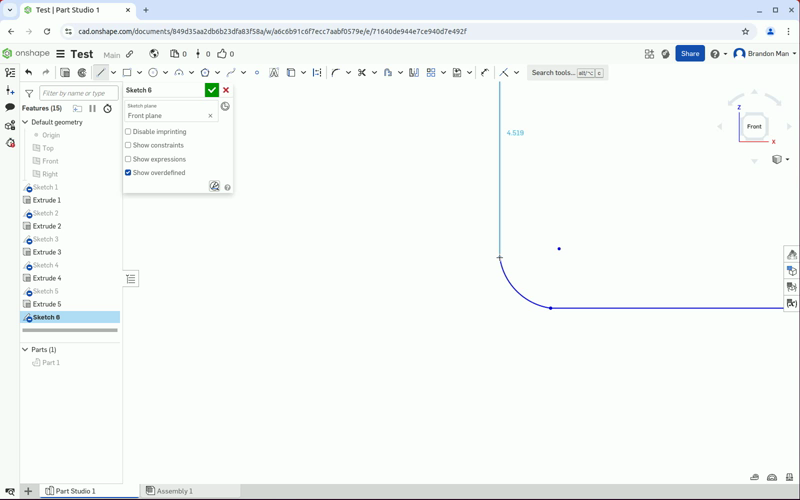
click(499, 257)
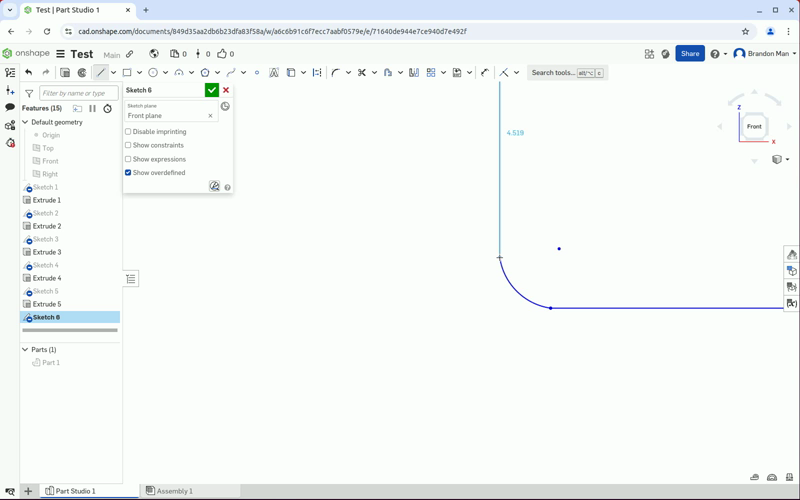
scroll(-6)
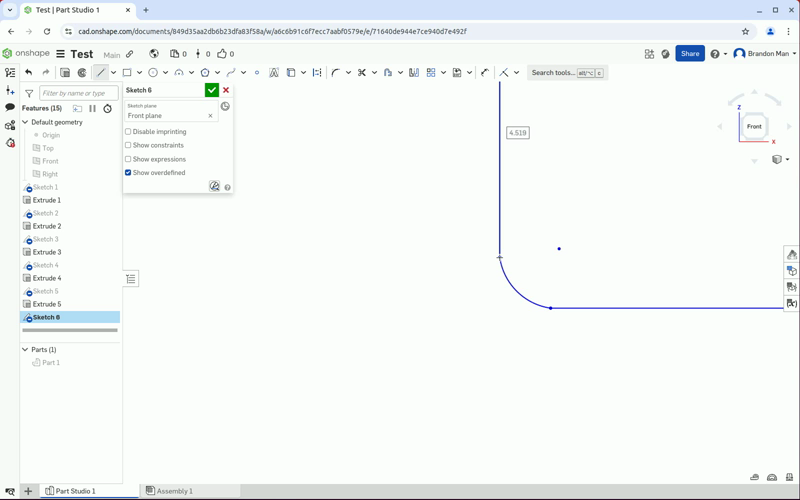
scroll(-6)
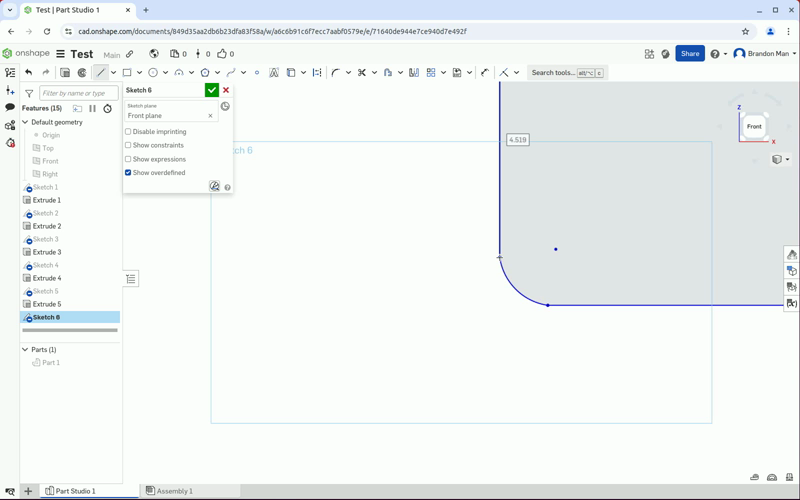
scroll(-6)
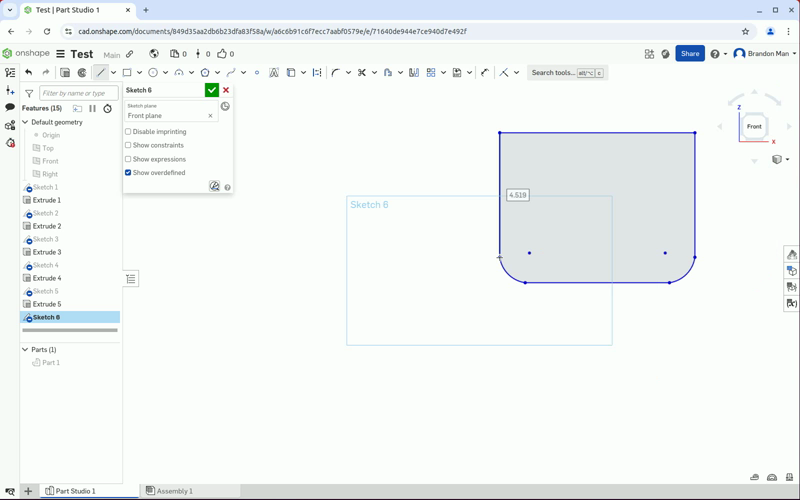
scroll(-6)
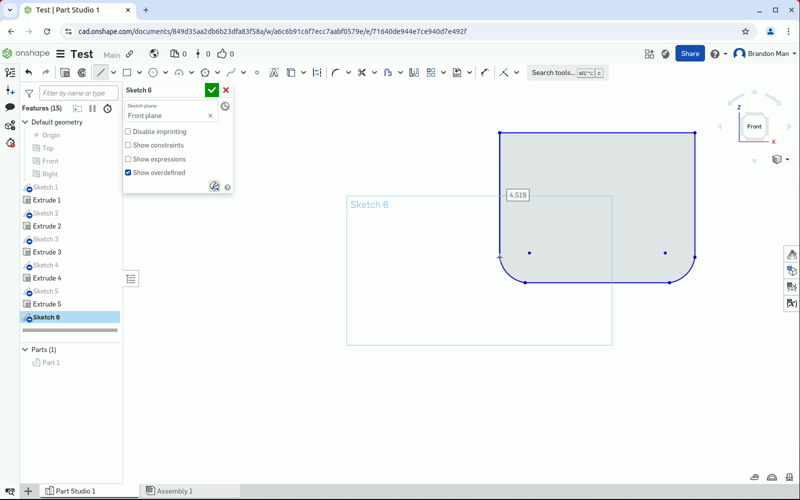
scroll(-6)
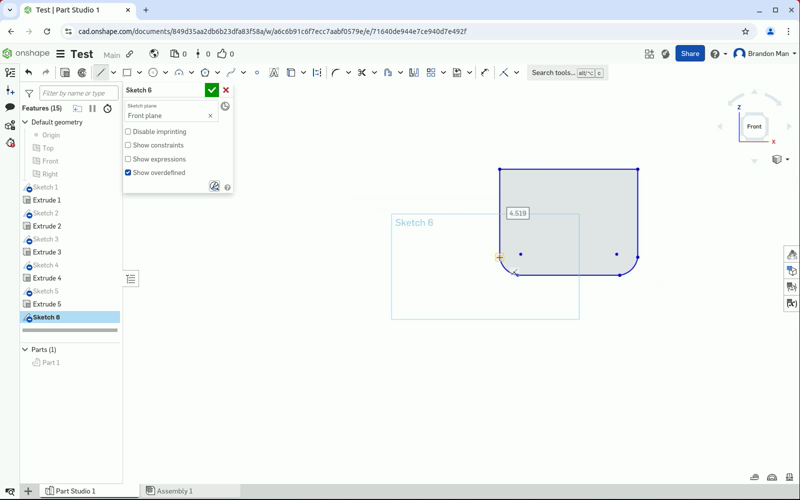
scroll(-6)
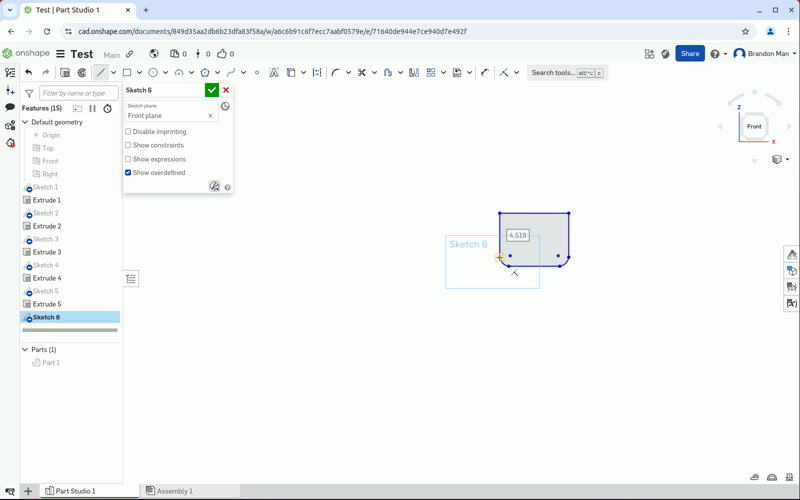
scroll(-6)
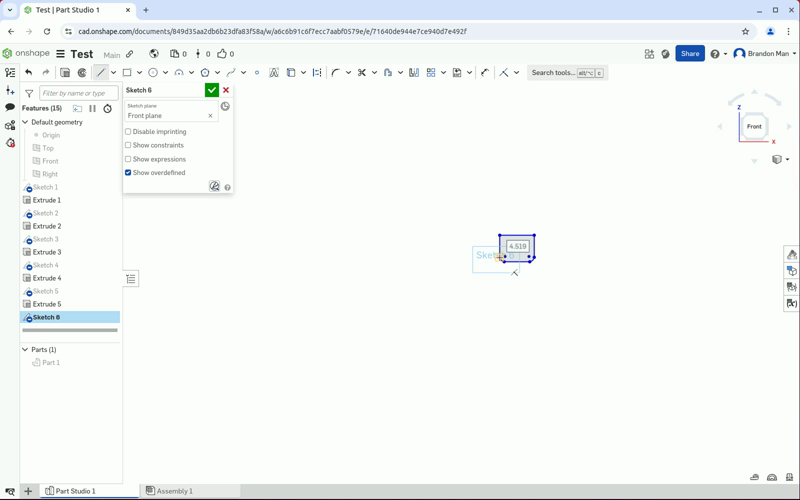
key(esc)
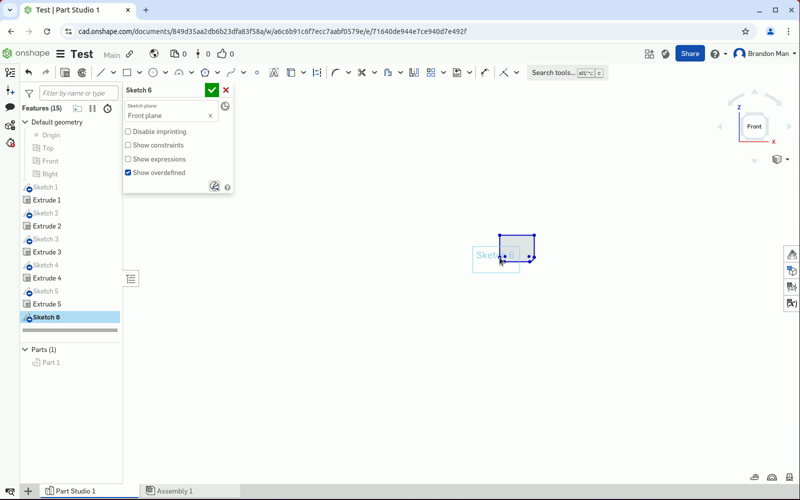
mouse_move(523, 247)
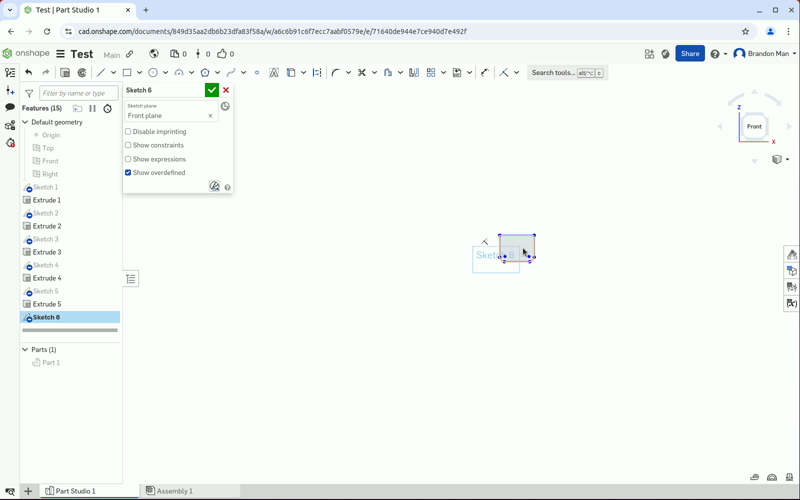
scroll(6)
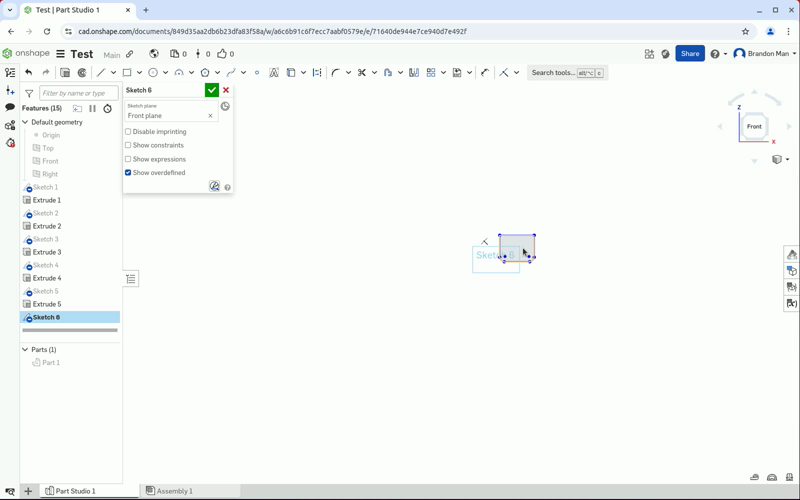
scroll(6)
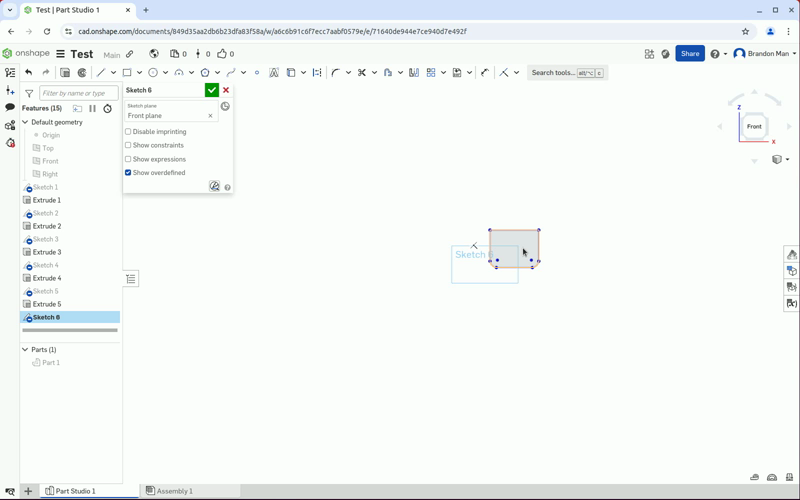
scroll(6)
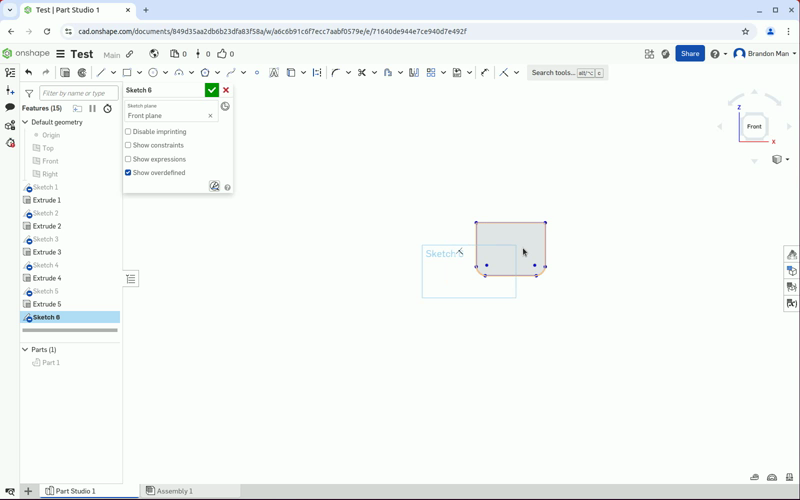
scroll(6)
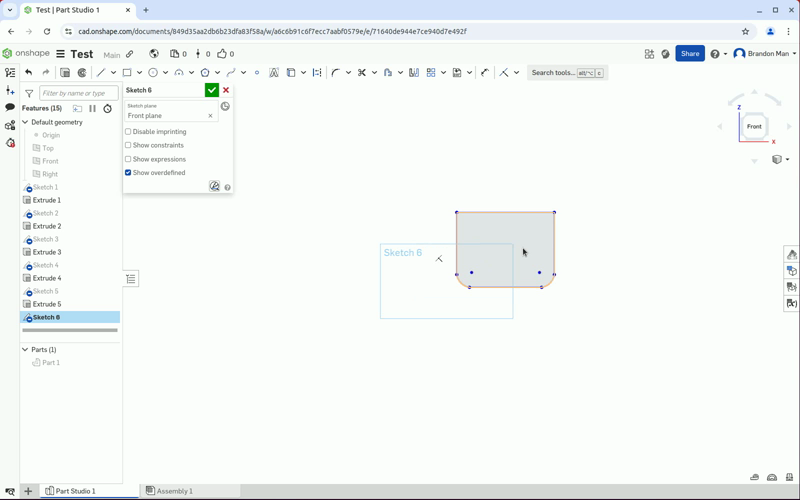
scroll(6)
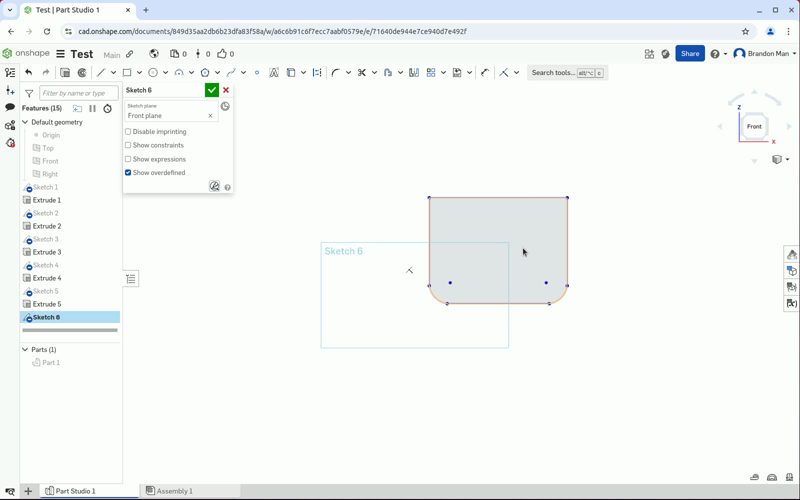
scroll(6)
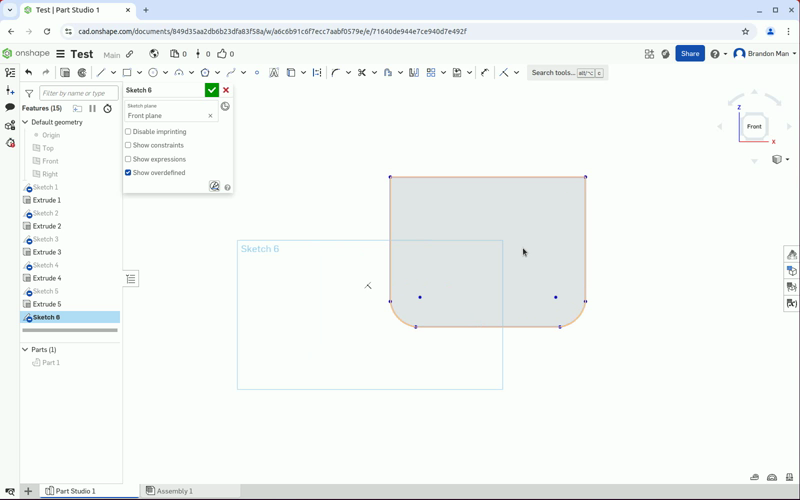
scroll(6)
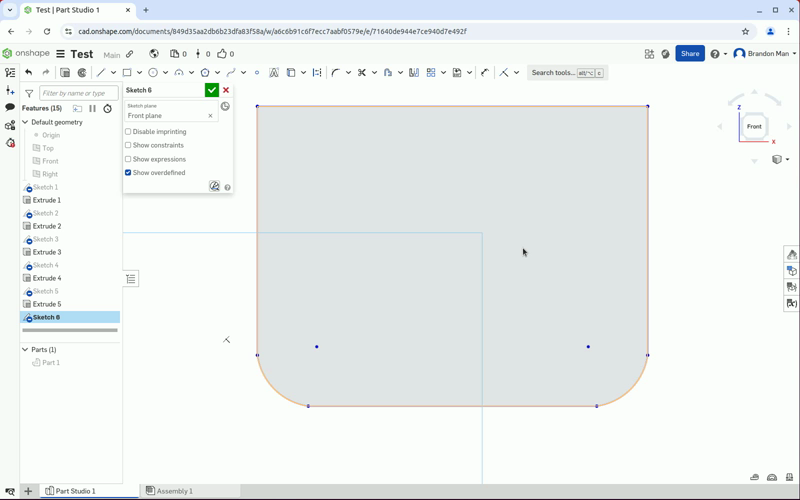
click(523, 247)
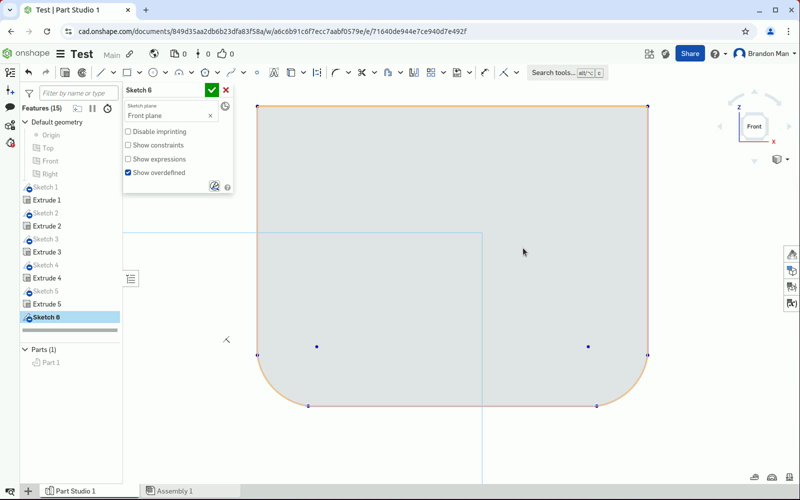
scroll(-6)
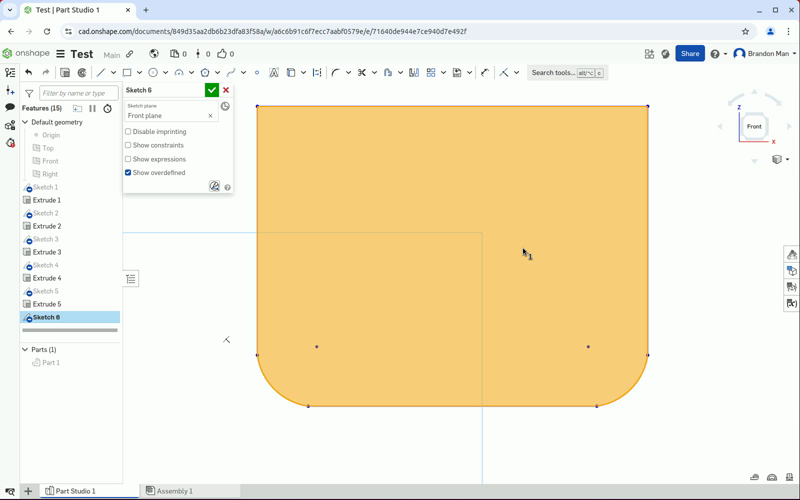
scroll(-6)
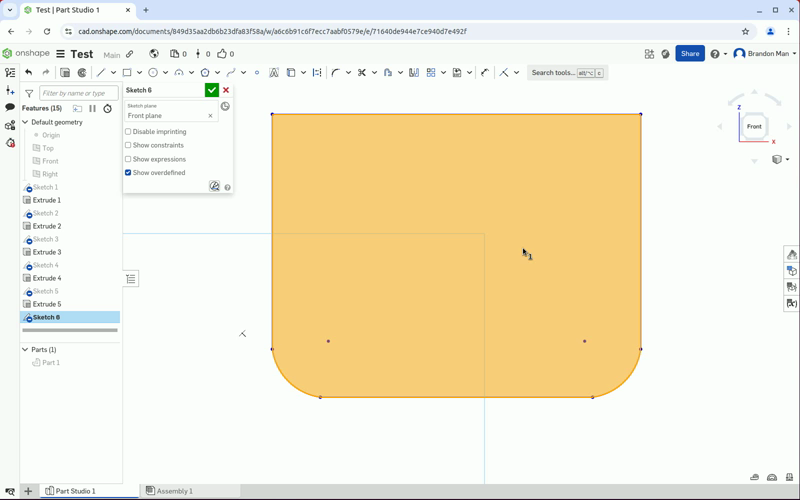
scroll(-6)
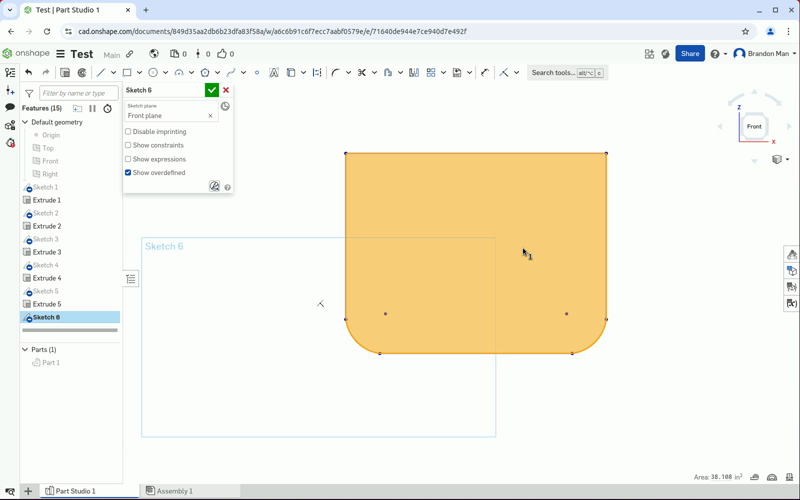
scroll(-6)
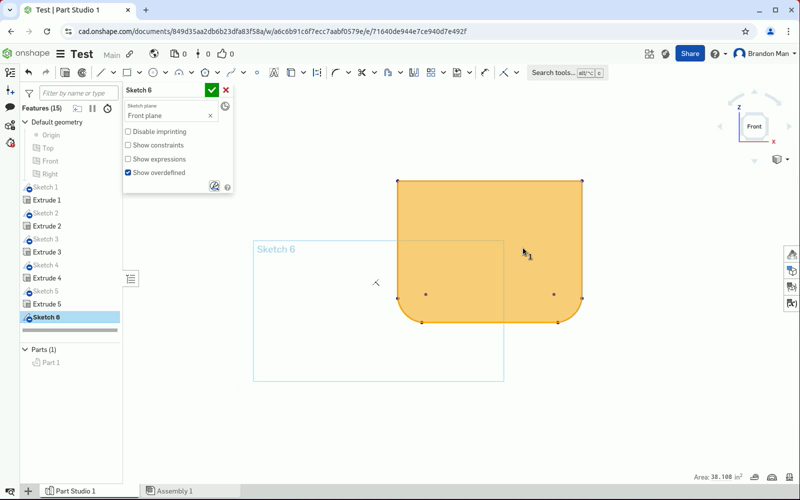
scroll(-6)
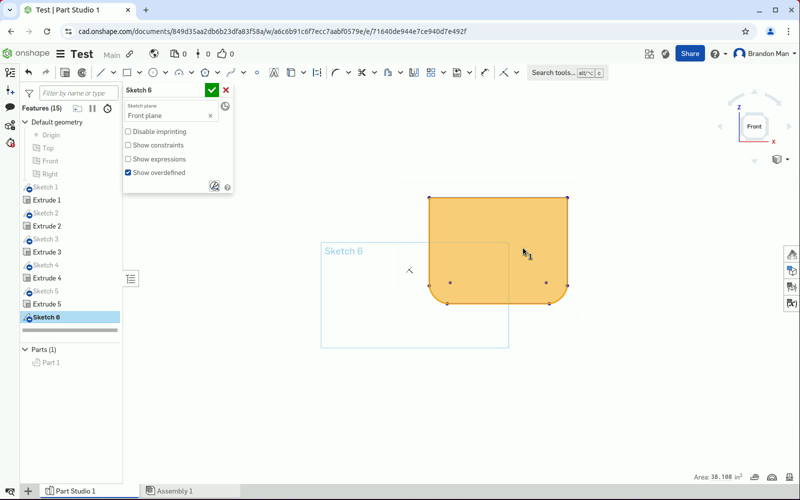
scroll(-6)
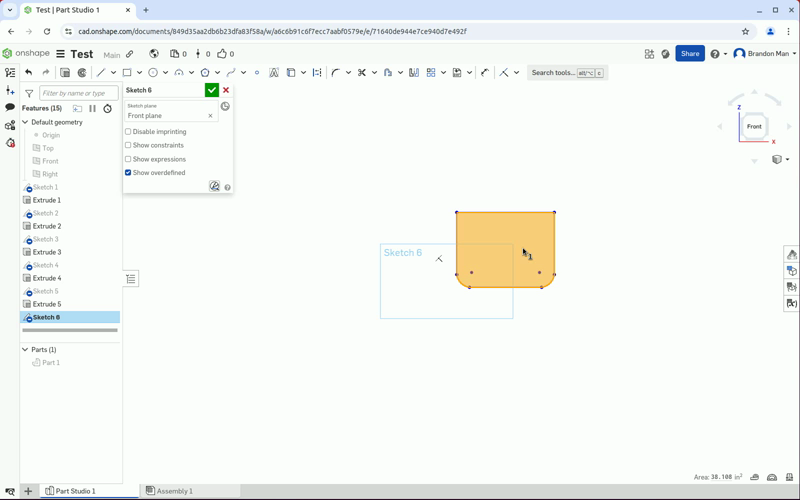
scroll(-6)
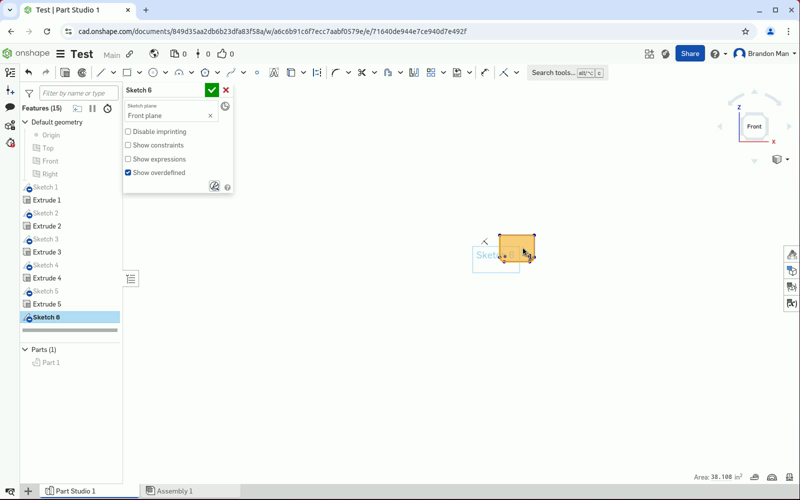
mouse_move(73, 352)
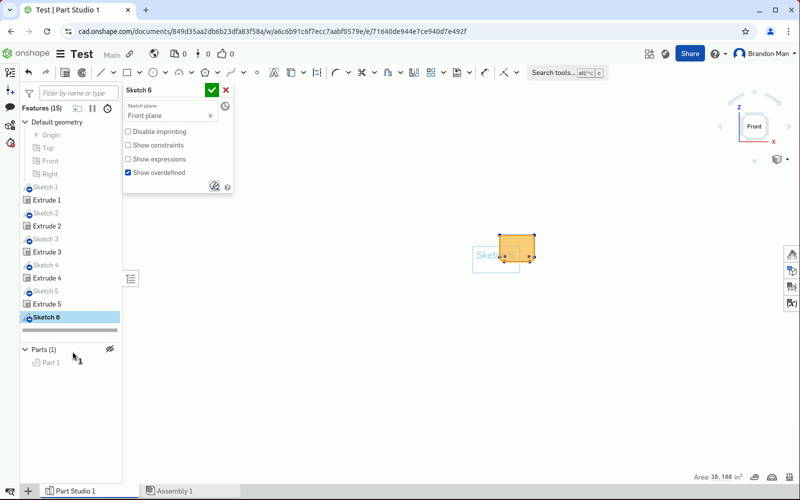
key(shift+y)
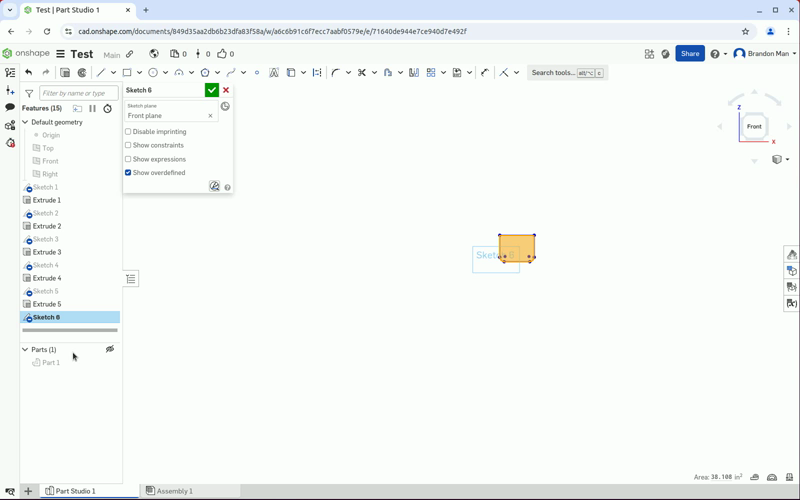
key(shift+e)
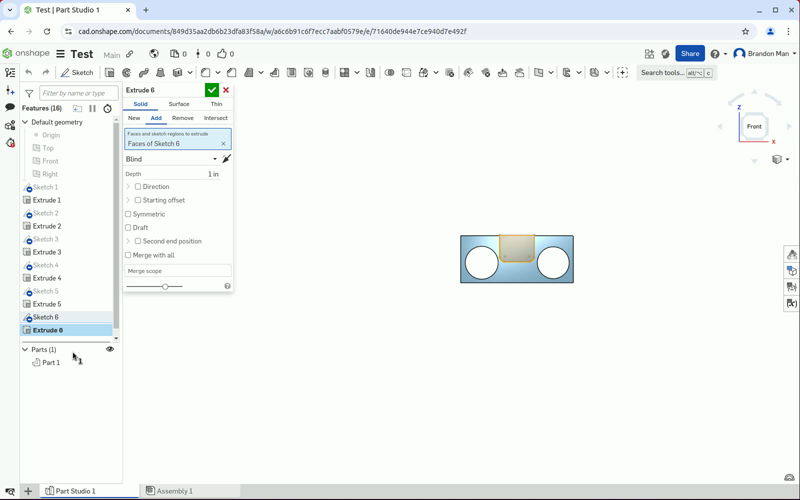
mouse_move(143, 106)
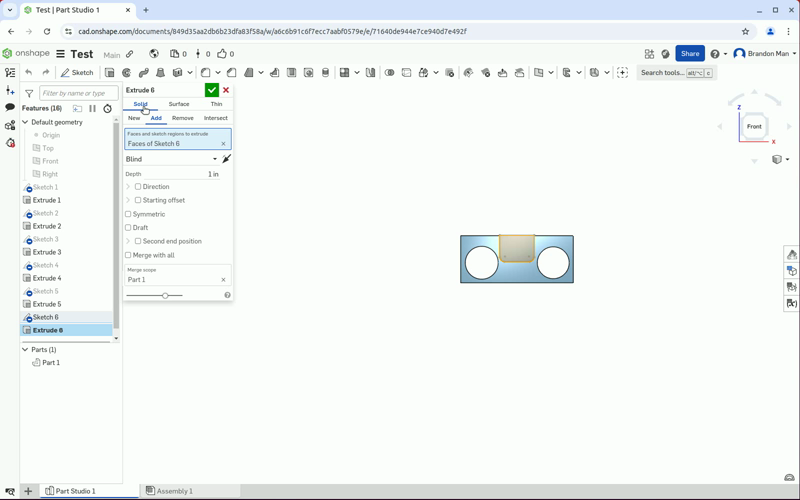
click(143, 106)
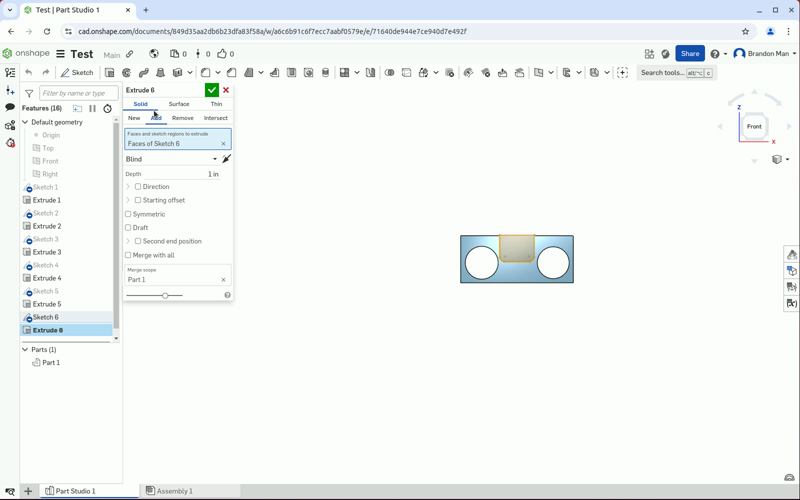
mouse_move(186, 120)
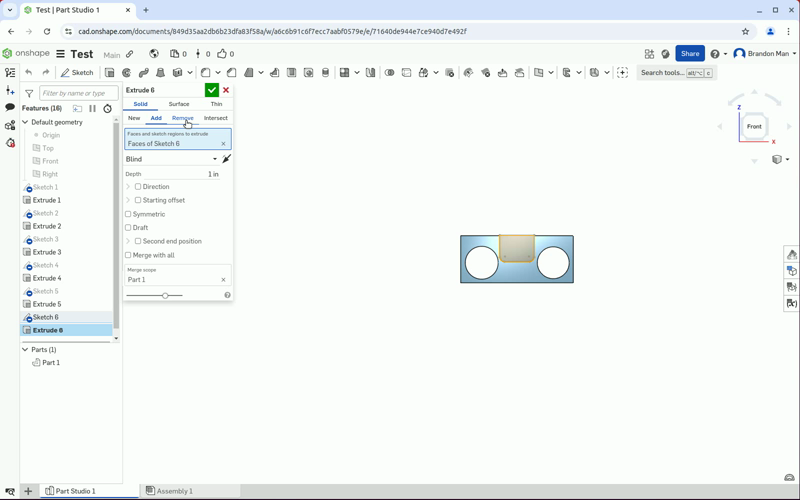
click(186, 120)
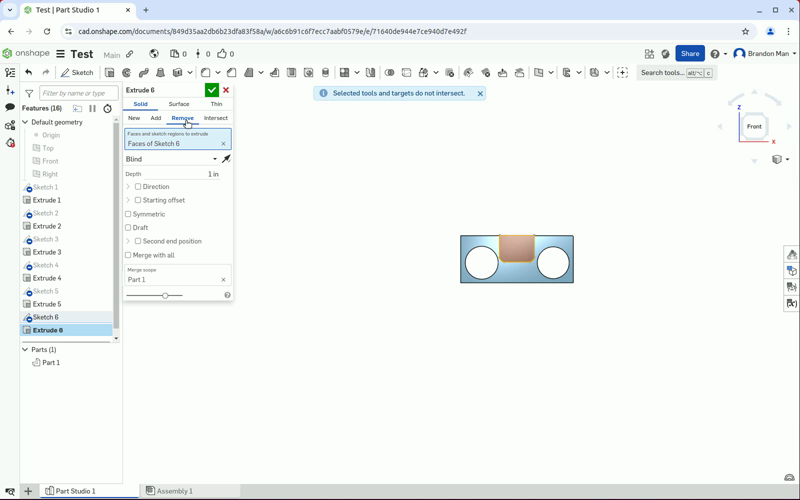
key(tab, 4)
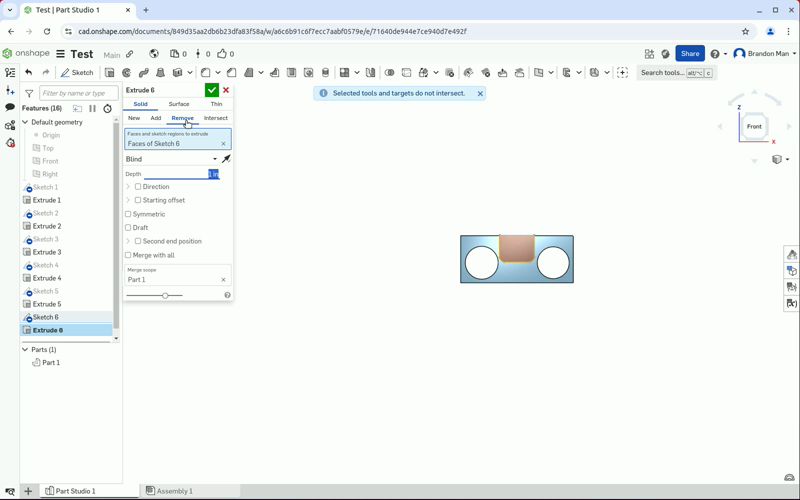
text(2.166)
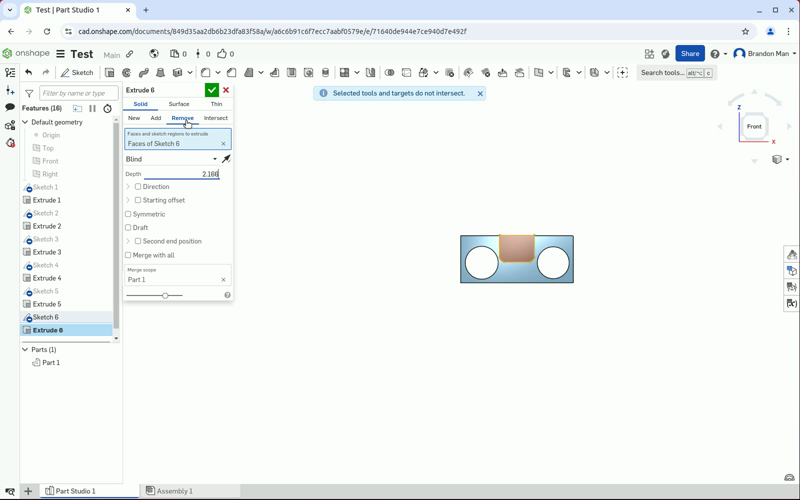
key(tab, 6)
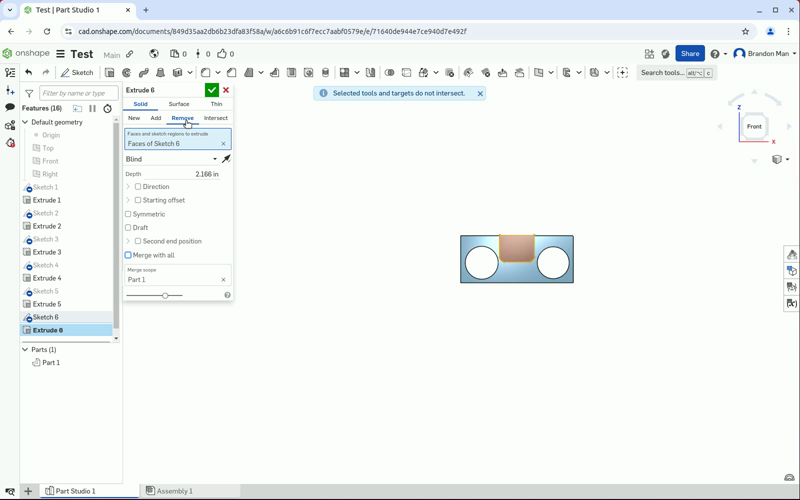
key(space)
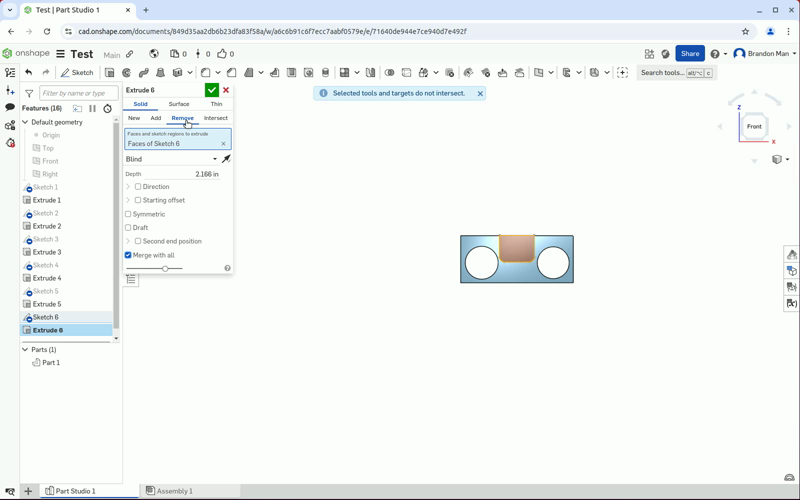
key(enter)
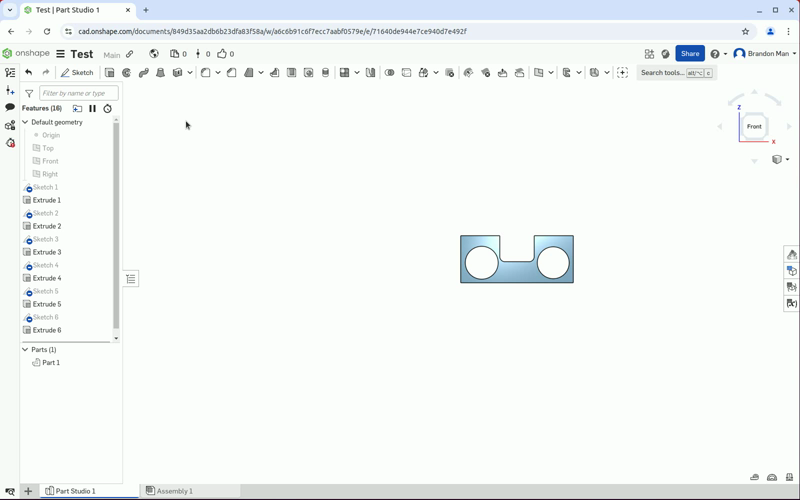
key(shift+h)
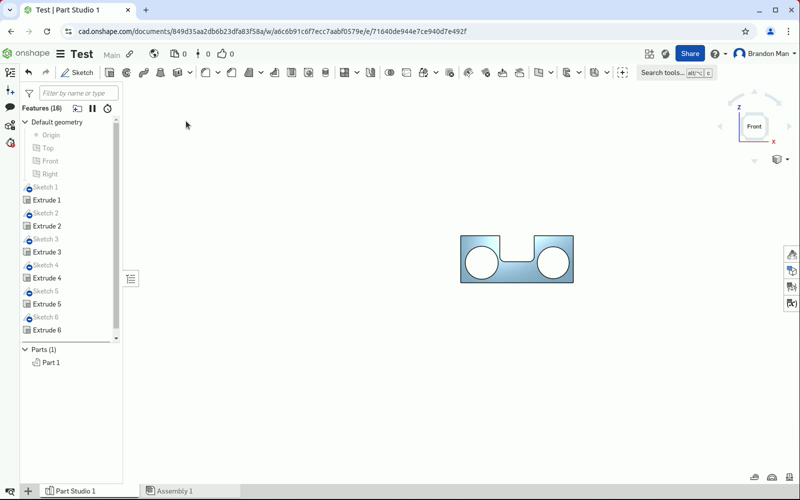
key(shift+h)
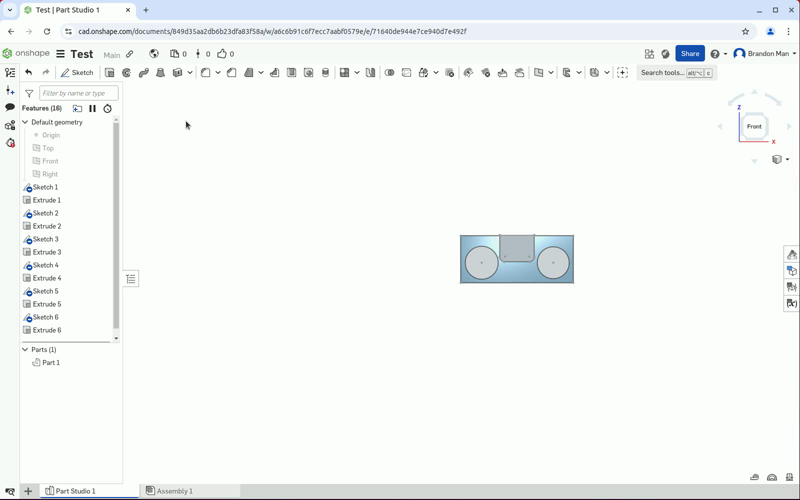
key(shift+7)
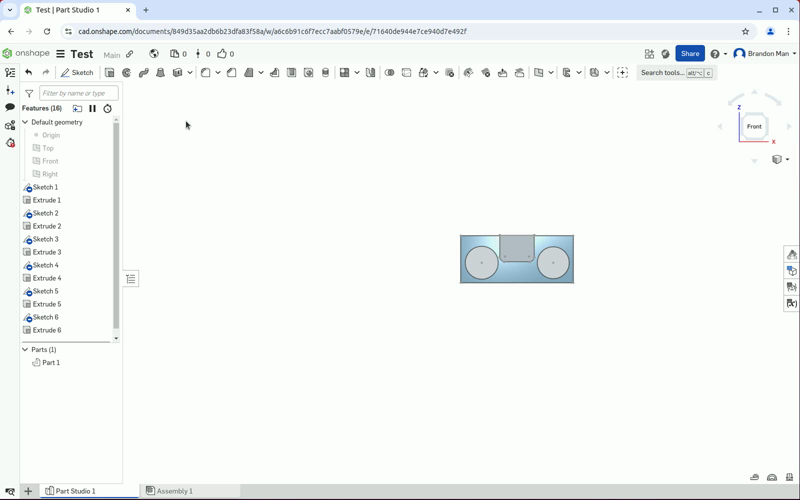
key(left, 2)
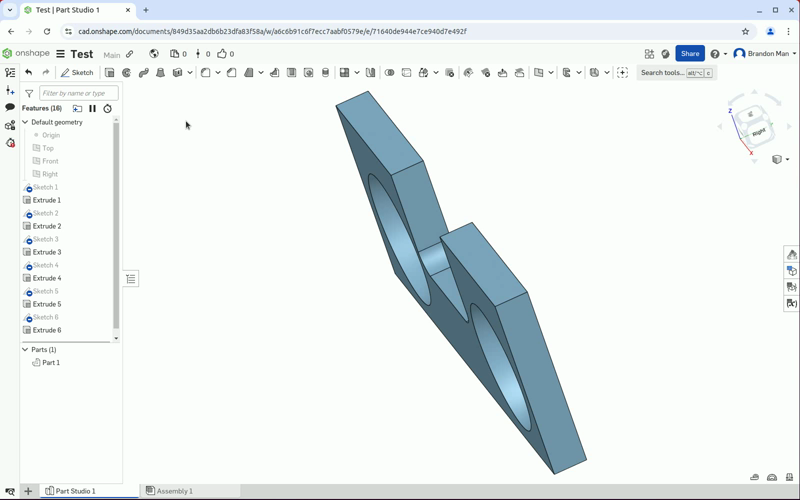
key(down, 2)
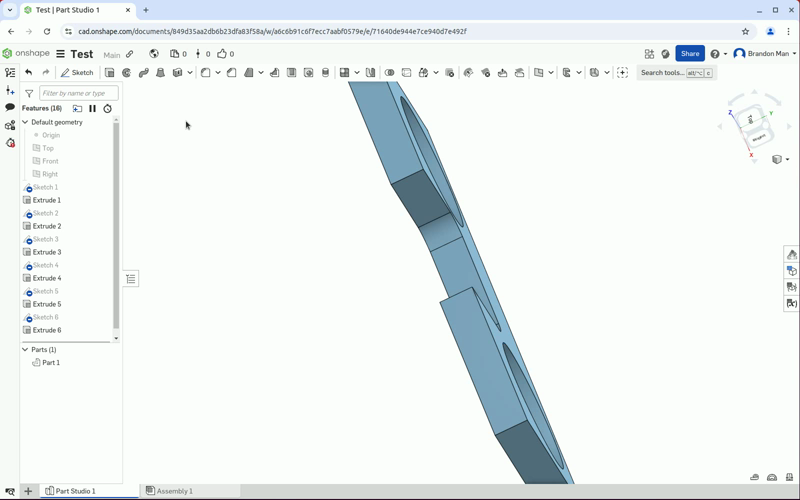
key(up, 2)
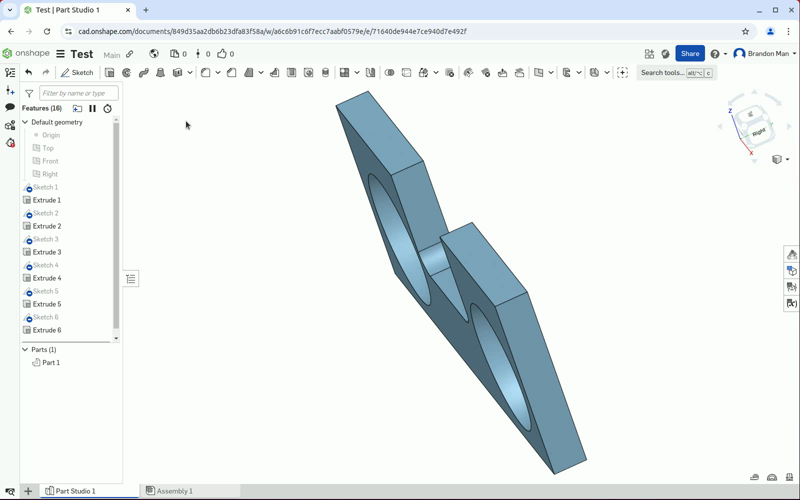
key(right, 2)
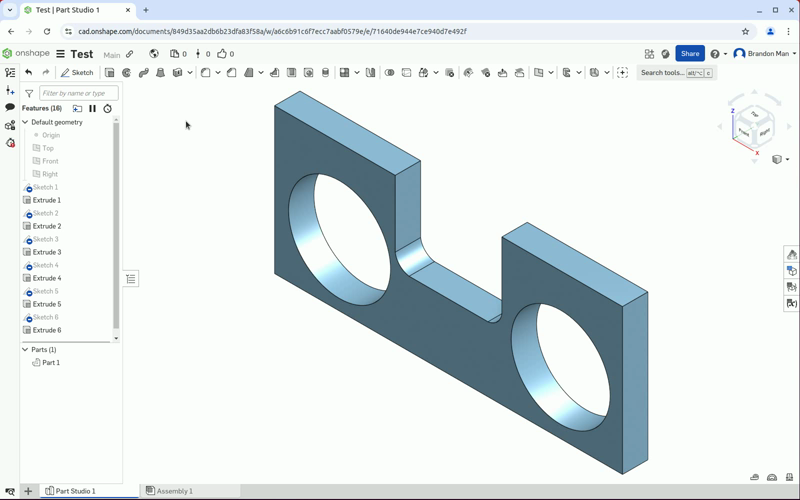
mouse_move(69, 189)
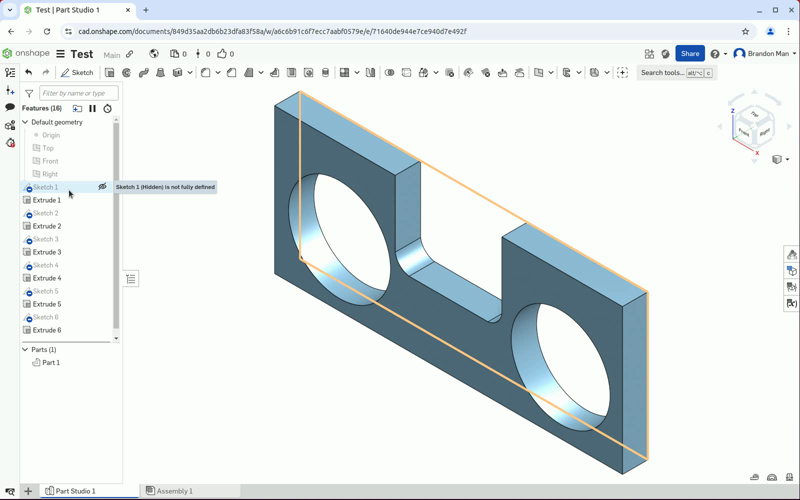
click(69, 189)